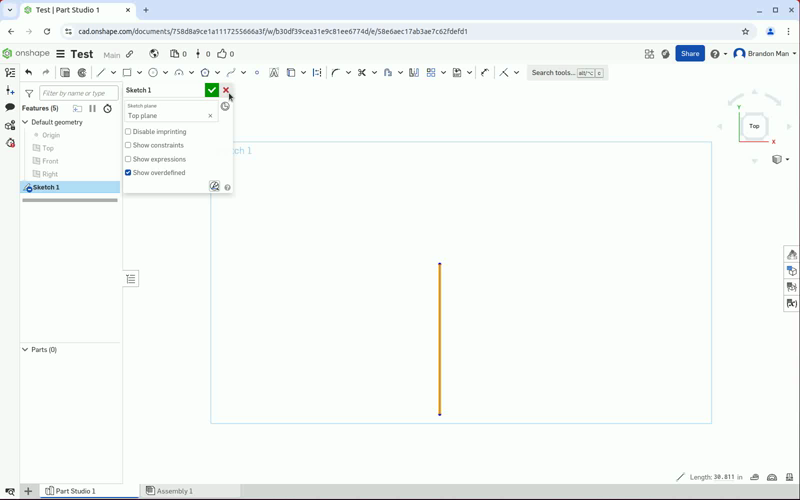
key(shift+h)
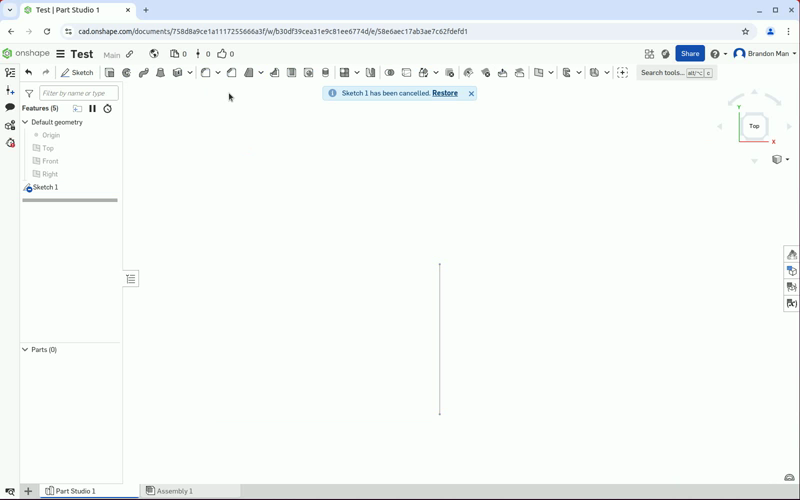
key(shift+s)
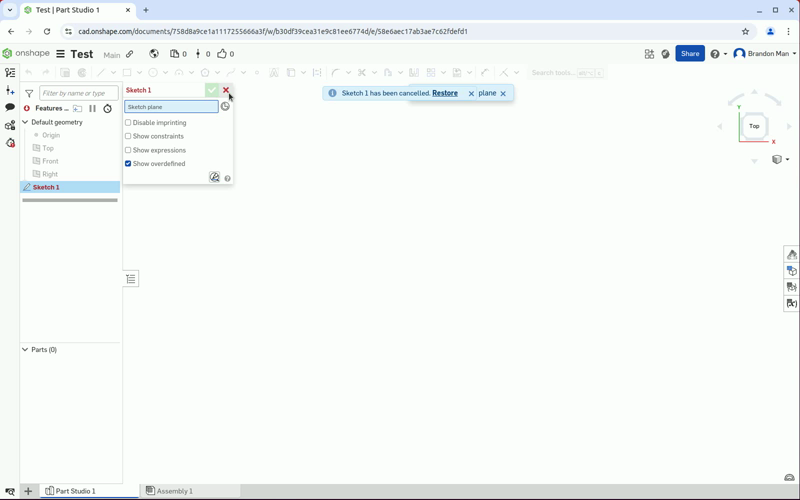
mouse_move(73, 150)
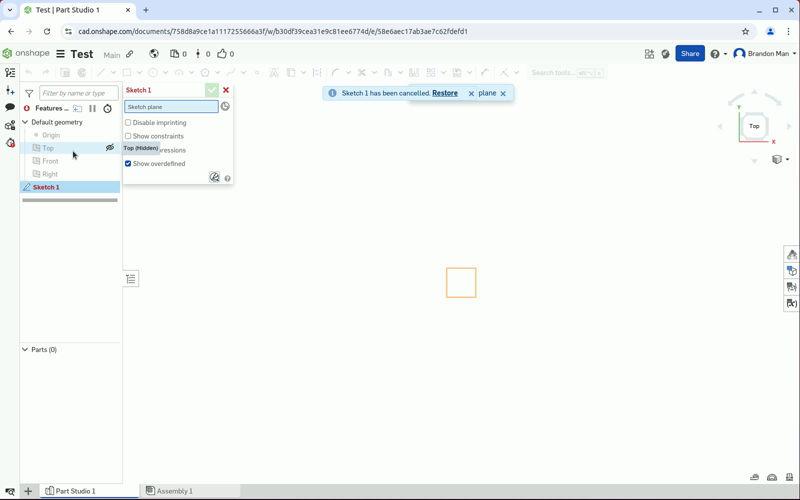
click(73, 150)
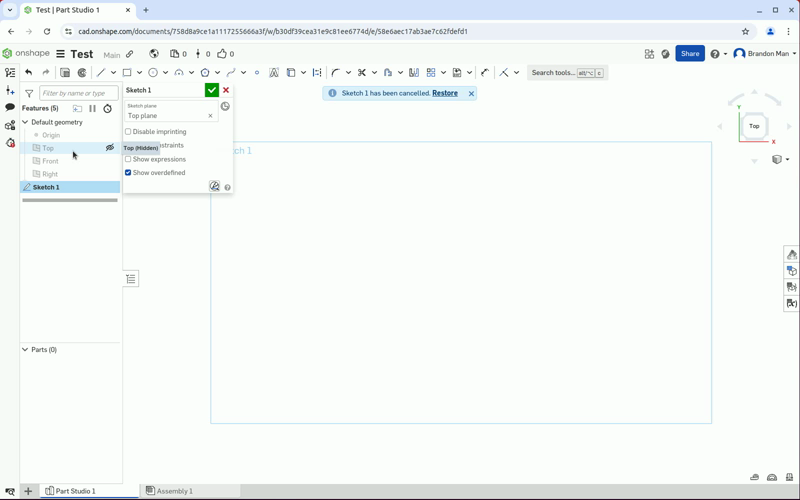
mouse_move(73, 352)
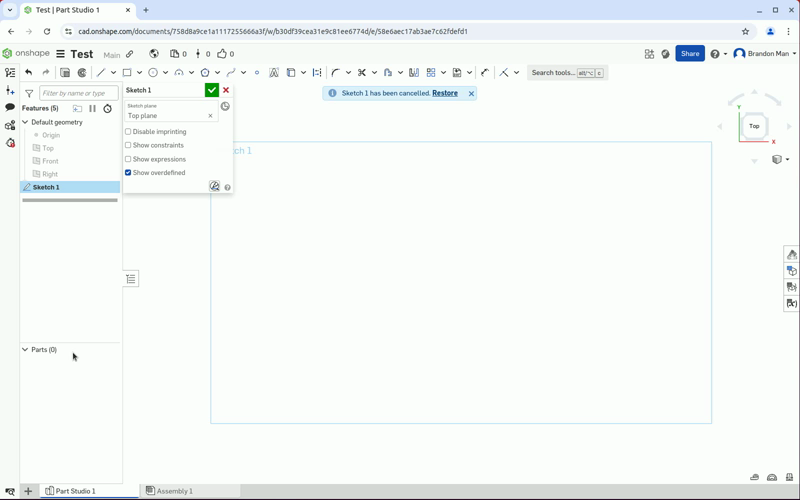
key(y)
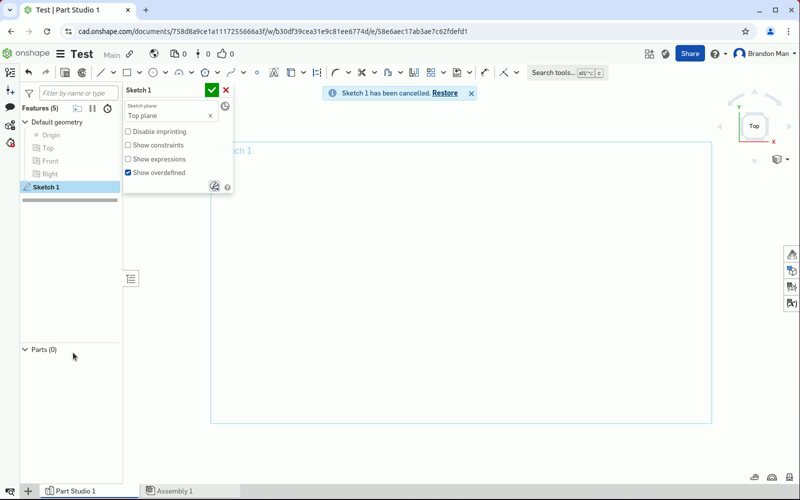
key(l)
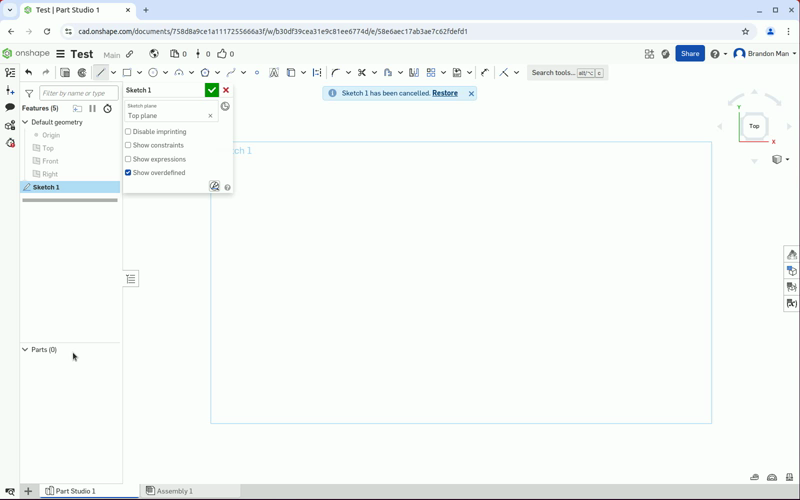
key_down(shift)
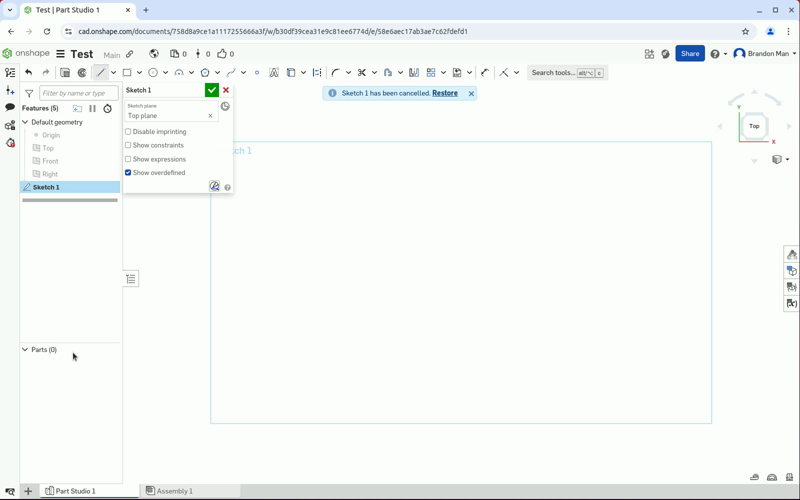
mouse_move(460, 282)
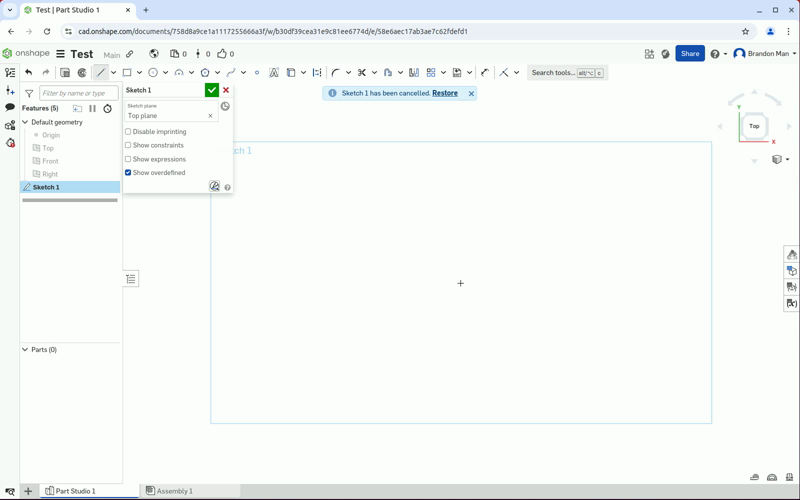
click(460, 282)
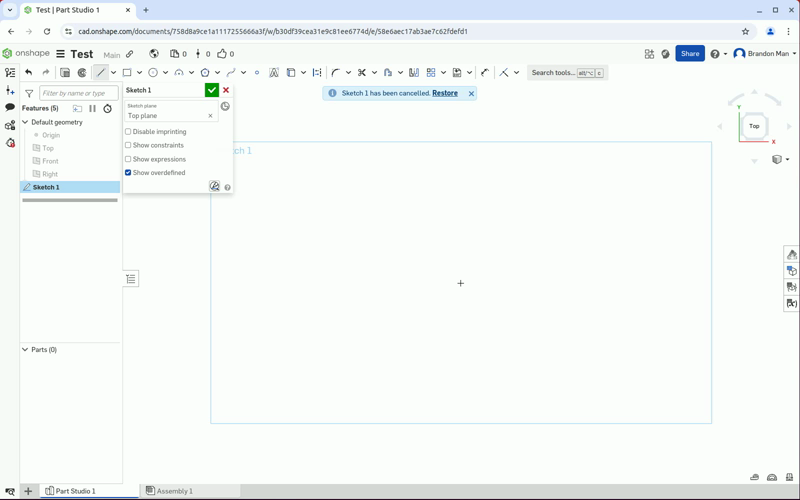
key_up(shift)
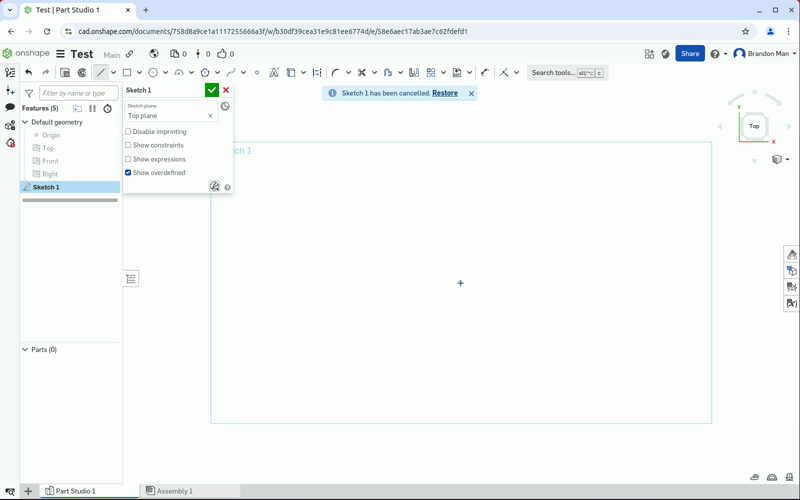
key_down(shift)
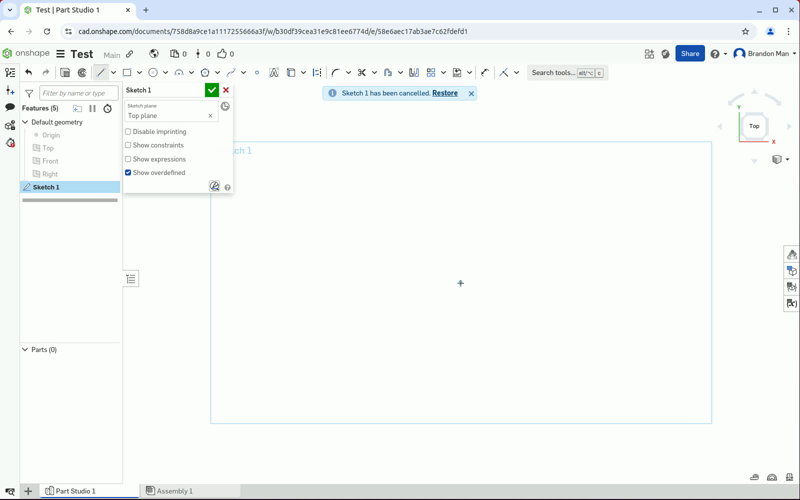
mouse_move(490, 282)
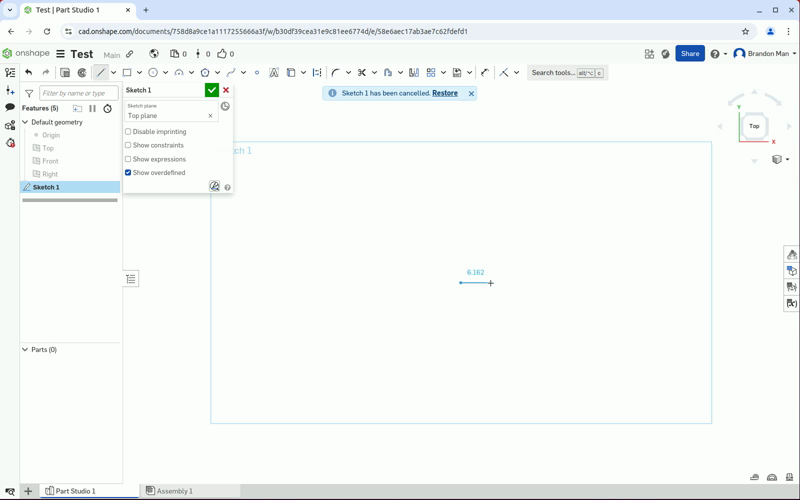
mouse_move(513, 282)
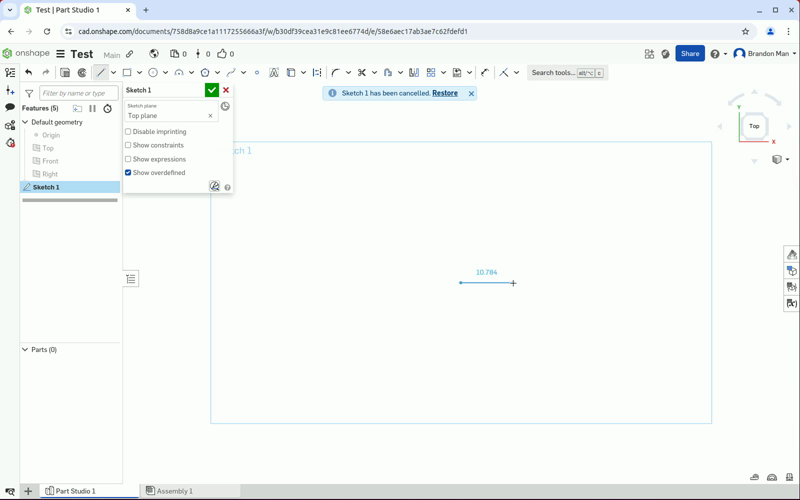
click(513, 282)
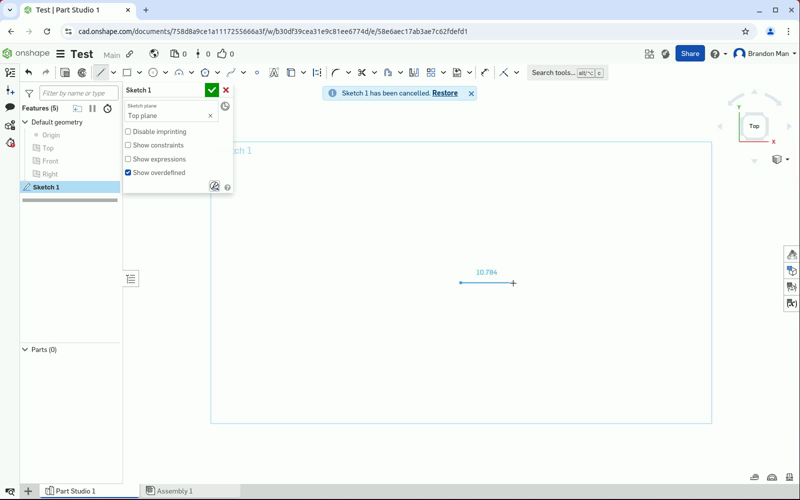
key_up(shift)
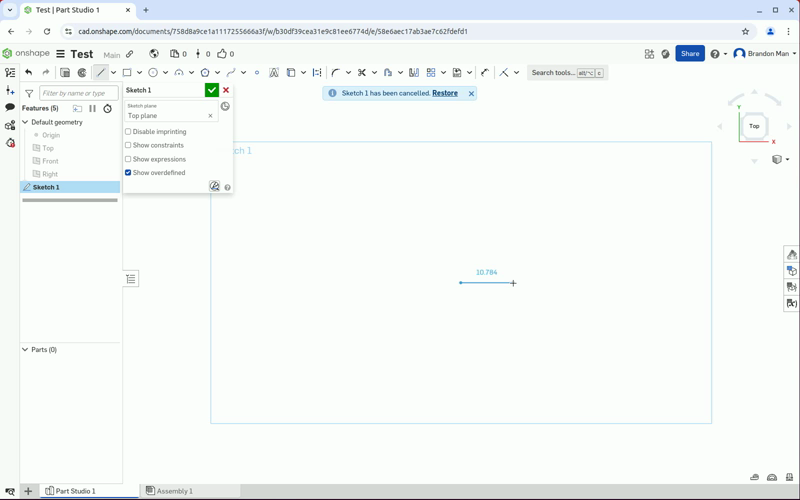
key_down(shift)
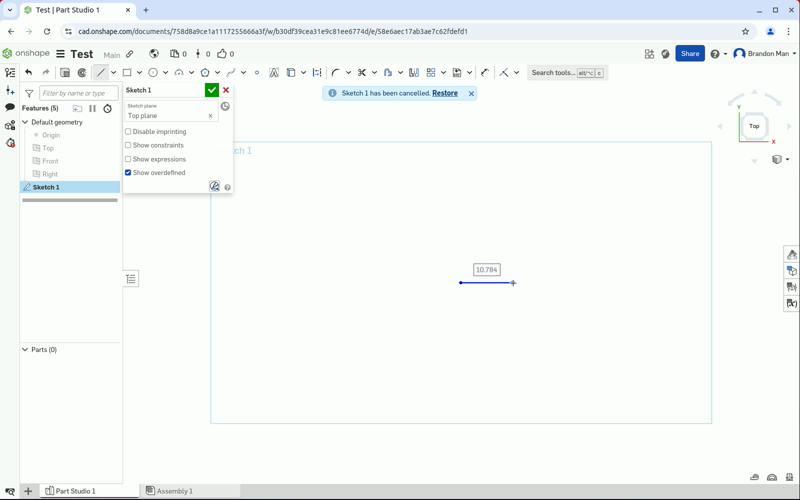
mouse_move(543, 282)
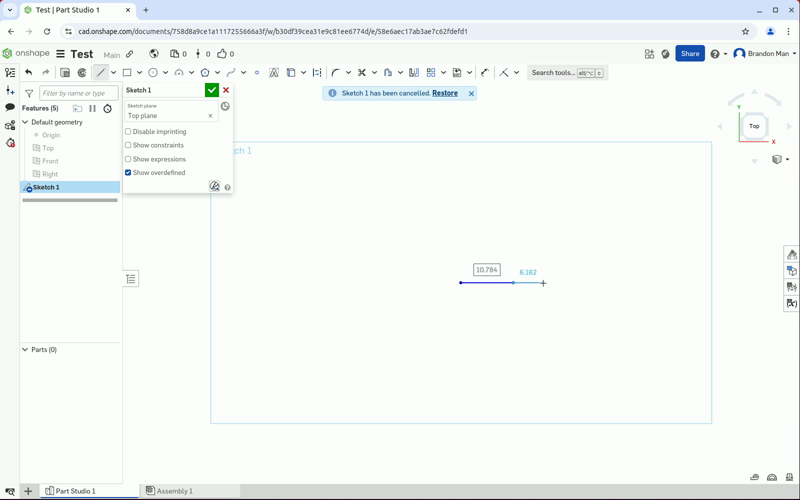
mouse_move(513, 226)
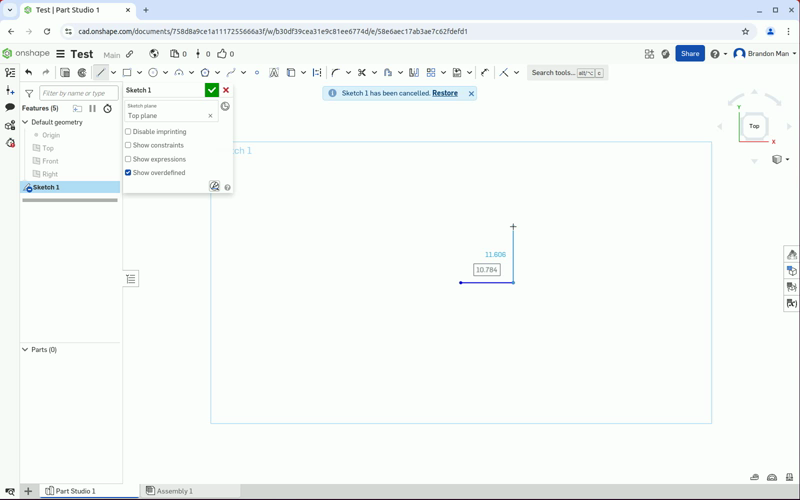
click(513, 226)
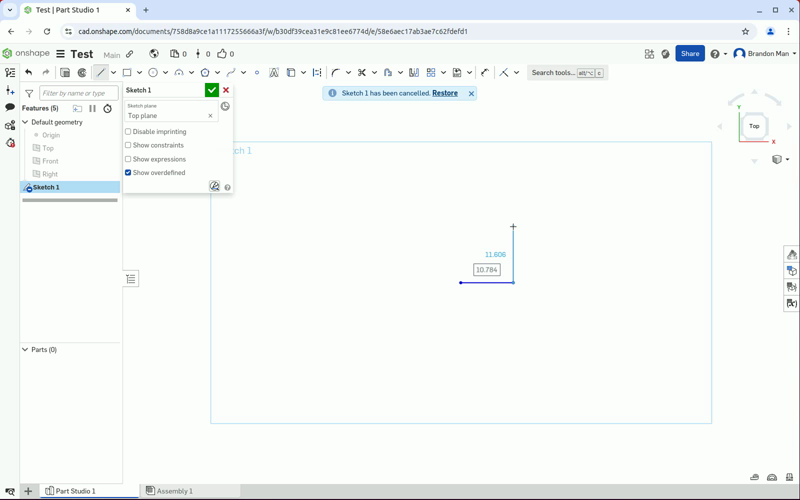
key_up(shift)
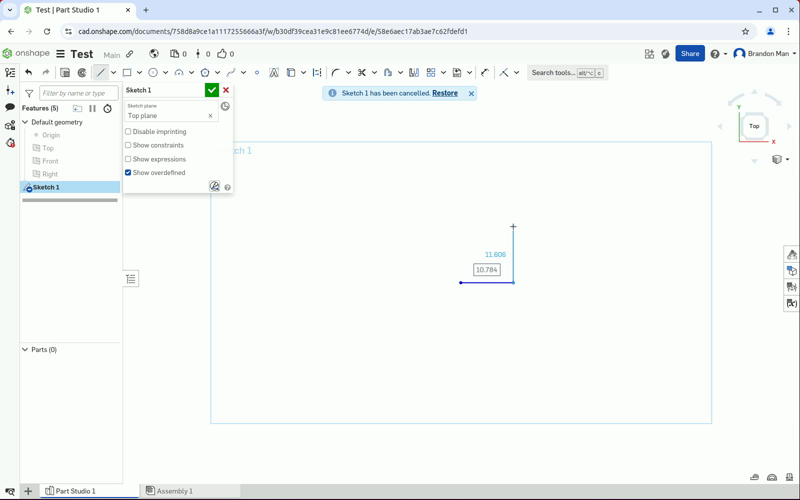
key_down(shift)
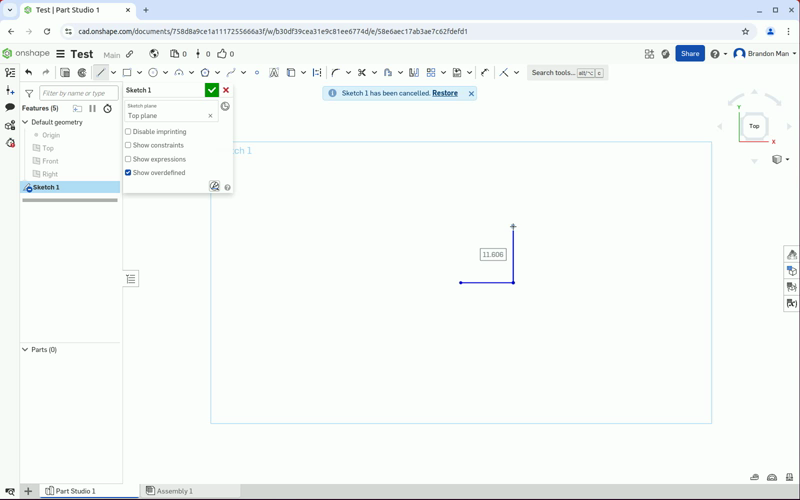
mouse_move(543, 226)
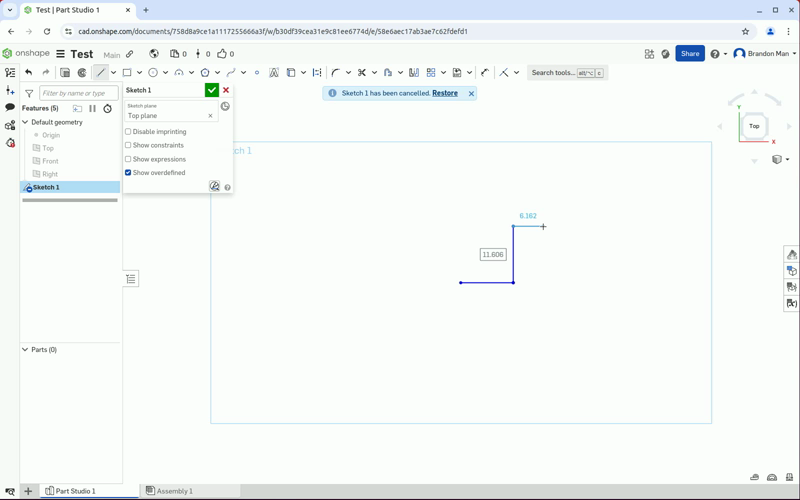
mouse_move(460, 226)
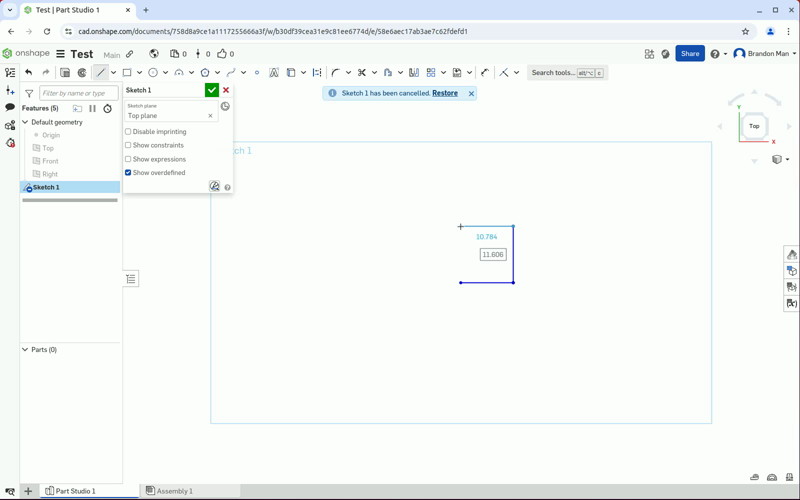
click(460, 226)
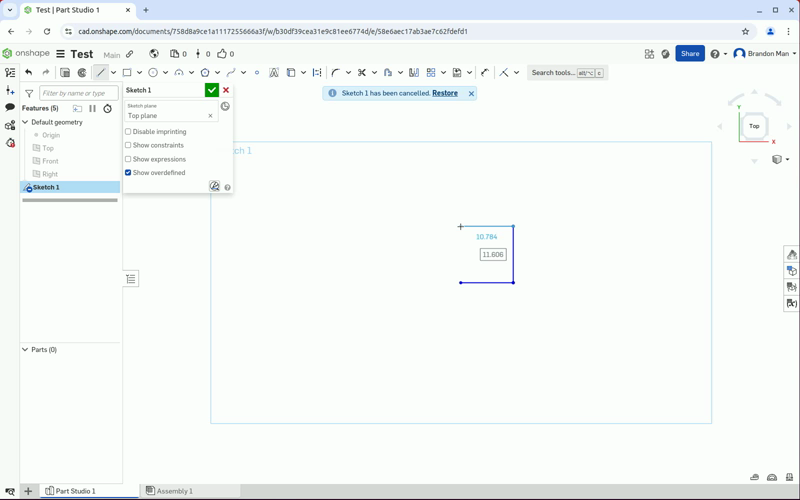
key_up(shift)
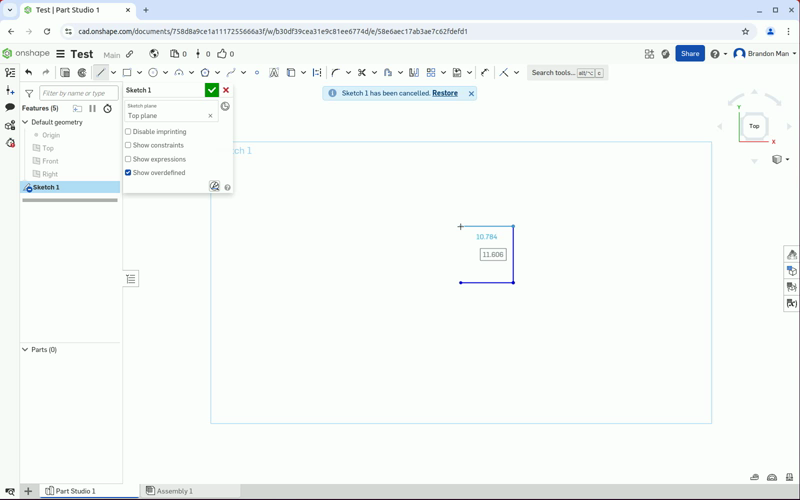
mouse_move(490, 226)
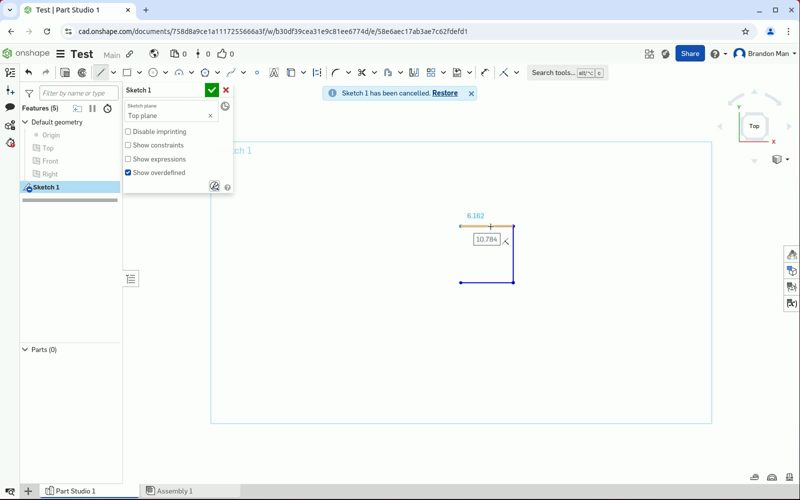
key_down(shift)
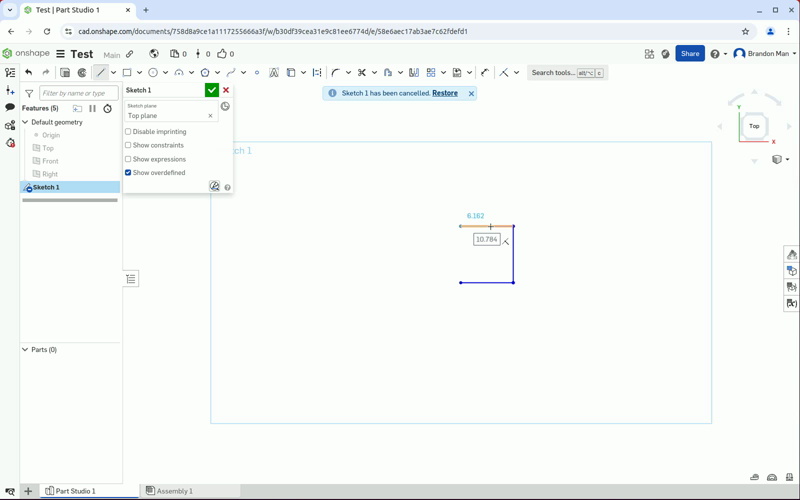
mouse_move(460, 282)
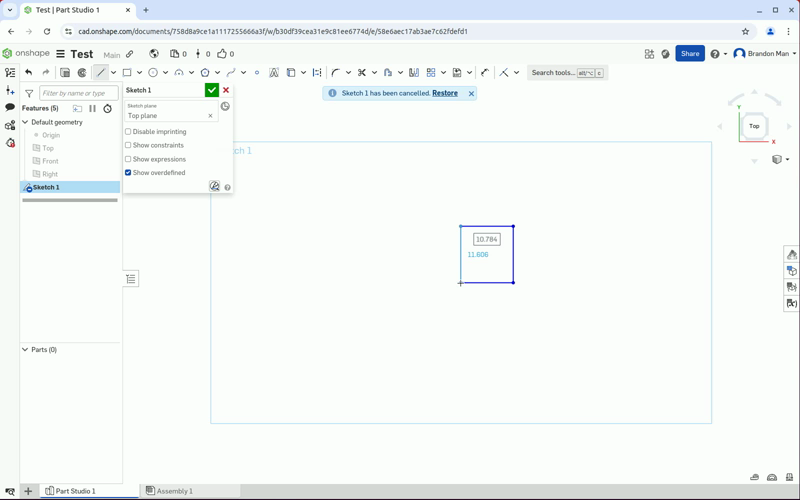
key_up(shift)
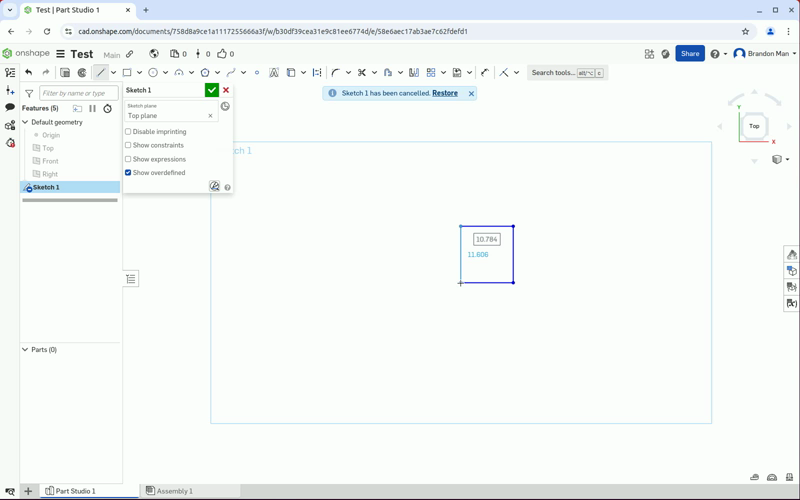
click(460, 282)
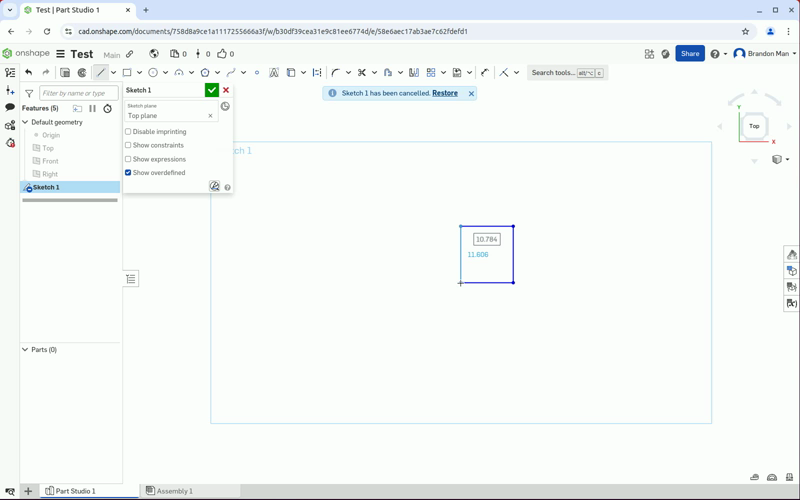
key(esc)
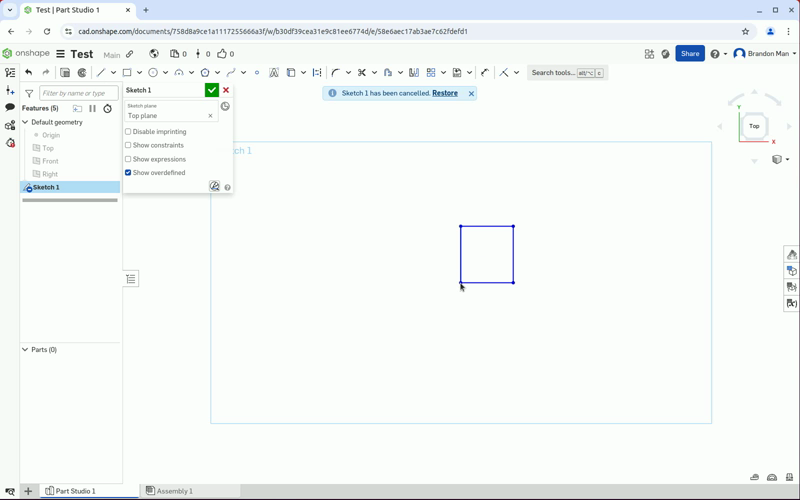
key(l)
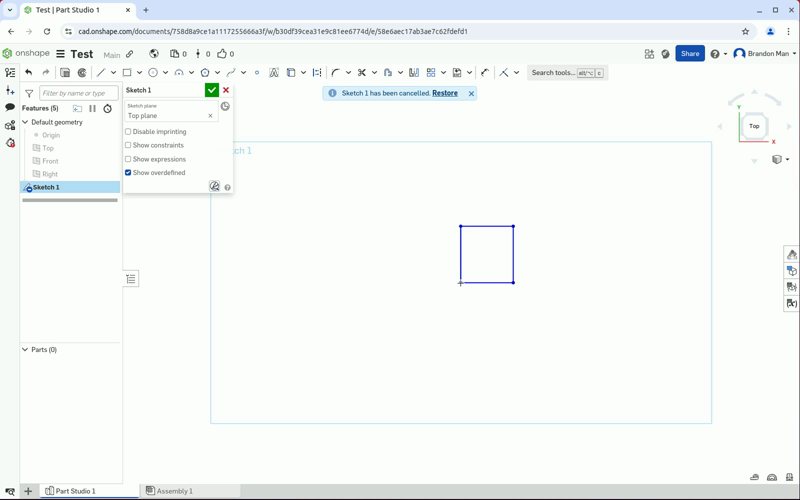
key_down(shift)
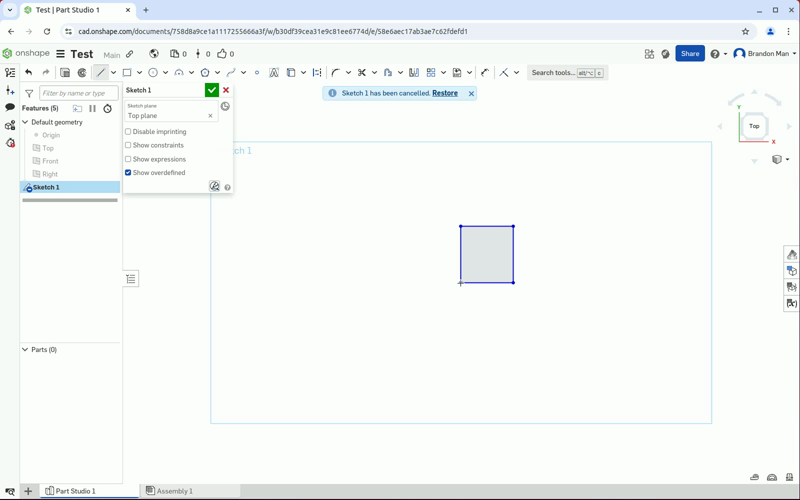
mouse_move(461, 282)
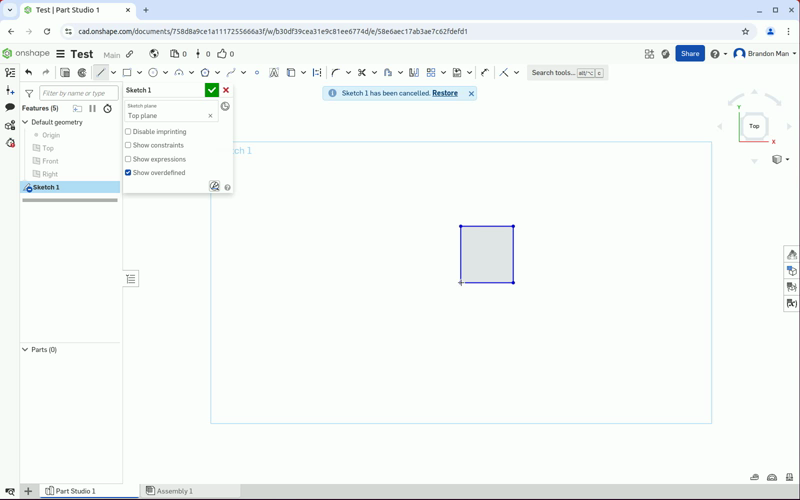
scroll(6)
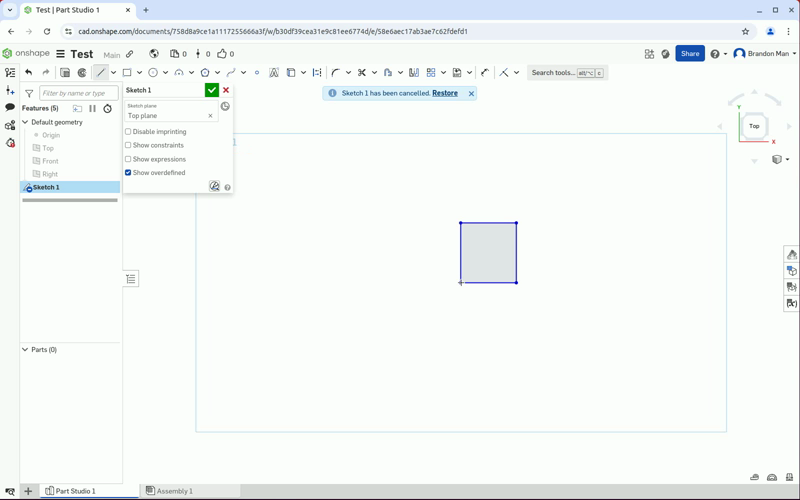
scroll(6)
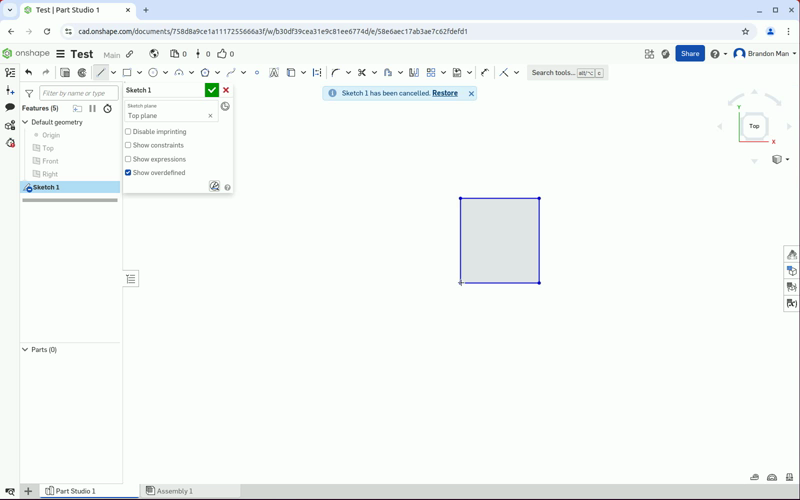
scroll(6)
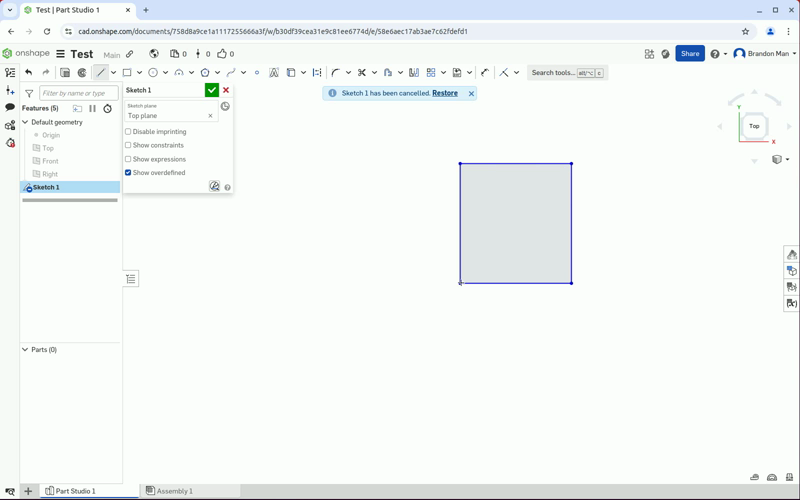
scroll(6)
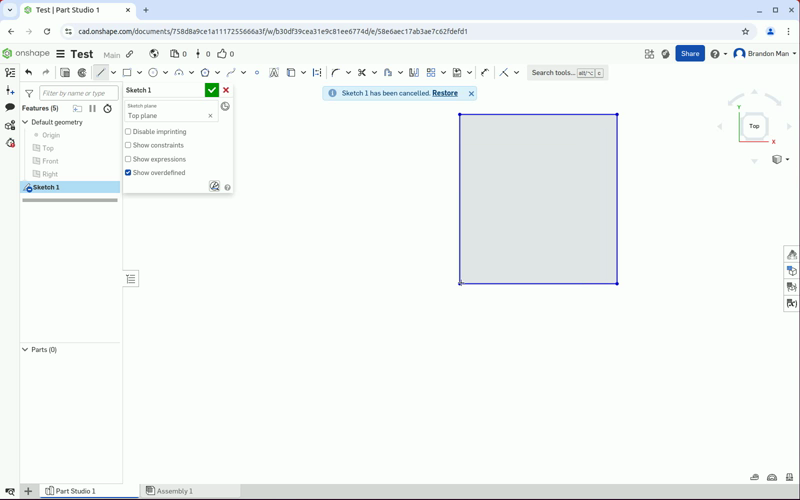
scroll(6)
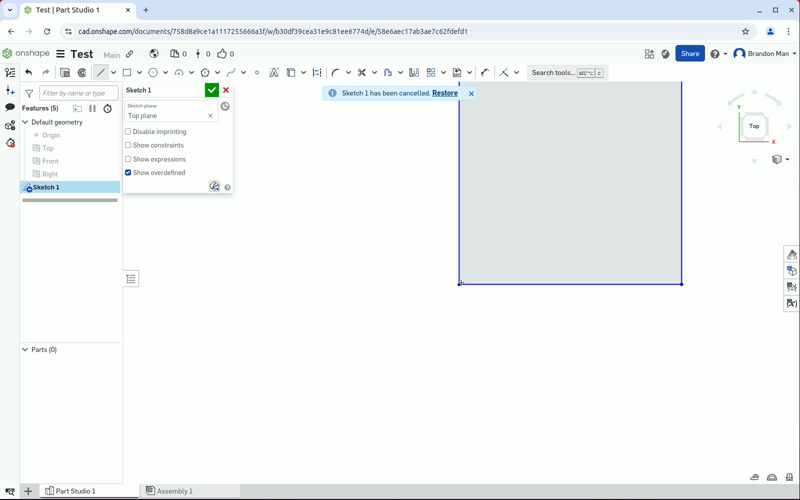
scroll(6)
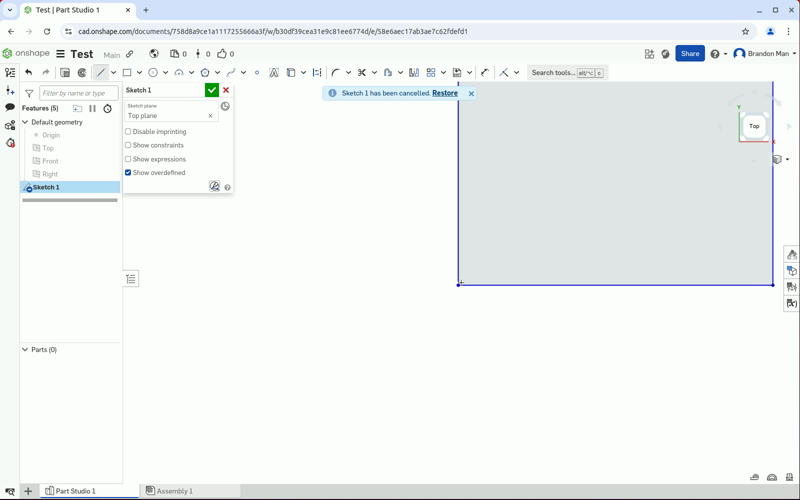
scroll(6)
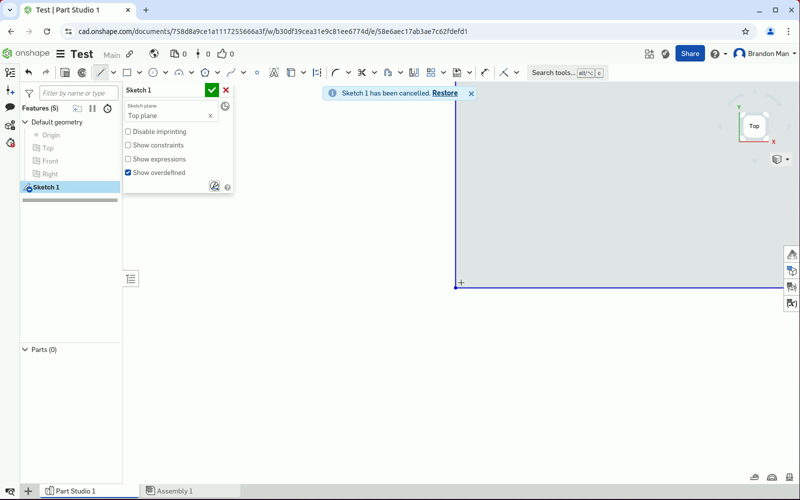
click(461, 282)
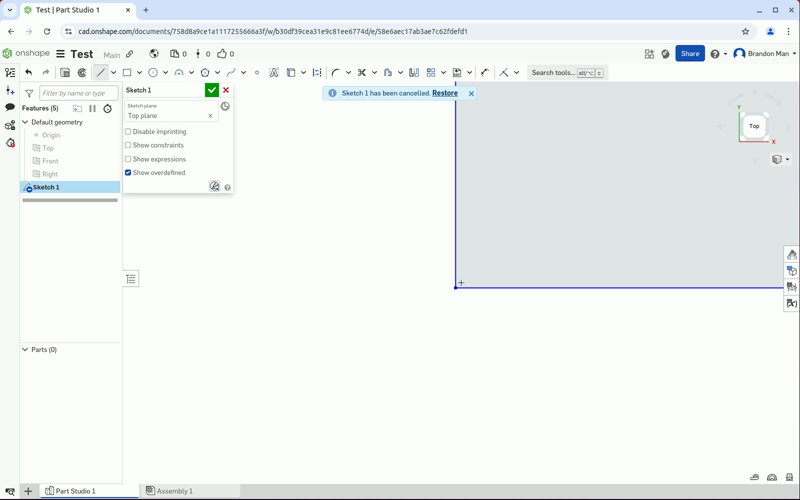
scroll(-6)
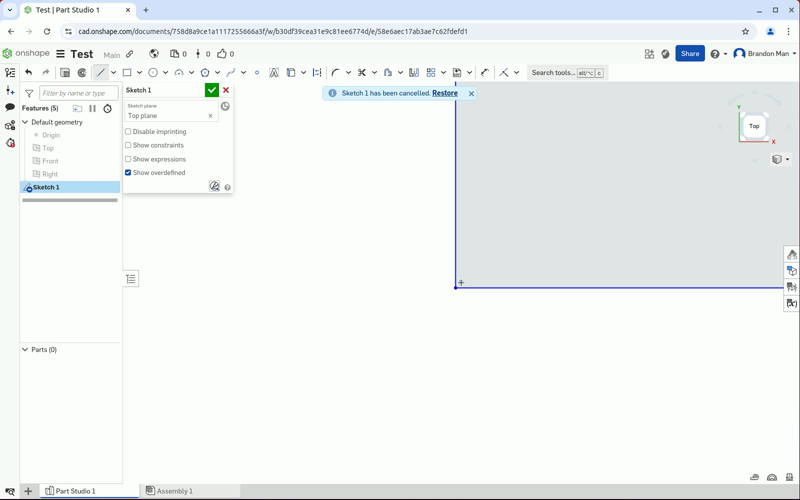
scroll(-6)
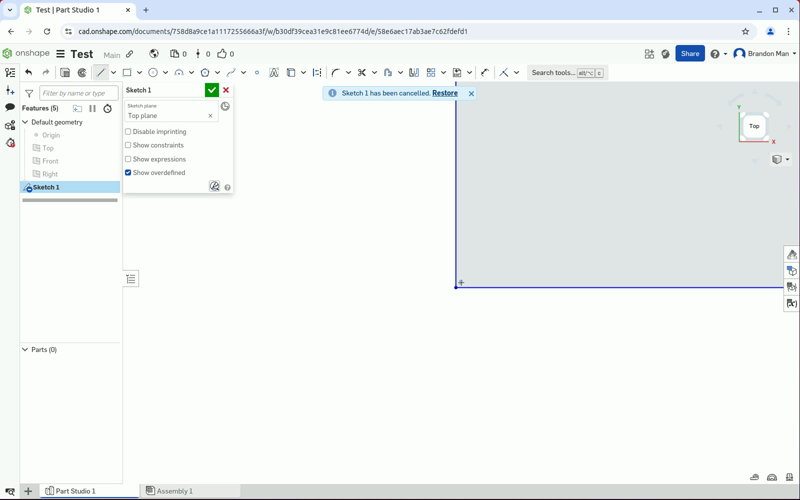
scroll(-6)
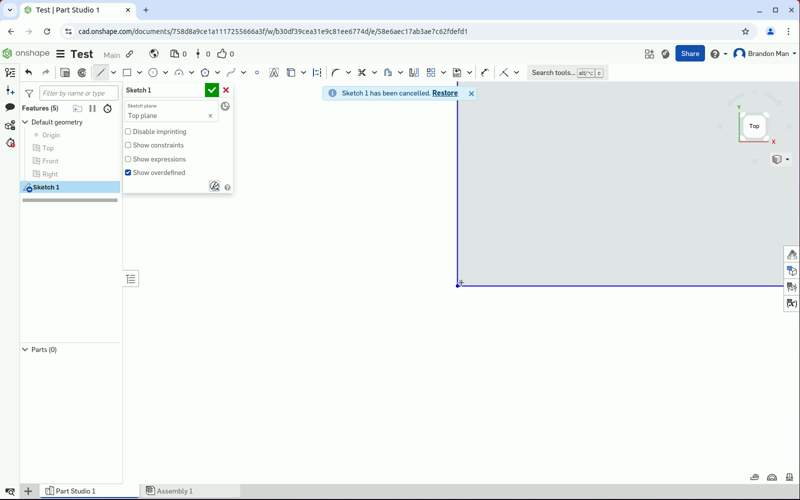
scroll(-6)
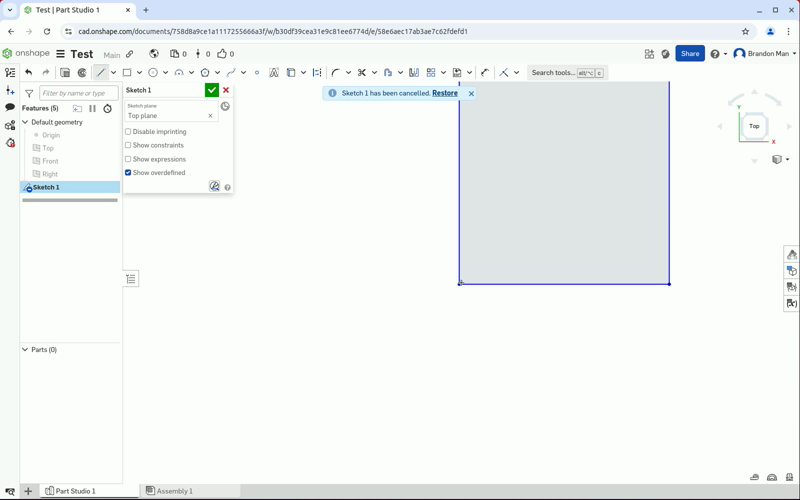
scroll(-6)
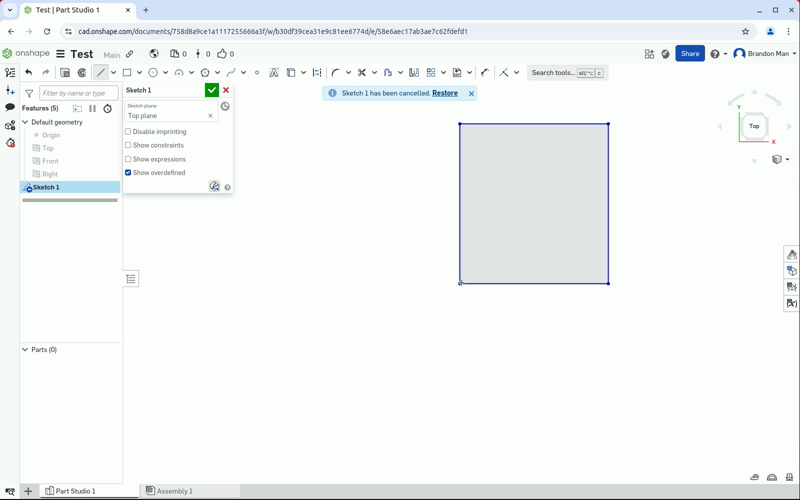
scroll(-6)
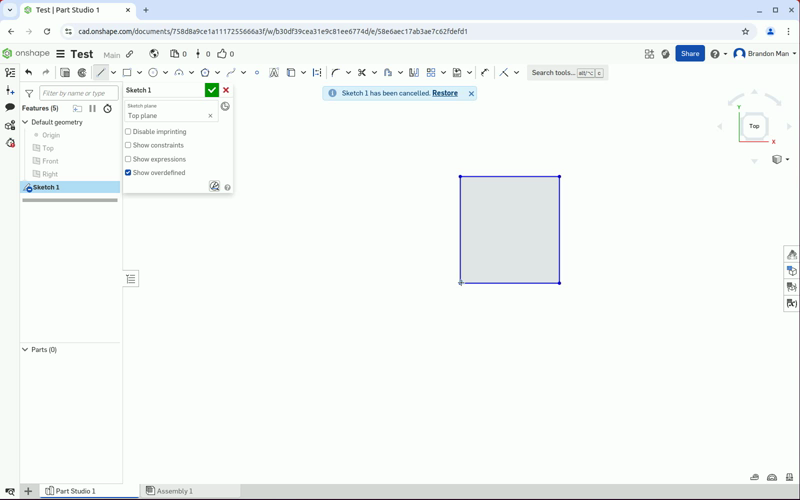
scroll(-6)
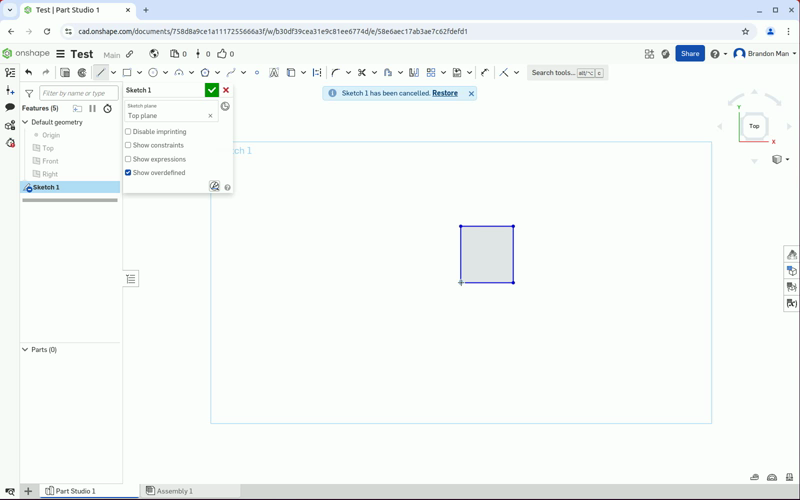
key_up(shift)
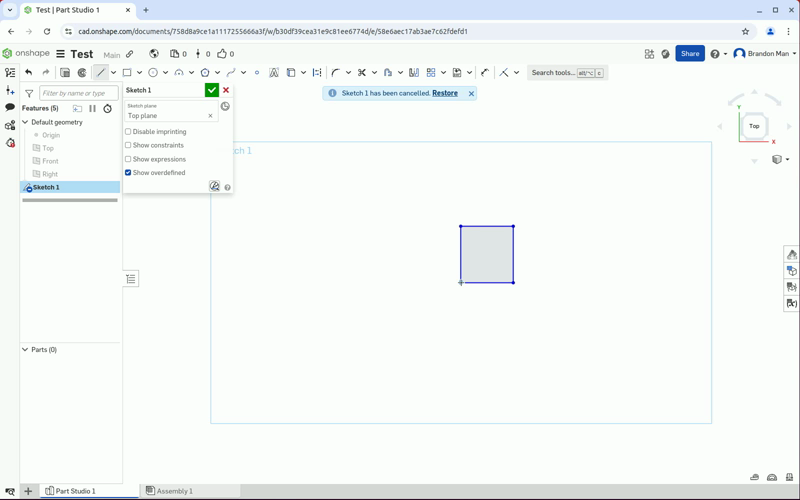
key_down(shift)
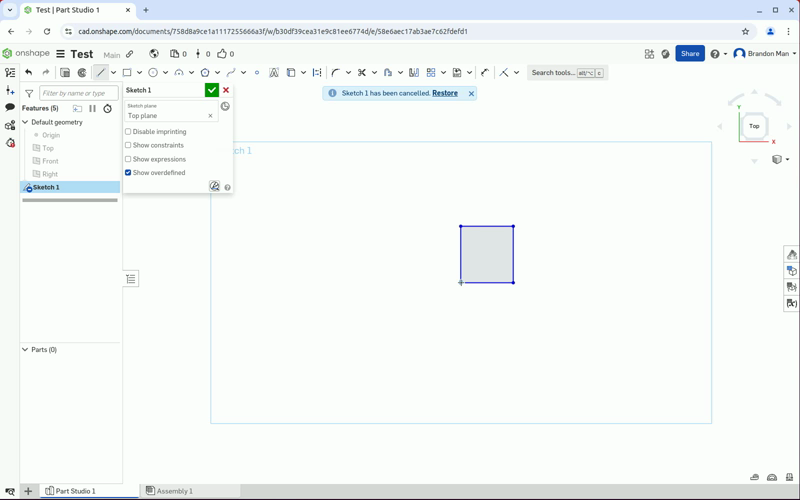
mouse_move(491, 282)
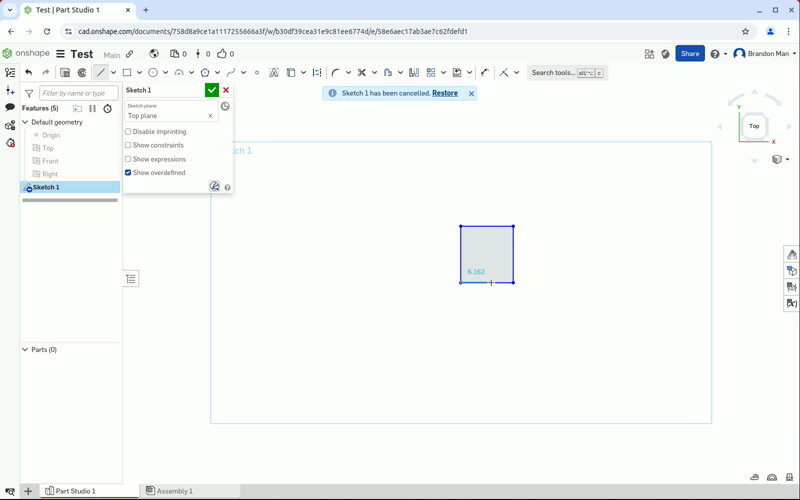
mouse_move(487, 282)
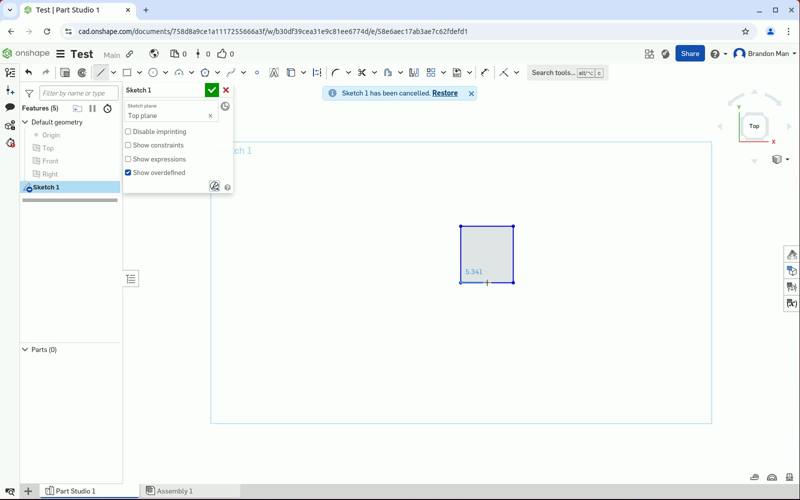
click(487, 282)
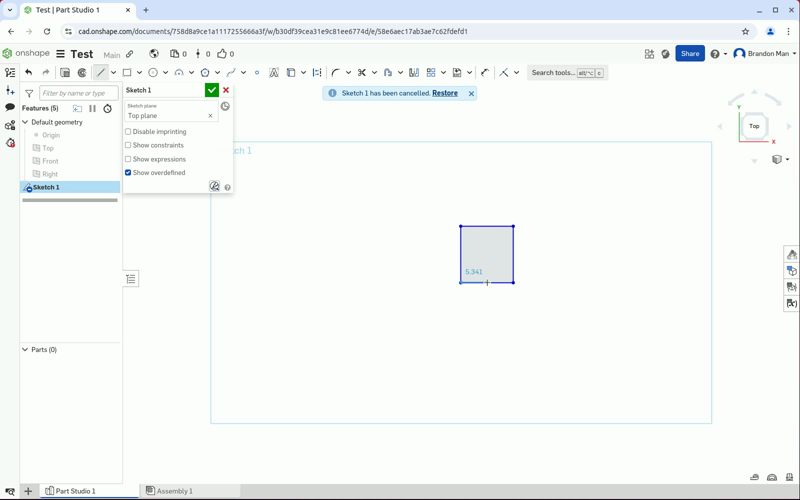
key_up(shift)
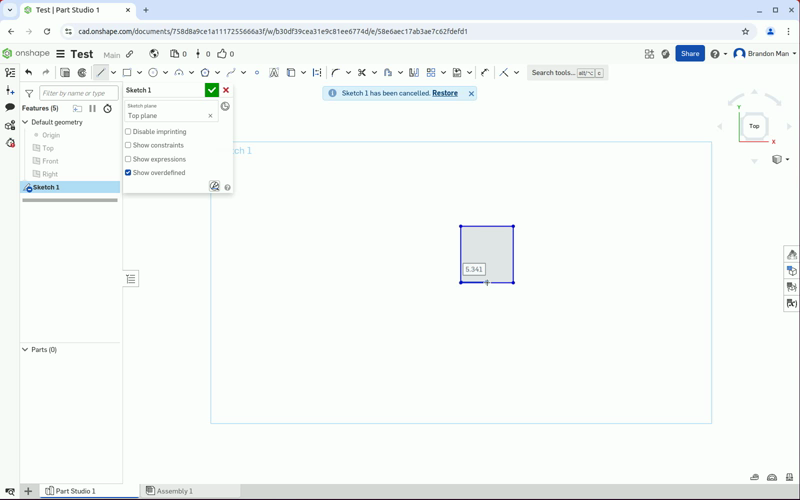
key_down(shift)
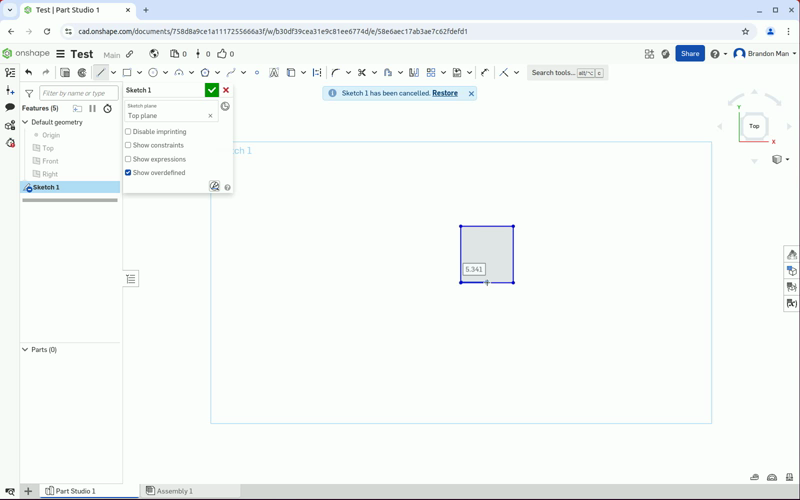
mouse_move(517, 282)
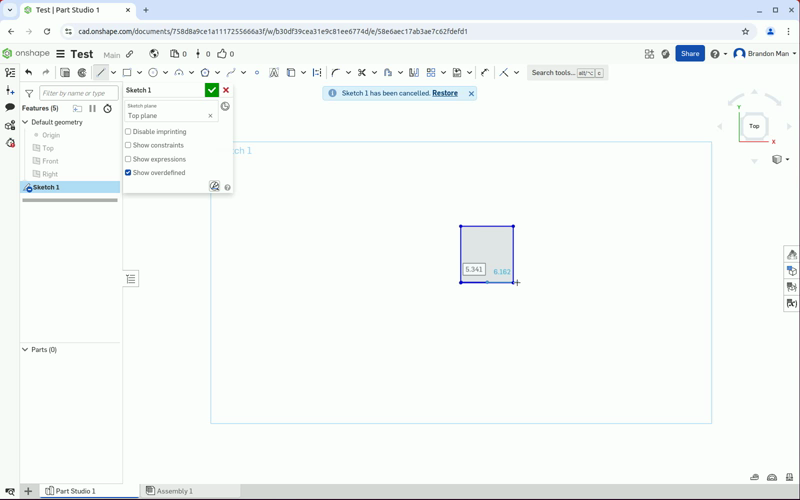
mouse_move(488, 282)
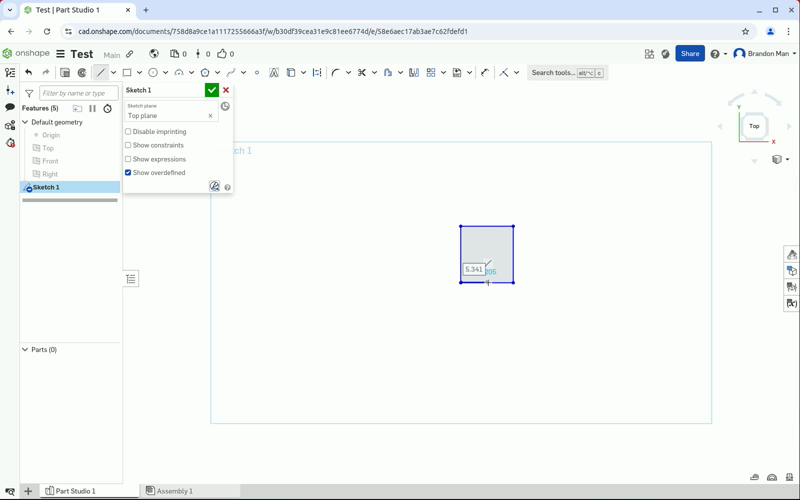
scroll(6)
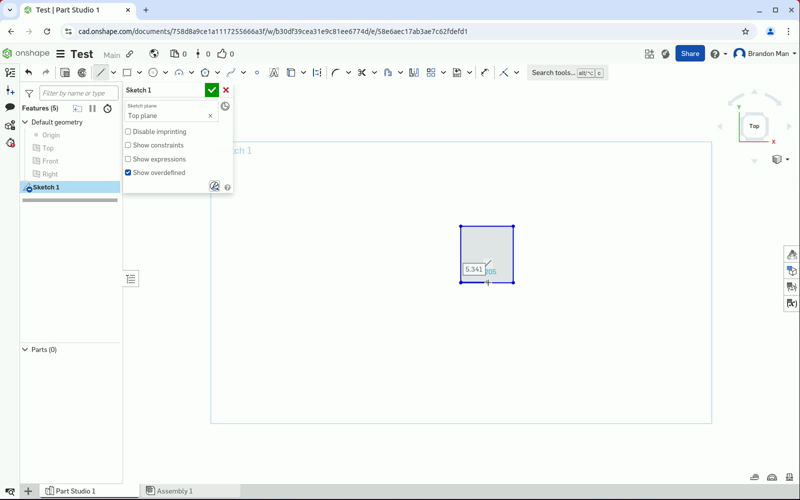
scroll(6)
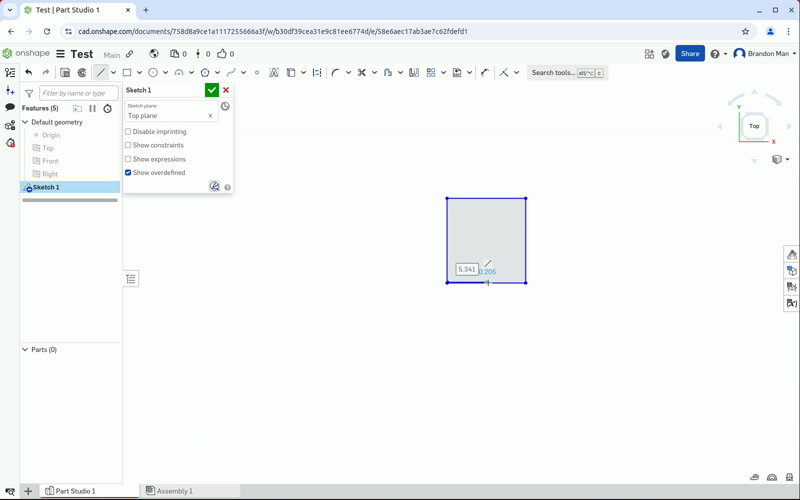
scroll(6)
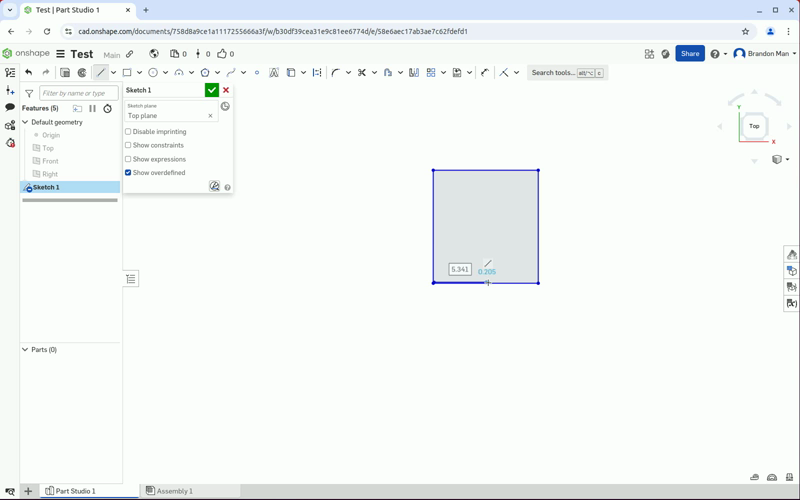
scroll(6)
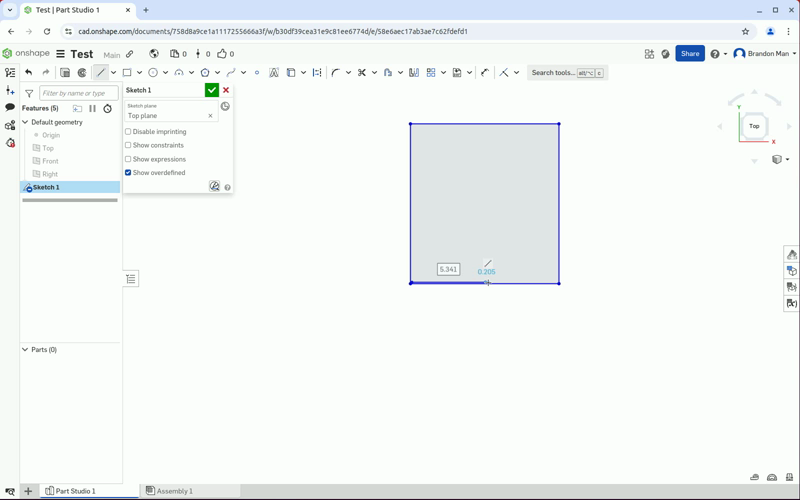
scroll(6)
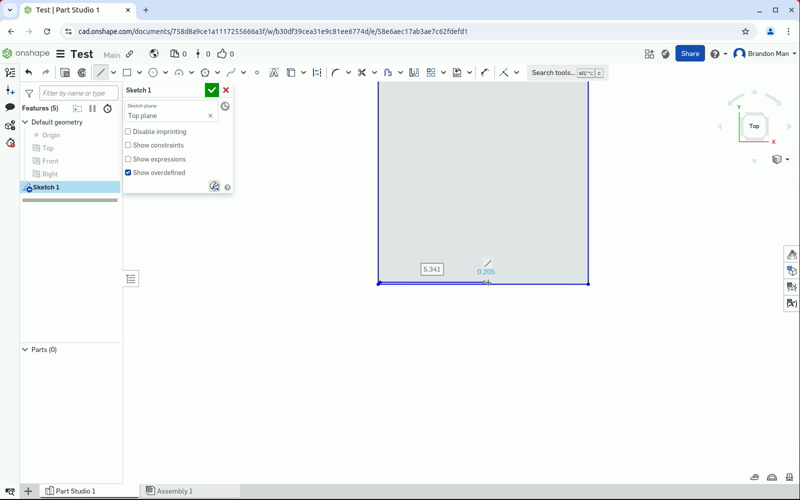
scroll(6)
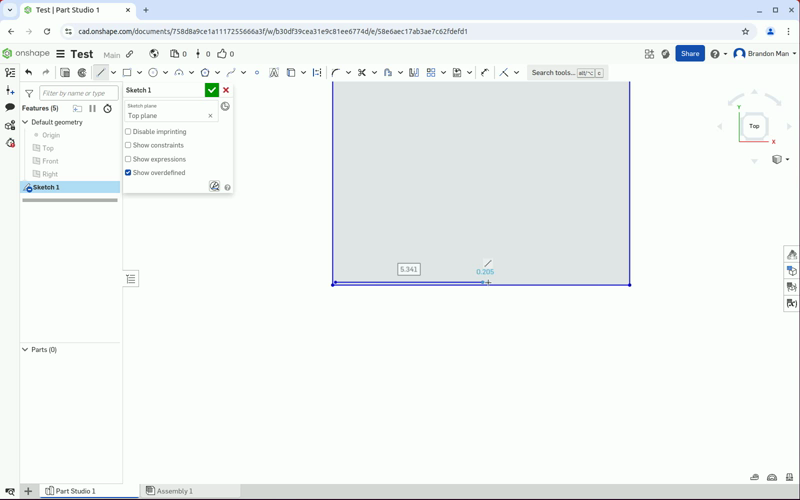
scroll(6)
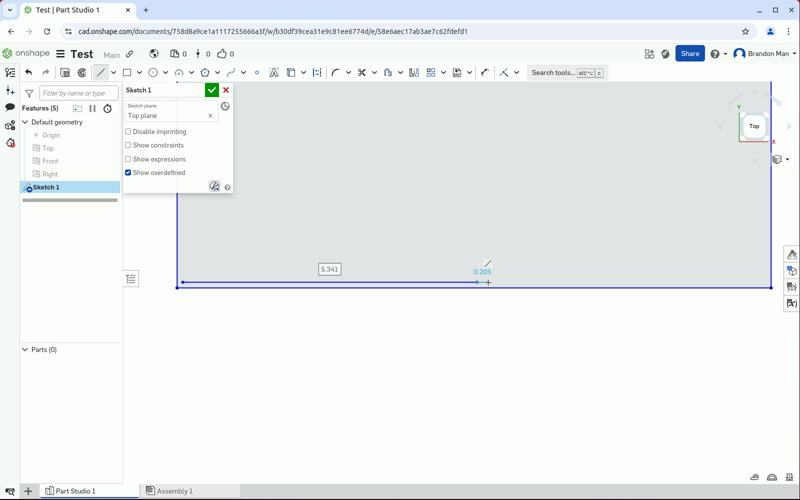
click(488, 282)
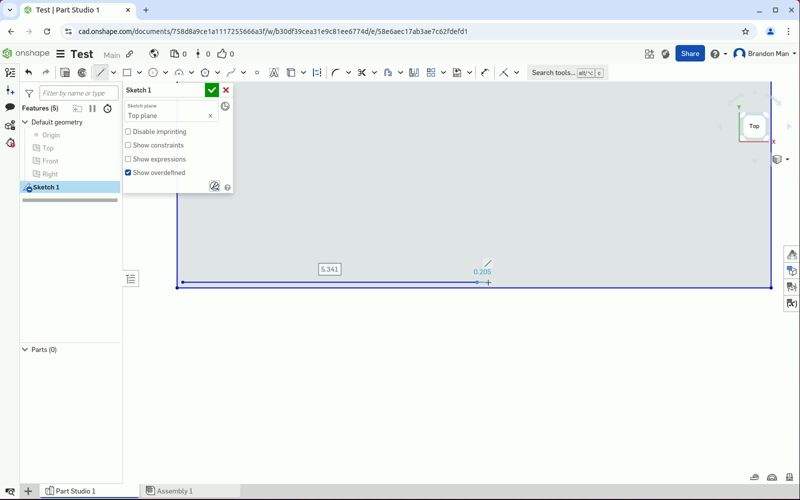
scroll(-6)
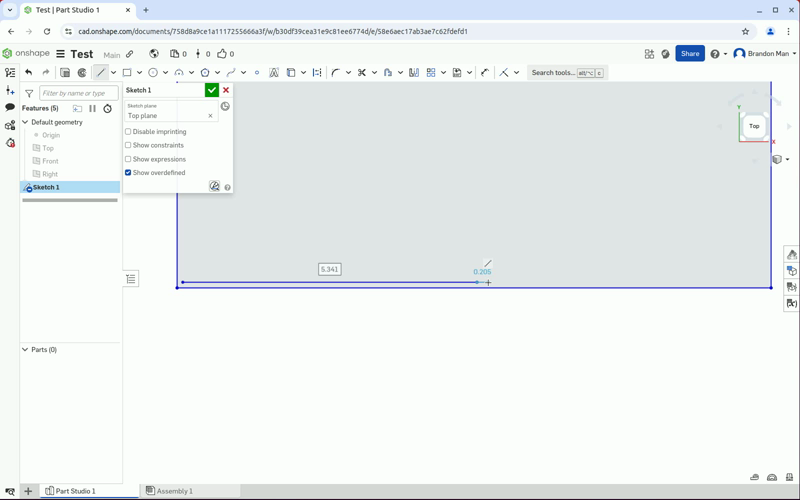
scroll(-6)
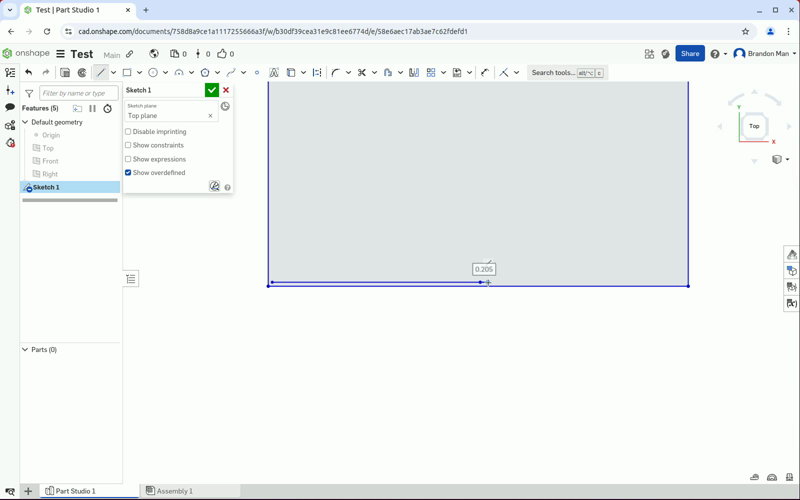
scroll(-6)
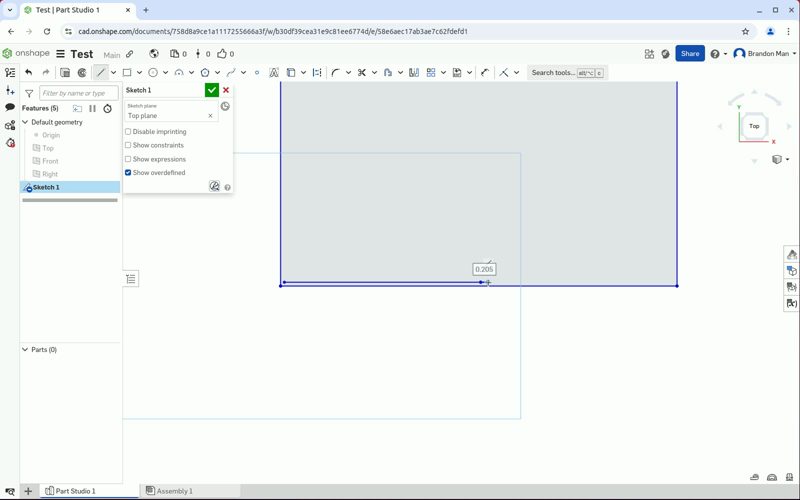
scroll(-6)
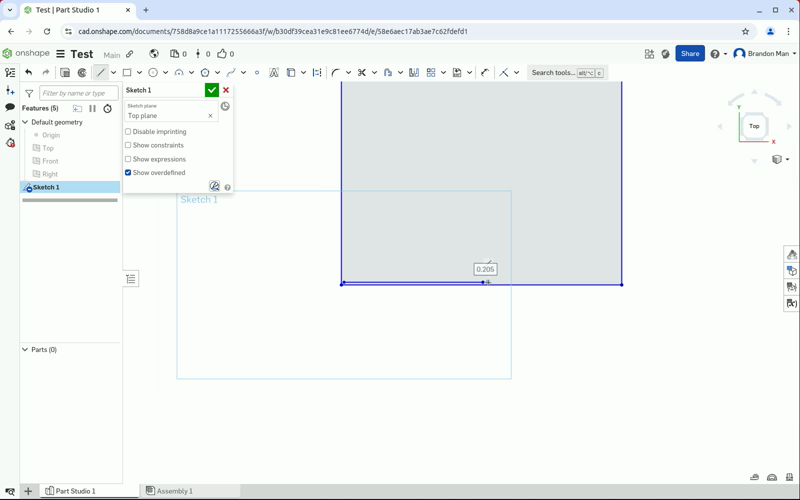
scroll(-6)
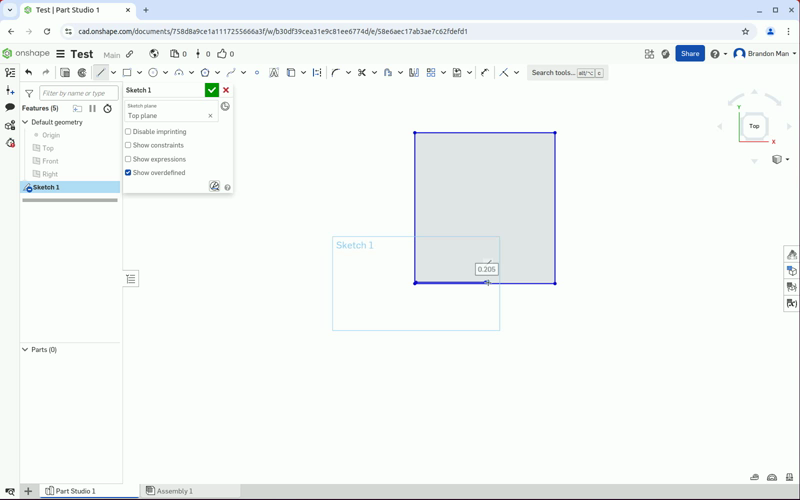
scroll(-6)
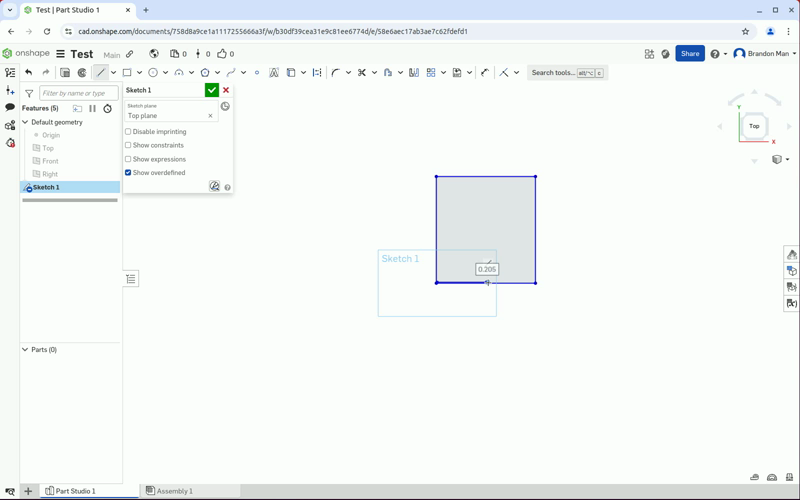
scroll(-6)
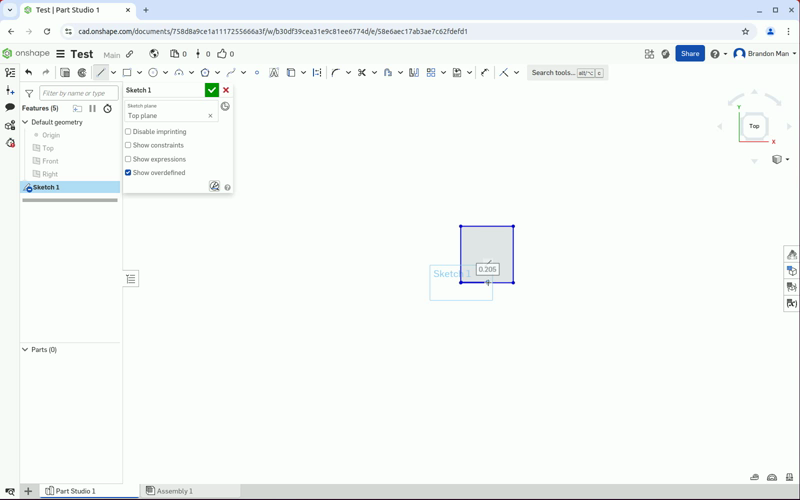
key_up(shift)
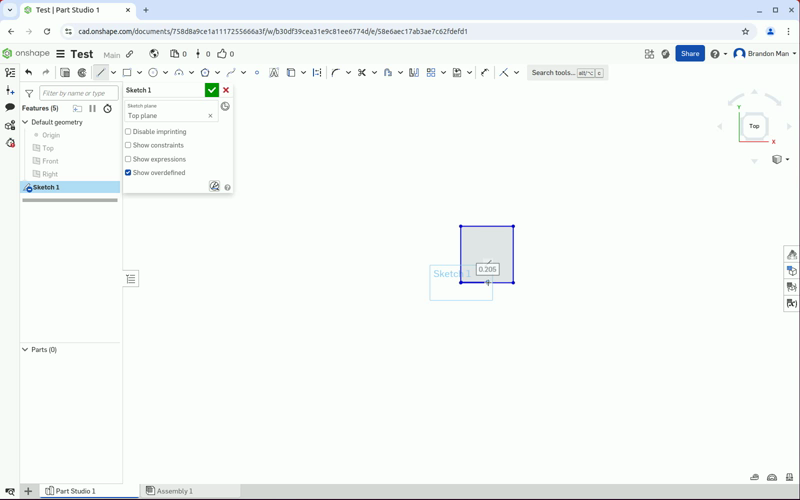
key_down(shift)
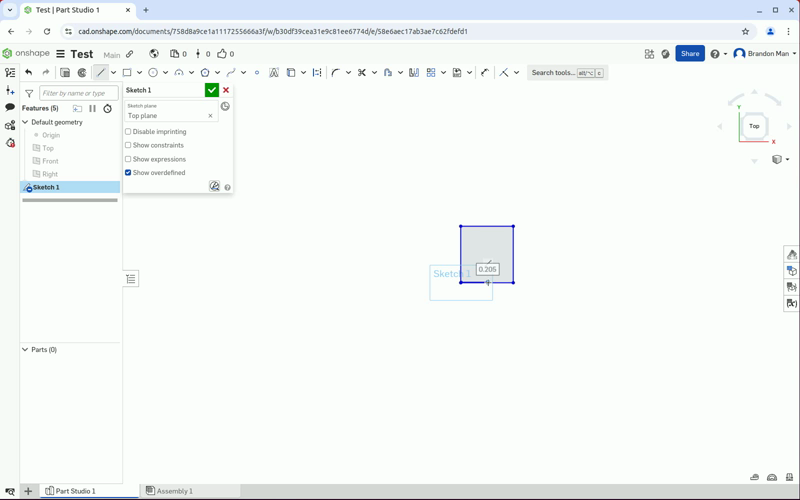
mouse_move(518, 282)
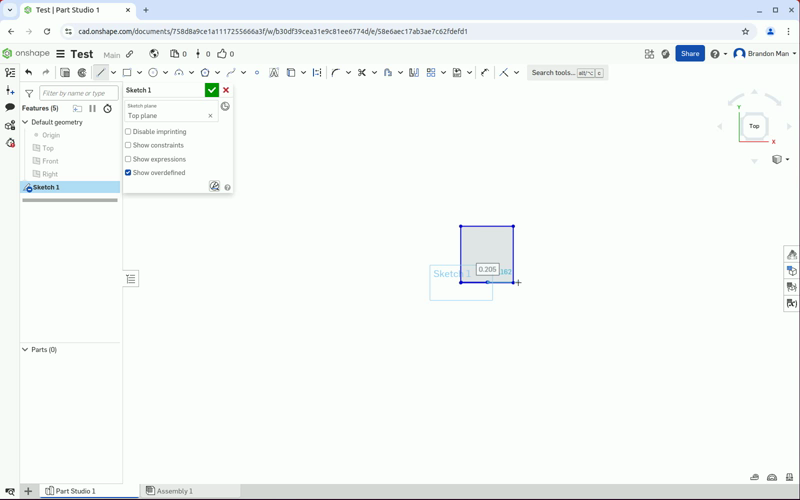
mouse_move(512, 282)
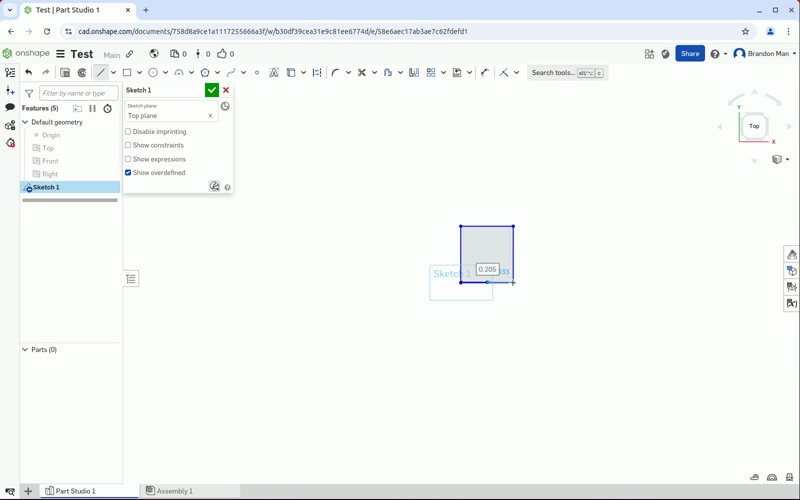
scroll(6)
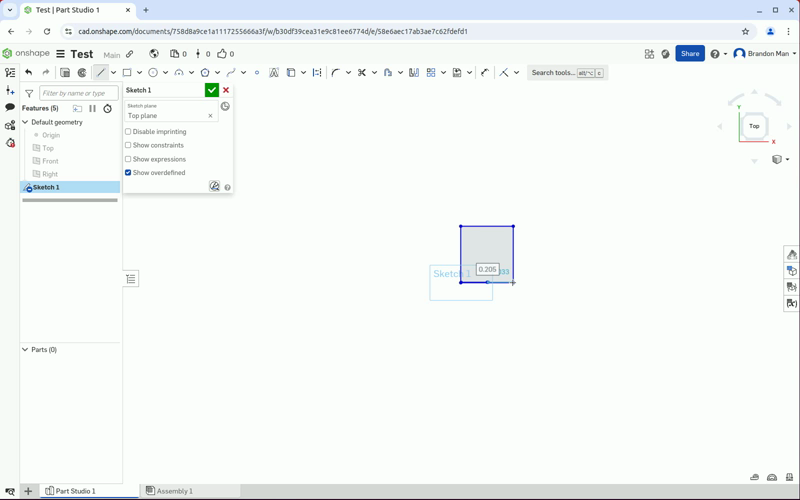
scroll(6)
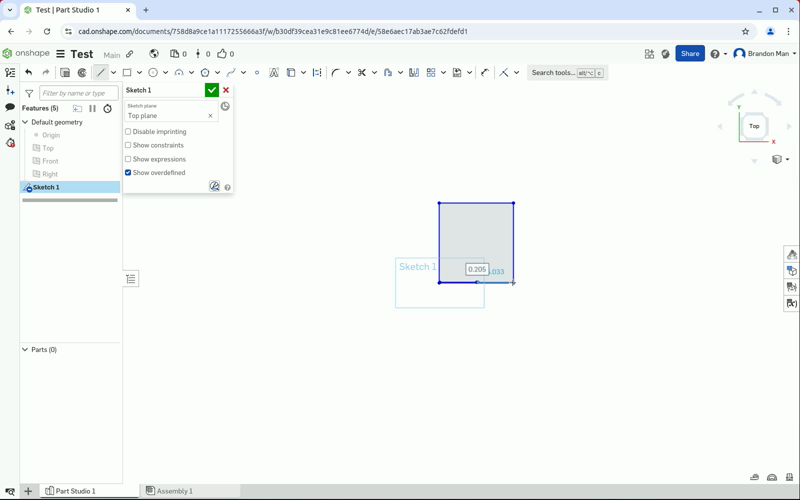
scroll(6)
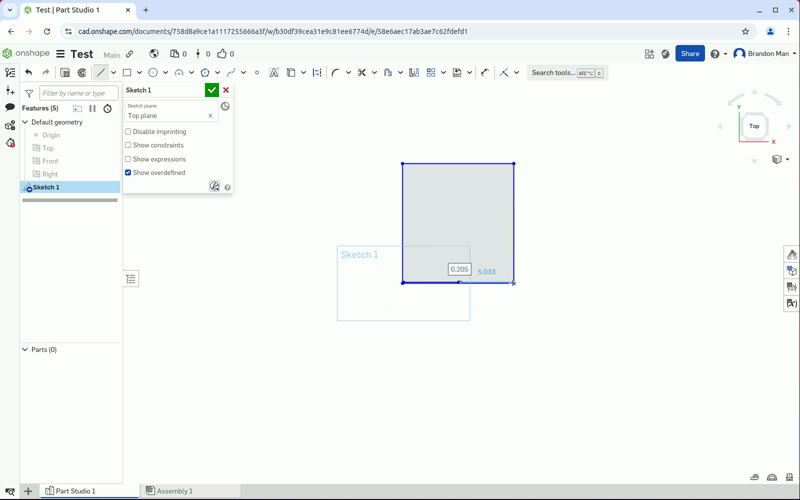
scroll(6)
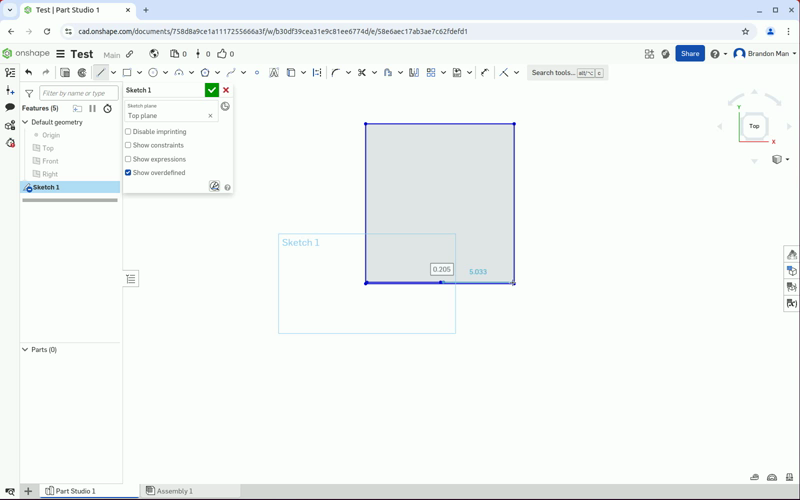
scroll(6)
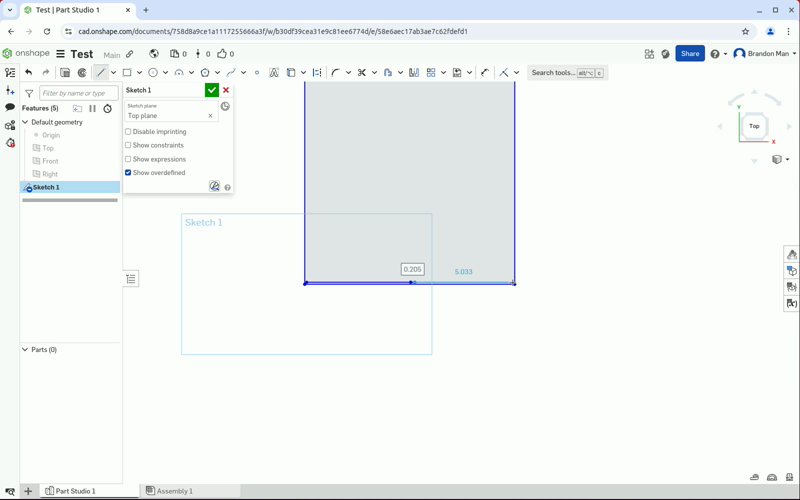
scroll(6)
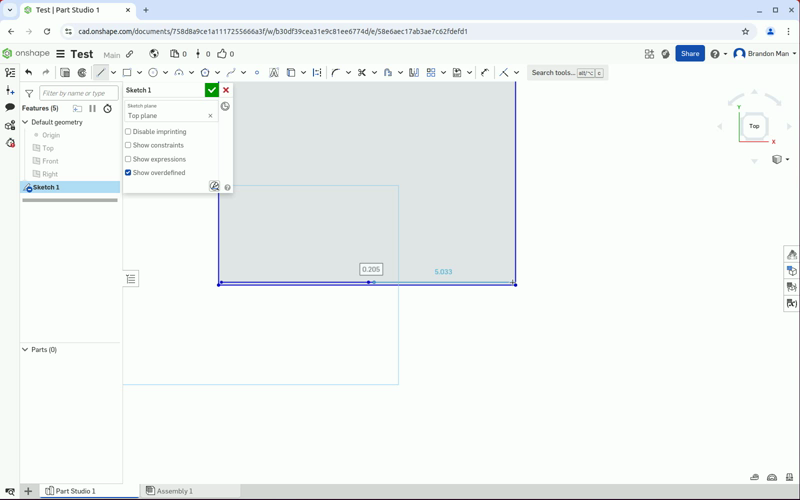
scroll(6)
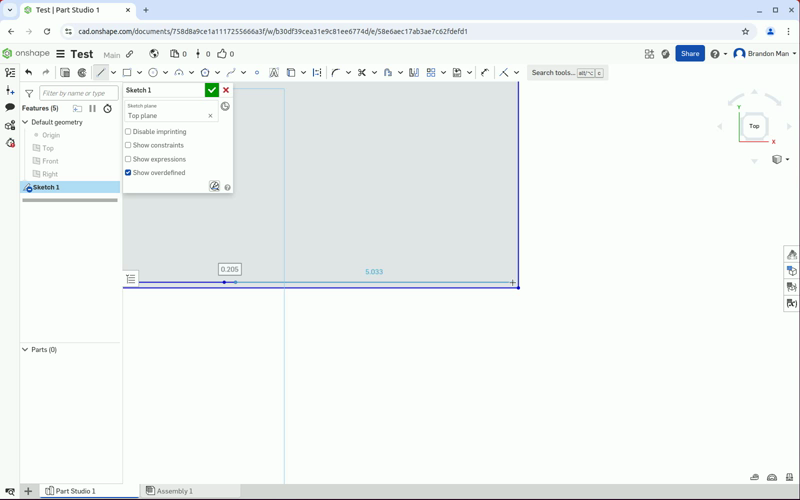
click(512, 282)
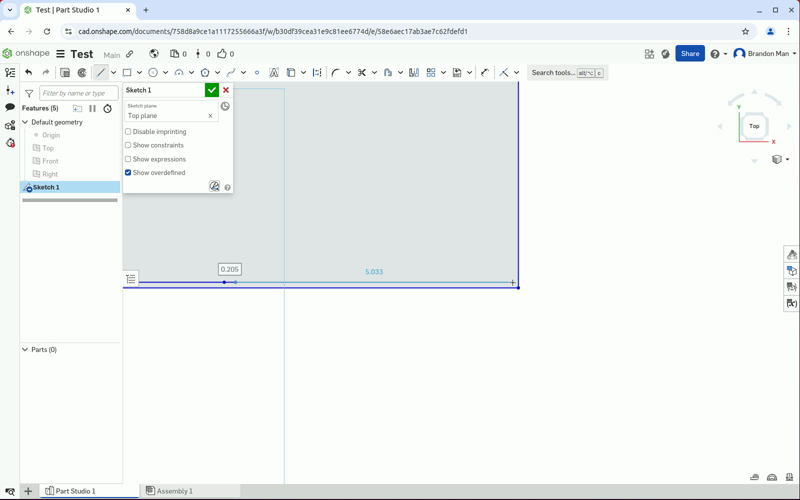
scroll(-6)
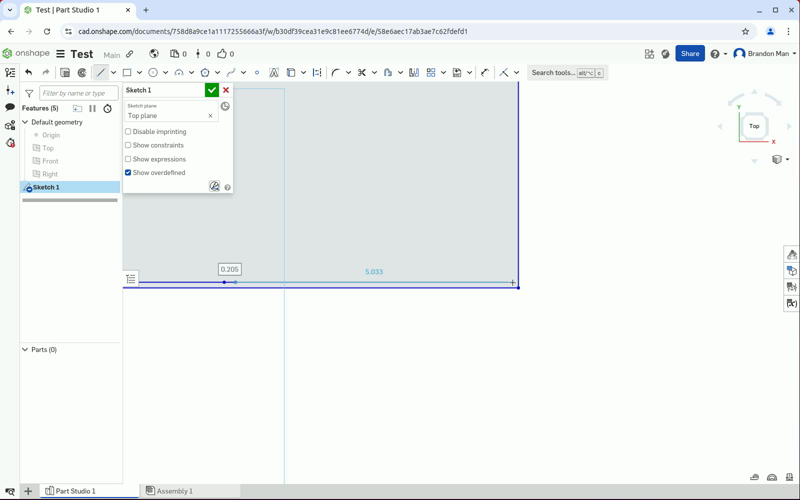
scroll(-6)
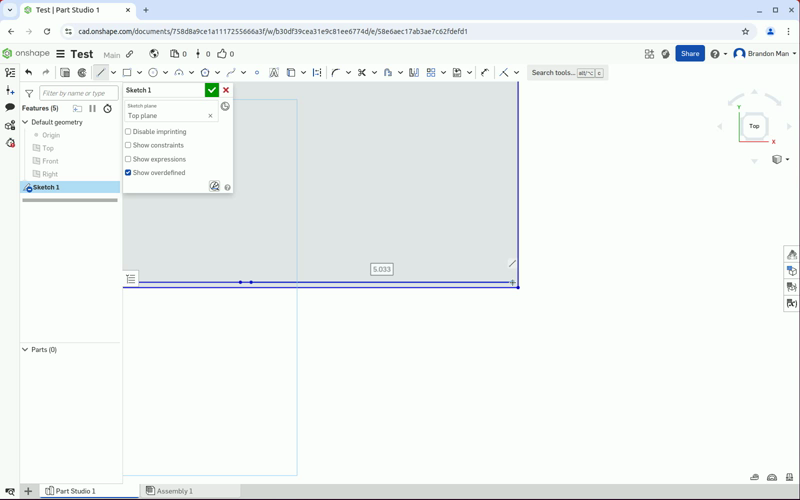
scroll(-6)
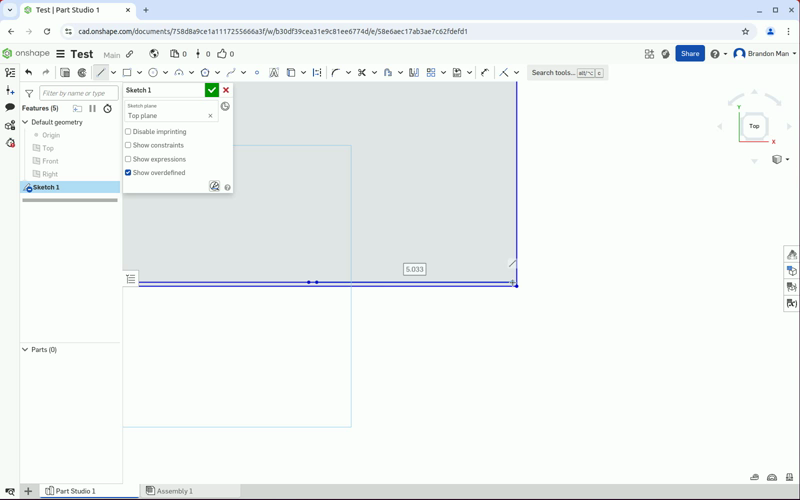
scroll(-6)
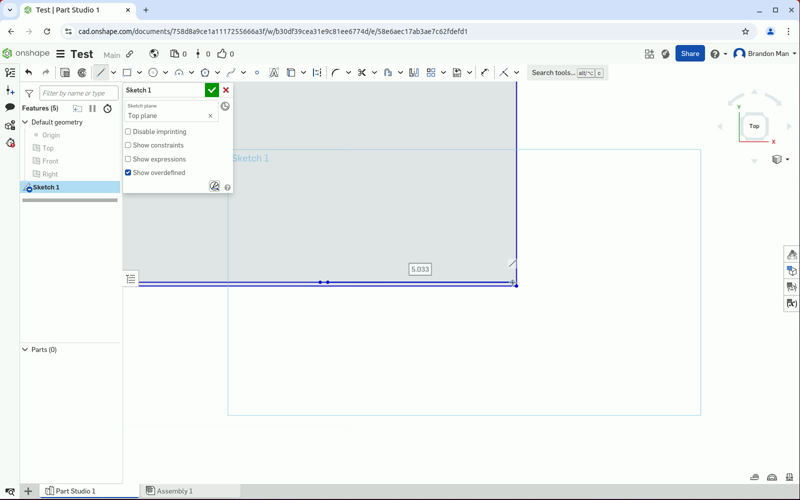
scroll(-6)
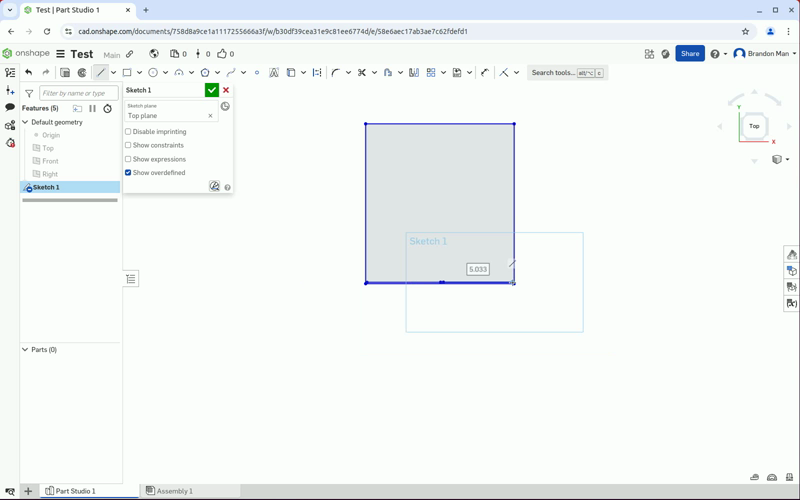
scroll(-6)
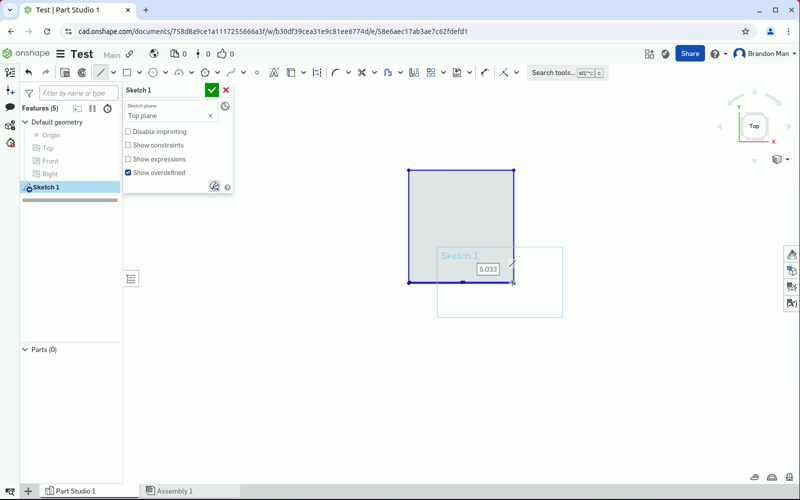
scroll(-6)
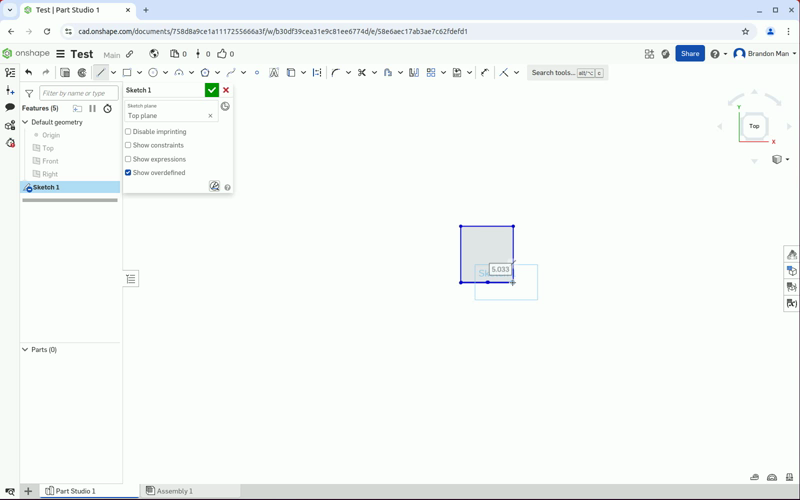
key_up(shift)
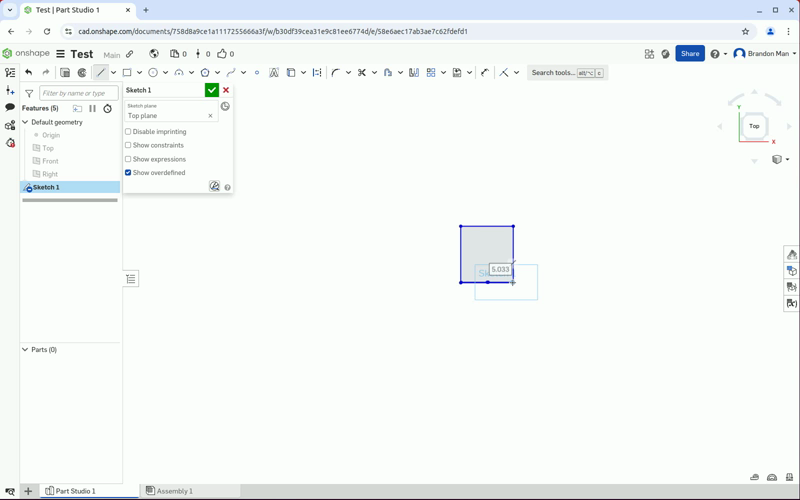
key_down(shift)
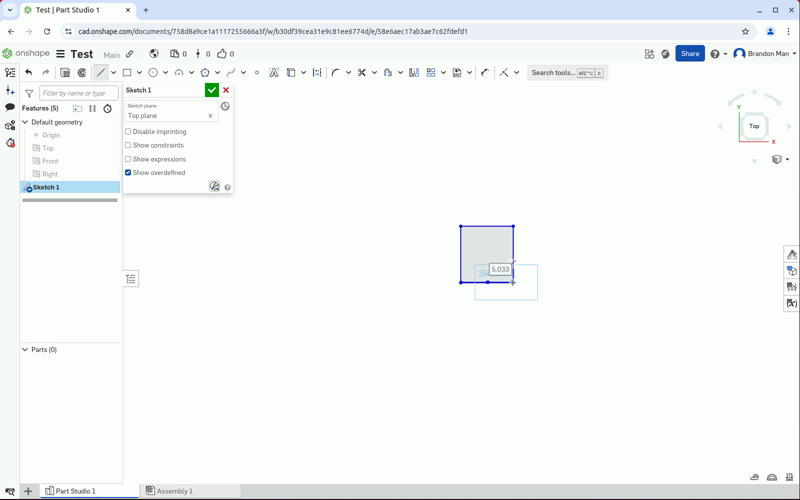
mouse_move(542, 282)
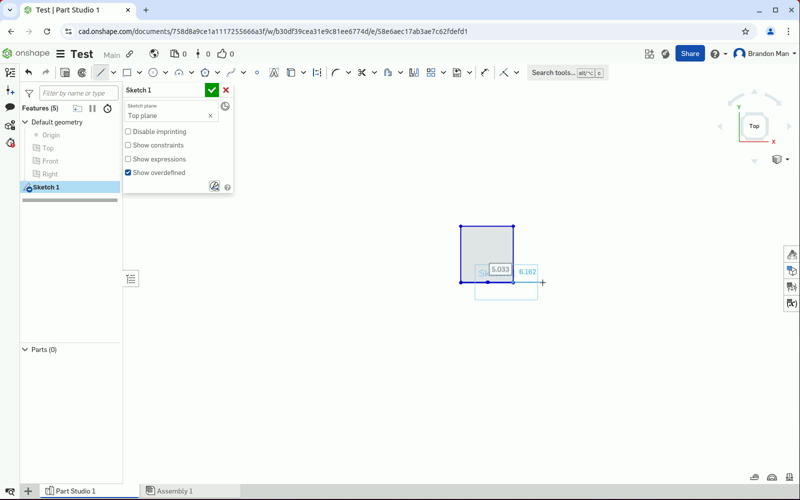
mouse_move(512, 261)
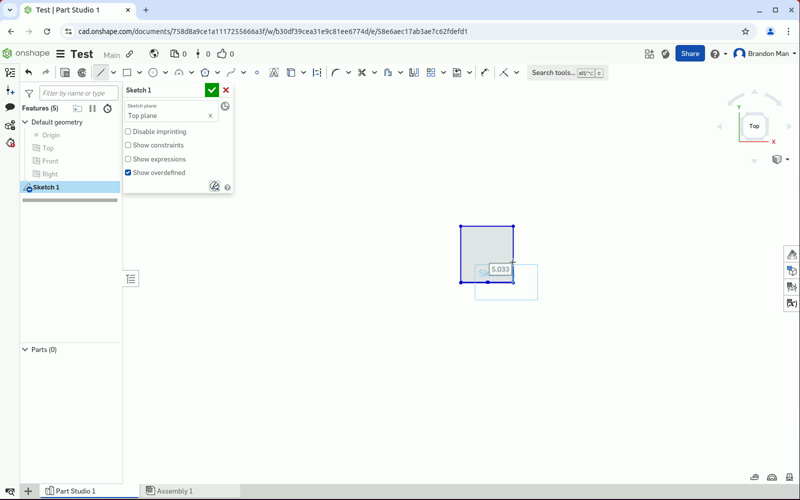
click(512, 261)
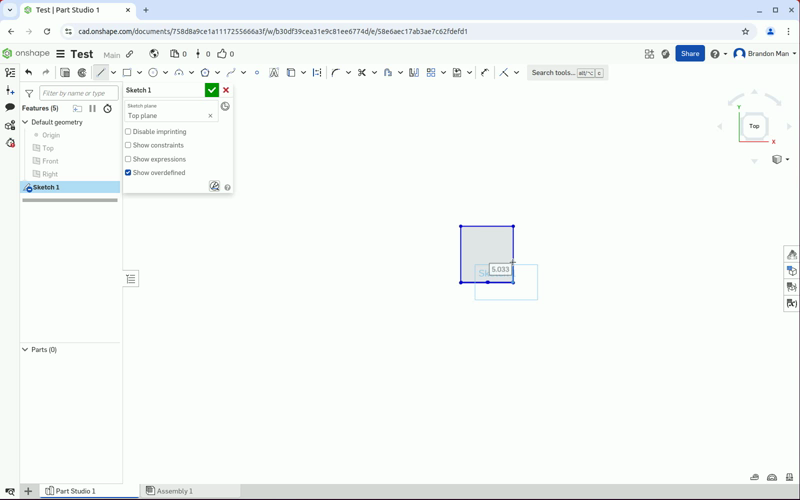
key_up(shift)
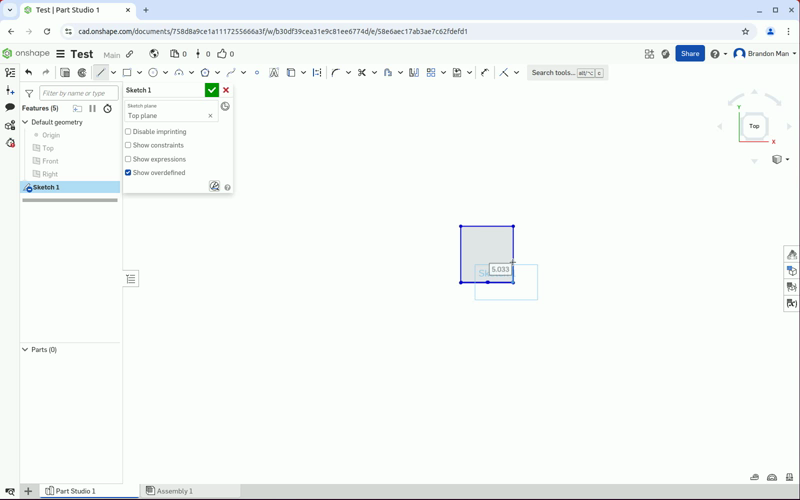
key_down(shift)
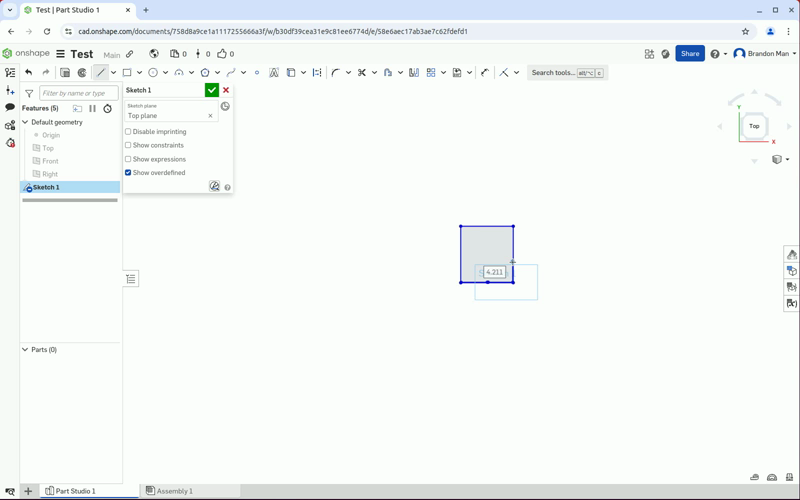
mouse_move(542, 261)
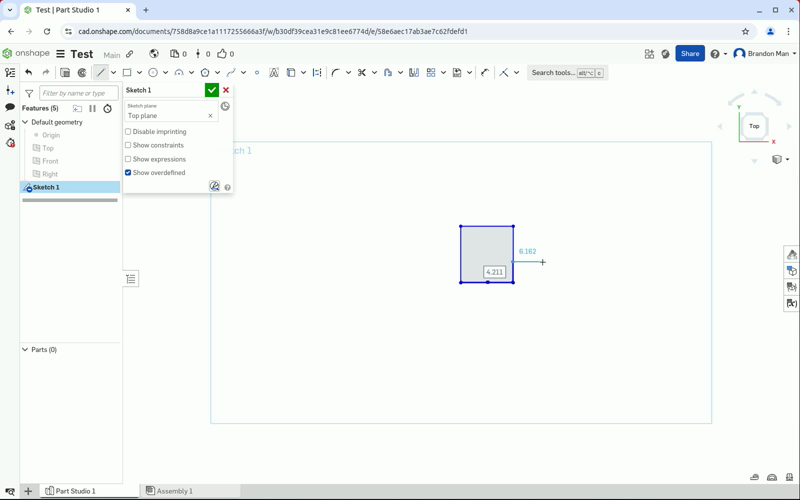
mouse_move(512, 261)
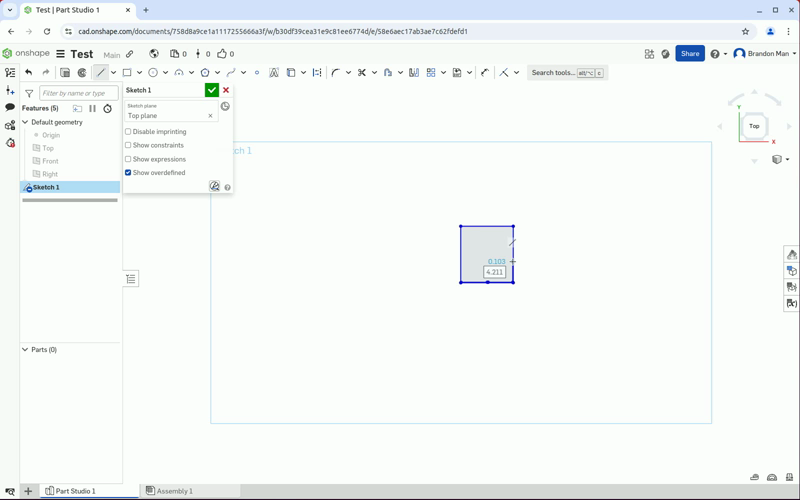
scroll(6)
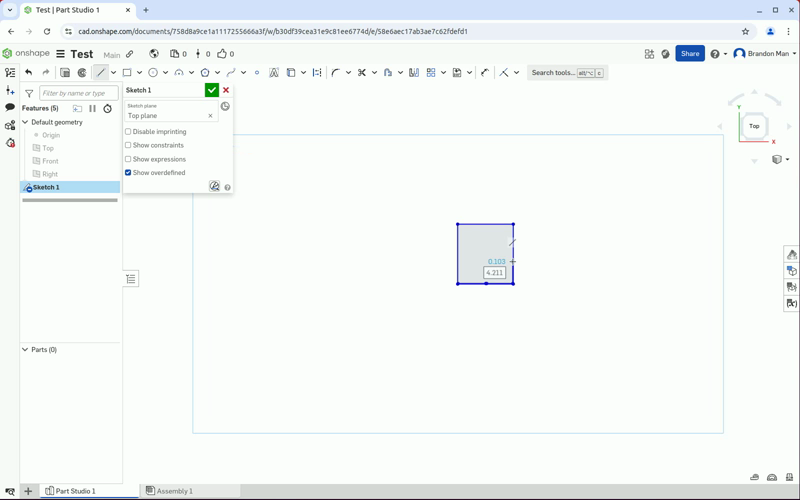
scroll(6)
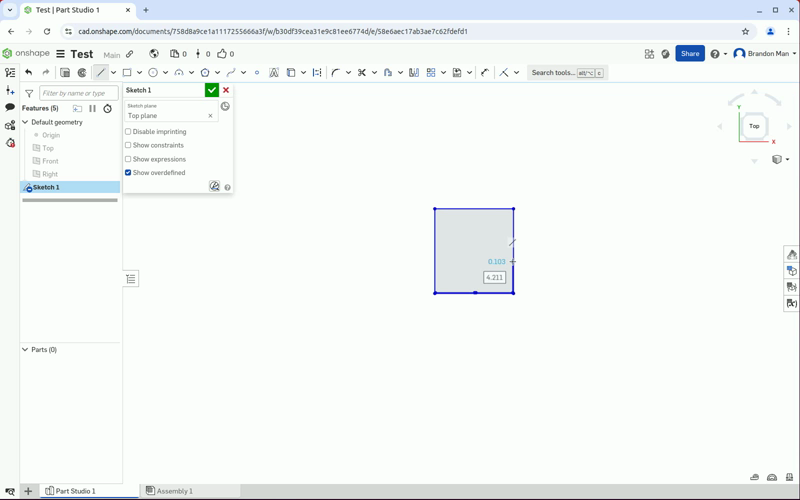
scroll(6)
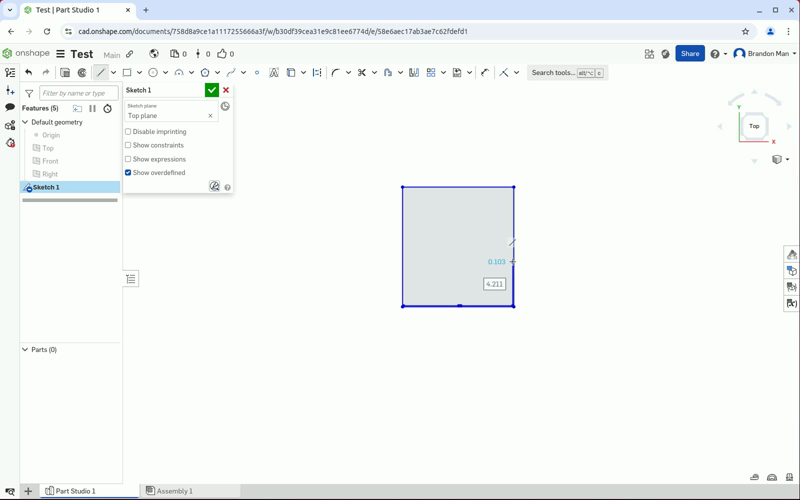
scroll(6)
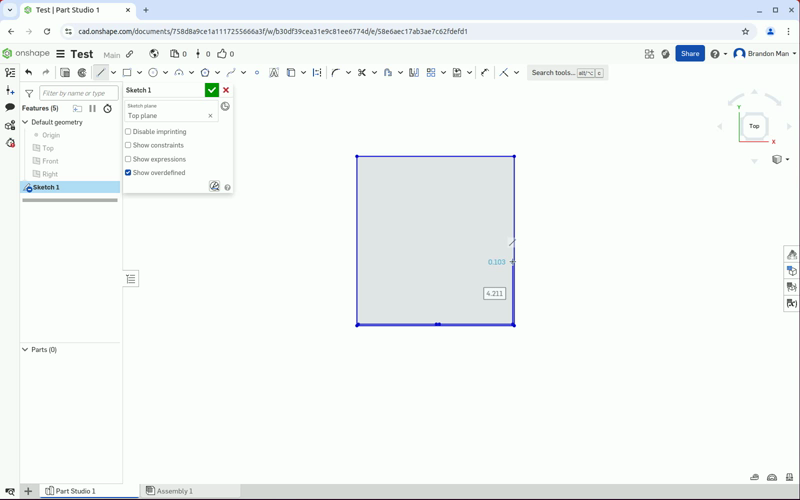
scroll(6)
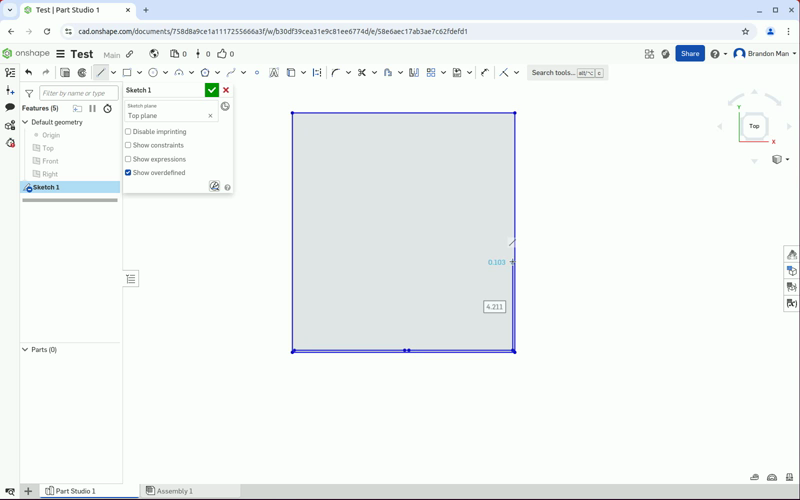
scroll(6)
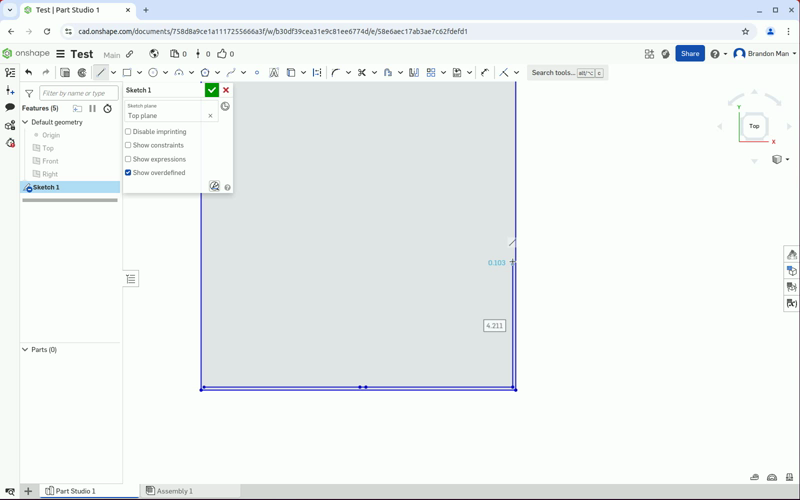
scroll(6)
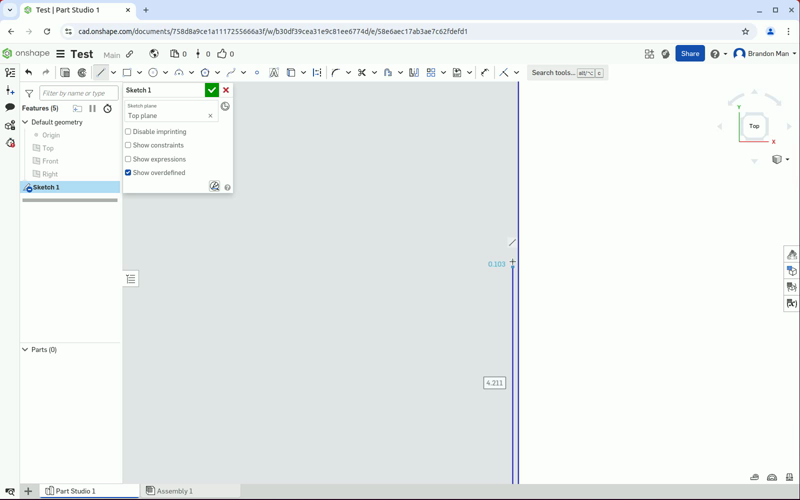
click(512, 261)
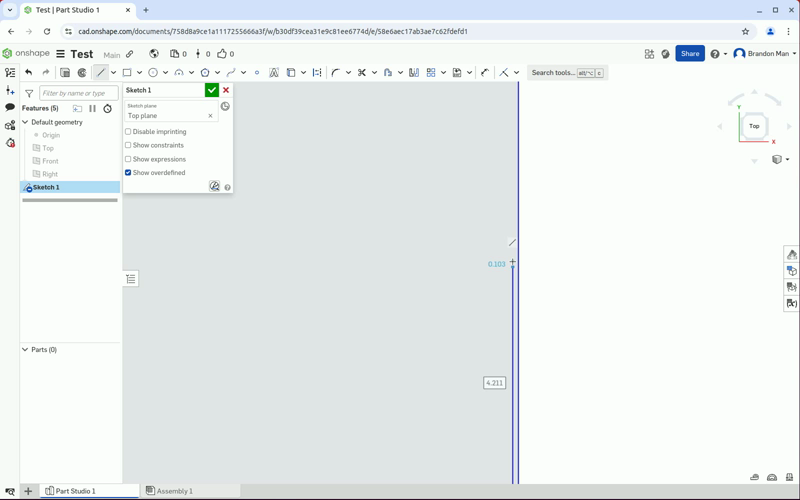
scroll(-6)
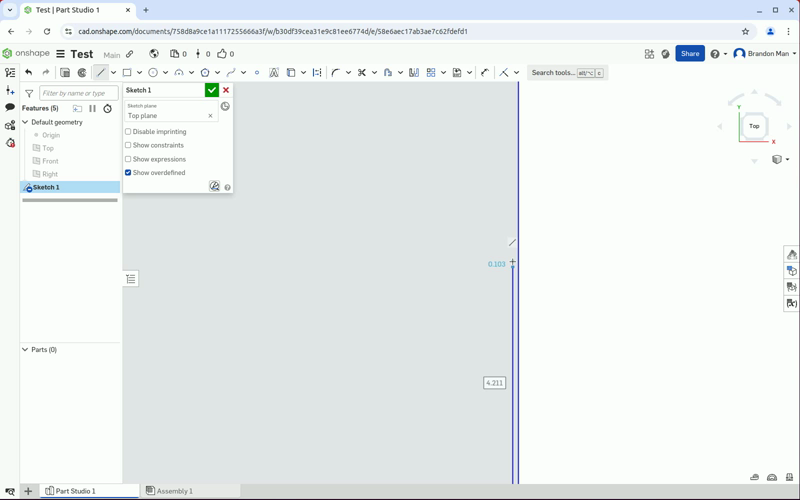
scroll(-6)
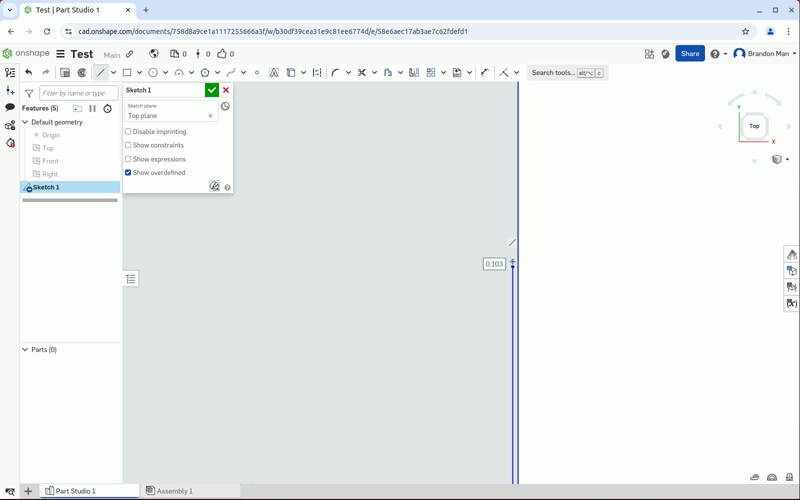
scroll(-6)
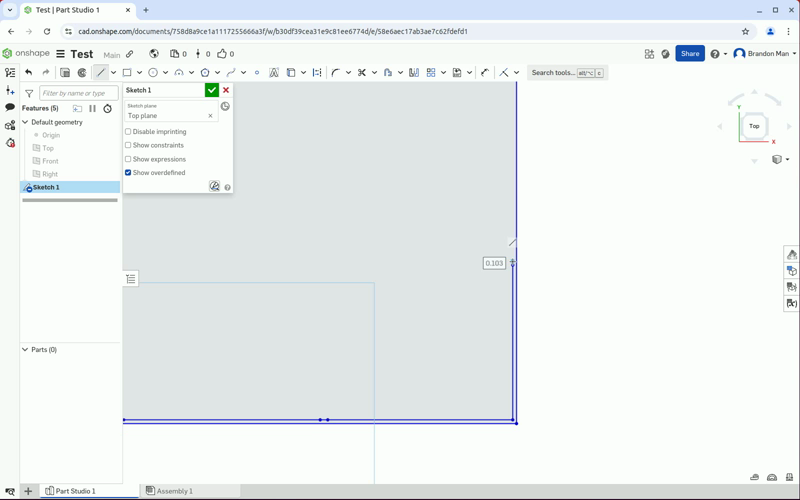
scroll(-6)
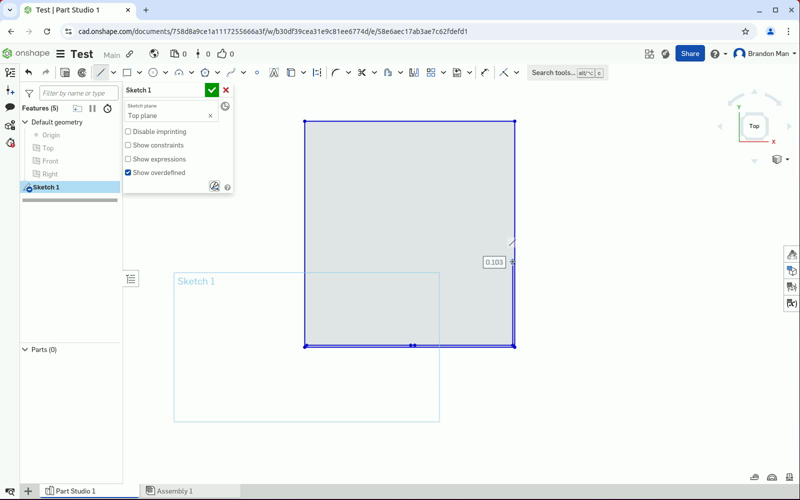
scroll(-6)
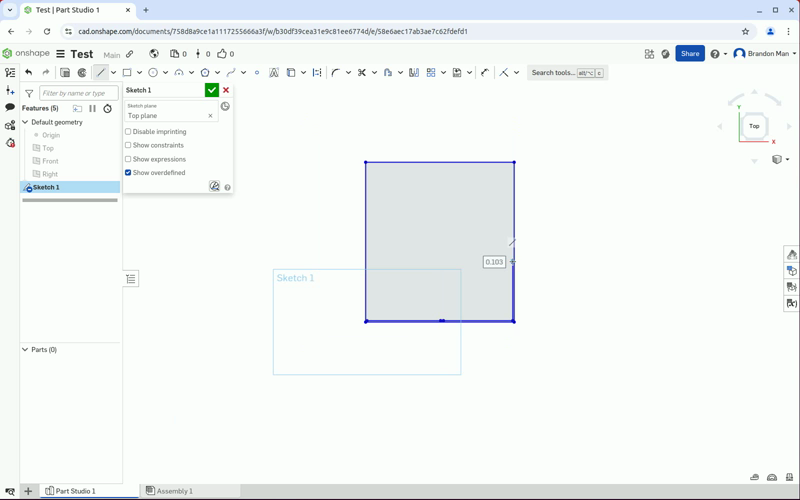
scroll(-6)
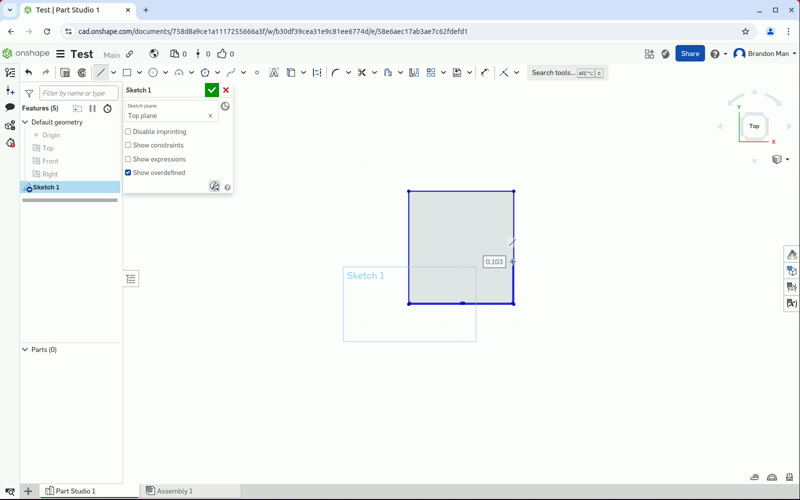
scroll(-6)
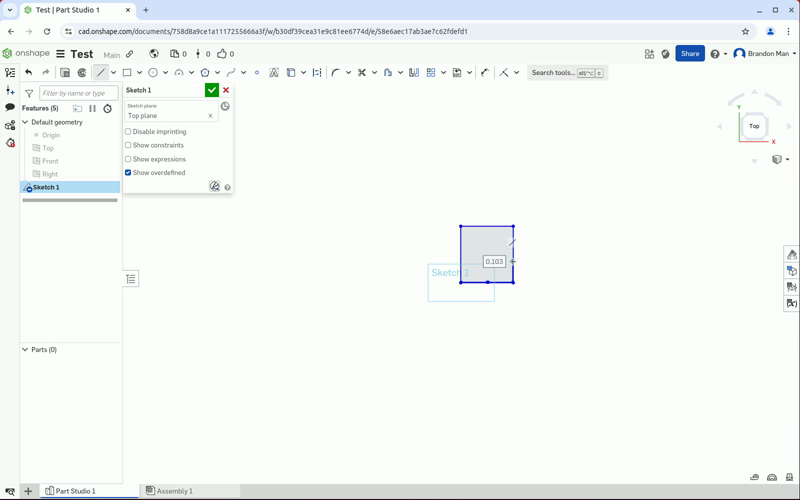
key_up(shift)
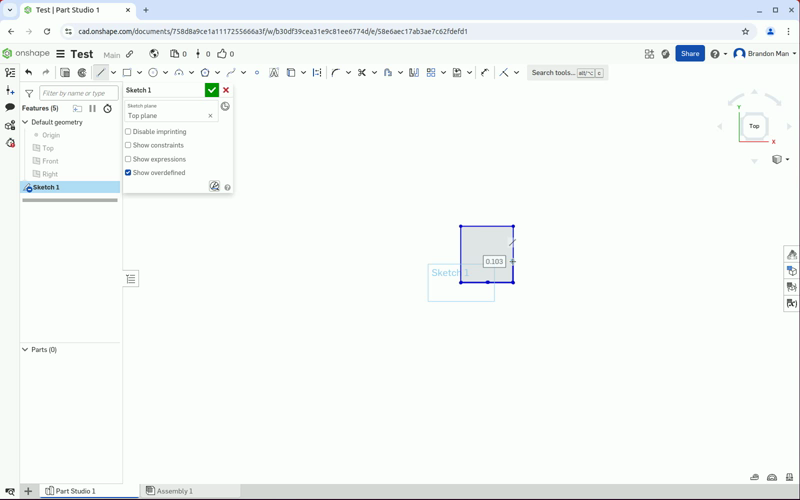
key_down(shift)
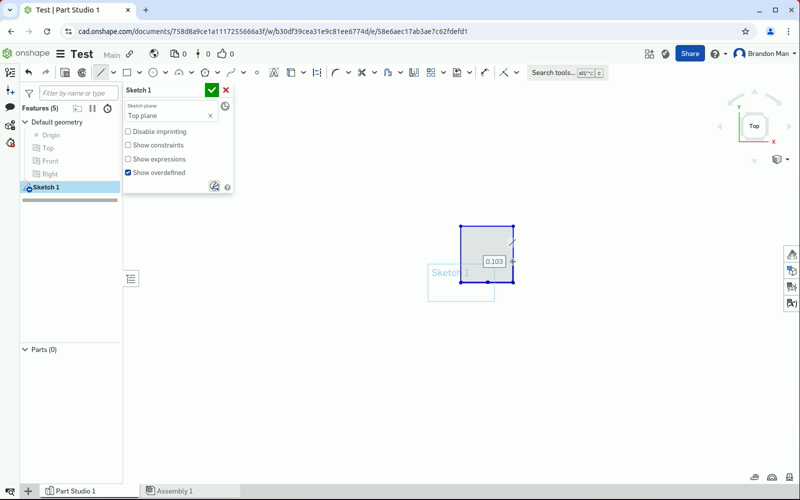
mouse_move(542, 261)
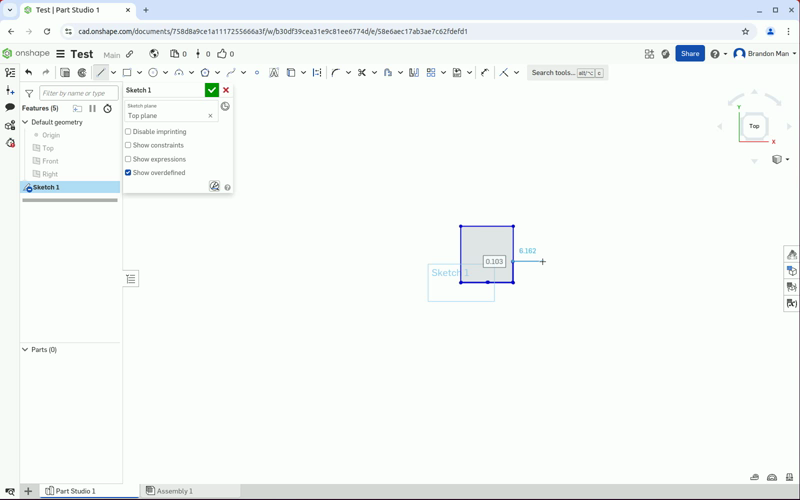
mouse_move(512, 226)
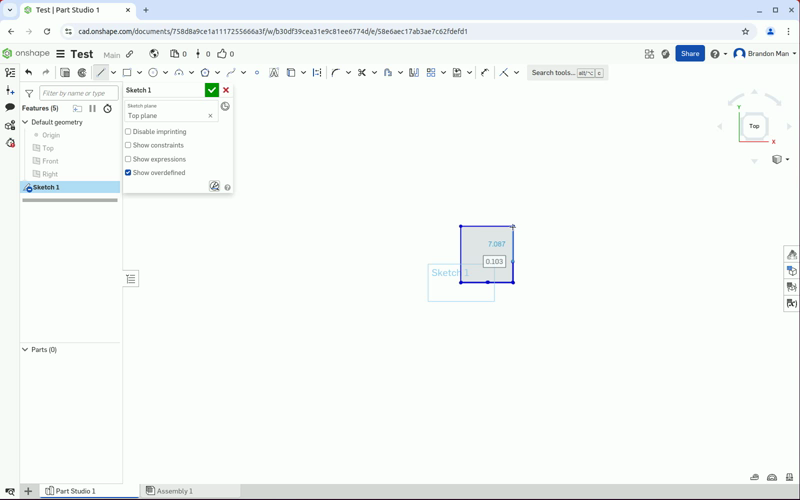
scroll(6)
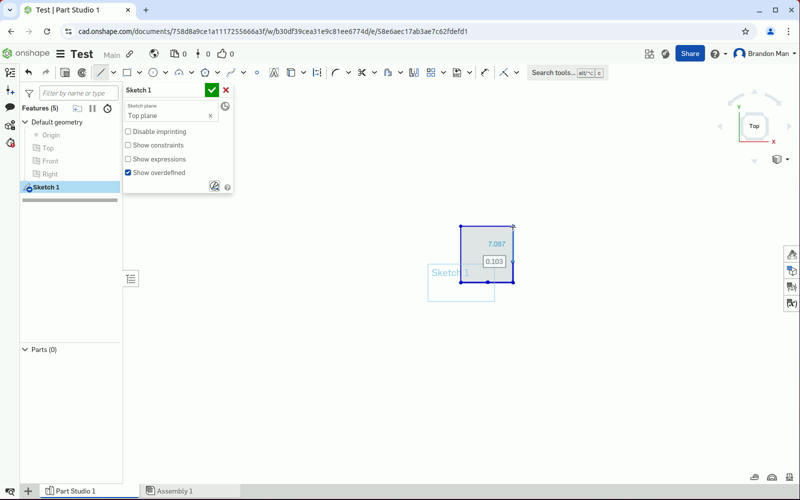
scroll(6)
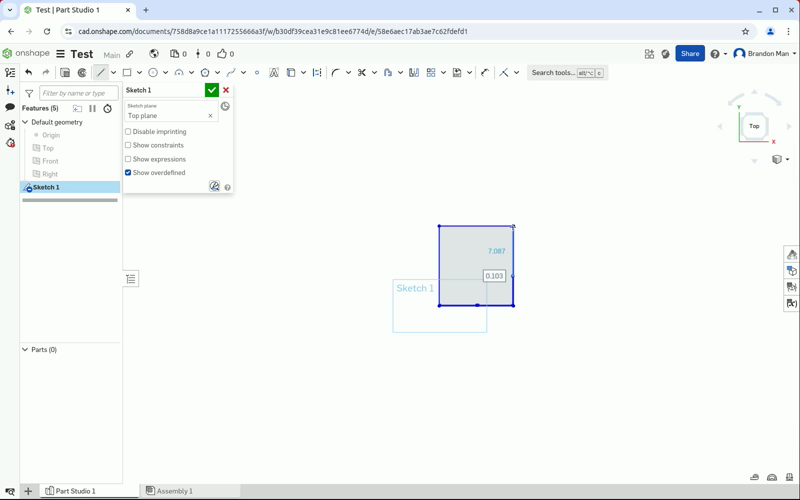
scroll(6)
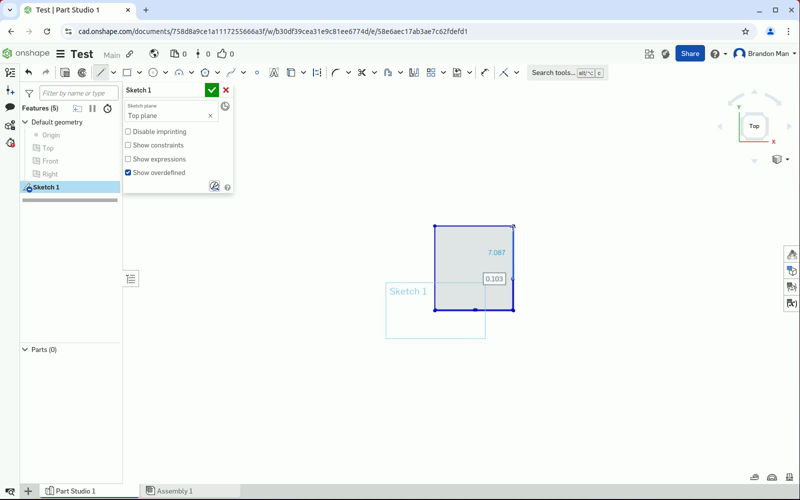
scroll(6)
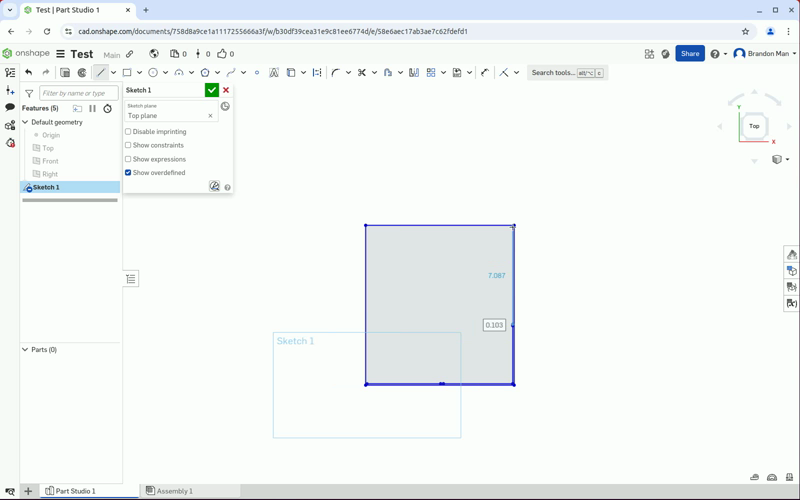
scroll(6)
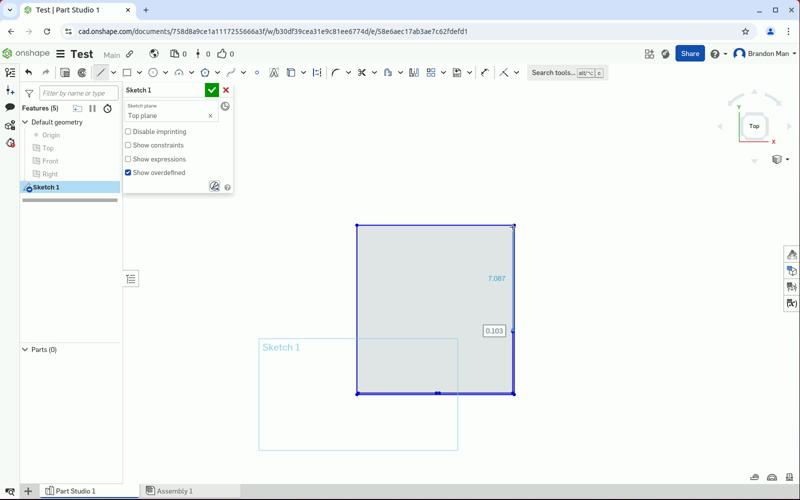
scroll(6)
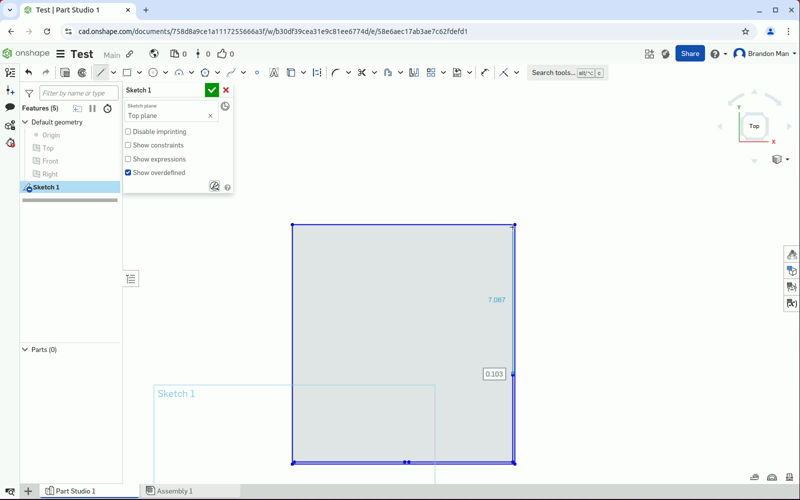
scroll(6)
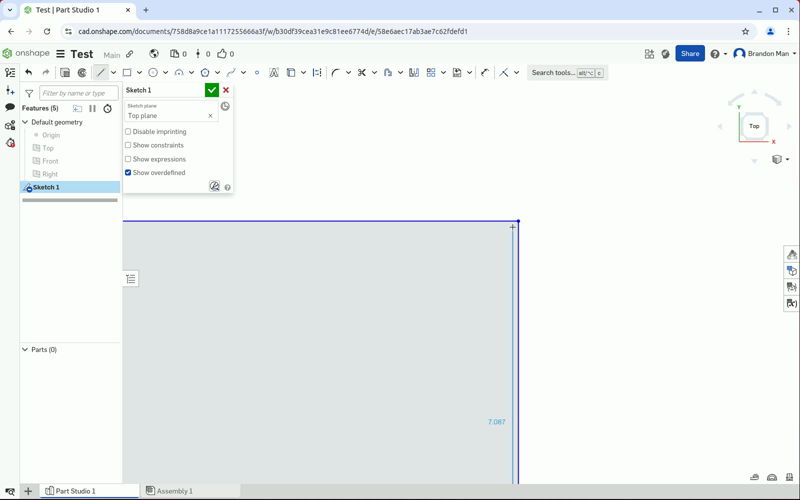
click(512, 226)
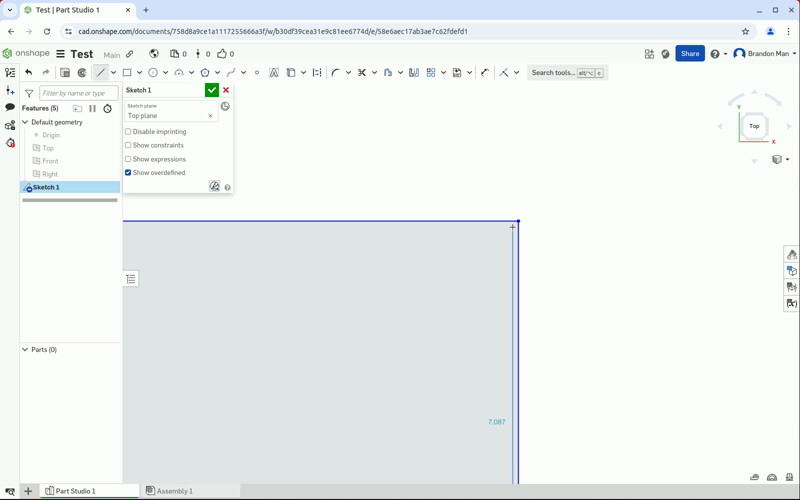
scroll(-6)
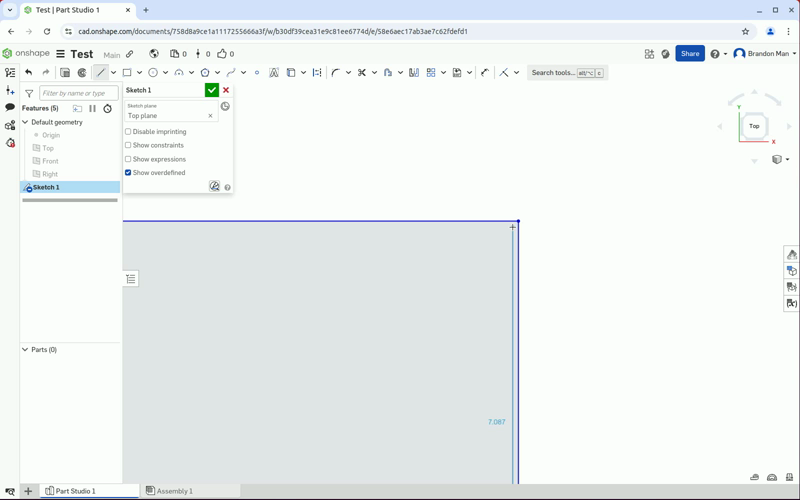
scroll(-6)
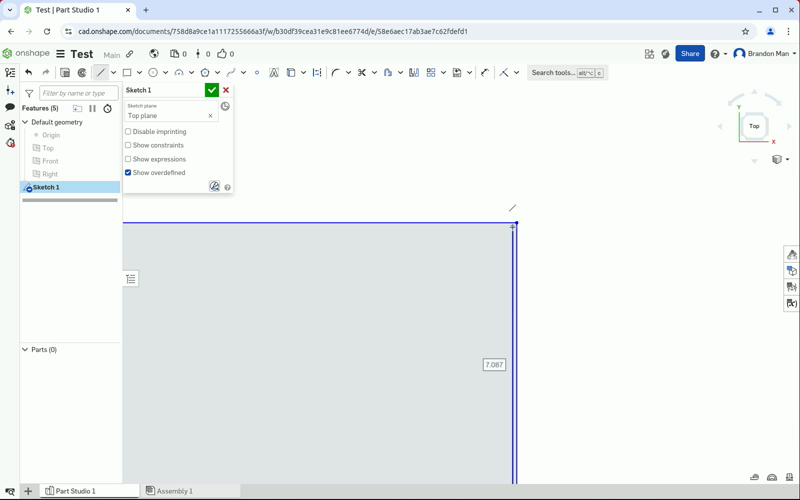
scroll(-6)
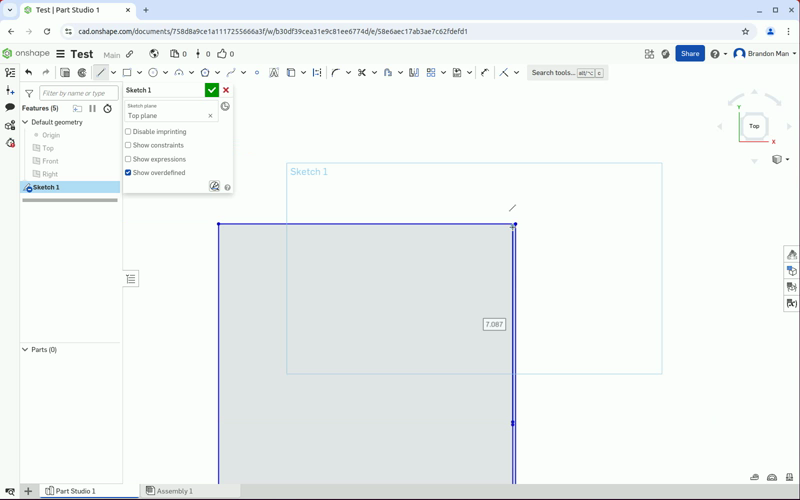
scroll(-6)
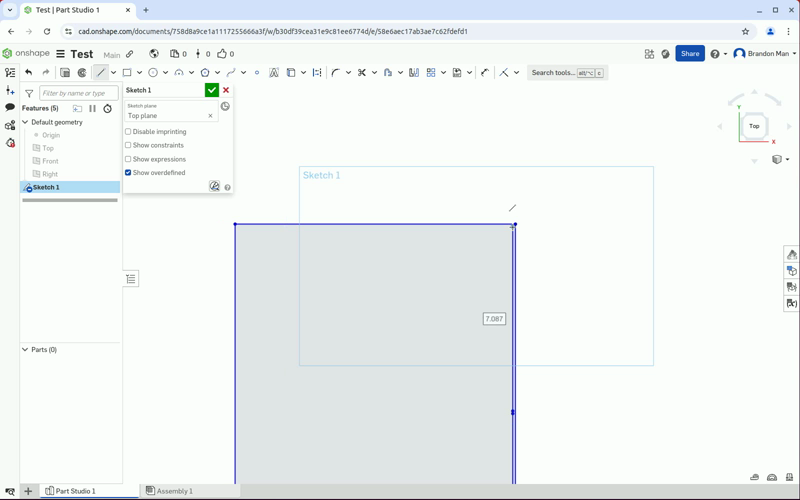
scroll(-6)
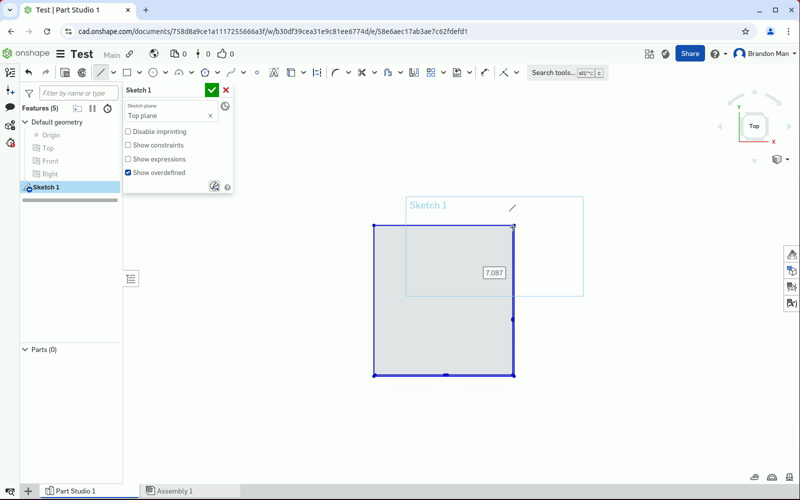
scroll(-6)
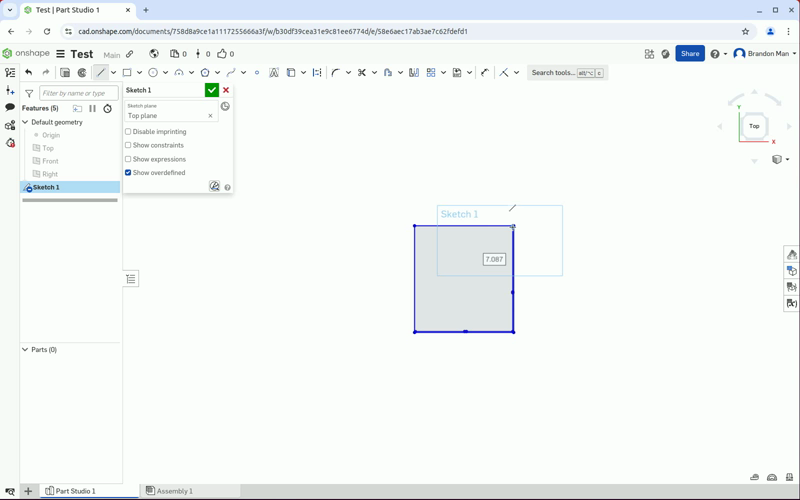
scroll(-6)
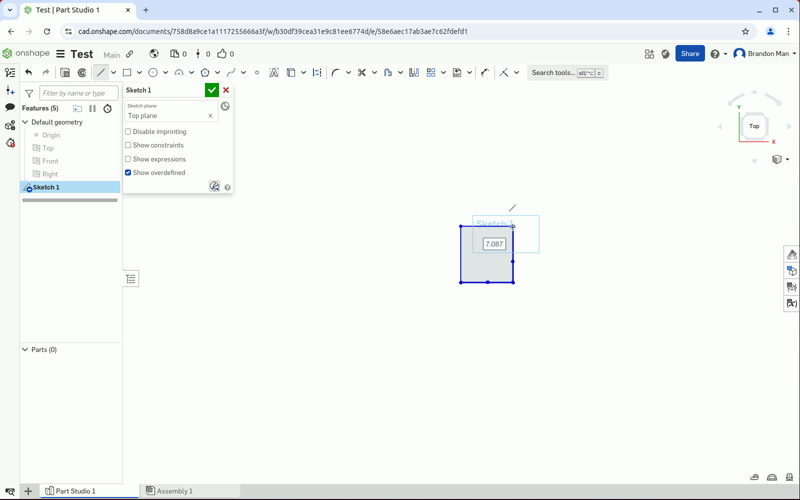
key_up(shift)
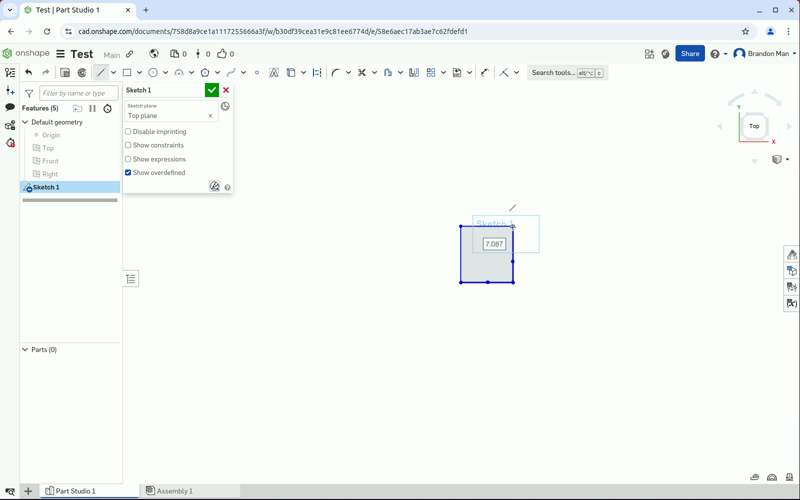
key_down(shift)
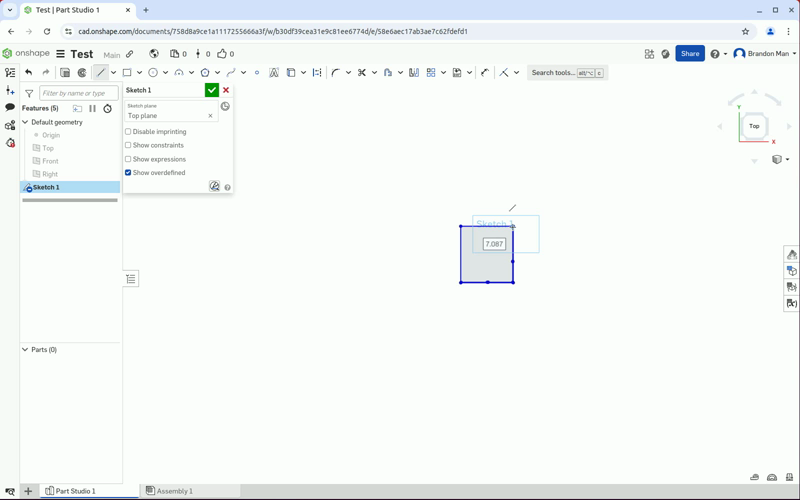
mouse_move(542, 226)
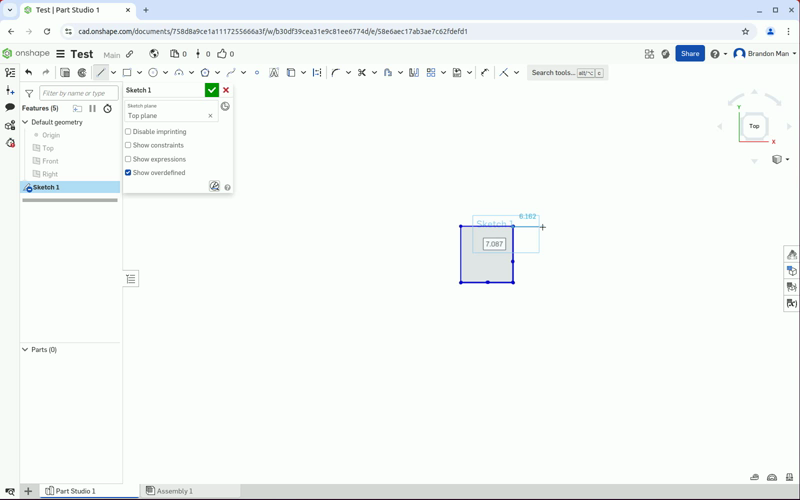
mouse_move(488, 226)
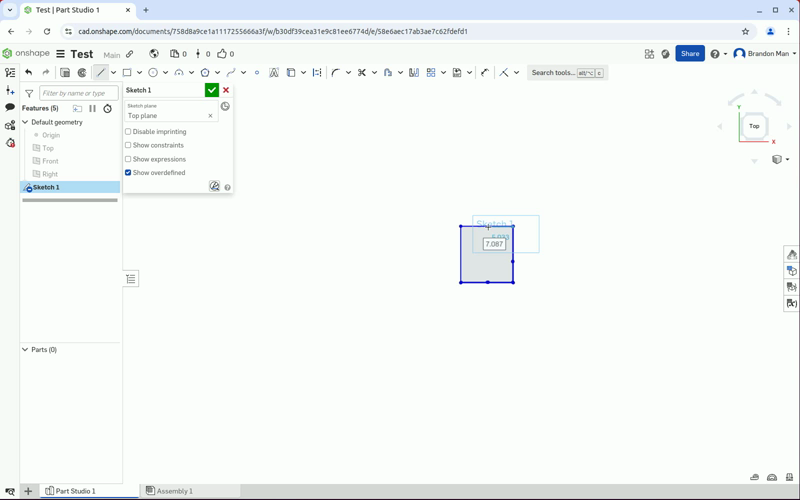
click(488, 226)
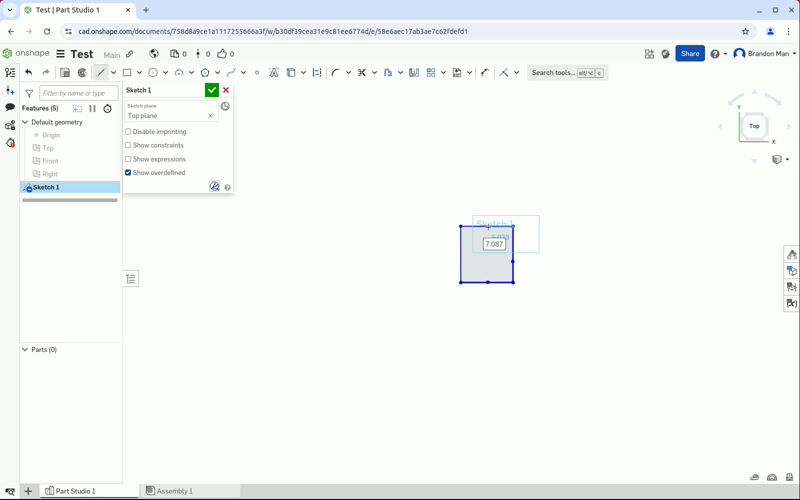
key_up(shift)
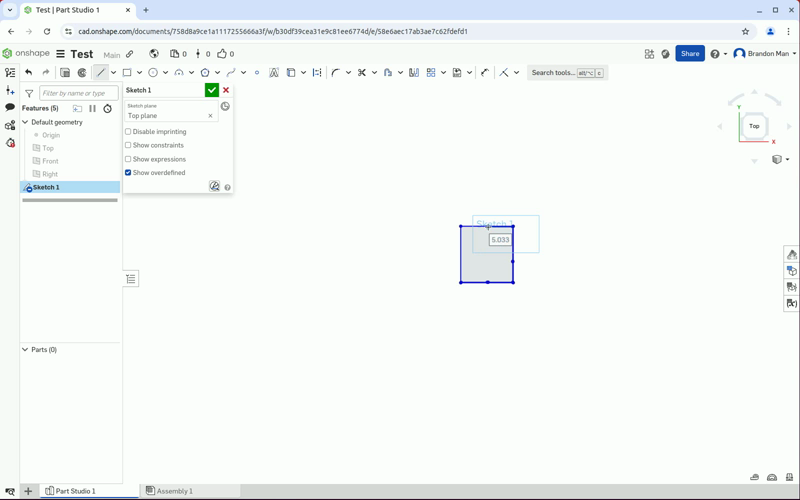
key_down(shift)
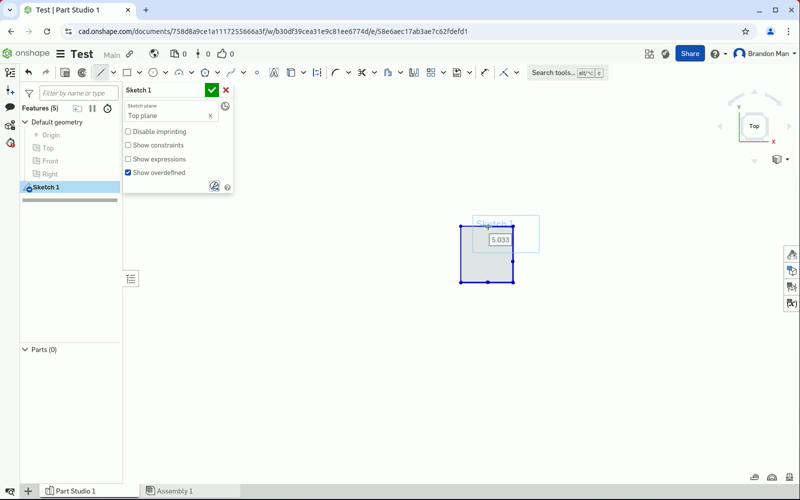
mouse_move(518, 226)
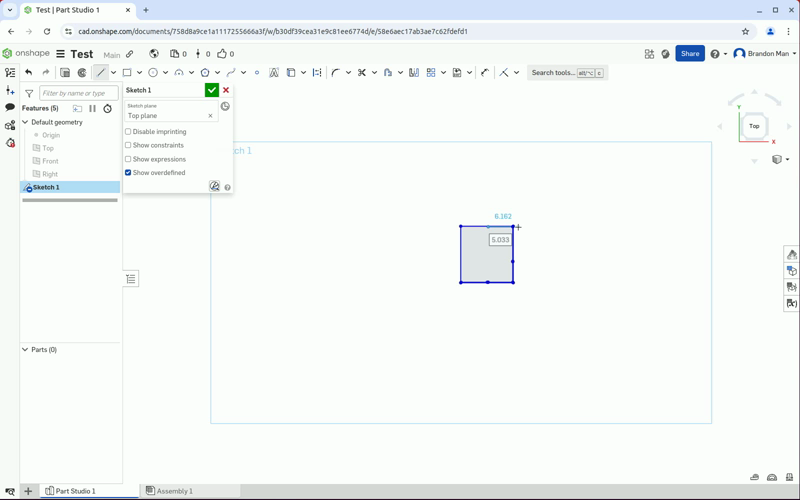
mouse_move(487, 226)
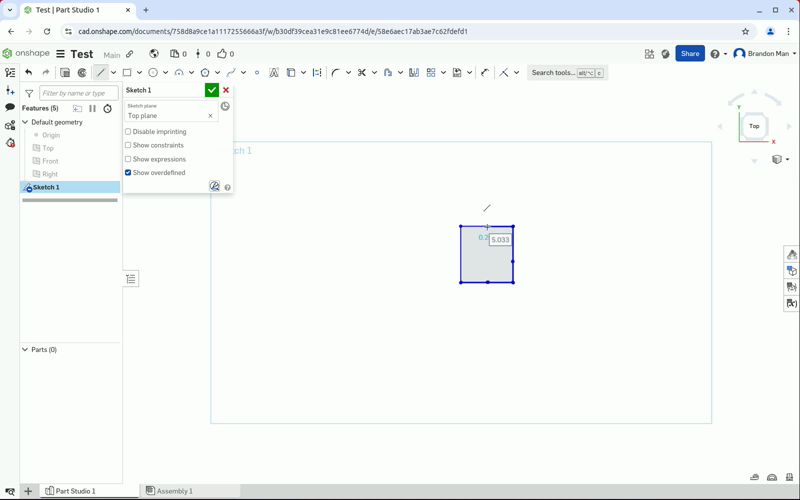
scroll(6)
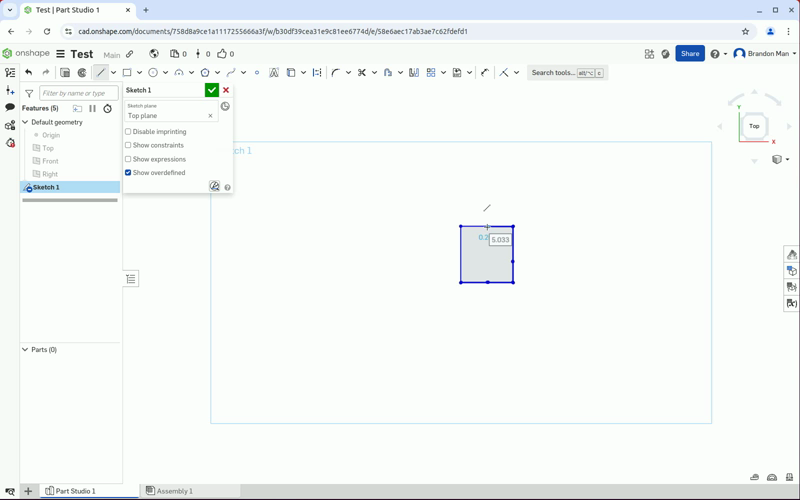
scroll(6)
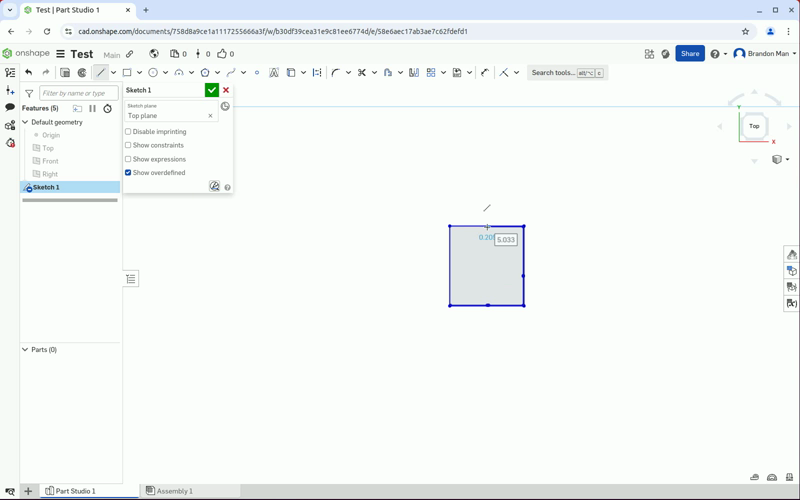
scroll(6)
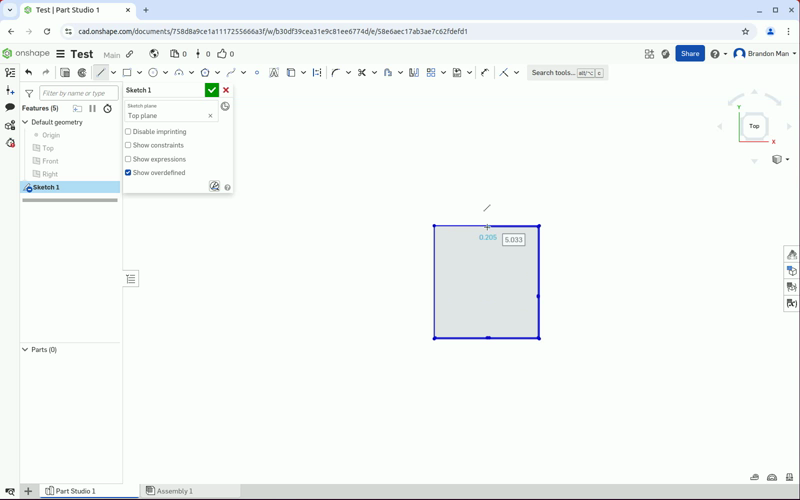
scroll(6)
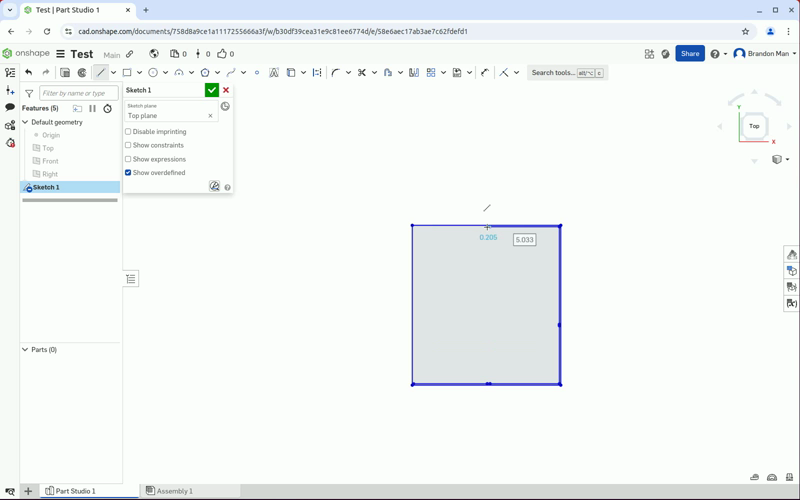
scroll(6)
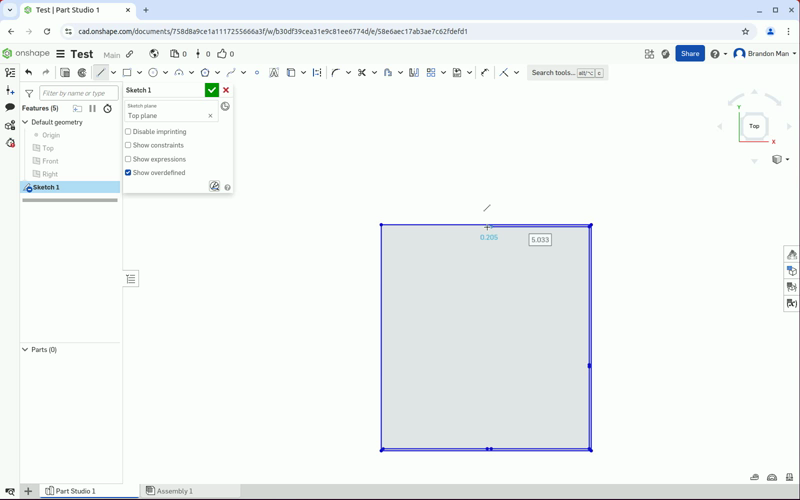
scroll(6)
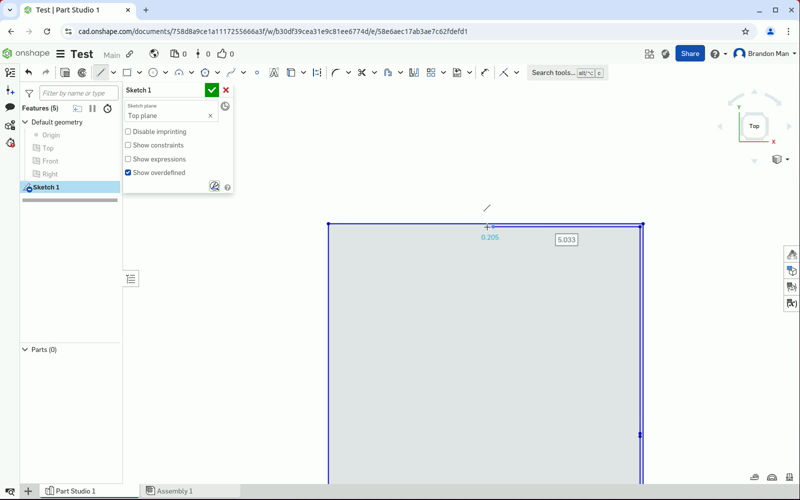
scroll(6)
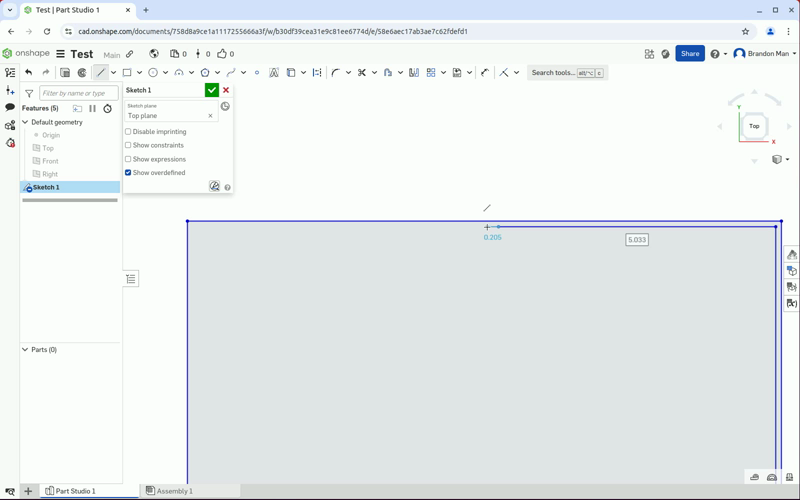
click(487, 226)
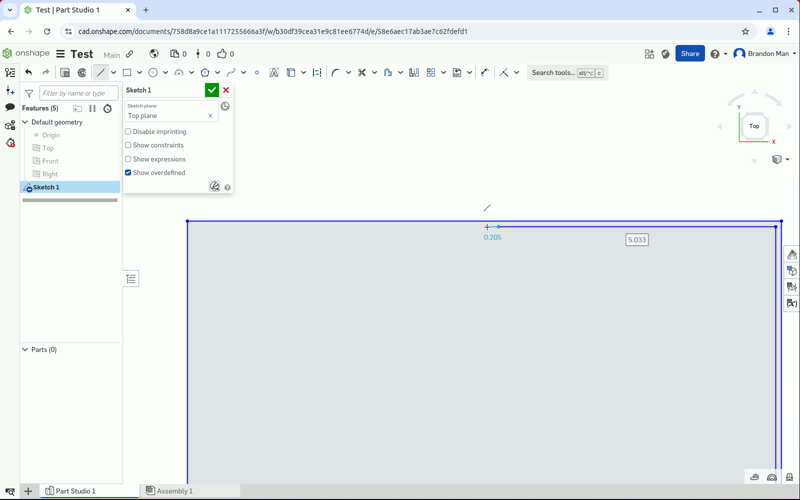
scroll(-6)
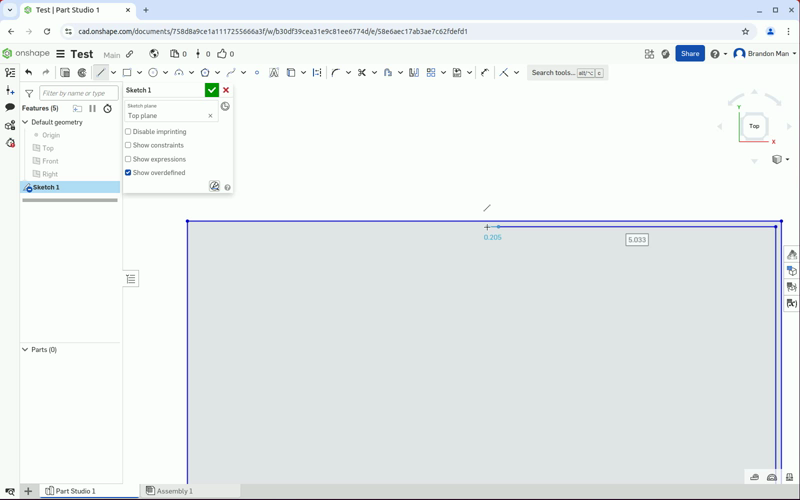
scroll(-6)
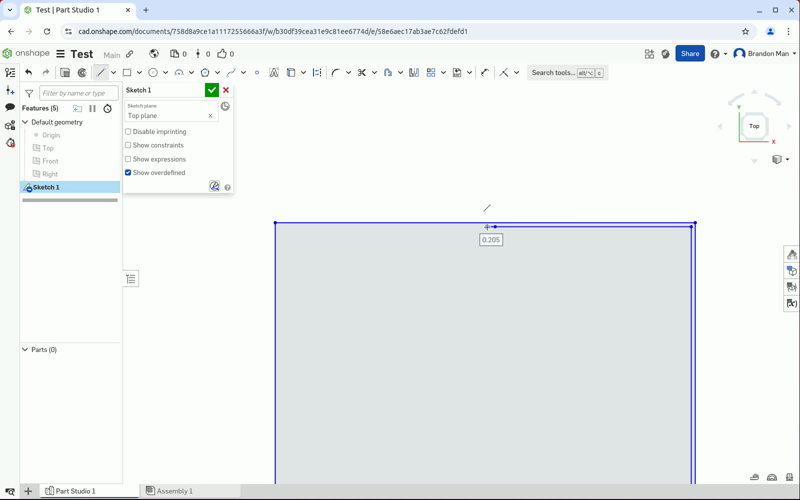
scroll(-6)
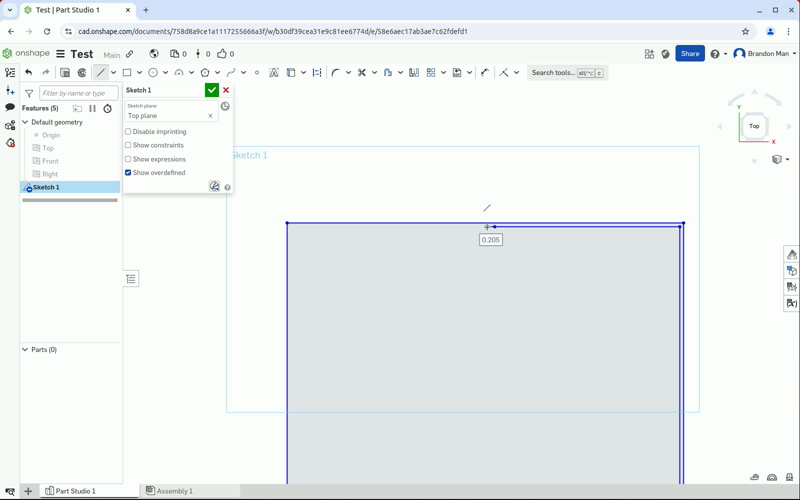
scroll(-6)
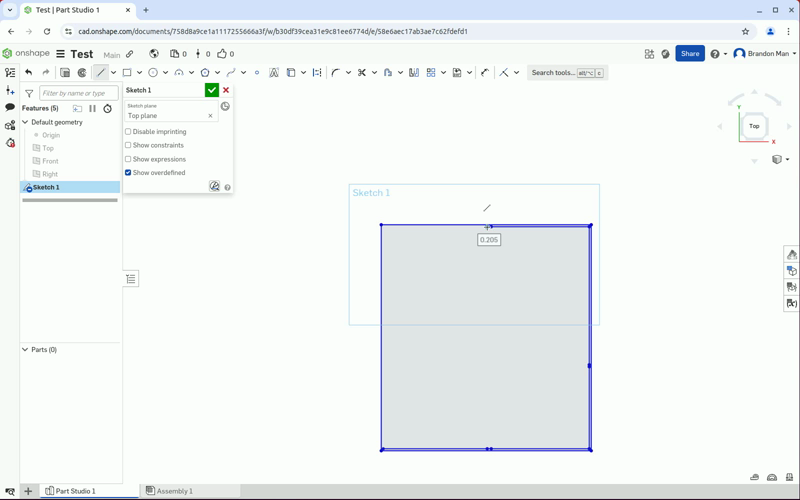
scroll(-6)
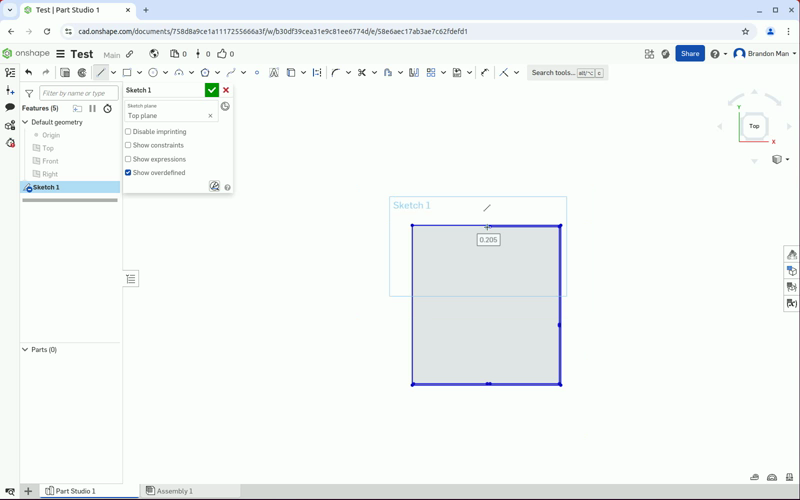
scroll(-6)
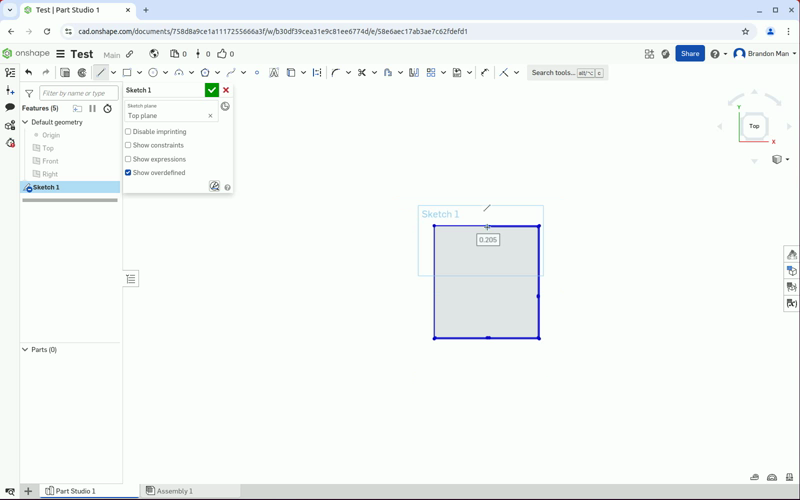
scroll(-6)
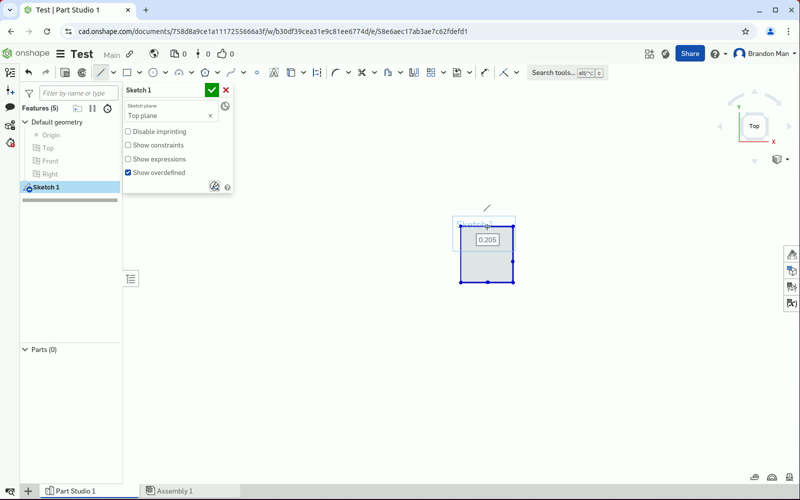
key_up(shift)
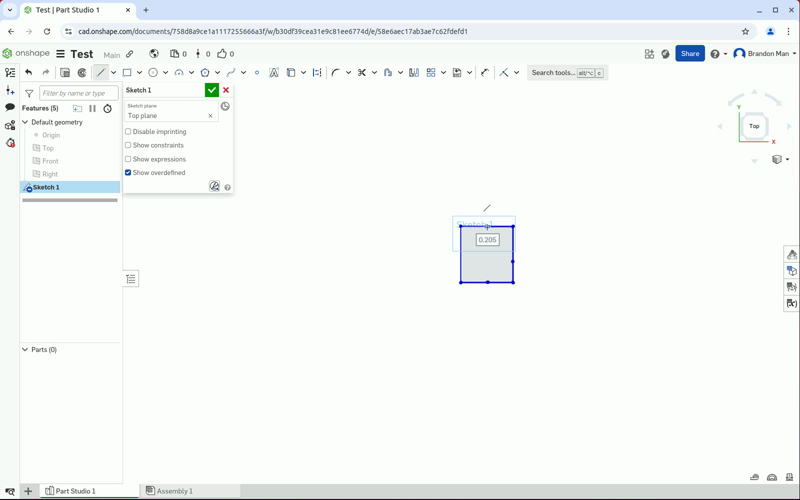
key_down(shift)
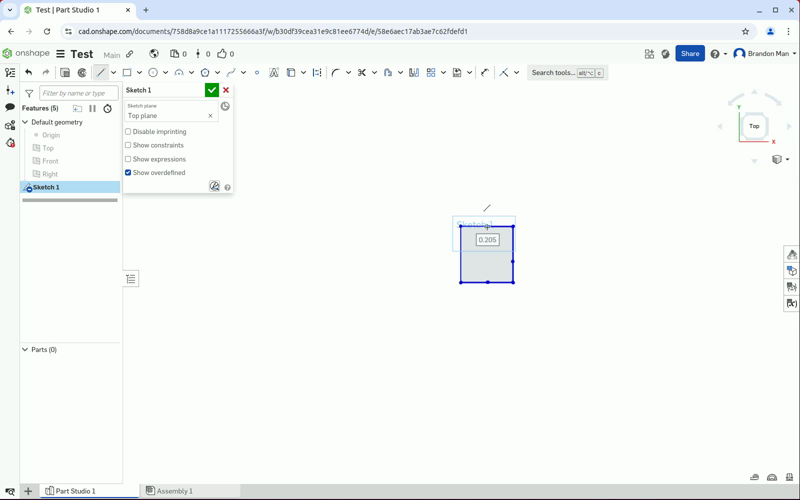
mouse_move(517, 226)
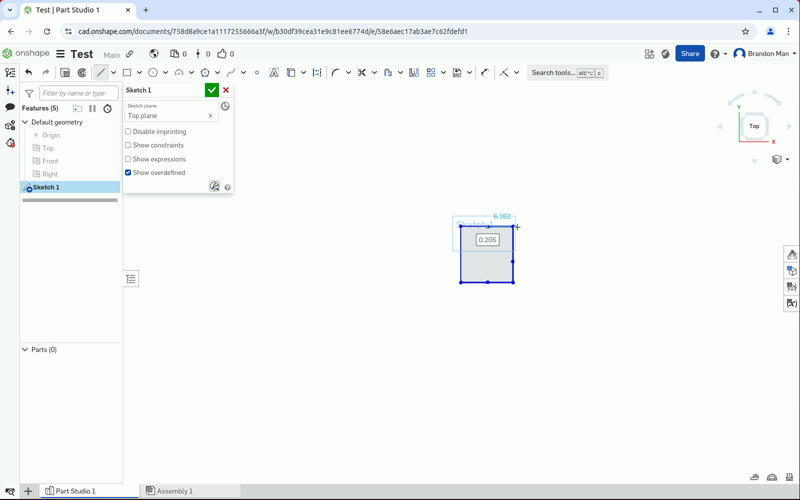
mouse_move(461, 226)
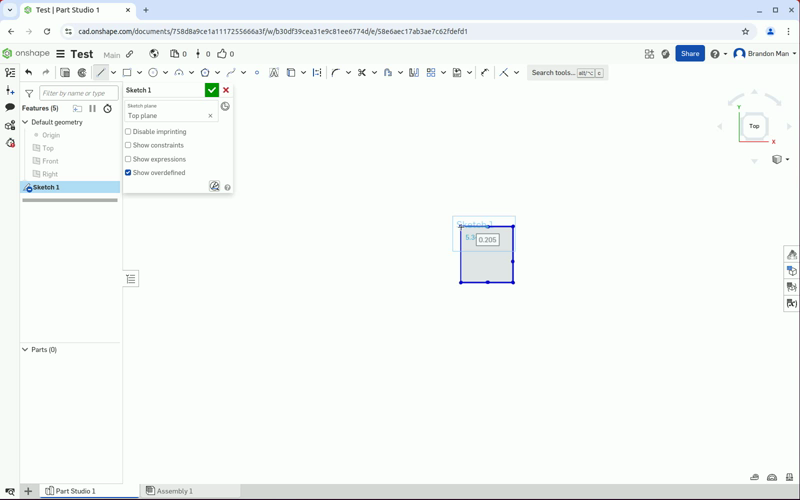
scroll(6)
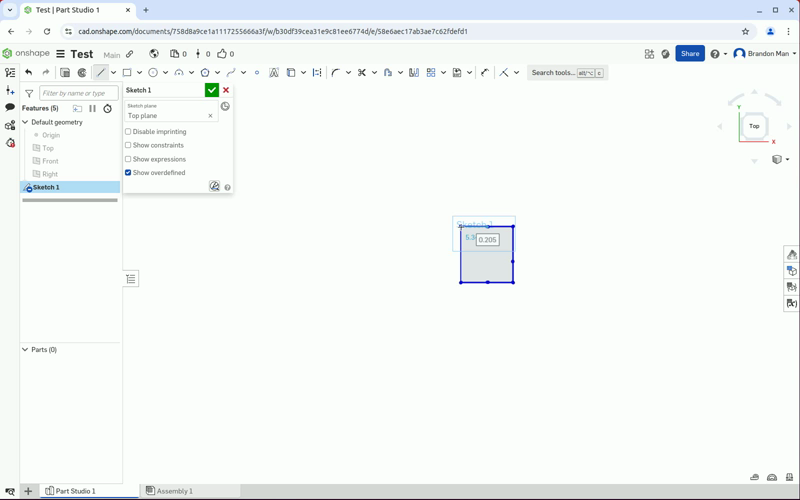
scroll(6)
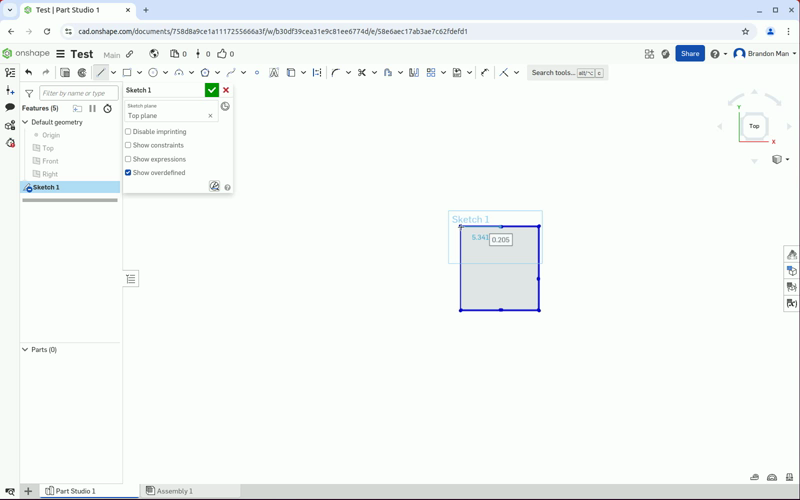
scroll(6)
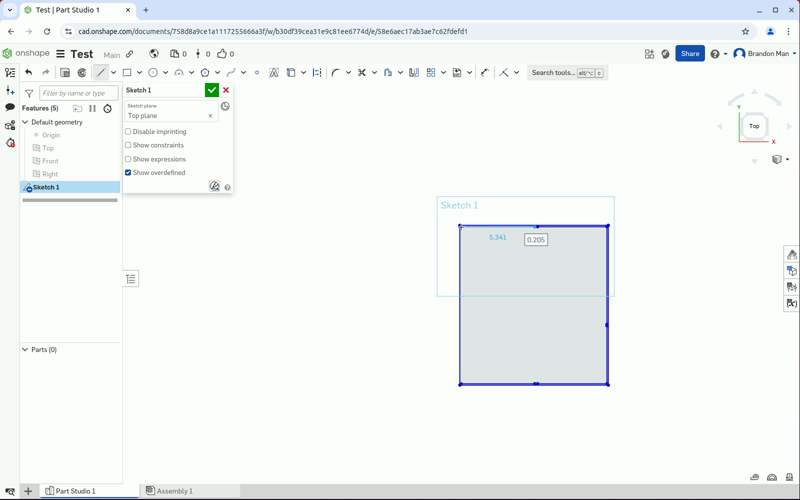
scroll(6)
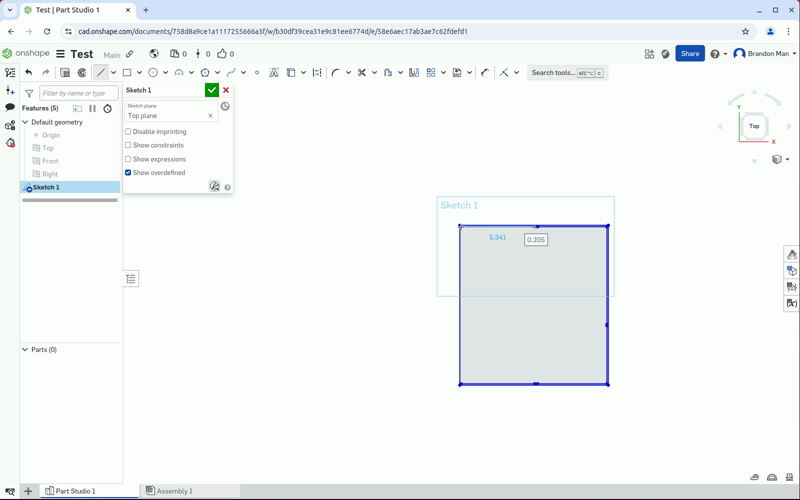
scroll(6)
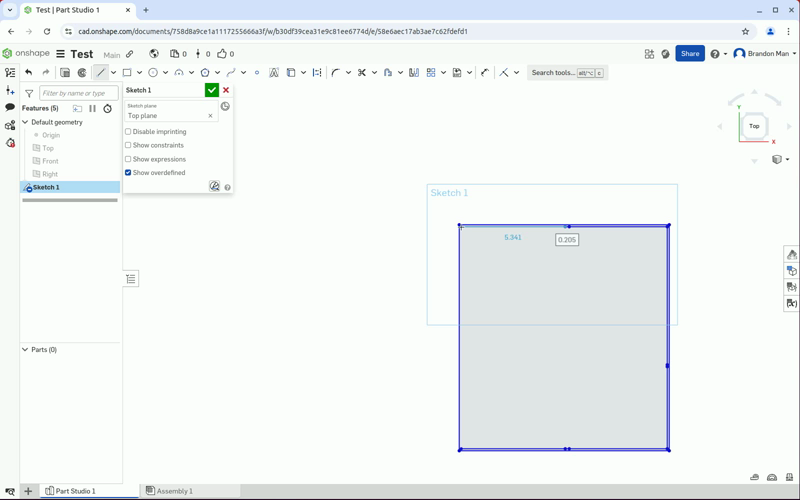
scroll(6)
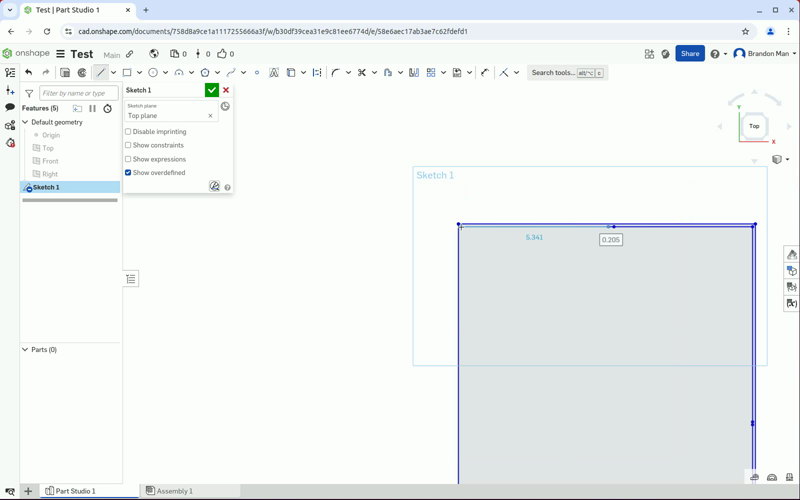
scroll(6)
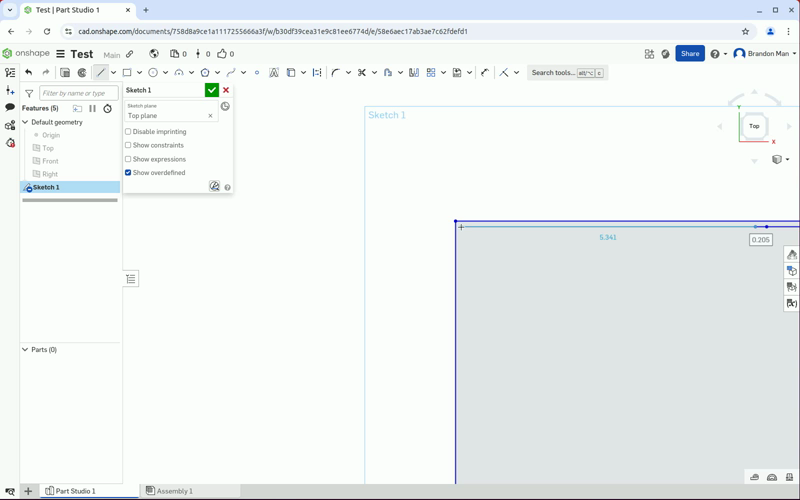
click(461, 226)
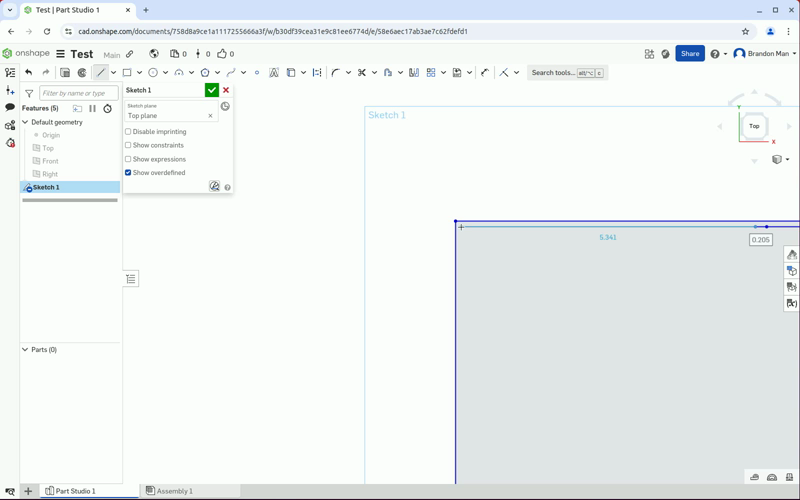
scroll(-6)
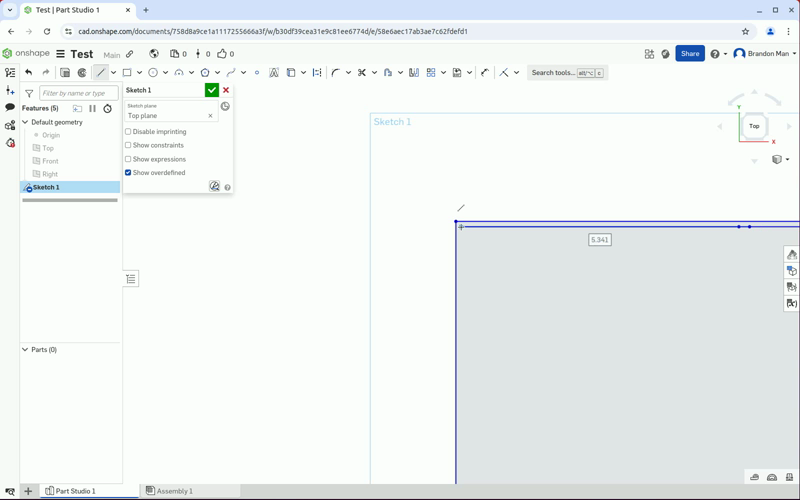
scroll(-6)
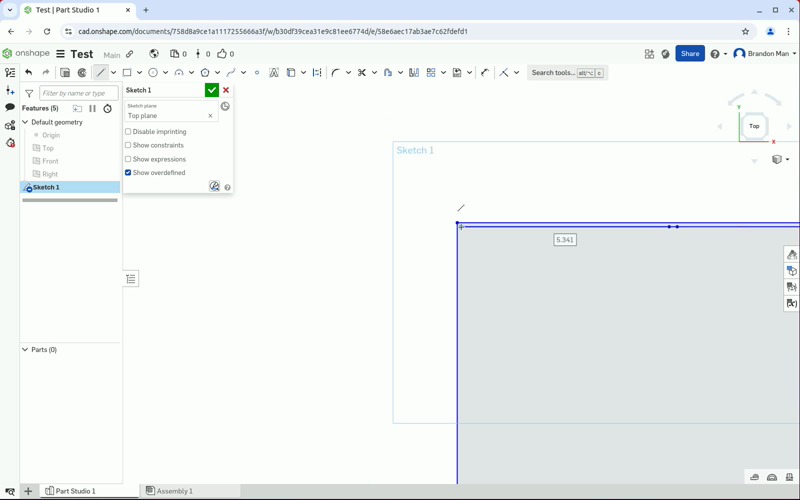
scroll(-6)
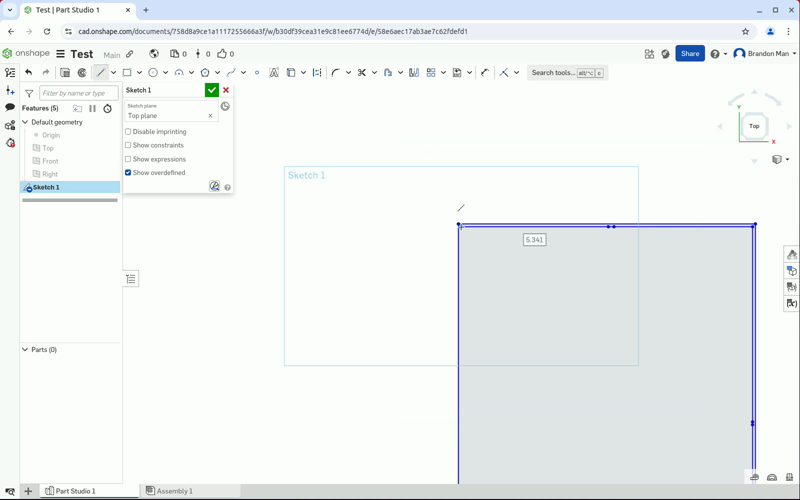
scroll(-6)
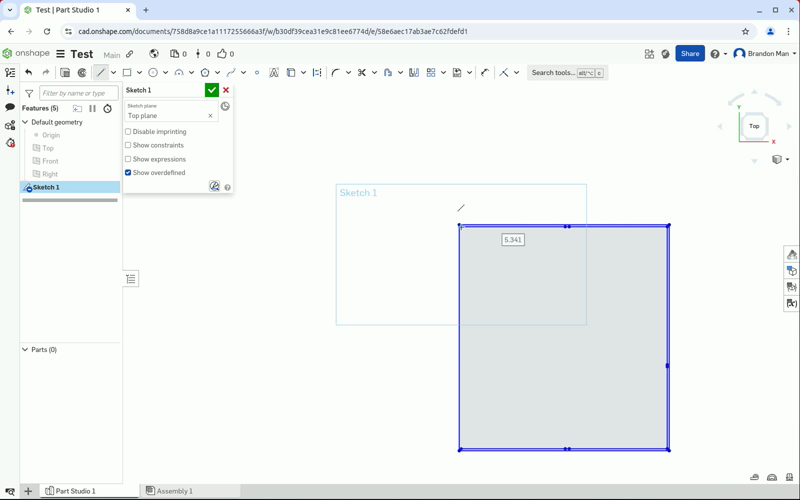
scroll(-6)
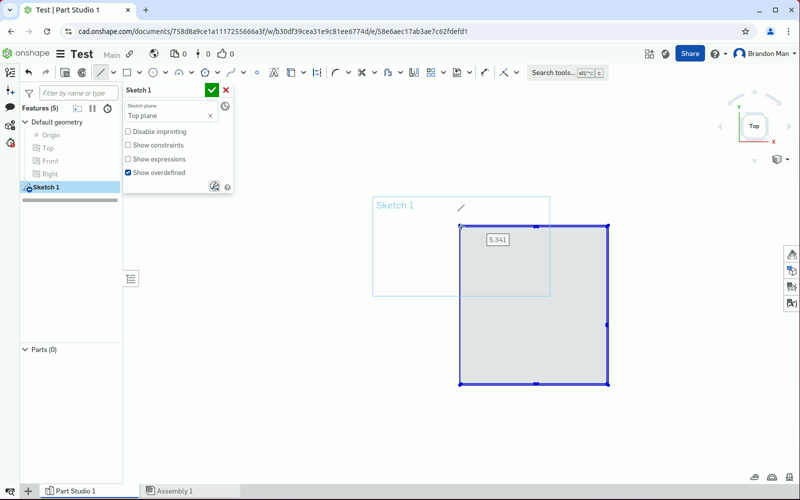
scroll(-6)
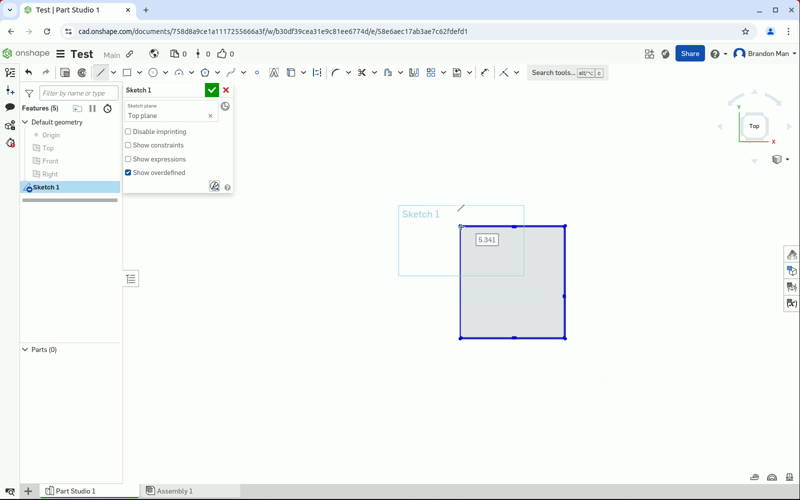
scroll(-6)
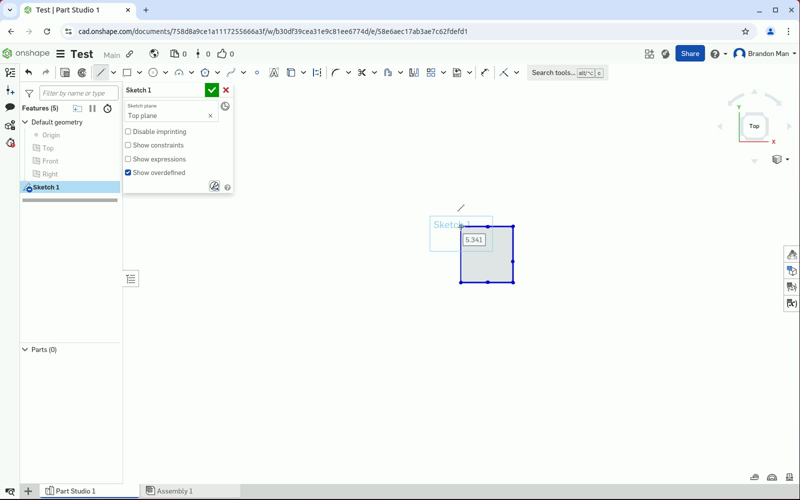
key_up(shift)
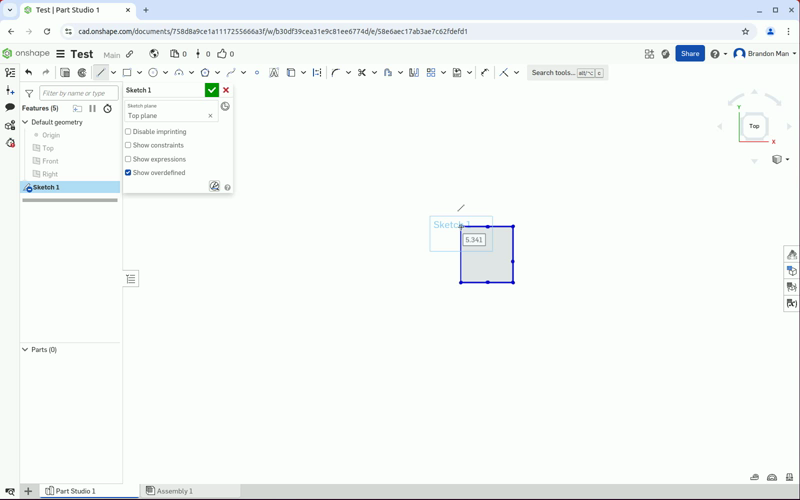
key_down(shift)
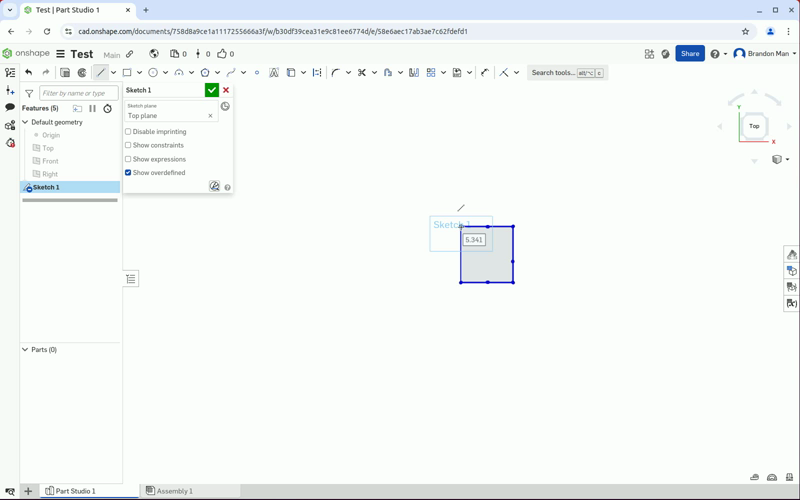
mouse_move(491, 226)
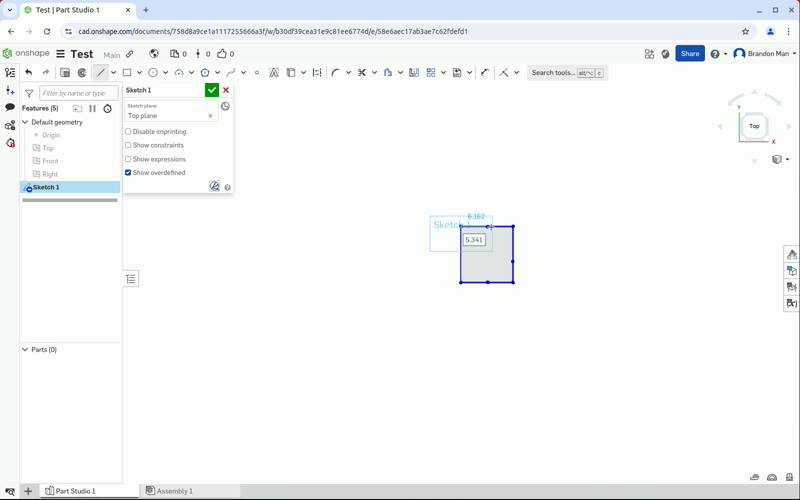
mouse_move(461, 248)
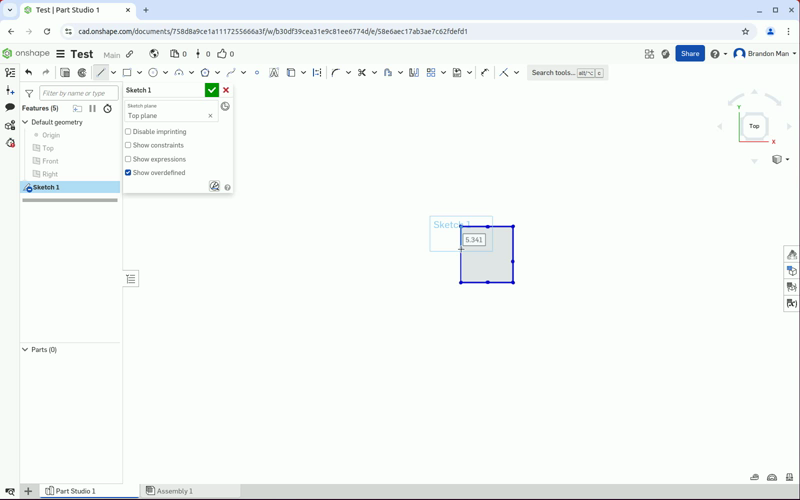
click(461, 248)
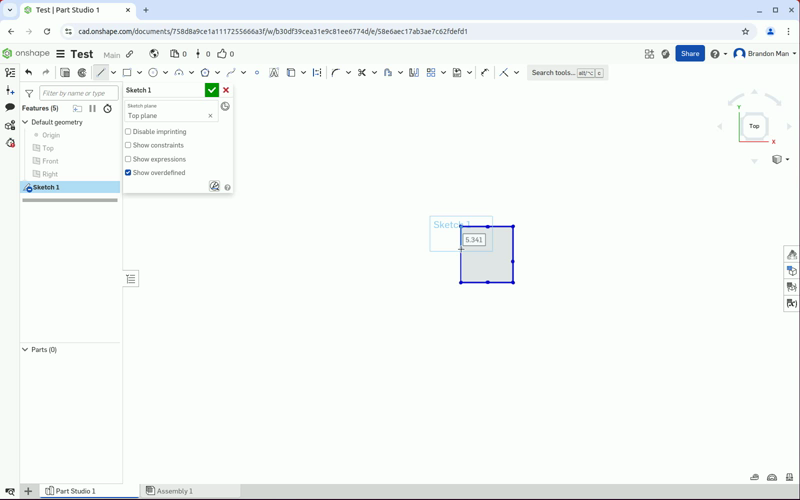
key_up(shift)
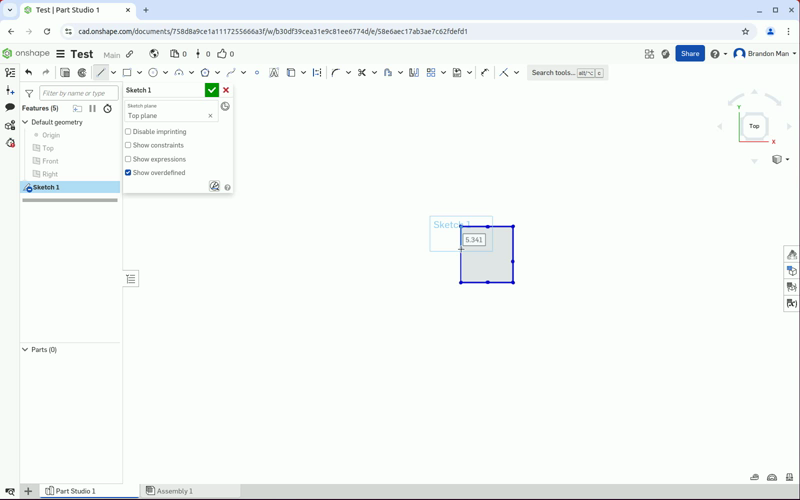
key_down(shift)
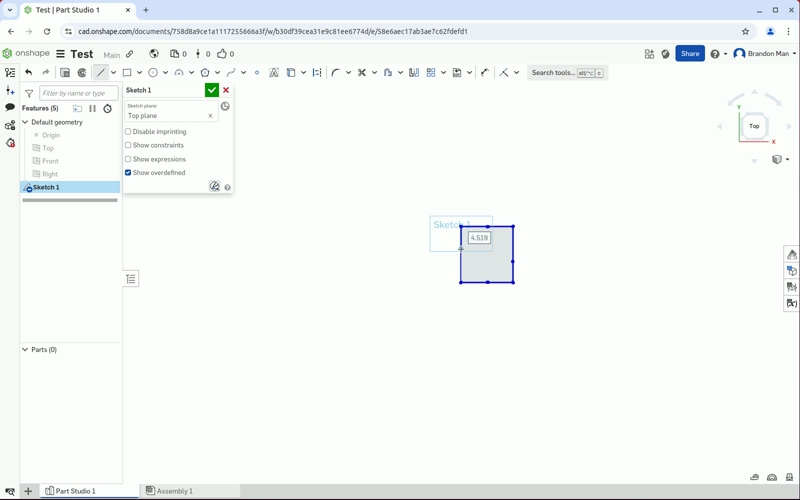
mouse_move(491, 248)
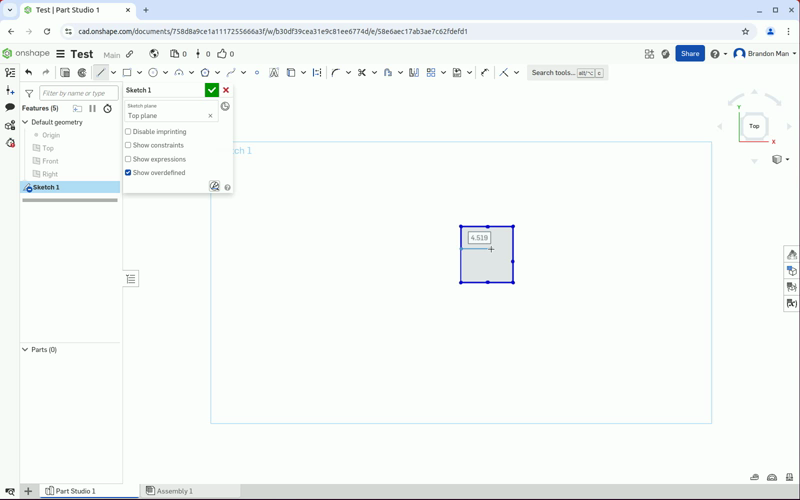
mouse_move(461, 249)
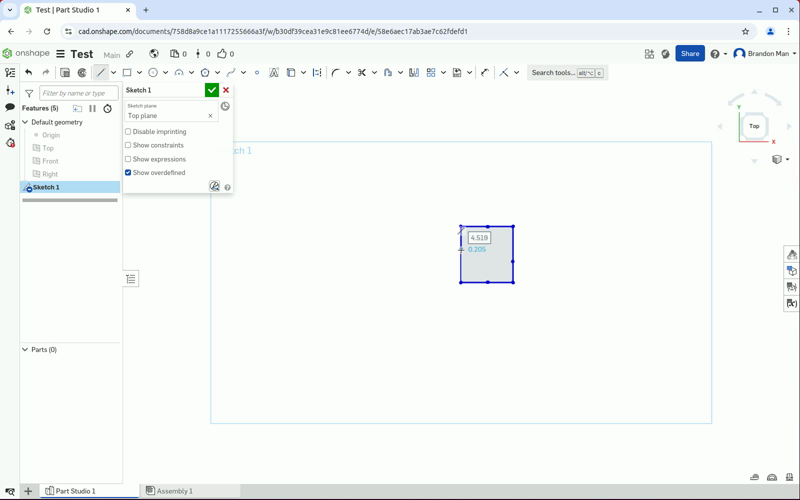
scroll(6)
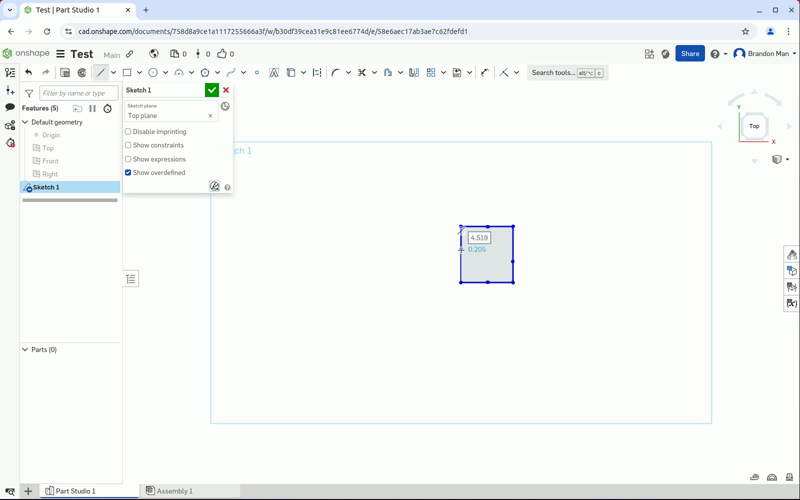
scroll(6)
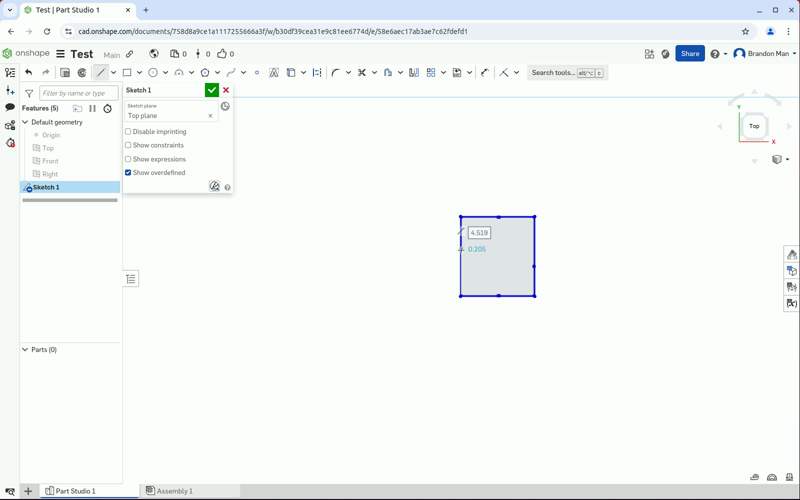
scroll(6)
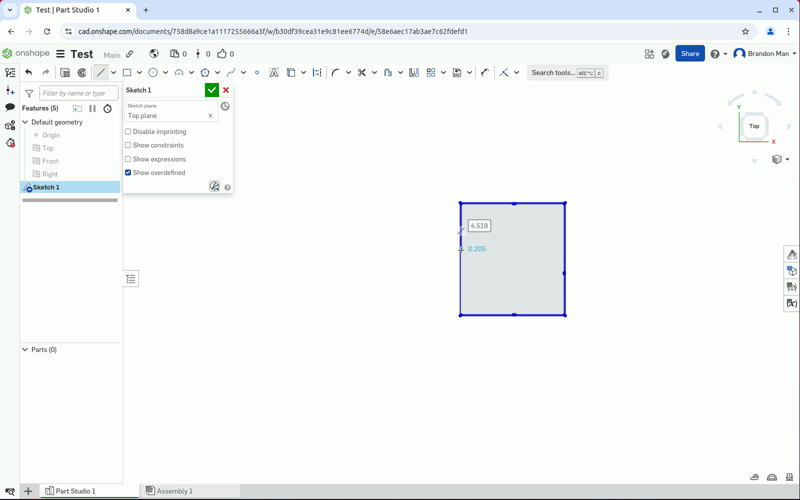
scroll(6)
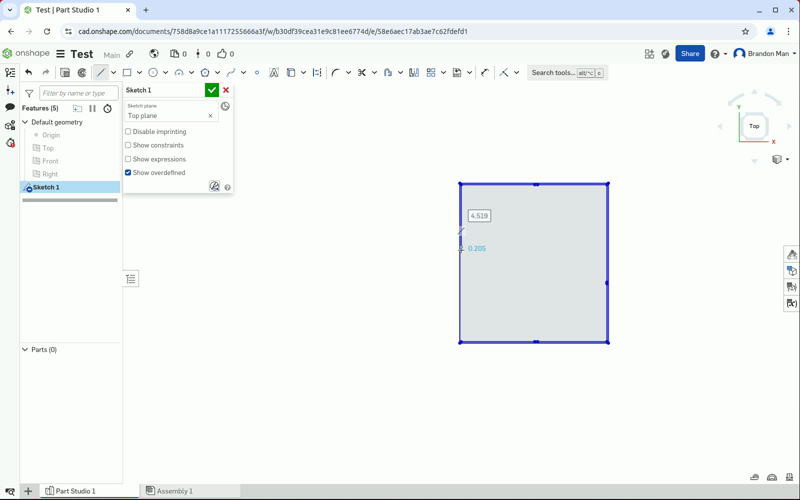
scroll(6)
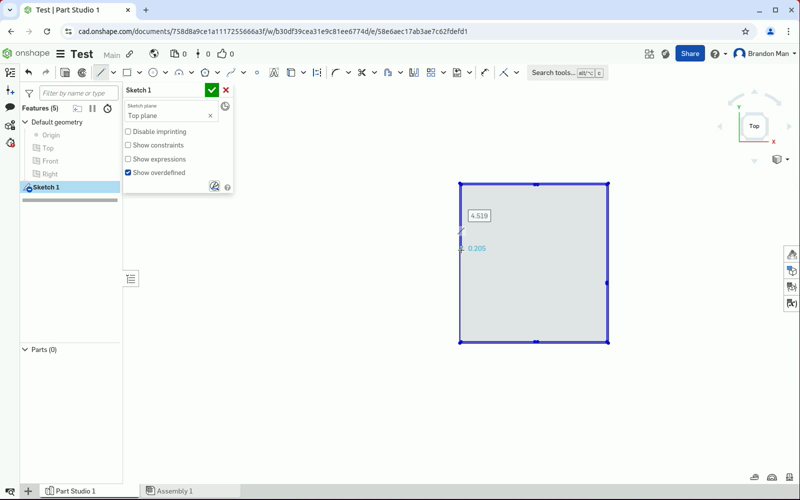
scroll(6)
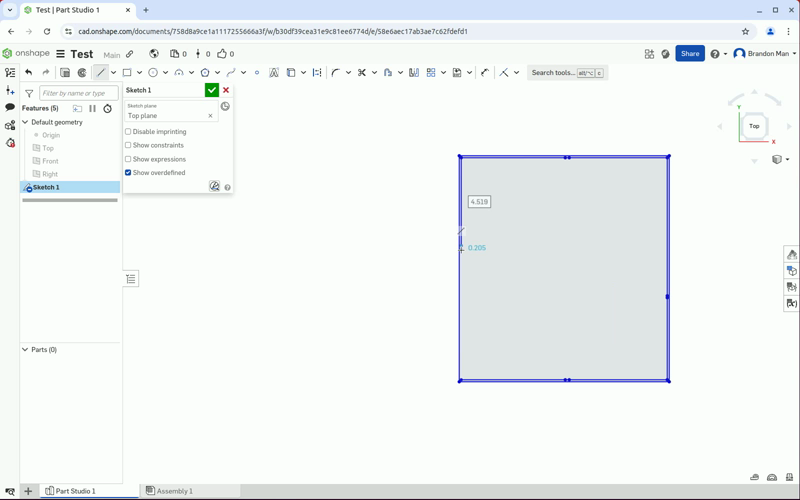
scroll(6)
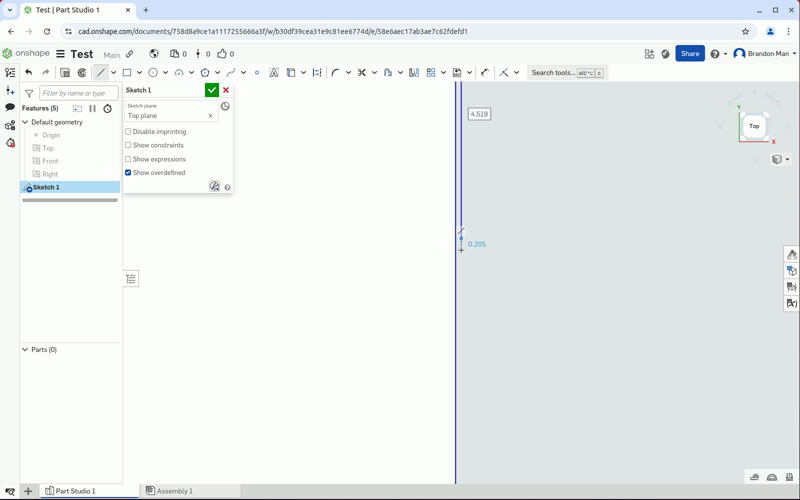
click(461, 249)
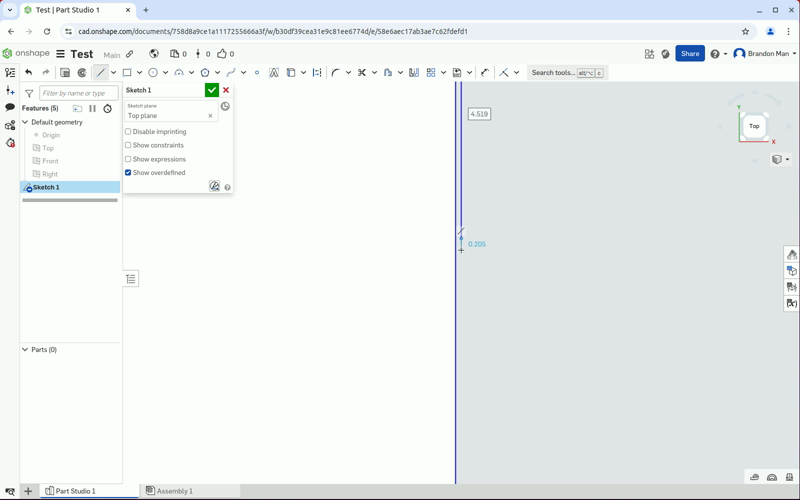
scroll(-6)
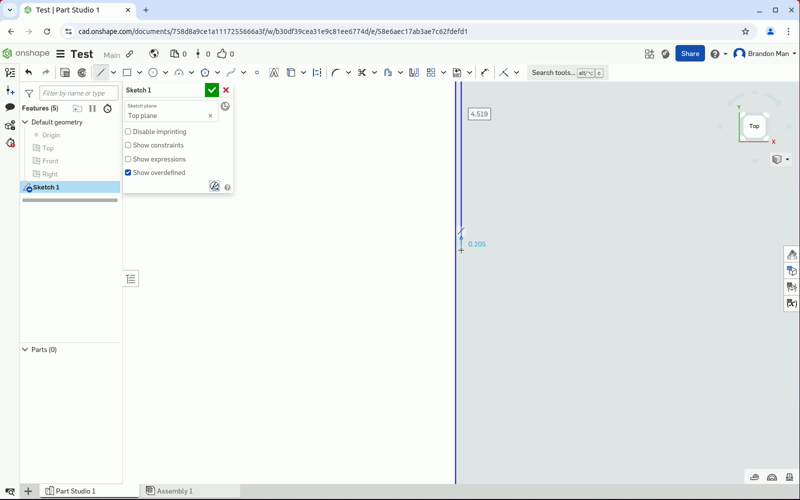
scroll(-6)
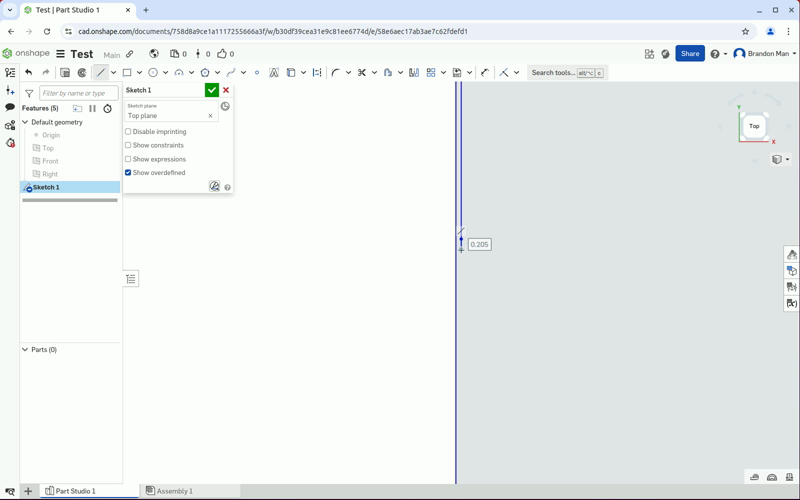
scroll(-6)
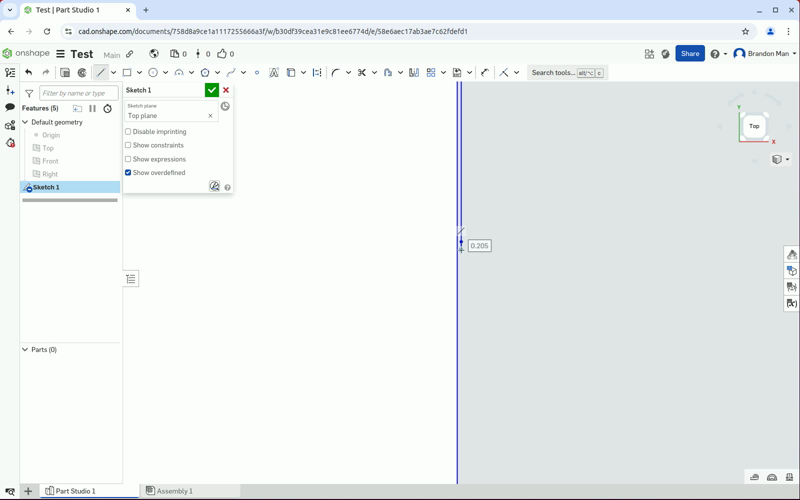
scroll(-6)
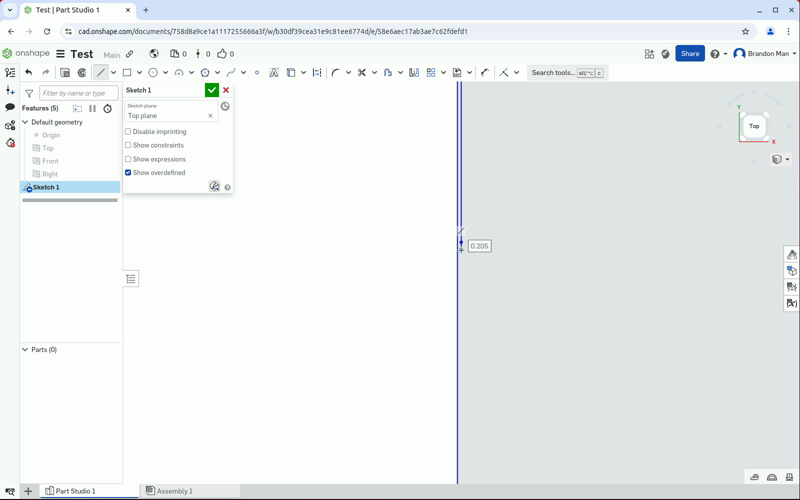
scroll(-6)
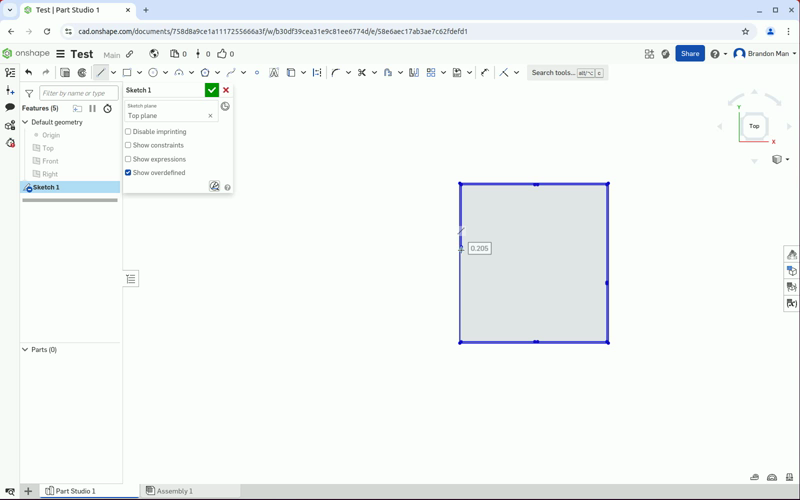
scroll(-6)
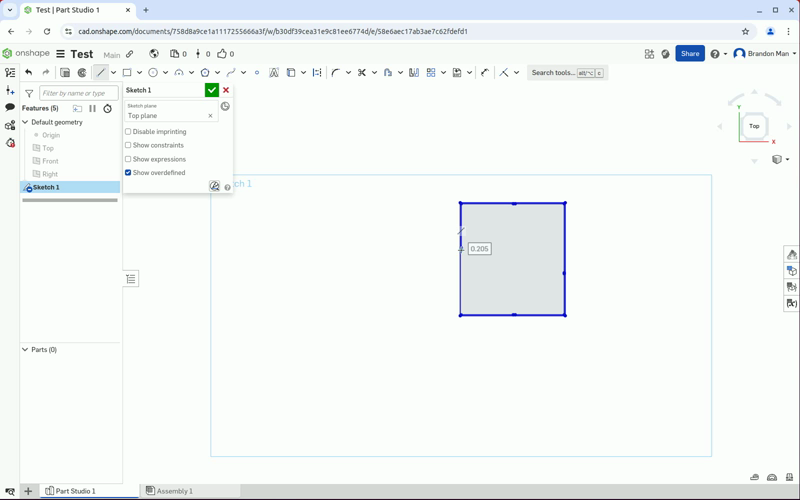
scroll(-6)
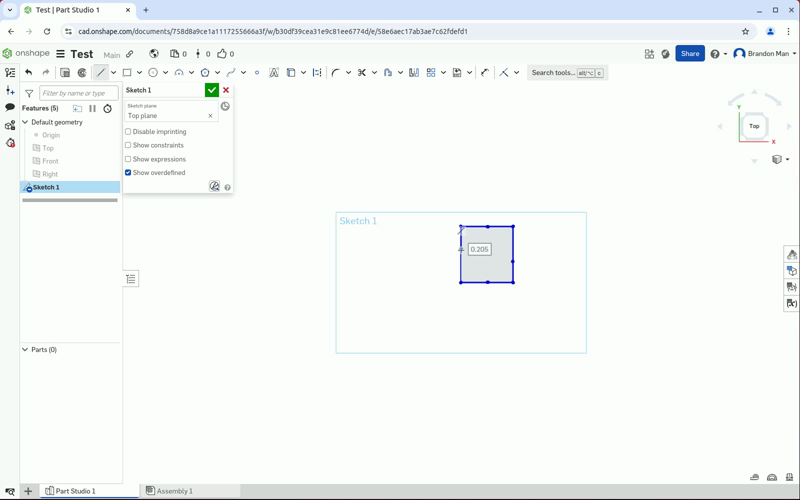
key_up(shift)
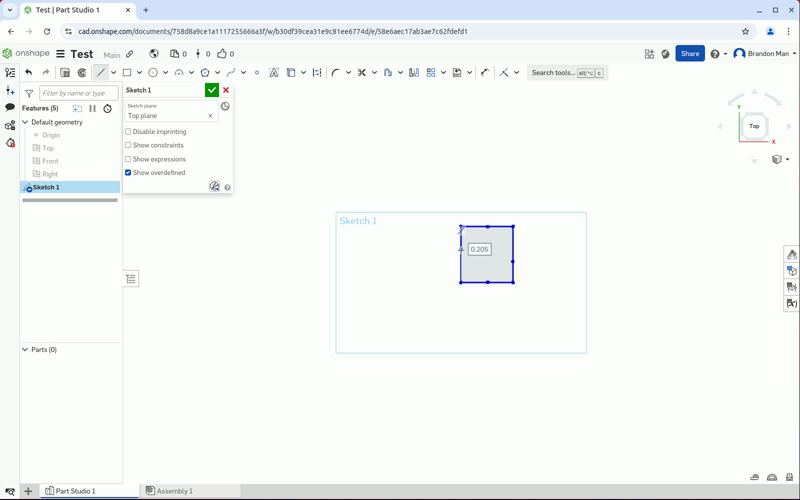
mouse_move(491, 249)
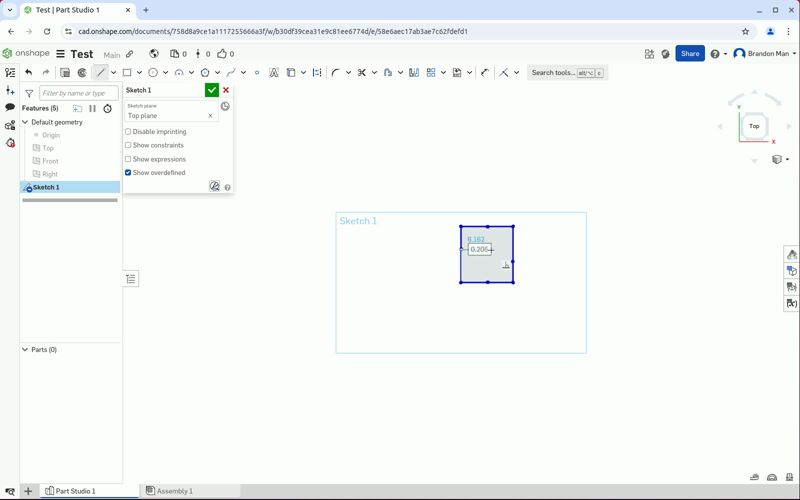
key_down(shift)
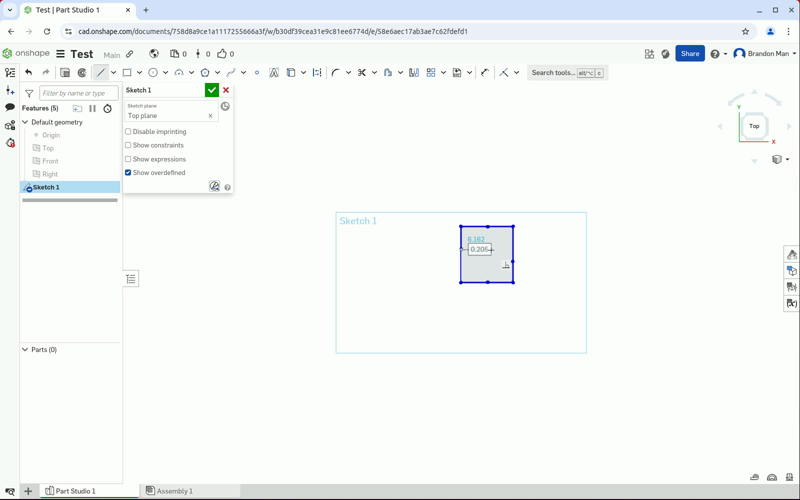
mouse_move(461, 282)
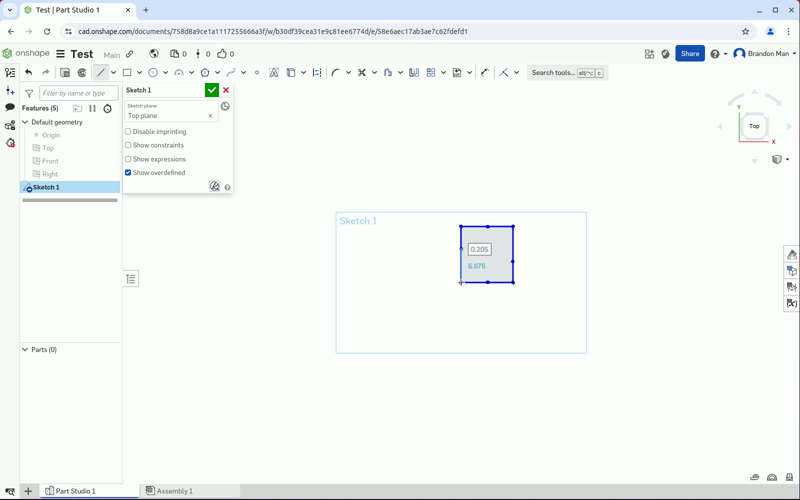
scroll(6)
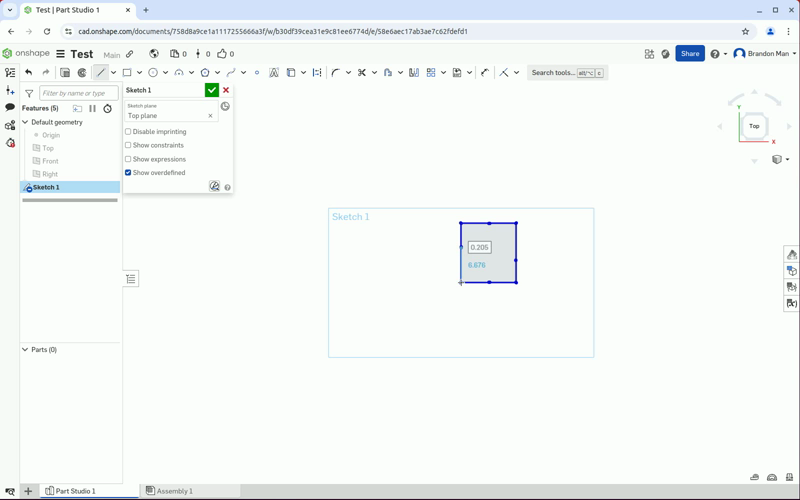
scroll(6)
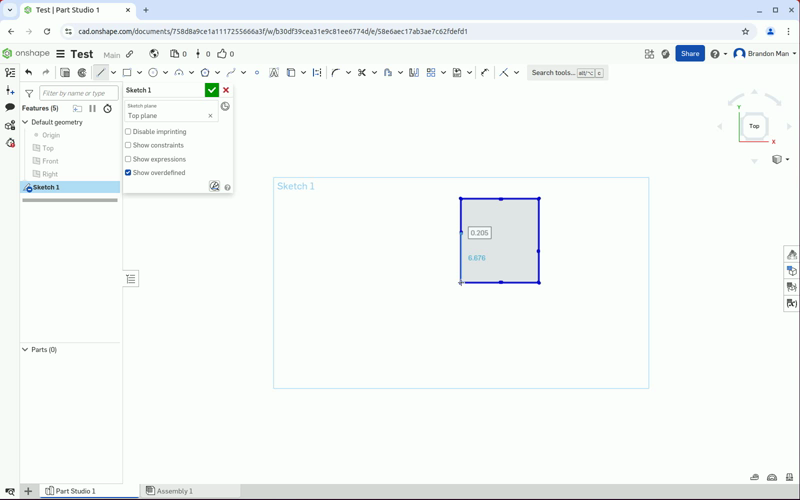
scroll(6)
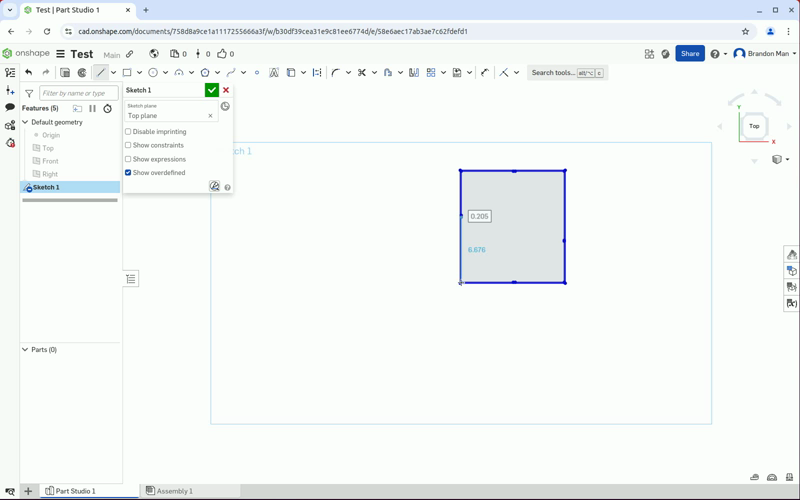
scroll(6)
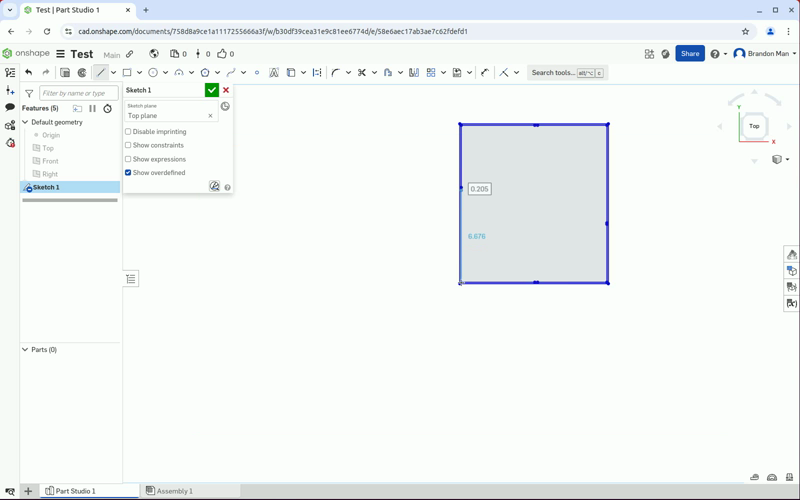
scroll(6)
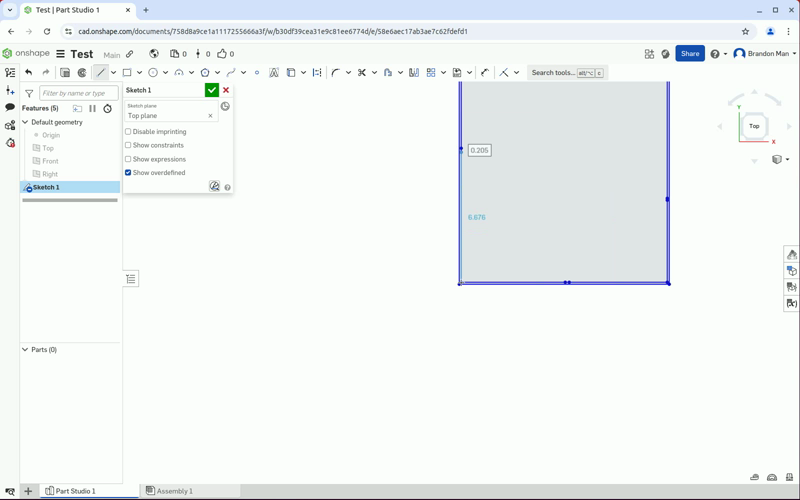
scroll(6)
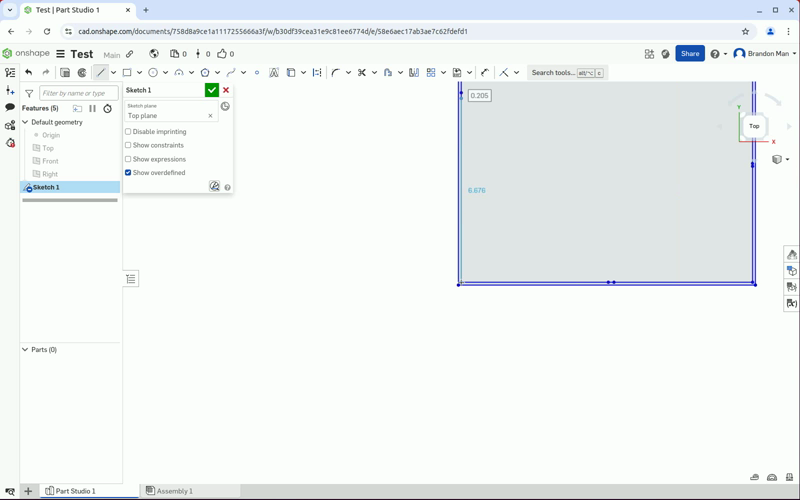
scroll(6)
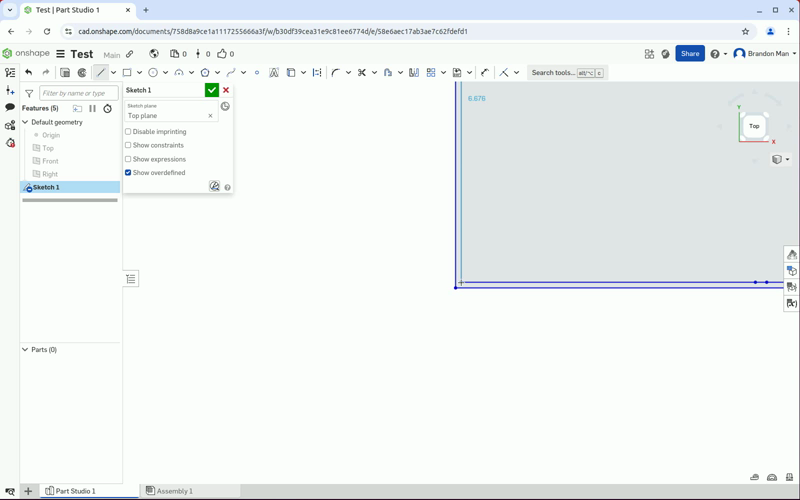
key_up(shift)
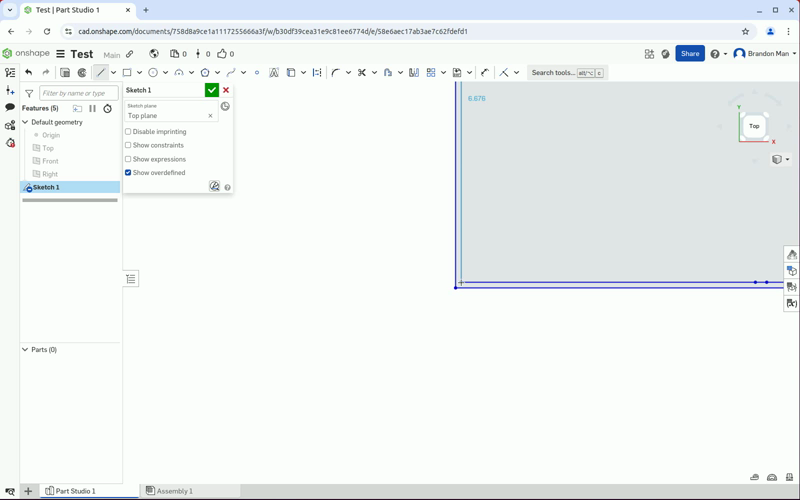
click(461, 282)
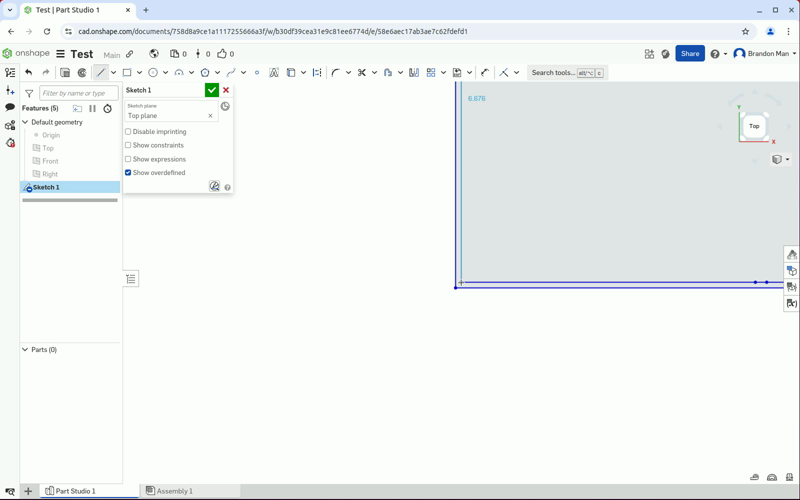
scroll(-6)
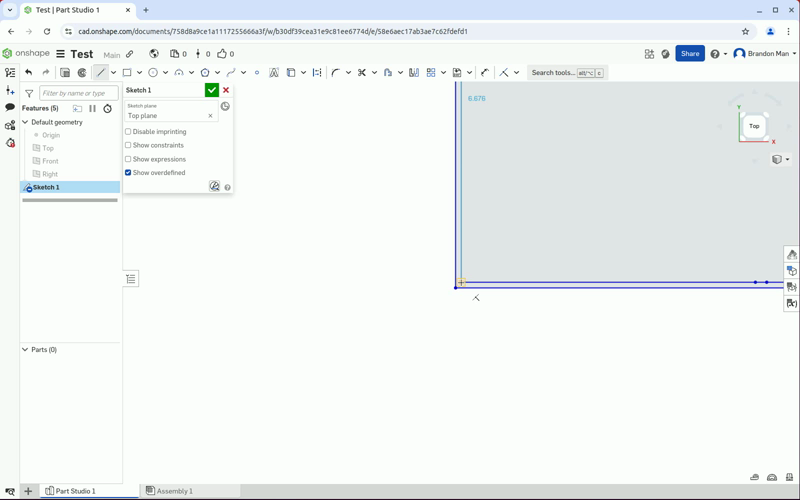
scroll(-6)
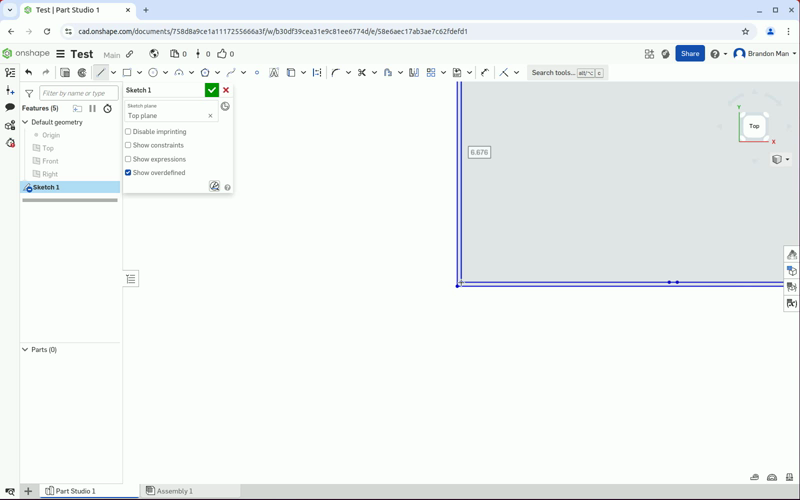
scroll(-6)
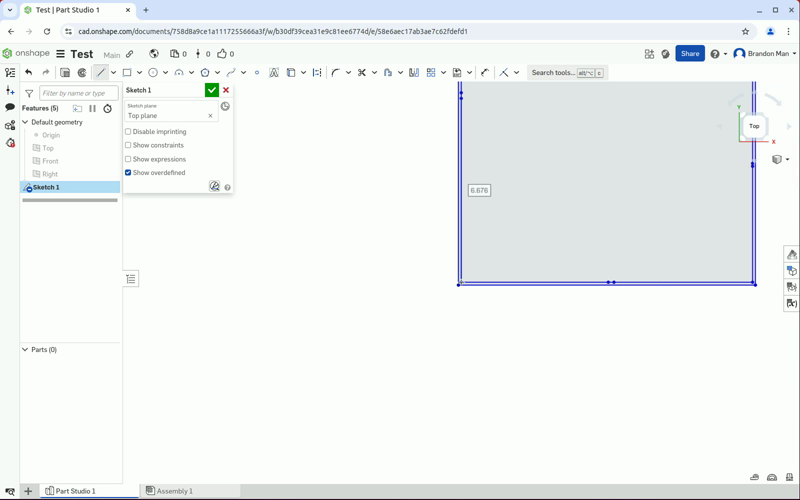
scroll(-6)
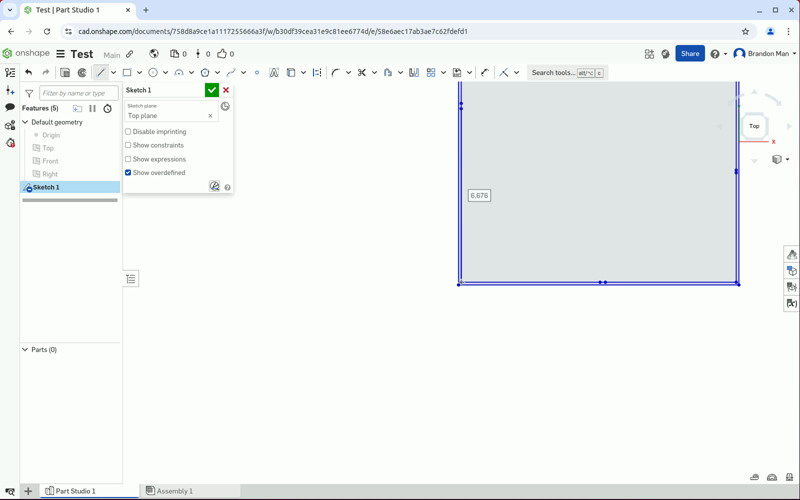
scroll(-6)
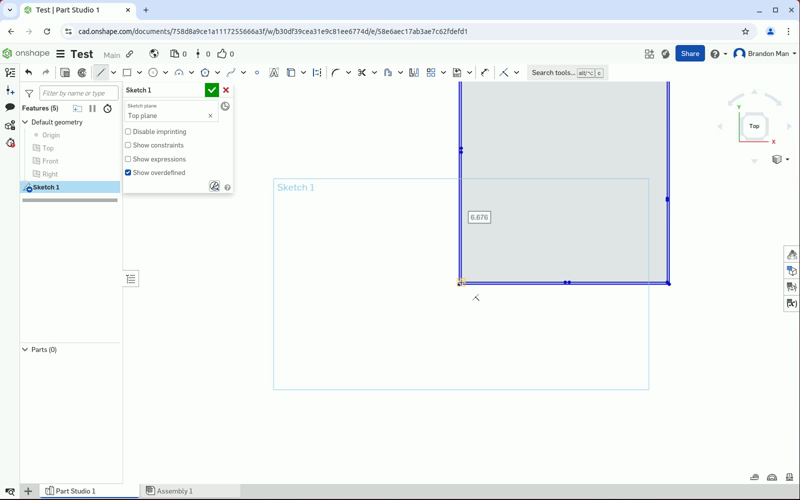
scroll(-6)
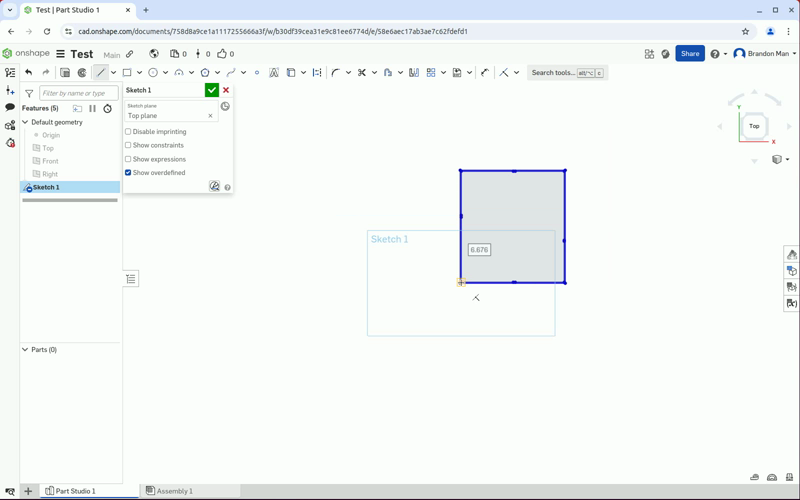
scroll(-6)
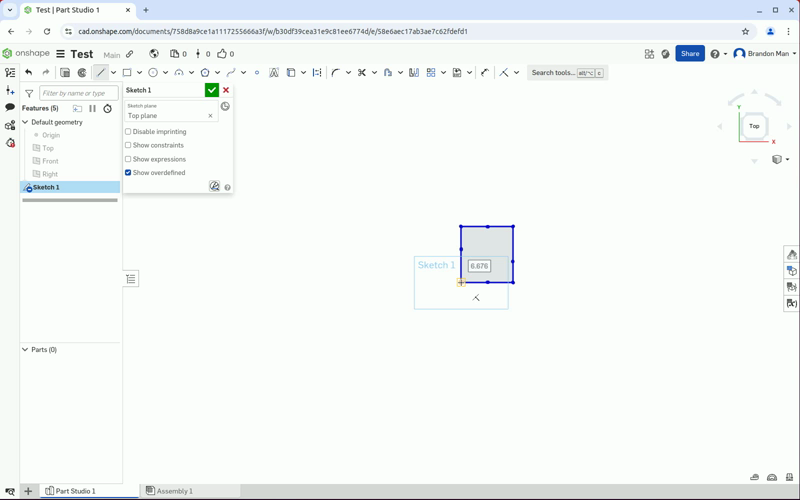
key(esc)
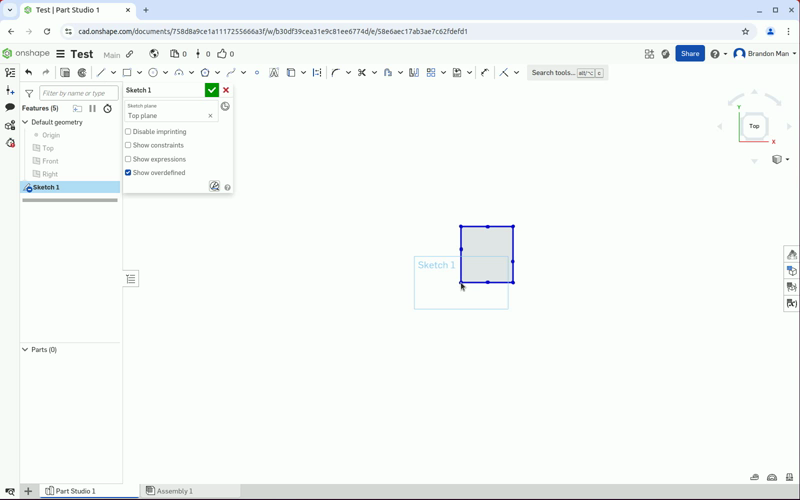
mouse_move(479, 282)
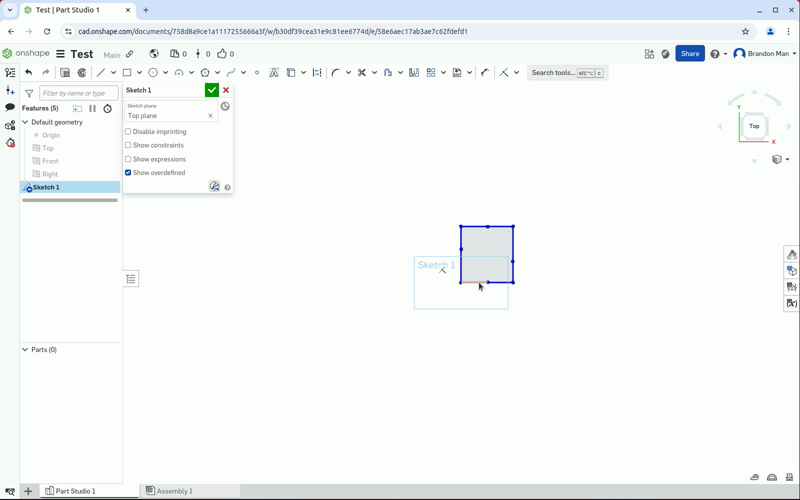
scroll(6)
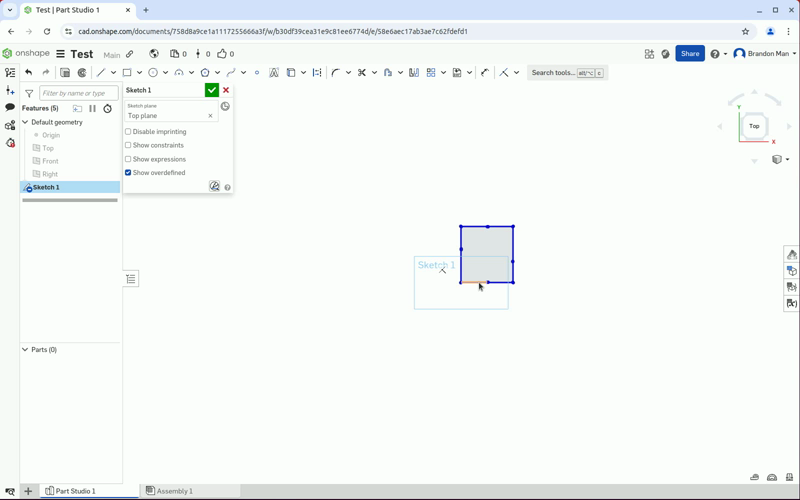
scroll(6)
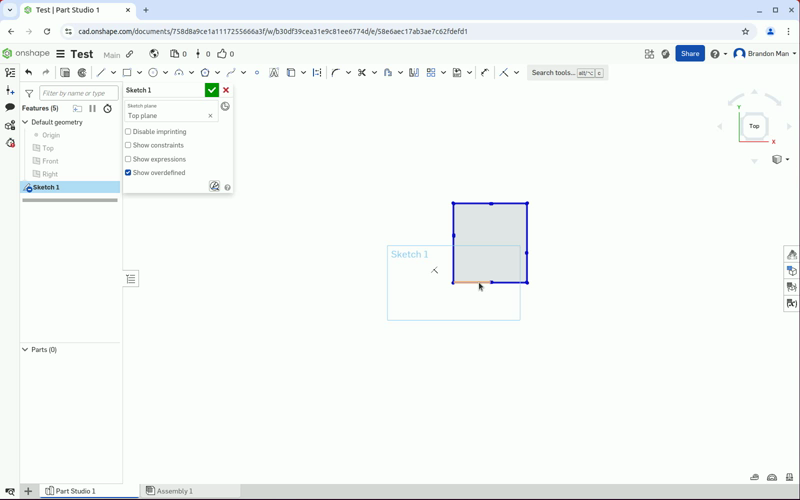
scroll(6)
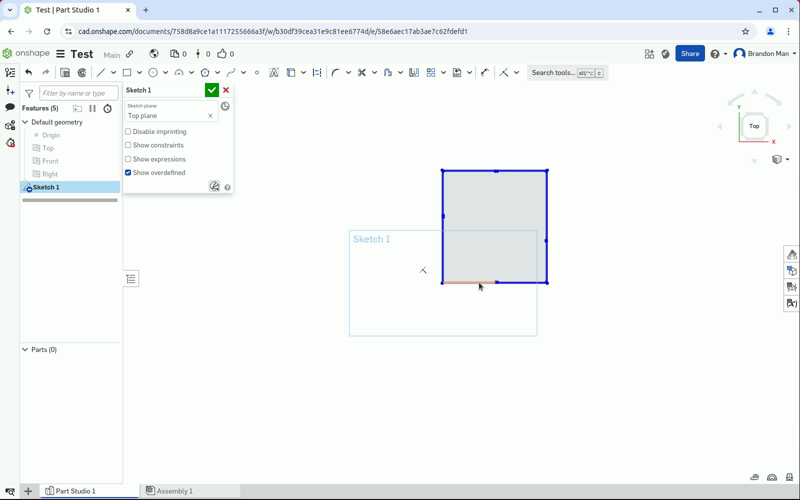
scroll(6)
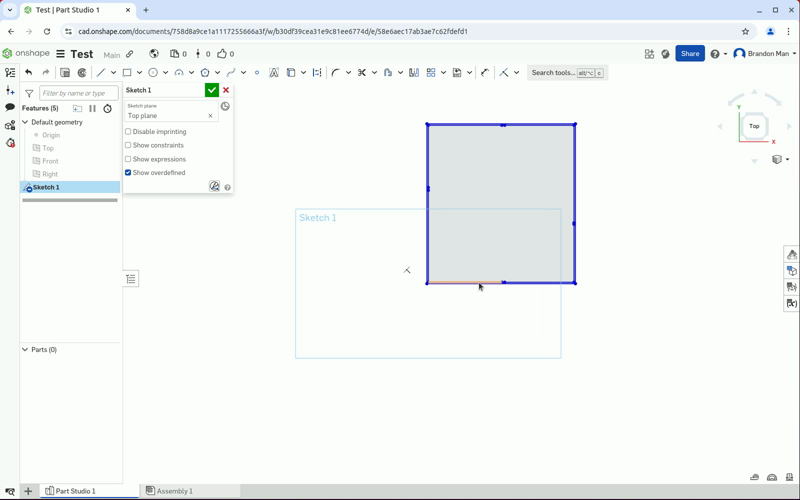
scroll(6)
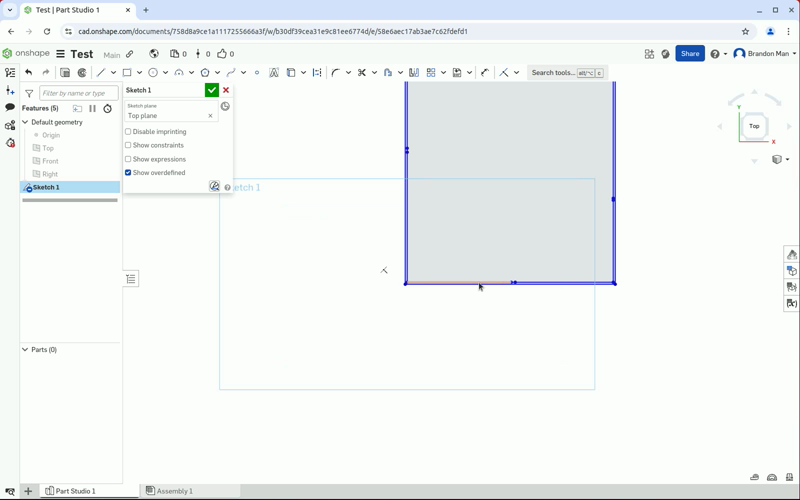
scroll(6)
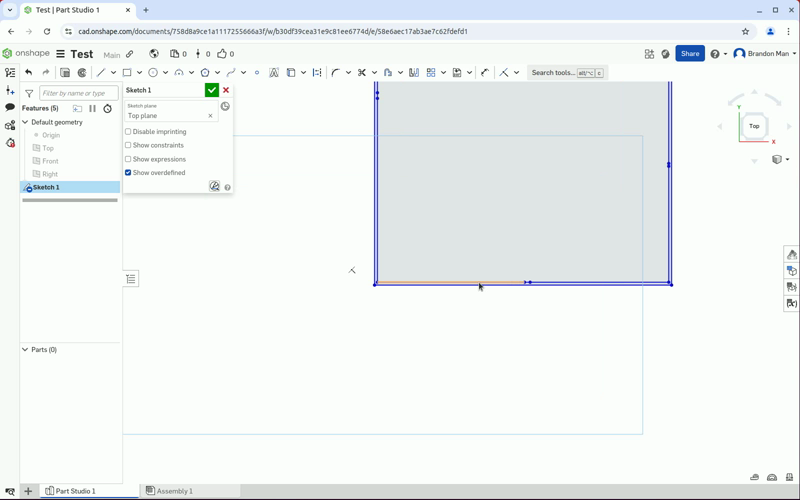
scroll(6)
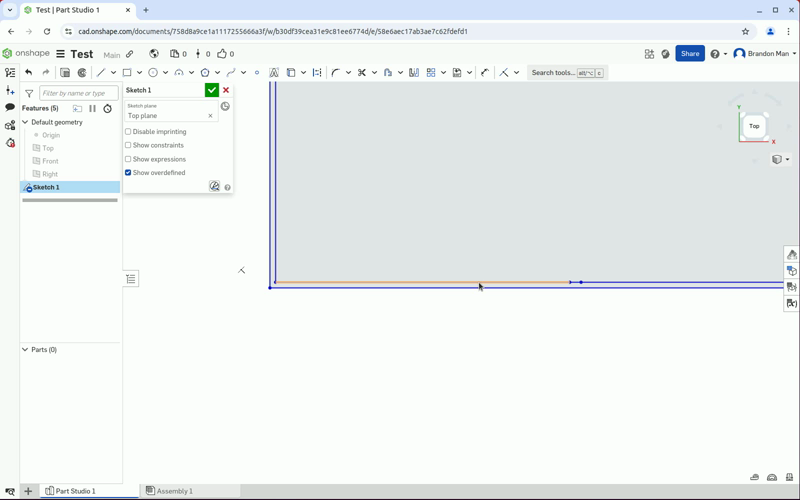
click(479, 282)
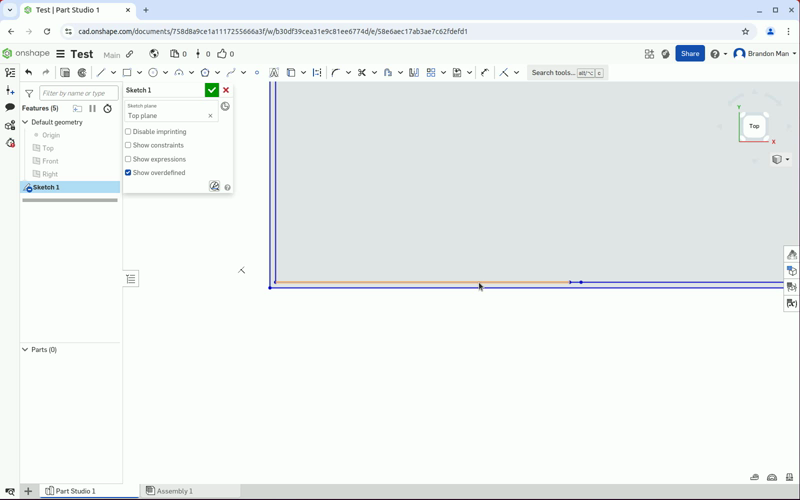
scroll(-6)
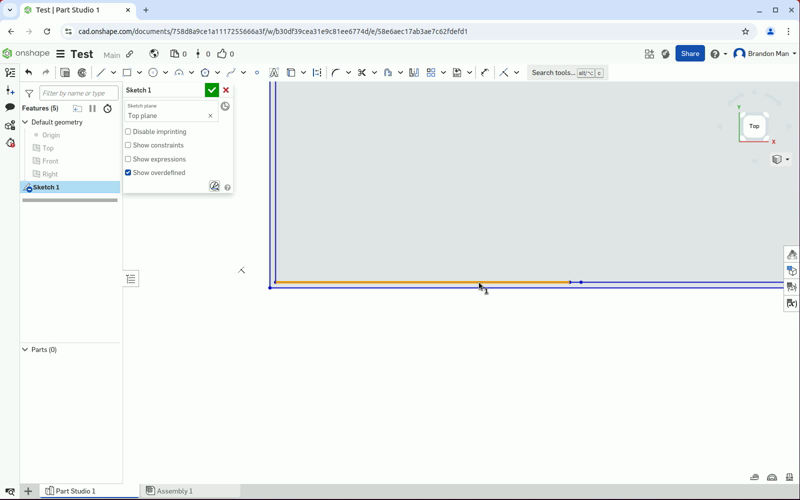
scroll(-6)
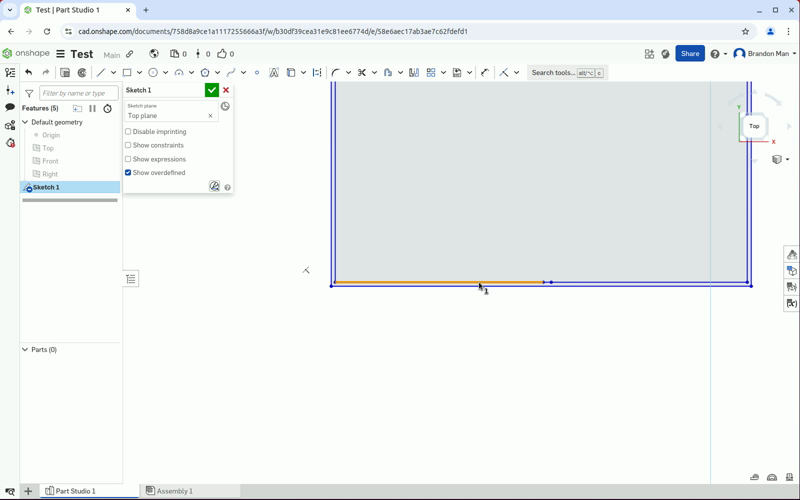
scroll(-6)
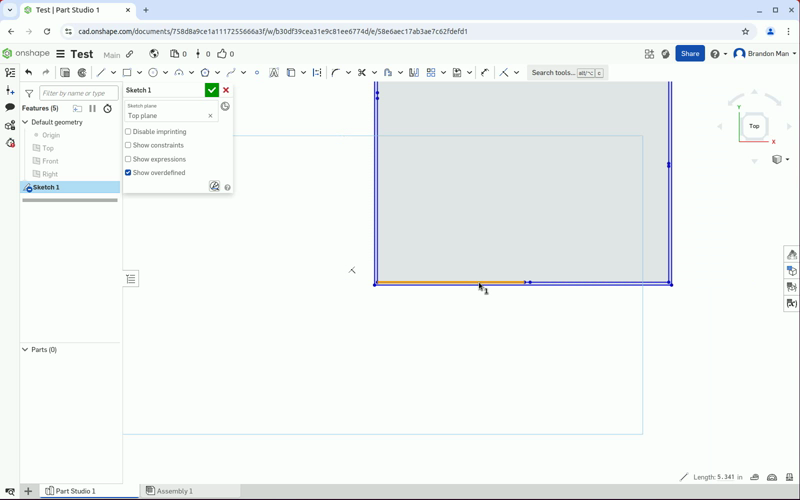
scroll(-6)
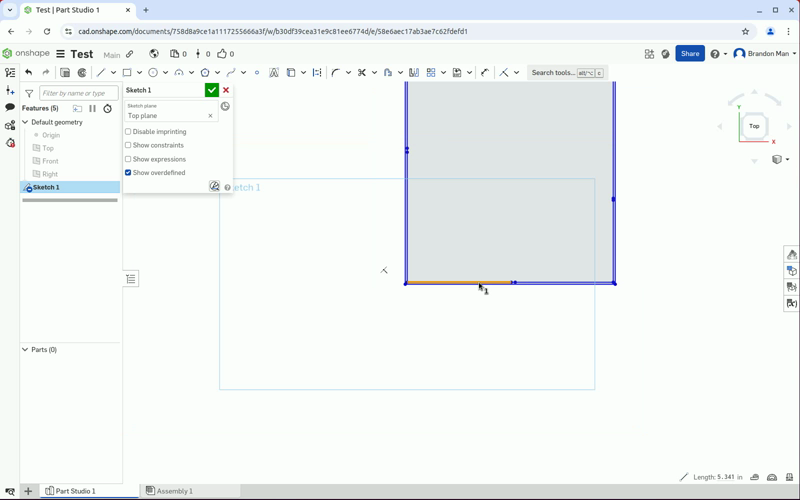
scroll(-6)
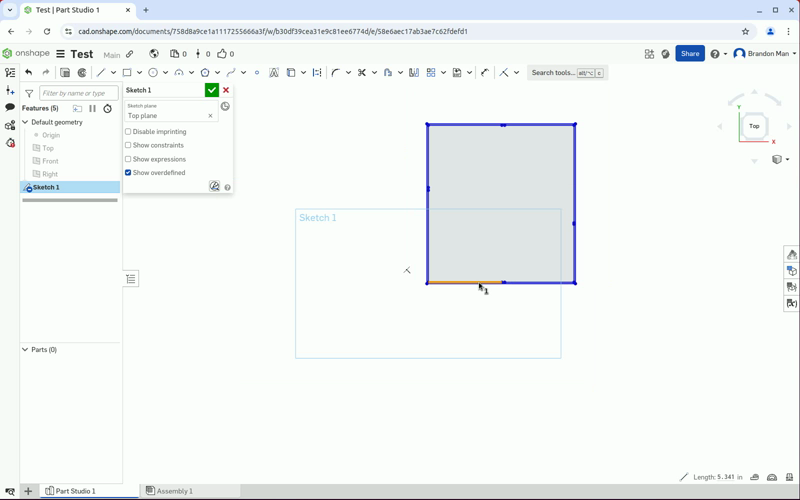
scroll(-6)
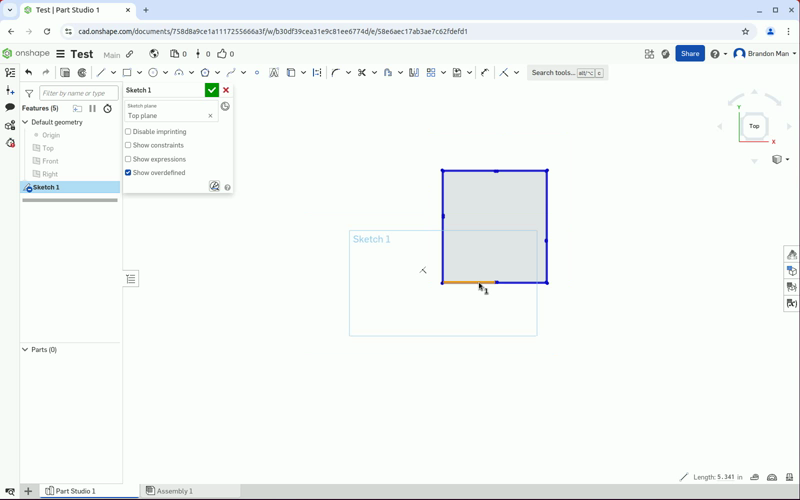
scroll(-6)
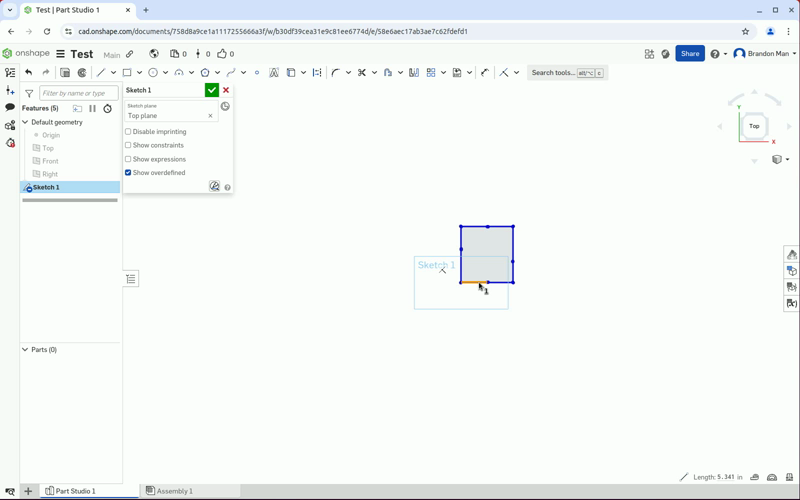
mouse_move(73, 352)
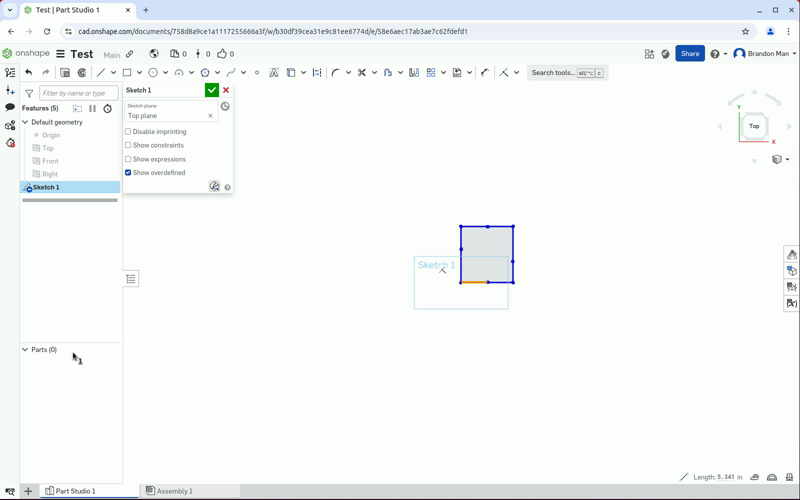
key(shift+y)
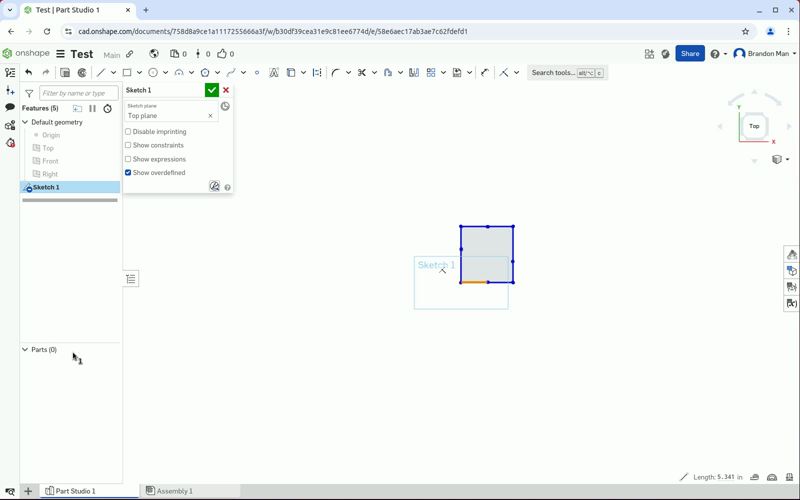
key(shift+e)
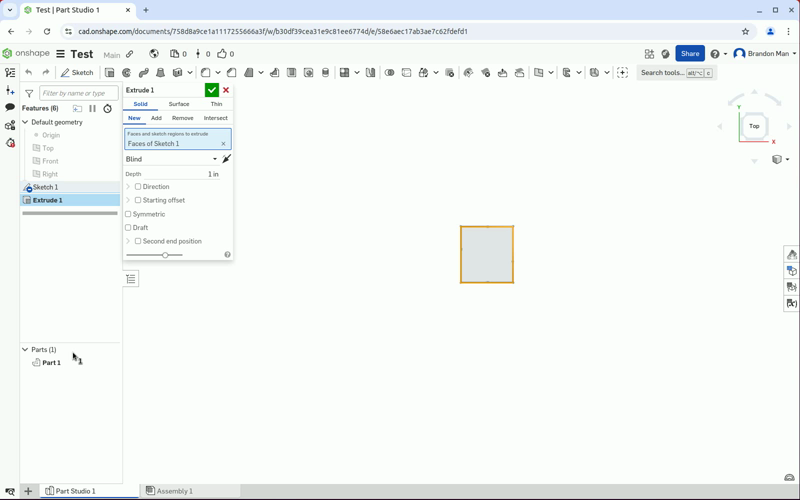
mouse_move(143, 106)
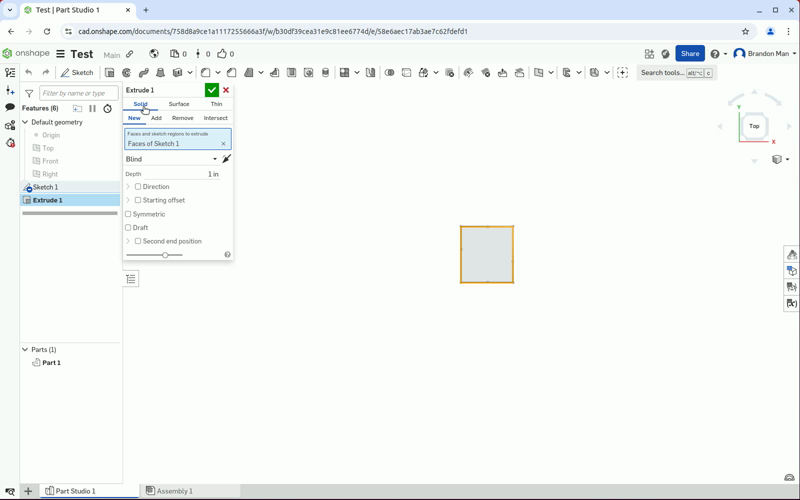
click(143, 106)
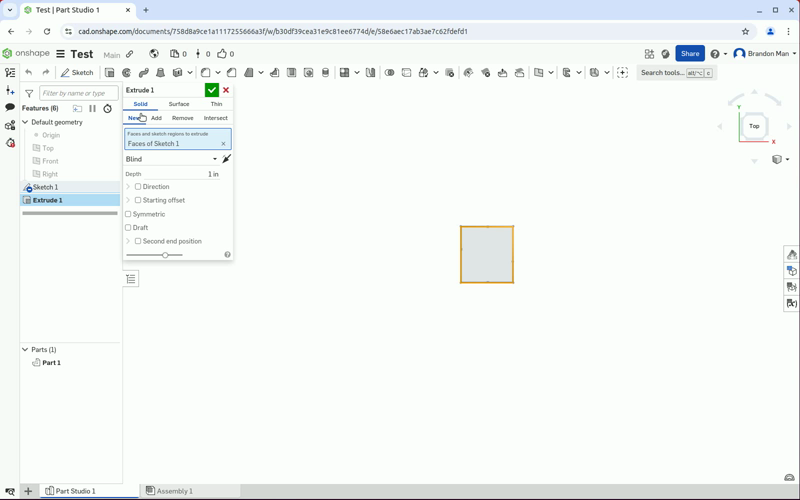
mouse_move(137, 120)
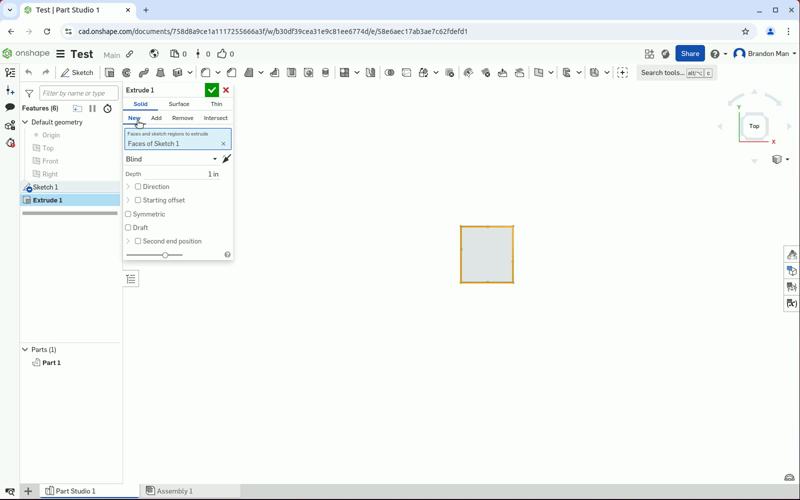
click(137, 120)
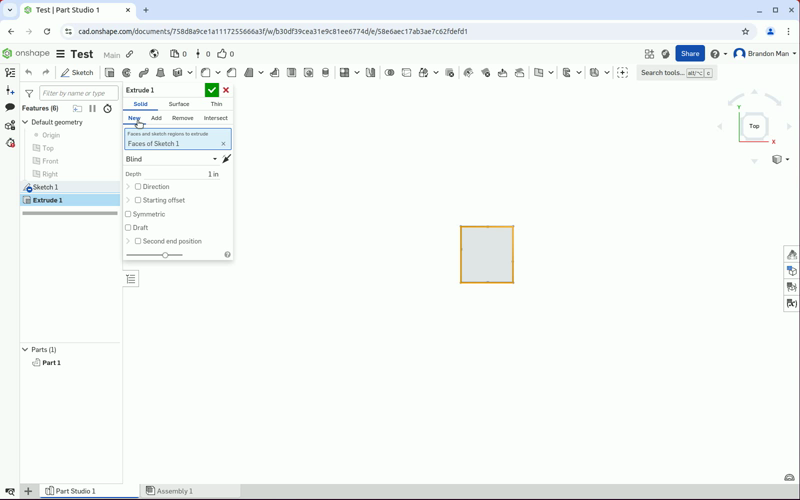
key(tab, 4)
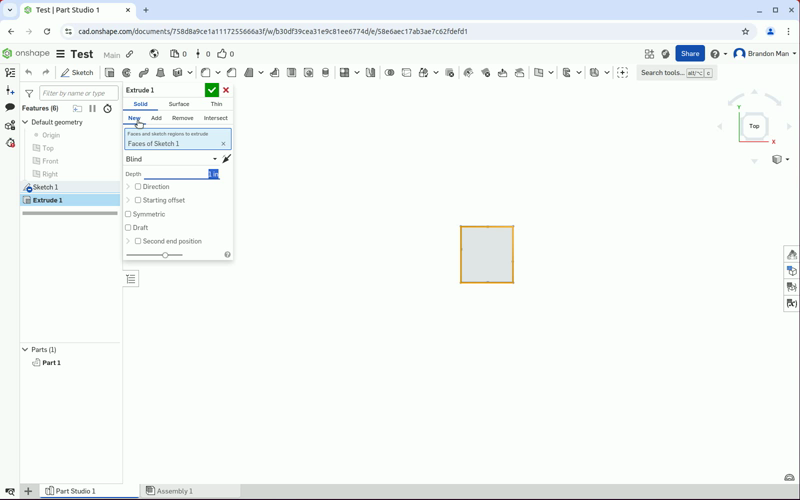
text(-0.241)
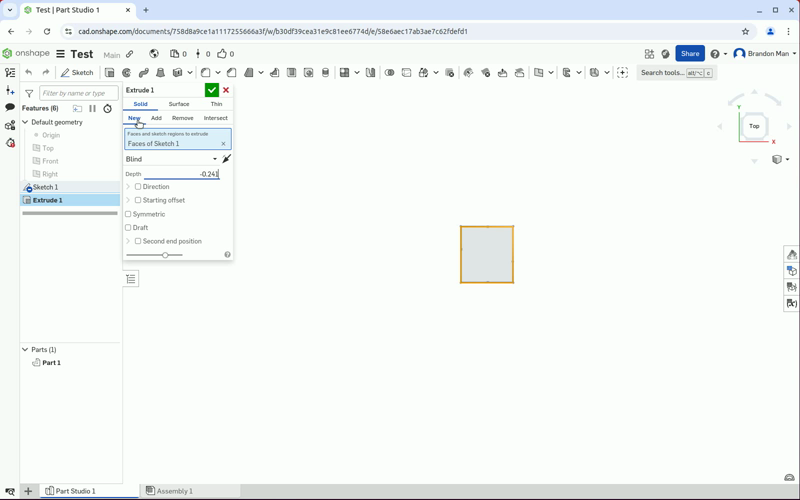
key(enter)
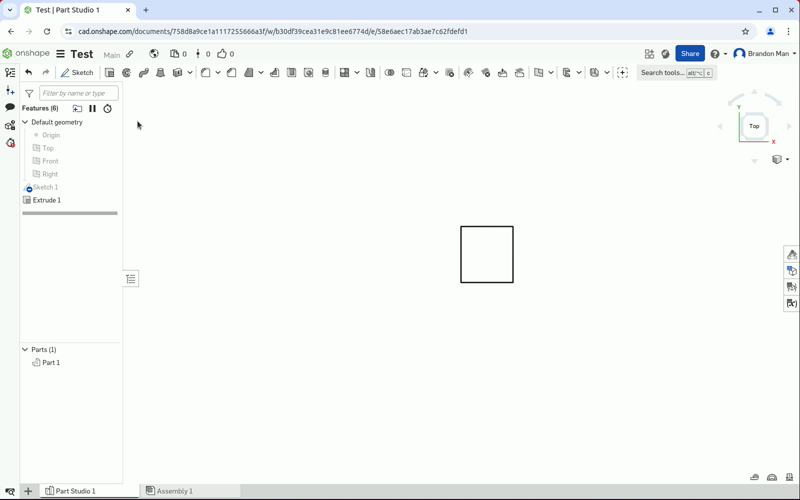
key(shift+h)
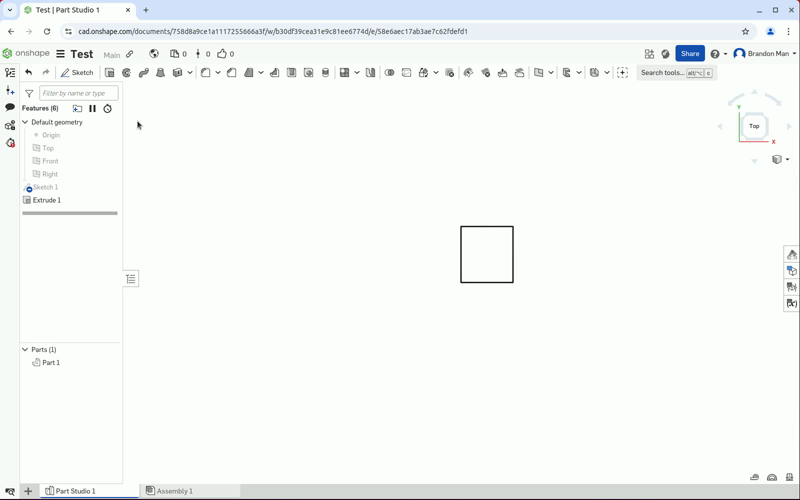
key(shift+h)
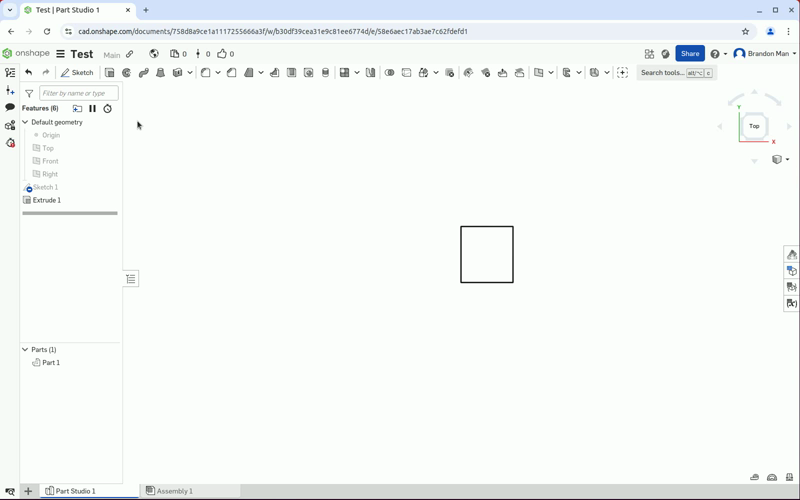
mouse_move(73, 189)
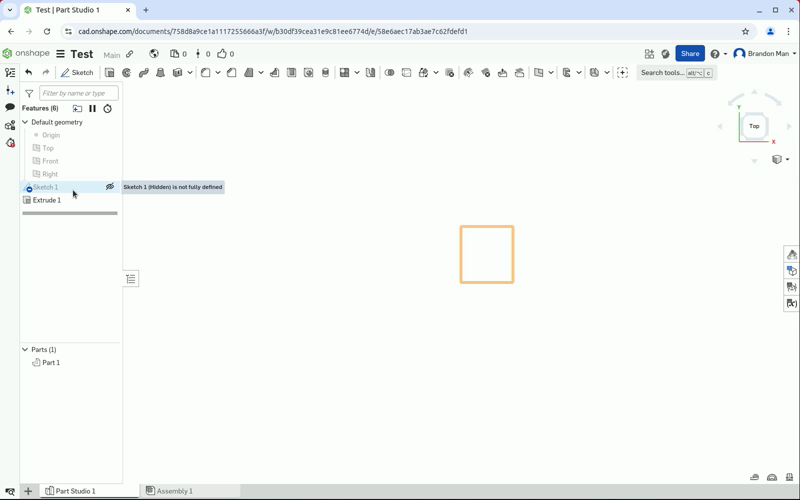
click(73, 189)
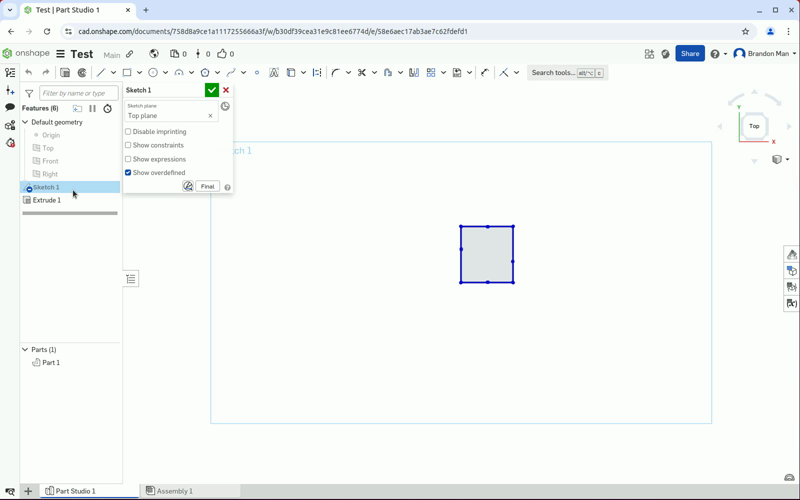
mouse_move(229, 92)
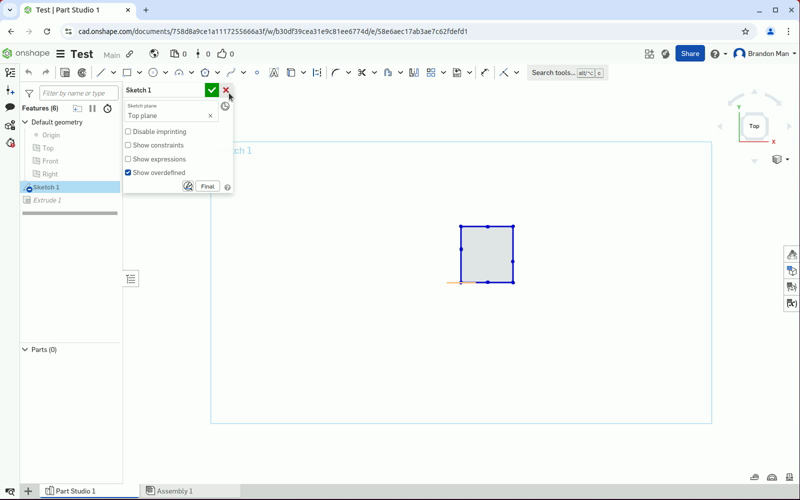
click(229, 92)
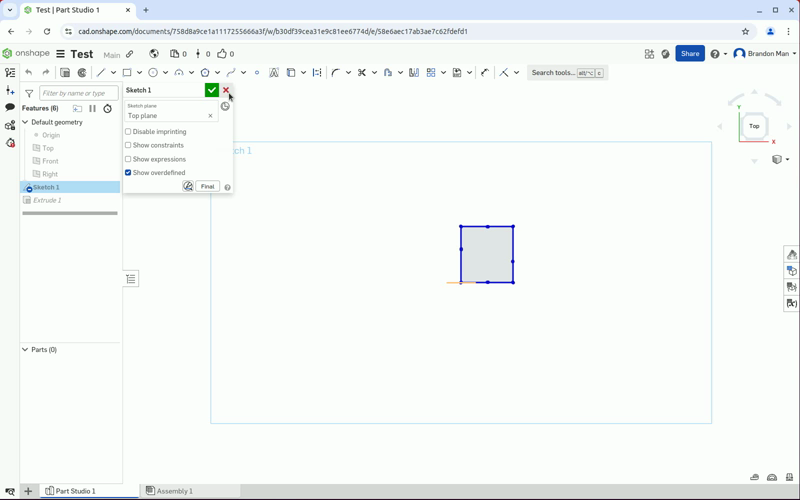
key(shift+s)
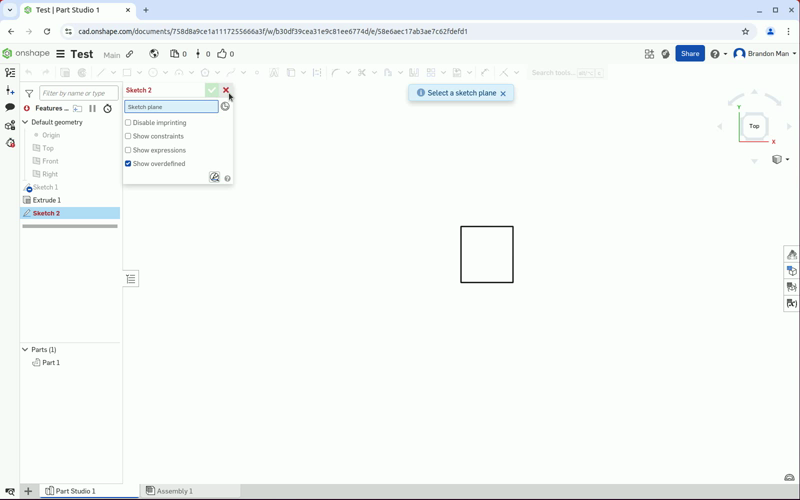
mouse_move(73, 150)
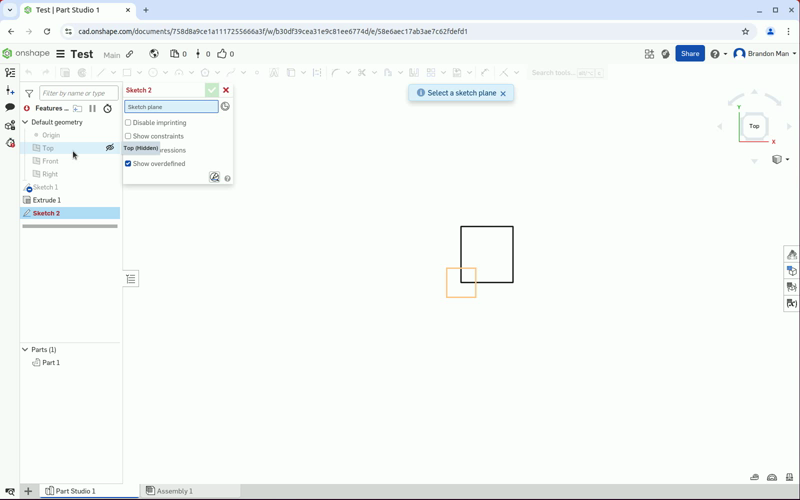
click(73, 150)
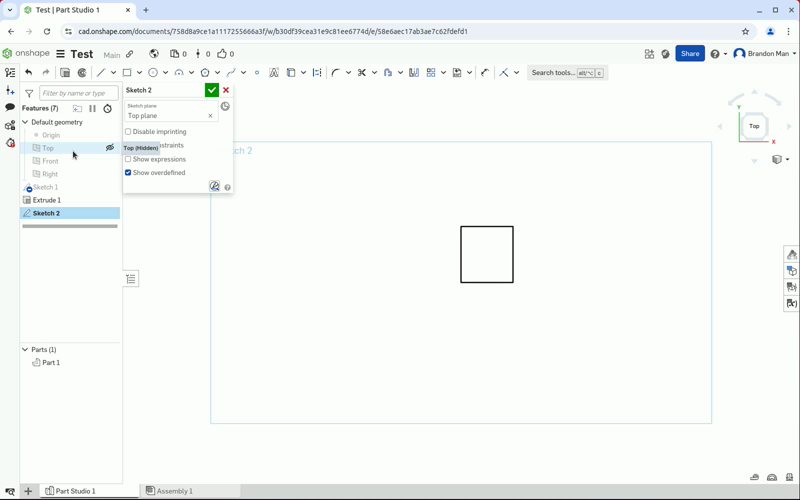
mouse_move(73, 352)
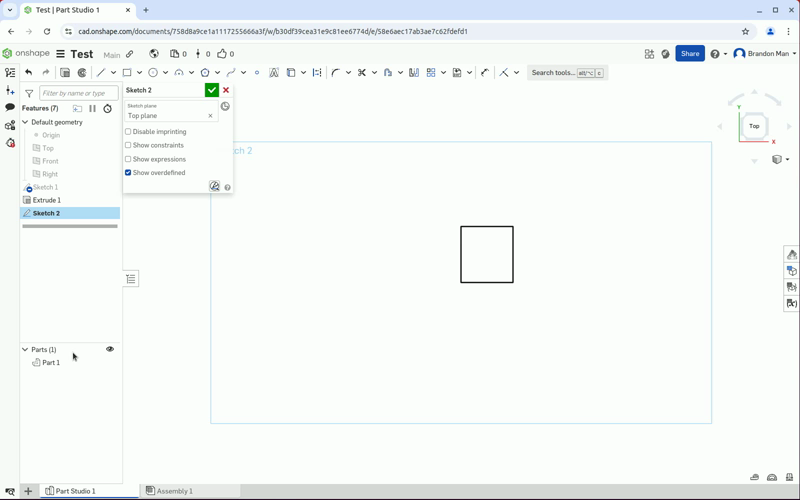
key(y)
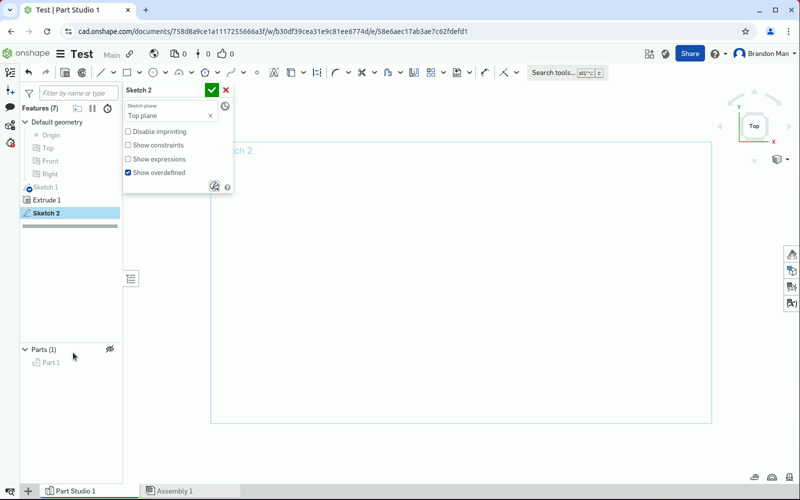
key(l)
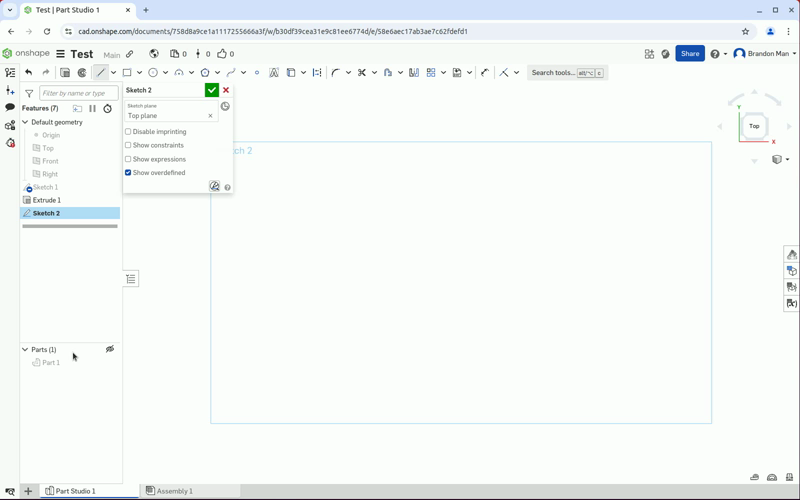
key_down(shift)
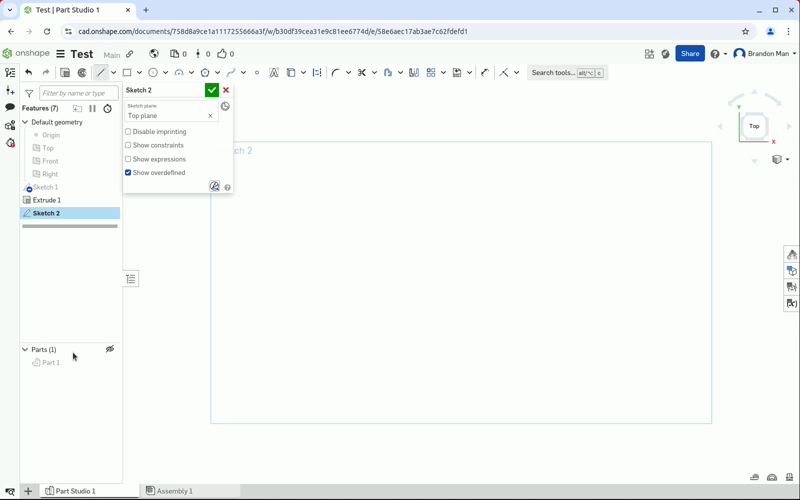
mouse_move(461, 250)
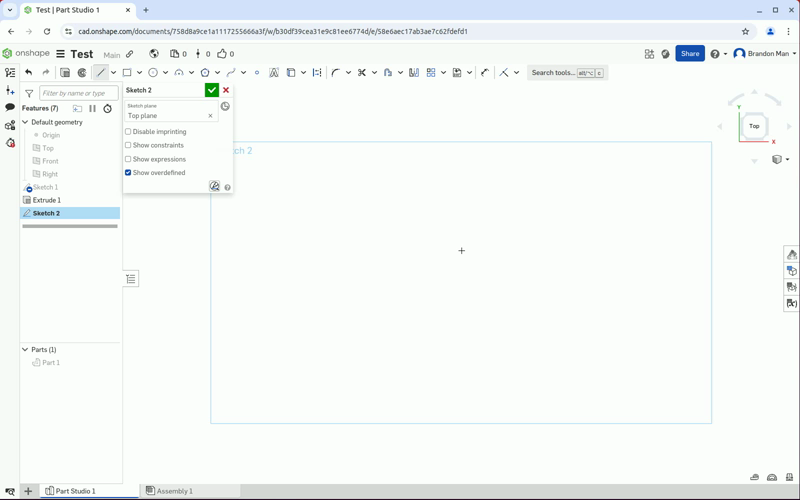
click(461, 250)
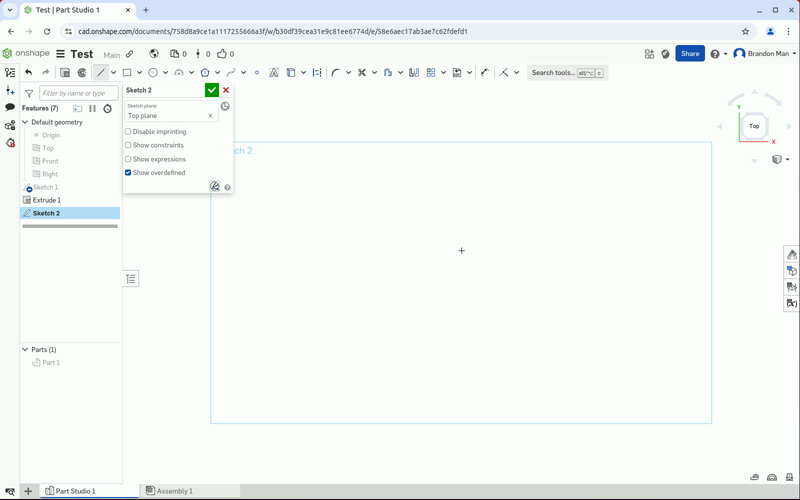
key_up(shift)
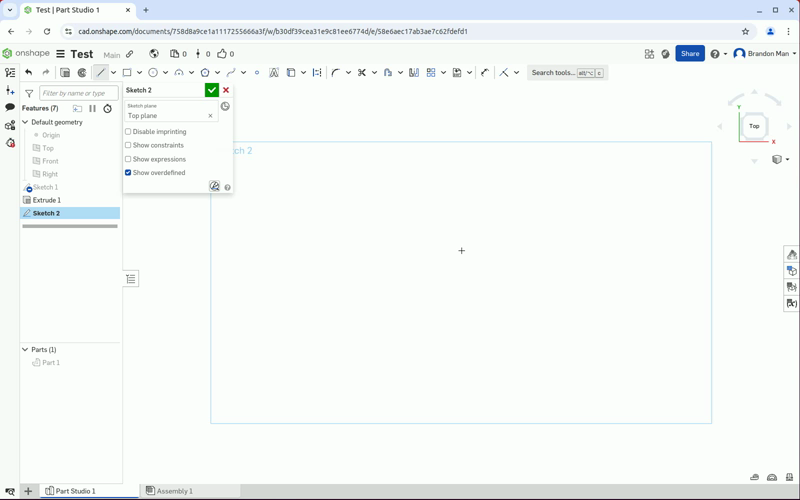
key_down(shift)
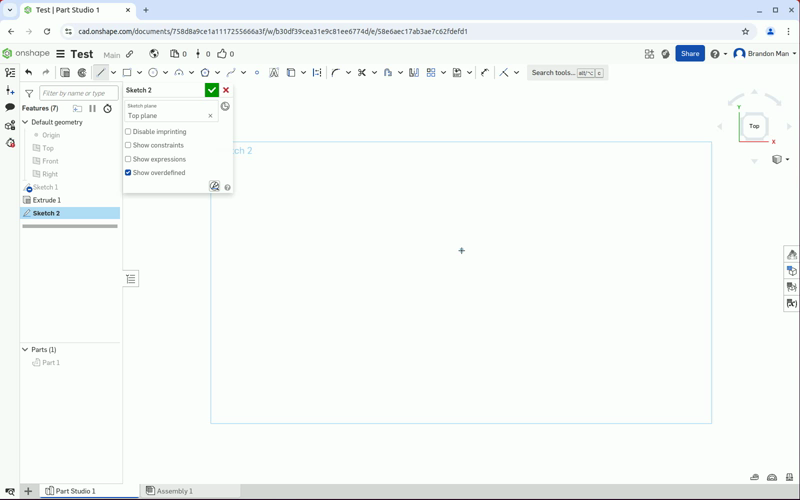
mouse_move(492, 250)
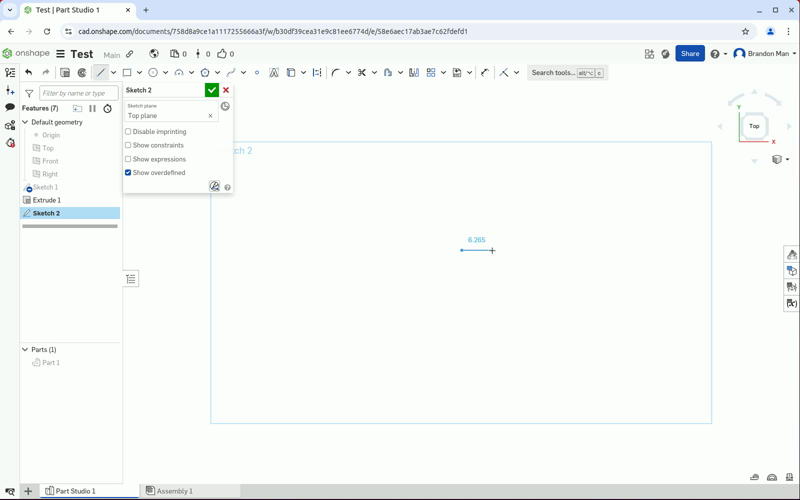
mouse_move(488, 250)
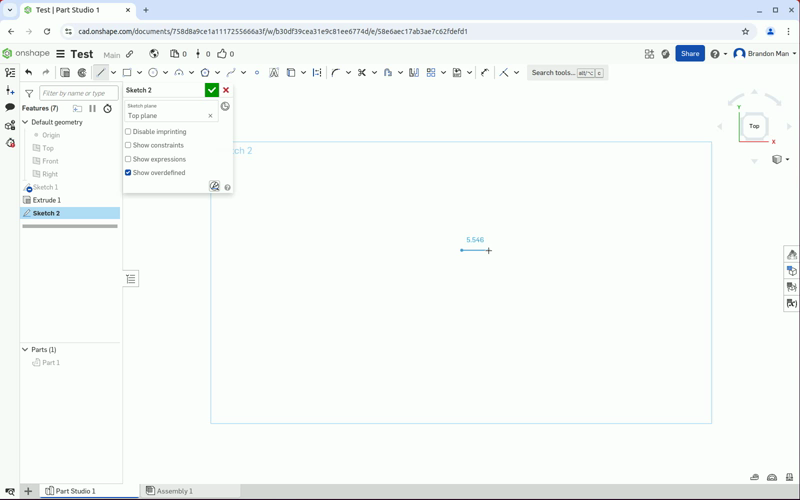
click(488, 250)
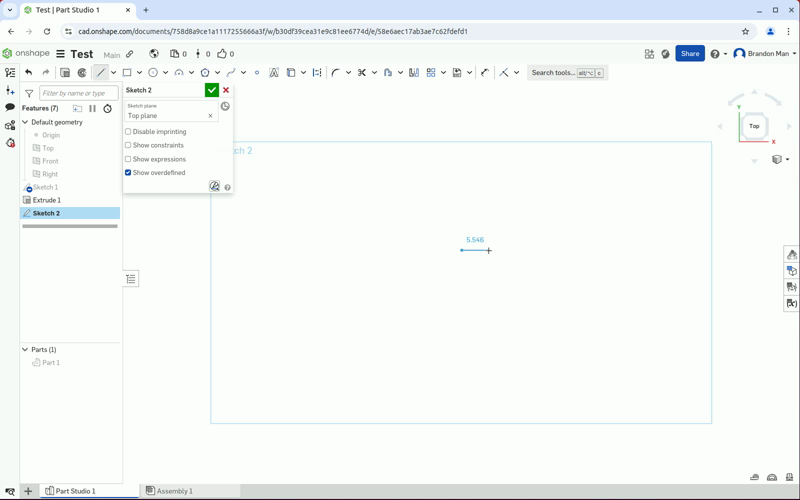
key_up(shift)
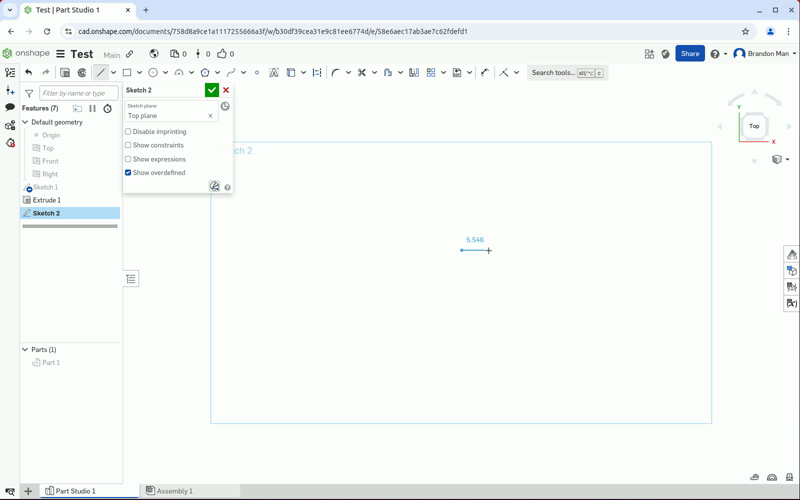
key_down(shift)
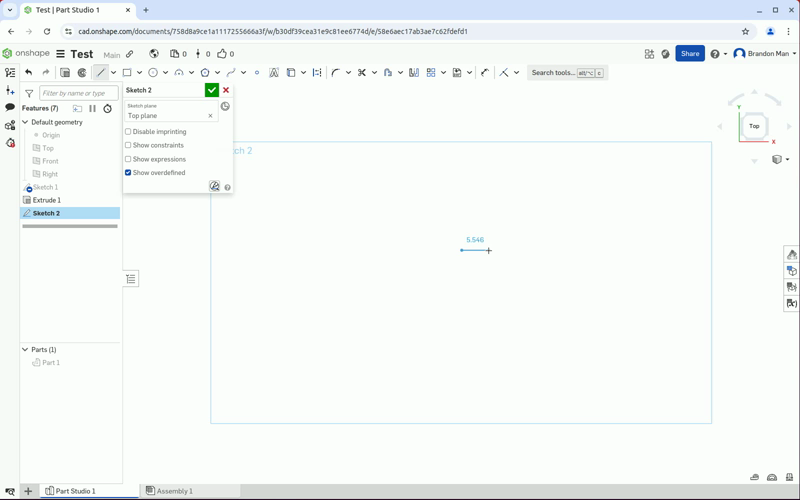
mouse_move(518, 250)
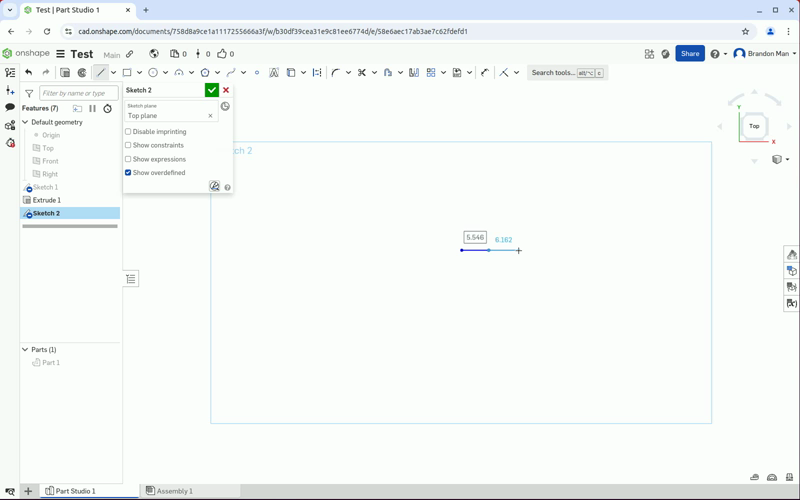
mouse_move(488, 227)
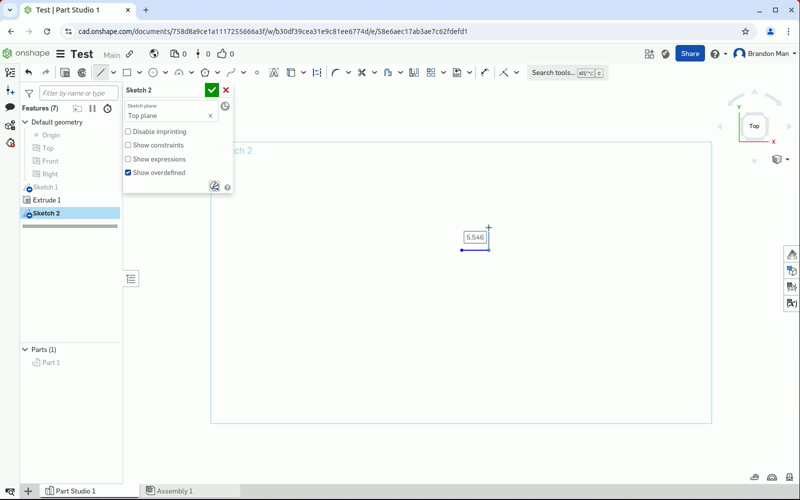
click(488, 227)
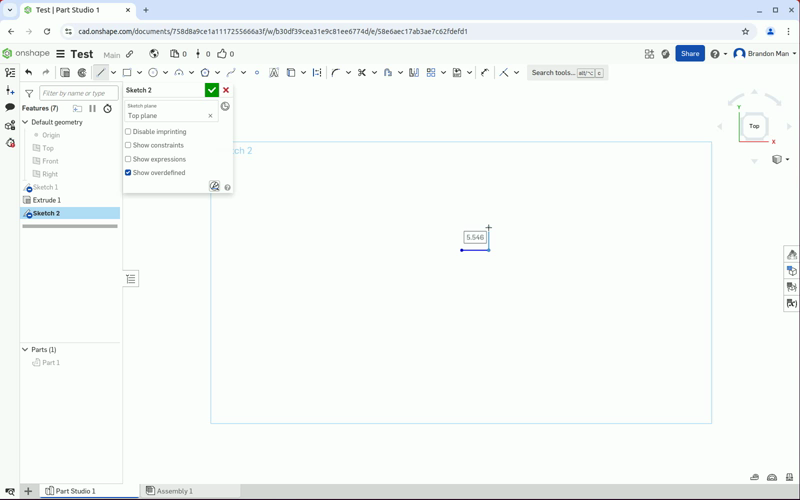
key_up(shift)
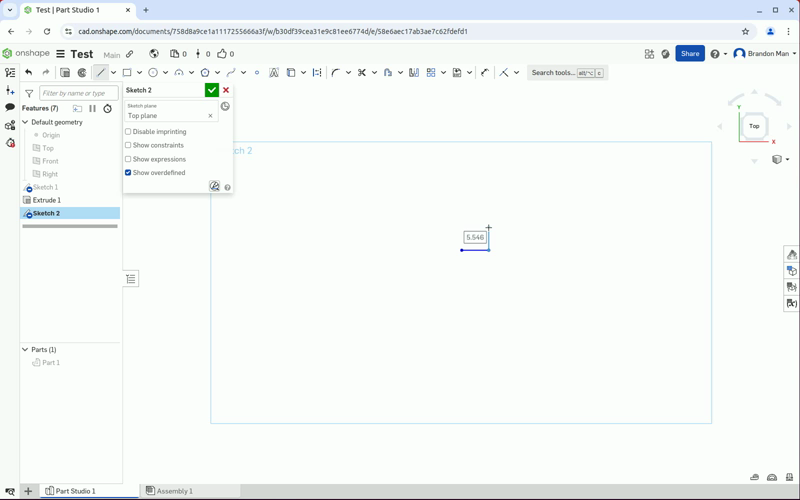
key_down(shift)
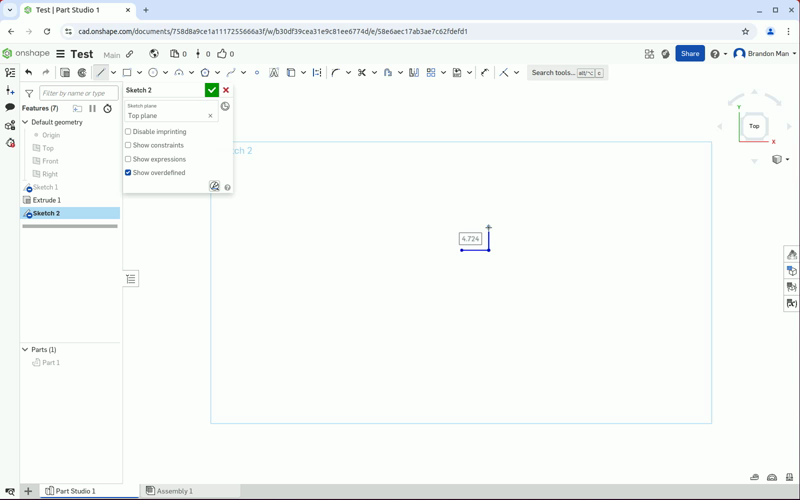
mouse_move(518, 227)
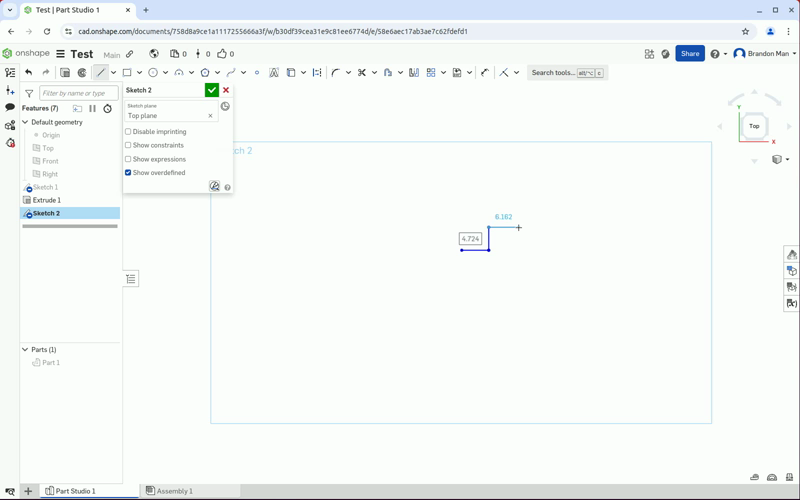
mouse_move(461, 227)
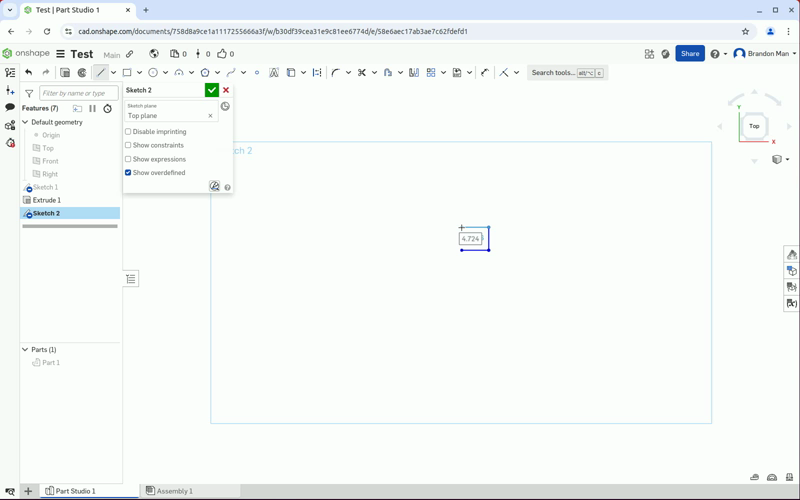
click(461, 227)
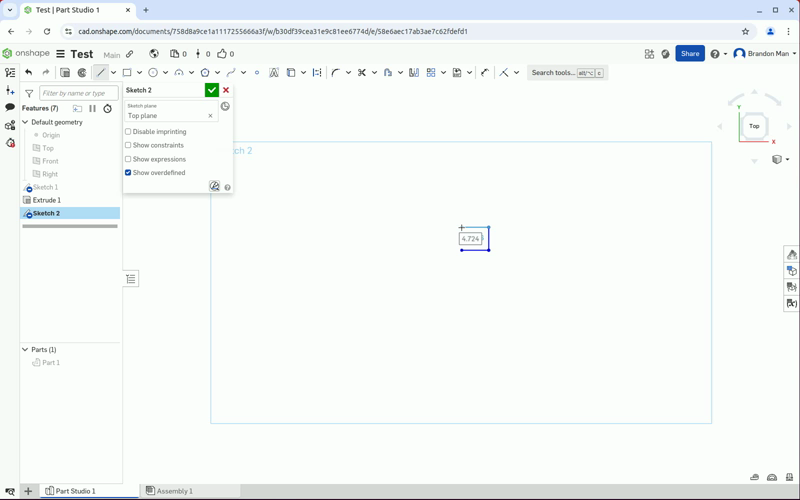
key_up(shift)
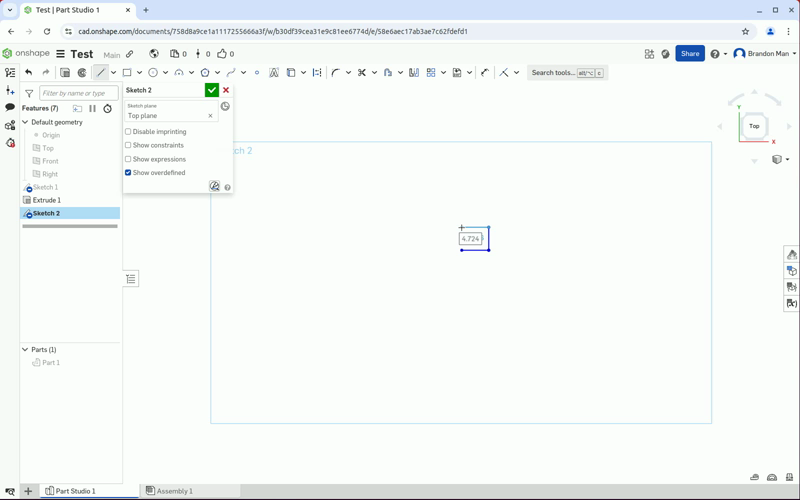
mouse_move(492, 227)
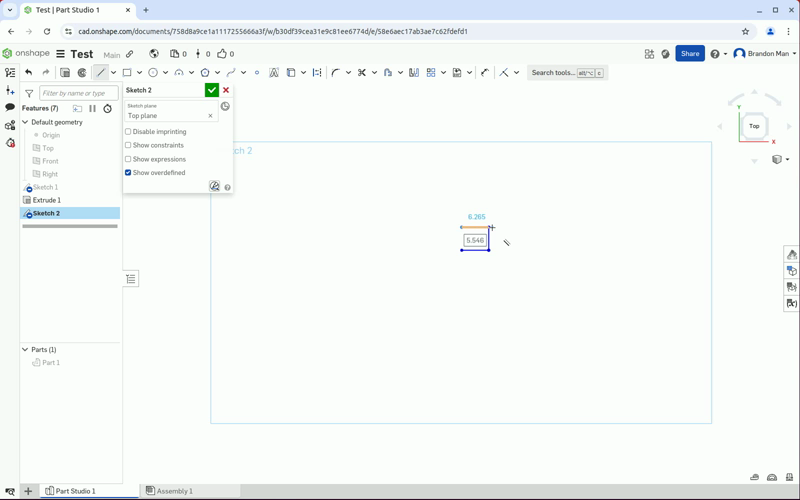
key_down(shift)
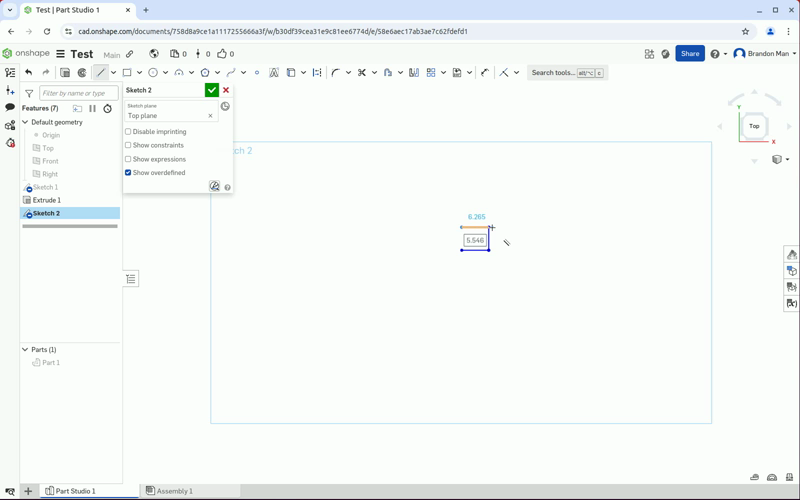
mouse_move(461, 250)
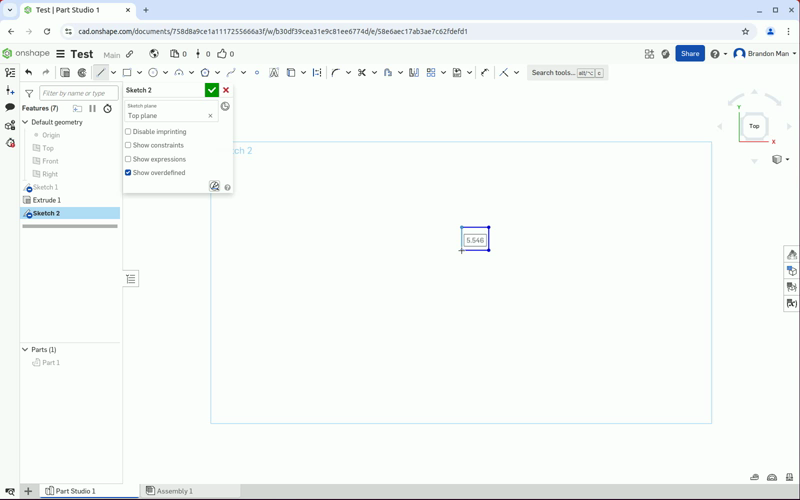
key_up(shift)
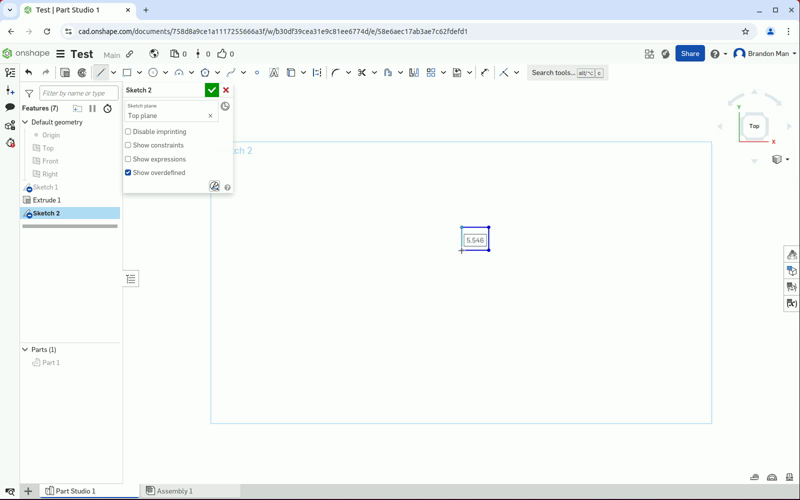
click(461, 250)
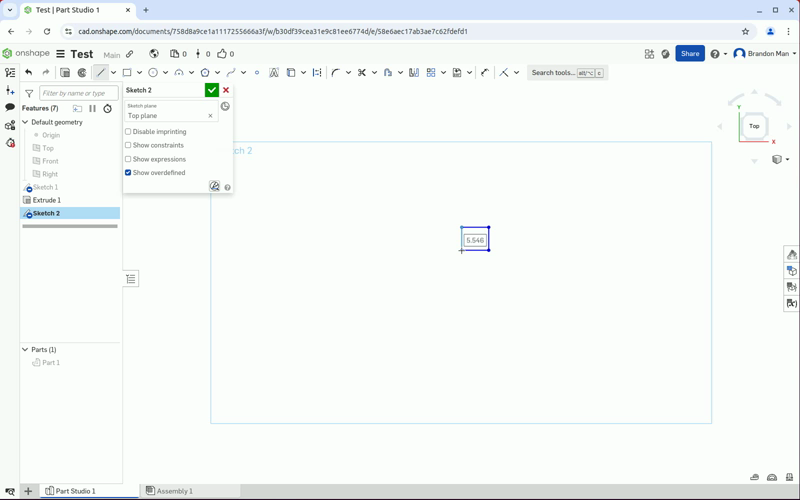
key(esc)
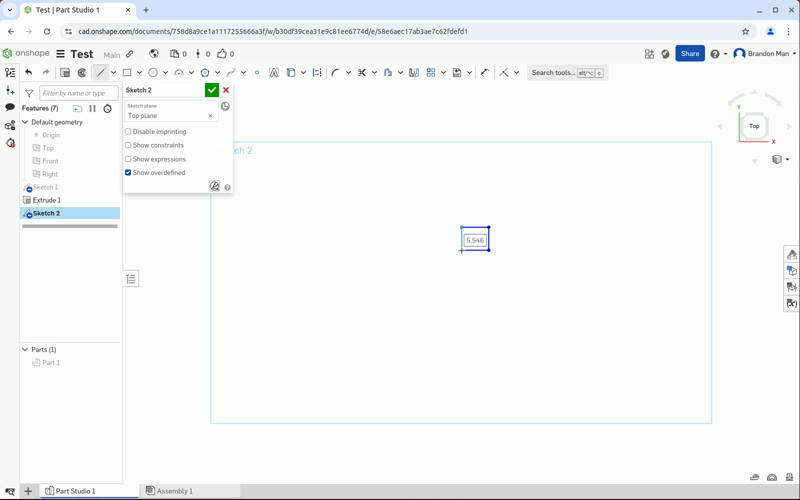
mouse_move(466, 241)
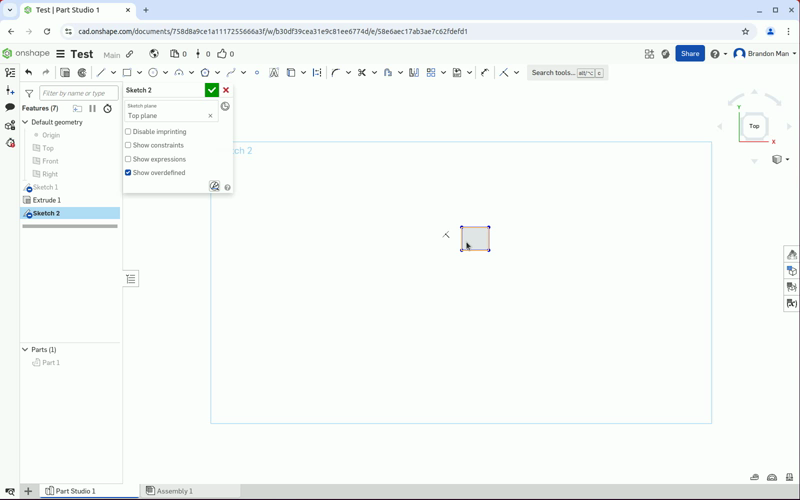
scroll(6)
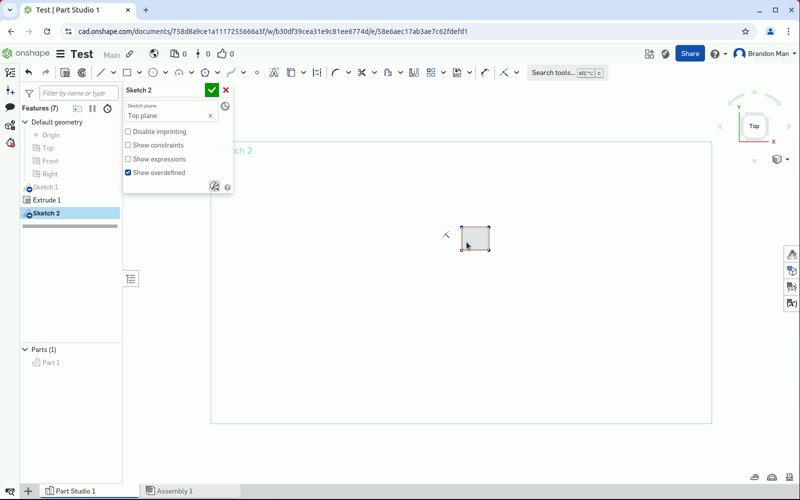
scroll(6)
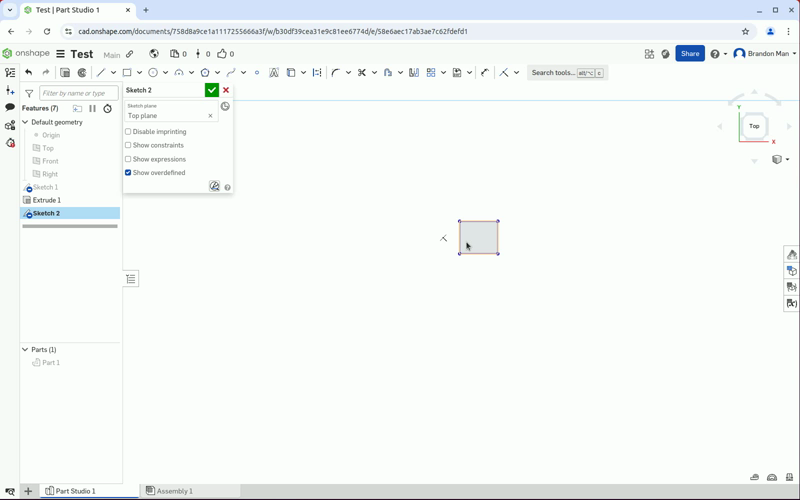
scroll(6)
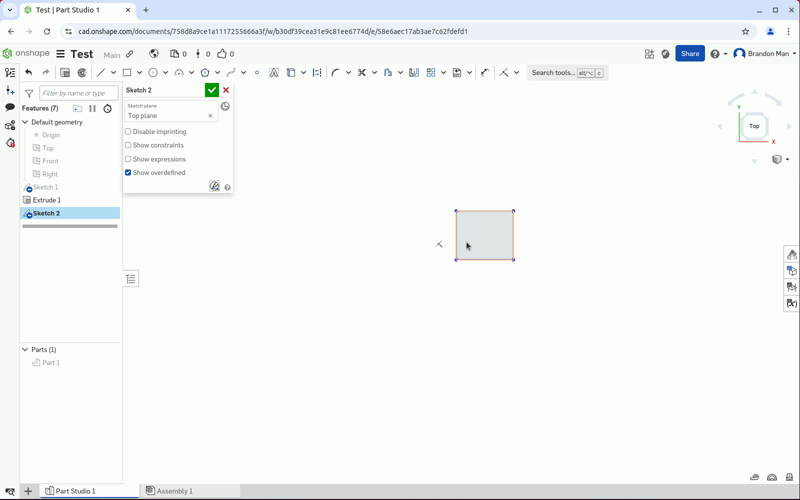
scroll(6)
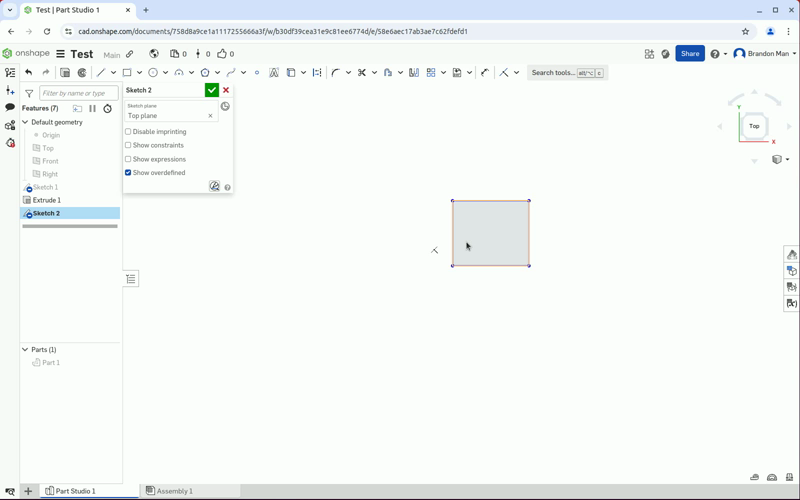
scroll(6)
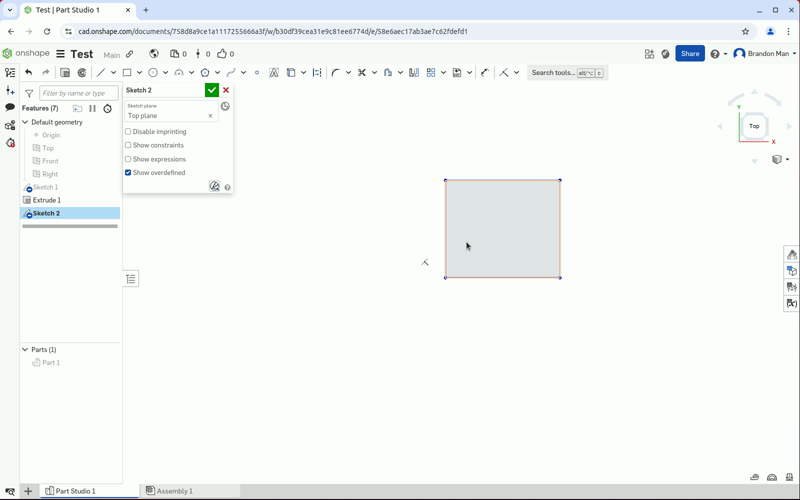
scroll(6)
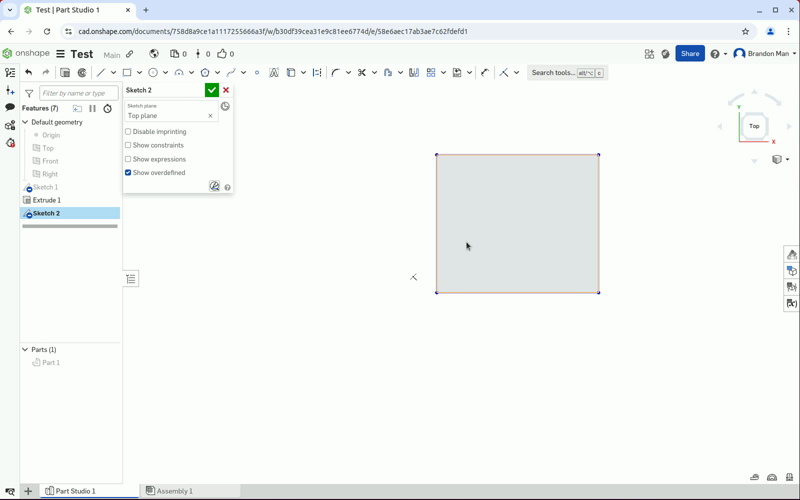
scroll(6)
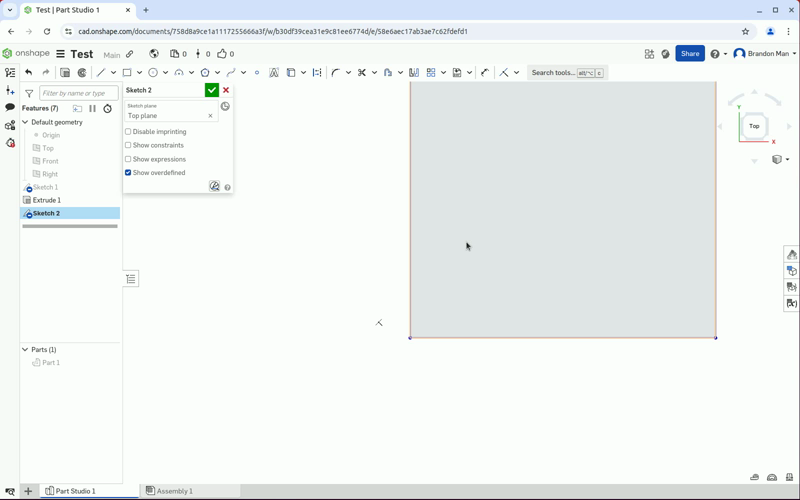
click(466, 241)
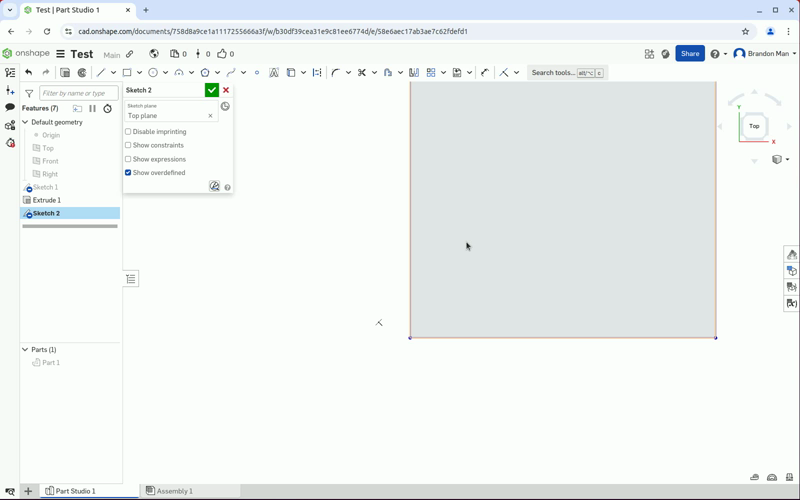
scroll(-6)
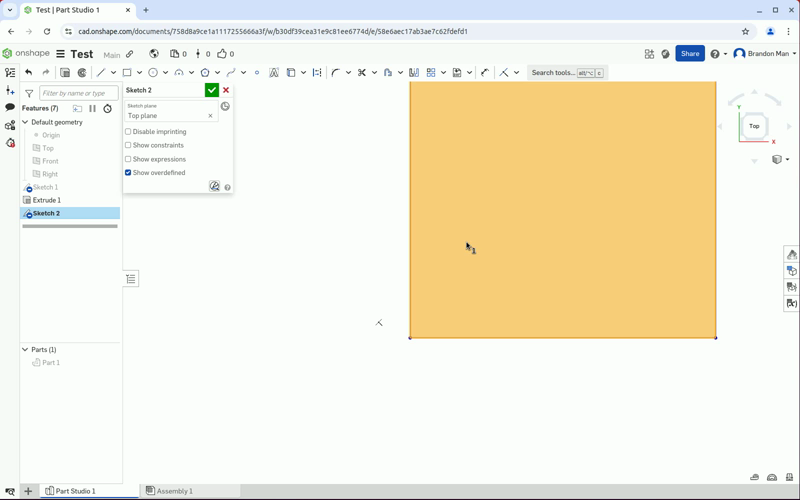
scroll(-6)
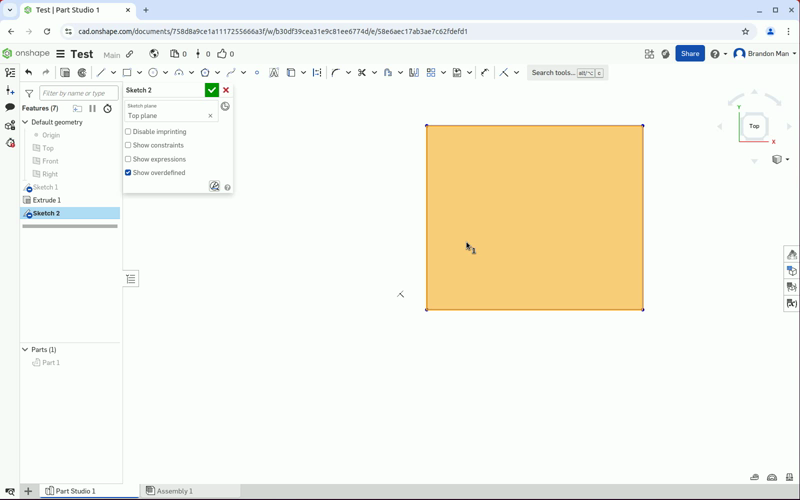
scroll(-6)
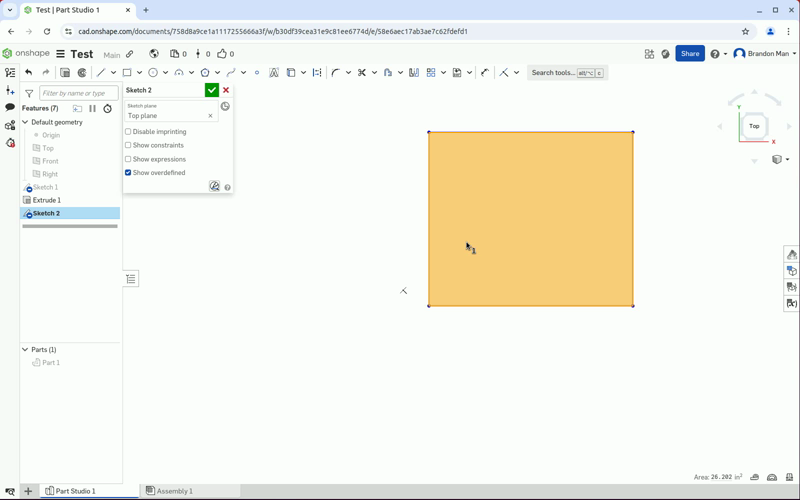
scroll(-6)
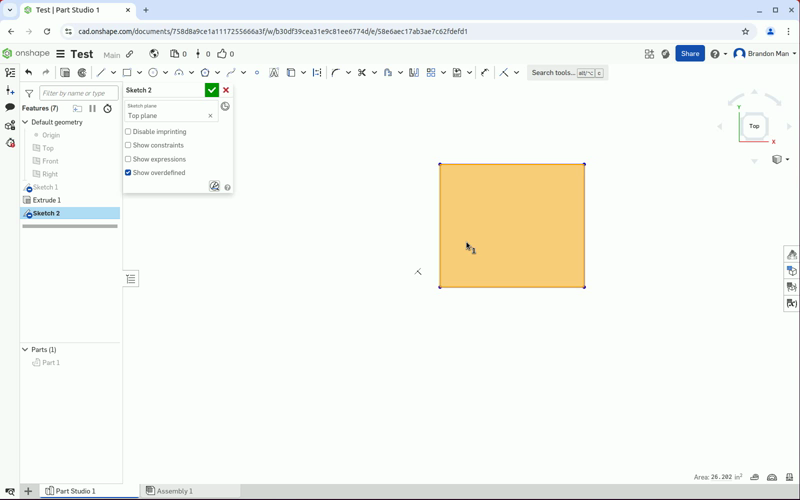
scroll(-6)
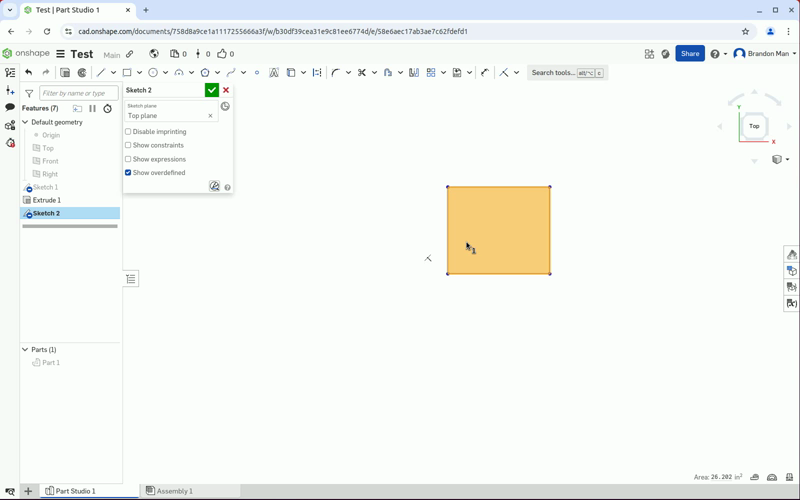
scroll(-6)
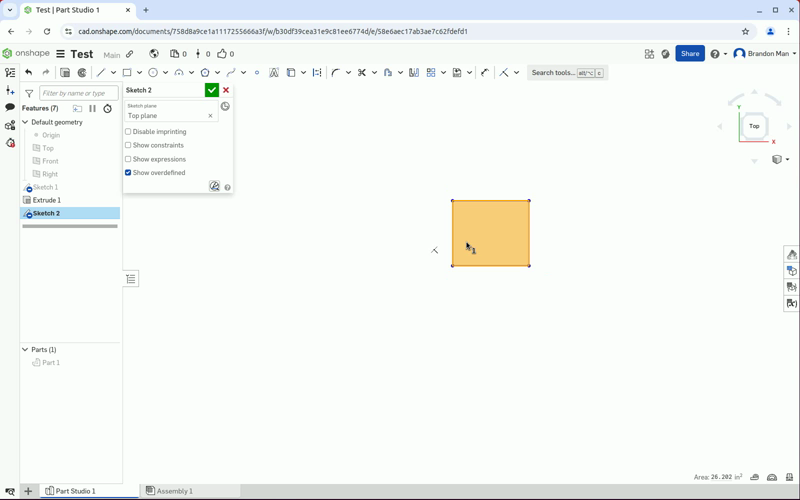
scroll(-6)
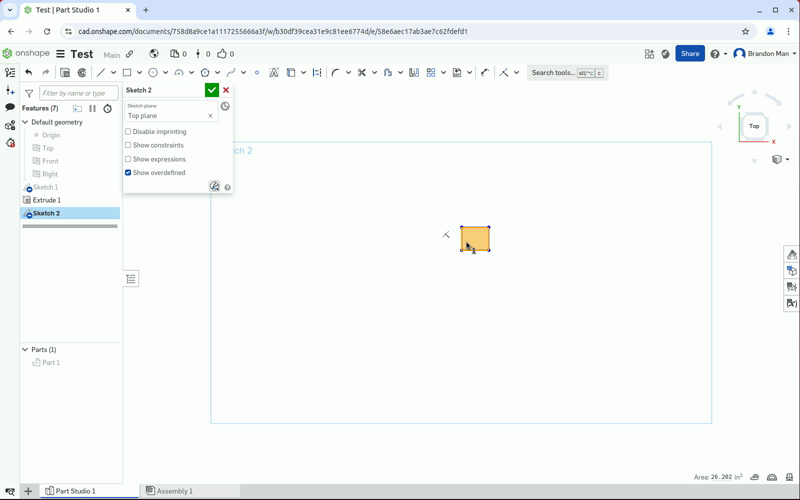
mouse_move(73, 352)
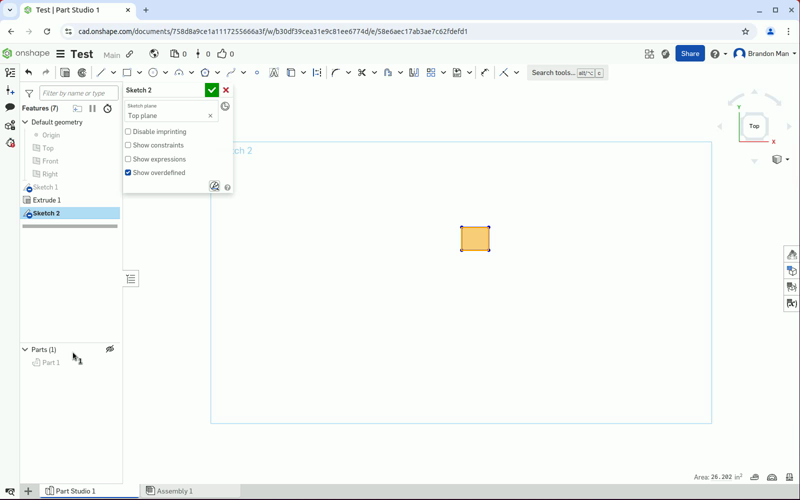
key(shift+y)
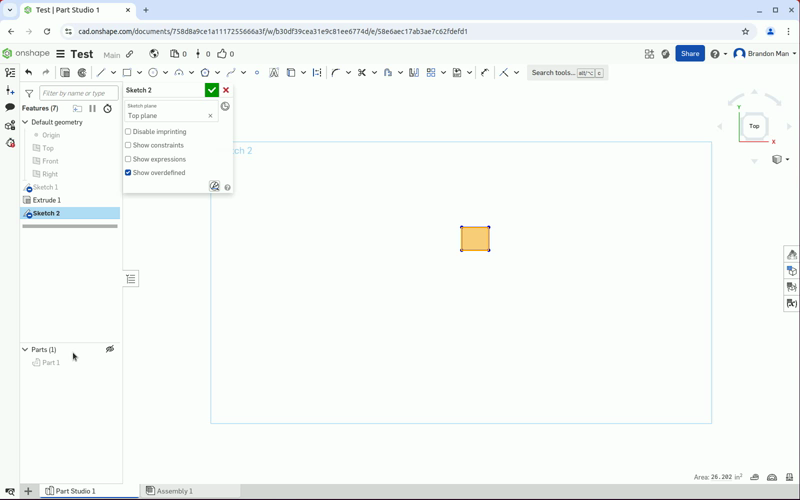
key(shift+e)
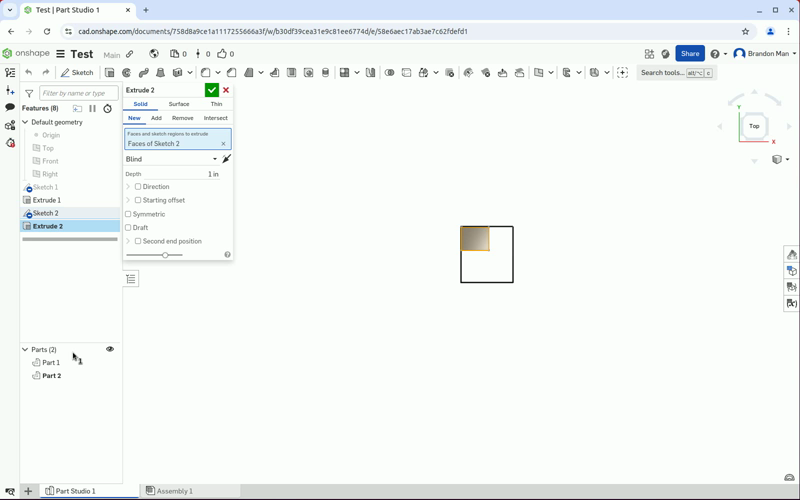
mouse_move(143, 106)
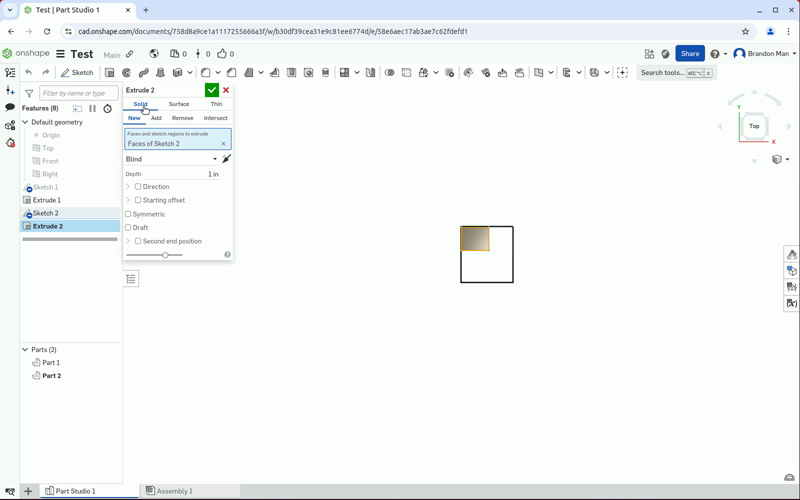
click(143, 106)
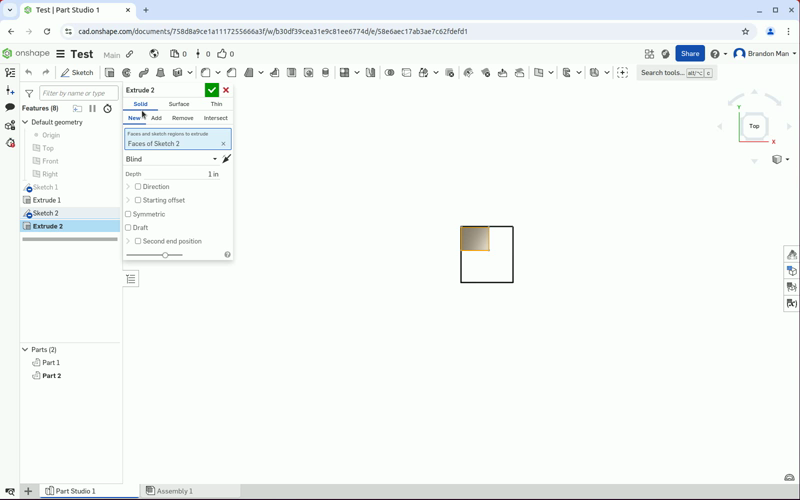
mouse_move(137, 120)
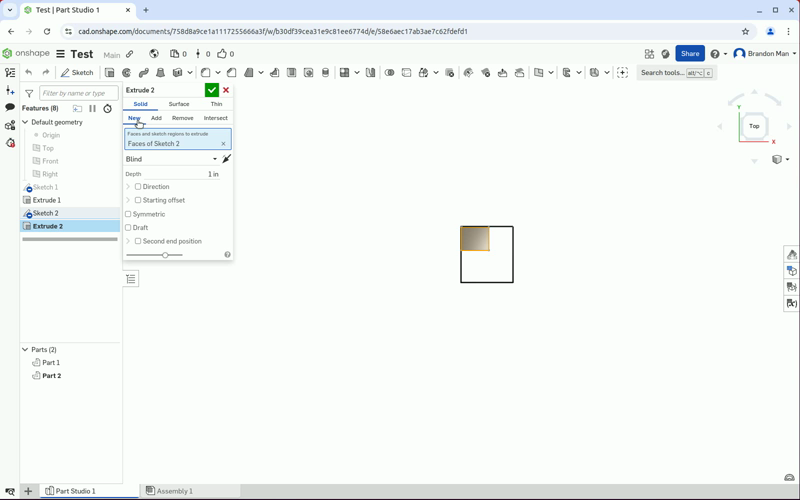
click(137, 120)
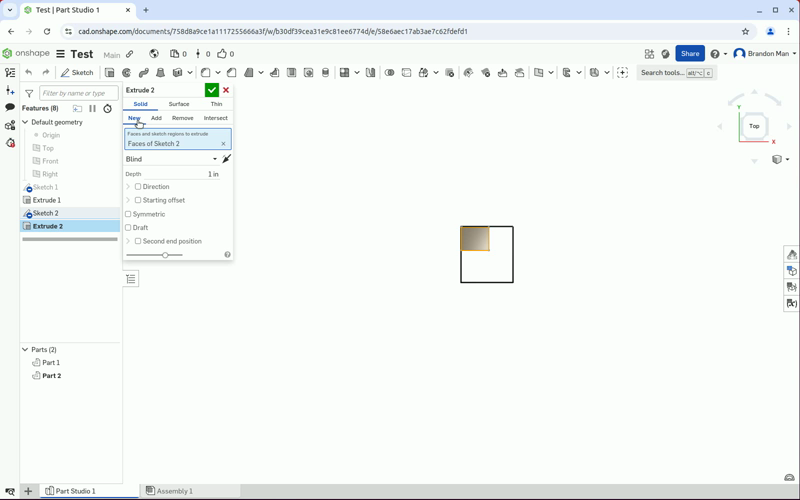
key(tab, 4)
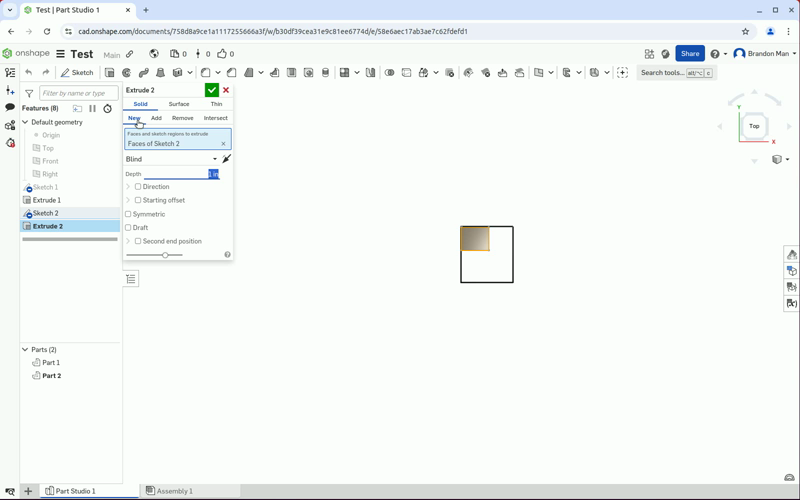
text(-0.241)
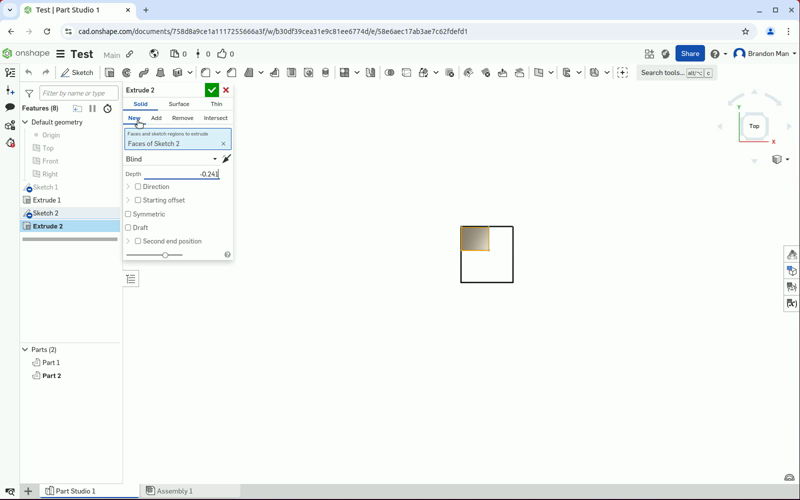
key(enter)
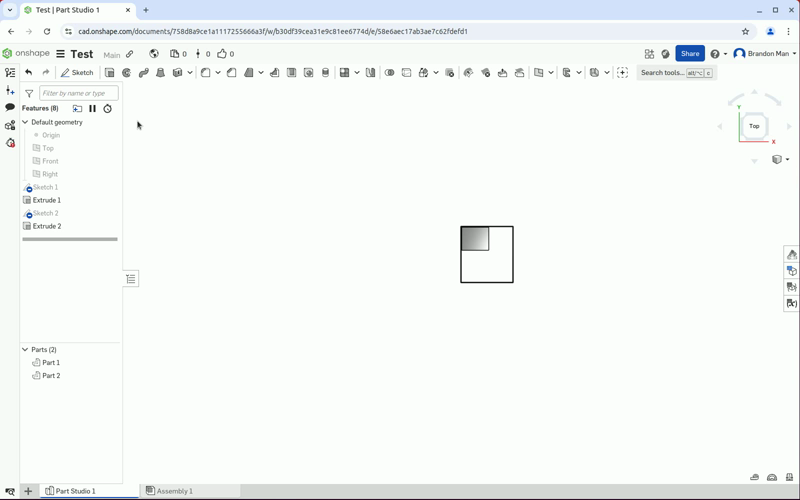
key(shift+h)
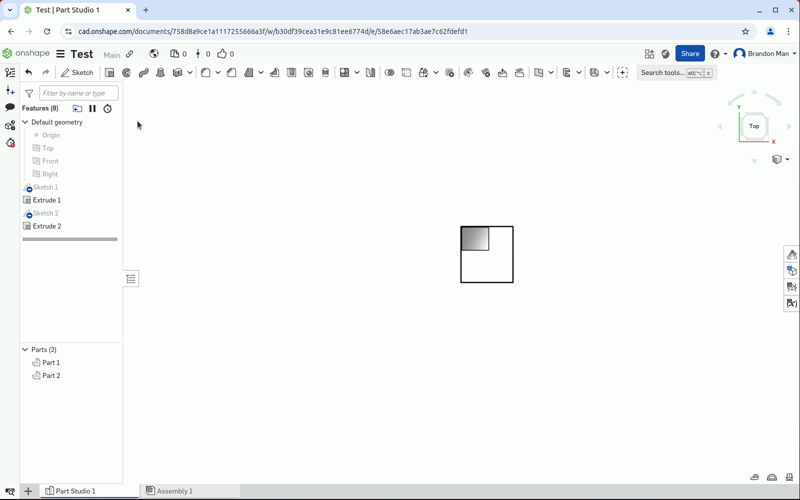
key(shift+h)
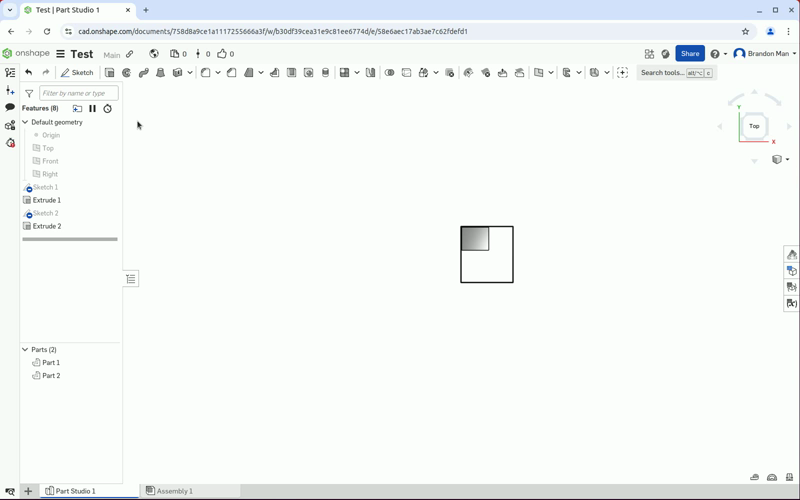
mouse_move(73, 189)
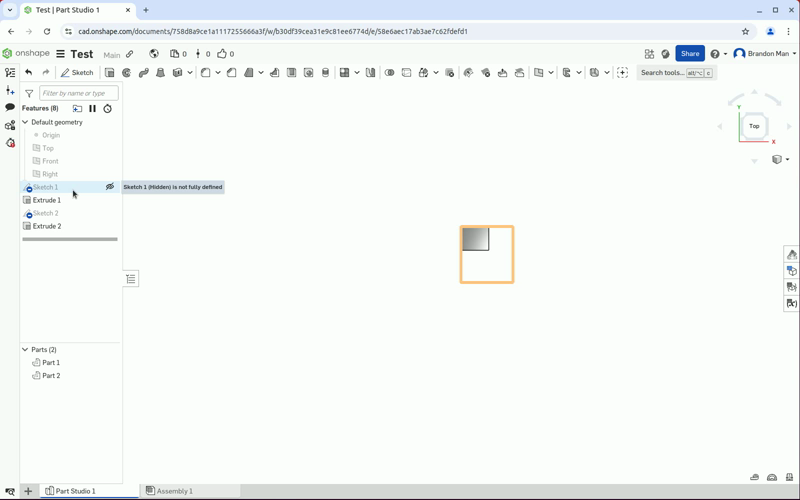
click(73, 189)
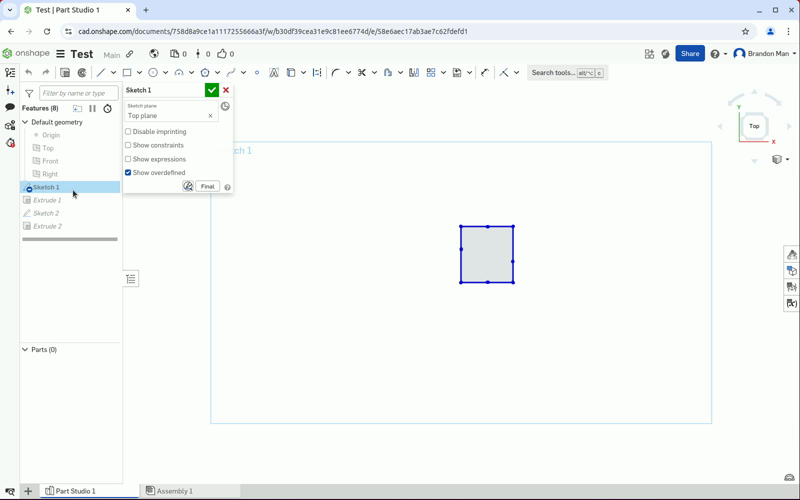
mouse_move(229, 92)
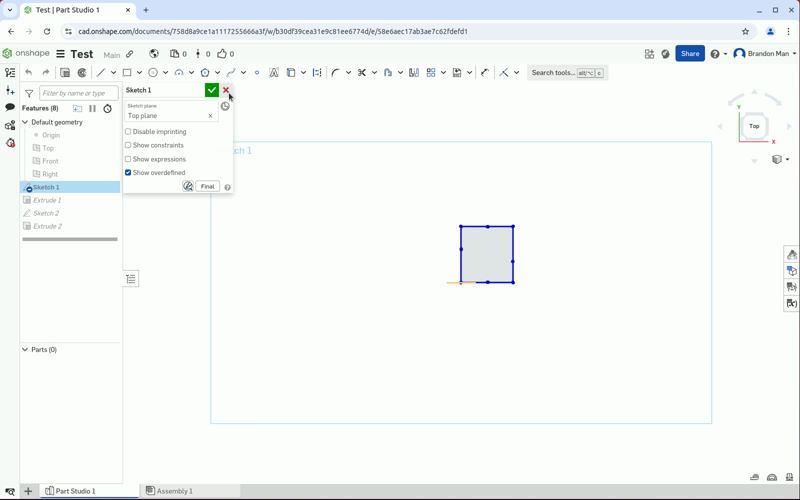
click(229, 92)
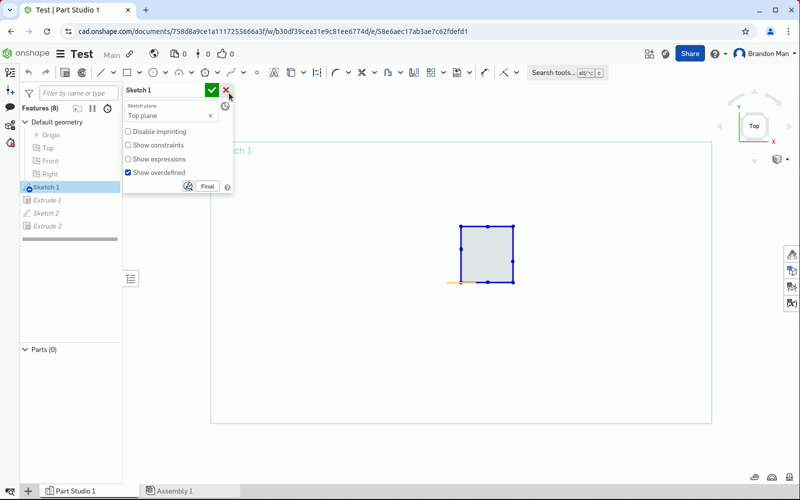
key(shift+s)
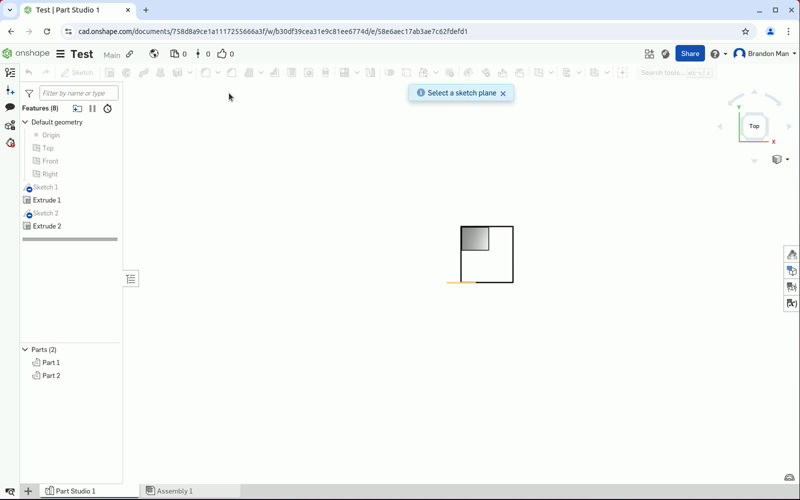
mouse_move(73, 150)
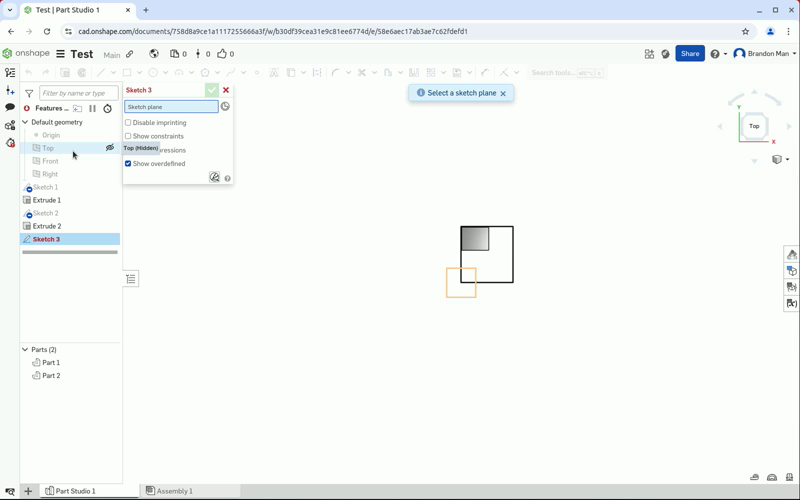
click(73, 150)
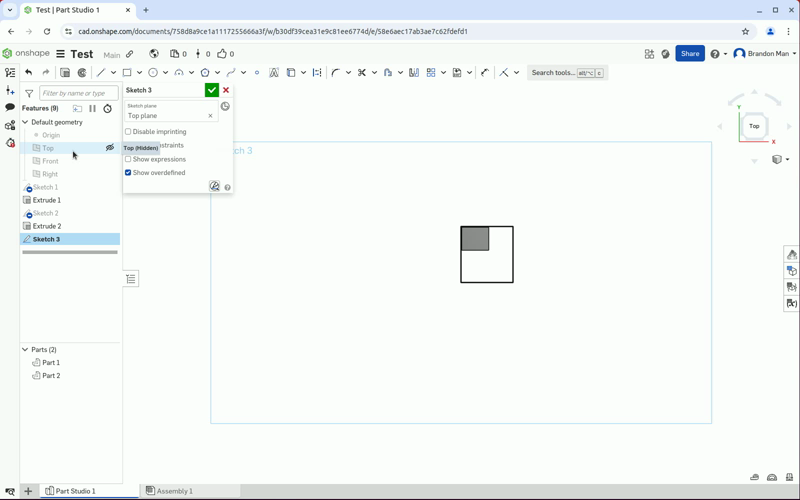
mouse_move(73, 352)
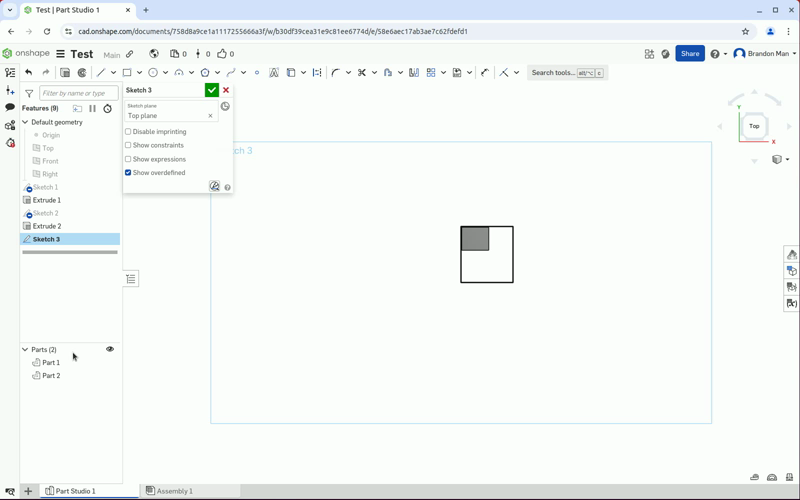
key(y)
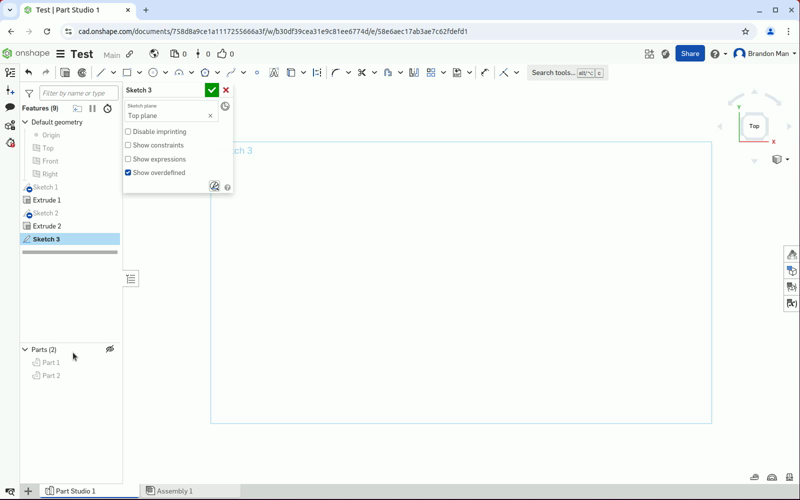
key(l)
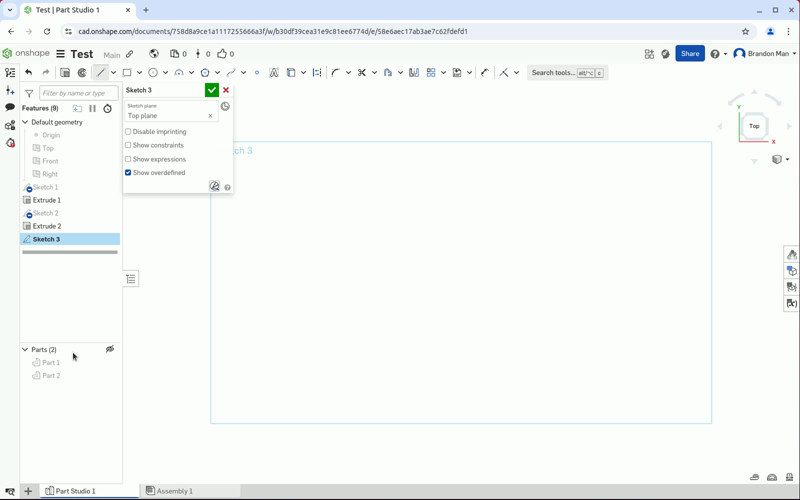
key_down(shift)
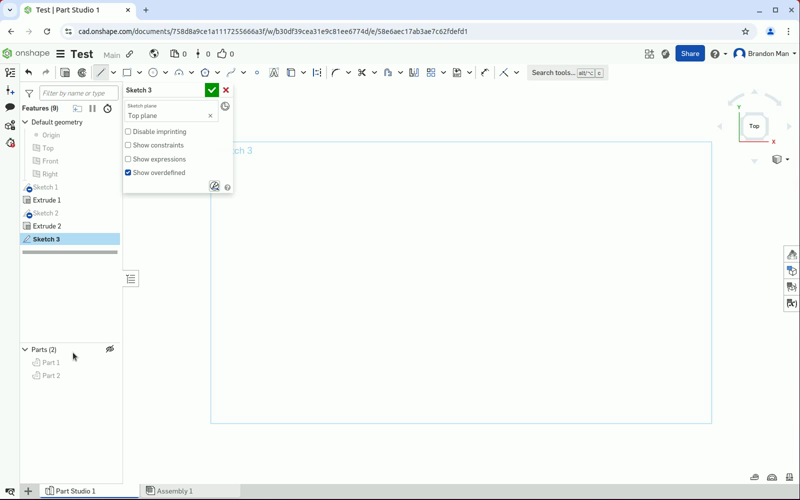
mouse_move(487, 261)
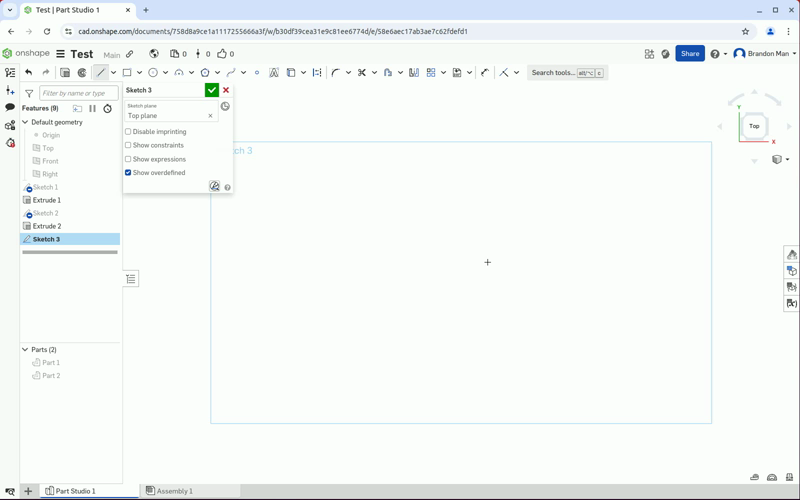
click(487, 261)
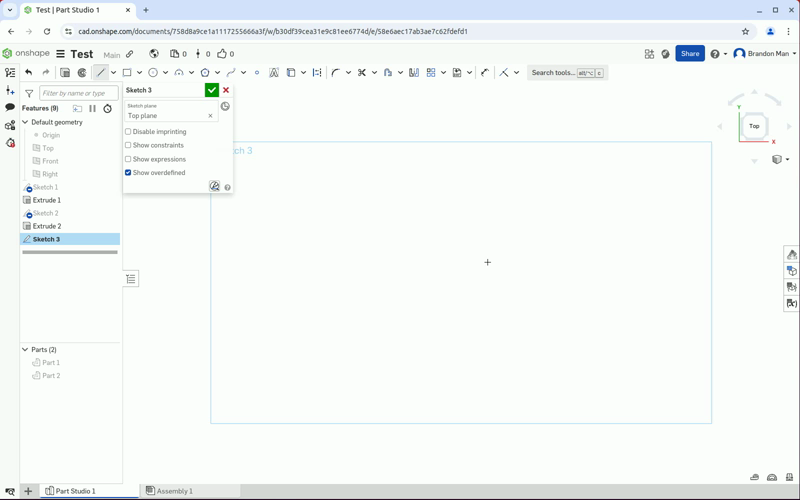
key_up(shift)
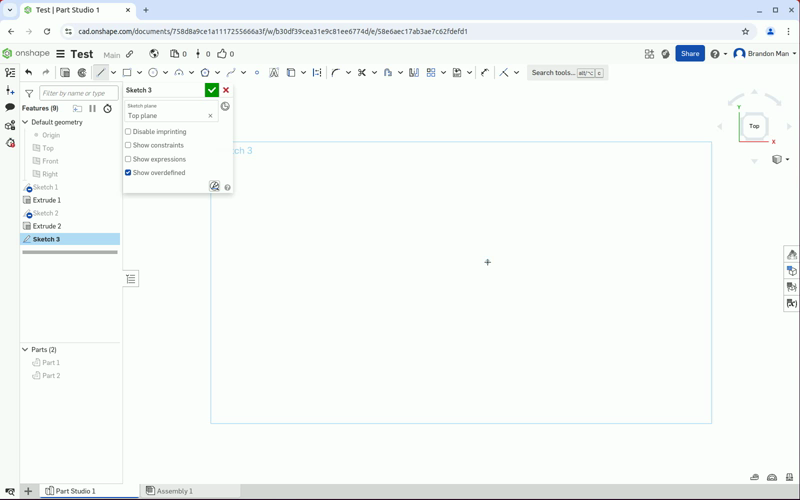
key_down(shift)
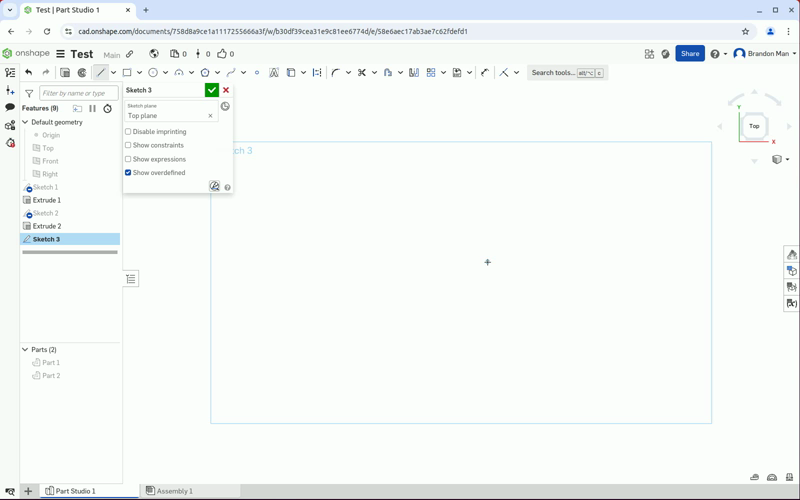
mouse_move(517, 261)
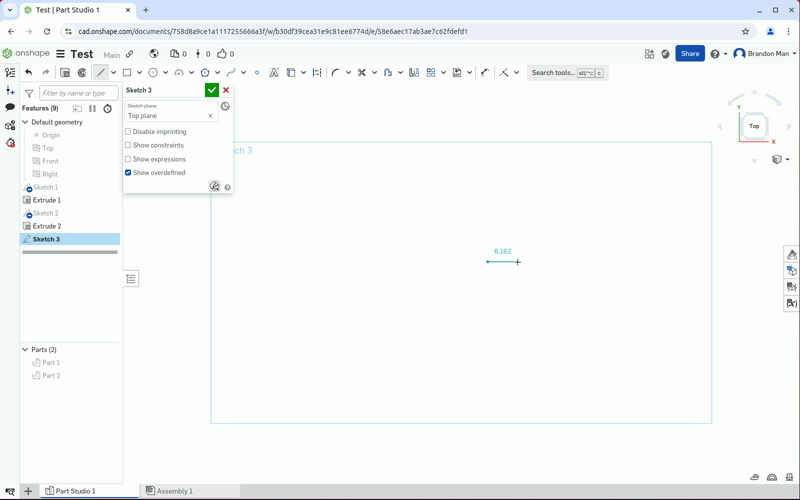
mouse_move(512, 261)
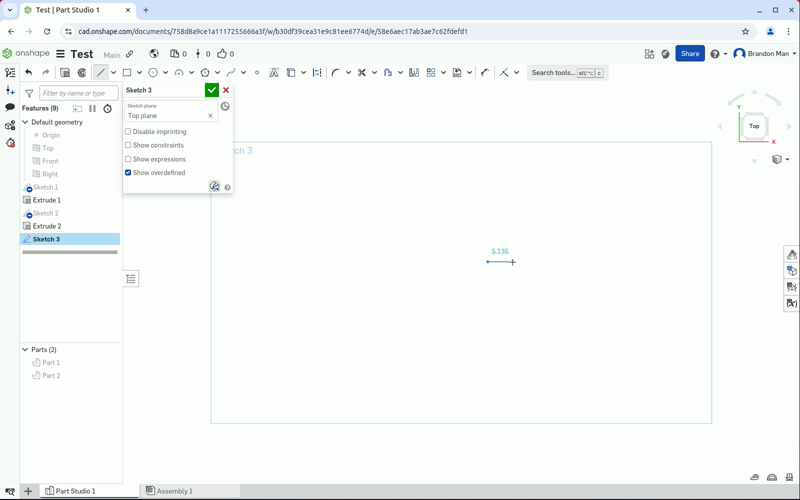
click(512, 261)
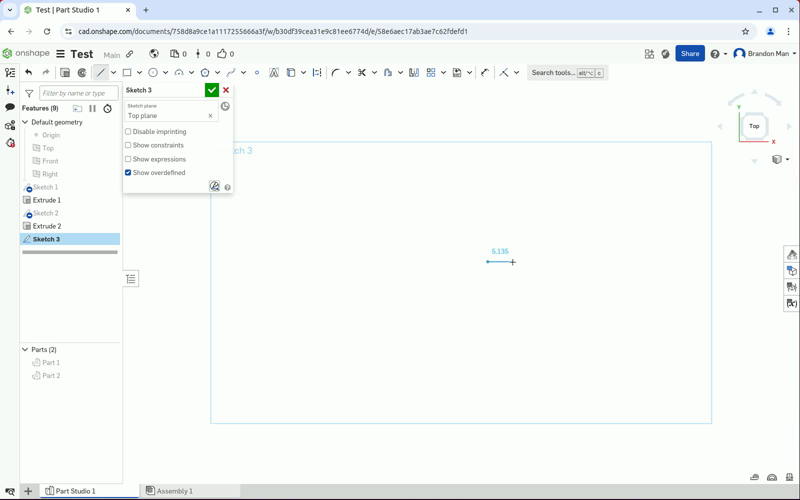
key_up(shift)
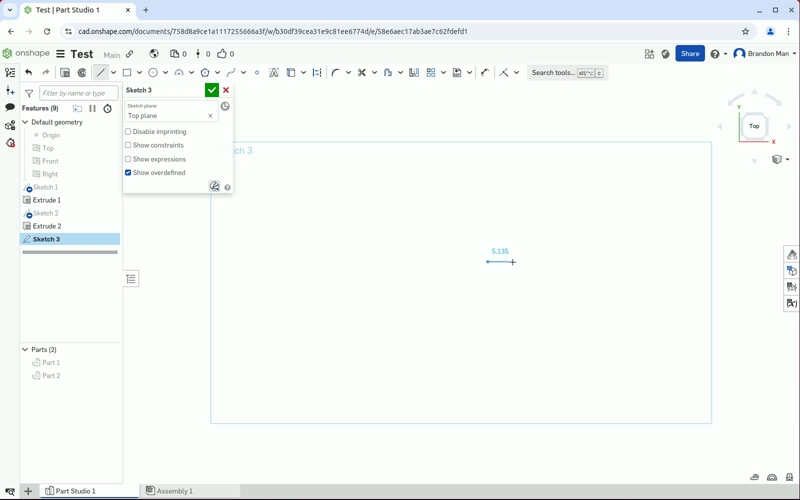
key_down(shift)
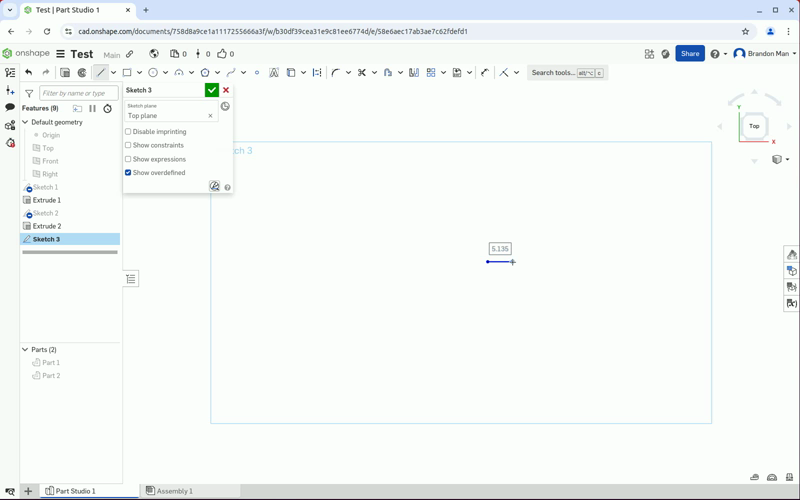
mouse_move(542, 261)
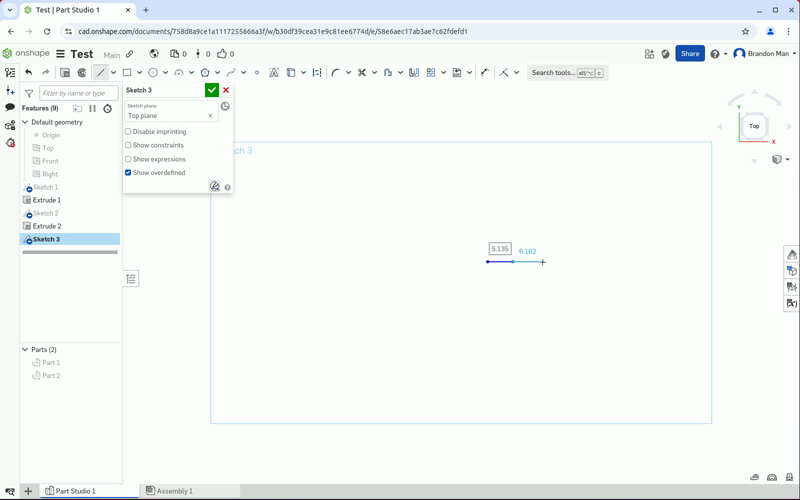
mouse_move(512, 227)
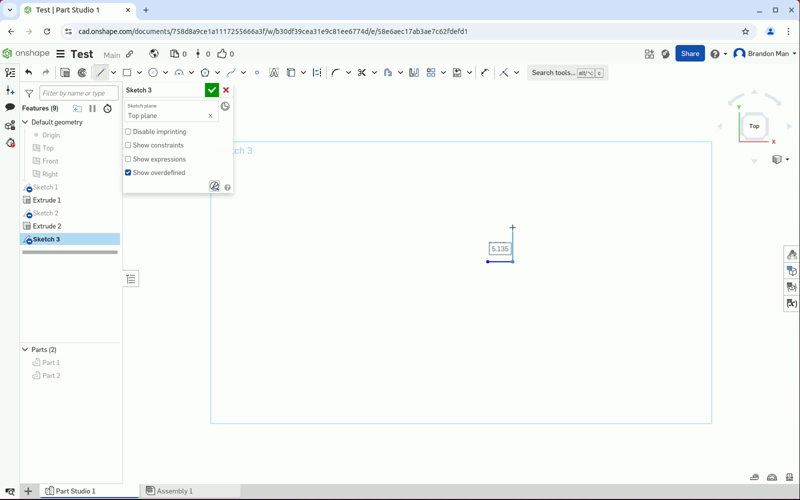
click(512, 227)
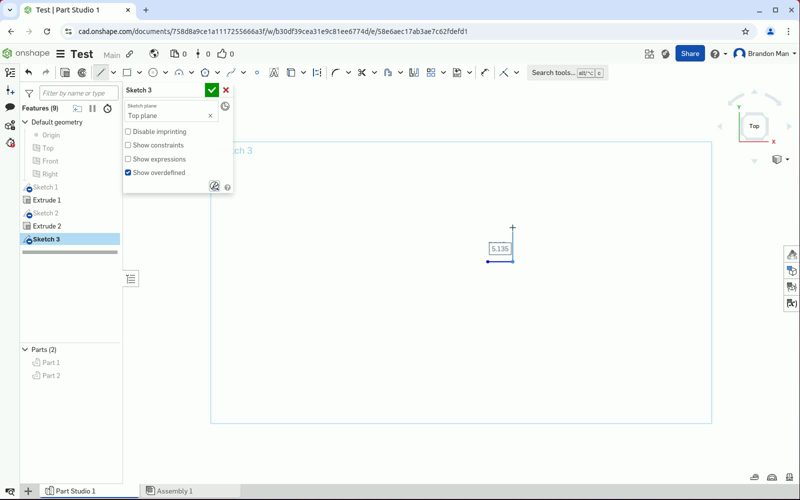
key_up(shift)
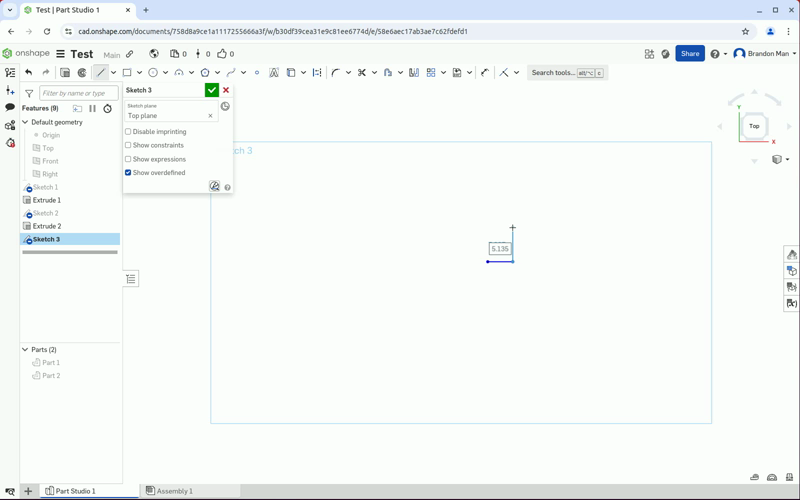
key_down(shift)
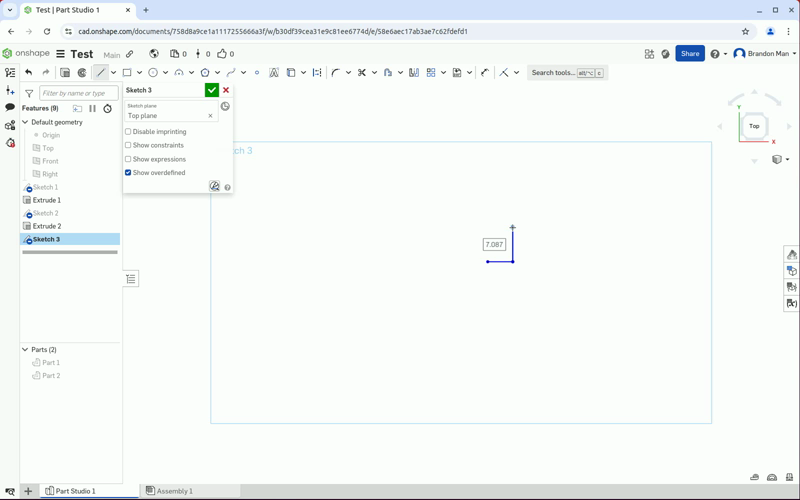
mouse_move(542, 227)
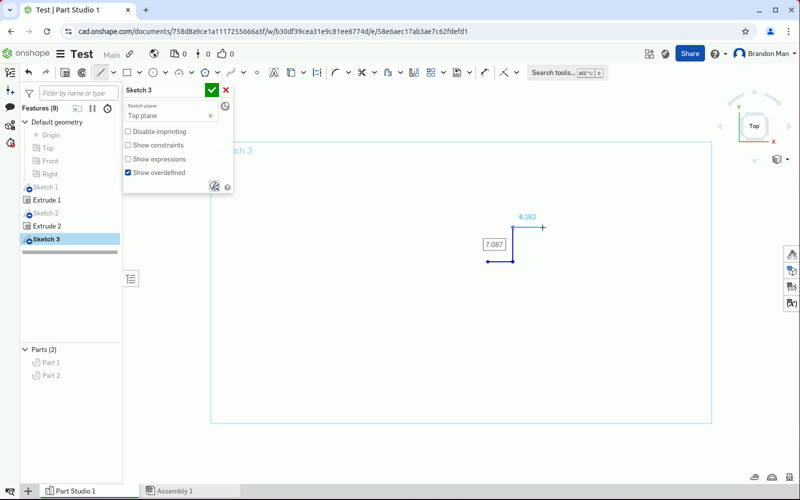
mouse_move(487, 227)
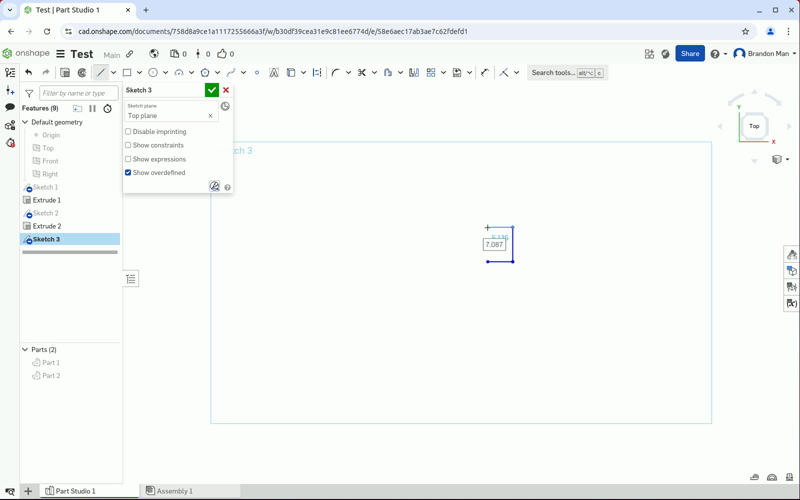
click(487, 227)
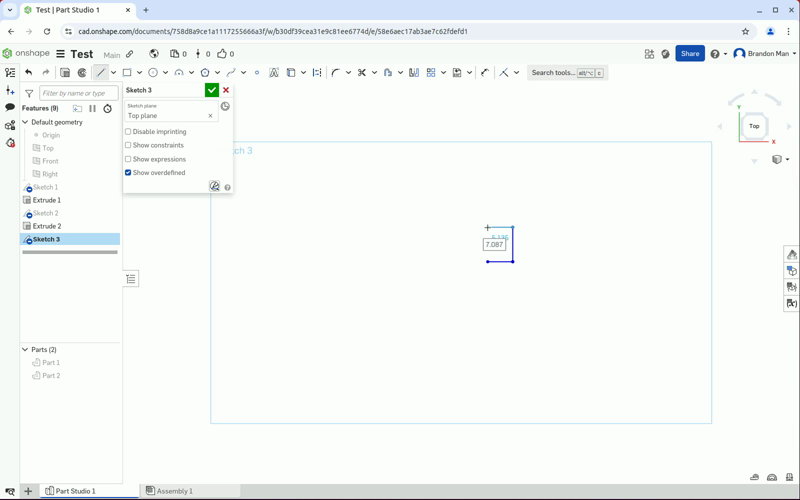
key_up(shift)
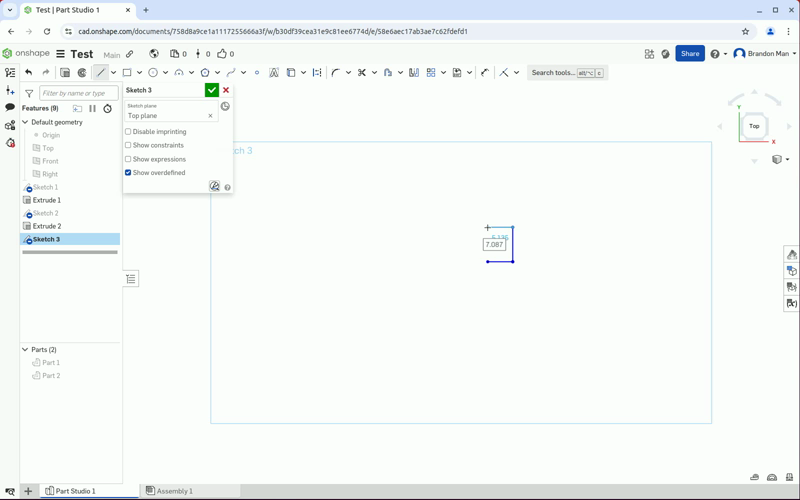
mouse_move(517, 227)
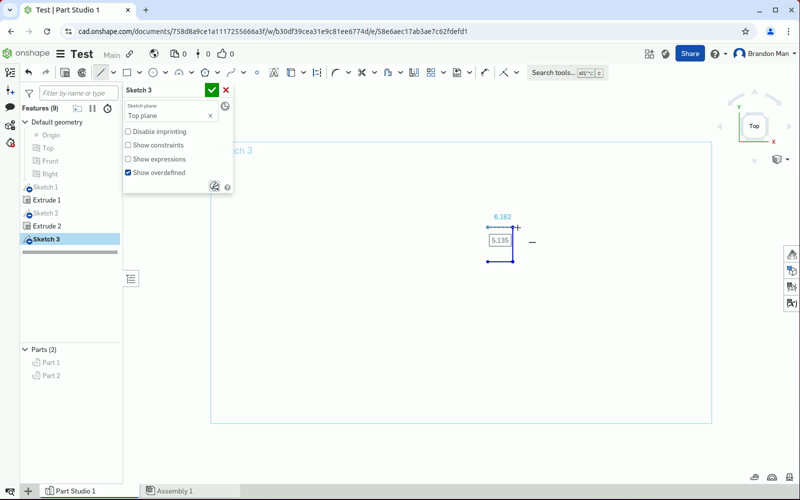
key_down(shift)
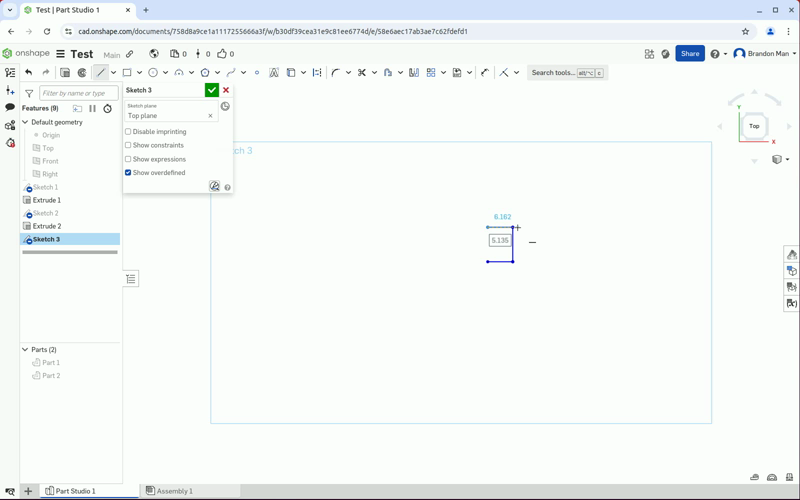
mouse_move(487, 261)
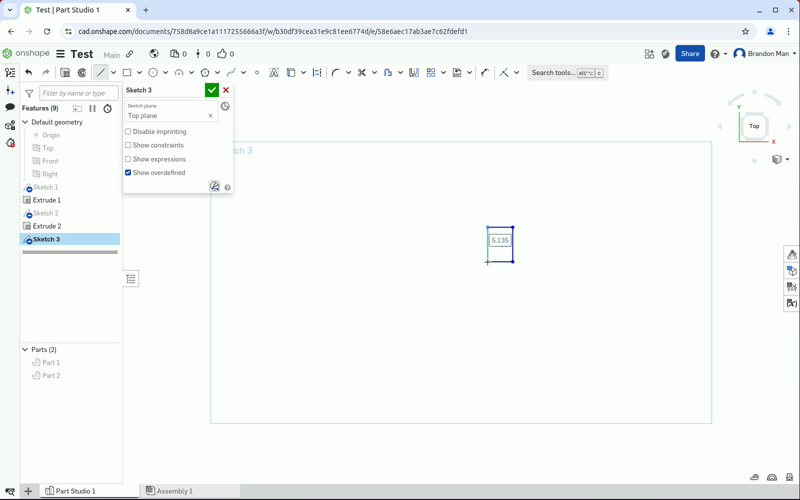
key_up(shift)
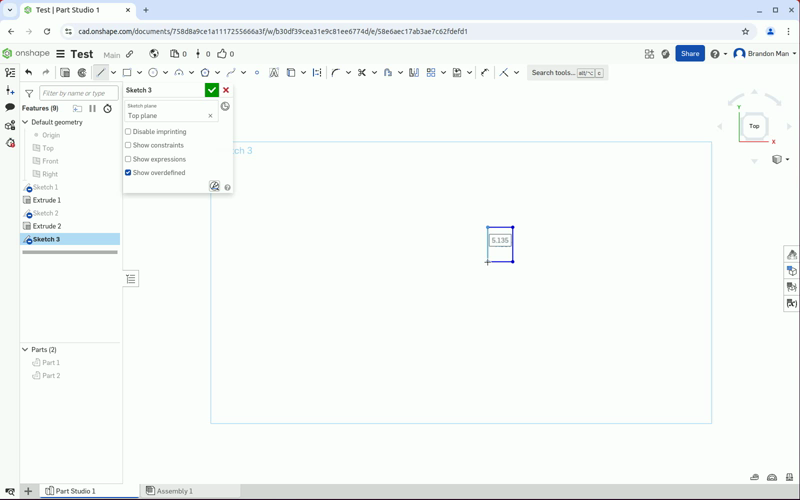
click(487, 261)
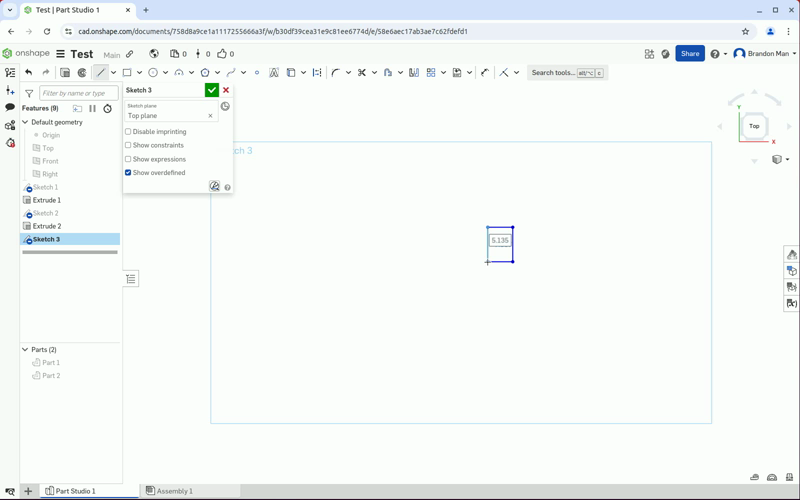
key(esc)
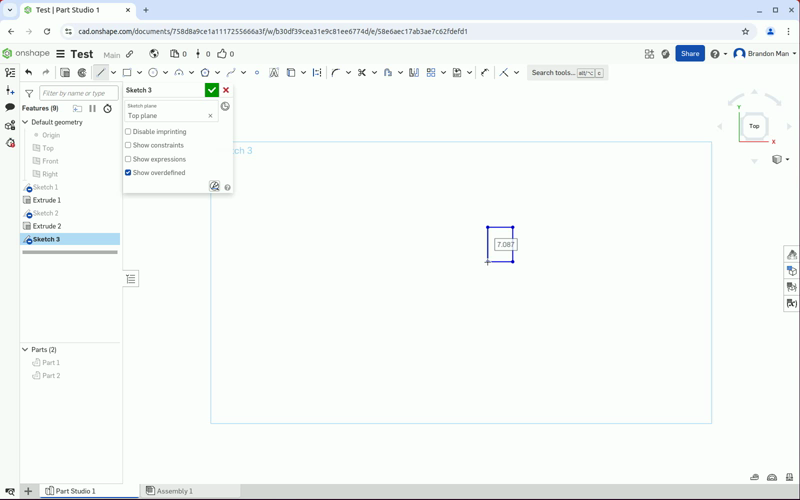
mouse_move(506, 230)
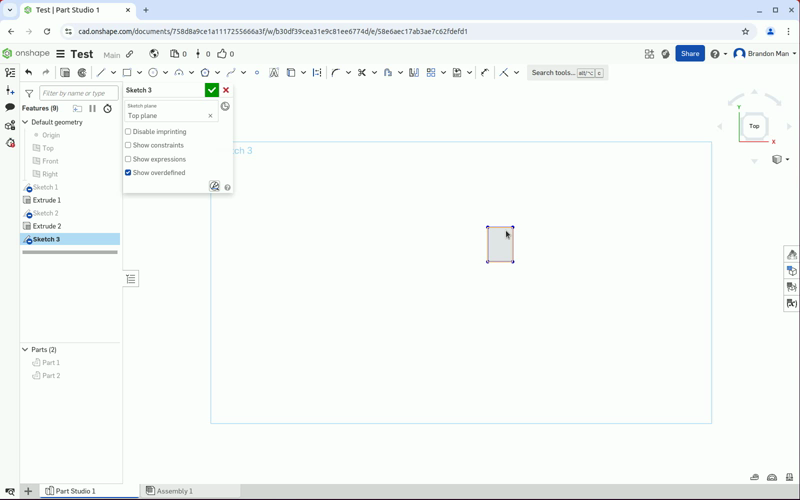
scroll(6)
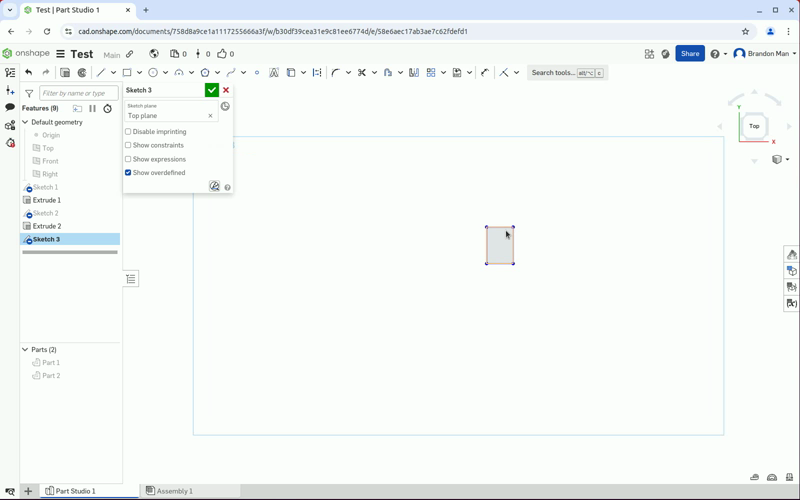
scroll(6)
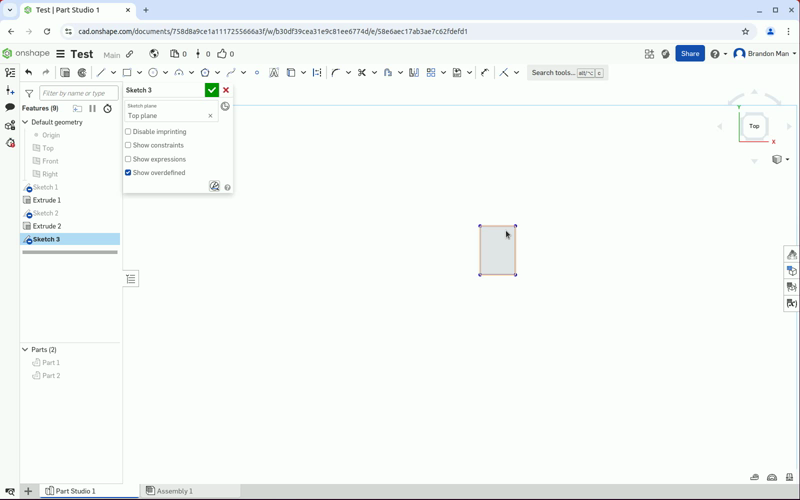
scroll(6)
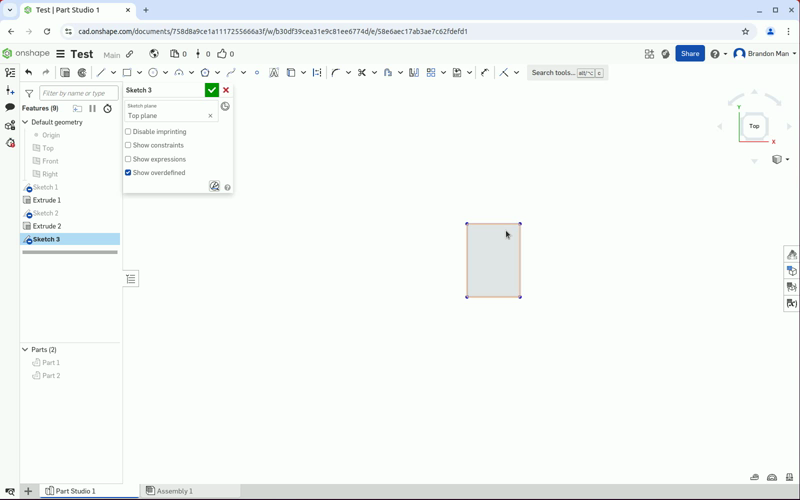
scroll(6)
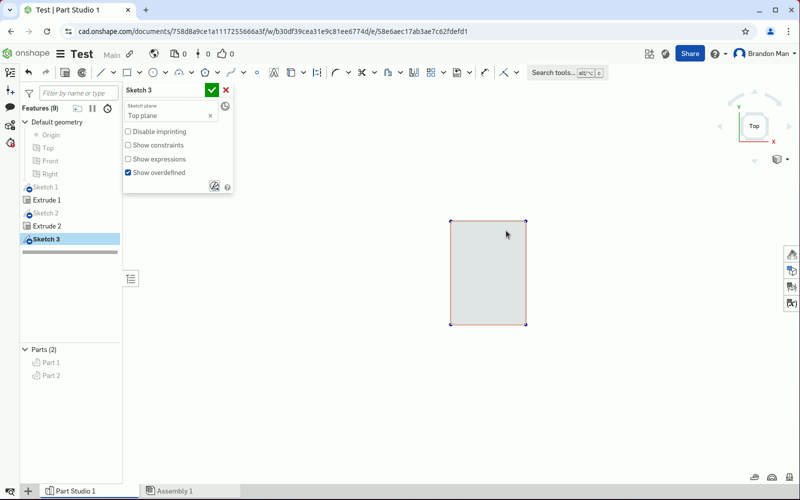
scroll(6)
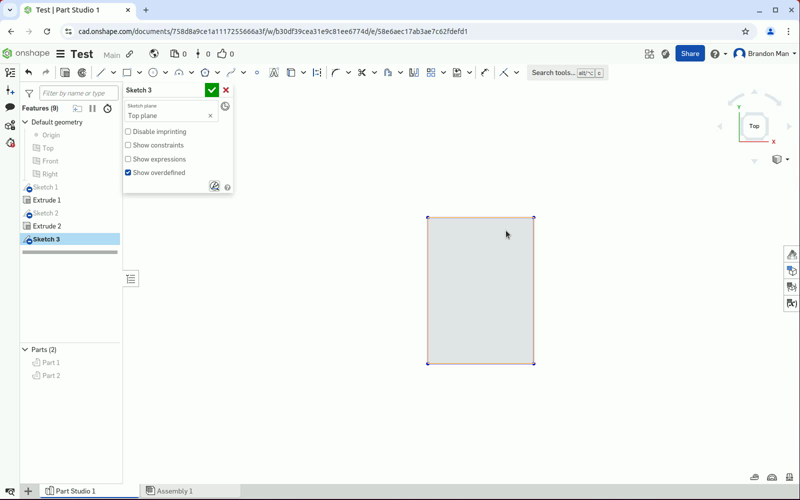
scroll(6)
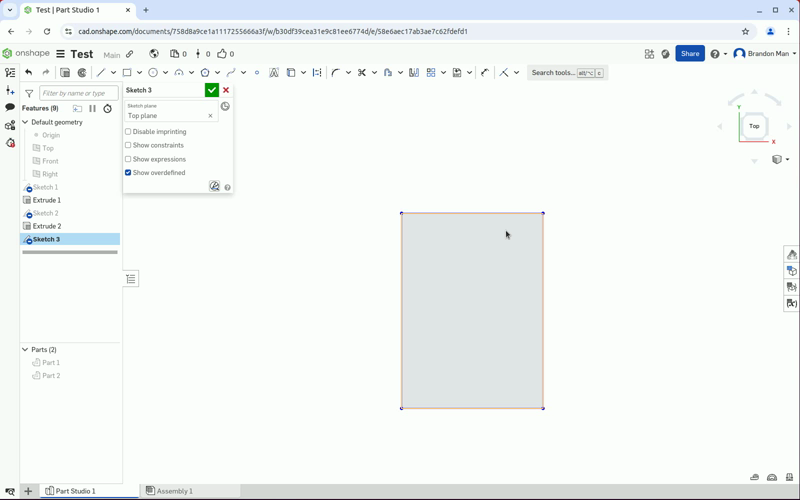
scroll(6)
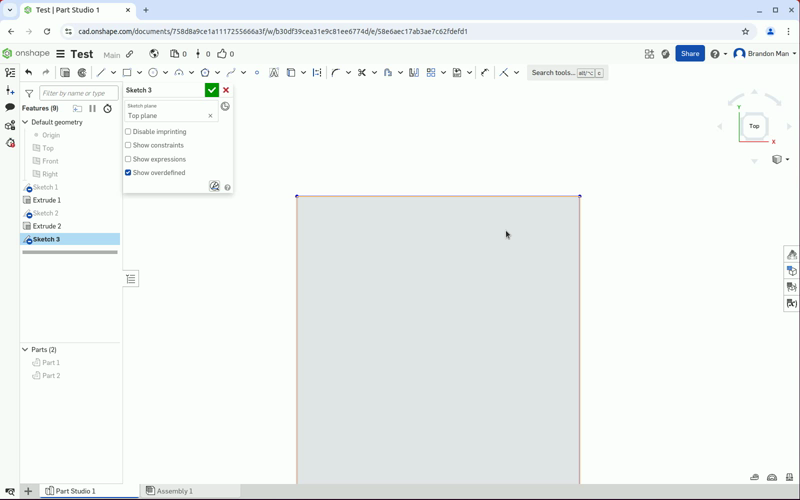
click(506, 230)
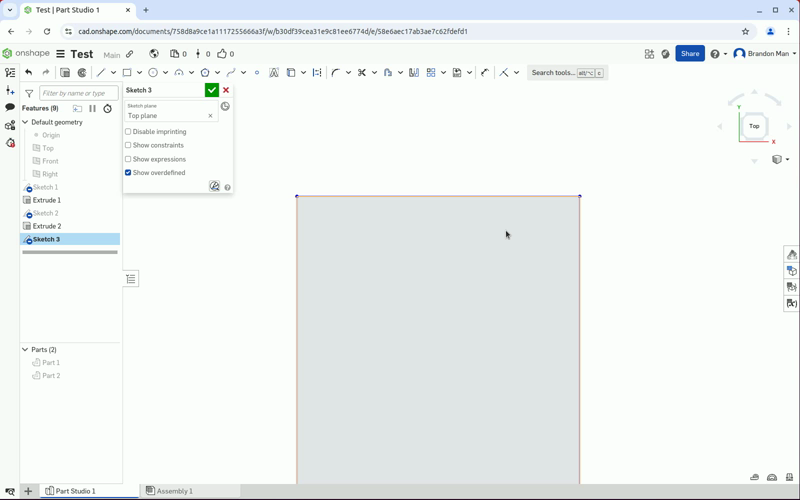
scroll(-6)
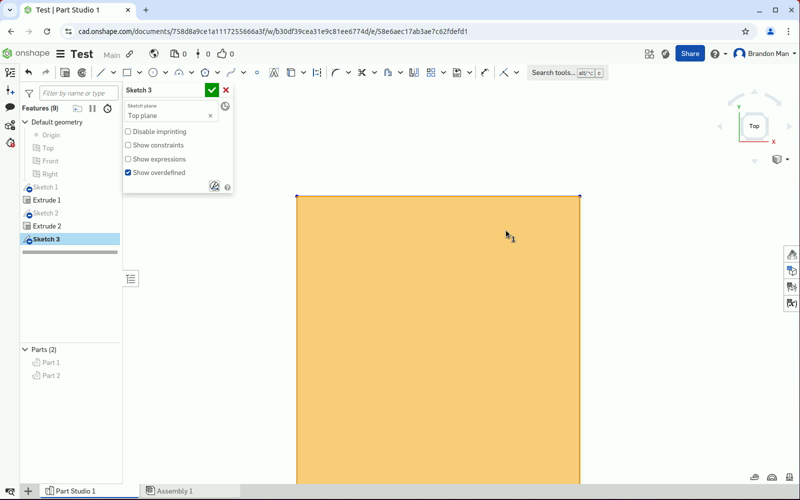
scroll(-6)
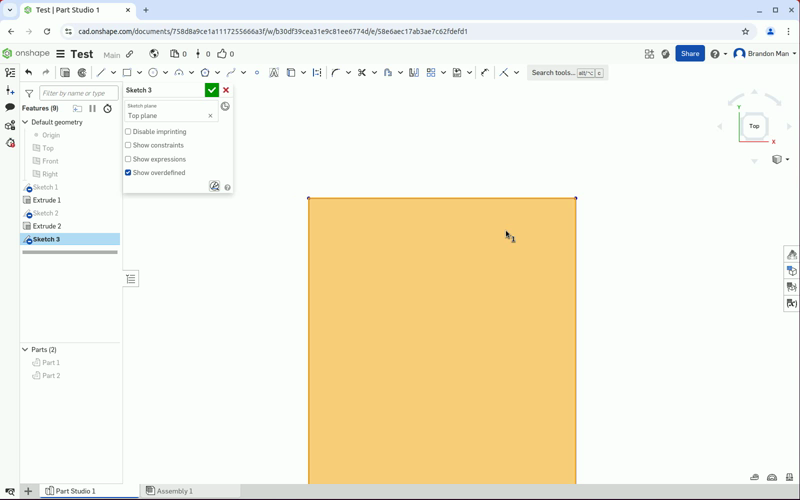
scroll(-6)
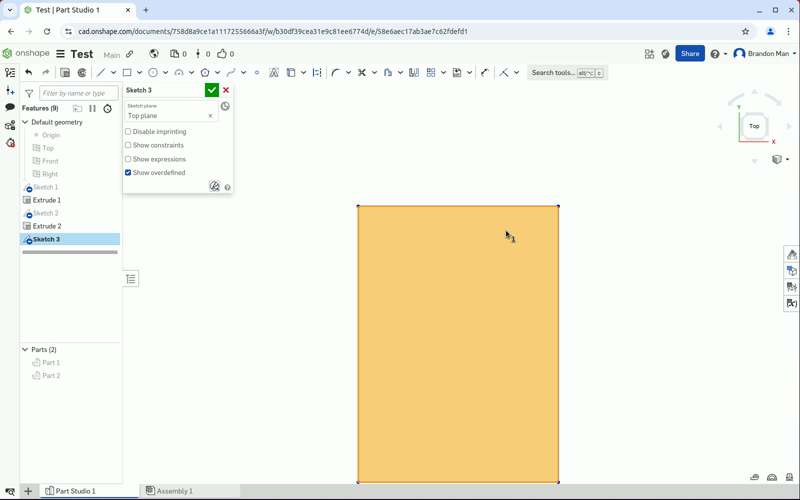
scroll(-6)
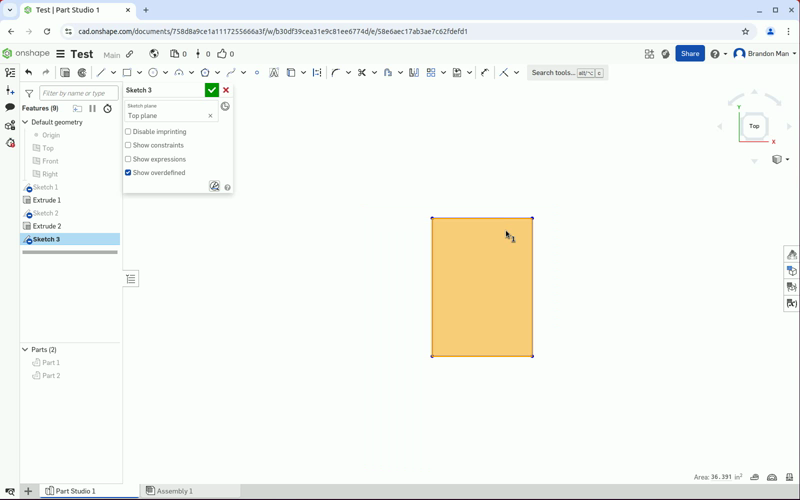
scroll(-6)
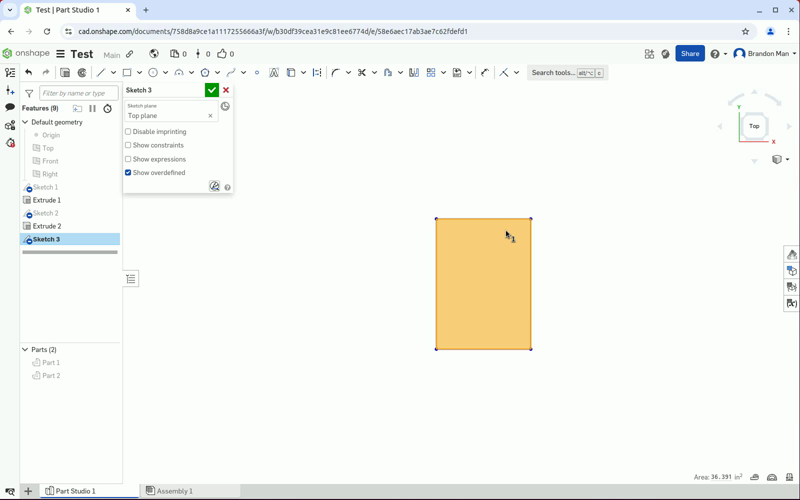
scroll(-6)
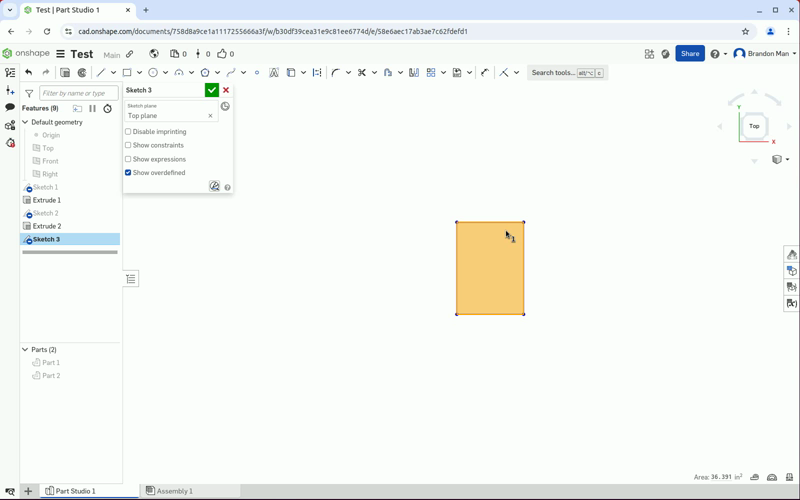
scroll(-6)
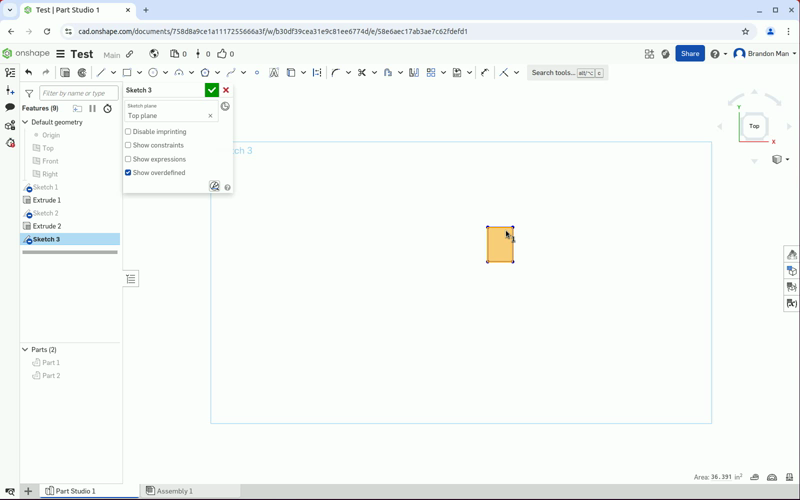
mouse_move(73, 352)
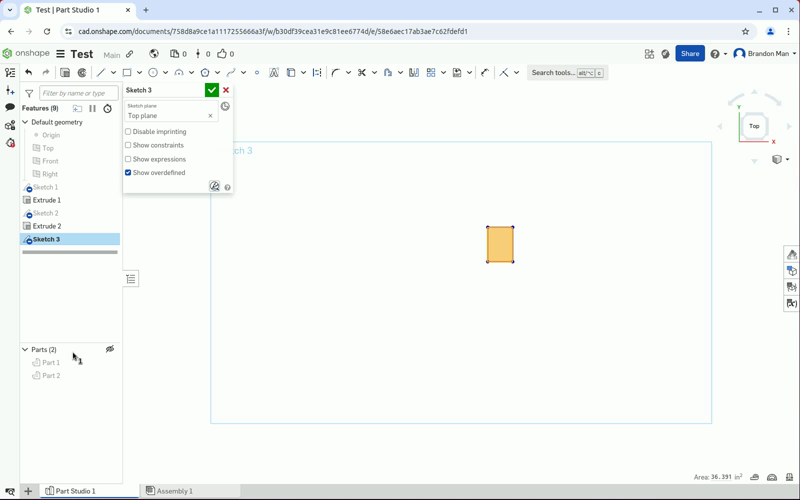
key(shift+y)
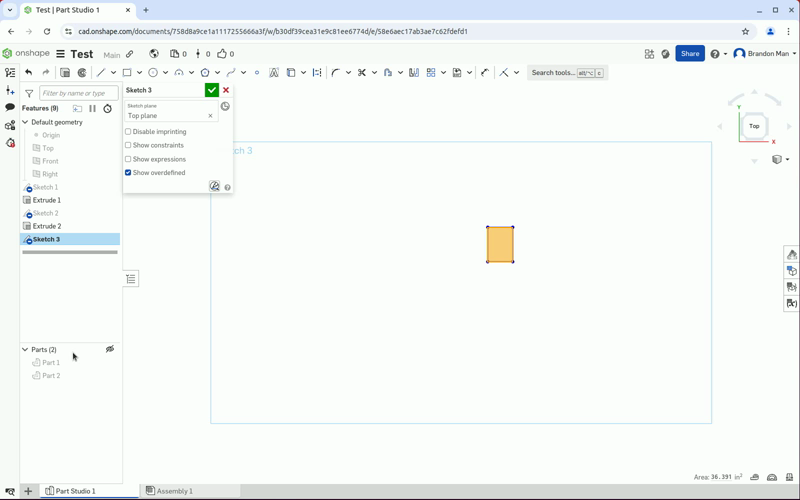
key(shift+e)
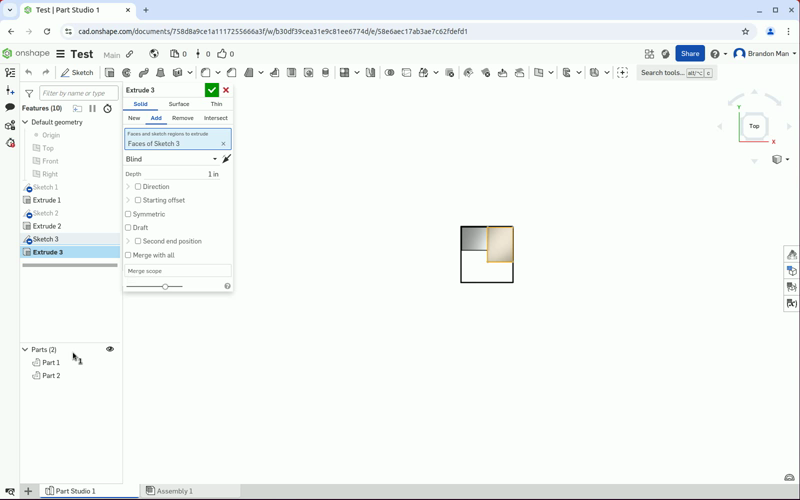
mouse_move(143, 106)
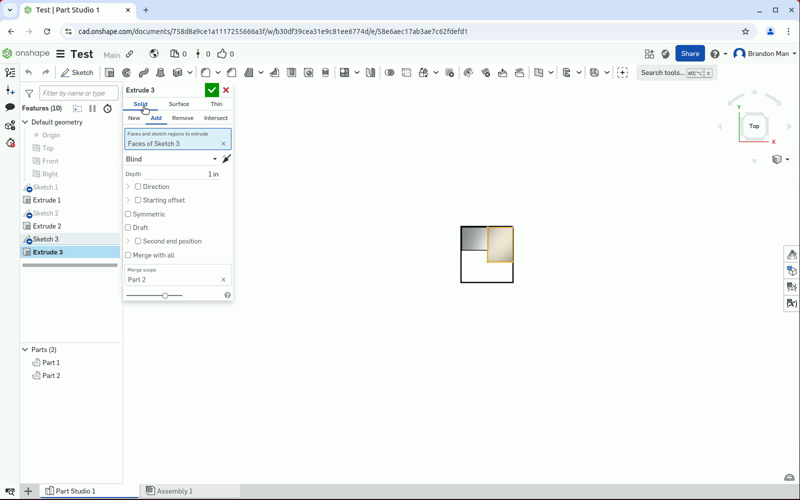
click(143, 106)
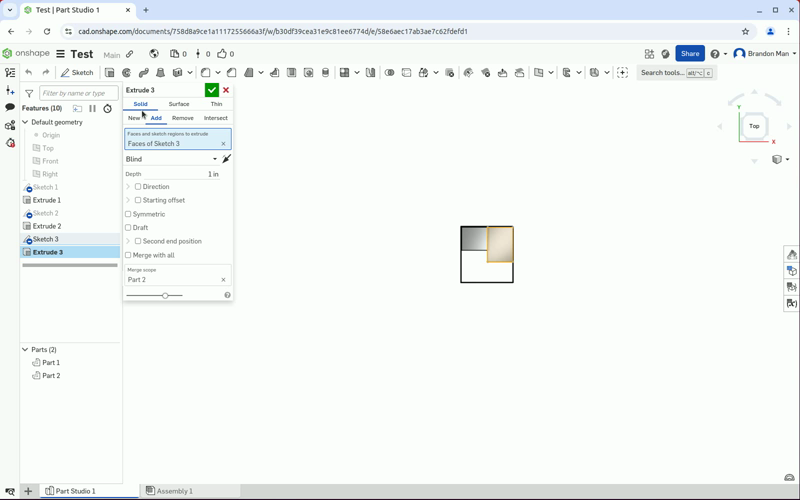
mouse_move(137, 120)
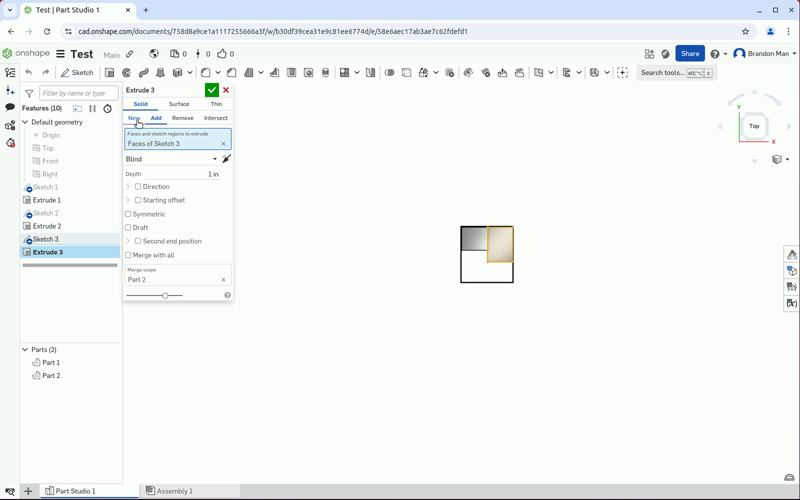
click(137, 120)
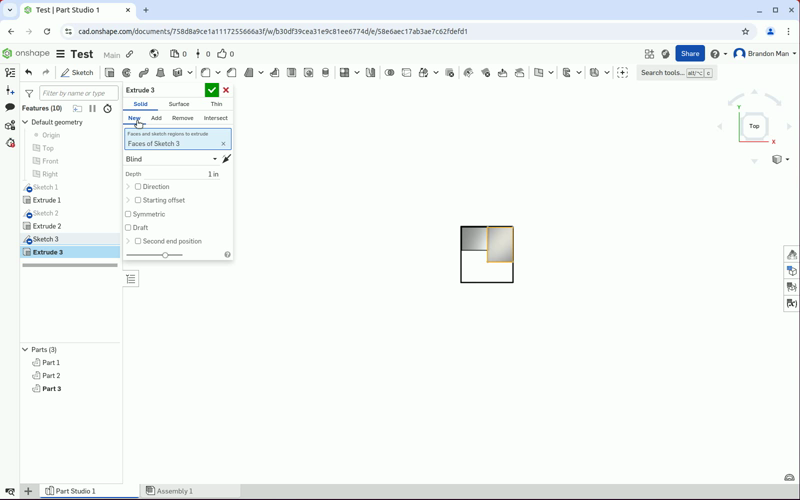
key(tab, 4)
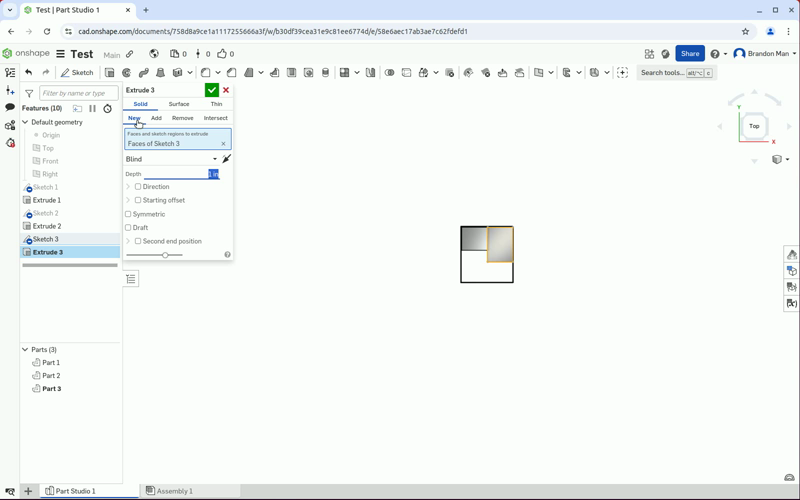
text(-0.241)
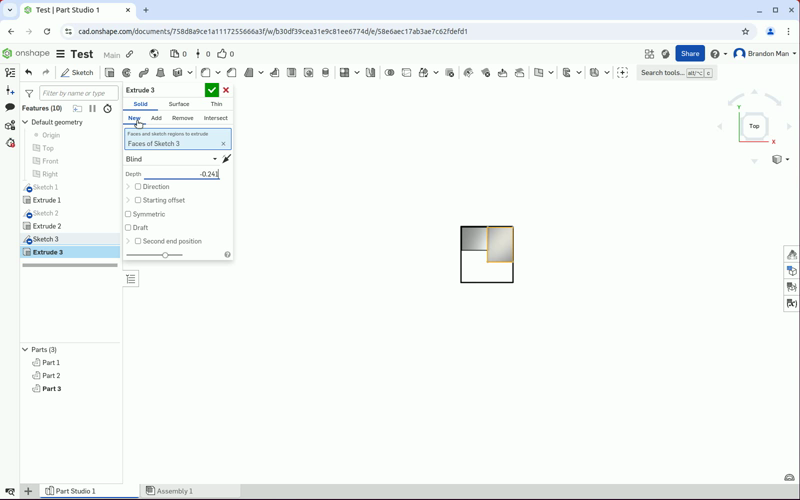
key(enter)
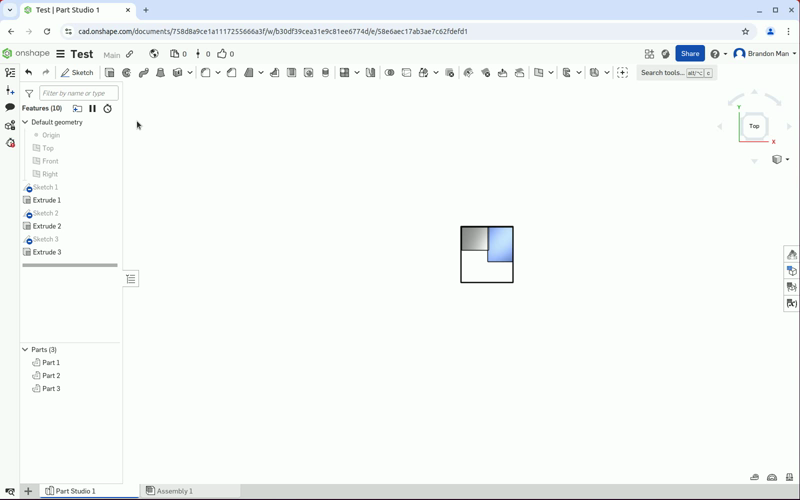
key(shift+h)
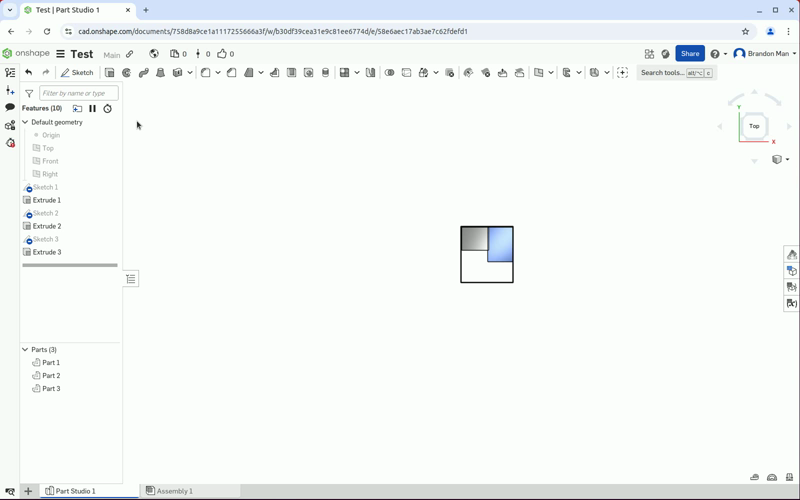
key(shift+h)
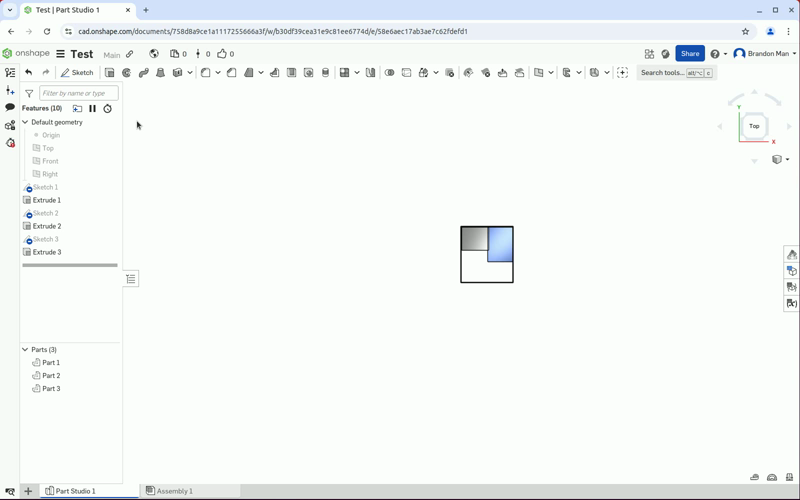
mouse_move(73, 189)
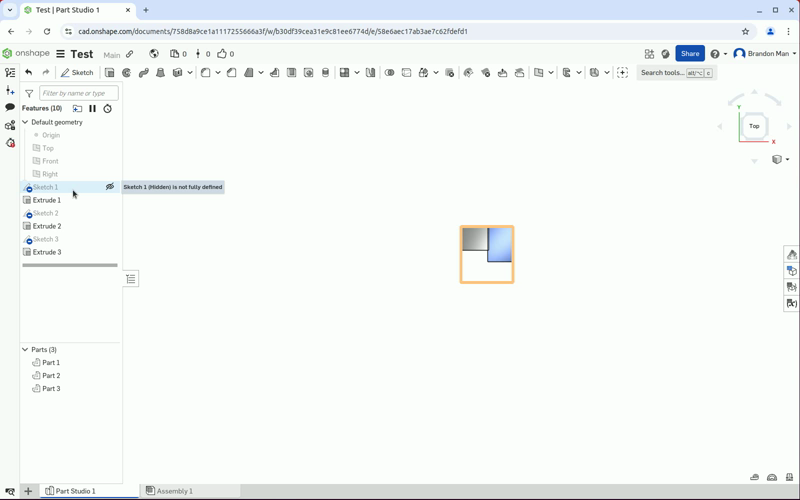
click(73, 189)
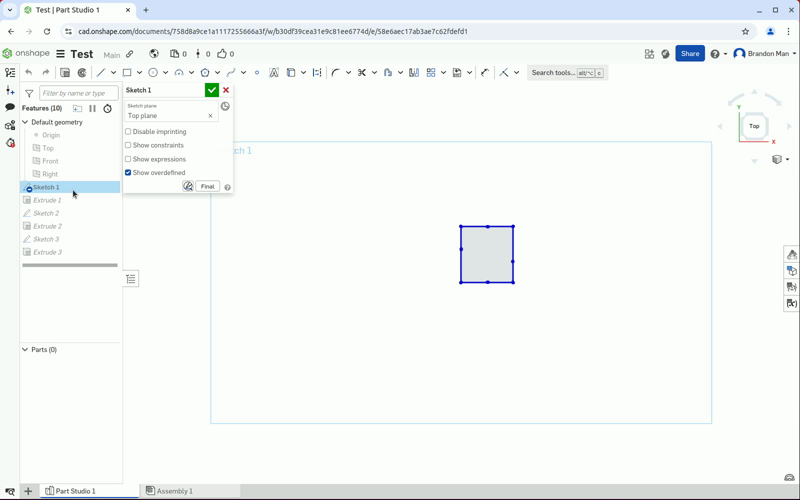
mouse_move(229, 92)
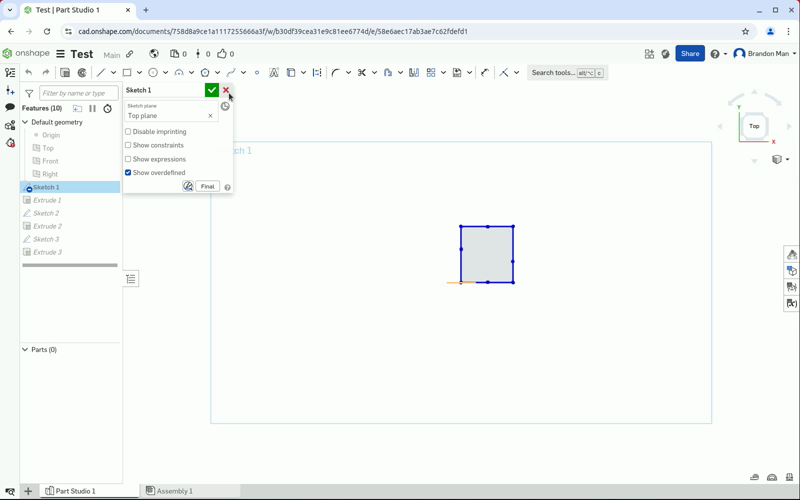
click(229, 92)
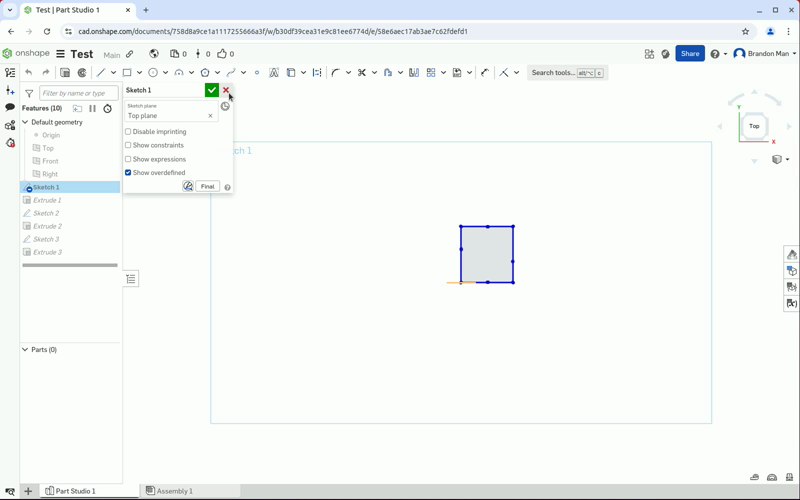
key(shift+s)
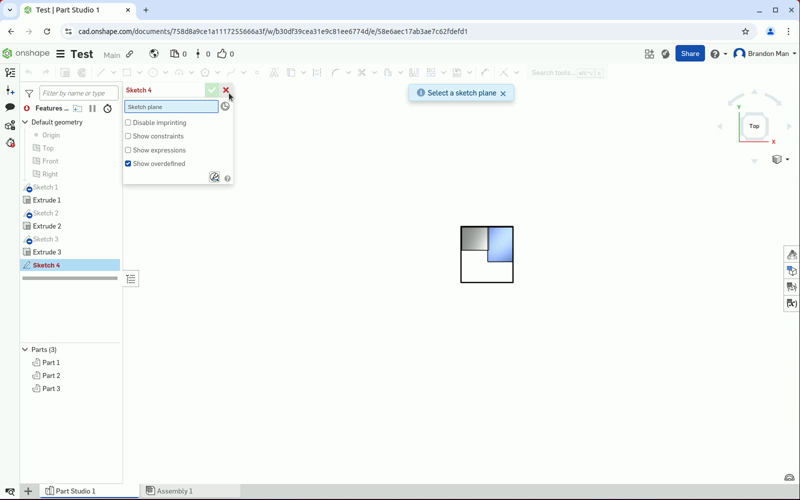
mouse_move(73, 150)
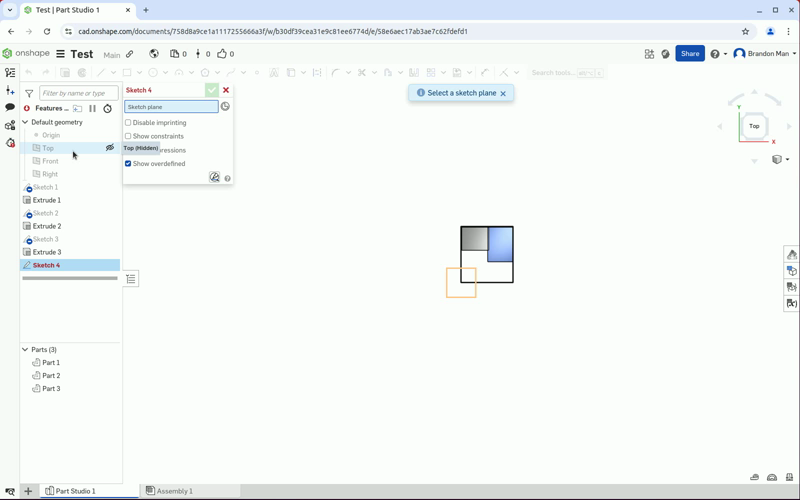
click(73, 150)
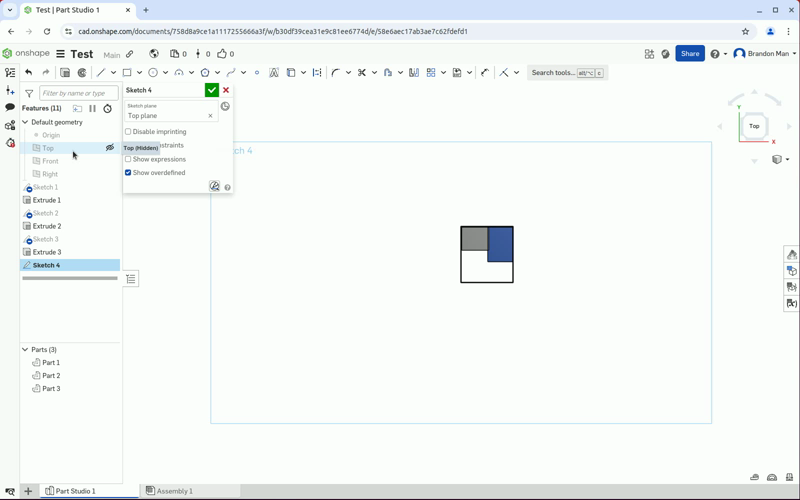
mouse_move(73, 352)
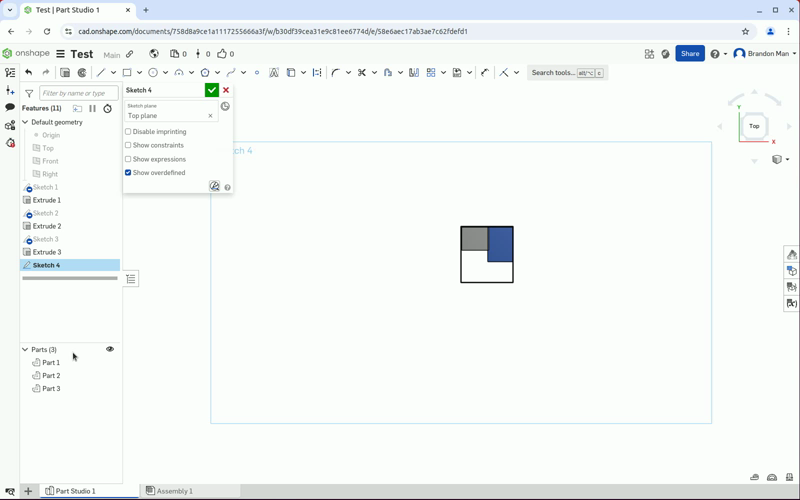
key(y)
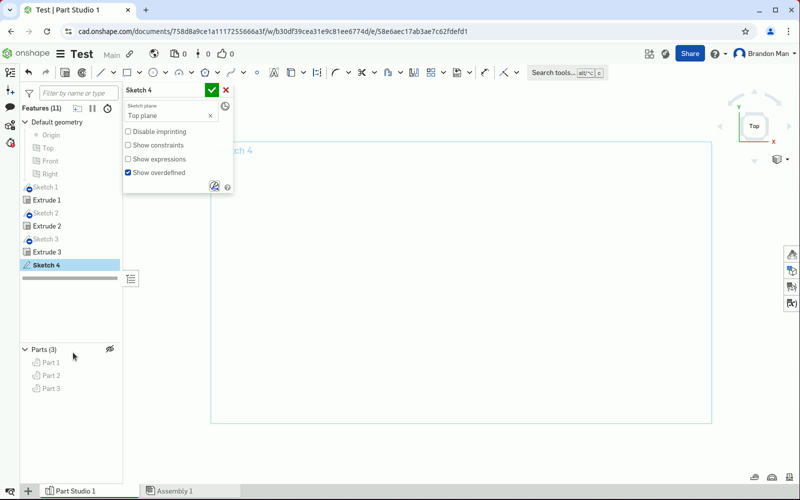
key(l)
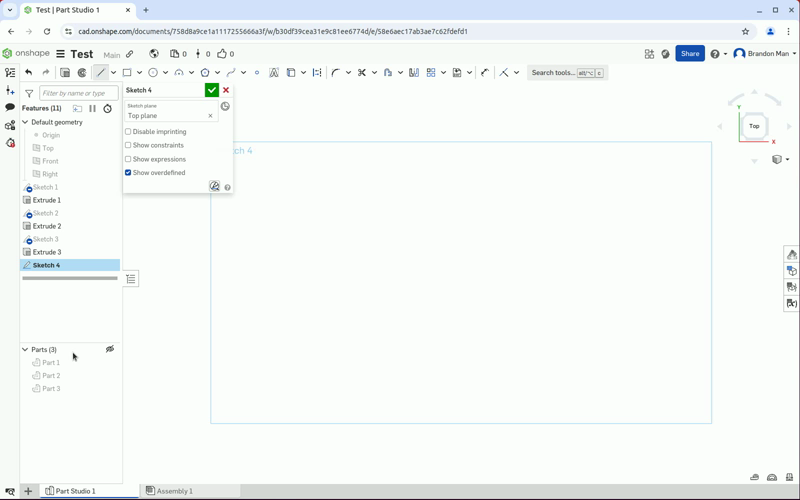
key_down(shift)
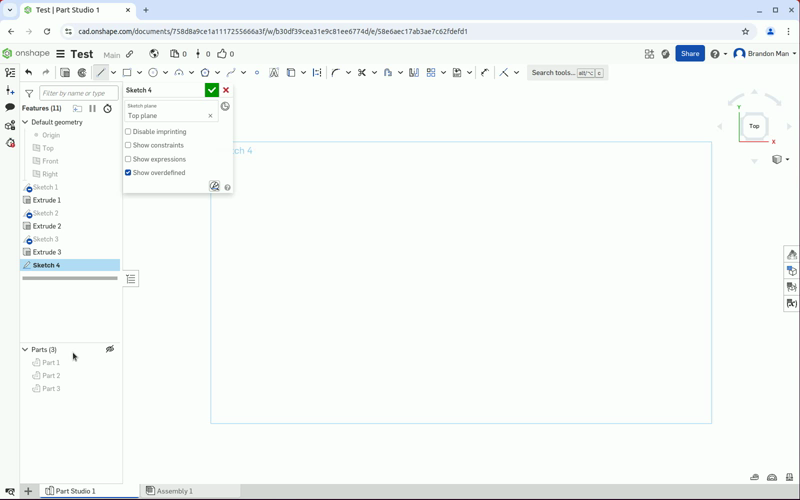
mouse_move(487, 281)
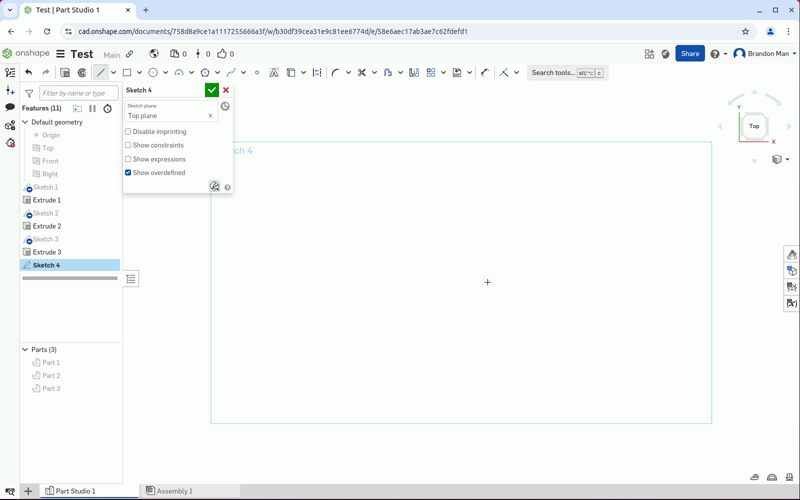
click(487, 281)
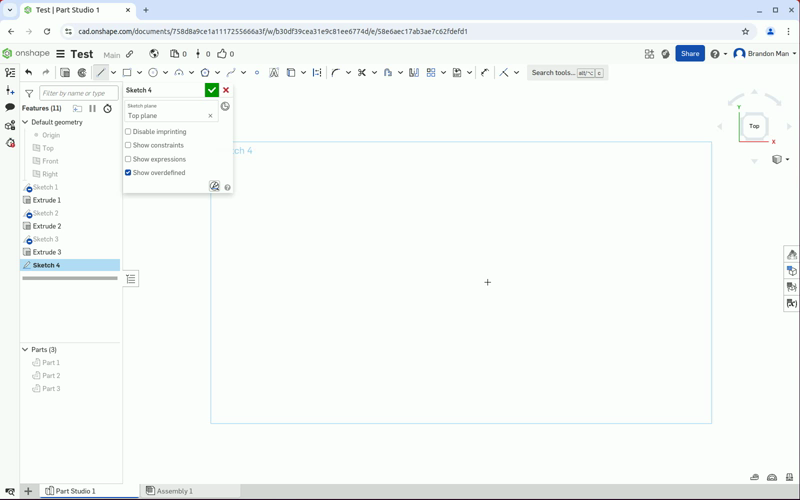
key_up(shift)
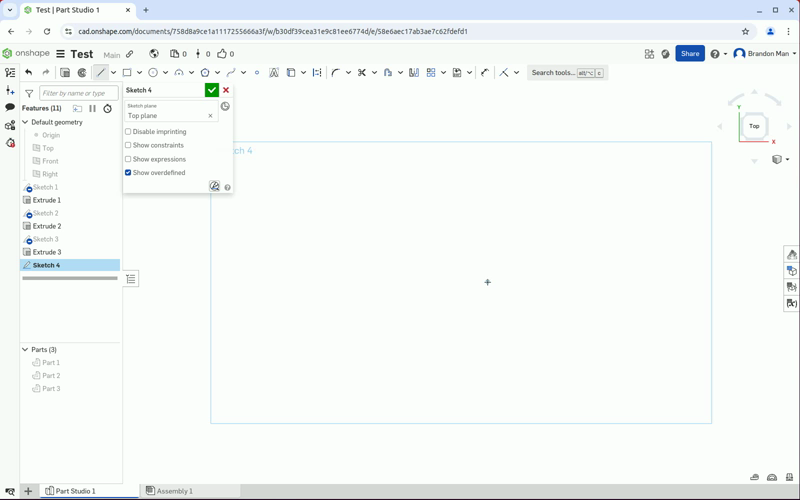
key_down(shift)
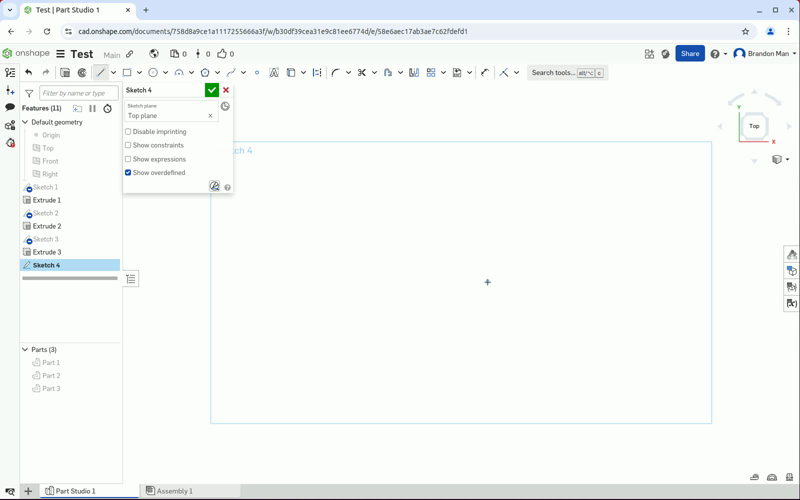
mouse_move(517, 281)
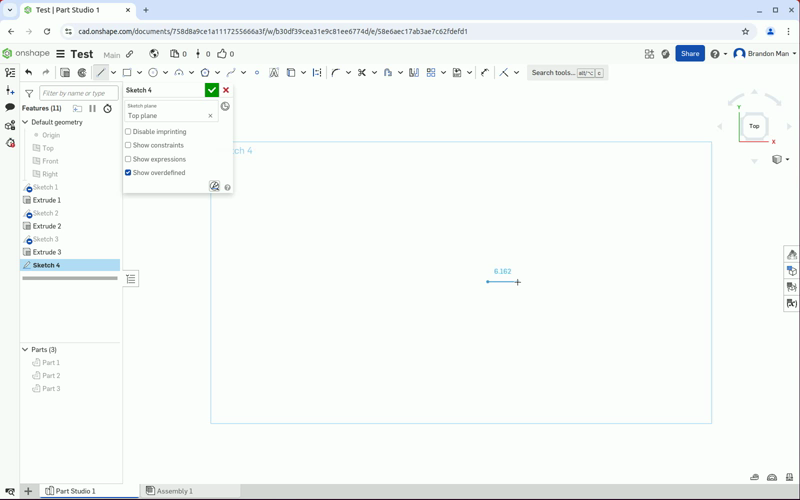
mouse_move(513, 281)
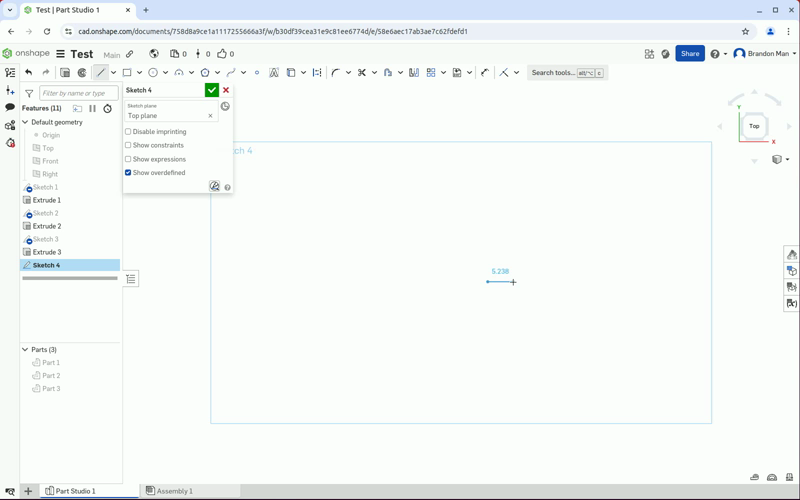
click(513, 281)
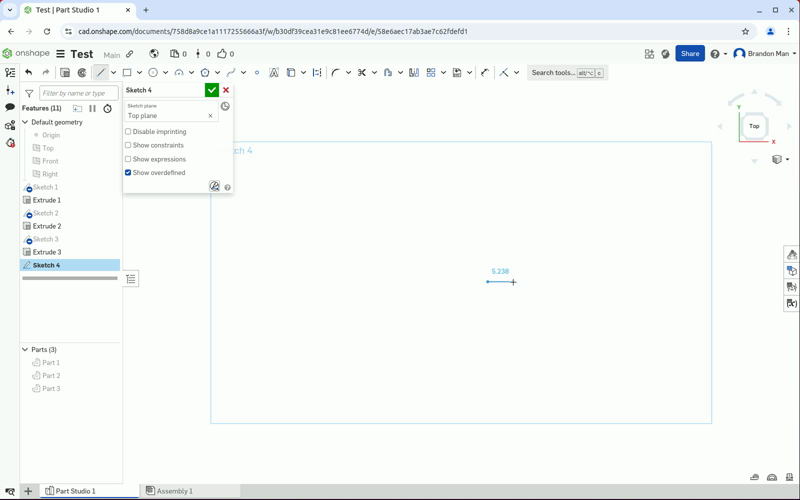
key_up(shift)
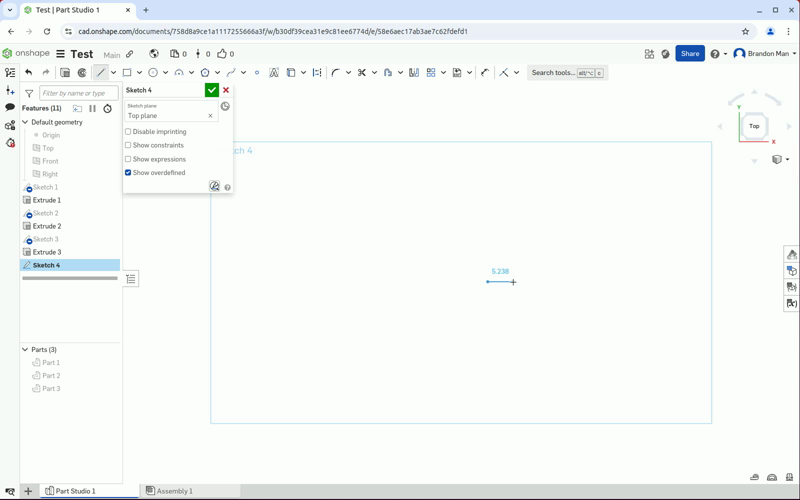
key_down(shift)
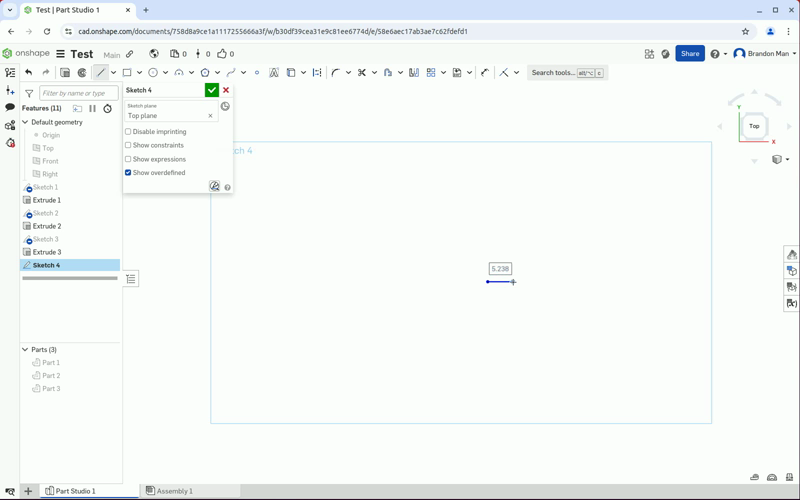
mouse_move(543, 281)
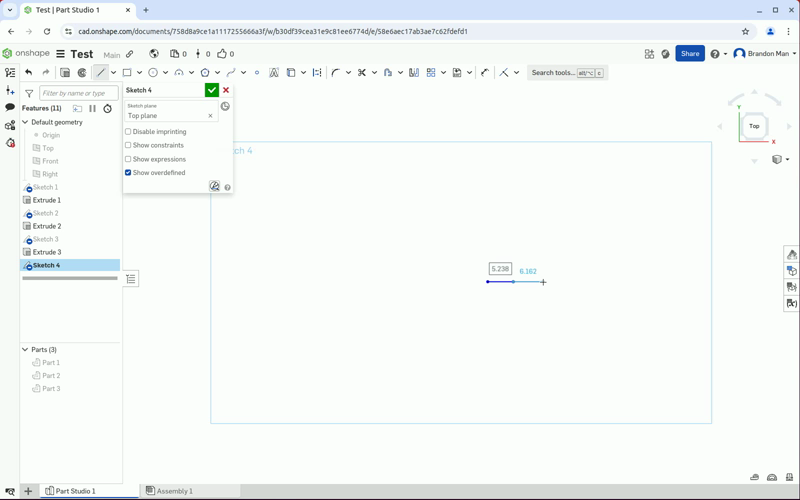
mouse_move(513, 260)
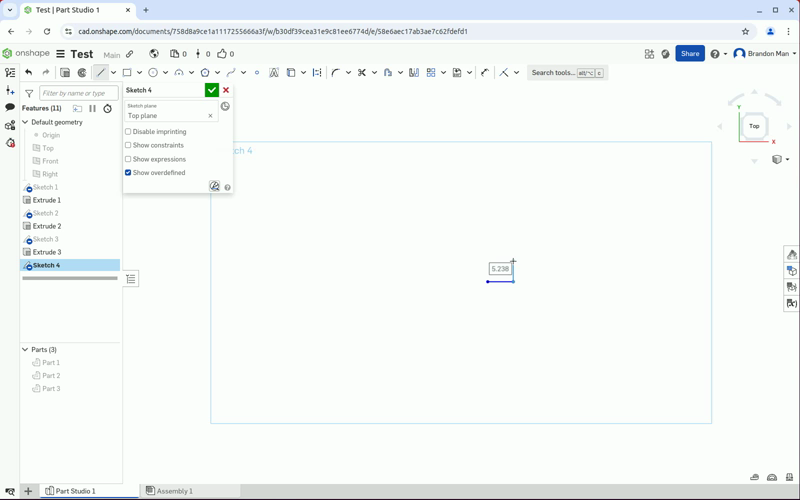
click(513, 260)
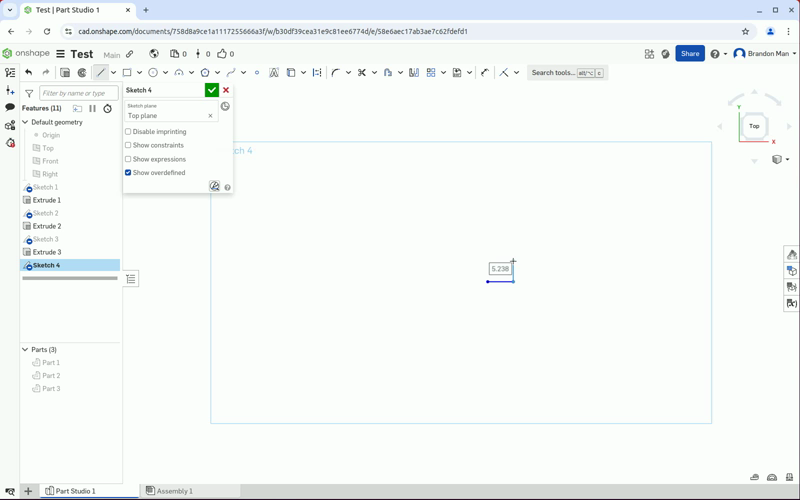
key_up(shift)
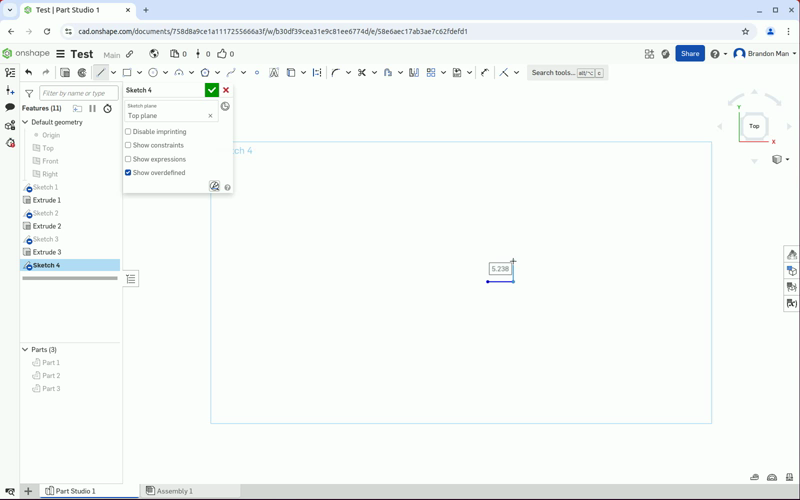
key_down(shift)
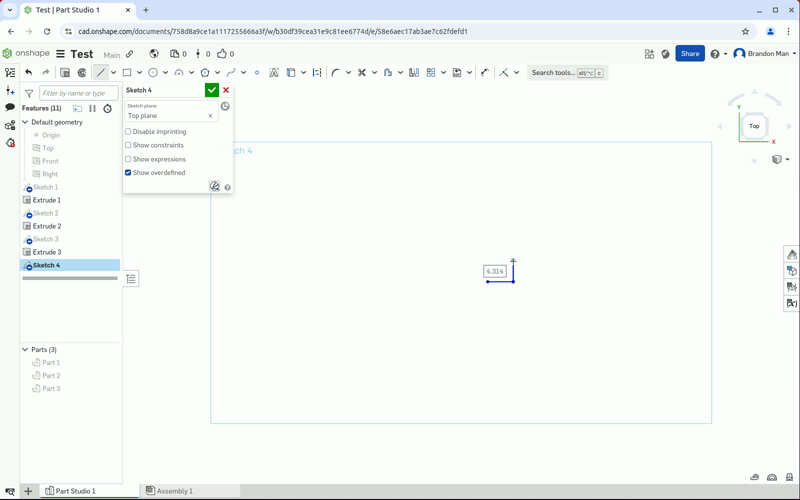
mouse_move(543, 260)
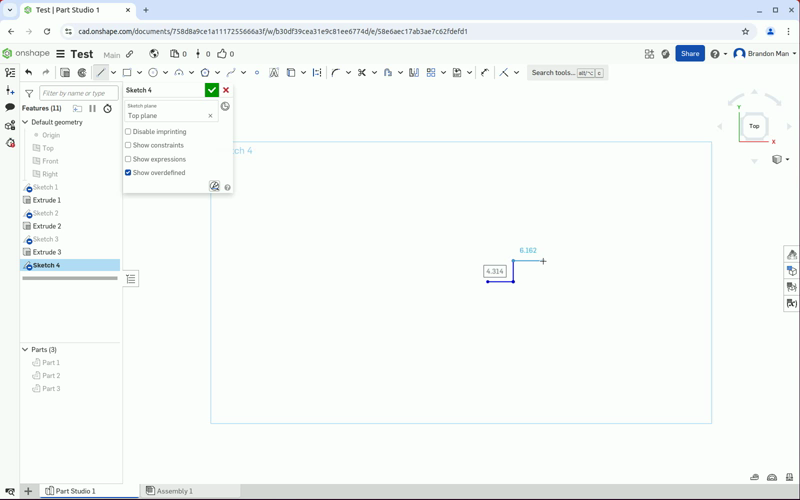
mouse_move(487, 260)
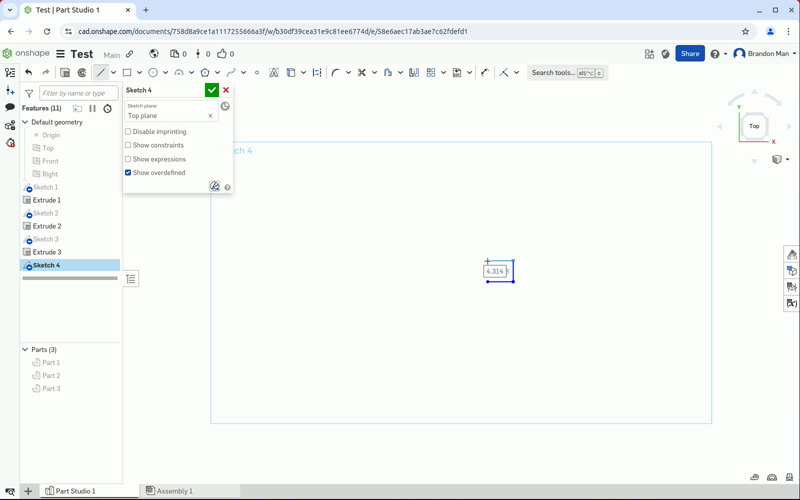
click(487, 260)
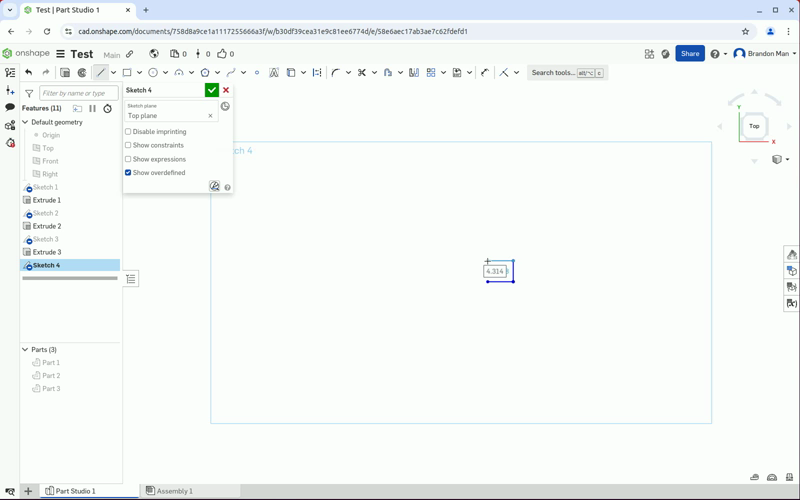
key_up(shift)
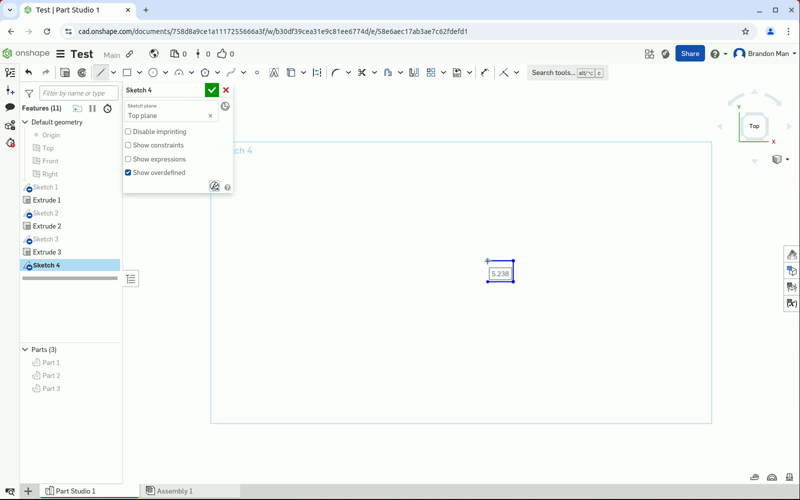
mouse_move(517, 260)
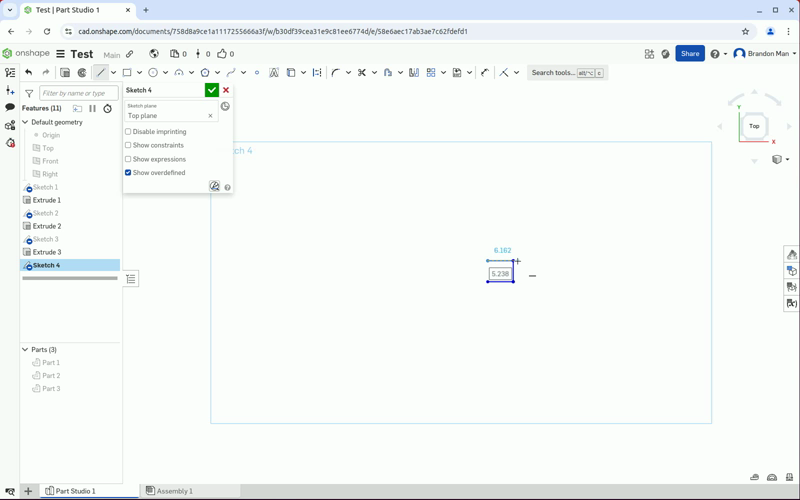
key_down(shift)
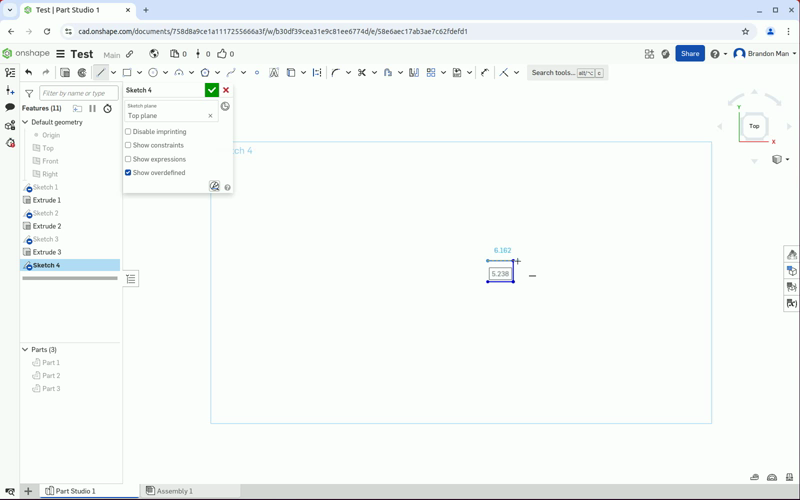
mouse_move(487, 281)
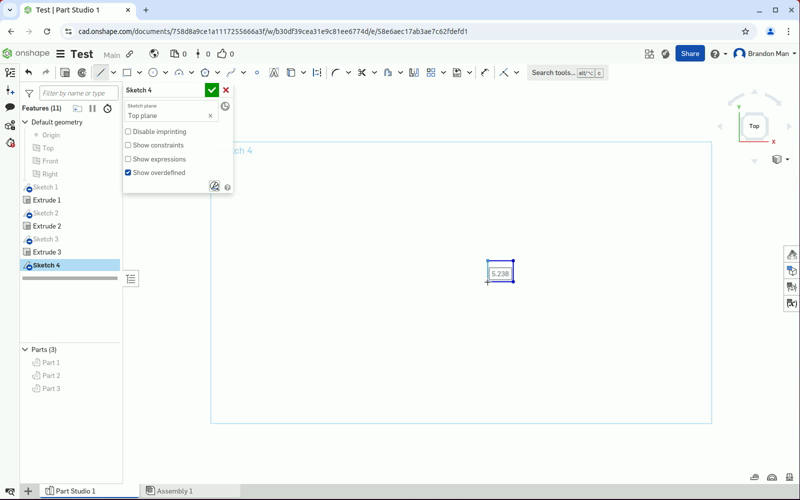
key_up(shift)
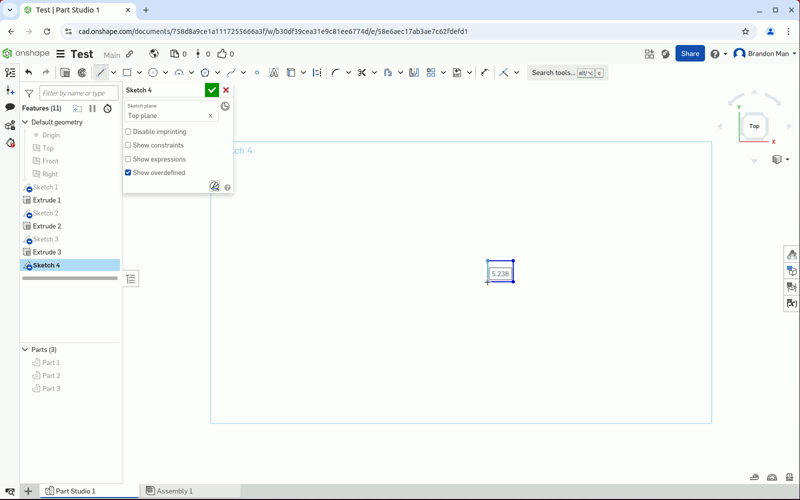
click(487, 281)
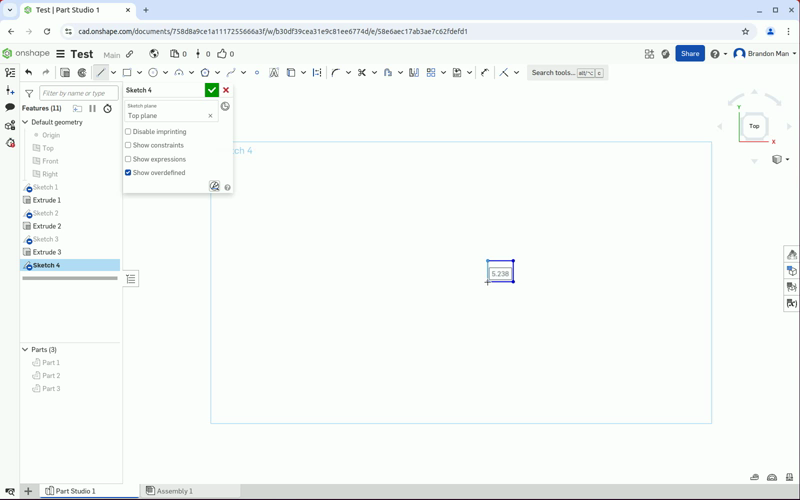
key(esc)
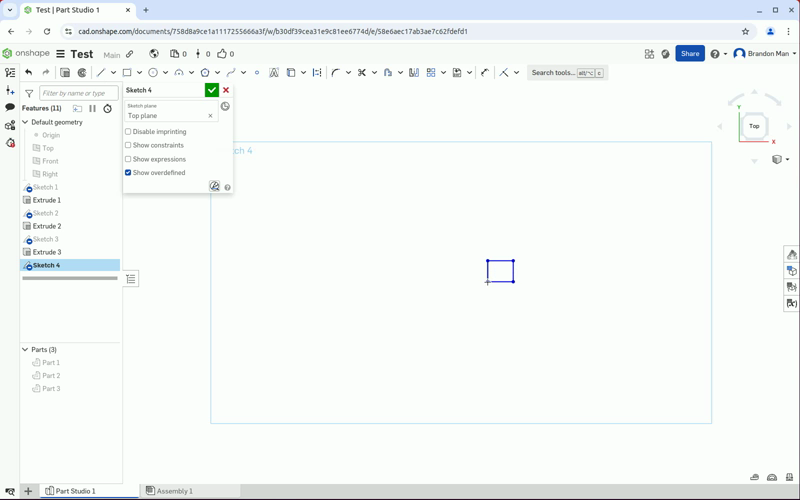
mouse_move(511, 264)
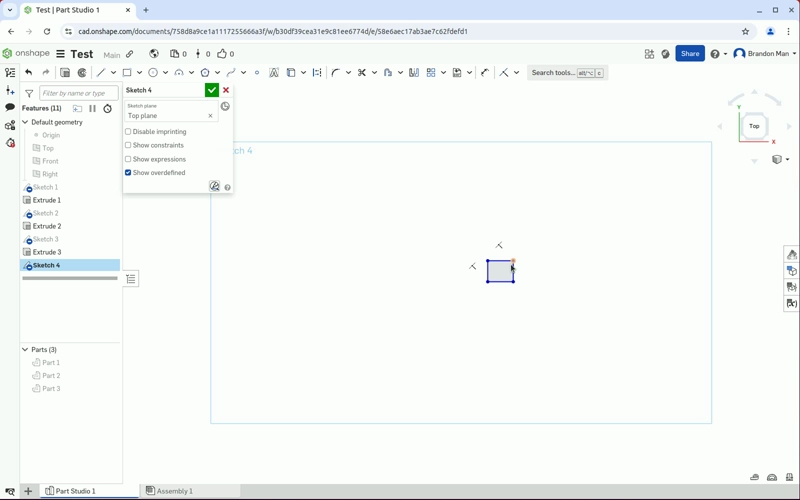
scroll(6)
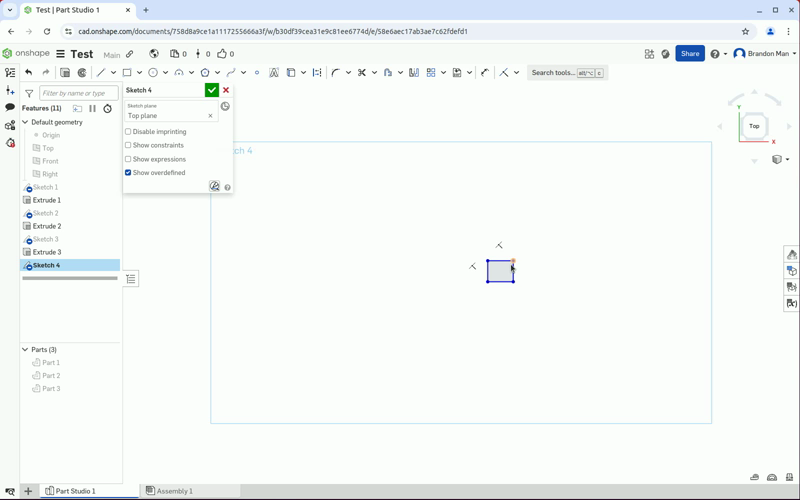
scroll(6)
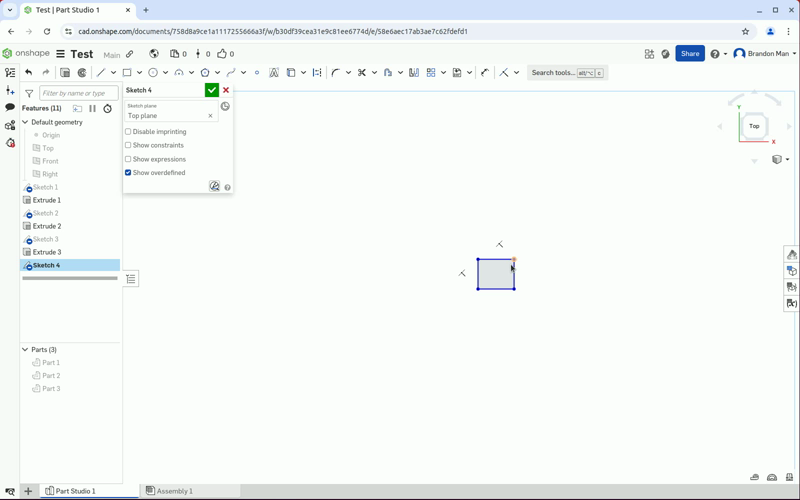
scroll(6)
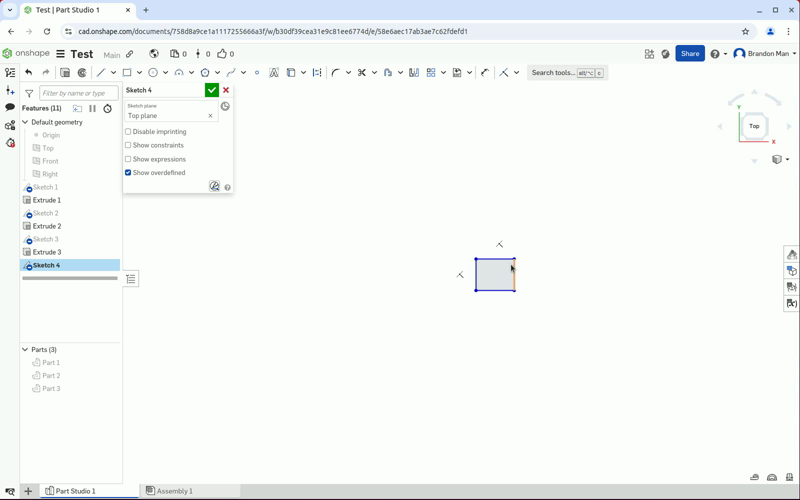
scroll(6)
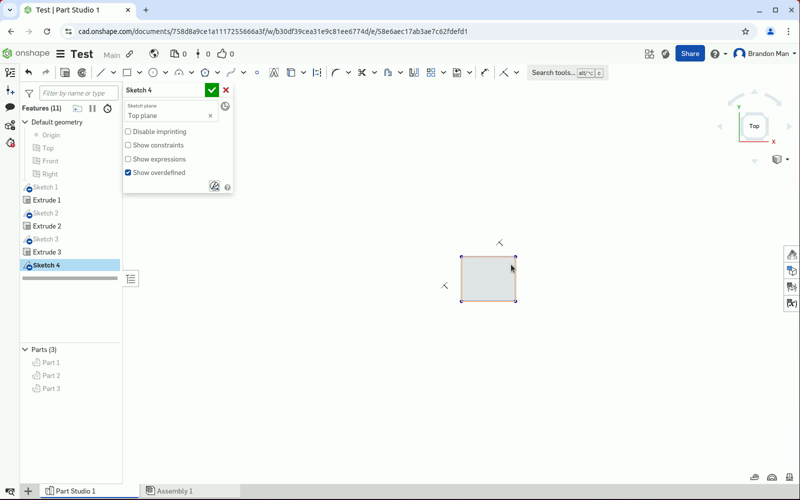
scroll(6)
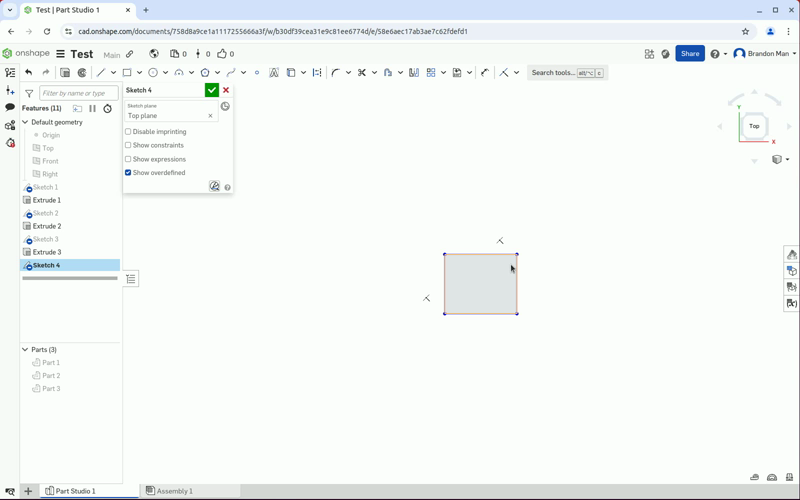
scroll(6)
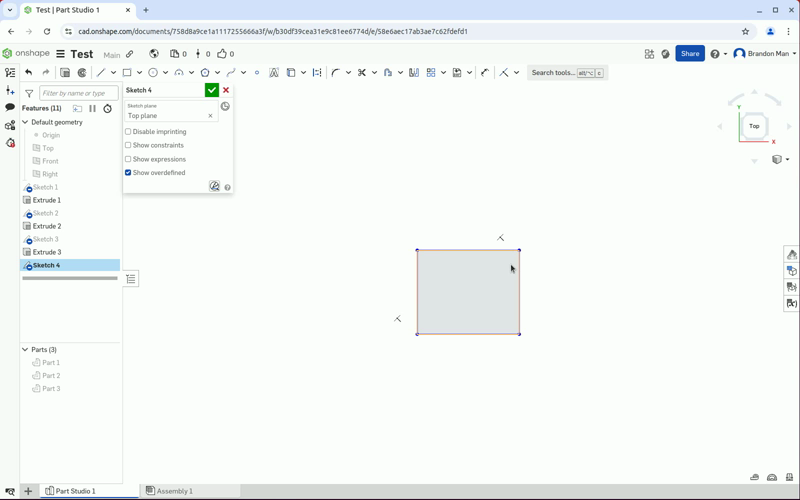
scroll(6)
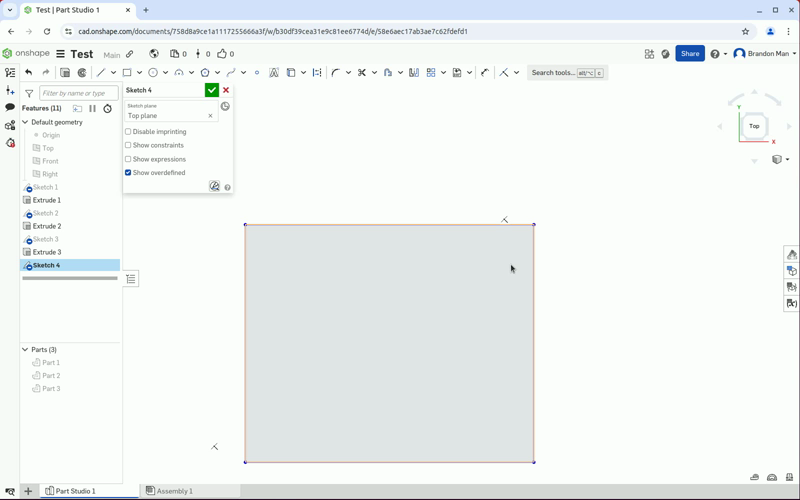
click(511, 264)
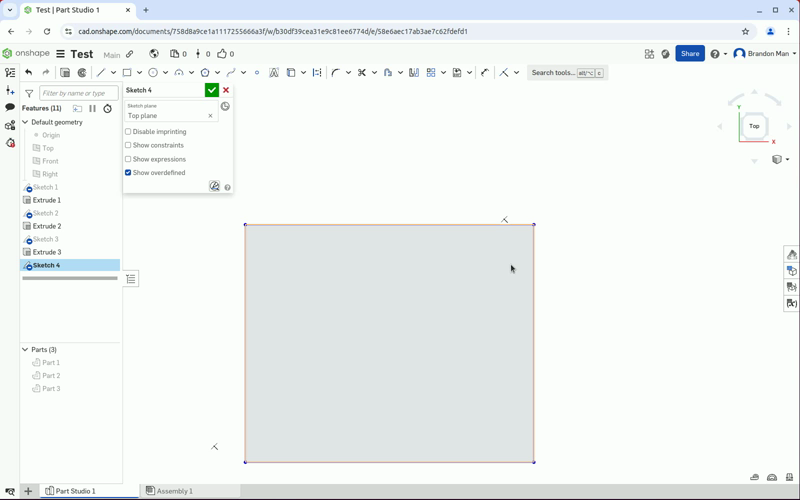
scroll(-6)
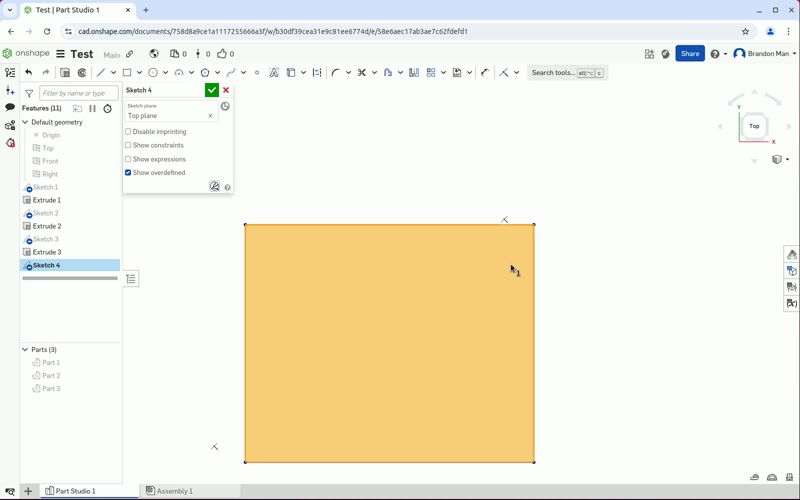
scroll(-6)
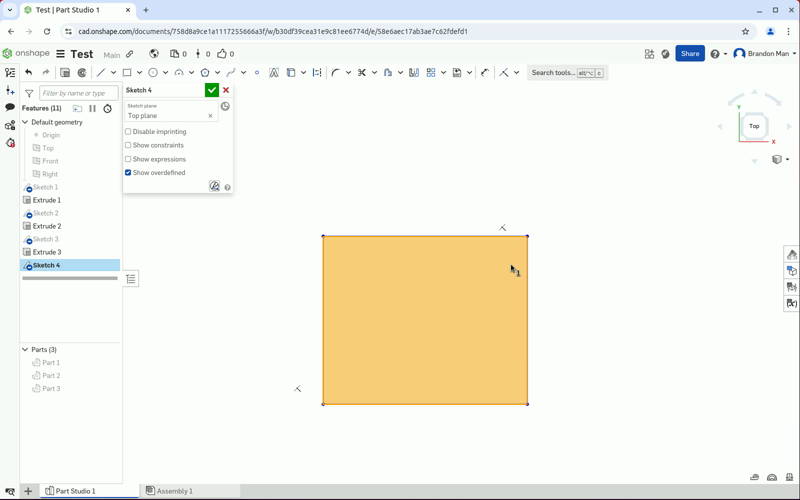
scroll(-6)
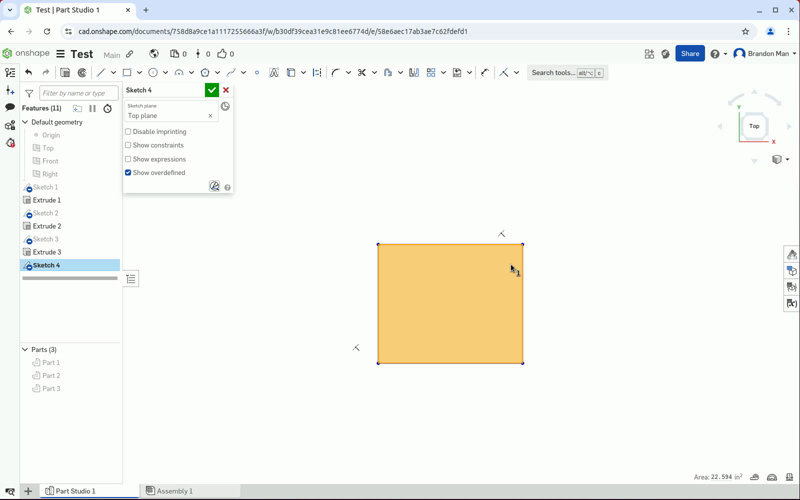
scroll(-6)
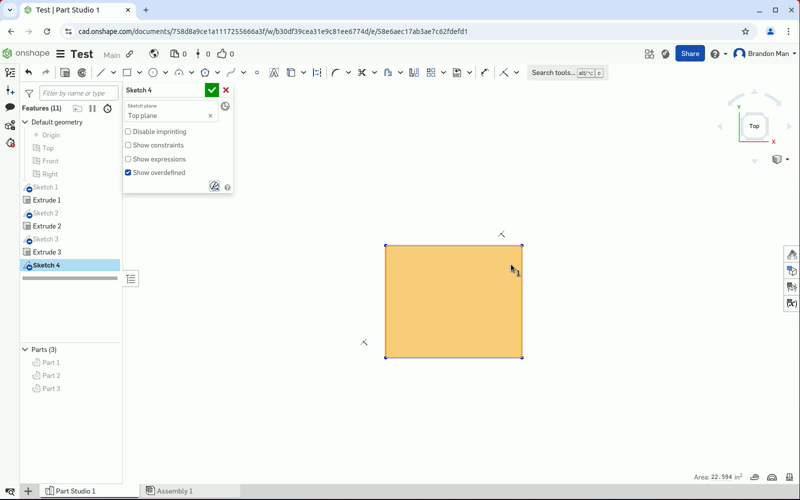
scroll(-6)
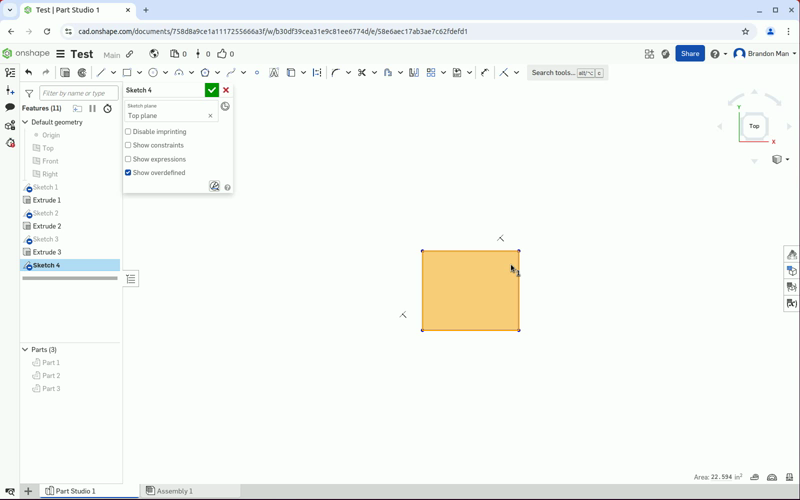
scroll(-6)
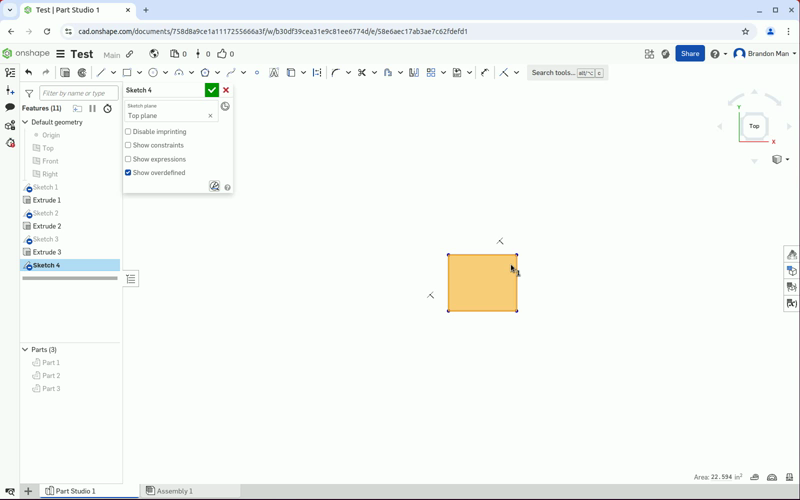
scroll(-6)
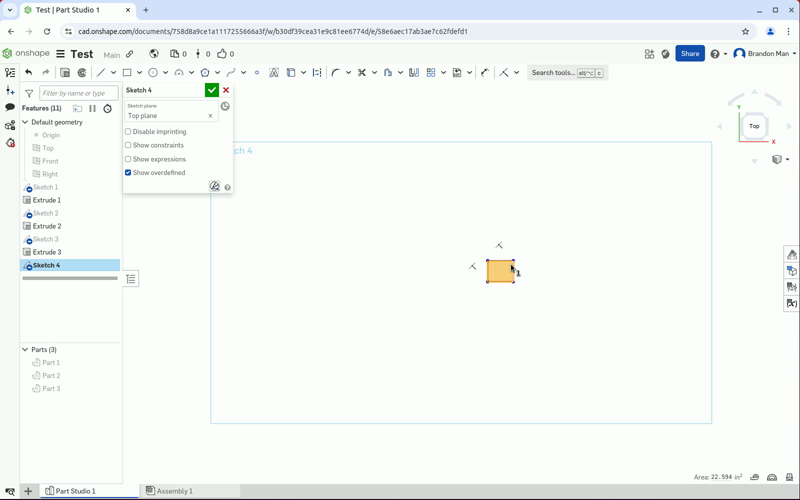
mouse_move(73, 352)
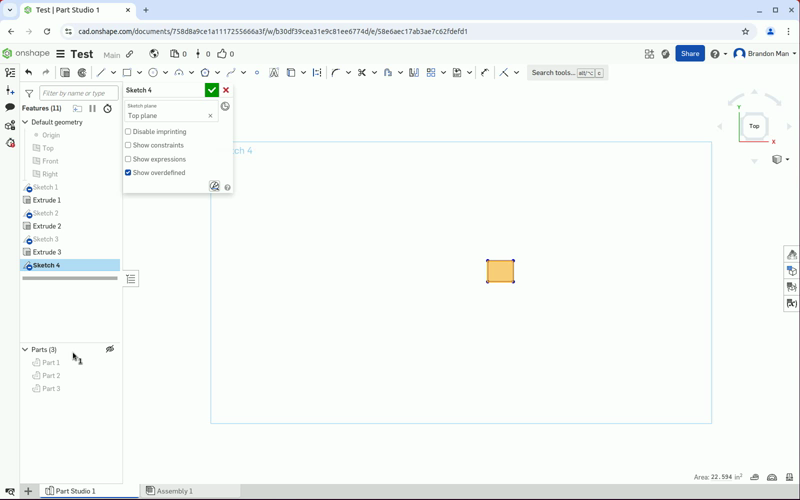
key(shift+y)
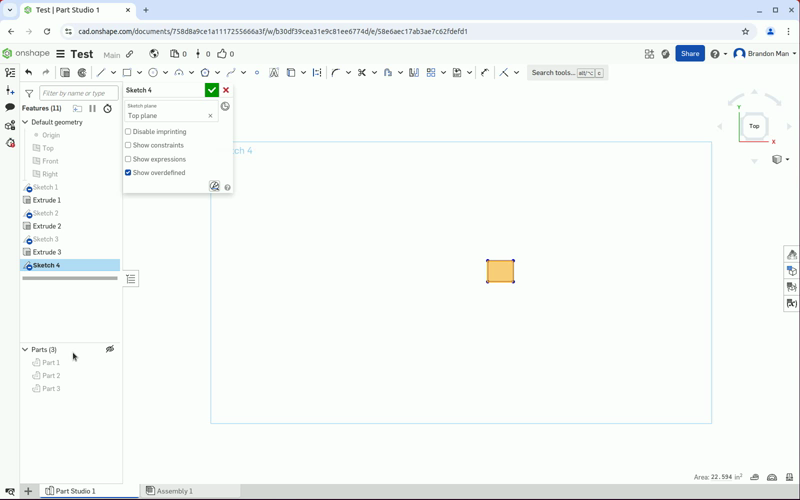
key(shift+e)
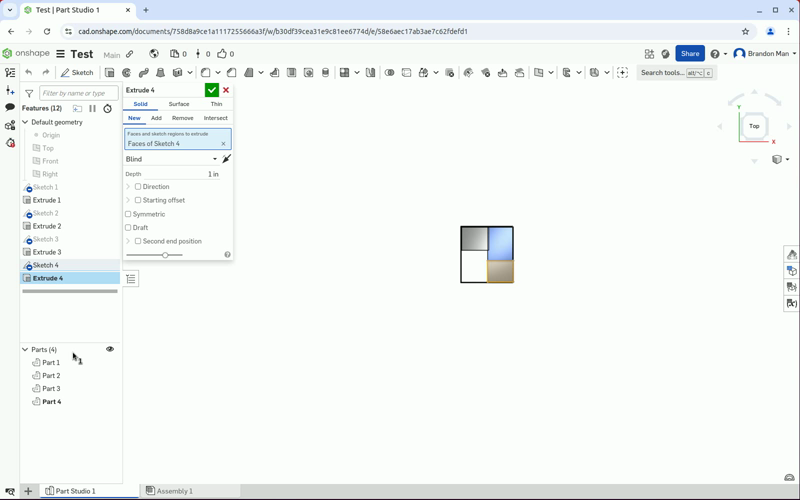
mouse_move(143, 106)
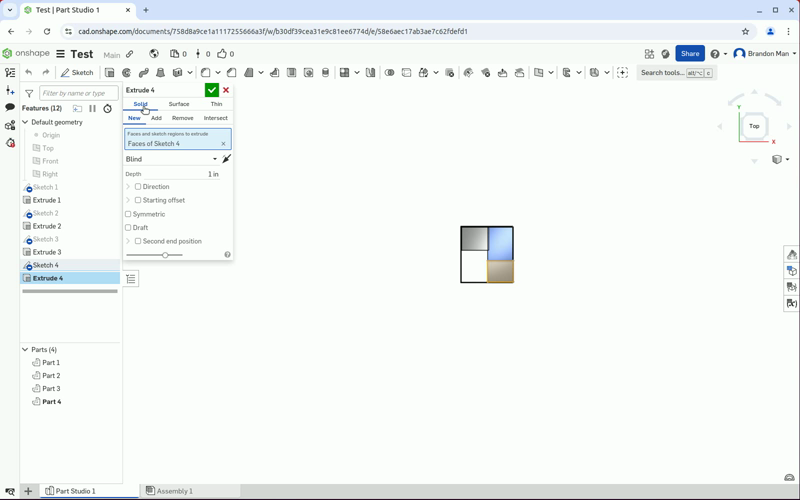
click(143, 106)
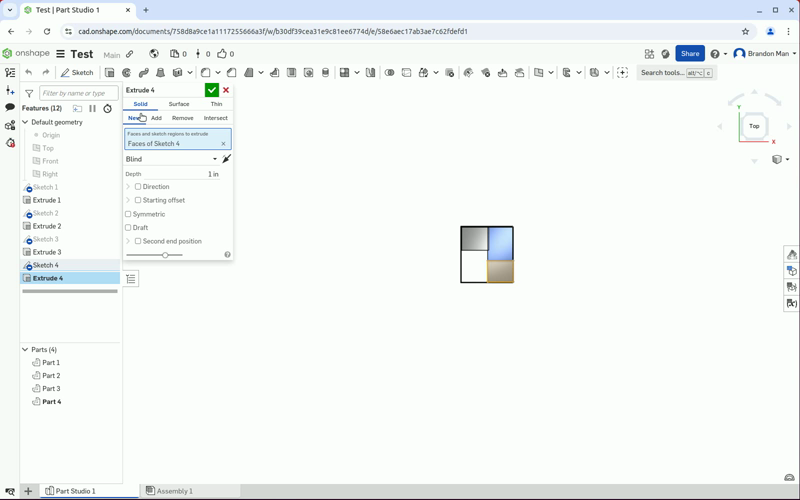
mouse_move(137, 120)
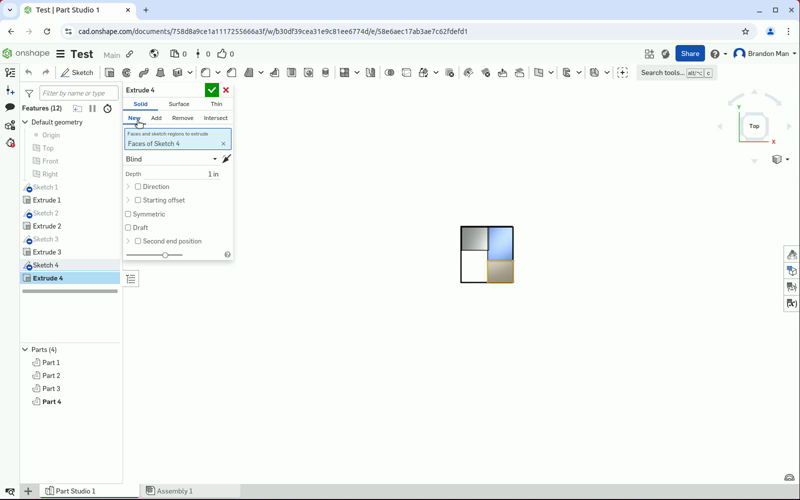
click(137, 120)
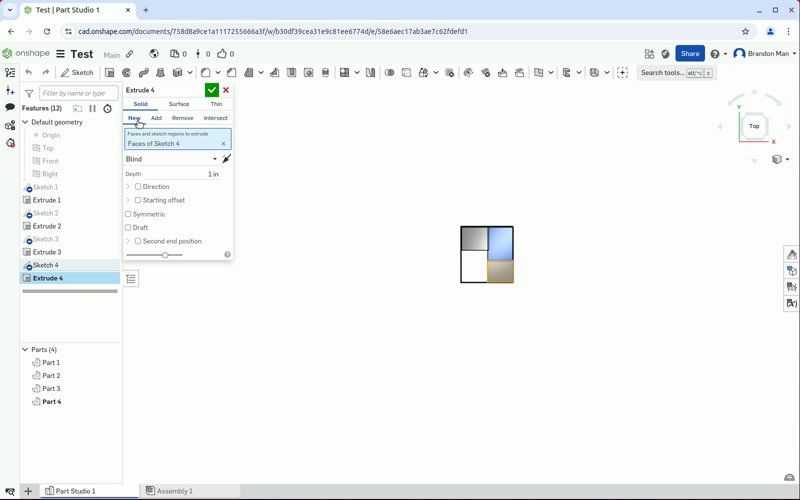
key(tab, 4)
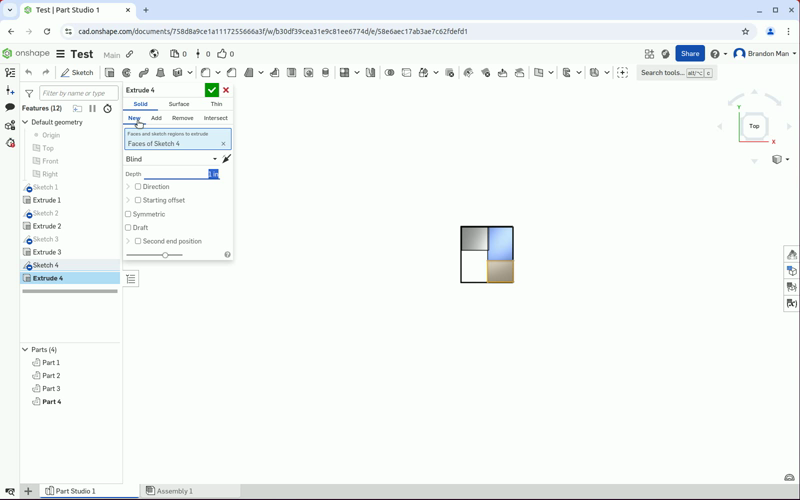
text(-0.241)
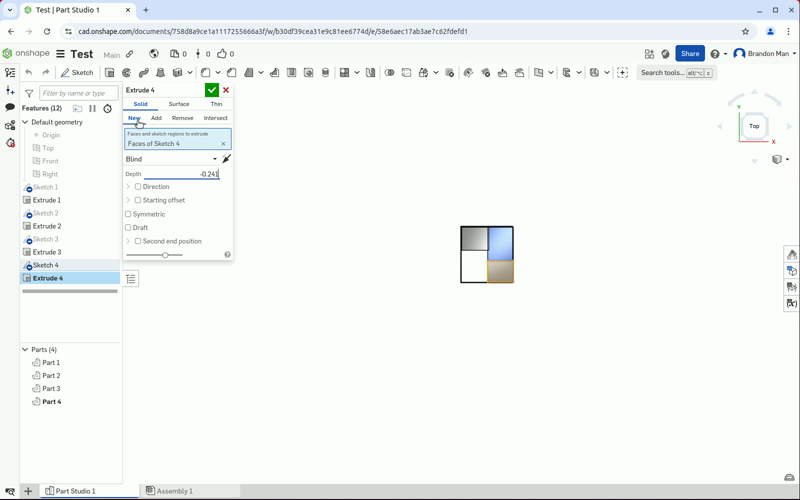
key(enter)
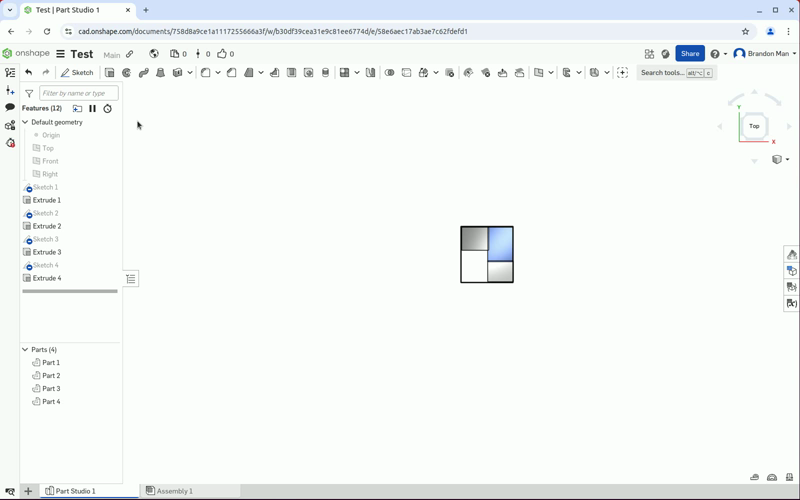
key(shift+h)
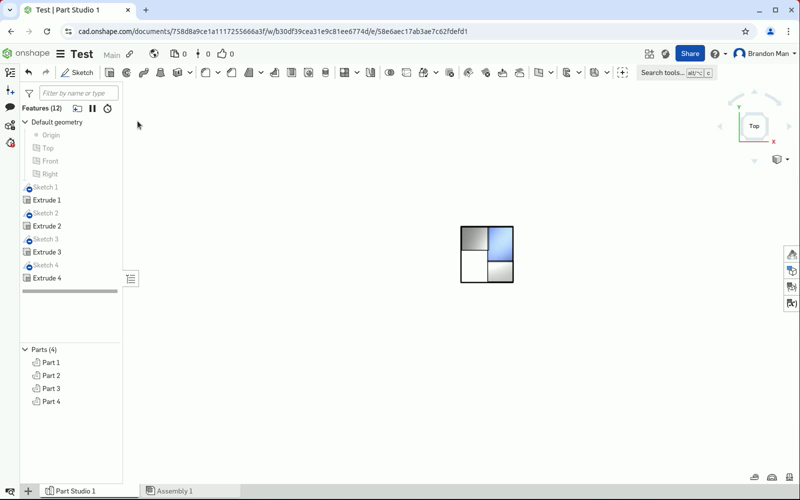
key(shift+h)
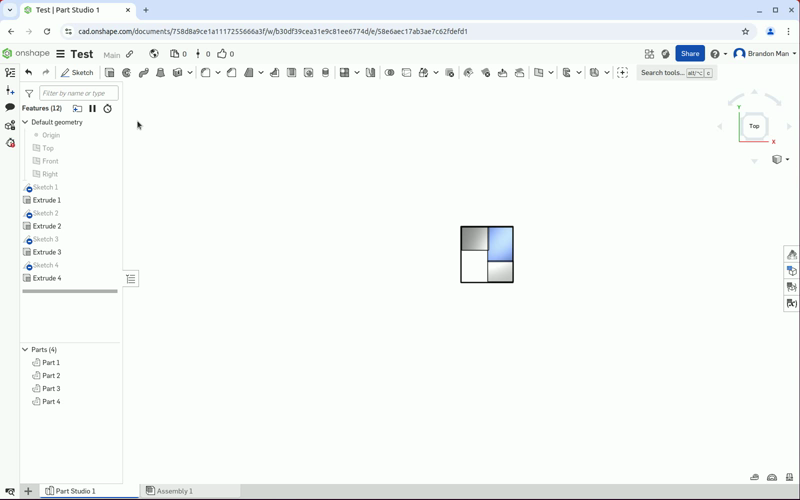
mouse_move(73, 189)
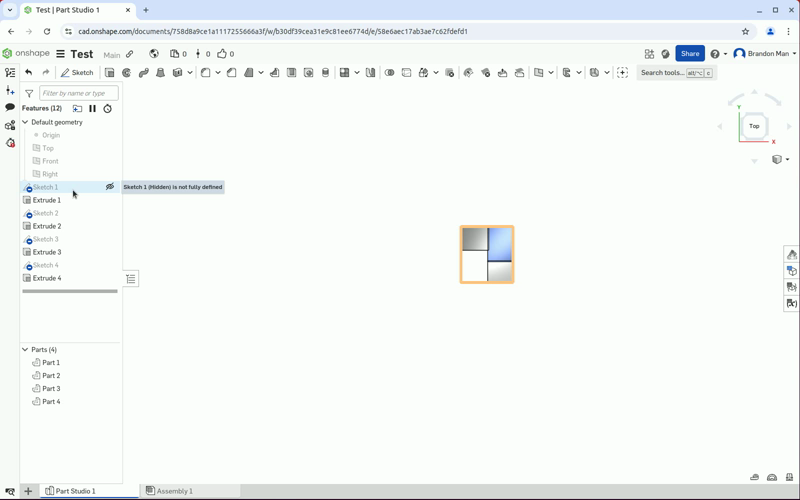
click(73, 189)
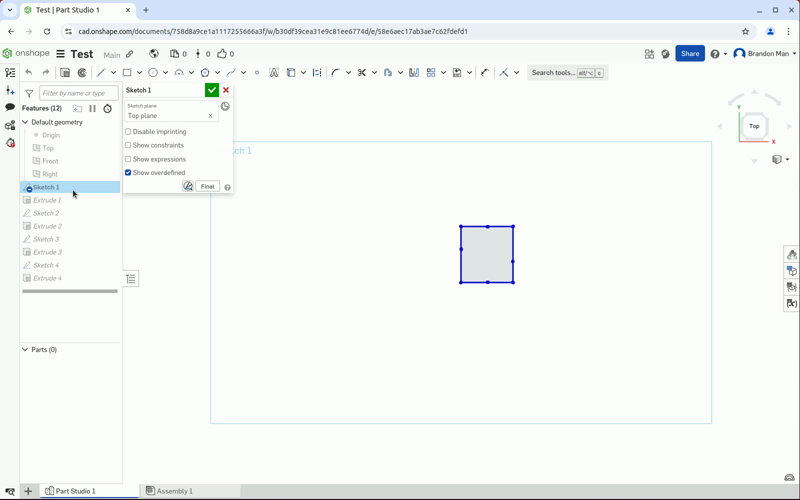
mouse_move(229, 92)
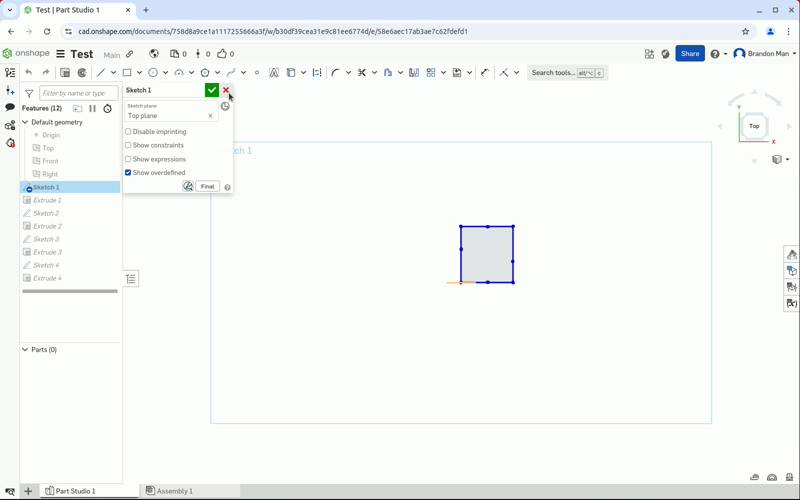
click(229, 92)
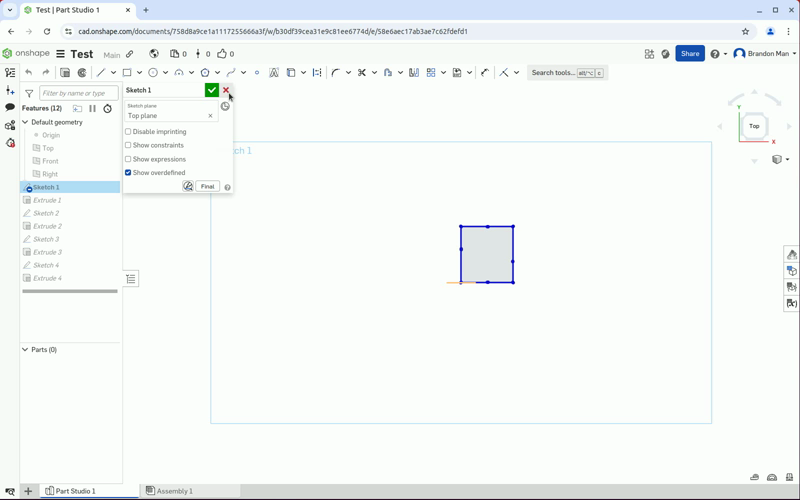
key(shift+s)
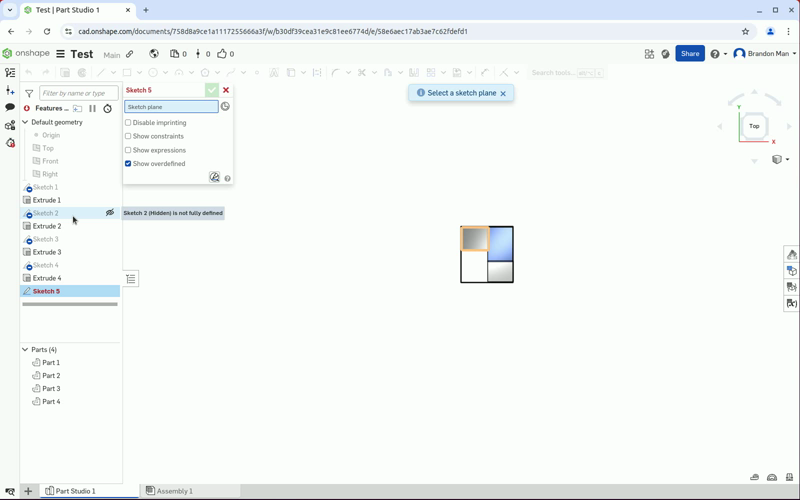
scroll(3)
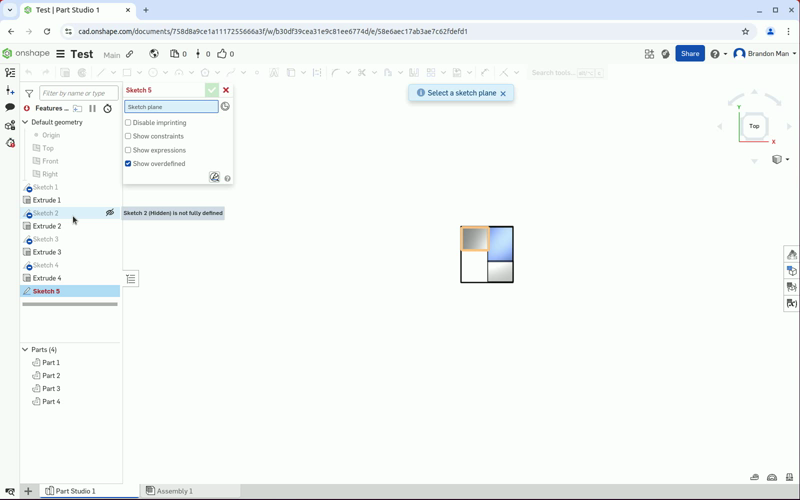
mouse_move(73, 150)
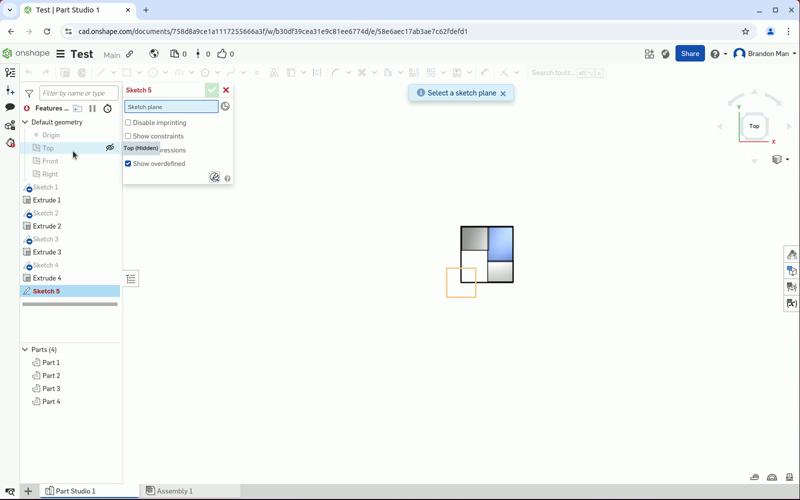
click(73, 150)
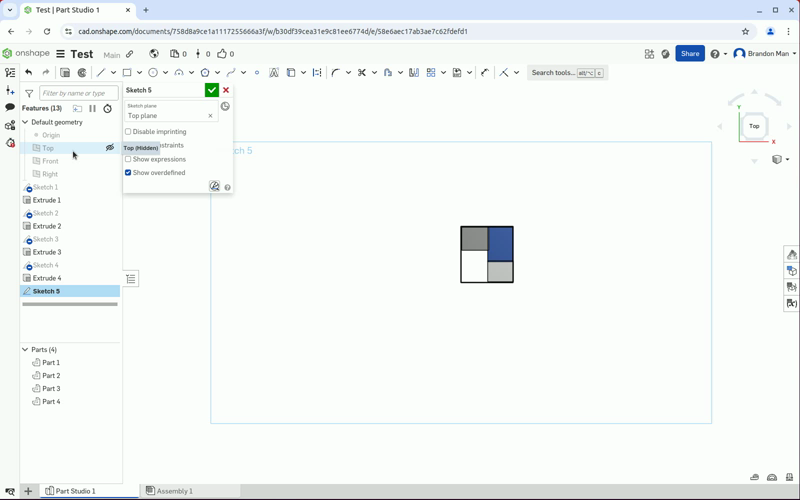
mouse_move(73, 352)
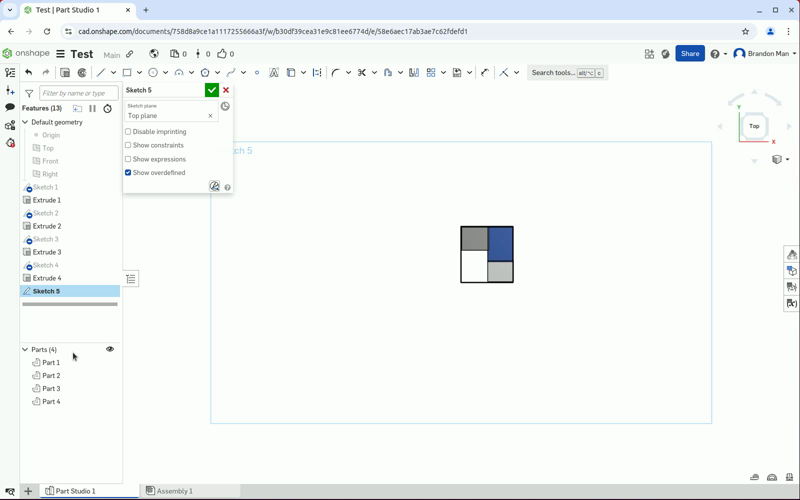
key(y)
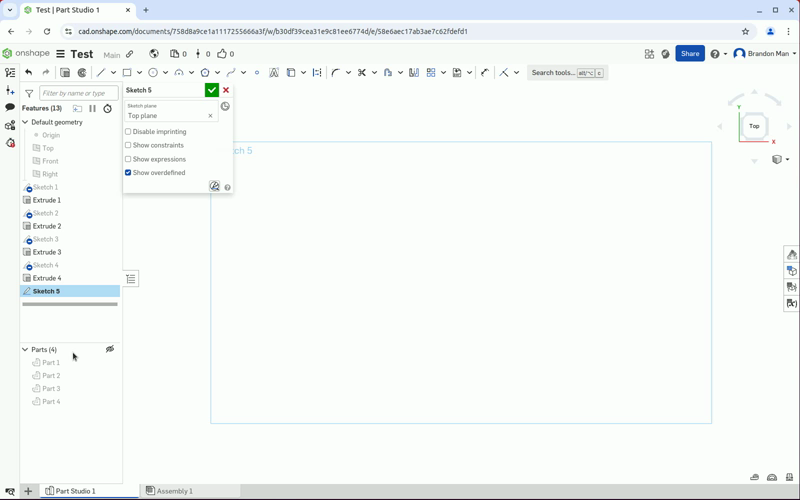
key(l)
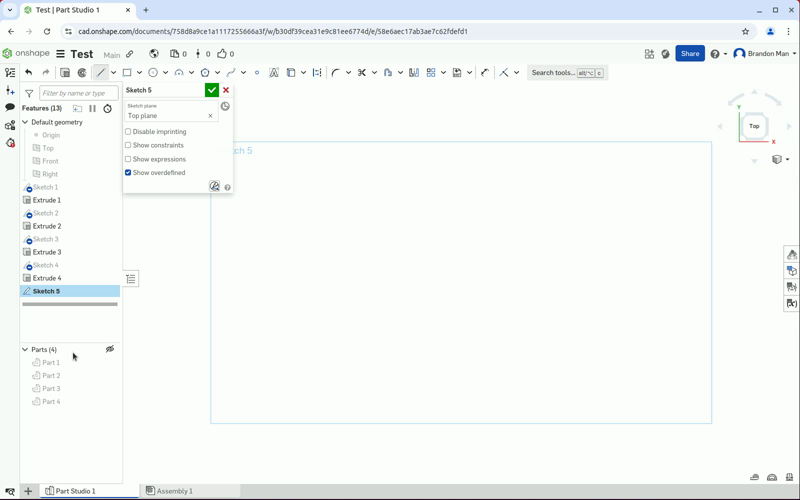
key_down(shift)
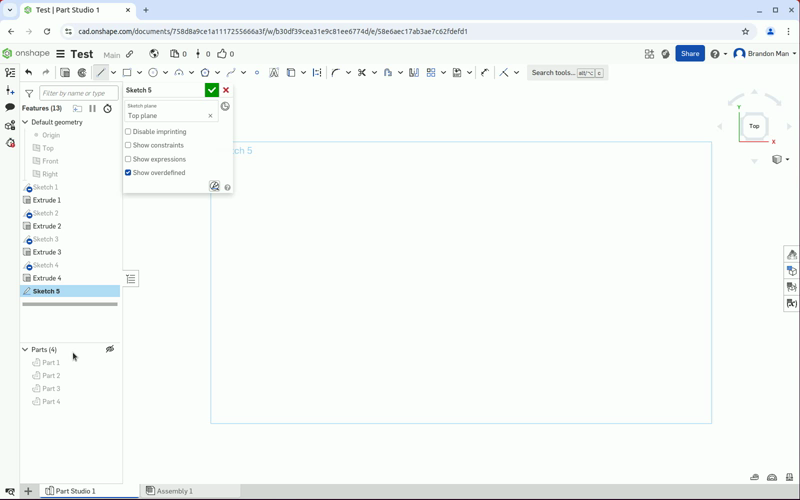
mouse_move(461, 281)
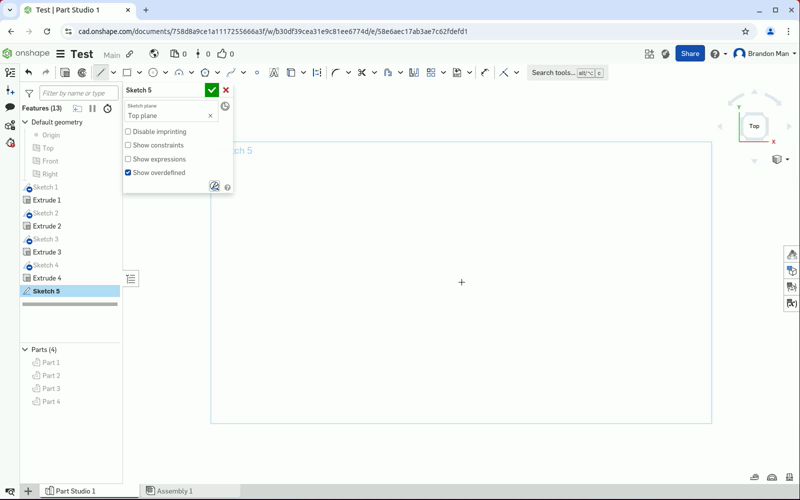
click(461, 281)
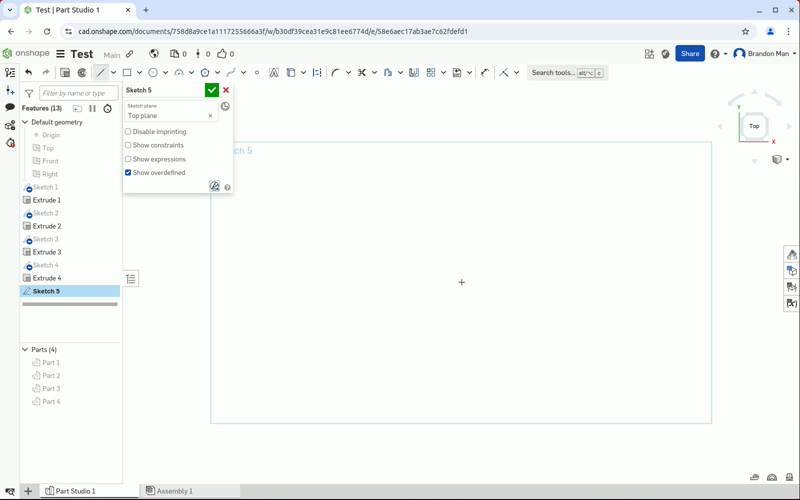
key_up(shift)
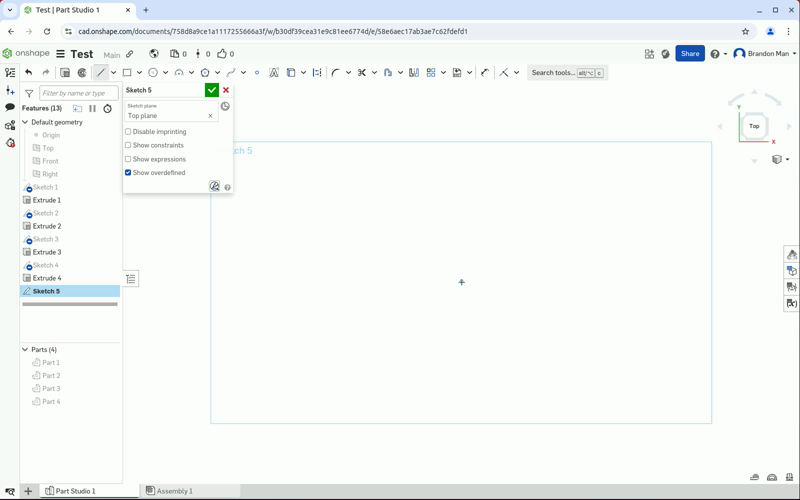
key_down(shift)
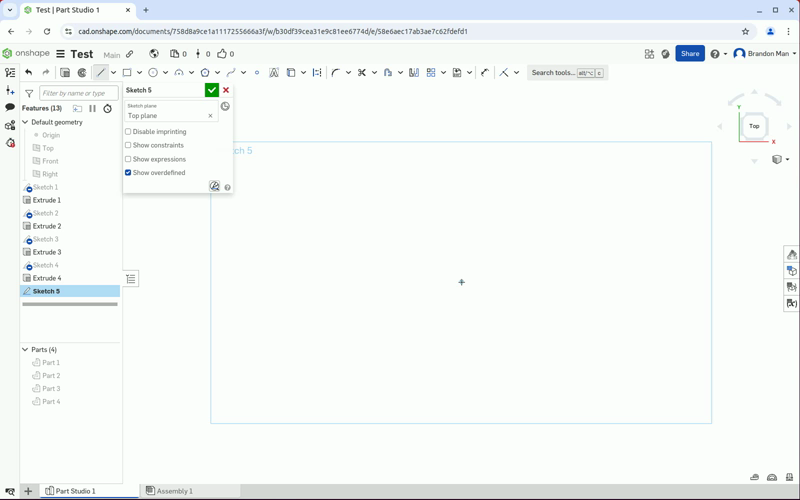
mouse_move(492, 281)
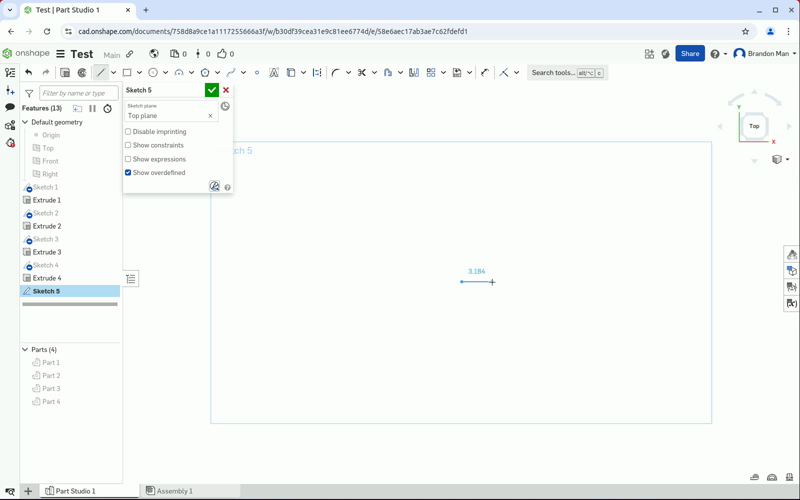
mouse_move(488, 281)
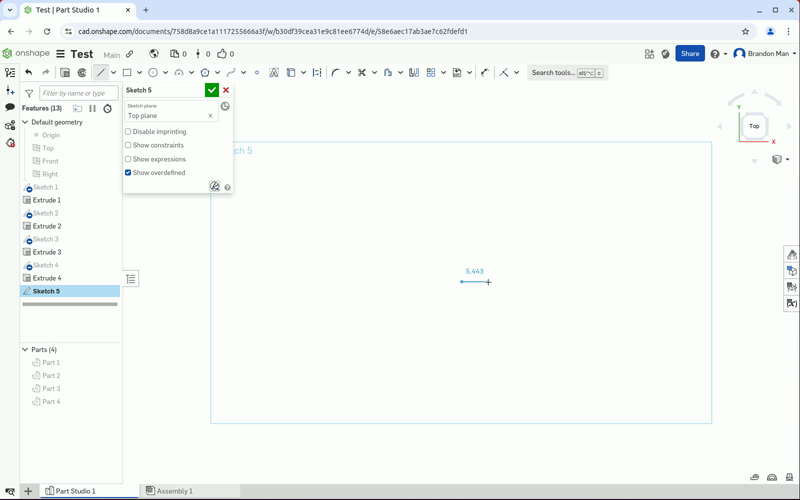
click(488, 281)
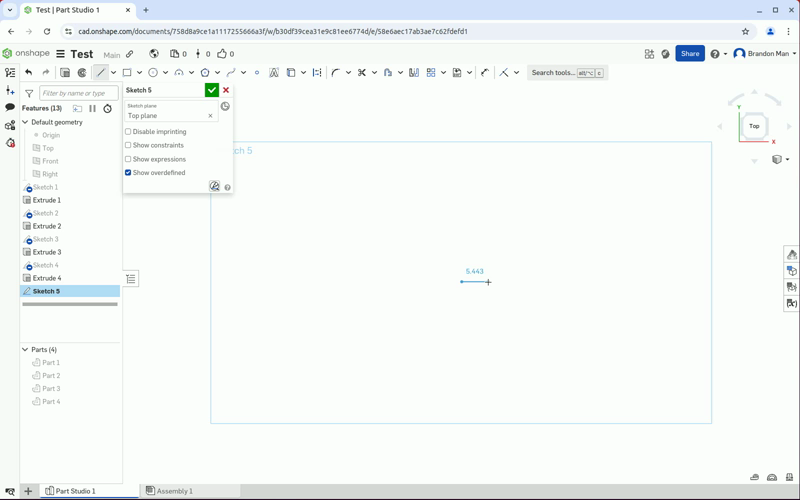
key_up(shift)
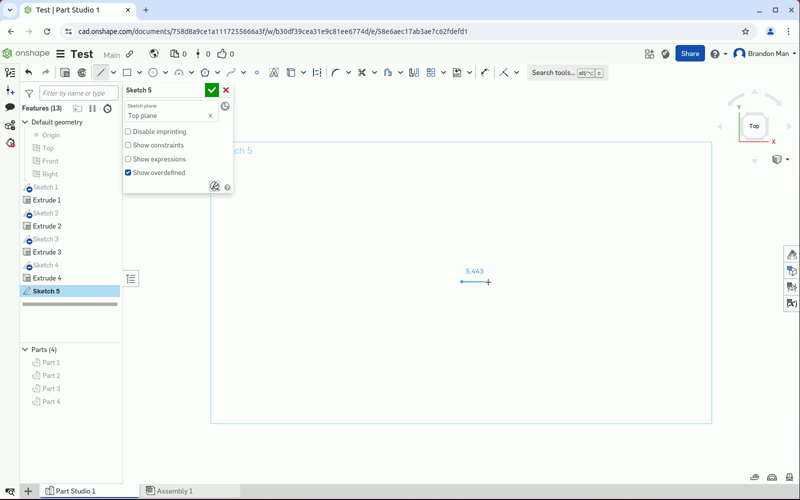
key_down(shift)
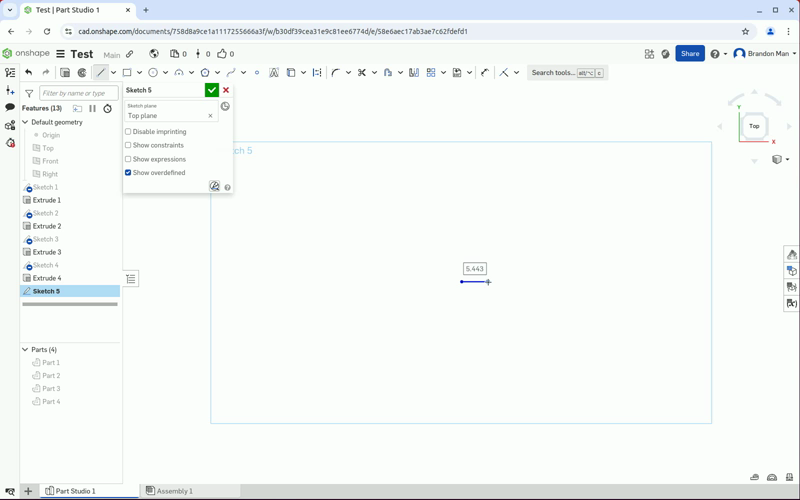
mouse_move(518, 281)
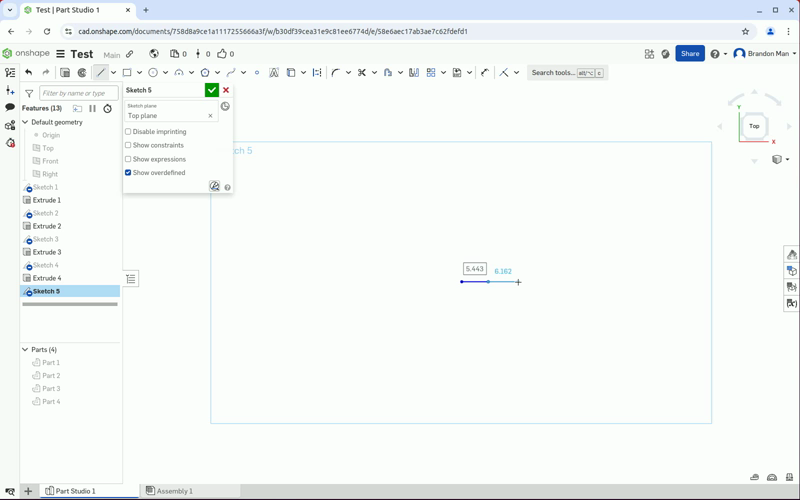
mouse_move(488, 249)
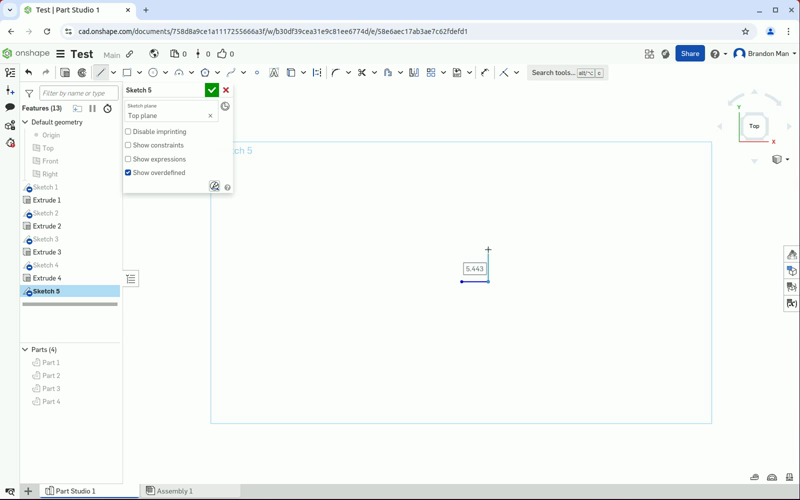
click(488, 249)
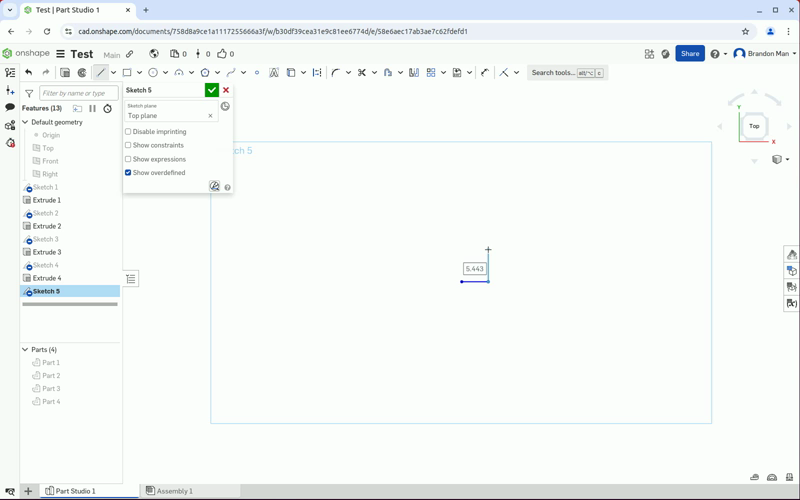
key_up(shift)
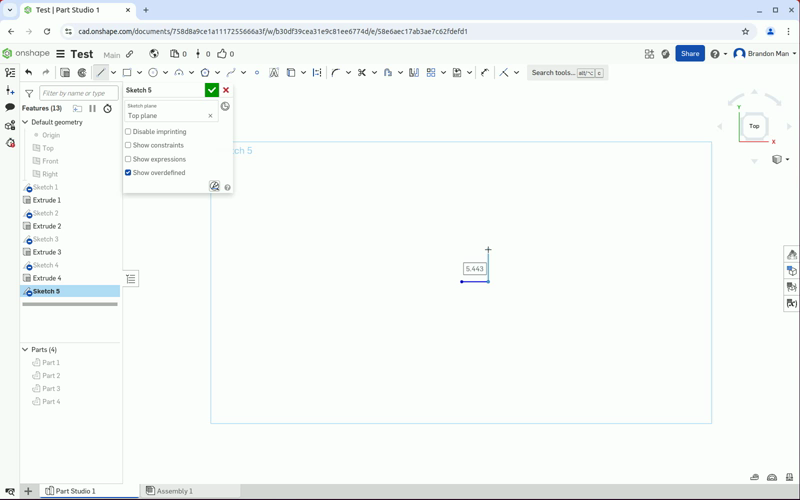
key_down(shift)
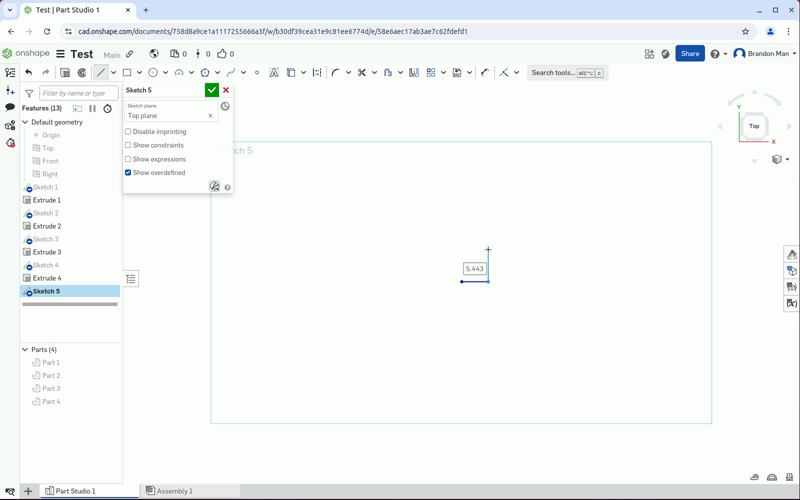
mouse_move(518, 249)
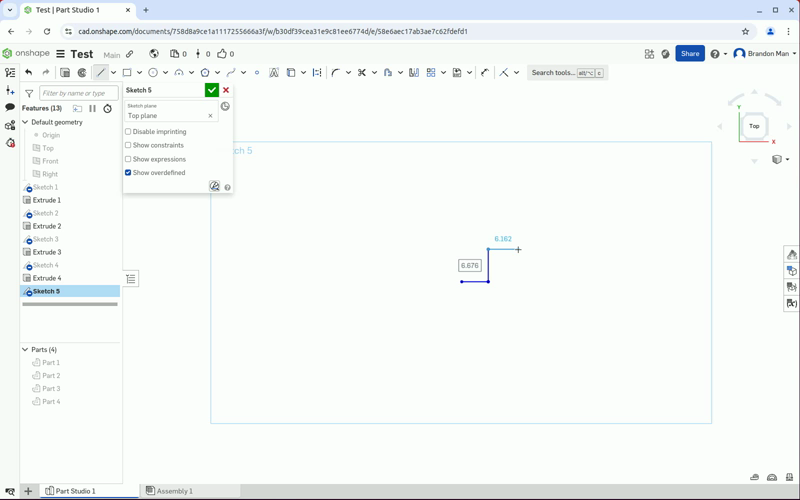
mouse_move(461, 249)
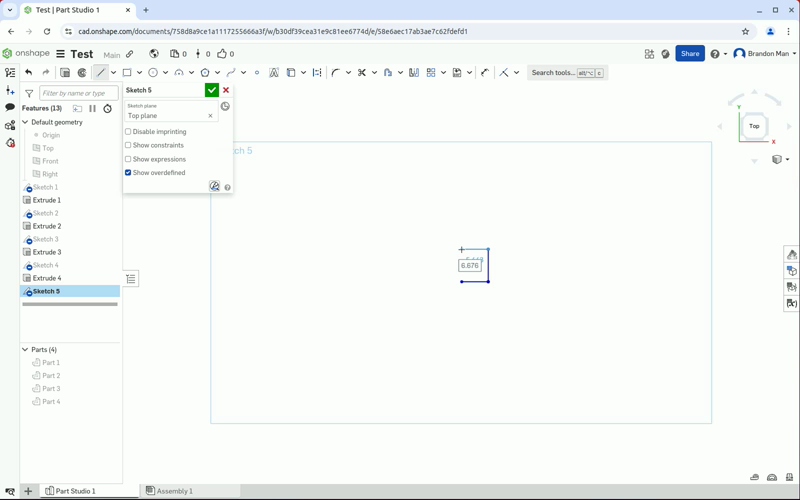
click(461, 249)
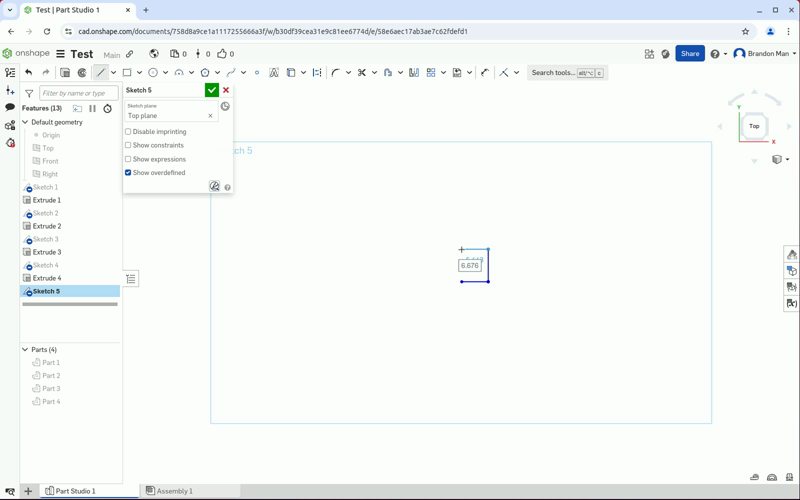
key_up(shift)
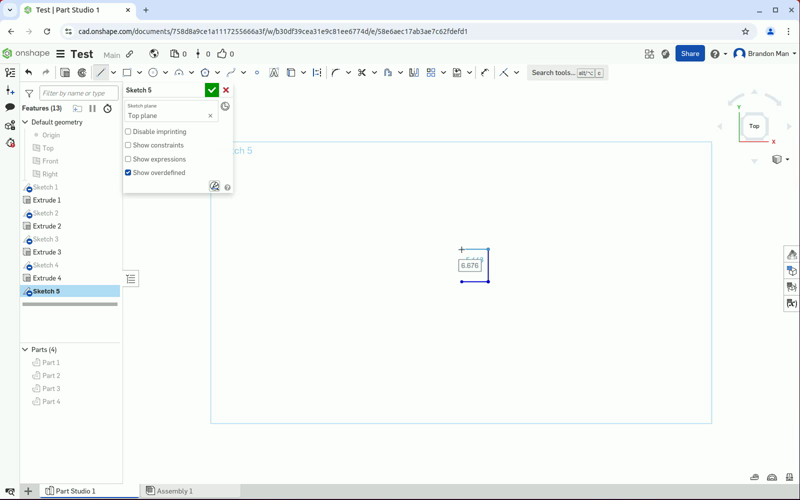
mouse_move(492, 249)
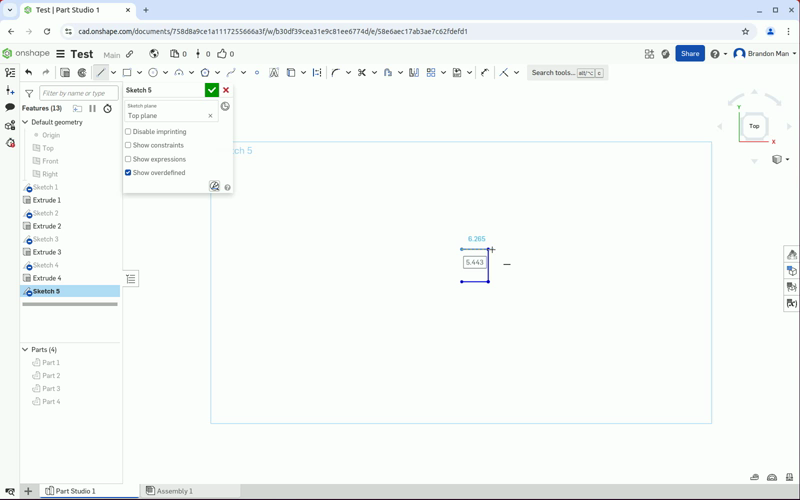
key_down(shift)
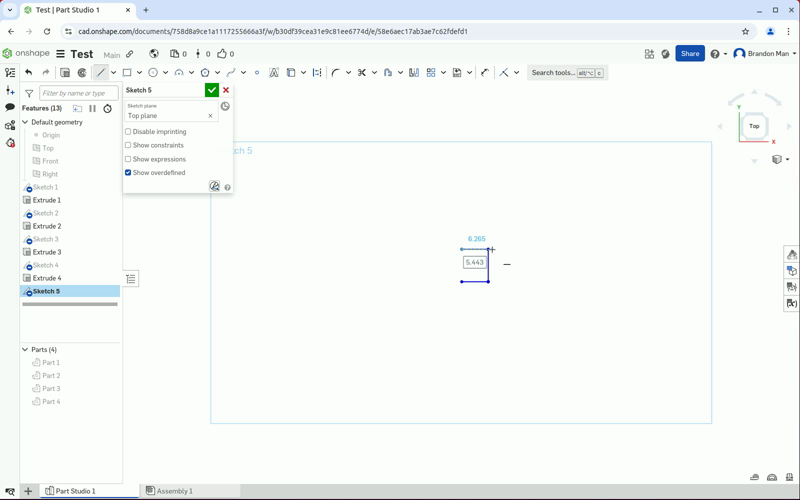
mouse_move(461, 281)
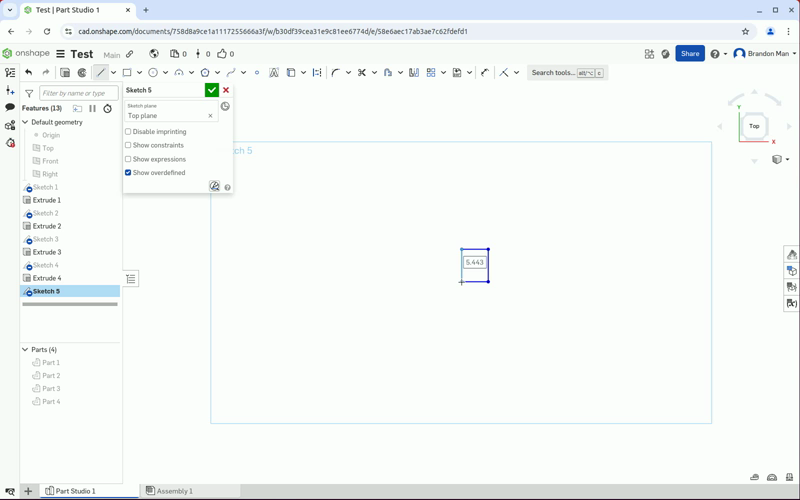
key_up(shift)
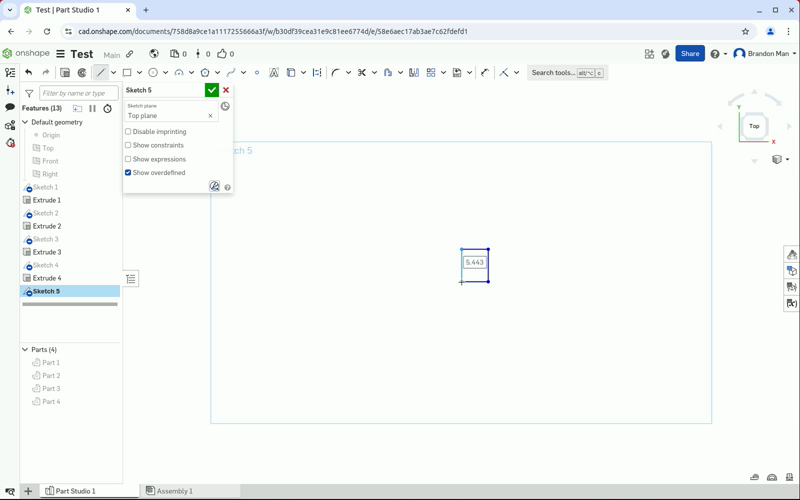
click(461, 281)
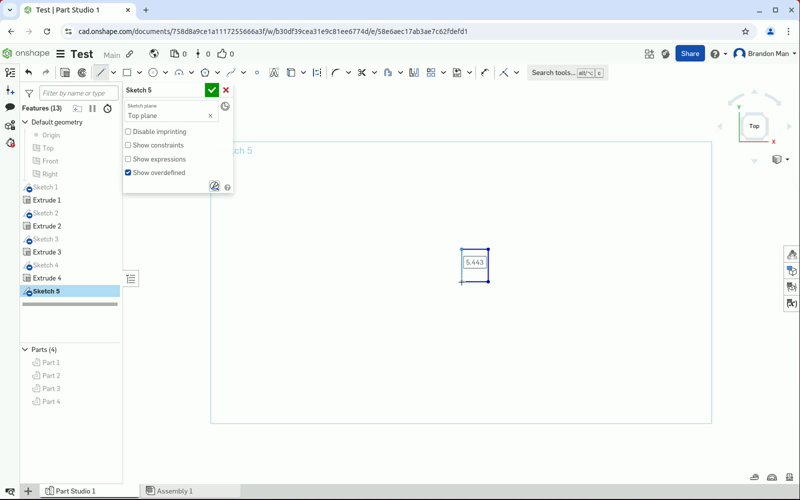
key(esc)
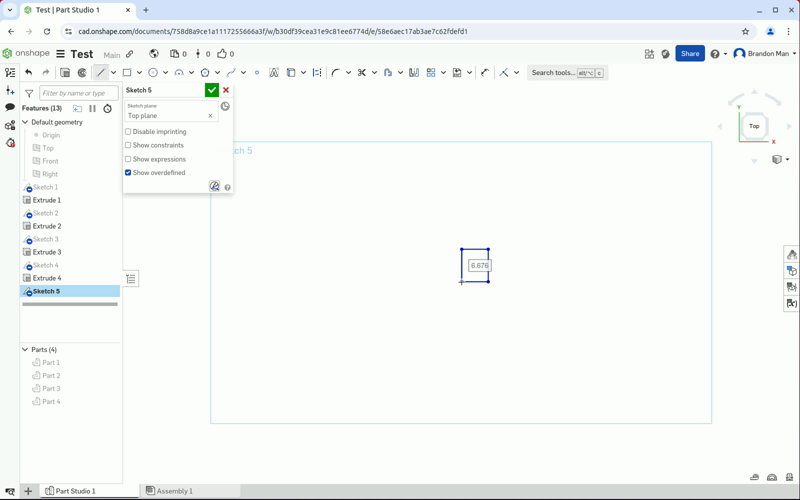
mouse_move(476, 264)
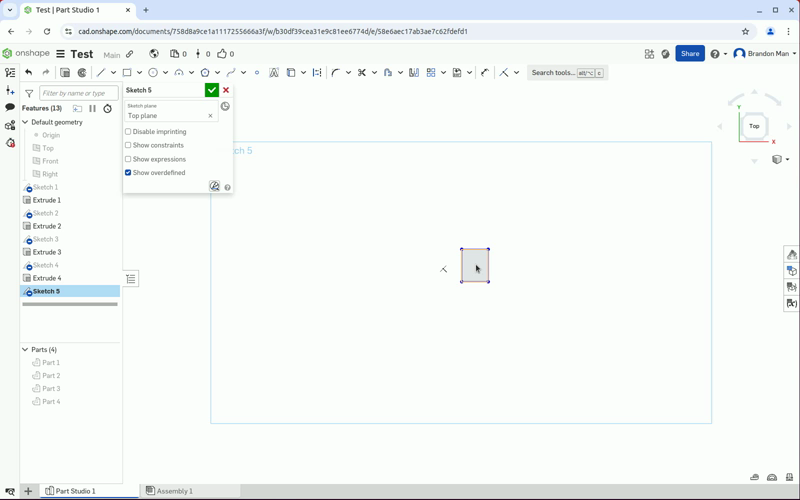
scroll(6)
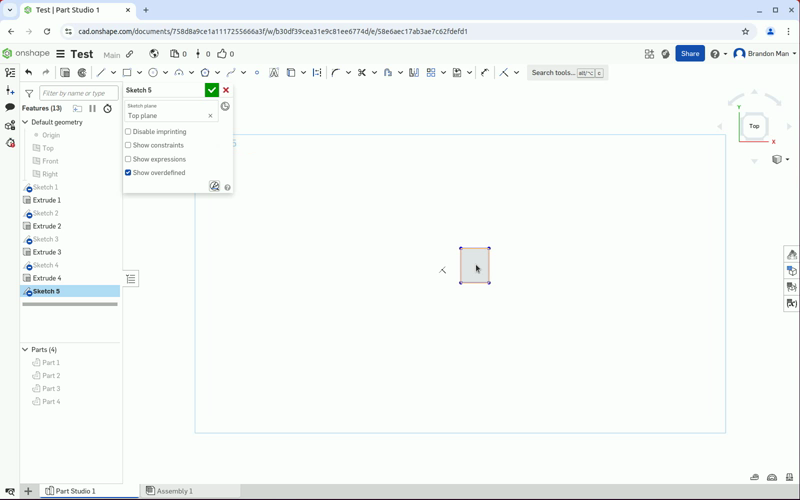
scroll(6)
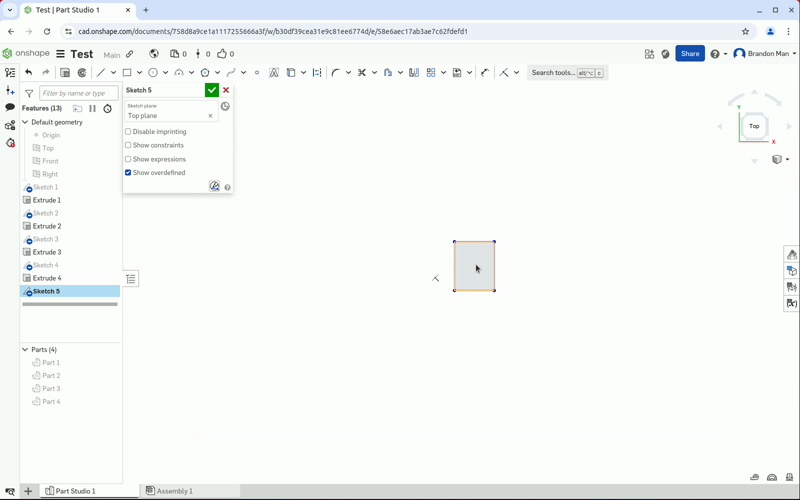
scroll(6)
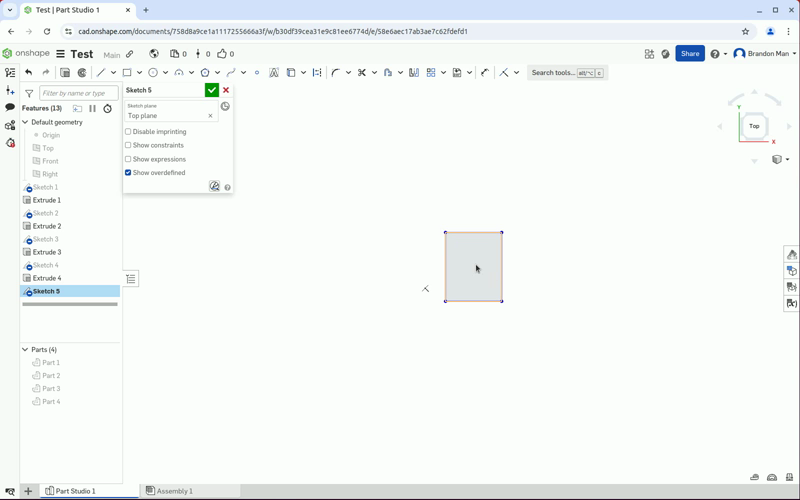
scroll(6)
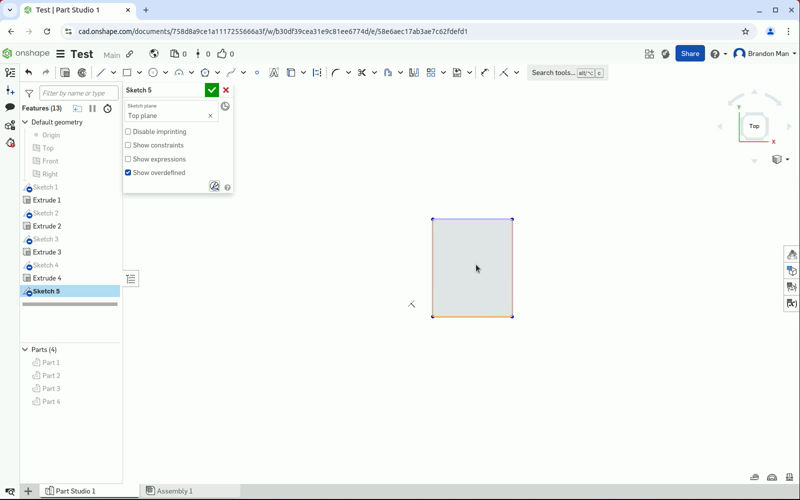
scroll(6)
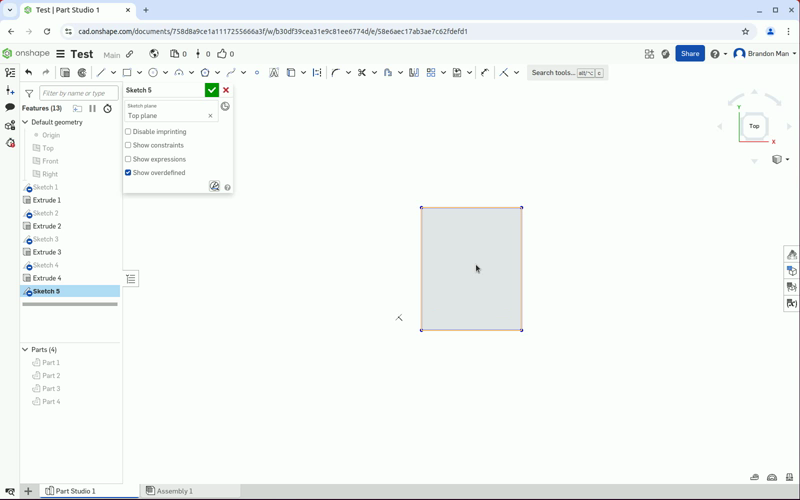
scroll(6)
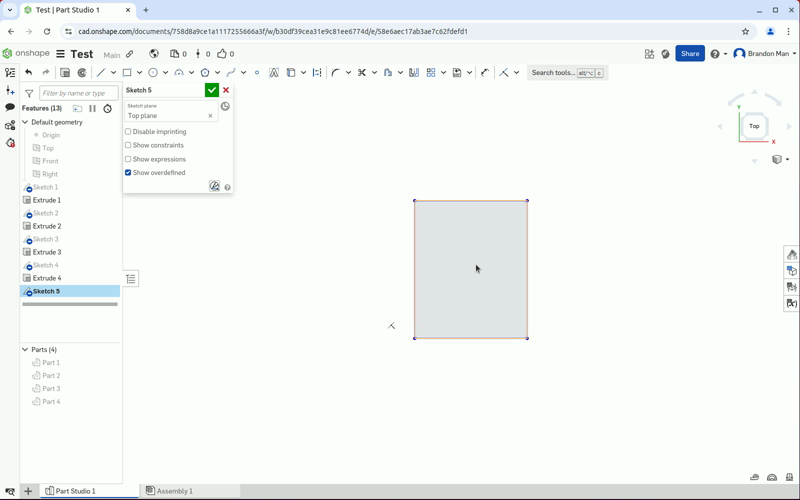
scroll(6)
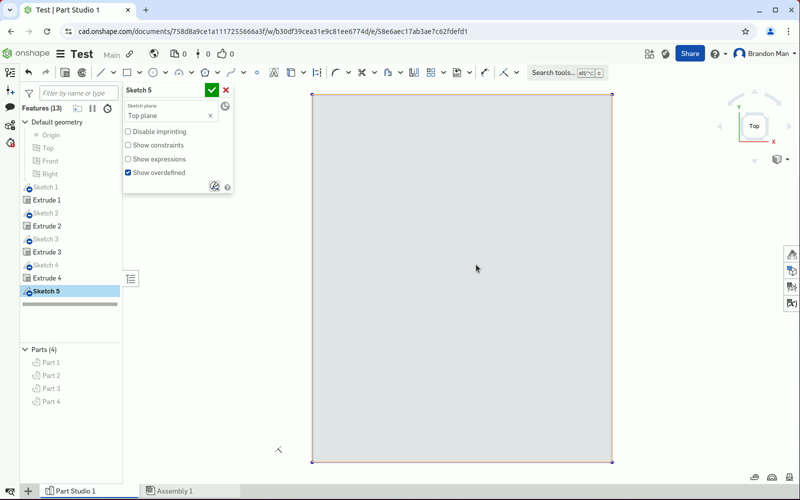
click(476, 264)
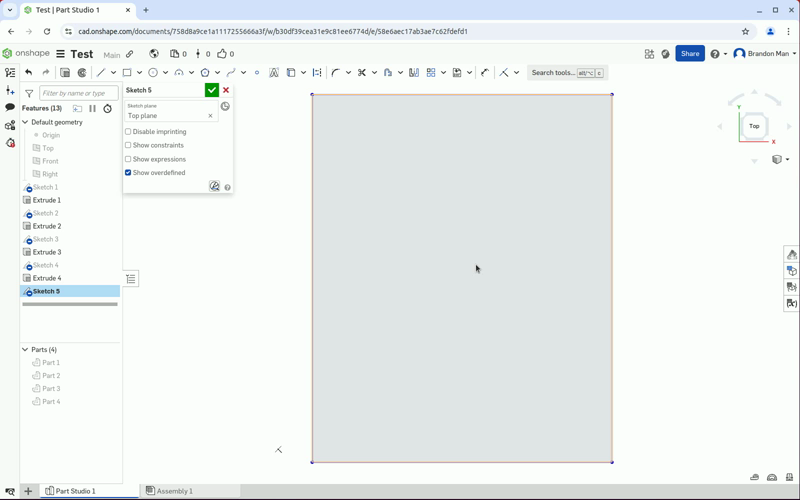
scroll(-6)
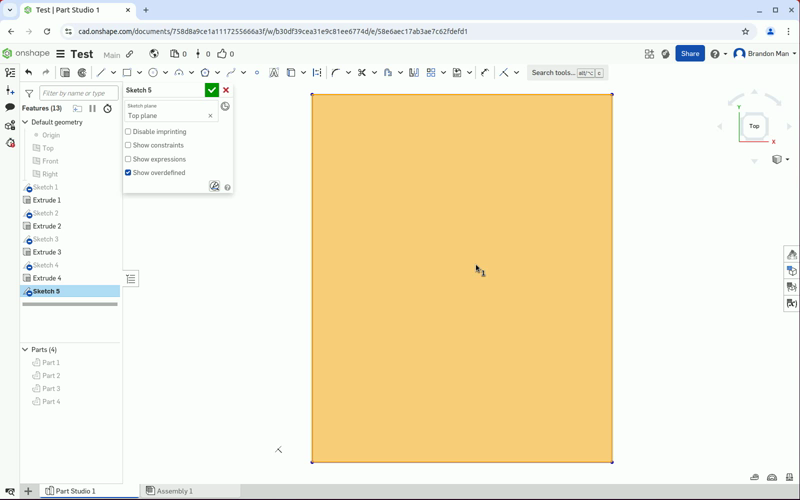
scroll(-6)
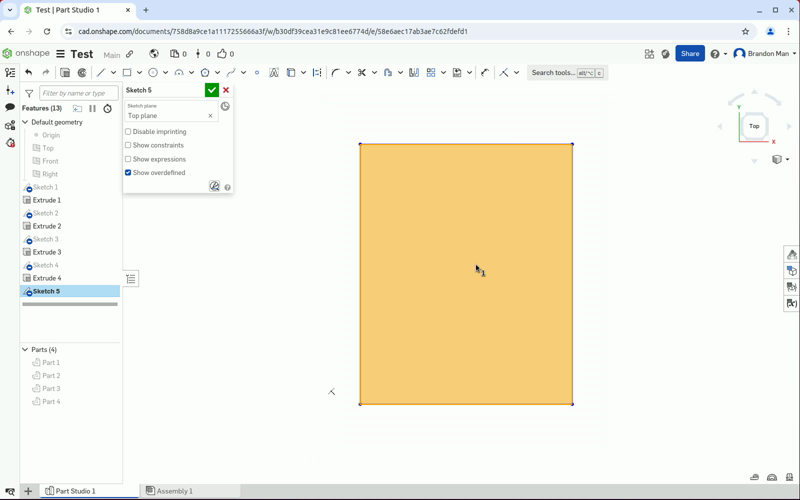
scroll(-6)
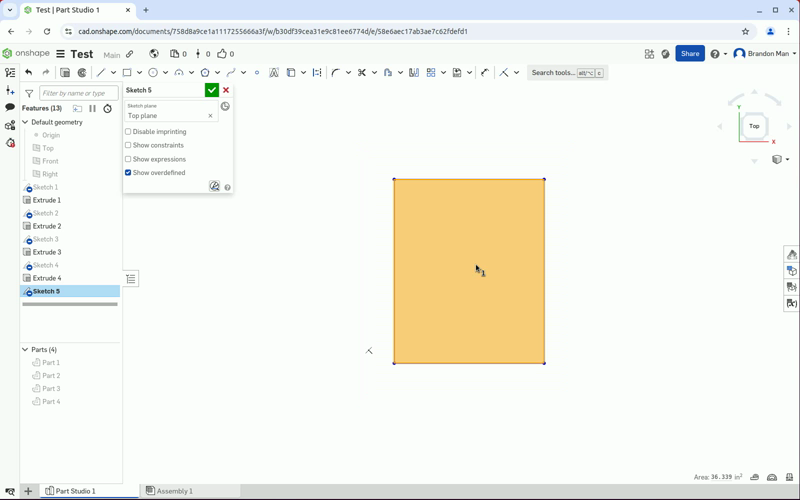
scroll(-6)
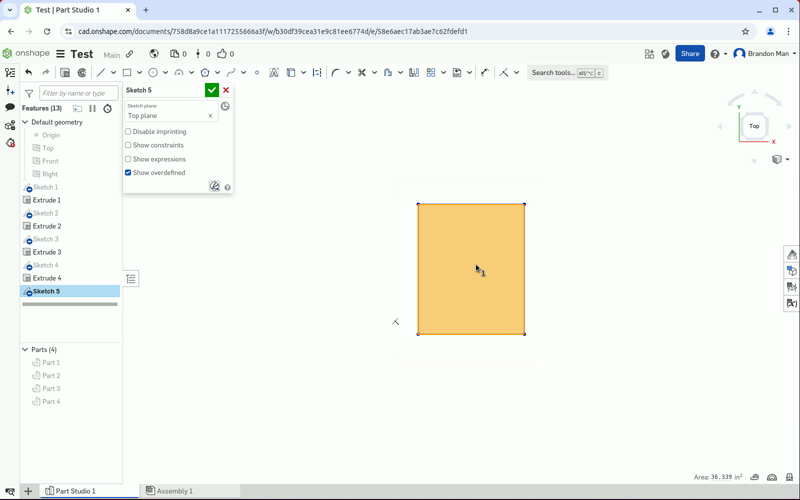
scroll(-6)
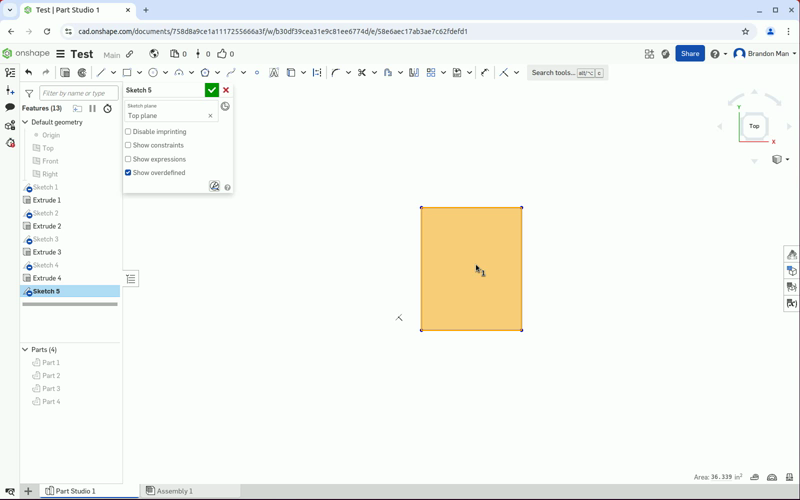
scroll(-6)
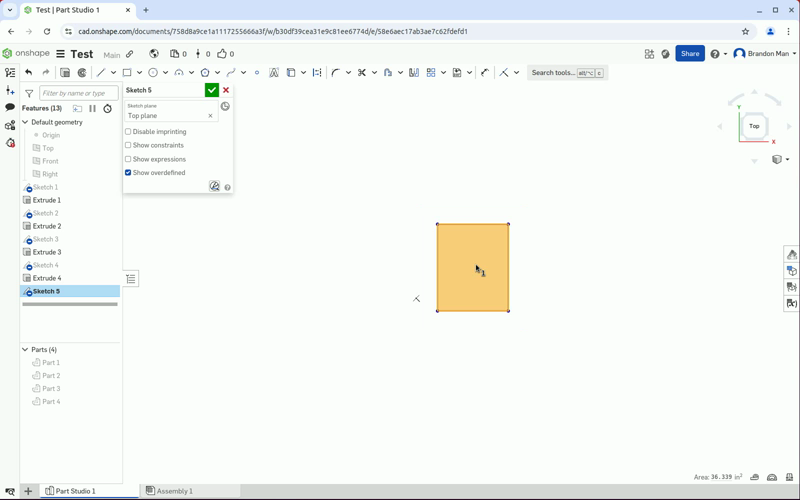
scroll(-6)
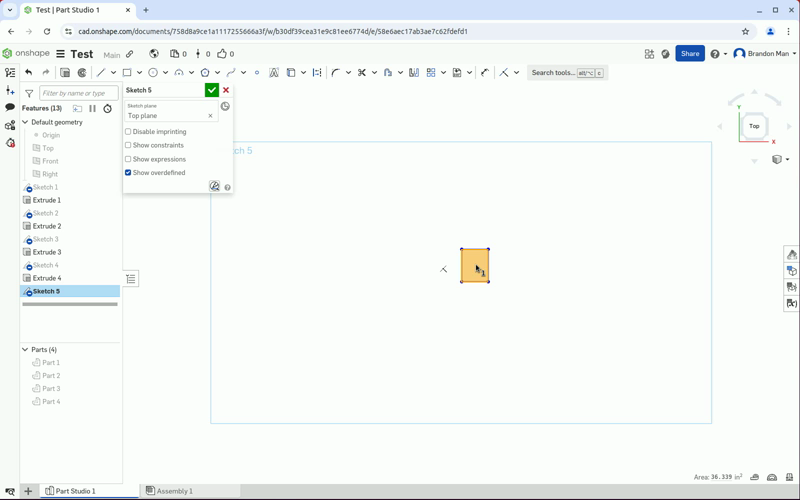
mouse_move(73, 352)
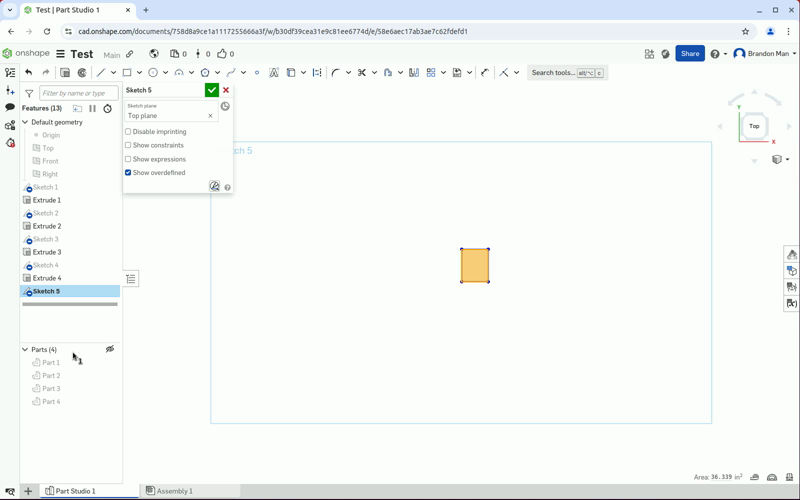
key(shift+y)
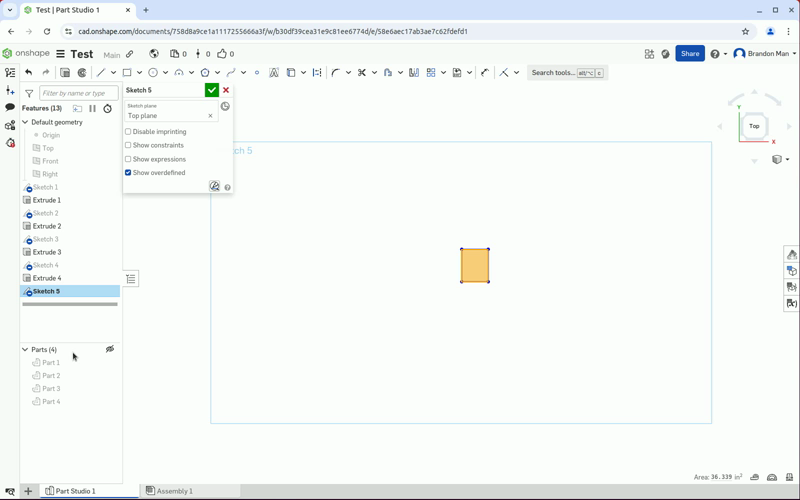
key(shift+e)
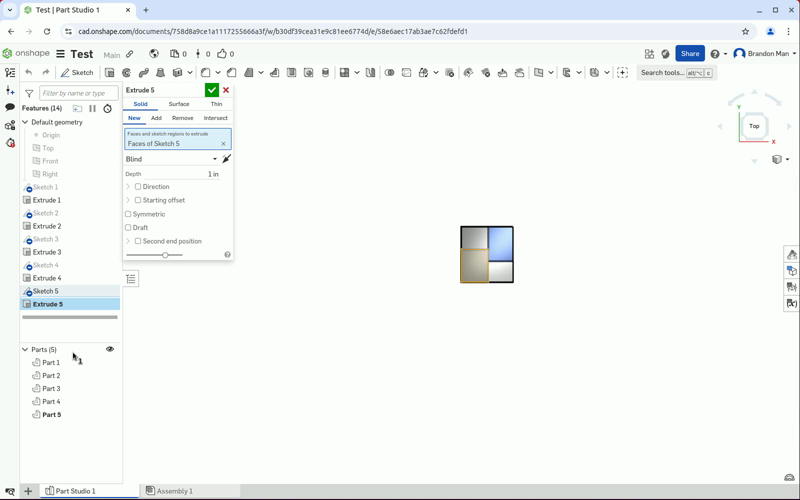
mouse_move(143, 106)
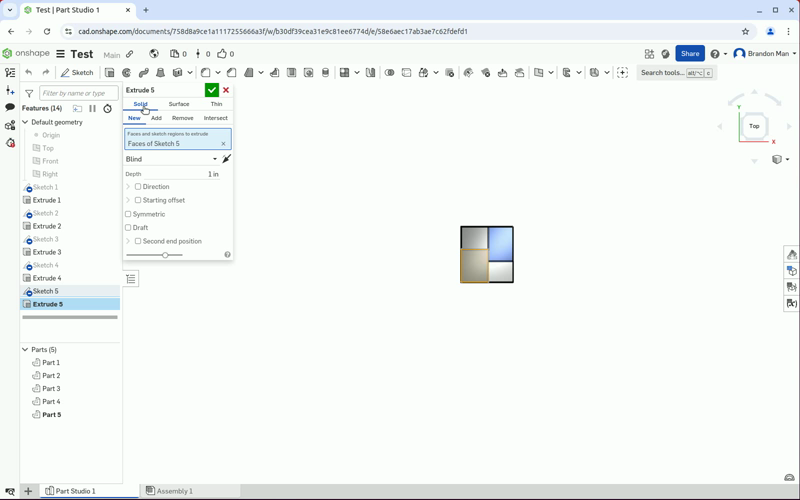
click(143, 106)
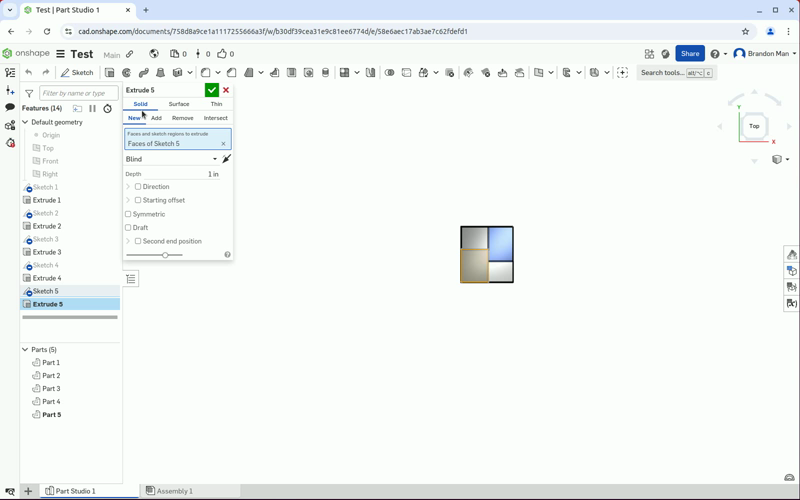
mouse_move(137, 120)
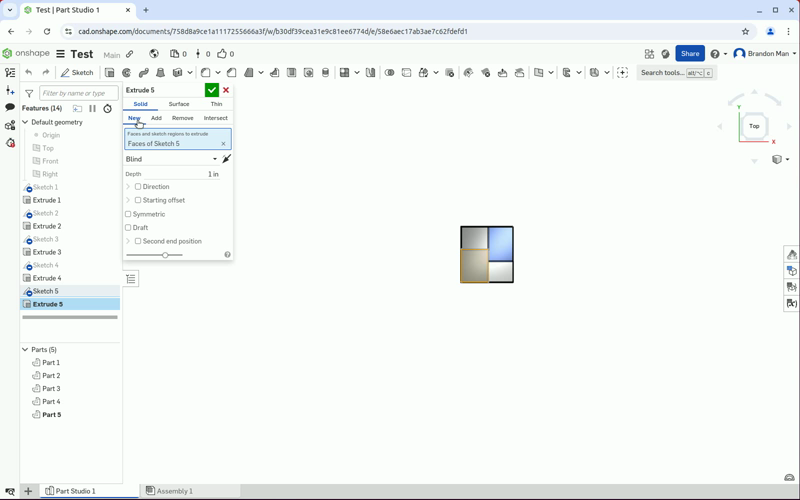
click(137, 120)
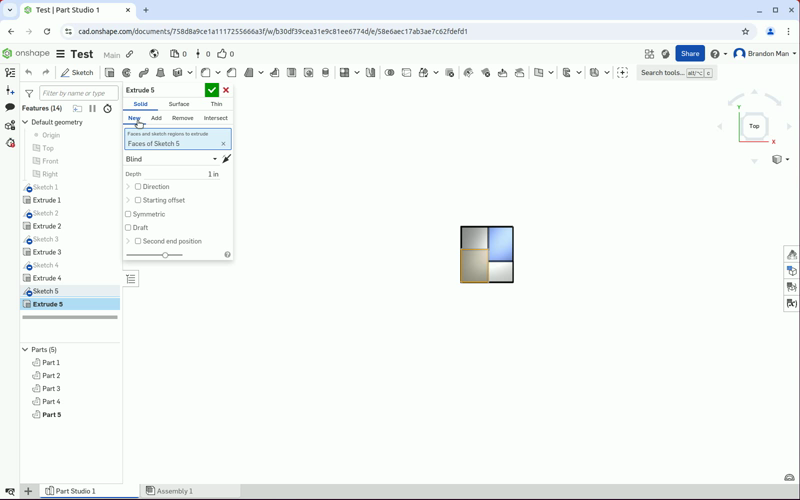
key(tab, 4)
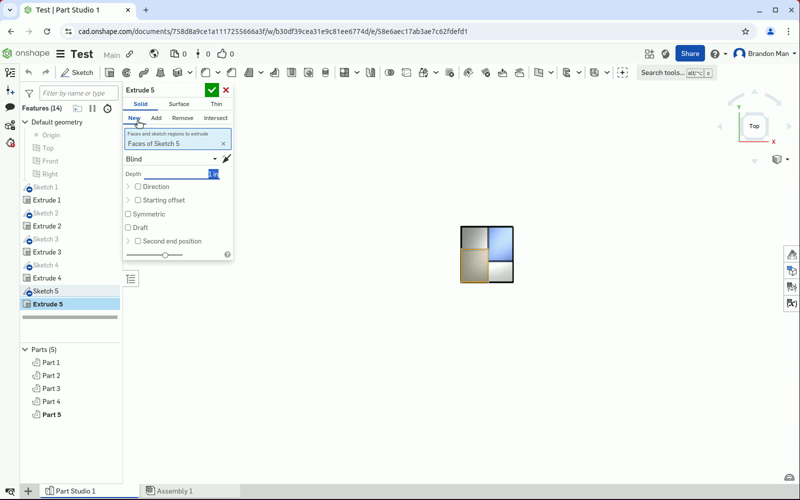
text(-0.241)
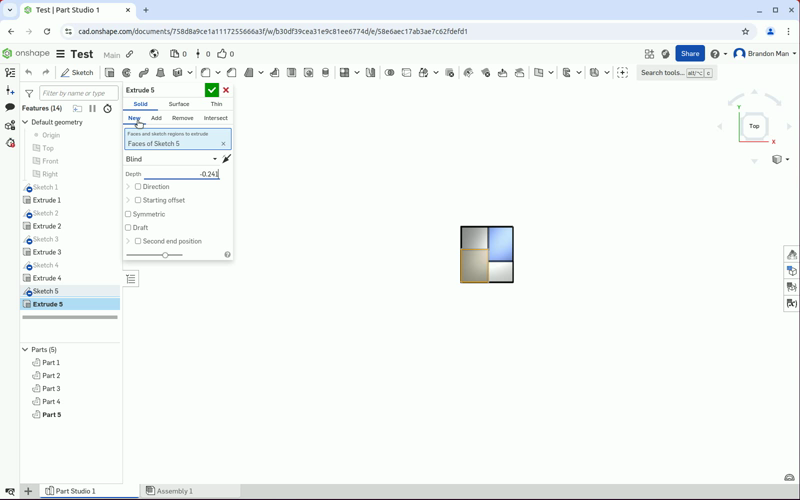
key(enter)
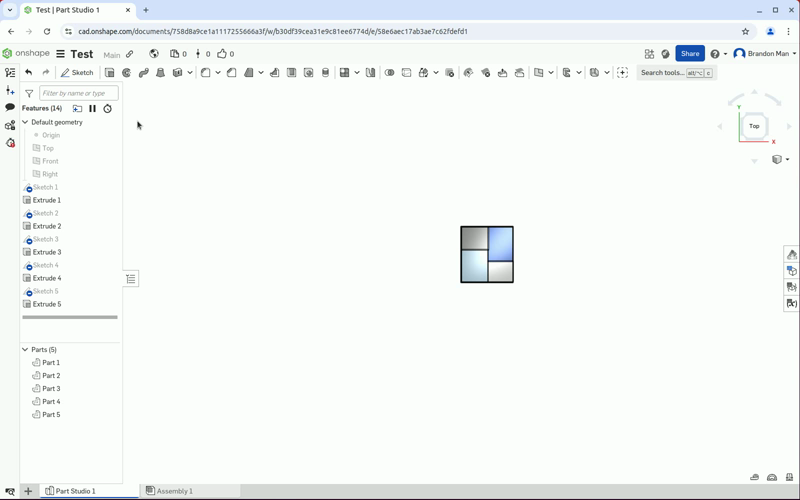
key(shift+h)
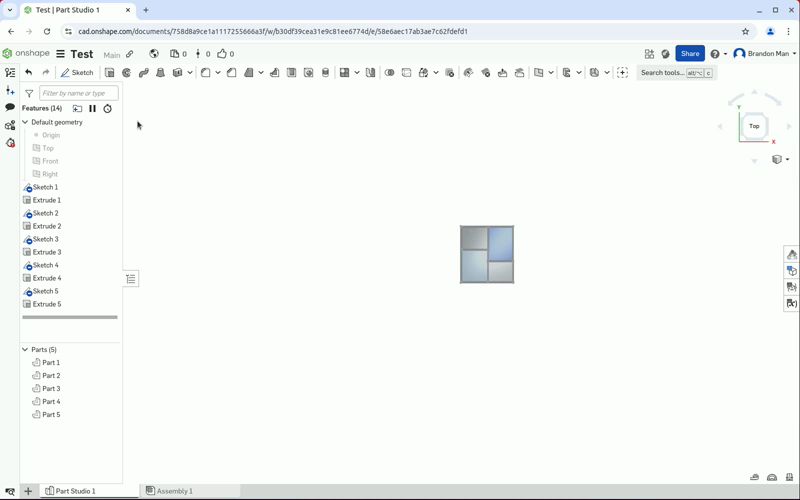
key(shift+h)
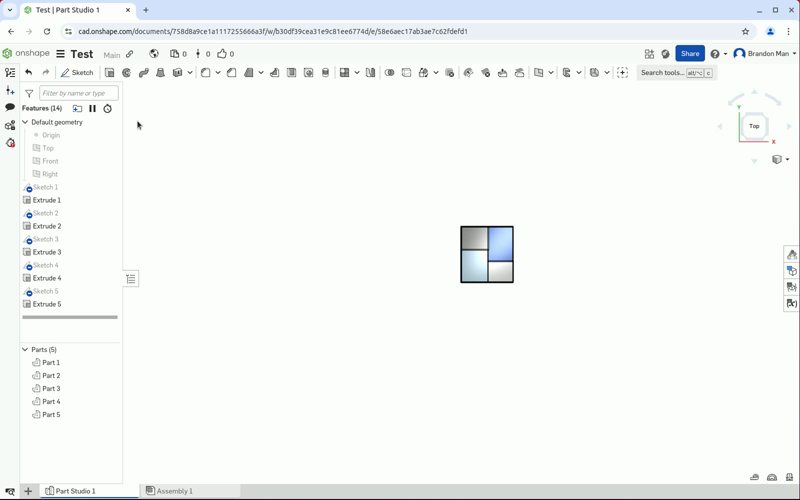
mouse_move(73, 189)
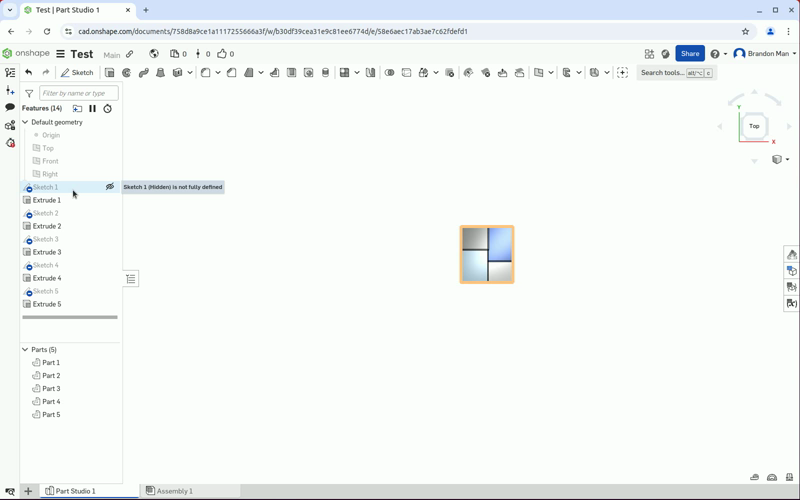
click(73, 189)
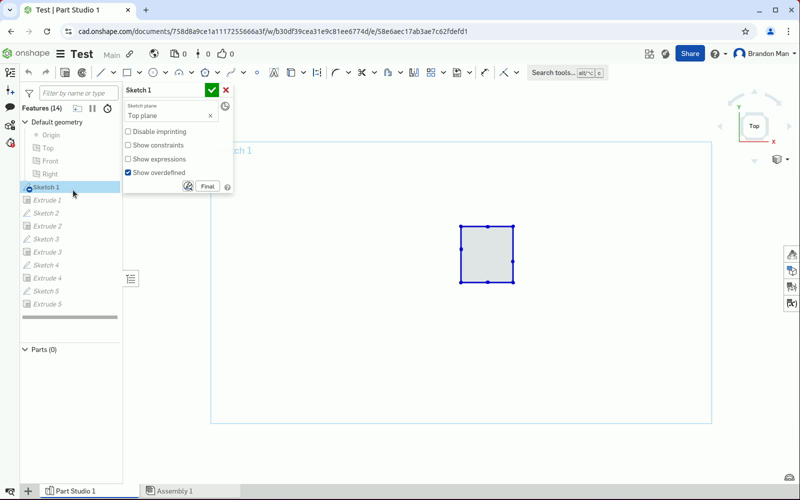
mouse_move(229, 92)
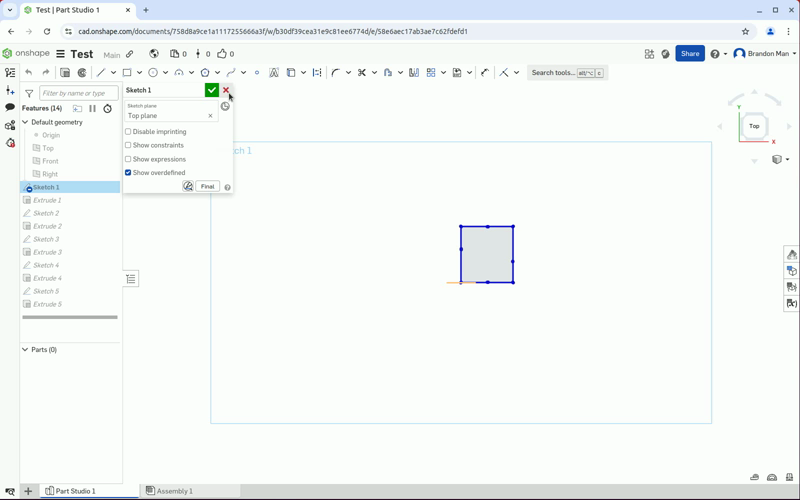
click(229, 92)
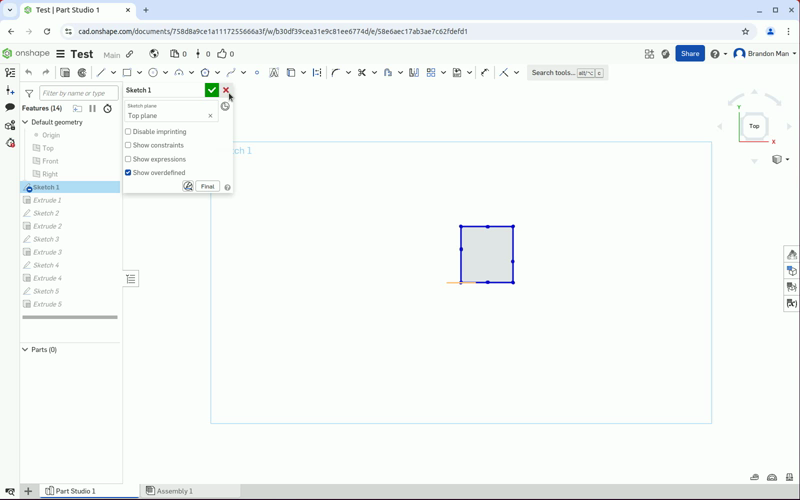
key(shift+s)
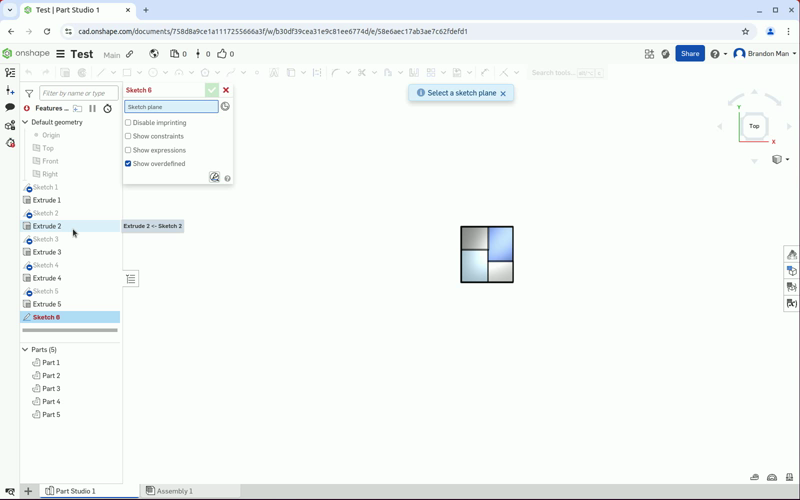
scroll(3)
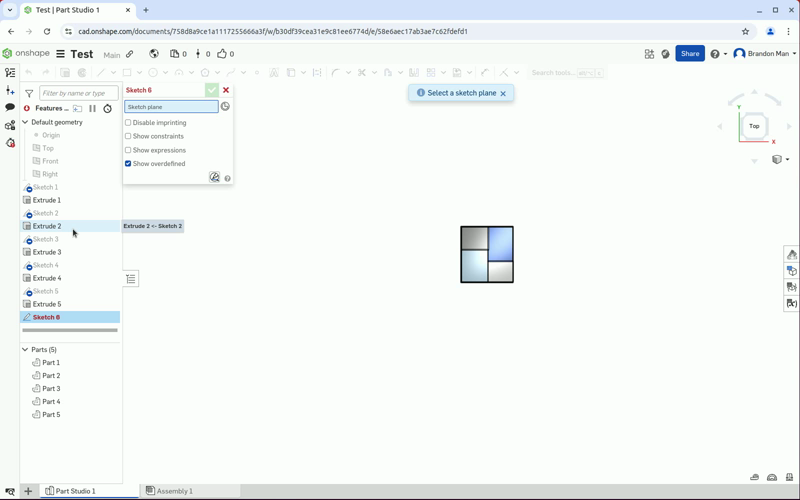
mouse_move(73, 150)
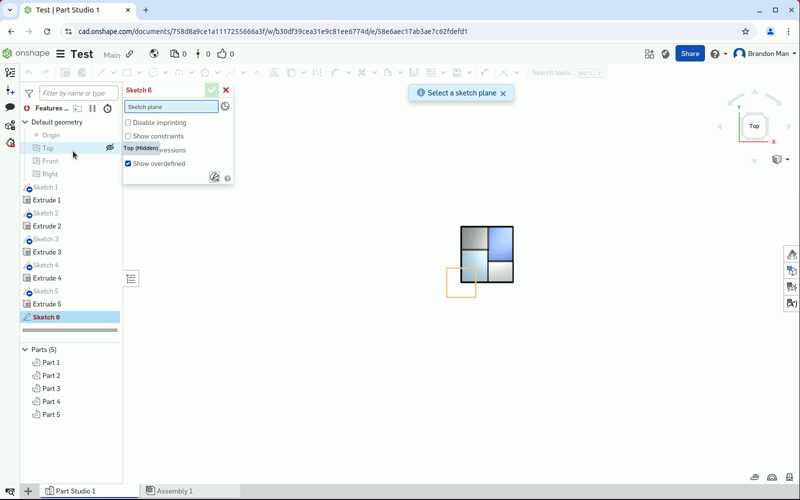
click(73, 150)
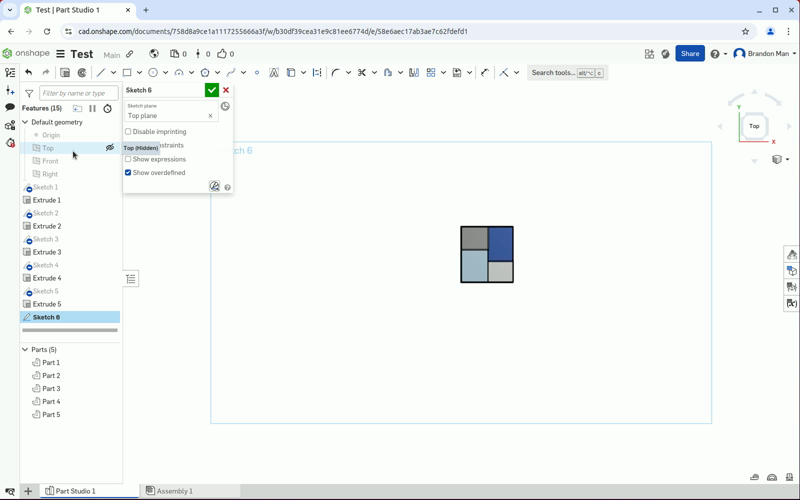
mouse_move(73, 352)
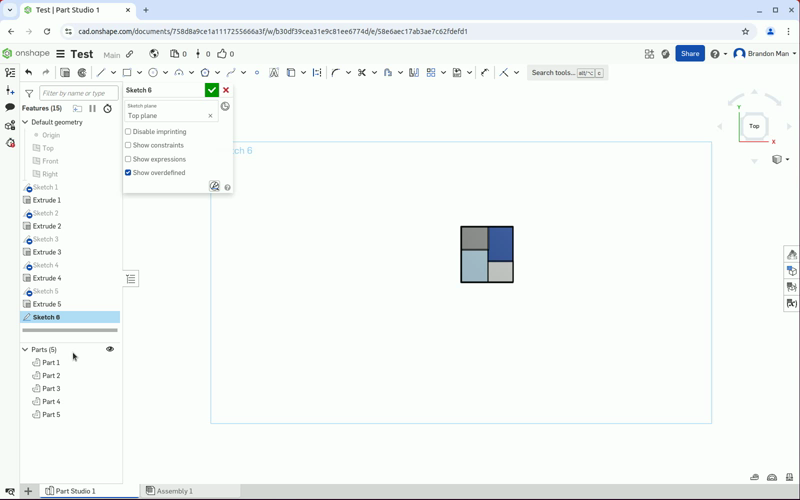
key(y)
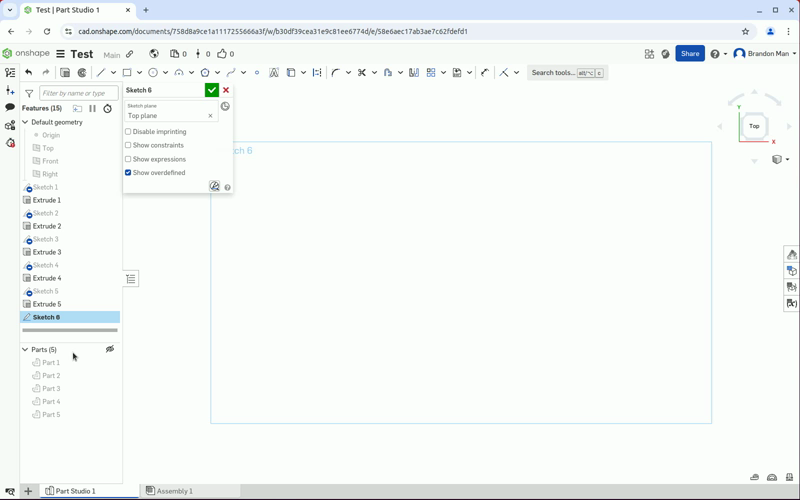
key(l)
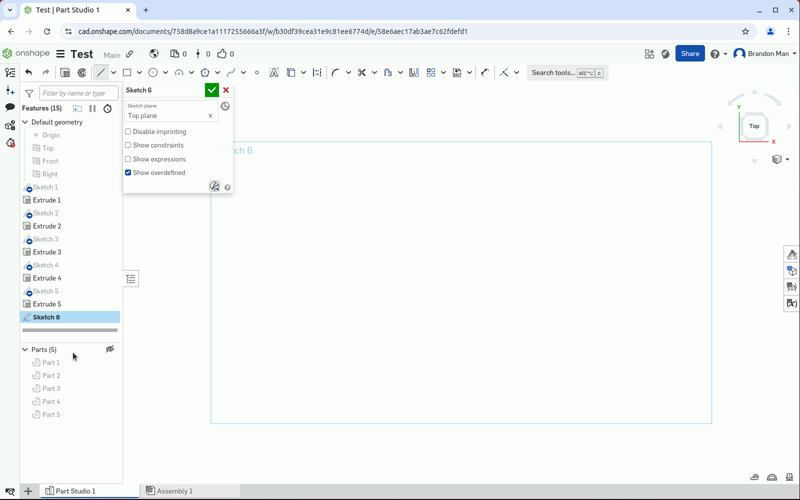
key_down(shift)
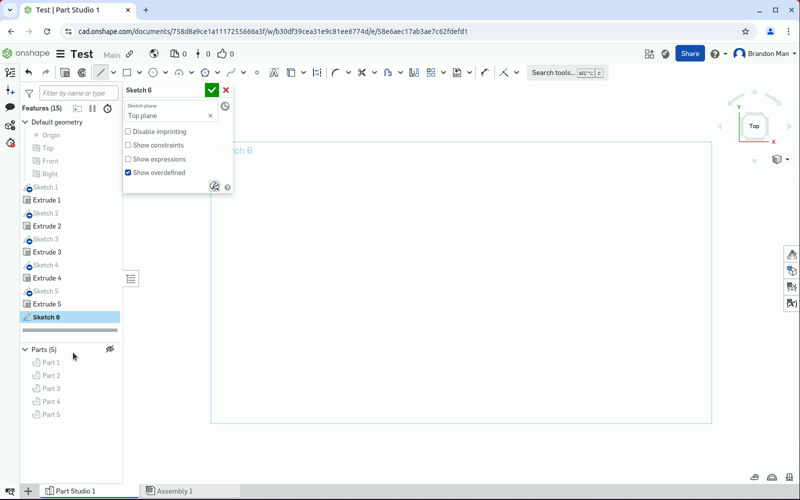
mouse_move(461, 250)
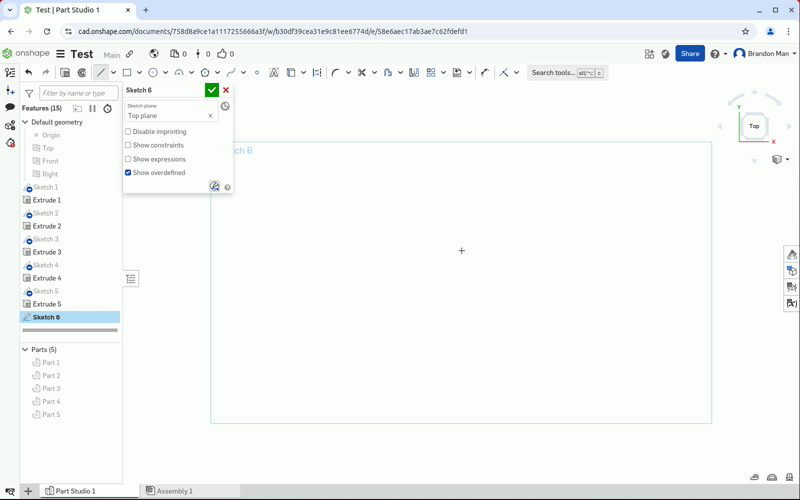
click(461, 250)
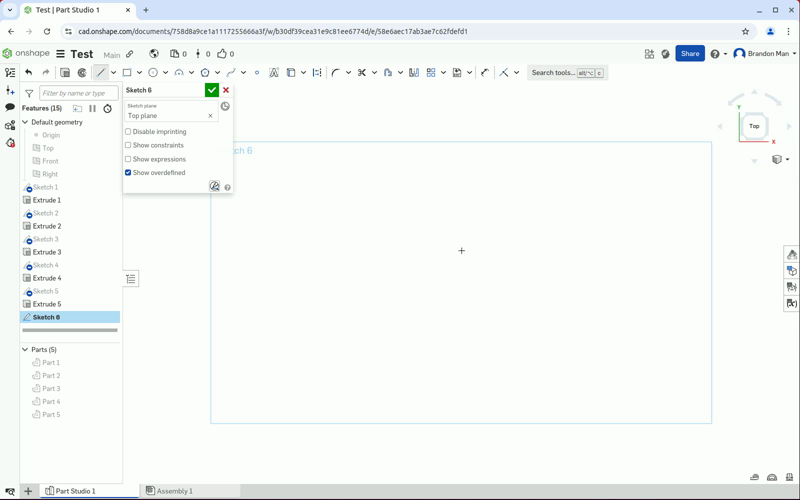
key_up(shift)
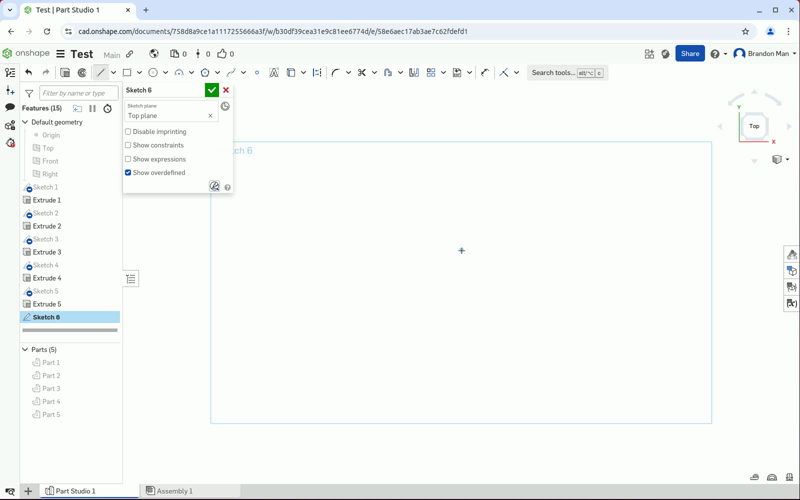
key_down(shift)
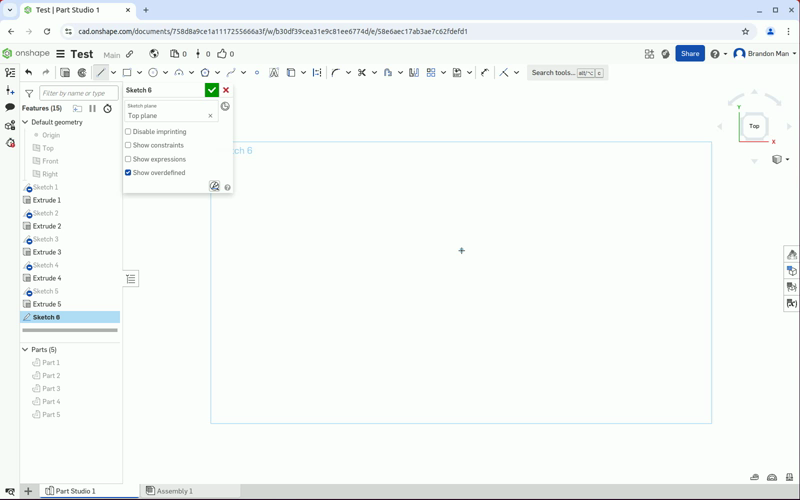
mouse_move(492, 250)
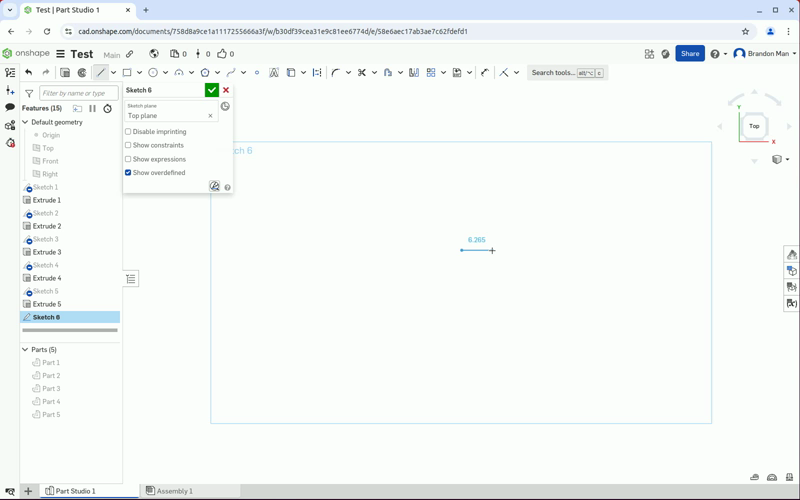
mouse_move(487, 250)
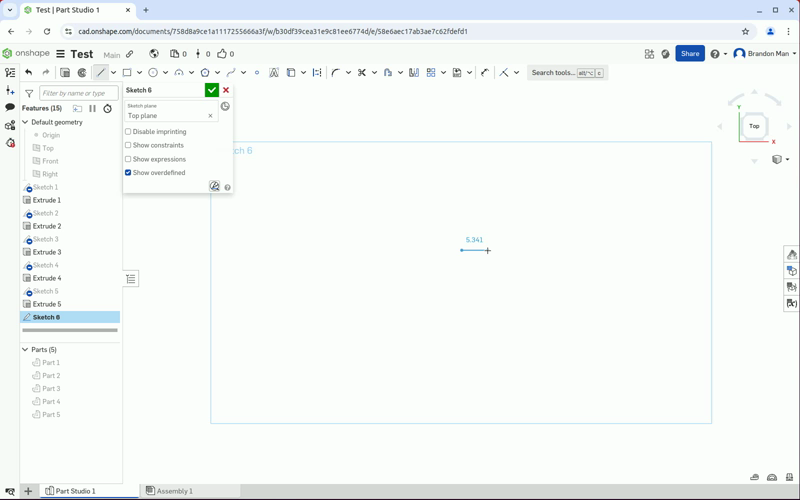
click(487, 250)
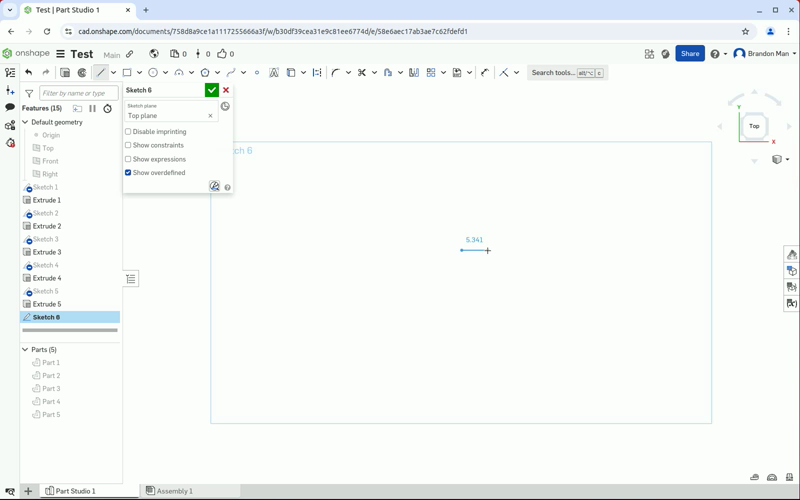
key_up(shift)
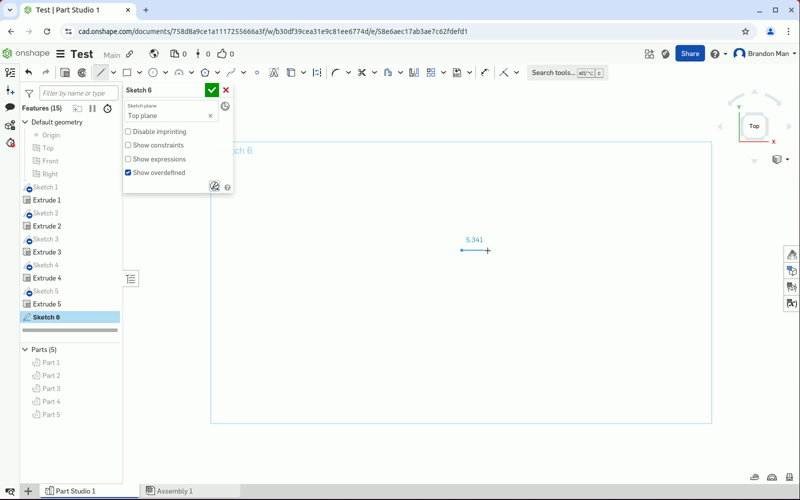
key_down(shift)
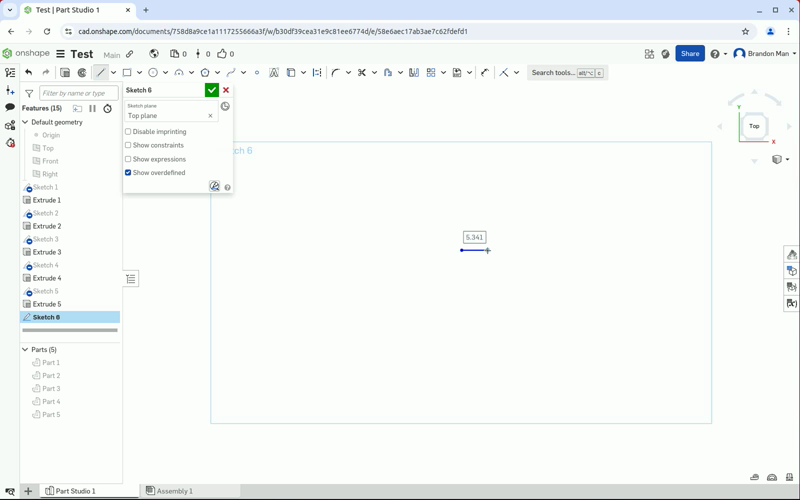
mouse_move(517, 250)
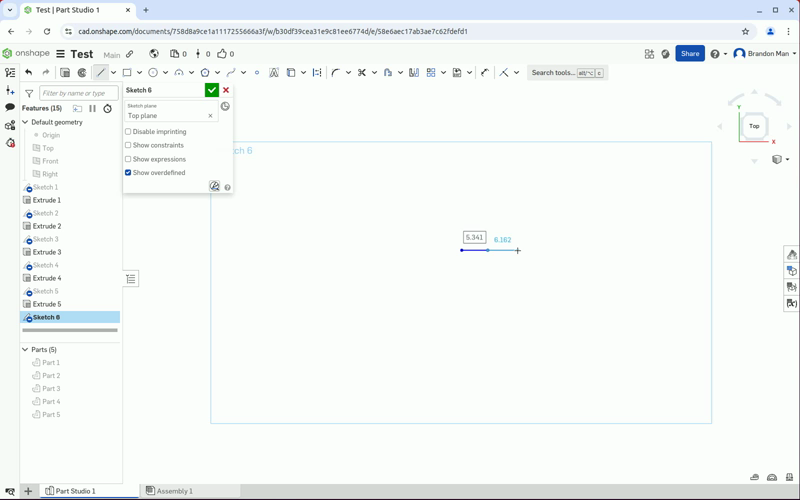
mouse_move(487, 282)
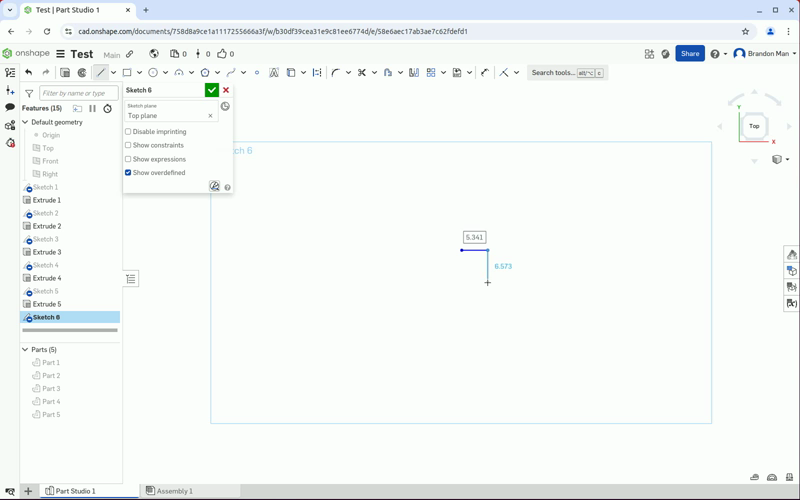
click(487, 282)
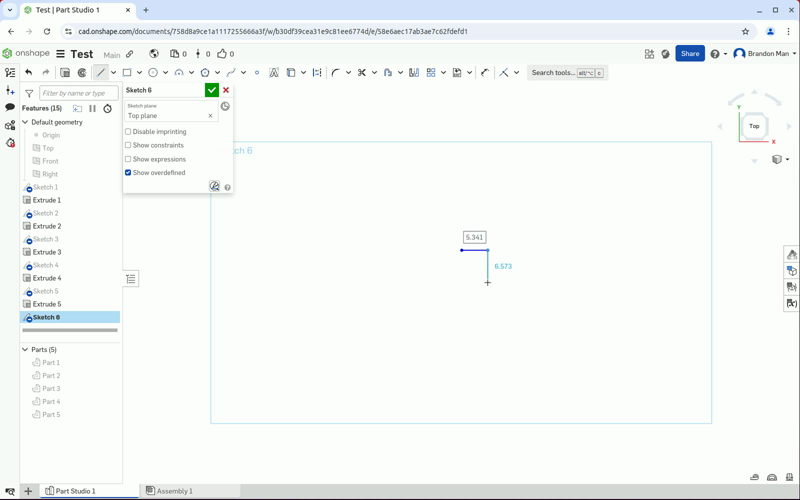
key_up(shift)
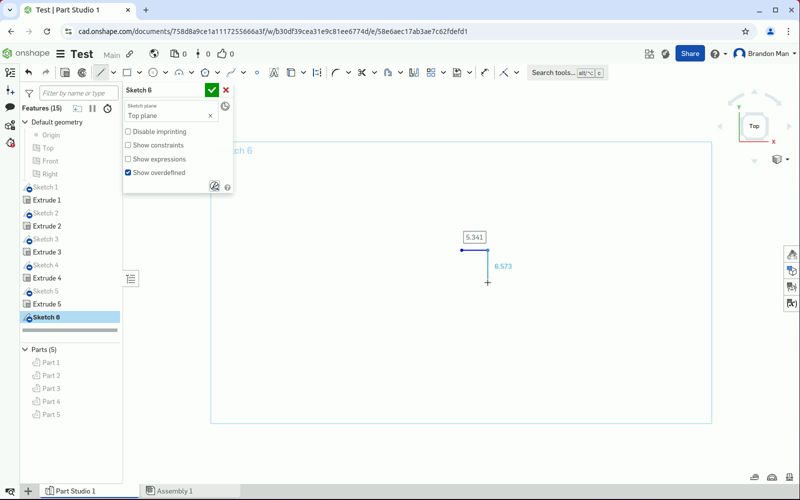
key_down(shift)
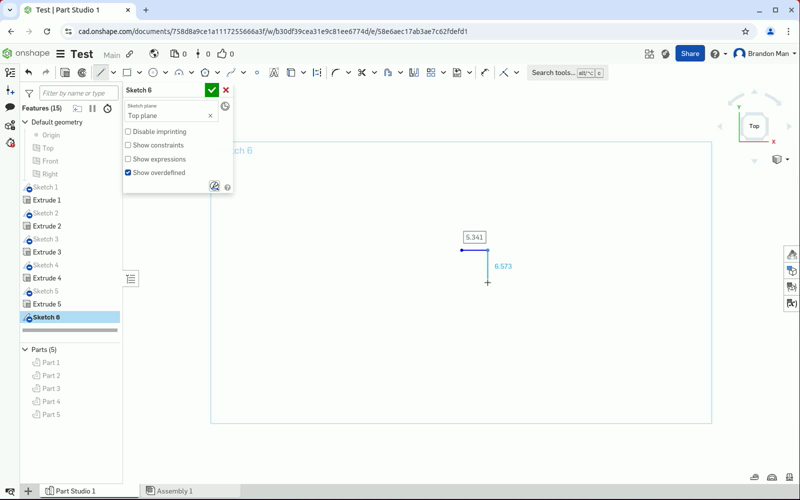
mouse_move(517, 282)
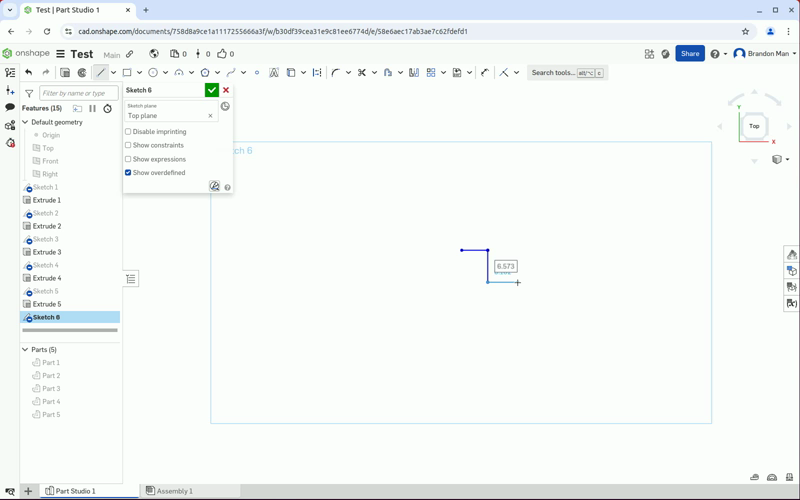
mouse_move(488, 282)
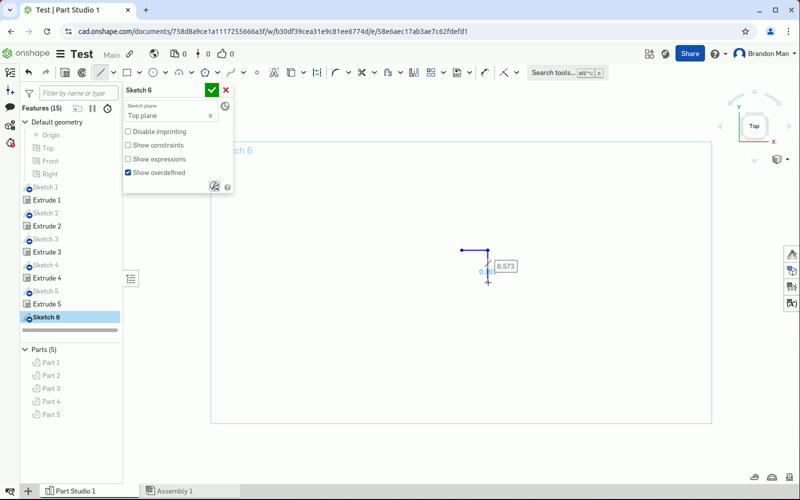
scroll(6)
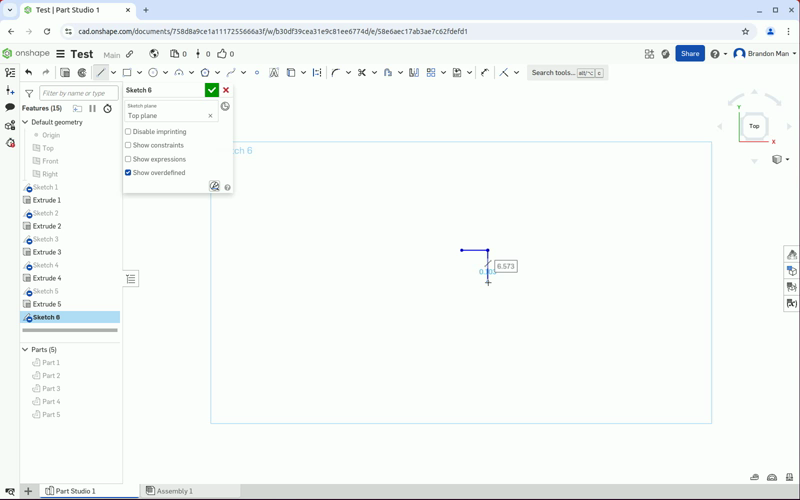
scroll(6)
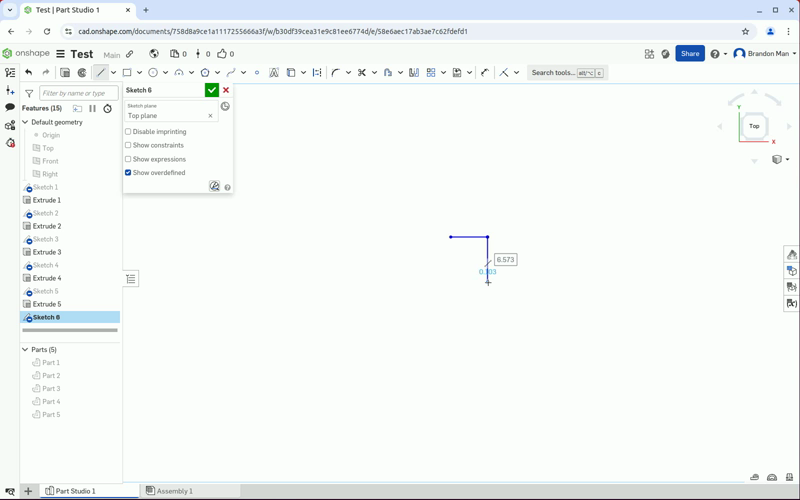
scroll(6)
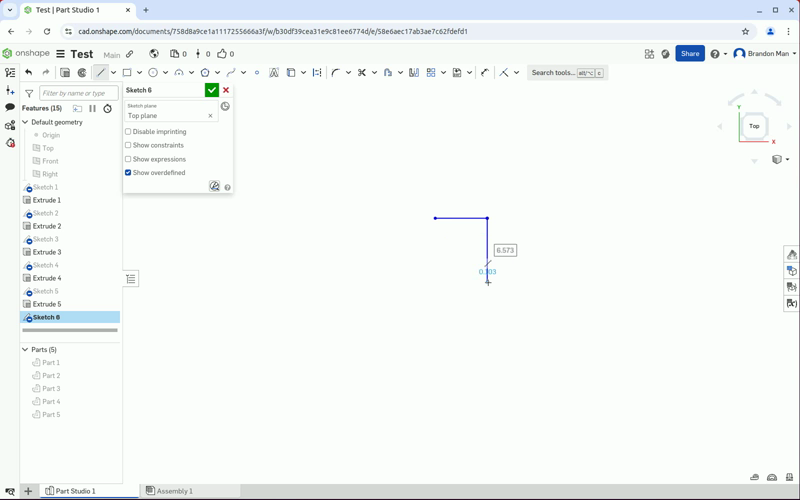
scroll(6)
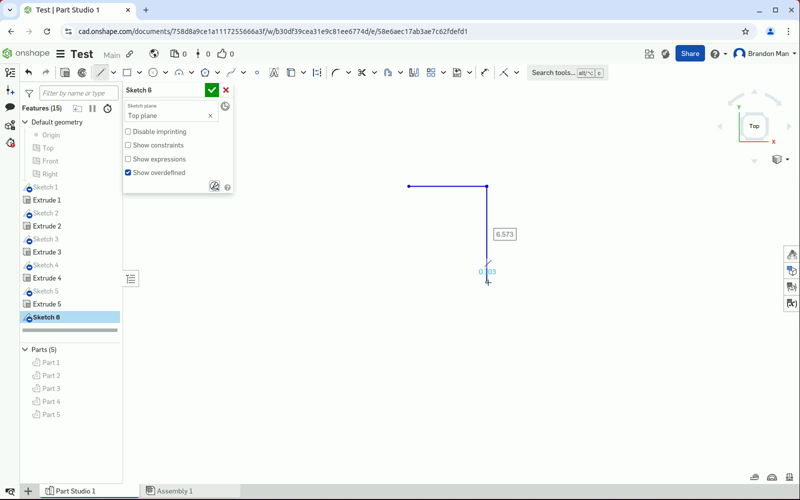
scroll(6)
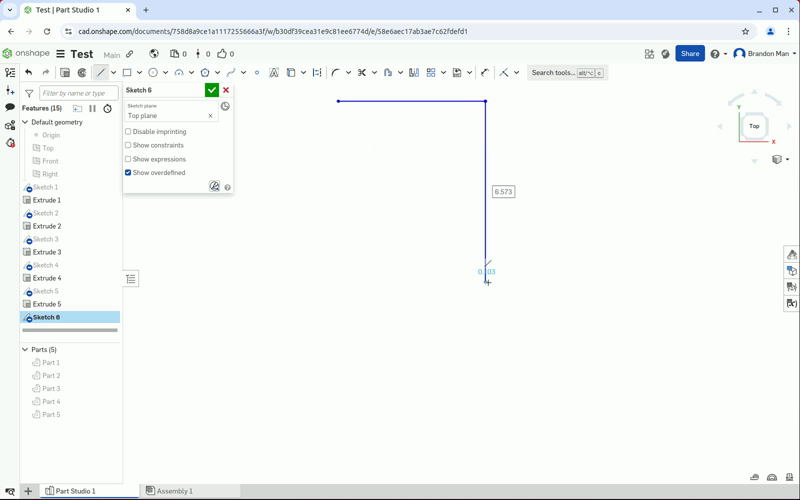
scroll(6)
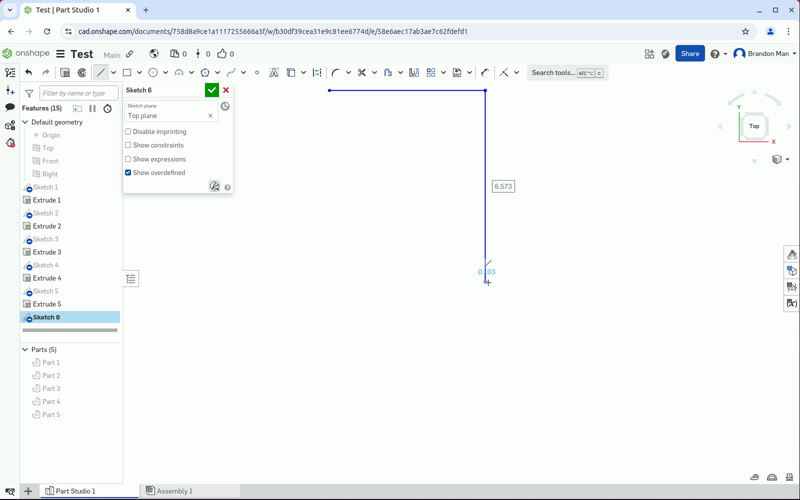
scroll(6)
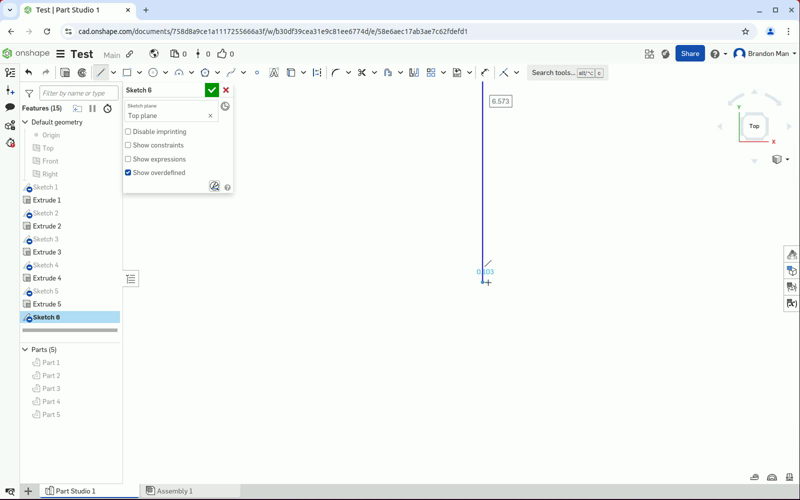
click(488, 282)
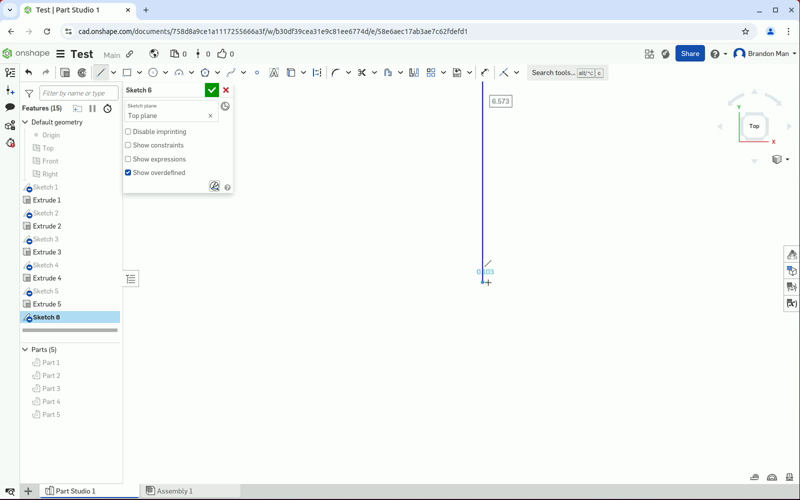
scroll(-6)
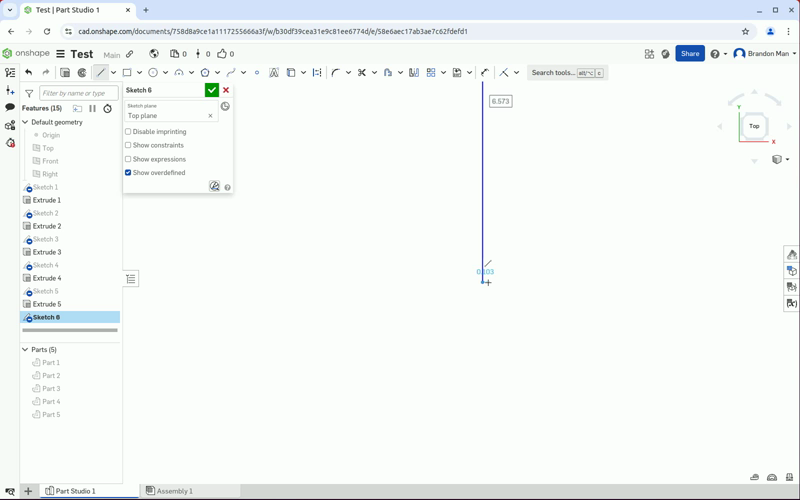
scroll(-6)
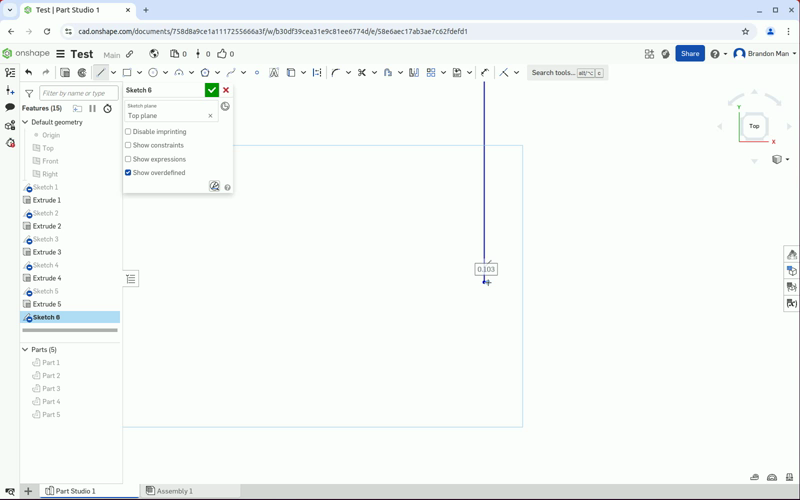
scroll(-6)
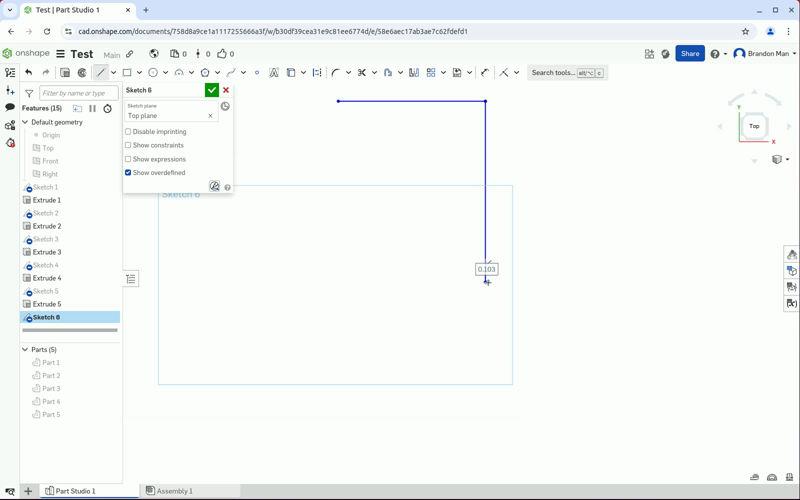
scroll(-6)
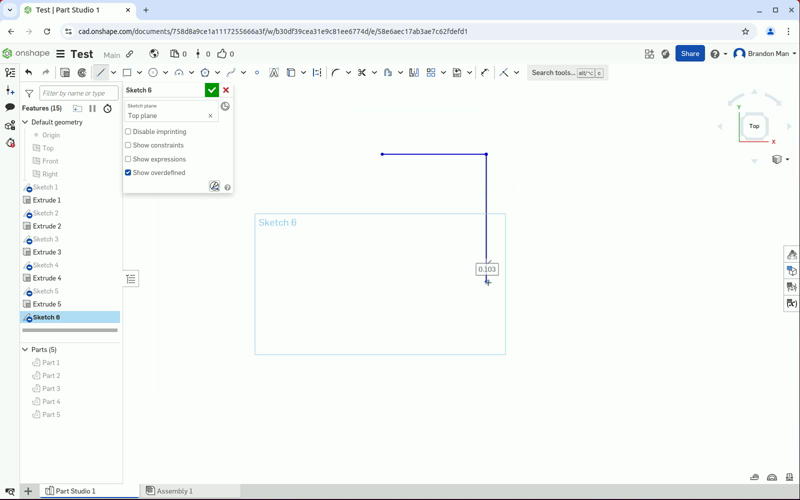
scroll(-6)
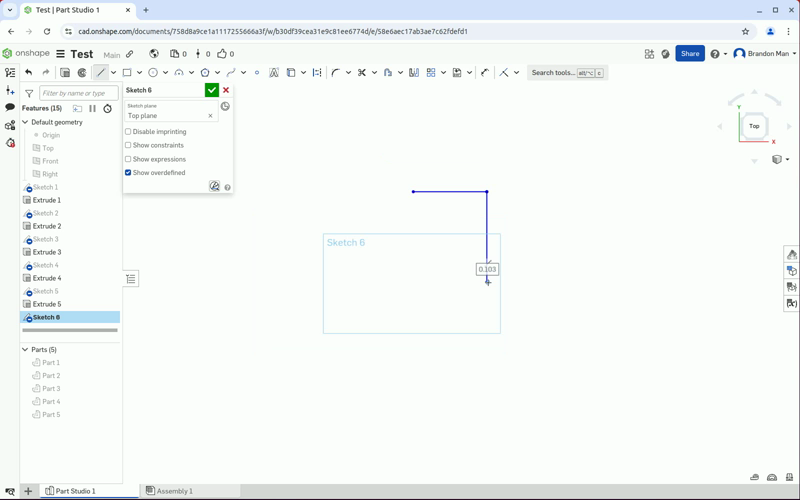
scroll(-6)
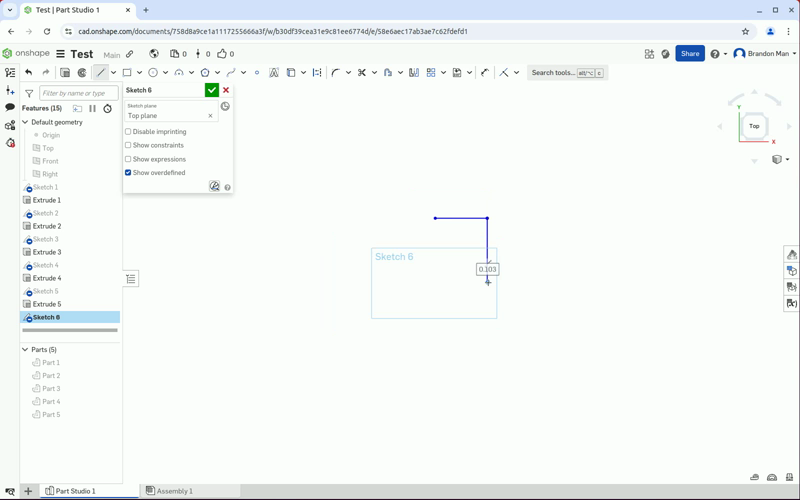
scroll(-6)
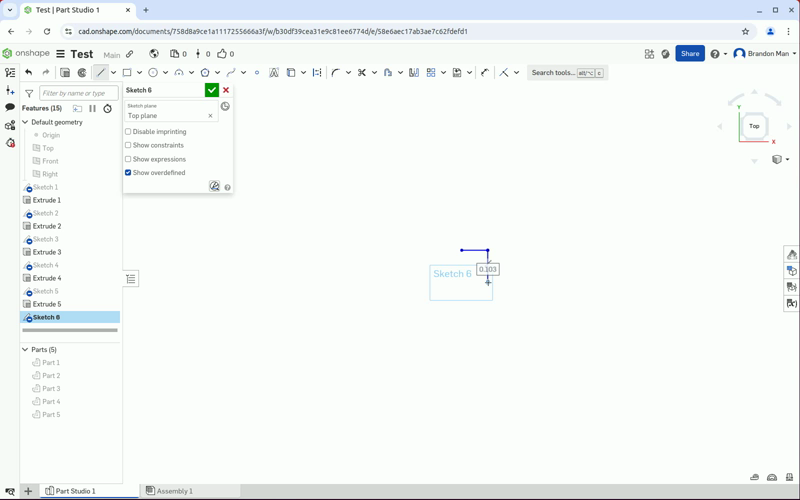
key_up(shift)
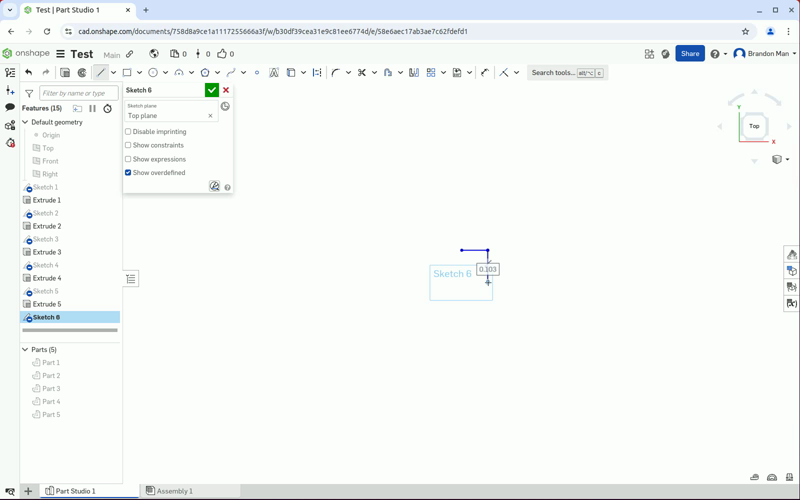
key_down(shift)
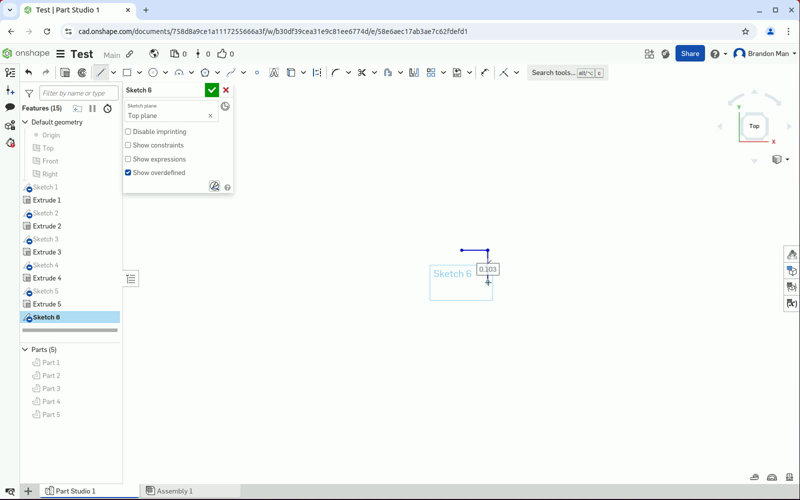
mouse_move(518, 282)
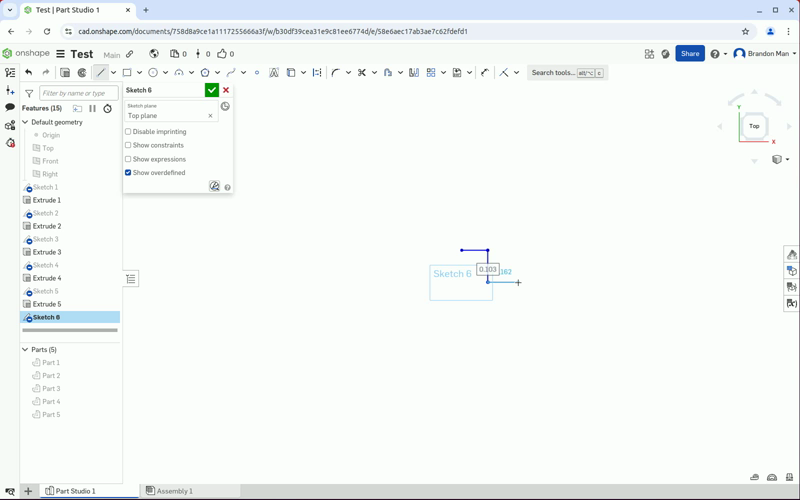
mouse_move(488, 261)
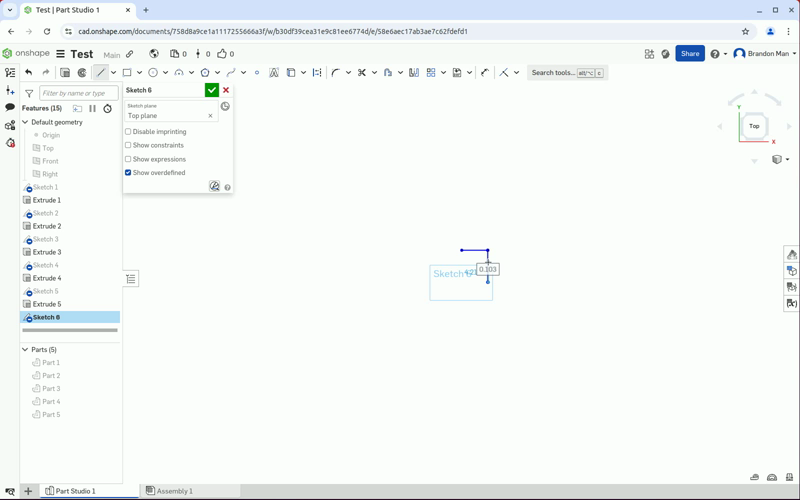
click(488, 261)
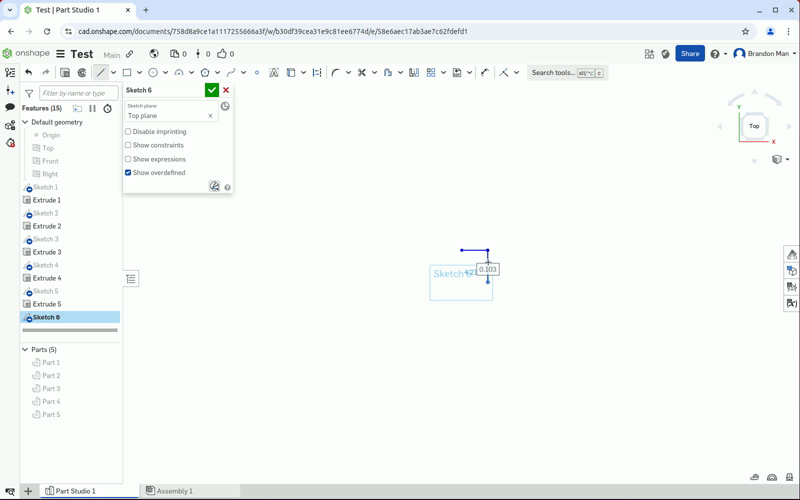
key_up(shift)
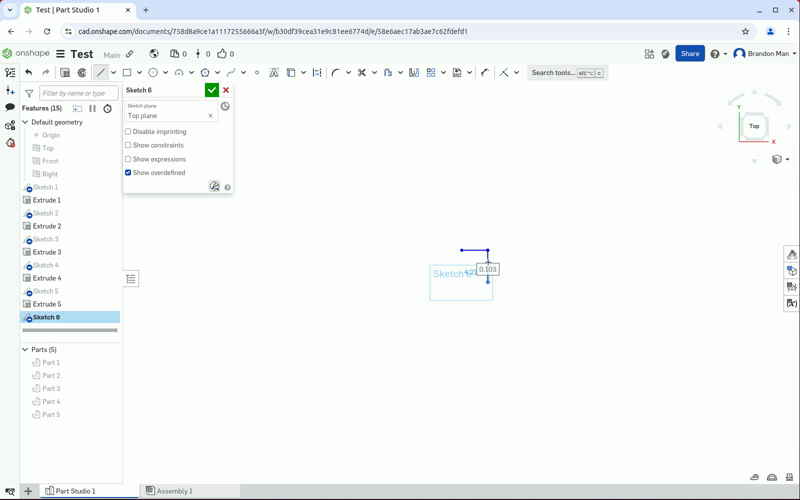
key_down(shift)
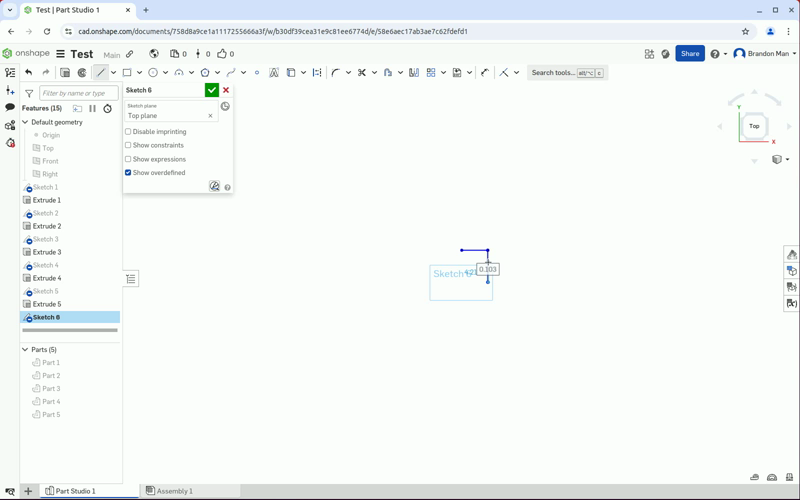
mouse_move(518, 261)
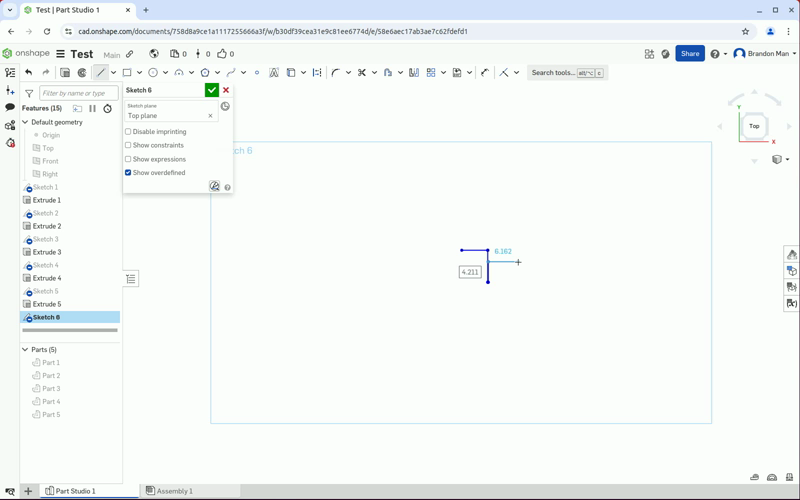
mouse_move(513, 261)
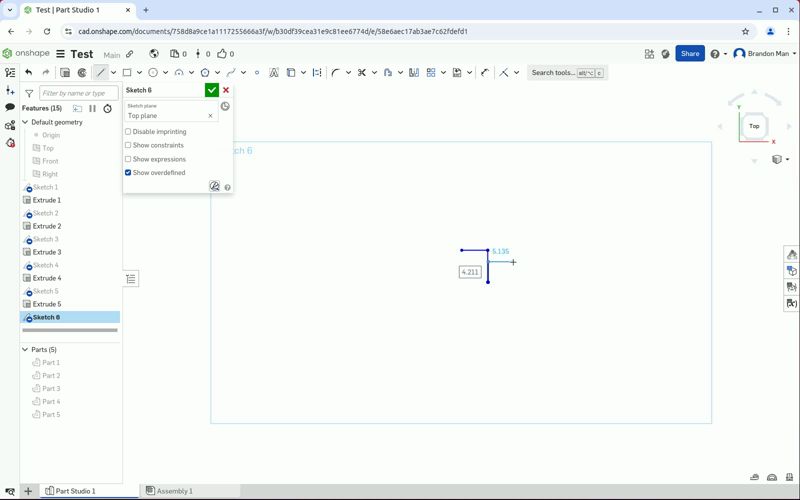
click(513, 261)
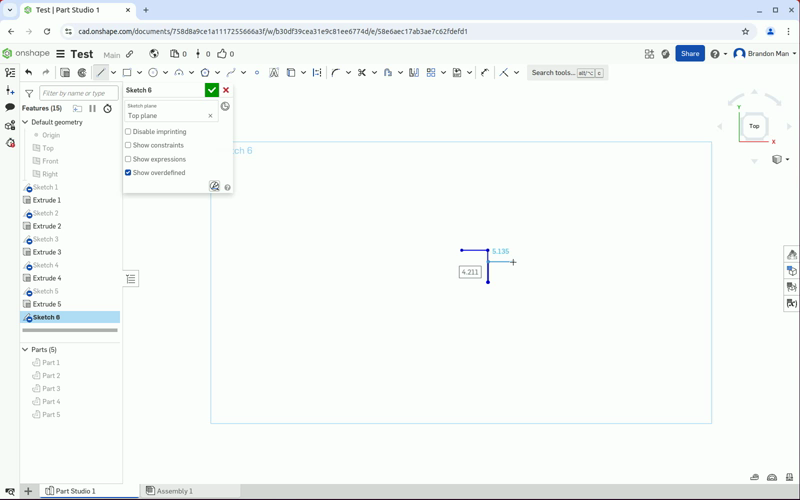
key_up(shift)
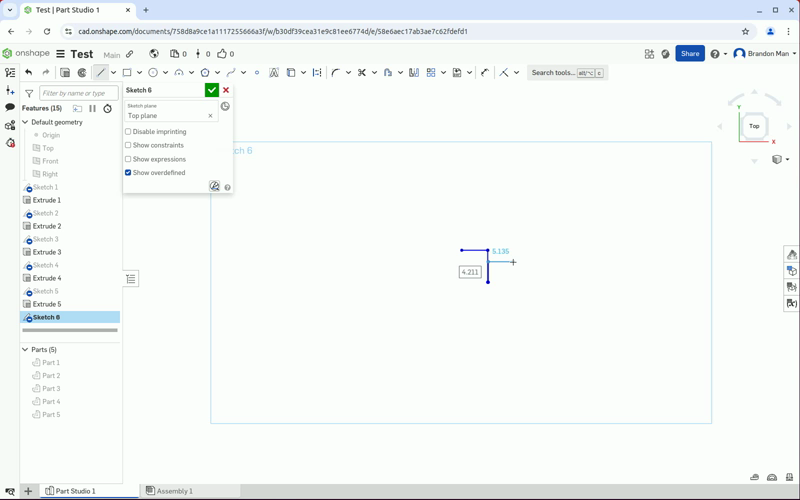
key_down(shift)
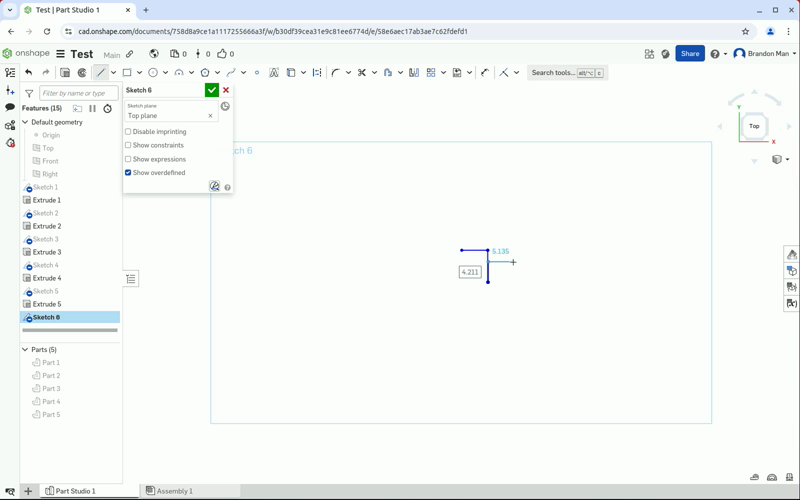
mouse_move(543, 261)
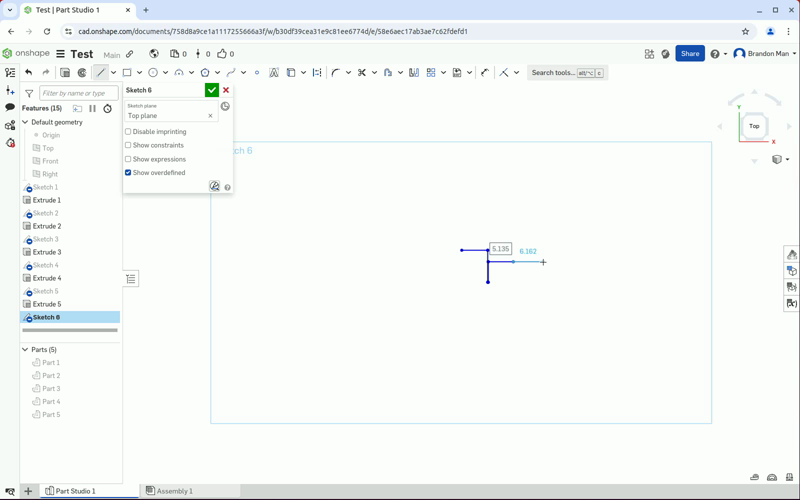
mouse_move(513, 261)
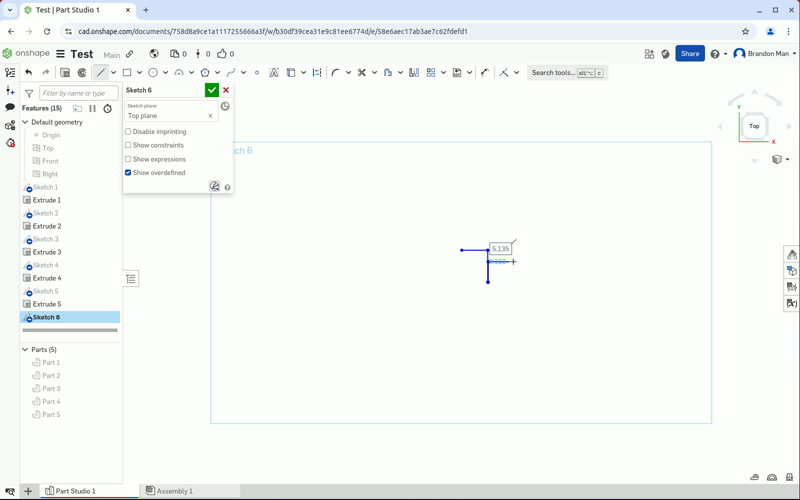
scroll(6)
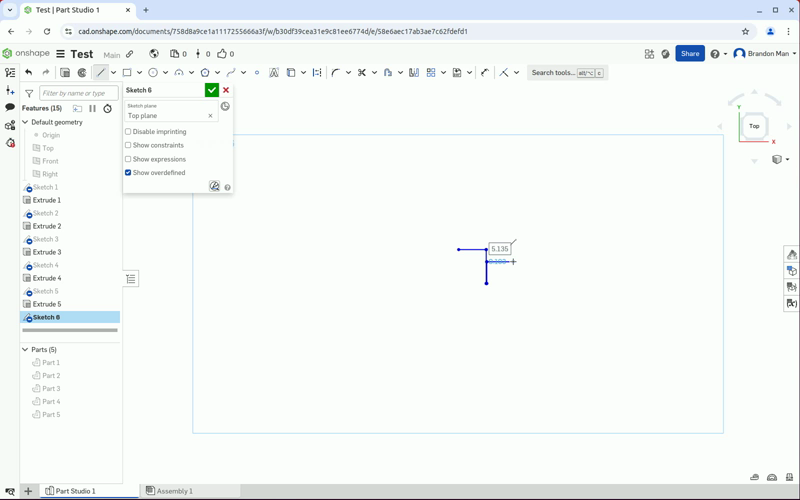
scroll(6)
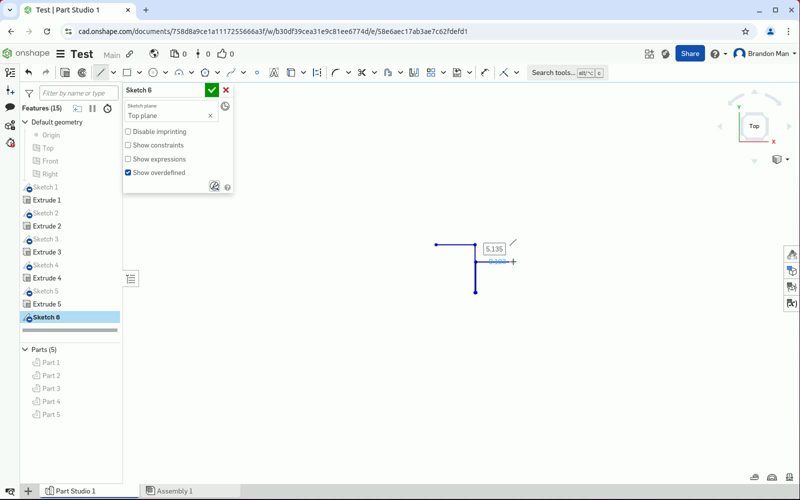
scroll(6)
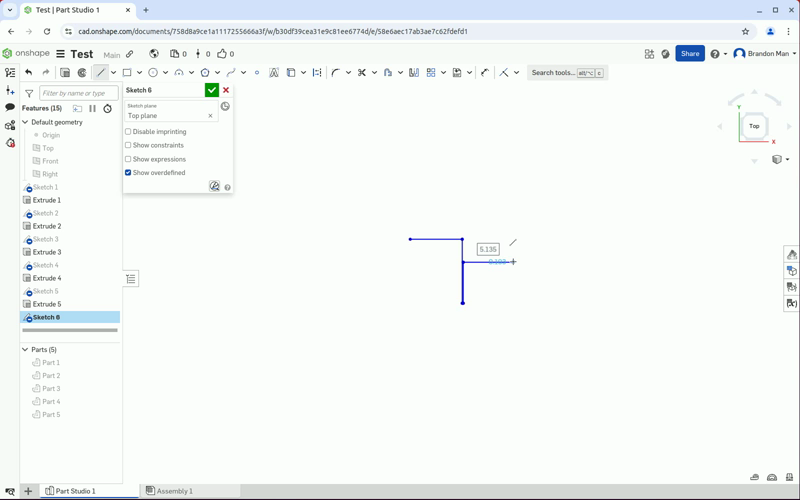
scroll(6)
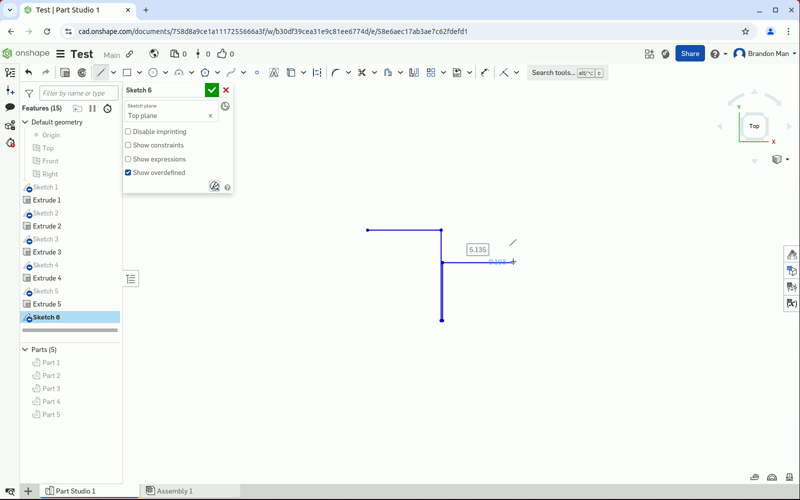
scroll(6)
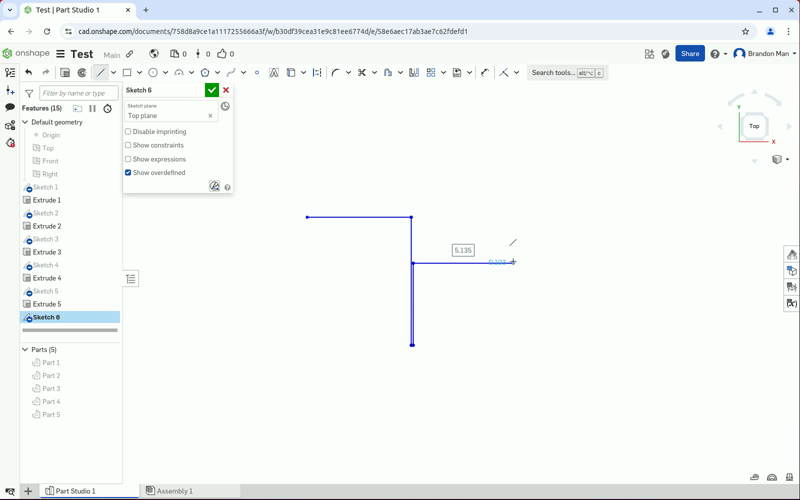
scroll(6)
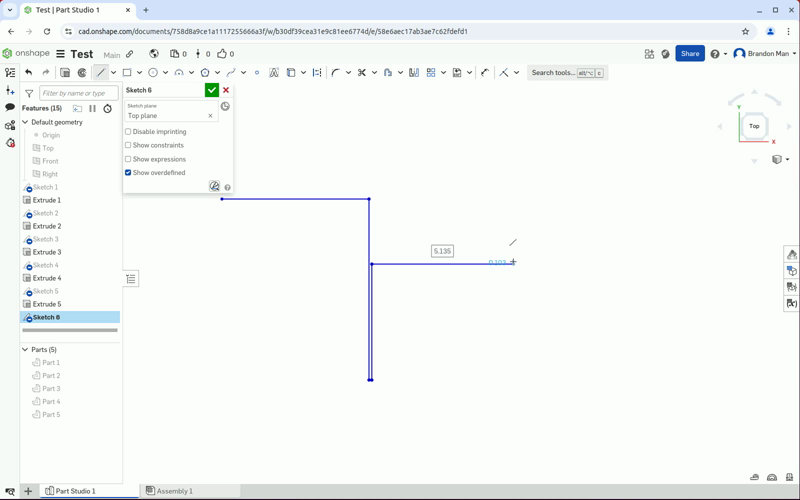
scroll(6)
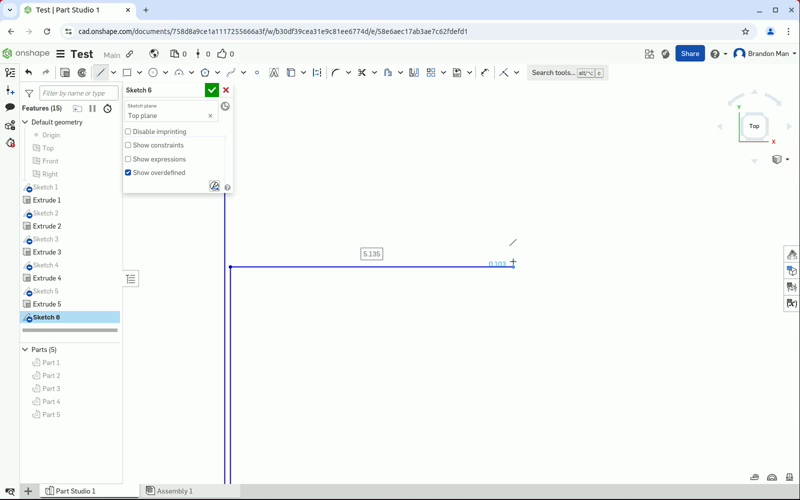
click(513, 261)
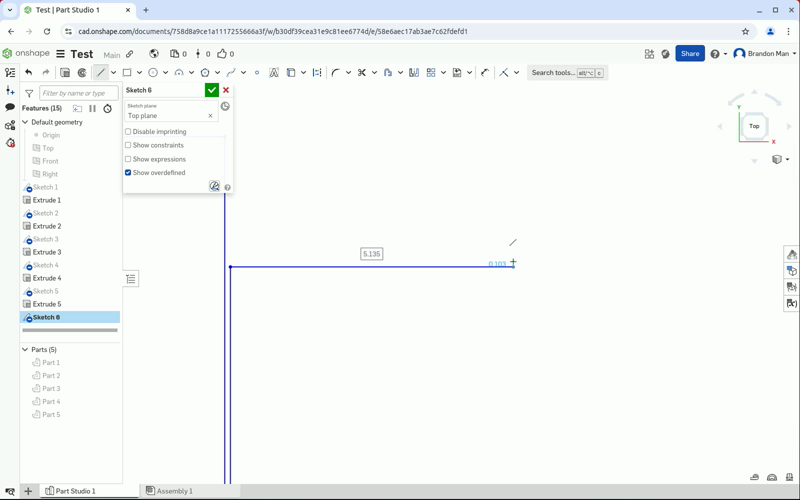
scroll(-6)
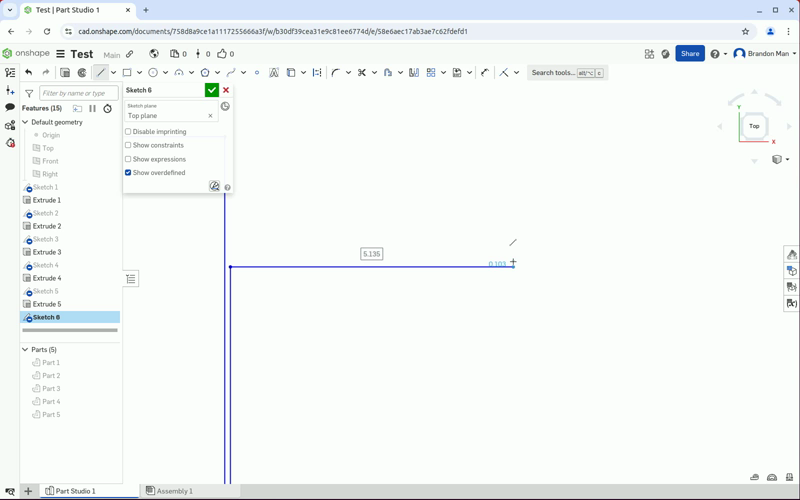
scroll(-6)
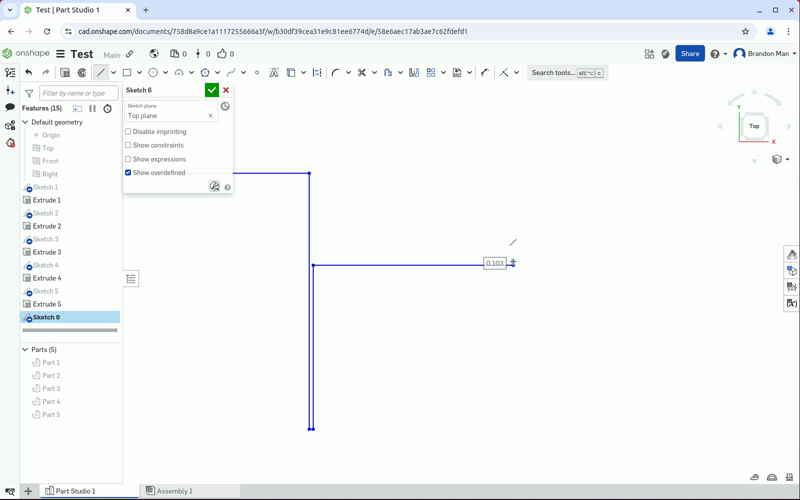
scroll(-6)
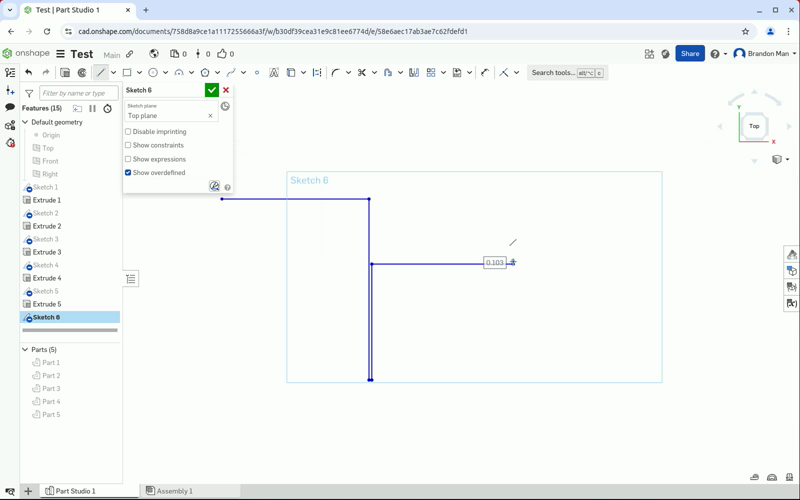
scroll(-6)
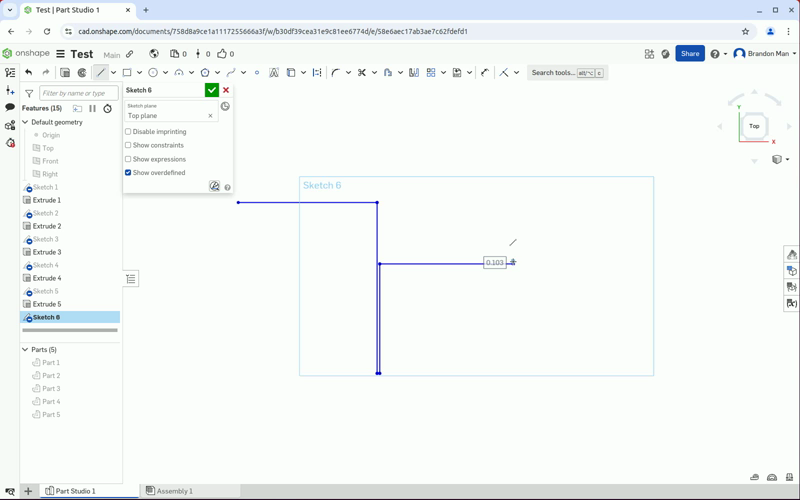
scroll(-6)
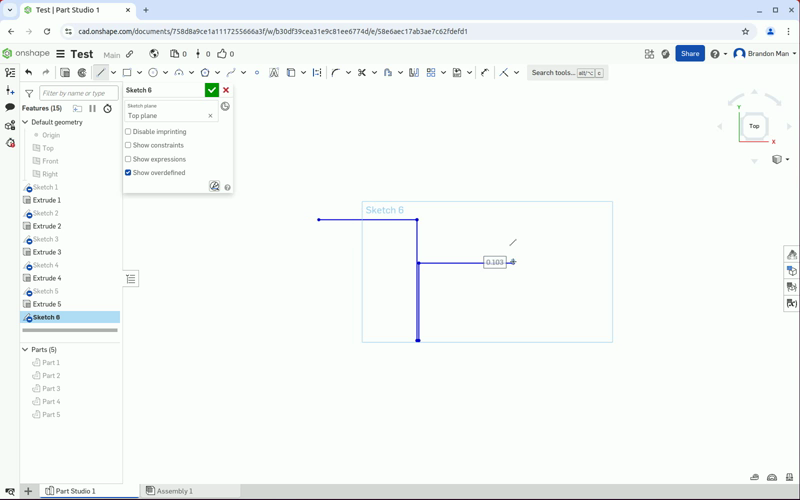
scroll(-6)
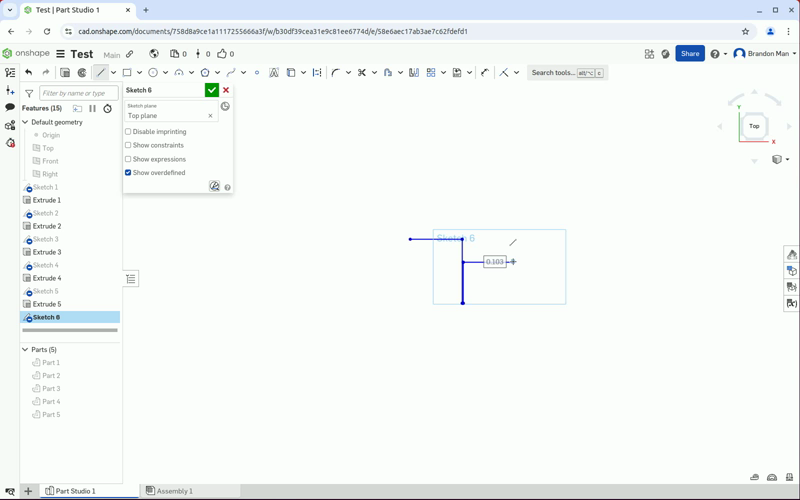
scroll(-6)
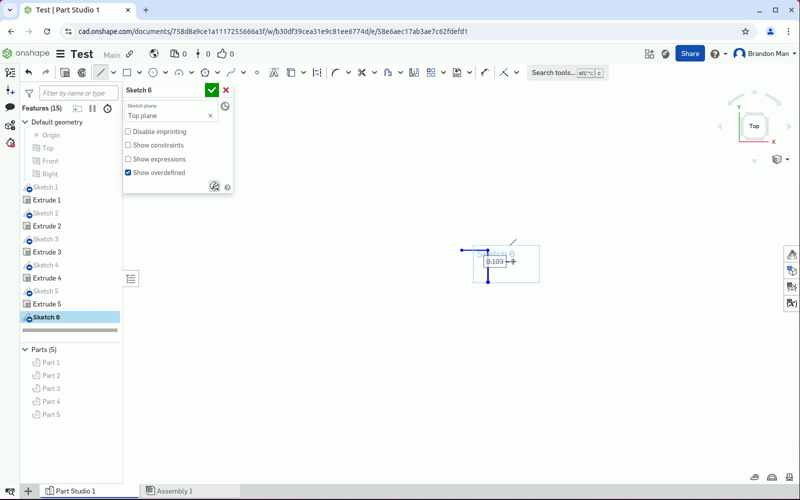
key_up(shift)
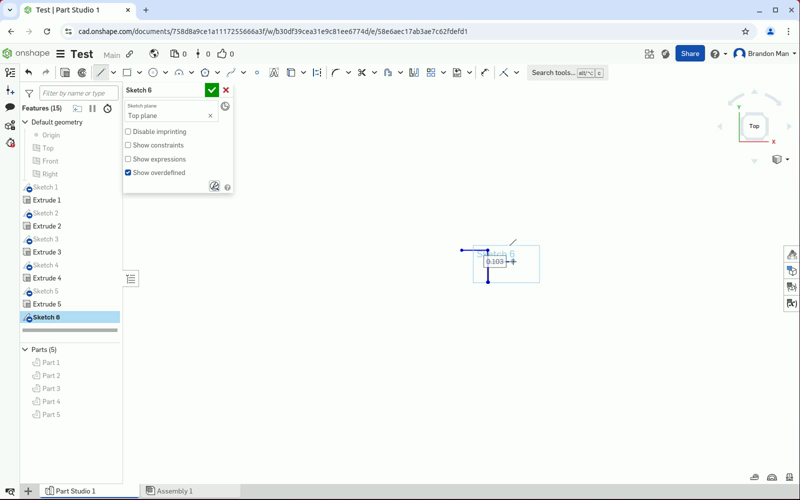
key_down(shift)
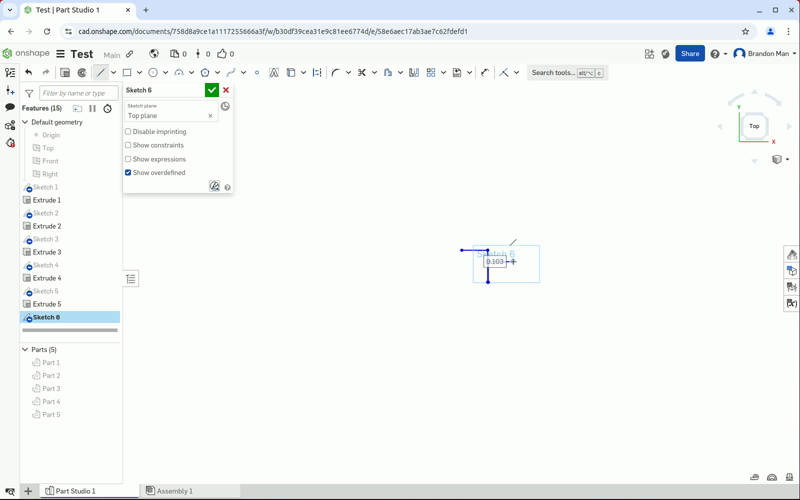
mouse_move(543, 261)
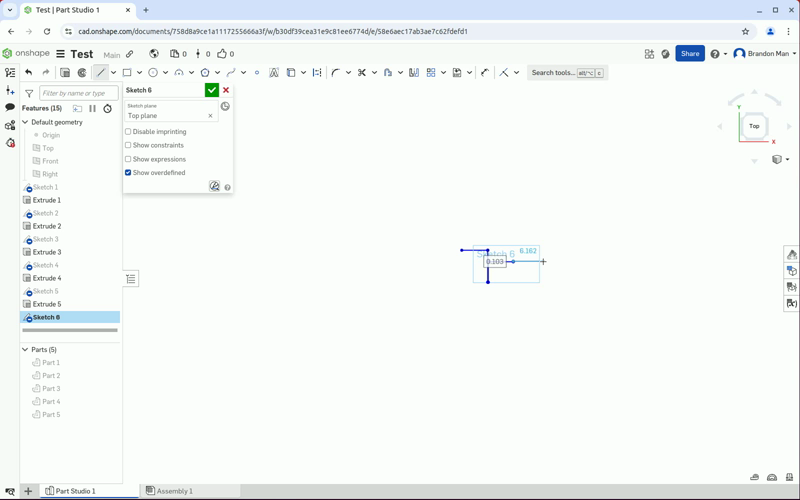
mouse_move(488, 261)
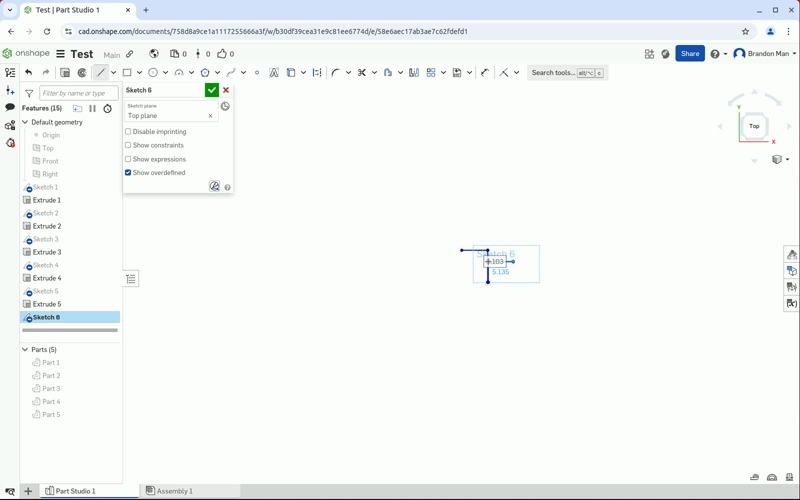
scroll(6)
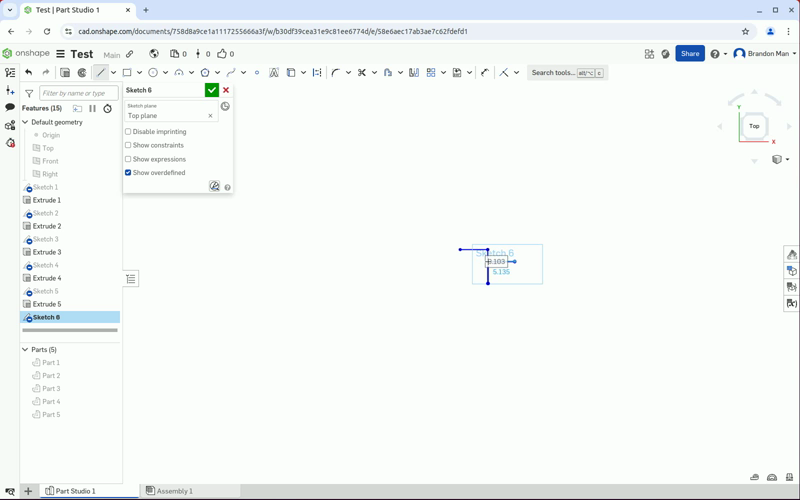
scroll(6)
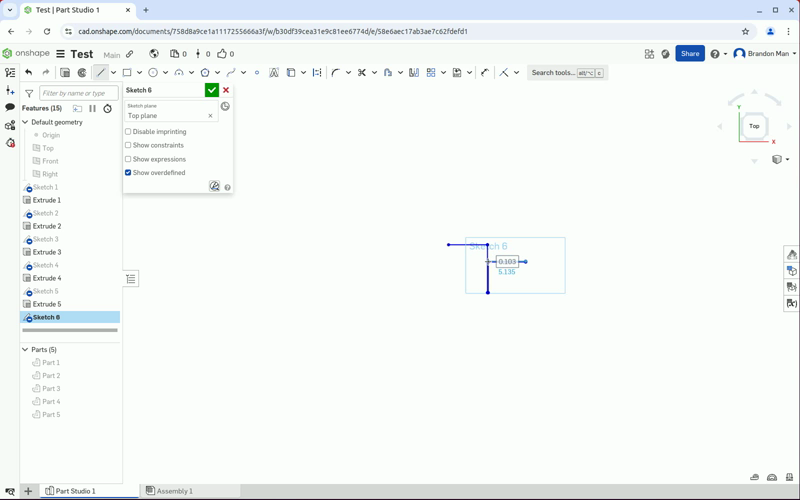
scroll(6)
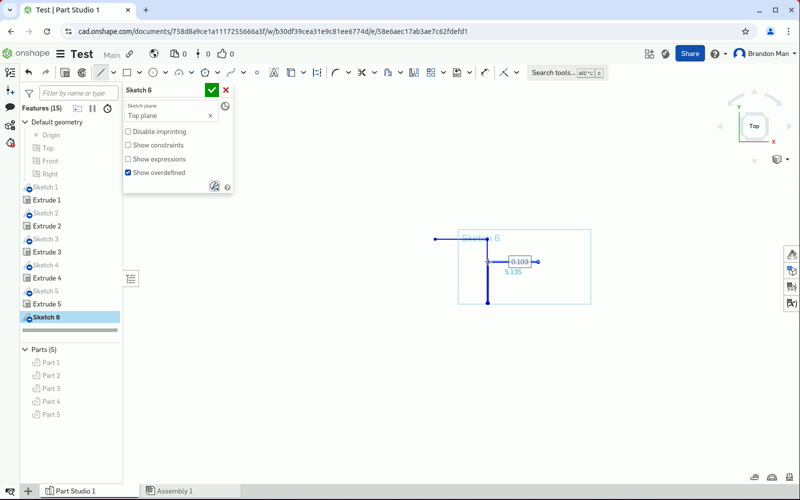
scroll(6)
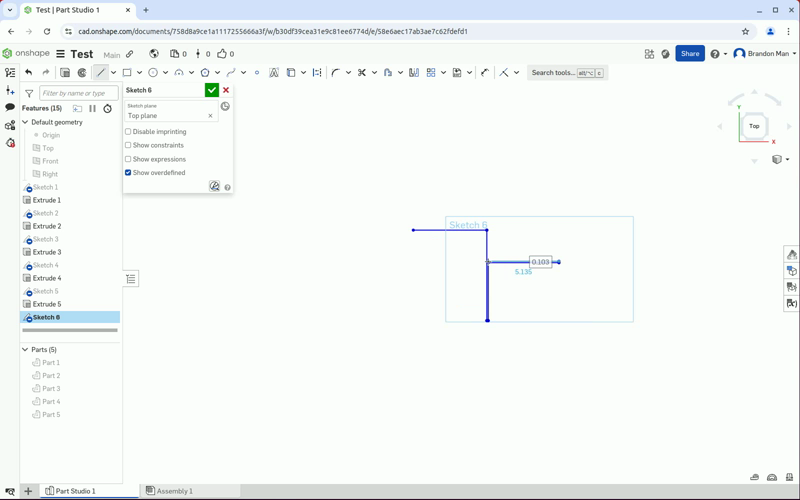
scroll(6)
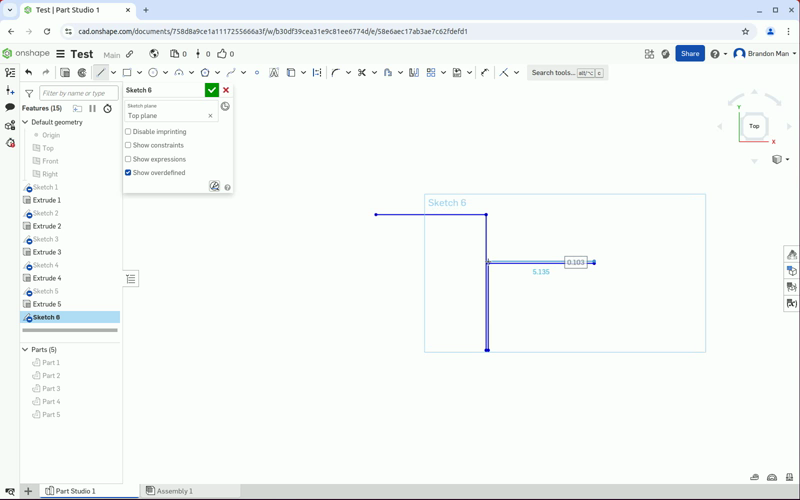
scroll(6)
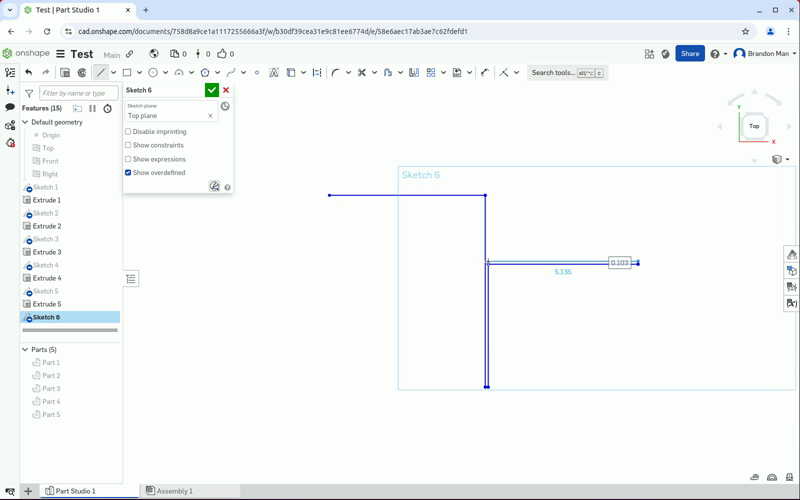
scroll(6)
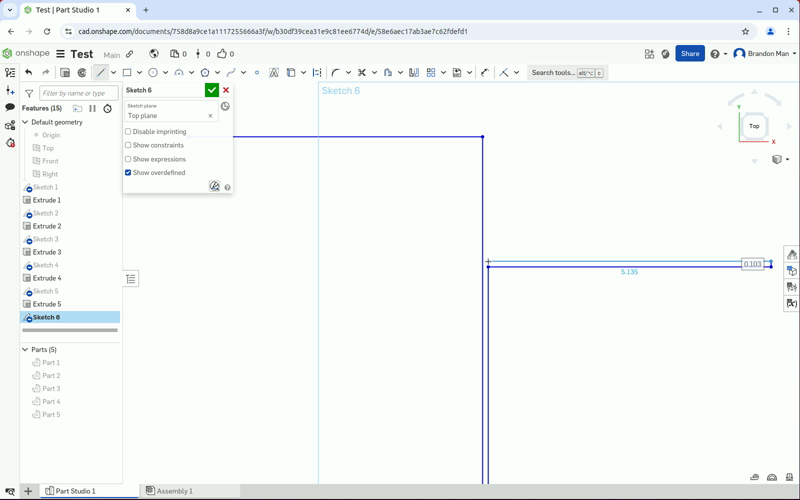
click(488, 261)
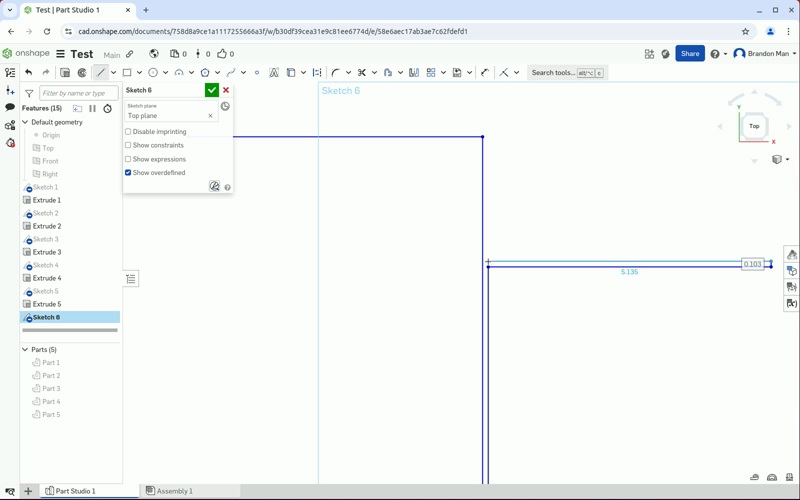
scroll(-6)
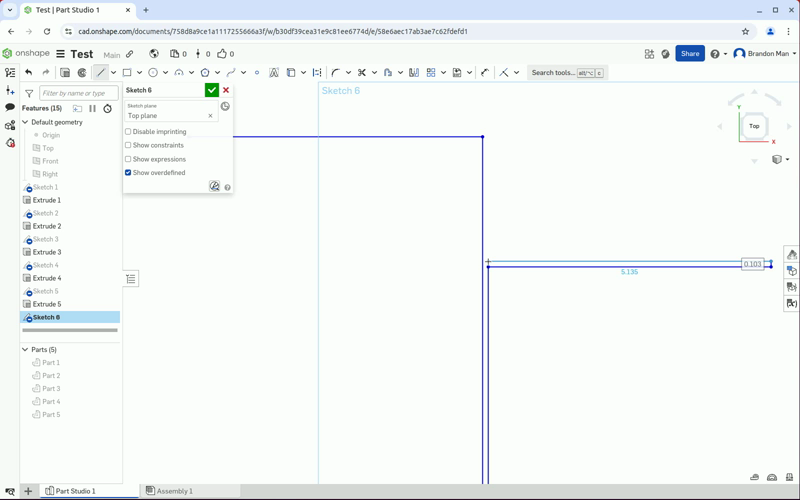
scroll(-6)
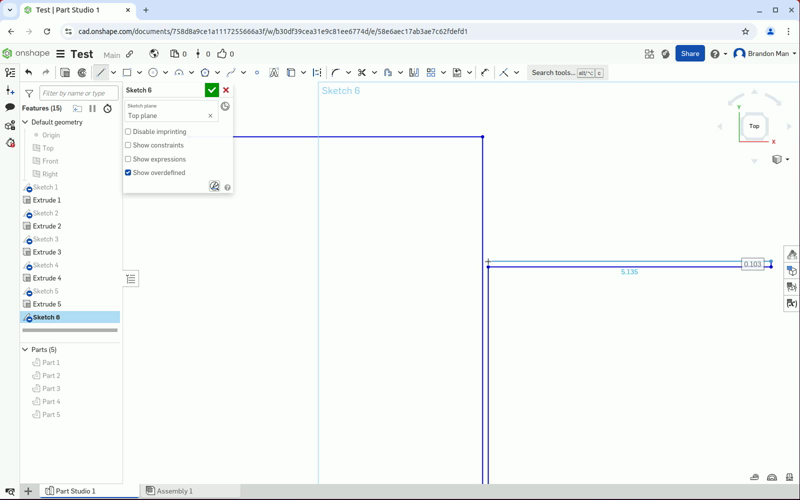
scroll(-6)
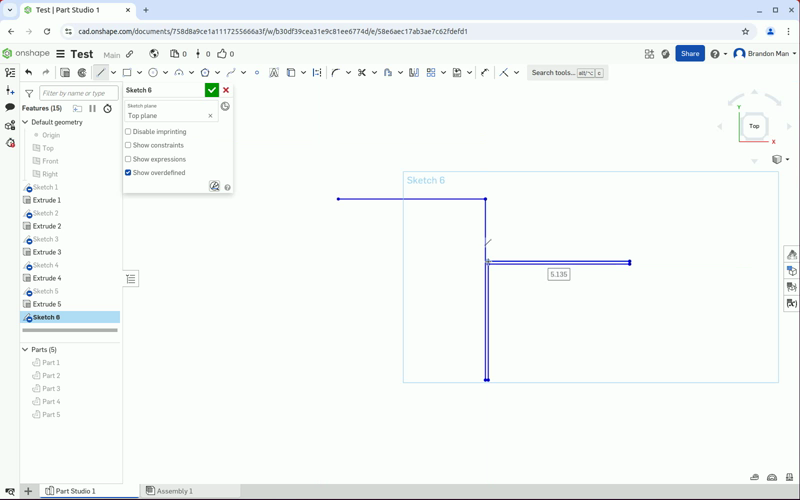
scroll(-6)
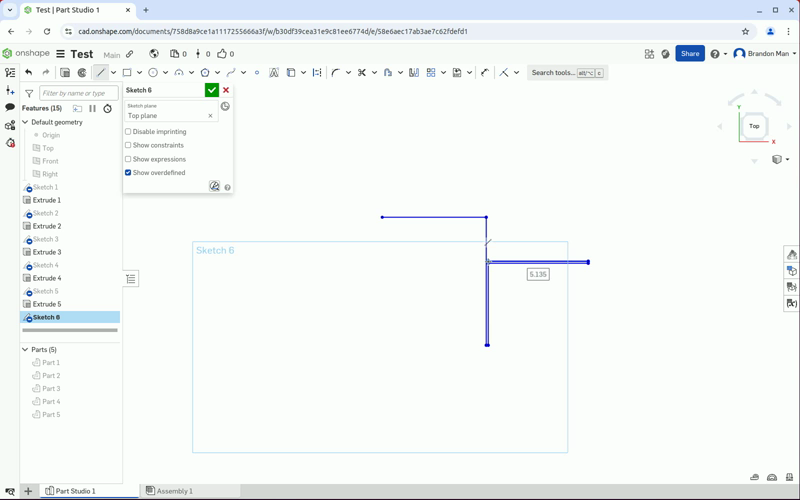
scroll(-6)
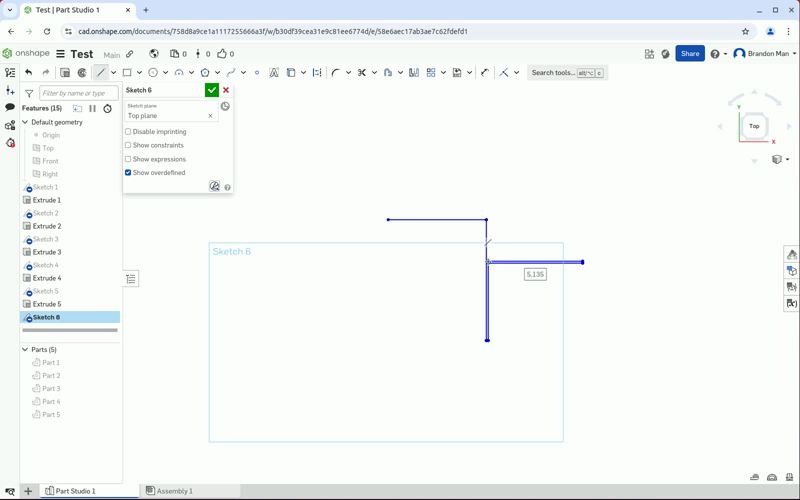
scroll(-6)
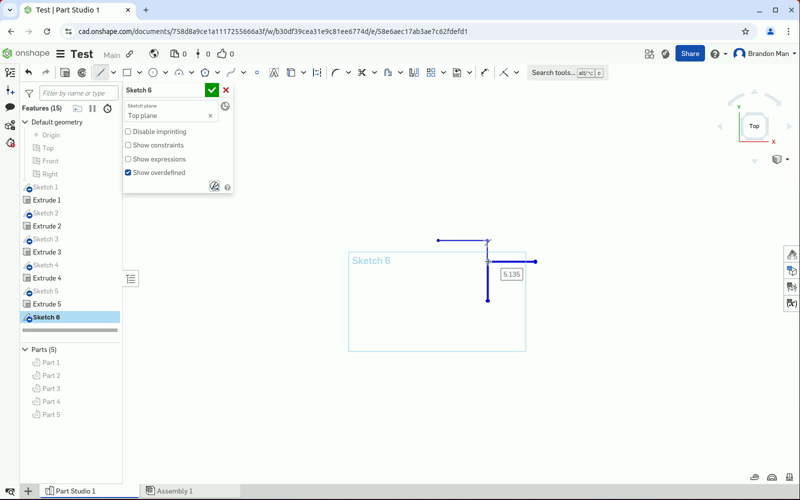
scroll(-6)
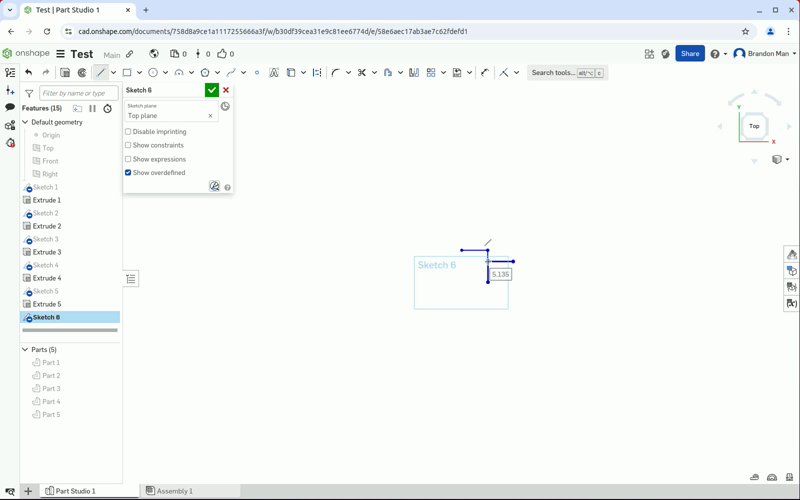
key_up(shift)
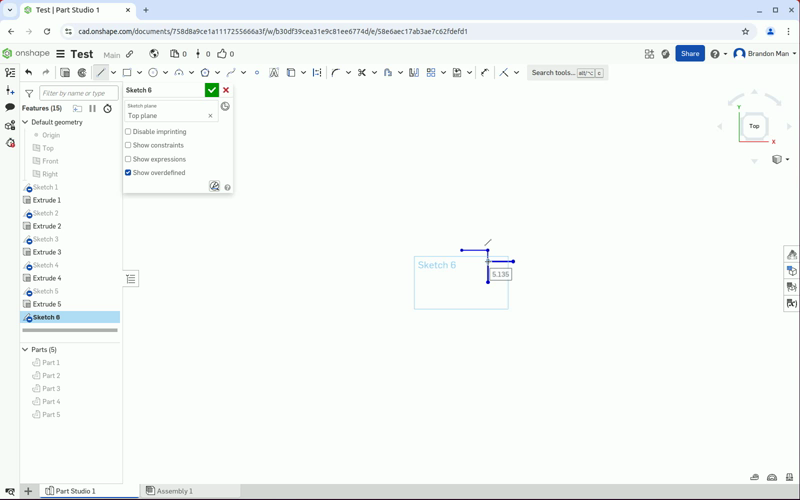
key_down(shift)
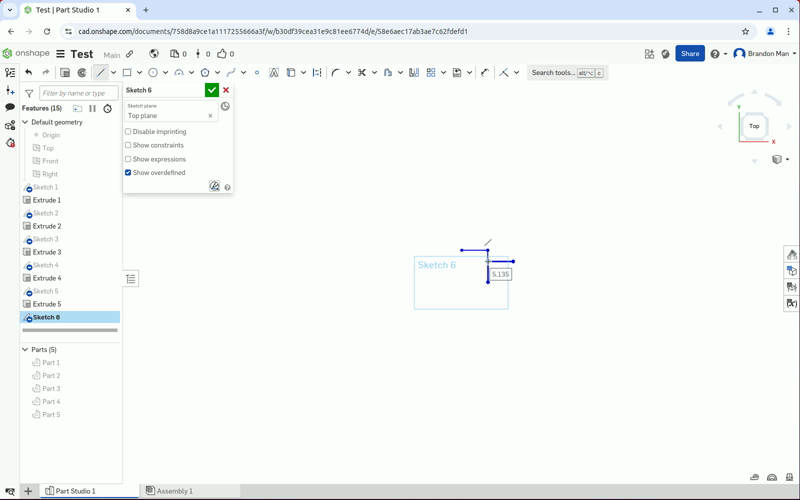
mouse_move(518, 261)
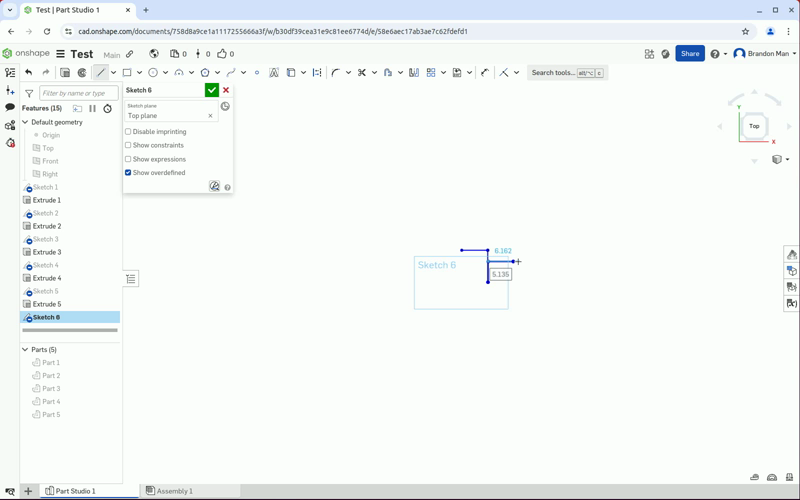
mouse_move(488, 227)
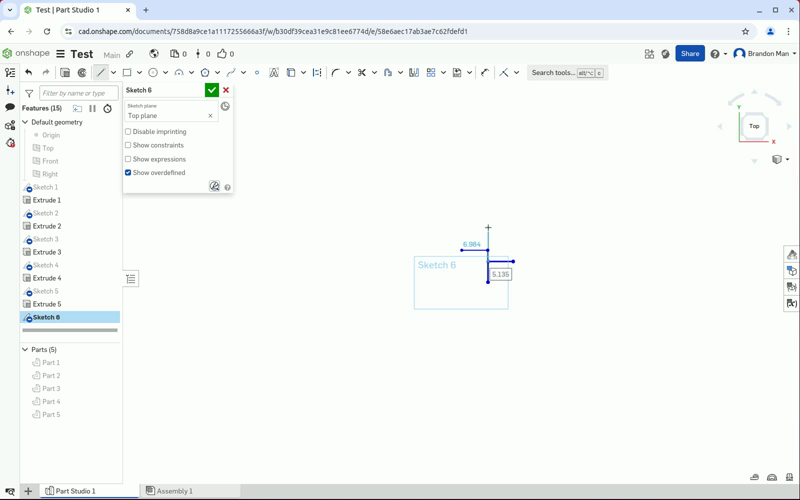
click(488, 227)
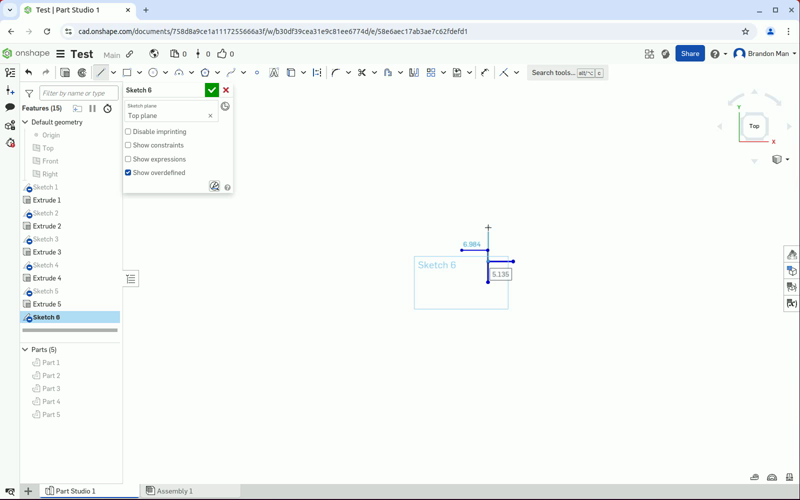
key_up(shift)
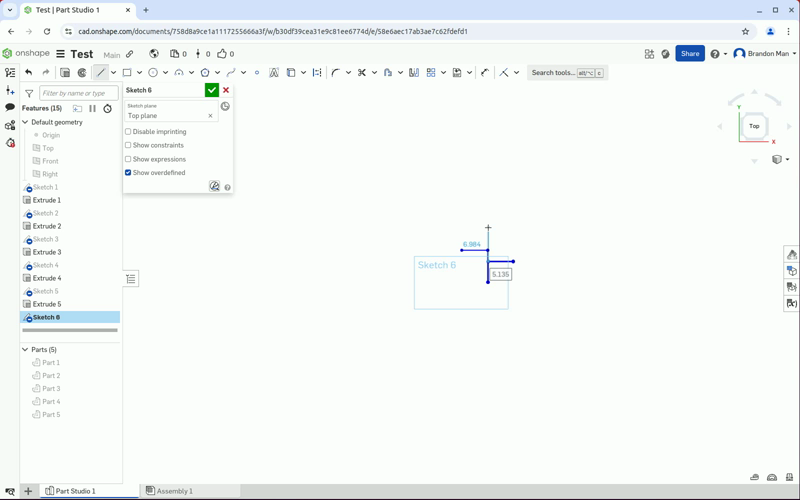
key_down(shift)
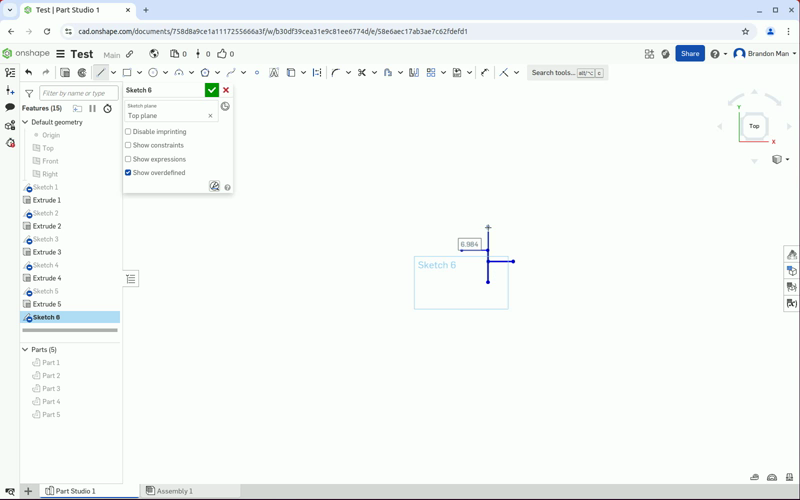
mouse_move(518, 227)
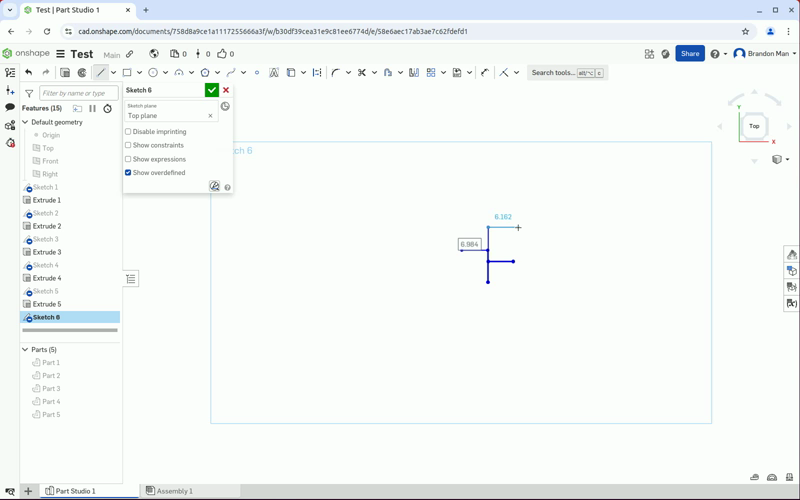
mouse_move(487, 227)
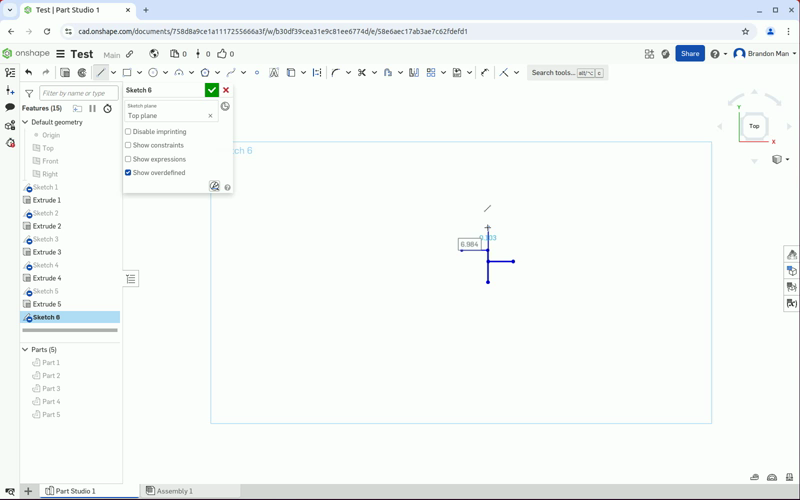
scroll(6)
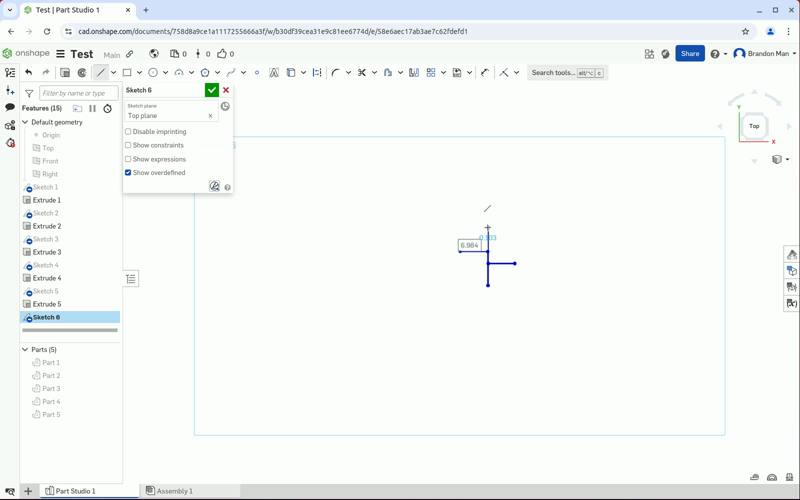
scroll(6)
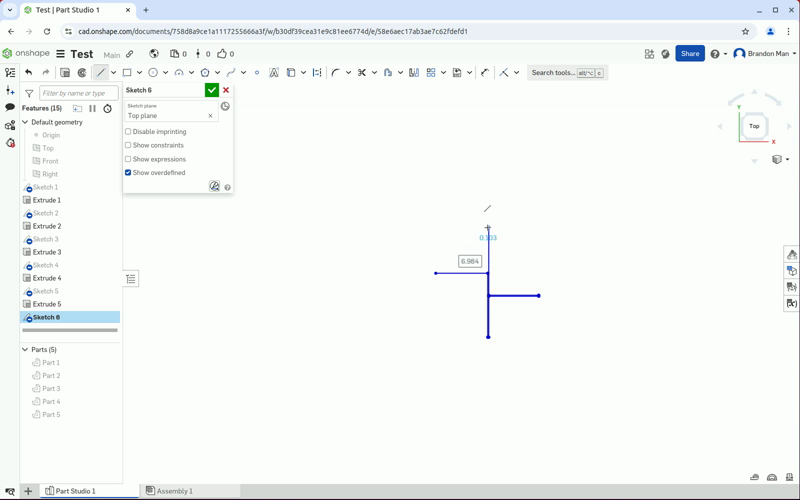
scroll(6)
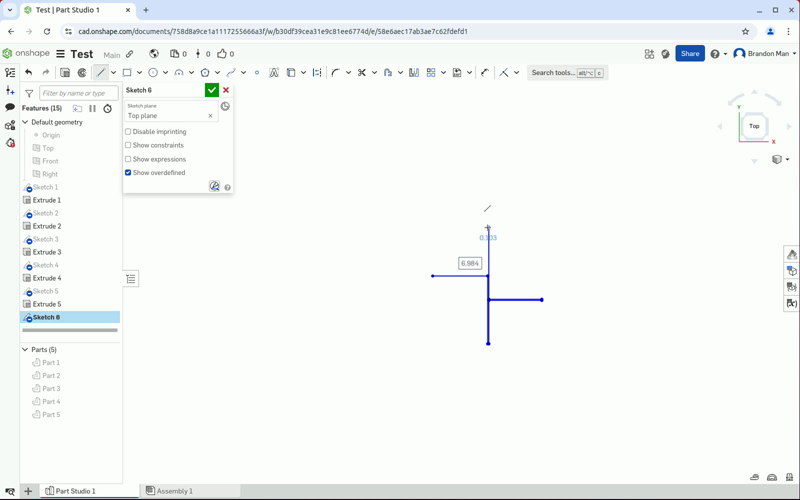
scroll(6)
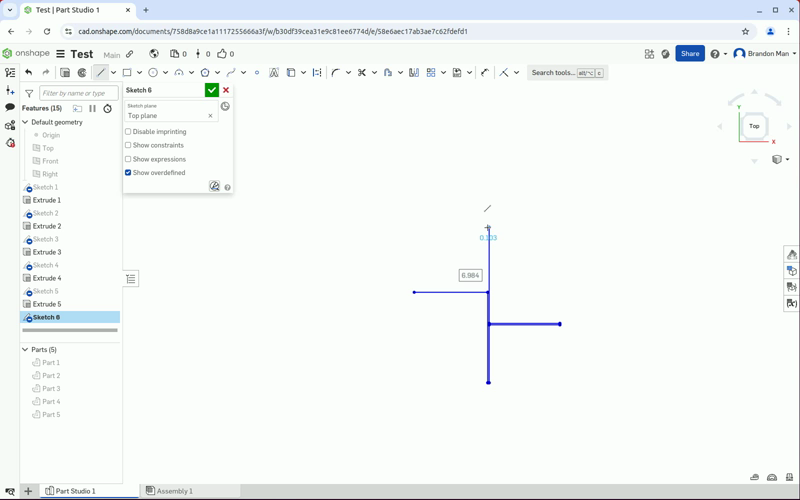
scroll(6)
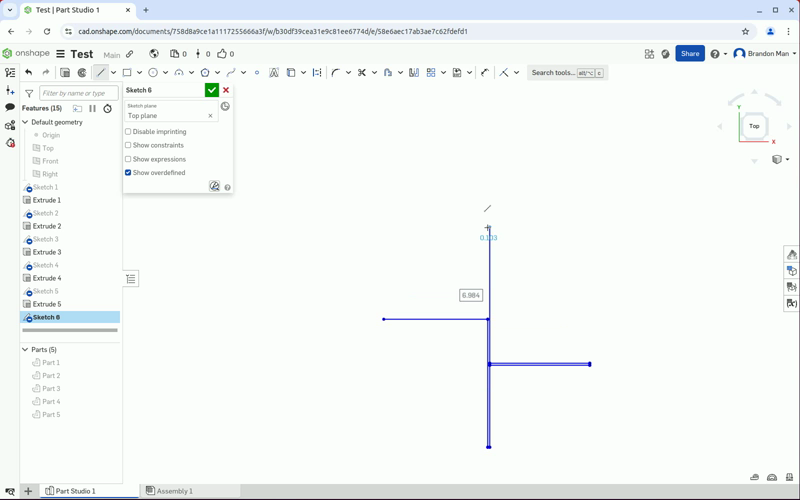
scroll(6)
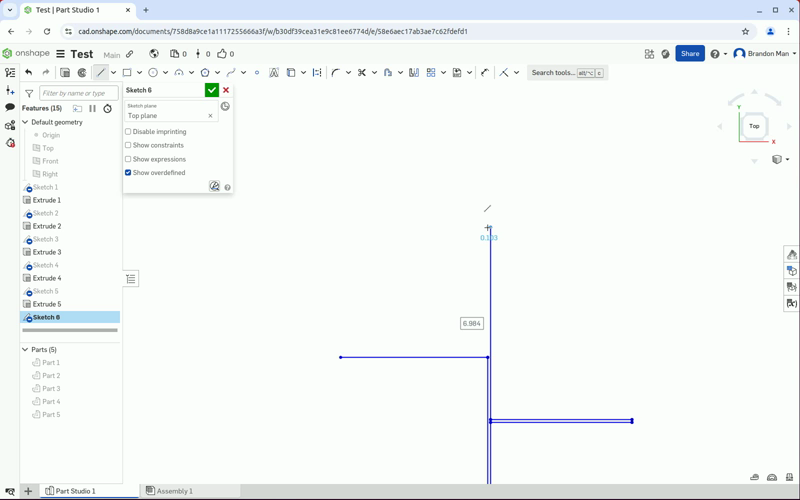
scroll(6)
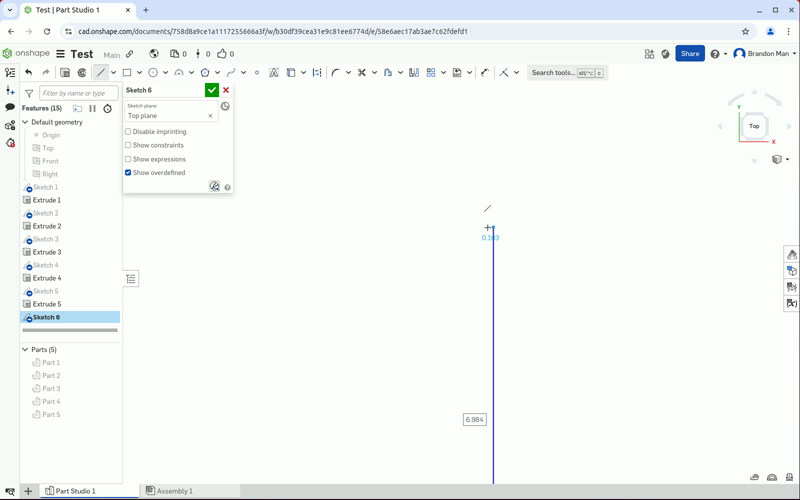
click(487, 227)
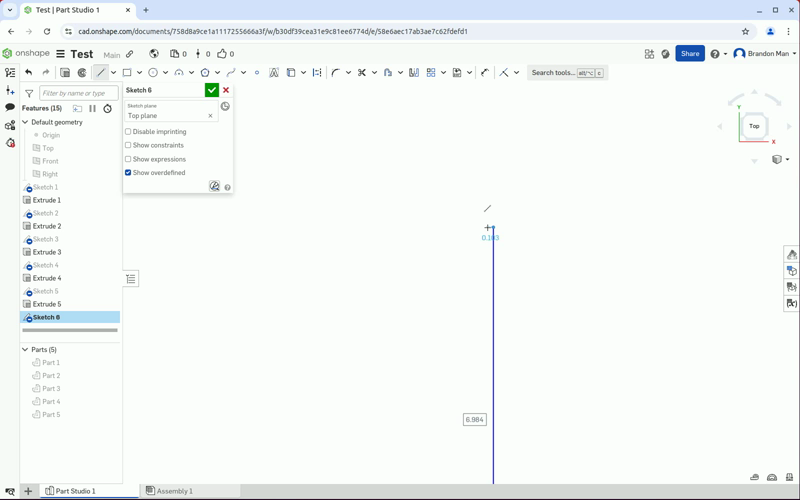
scroll(-6)
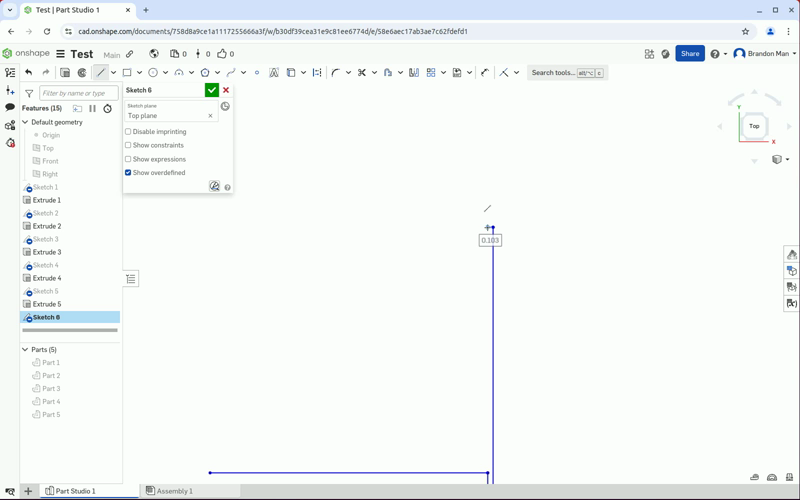
scroll(-6)
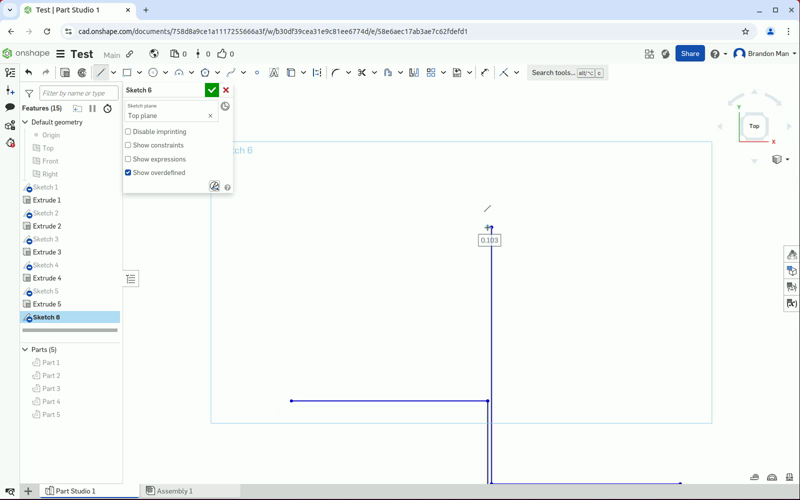
scroll(-6)
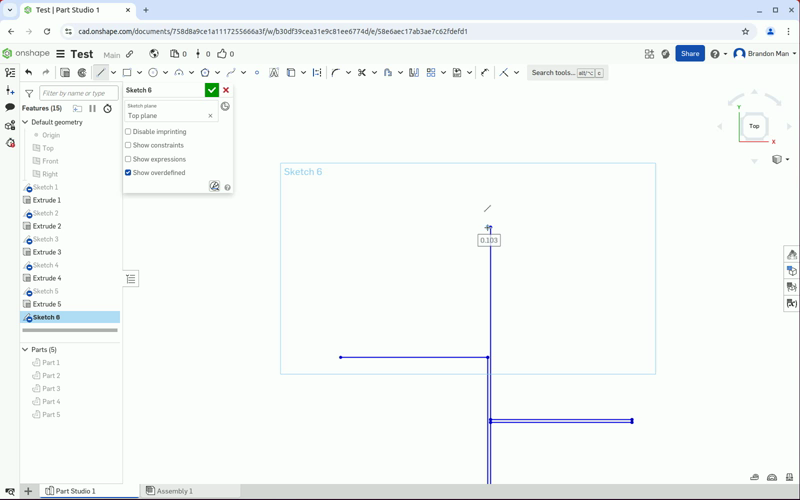
scroll(-6)
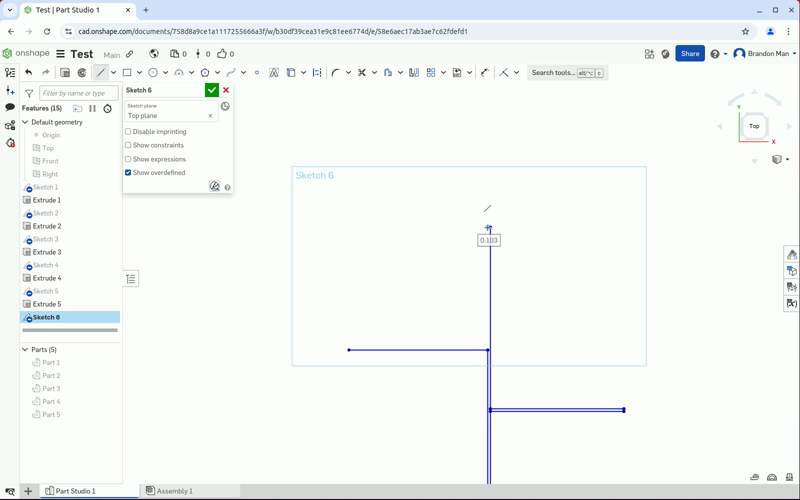
scroll(-6)
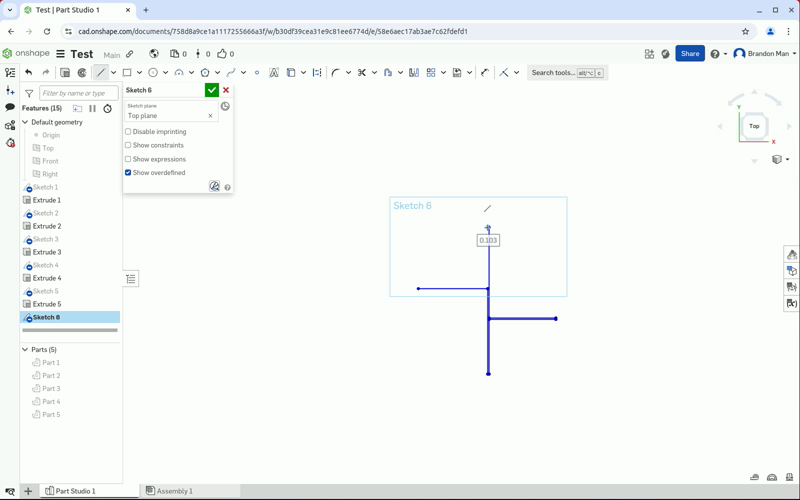
scroll(-6)
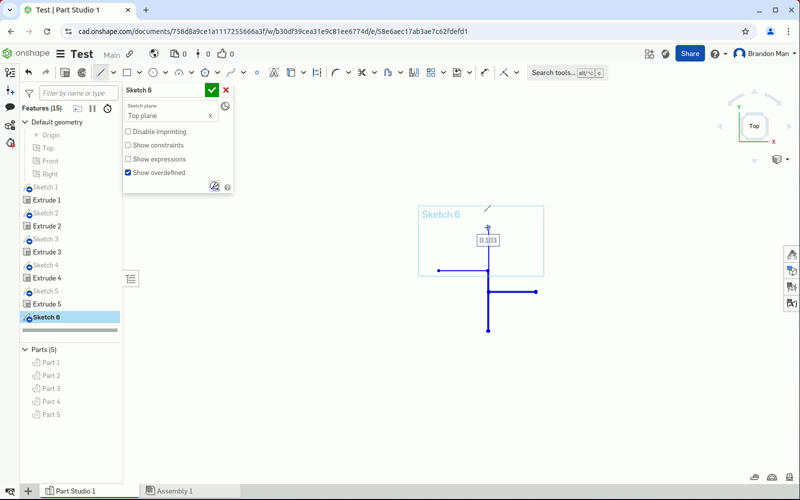
scroll(-6)
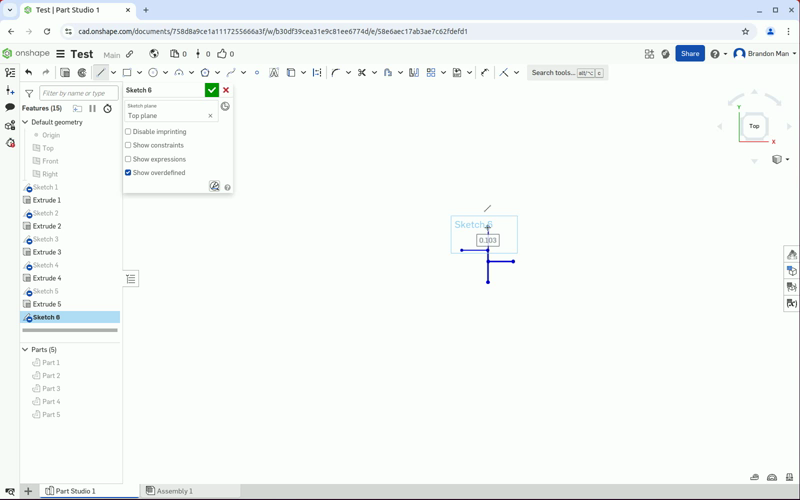
key_up(shift)
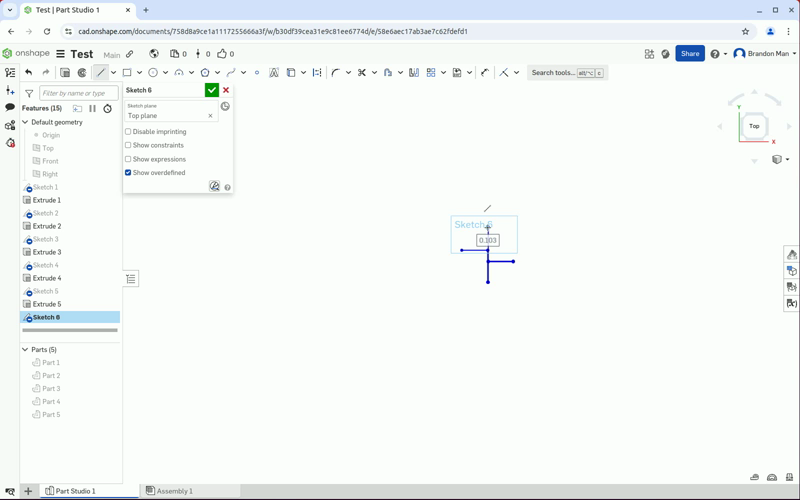
key_down(shift)
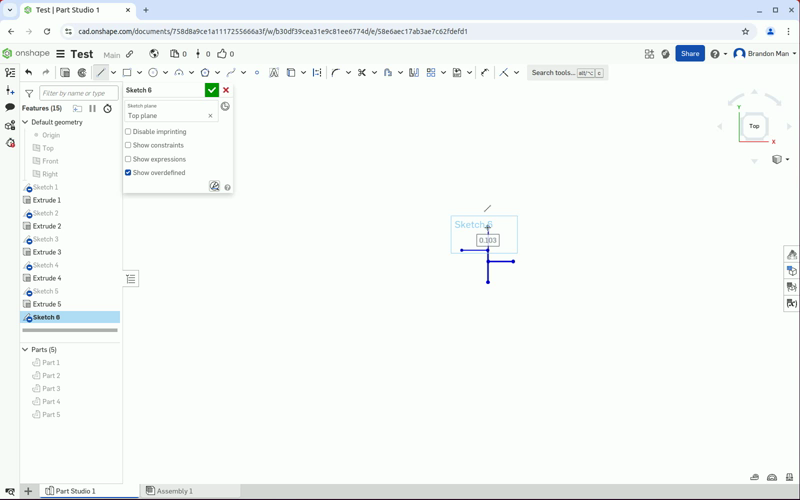
mouse_move(517, 227)
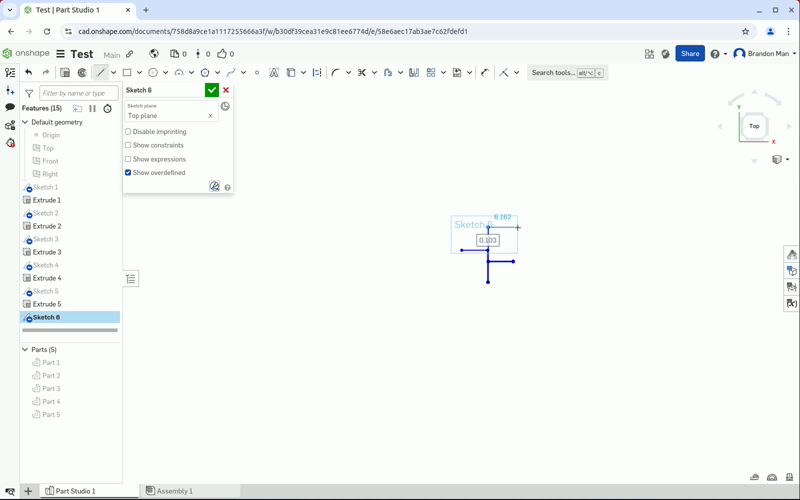
mouse_move(487, 249)
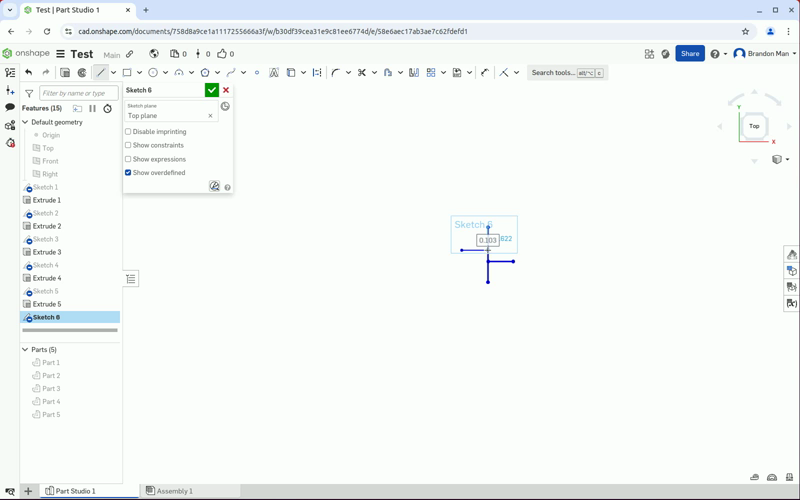
scroll(6)
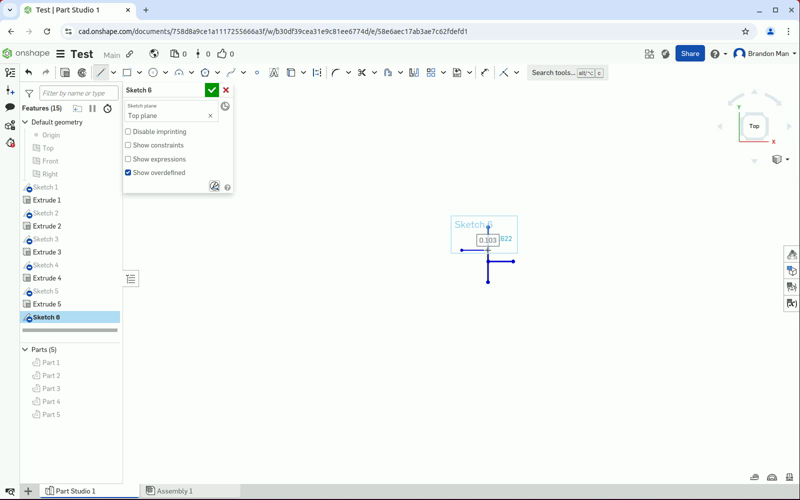
scroll(6)
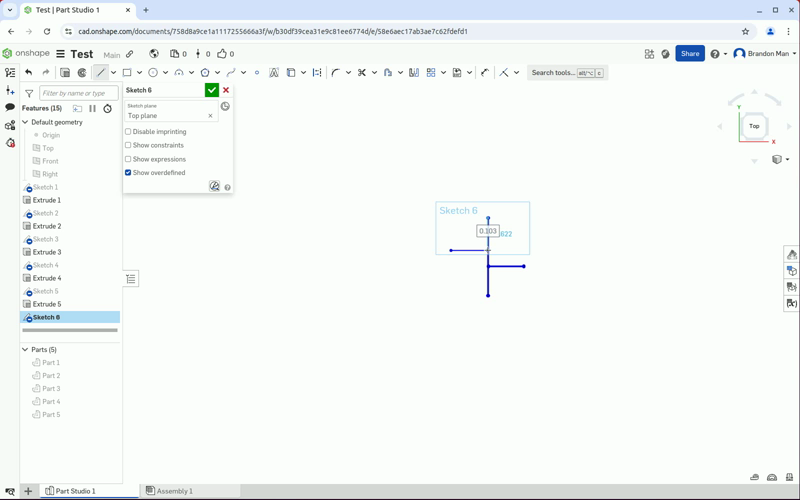
scroll(6)
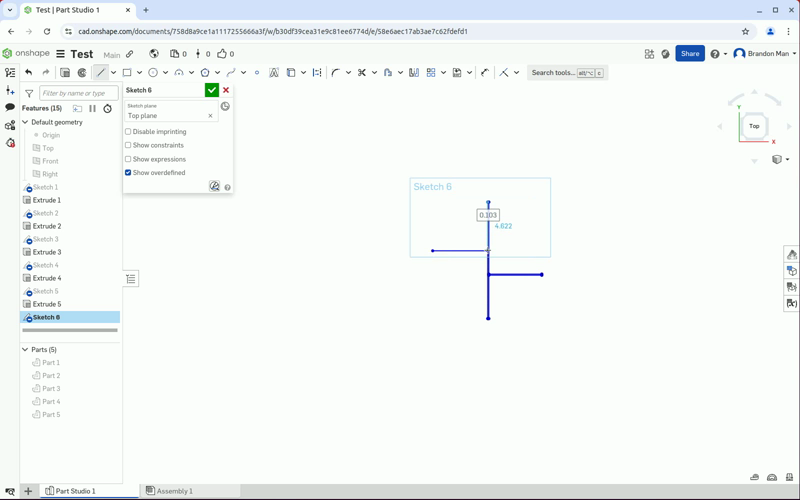
scroll(6)
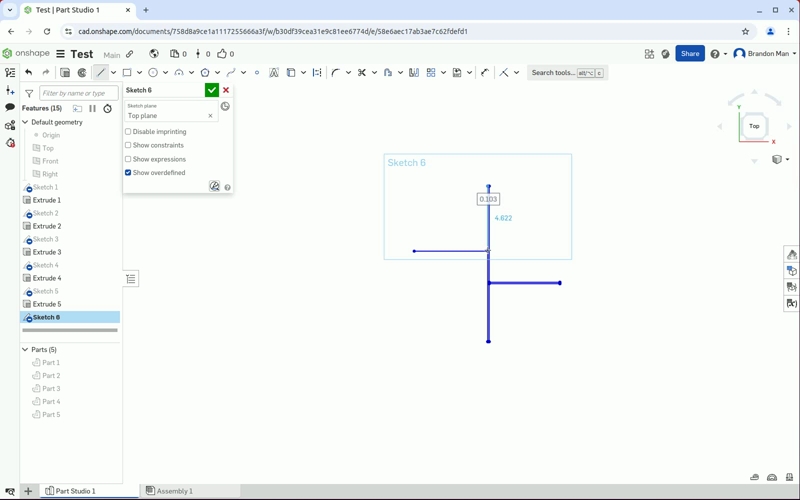
scroll(6)
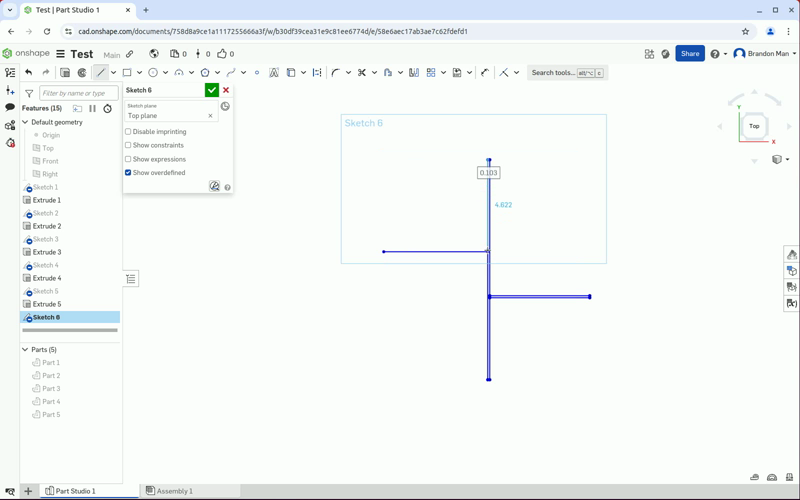
scroll(6)
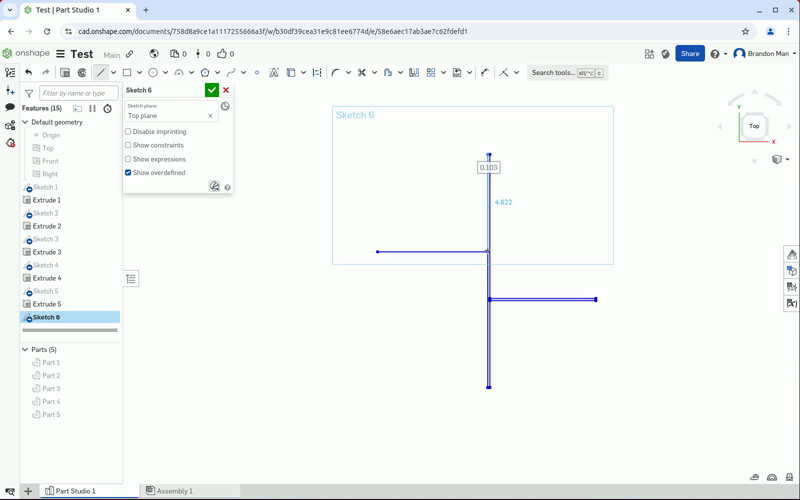
scroll(6)
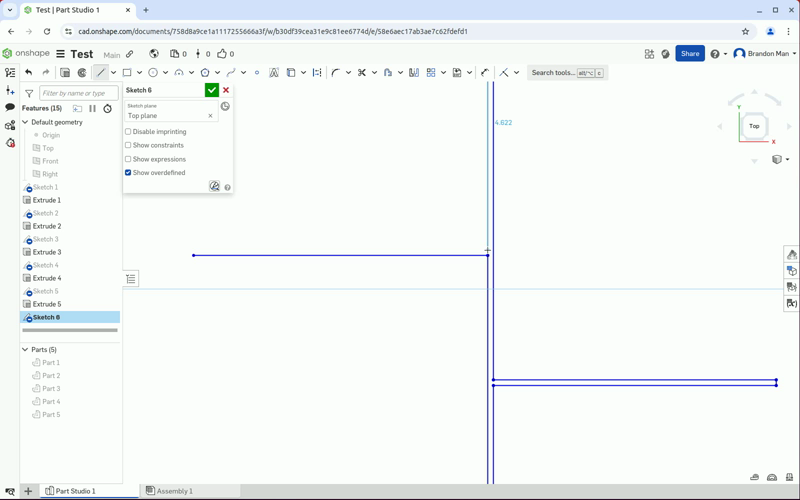
click(487, 249)
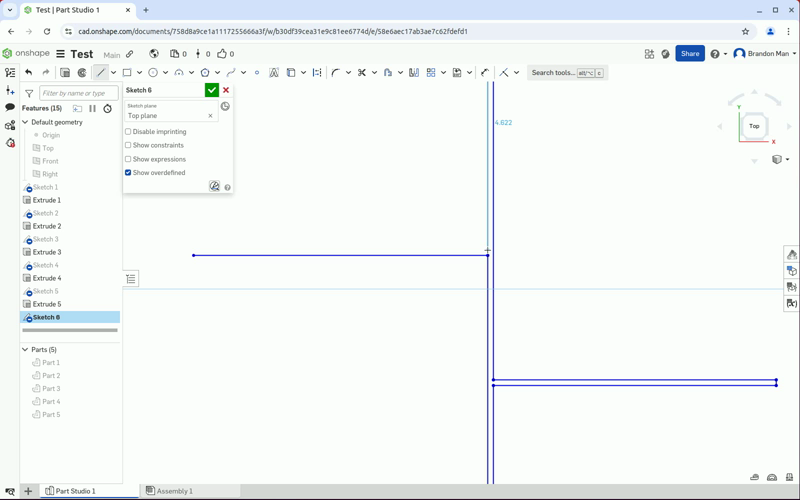
scroll(-6)
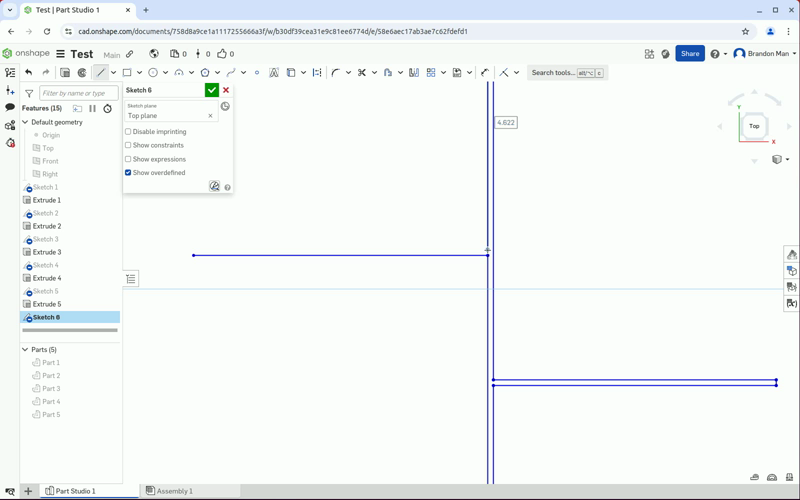
scroll(-6)
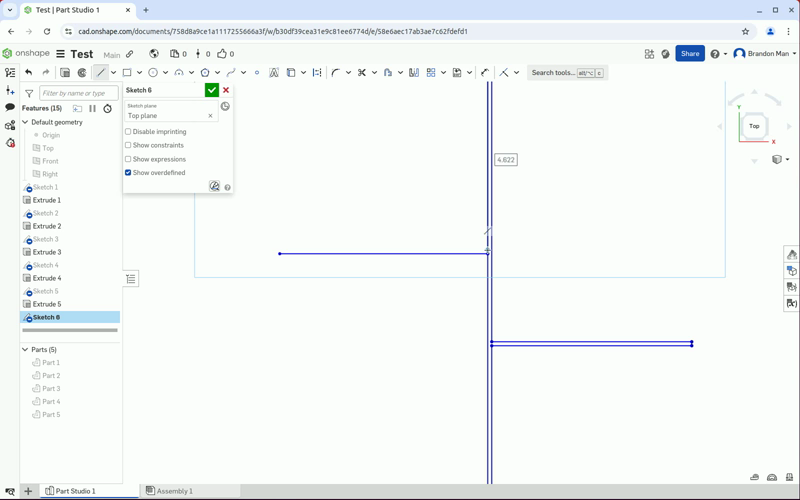
scroll(-6)
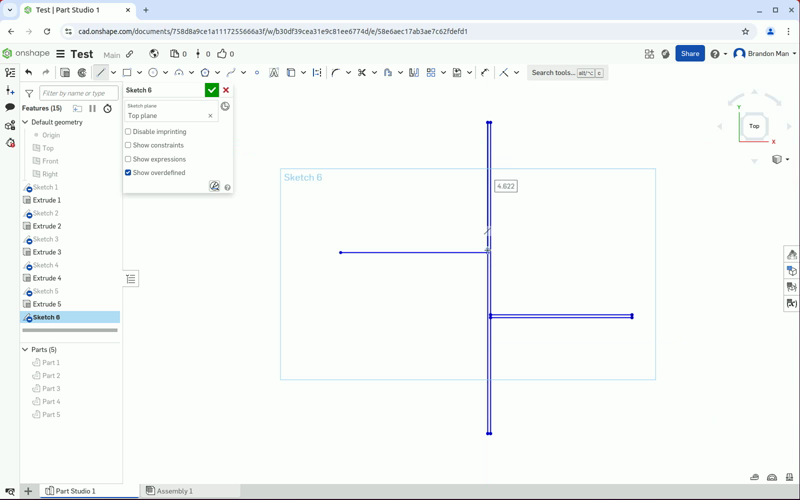
scroll(-6)
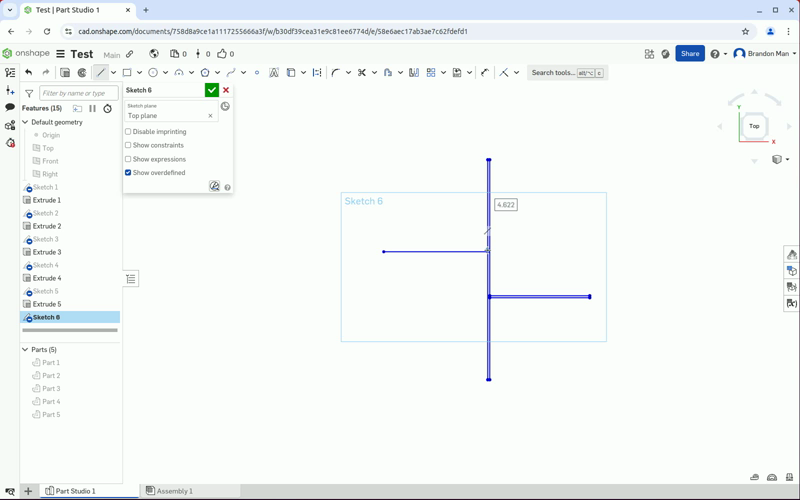
scroll(-6)
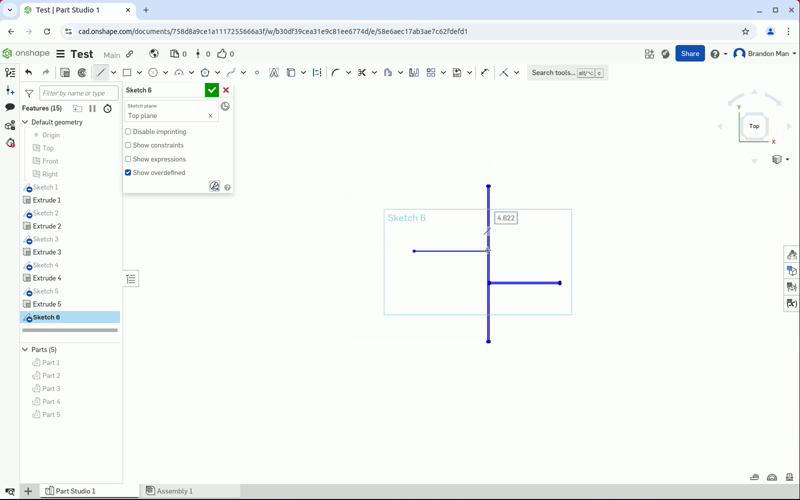
scroll(-6)
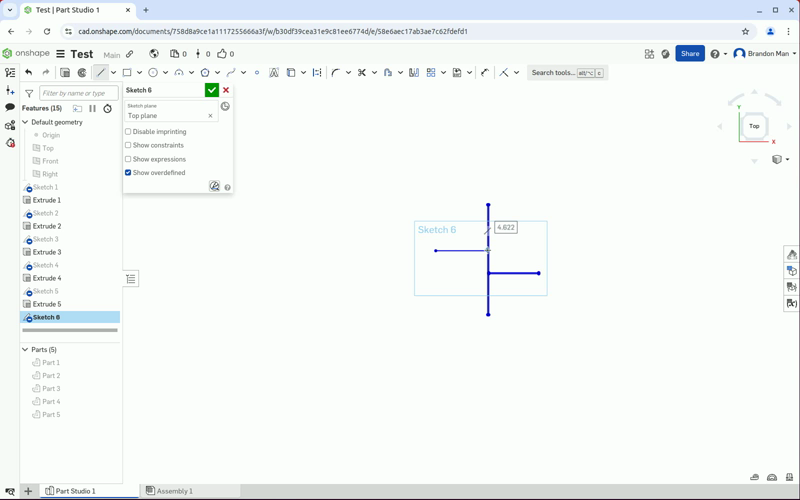
scroll(-6)
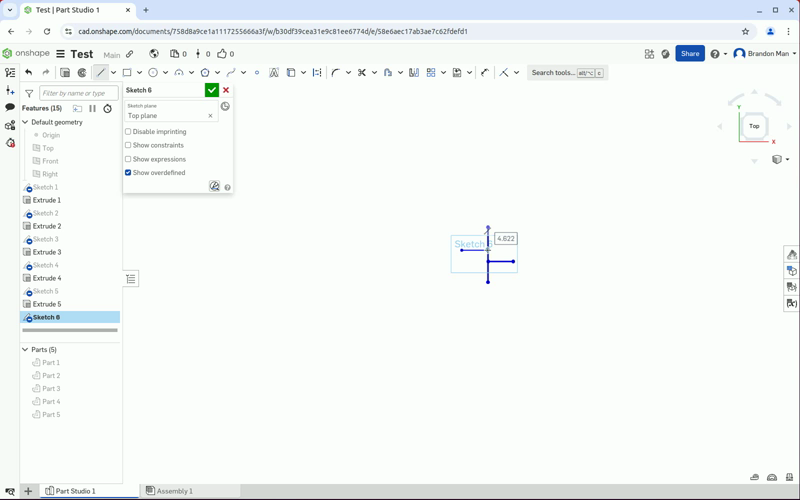
key_up(shift)
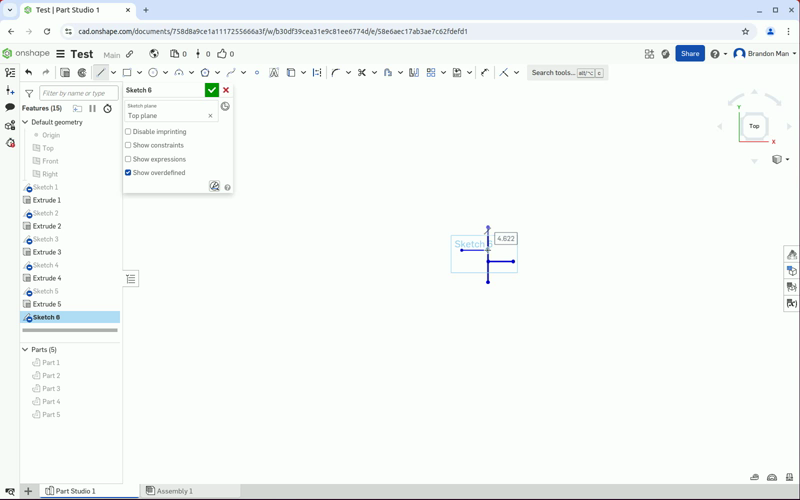
key_down(shift)
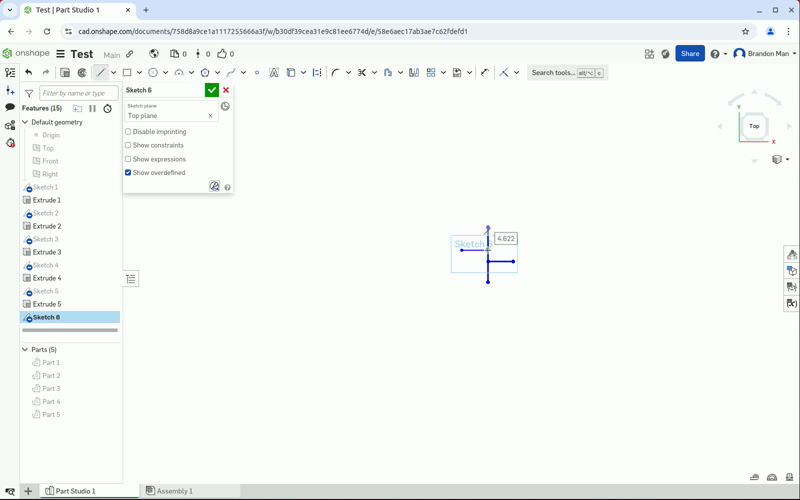
mouse_move(517, 249)
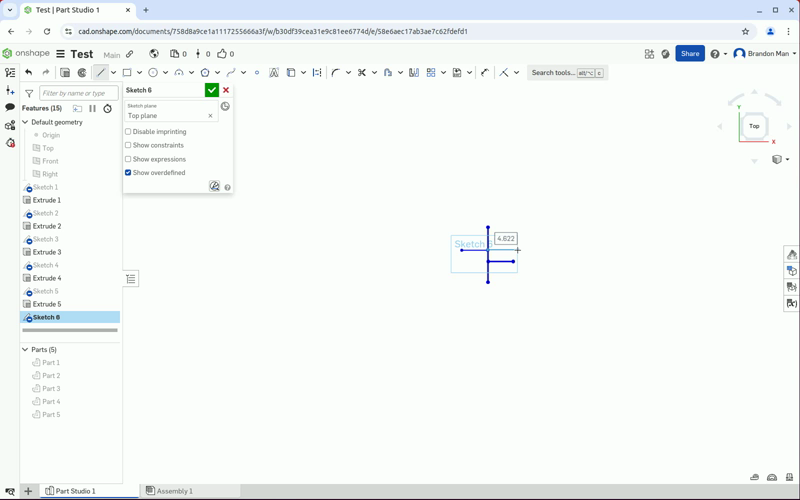
mouse_move(461, 249)
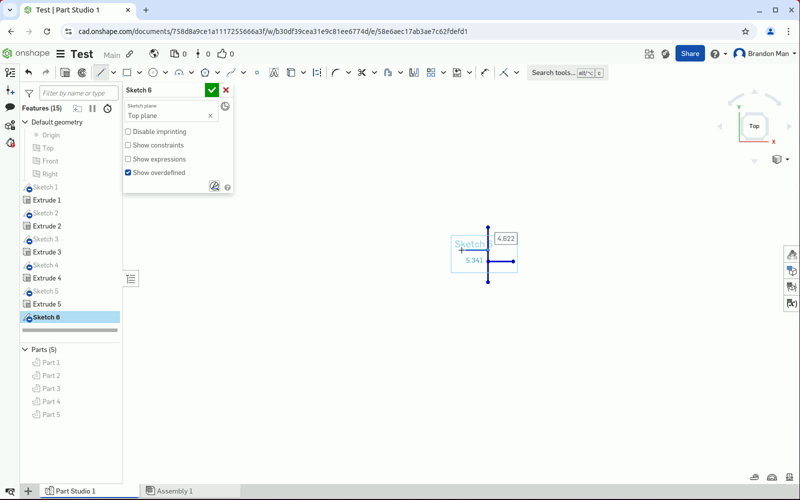
scroll(6)
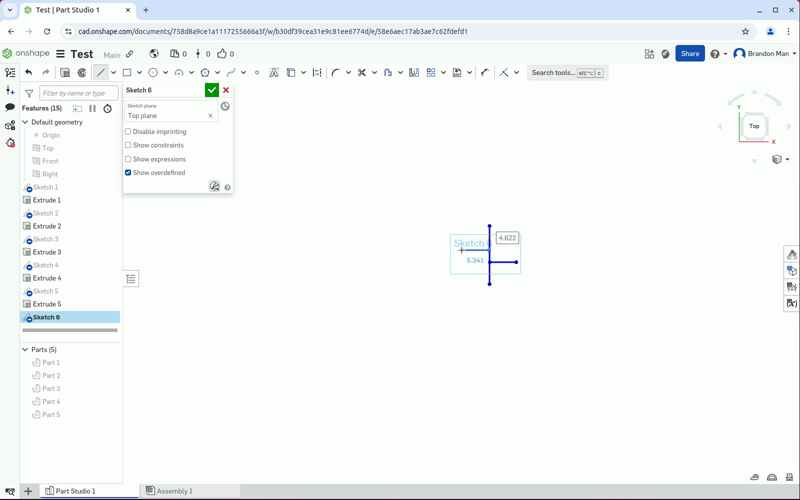
scroll(6)
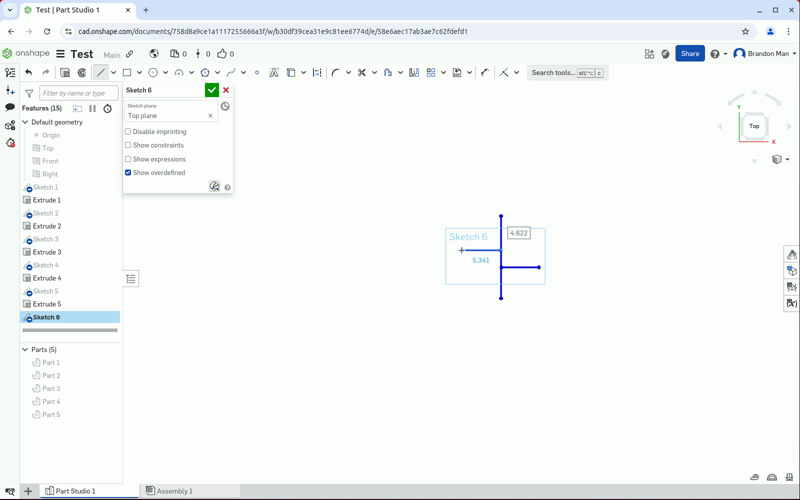
scroll(6)
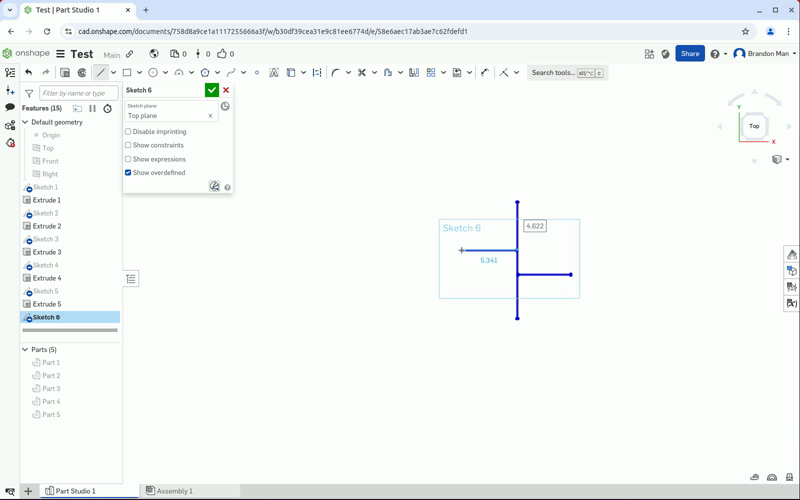
scroll(6)
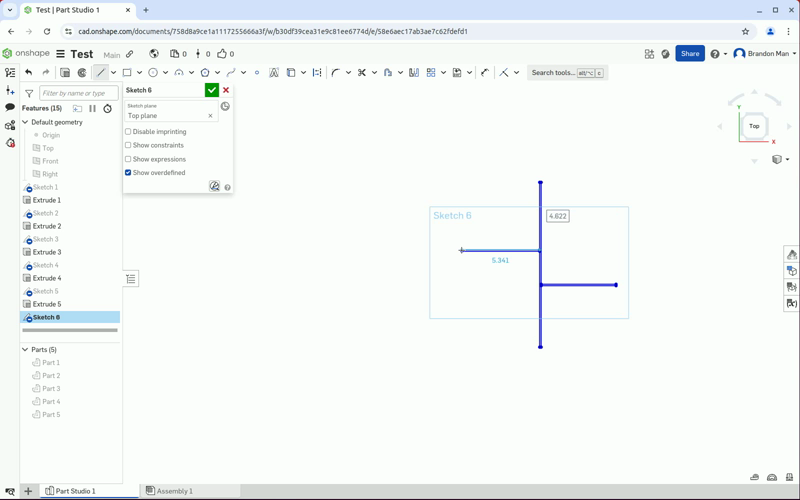
scroll(6)
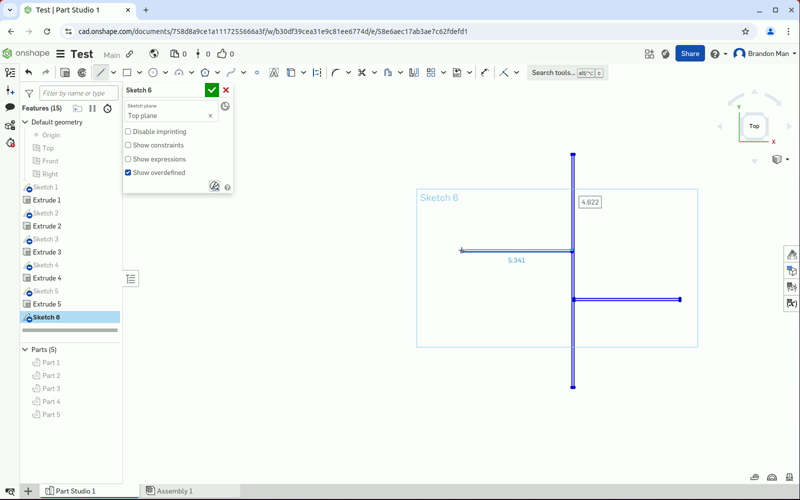
scroll(6)
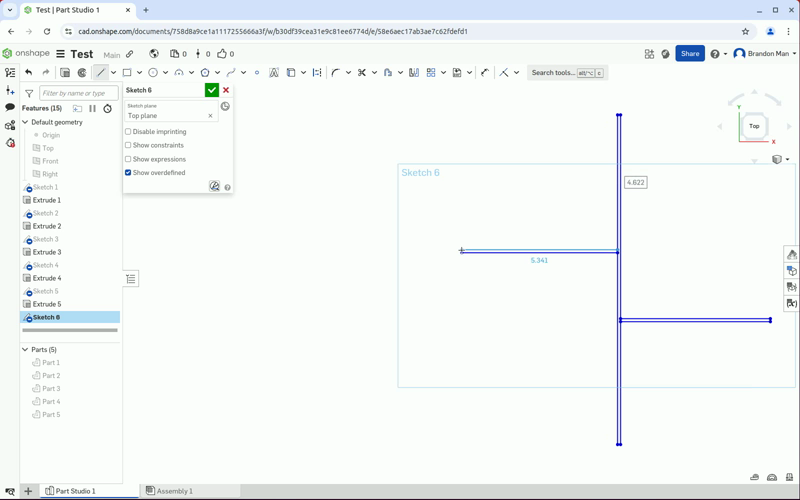
scroll(6)
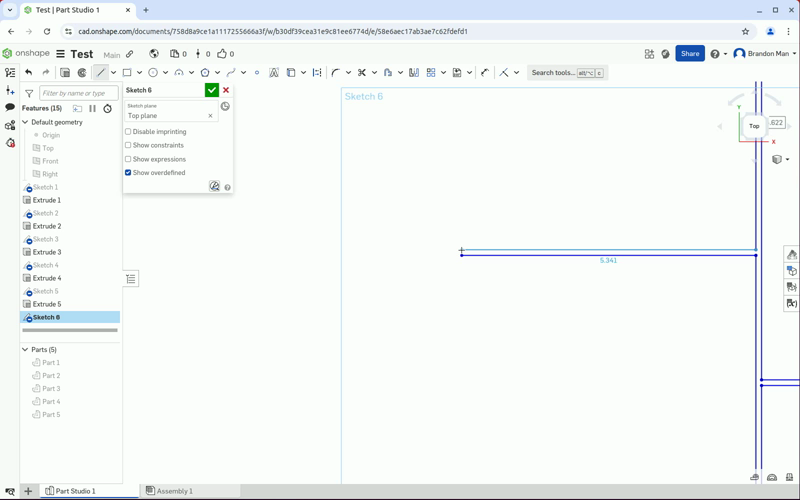
click(461, 249)
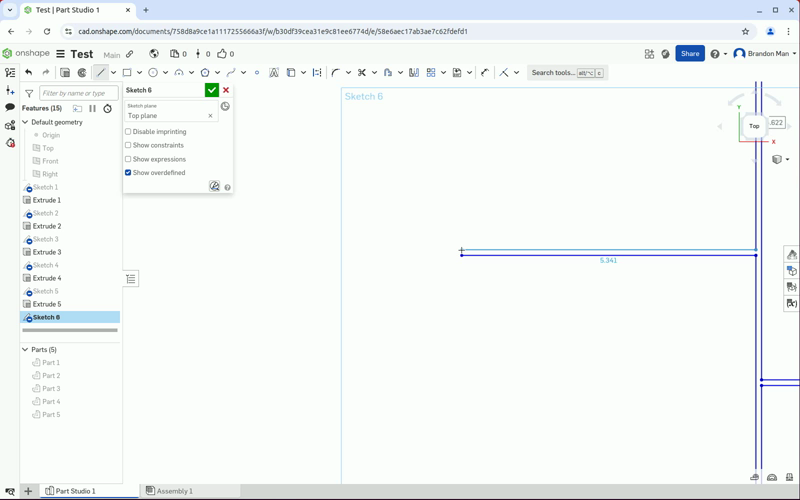
scroll(-6)
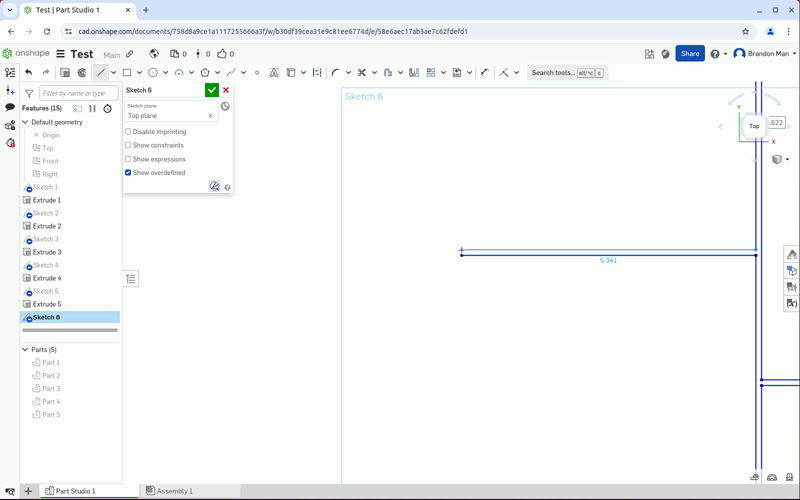
scroll(-6)
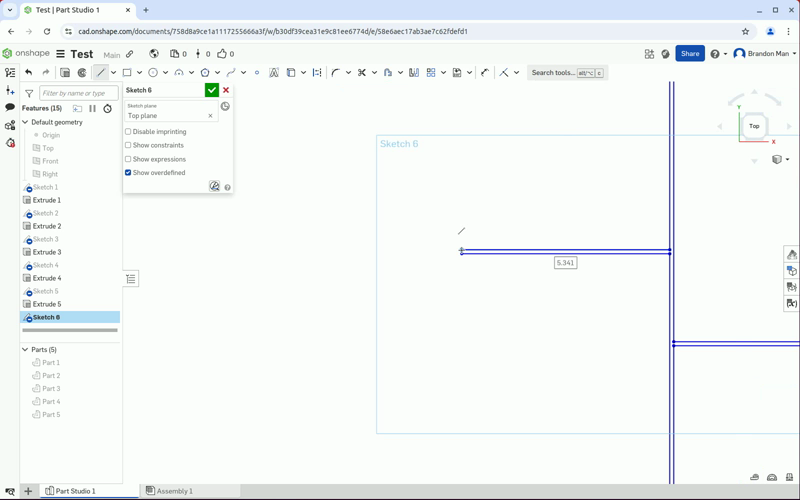
scroll(-6)
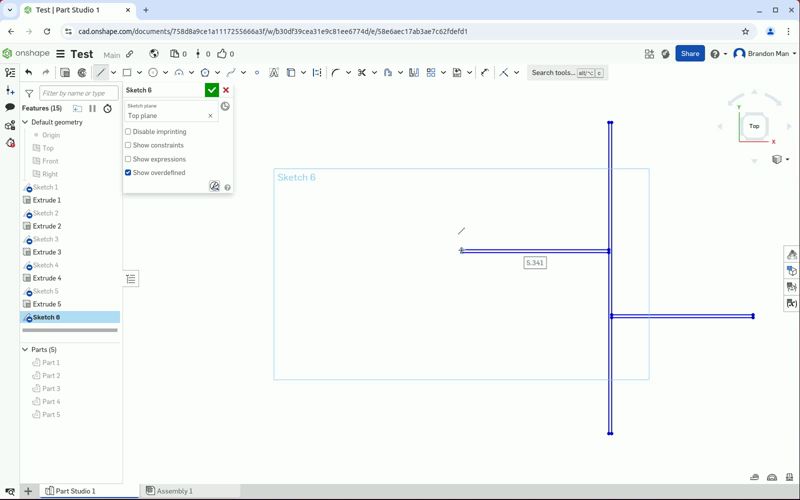
scroll(-6)
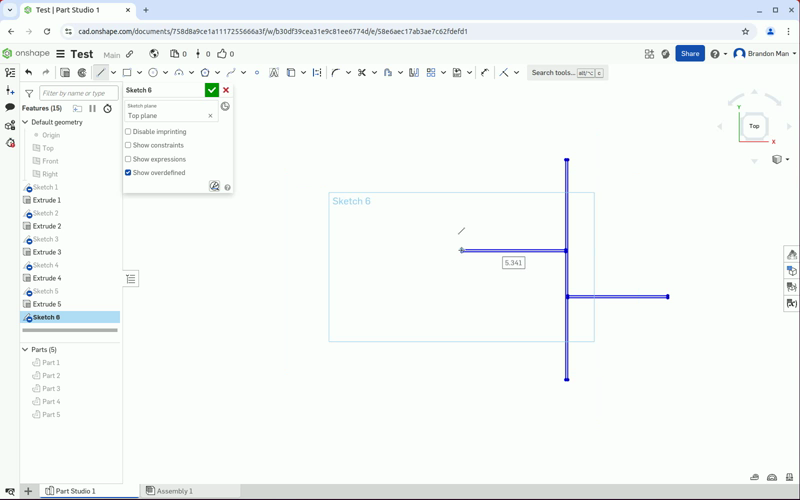
scroll(-6)
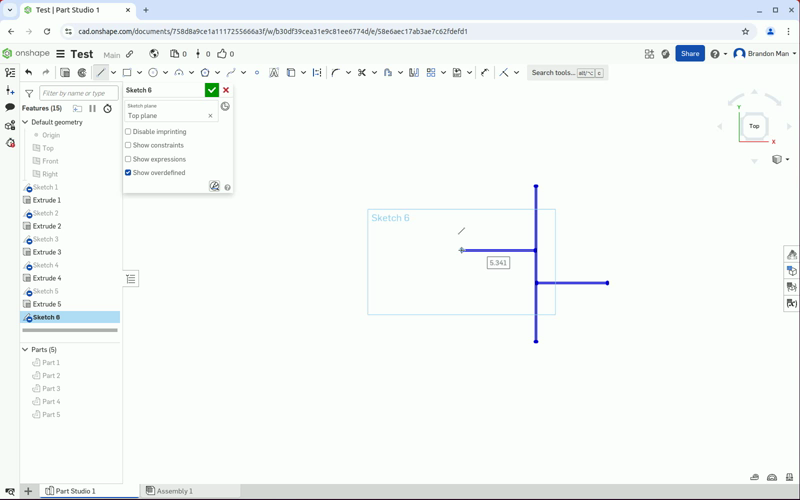
scroll(-6)
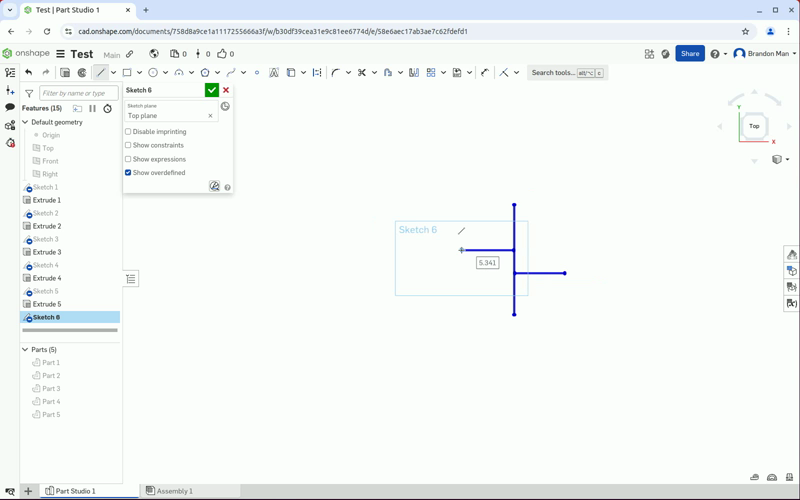
scroll(-6)
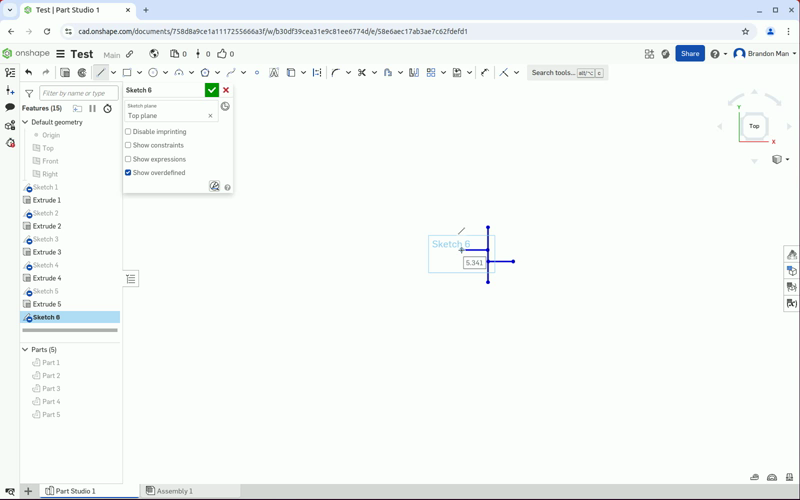
key_up(shift)
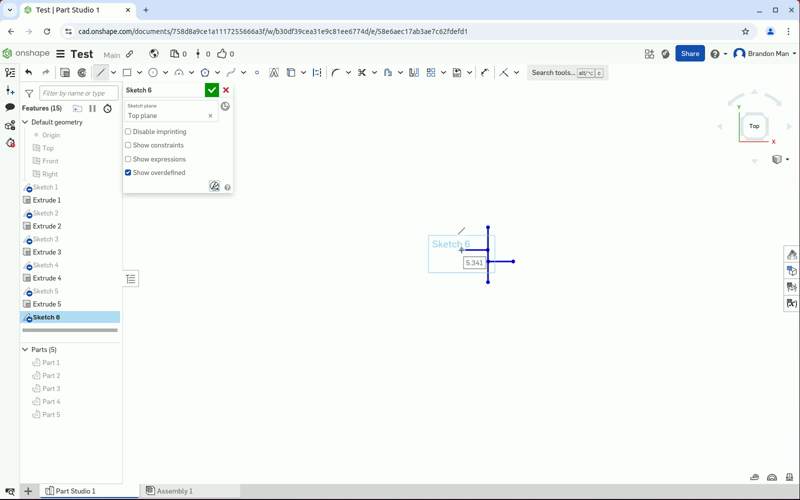
mouse_move(492, 249)
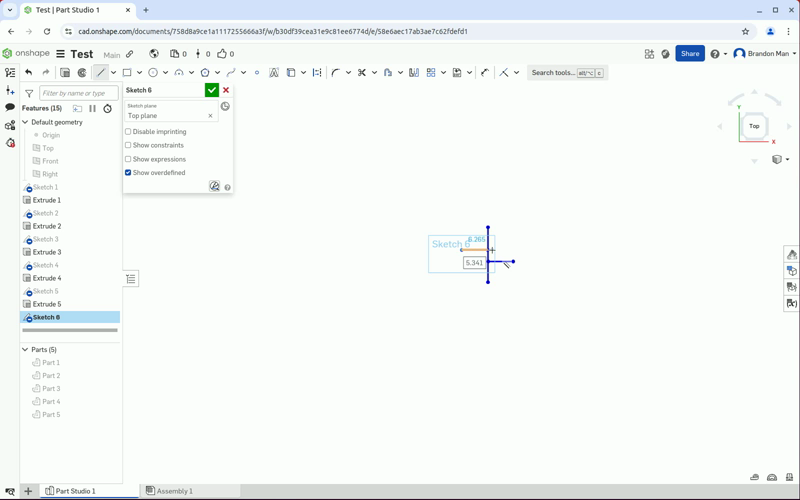
key_down(shift)
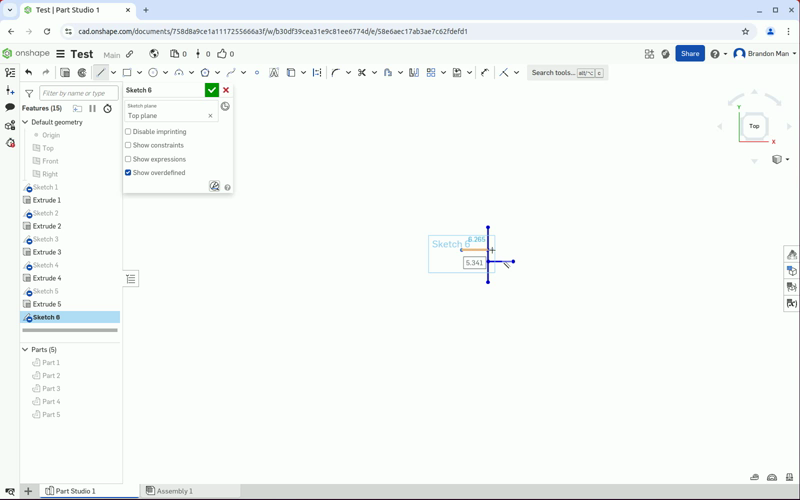
mouse_move(461, 250)
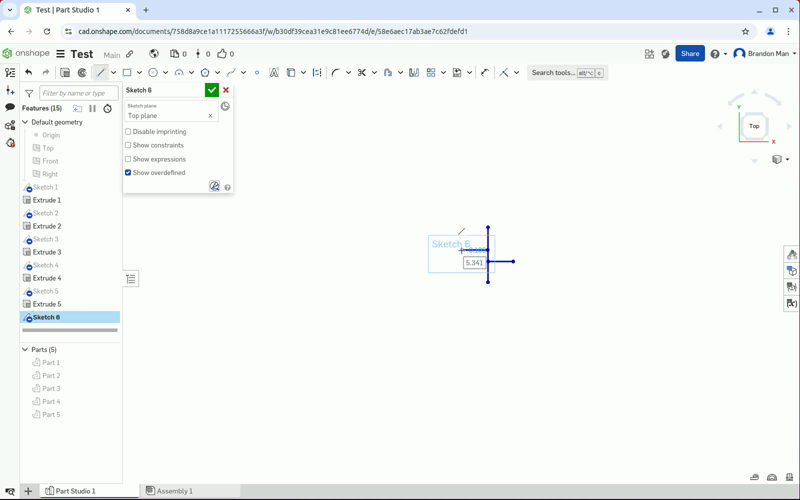
scroll(6)
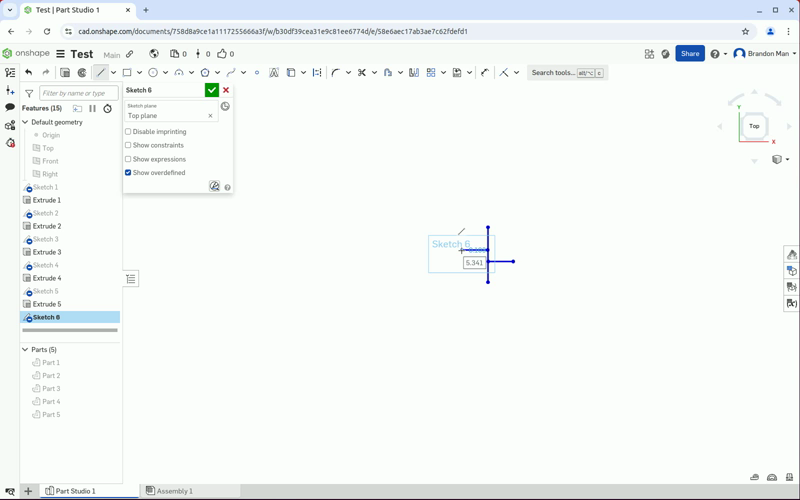
scroll(6)
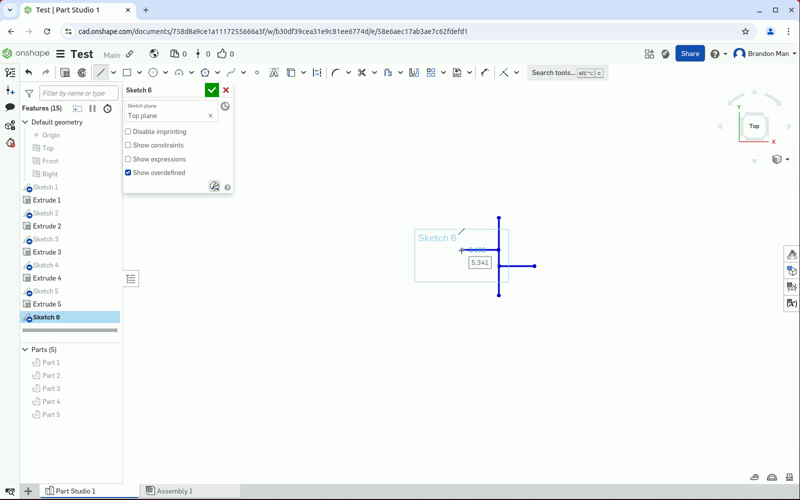
scroll(6)
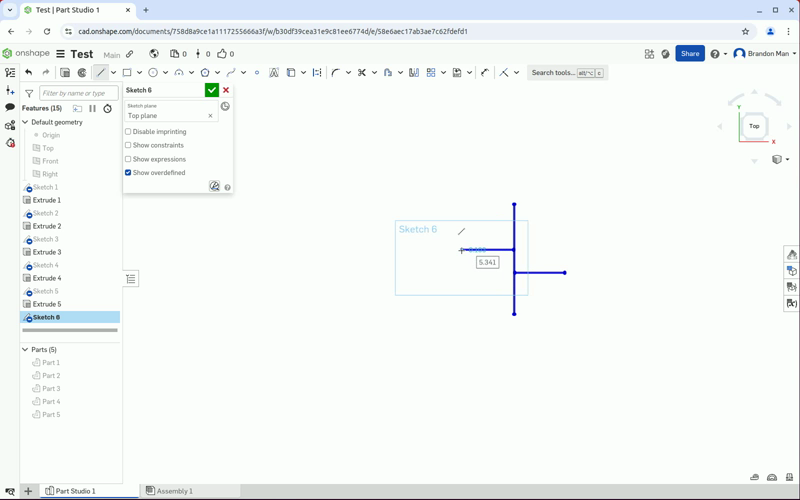
scroll(6)
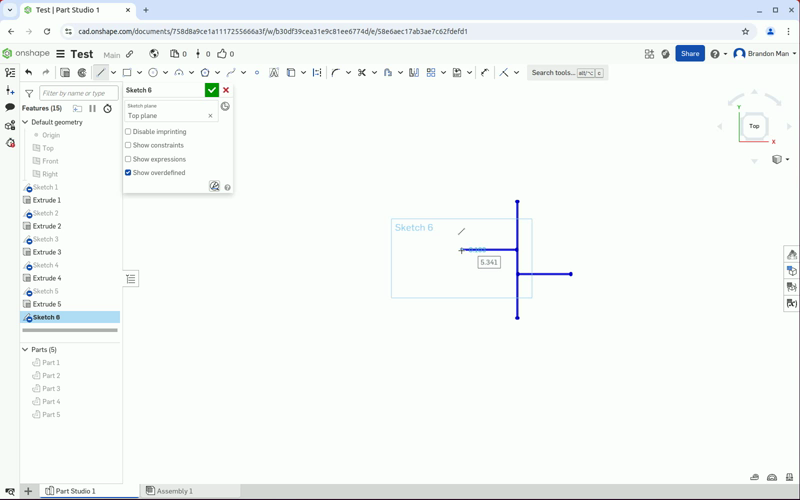
scroll(6)
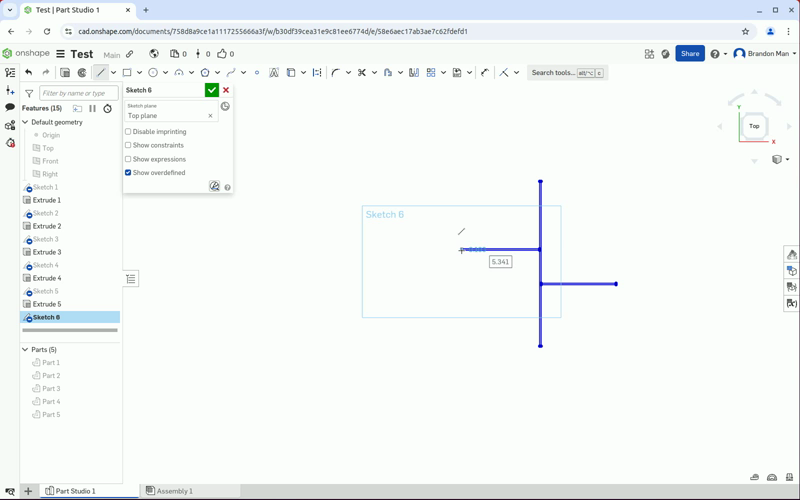
scroll(6)
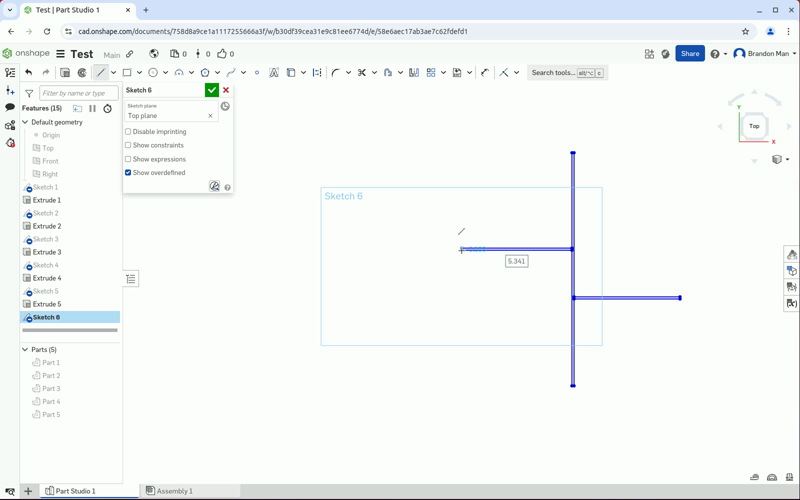
scroll(6)
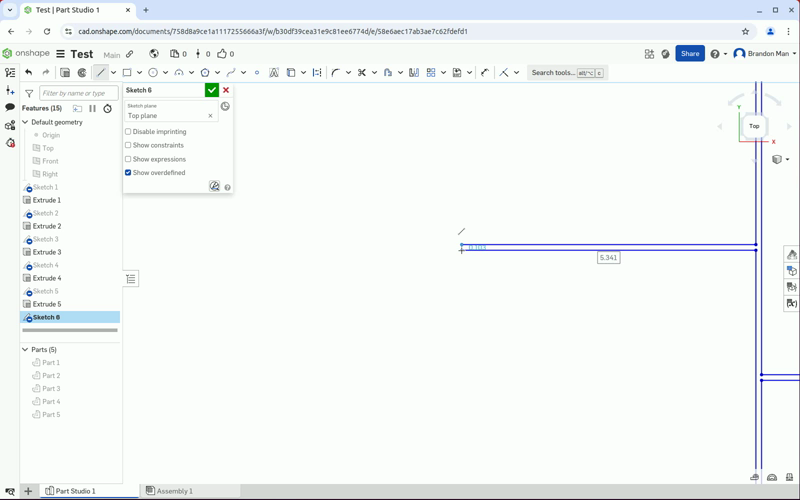
key_up(shift)
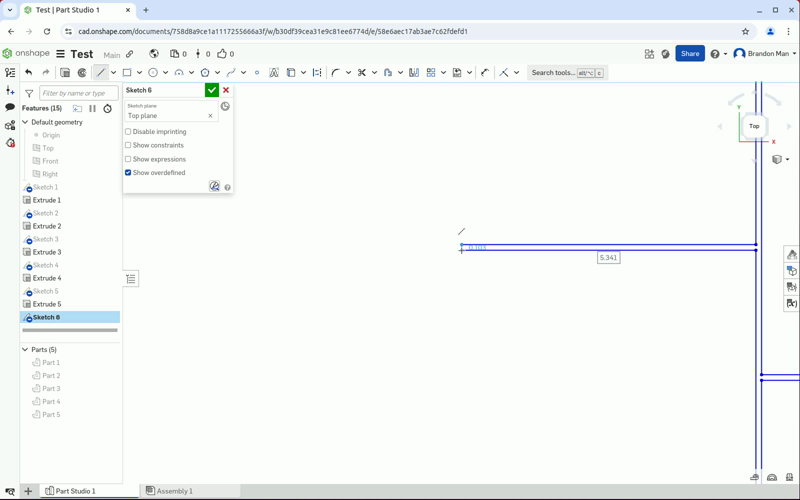
click(461, 250)
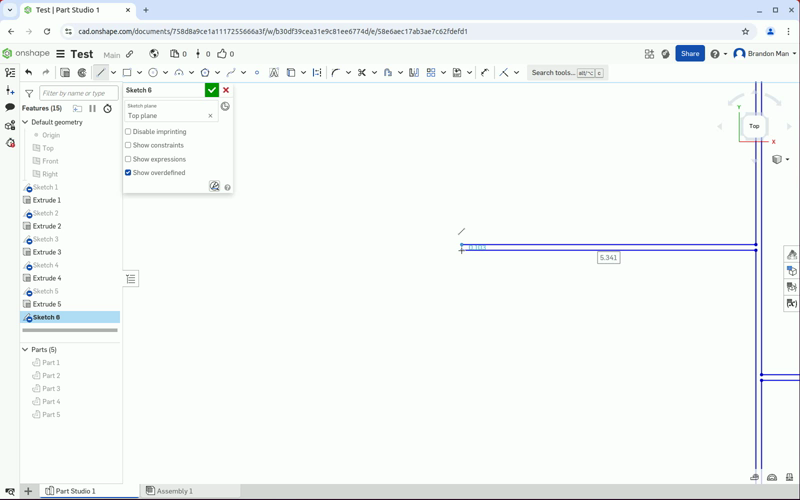
scroll(-6)
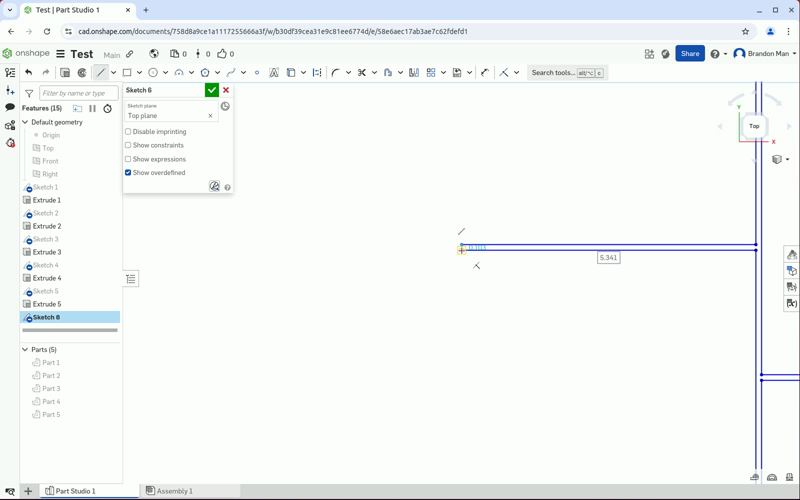
scroll(-6)
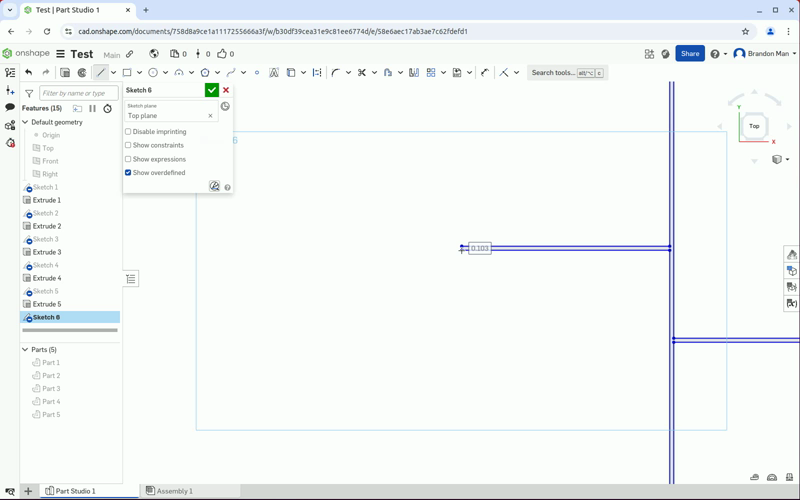
scroll(-6)
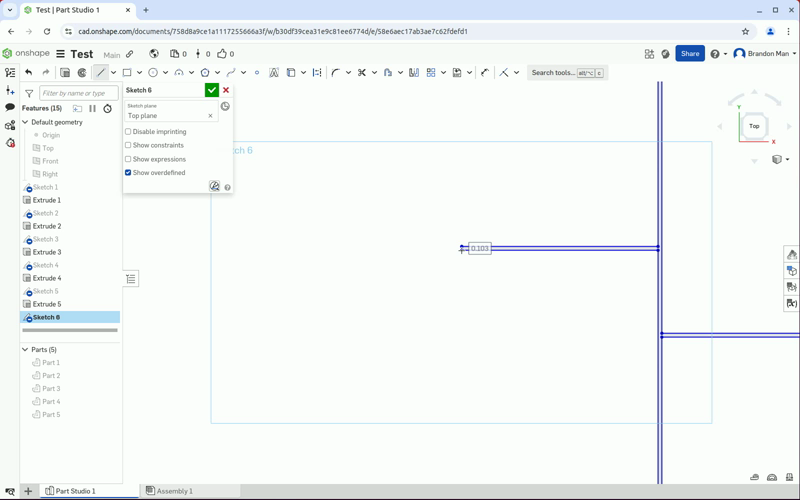
scroll(-6)
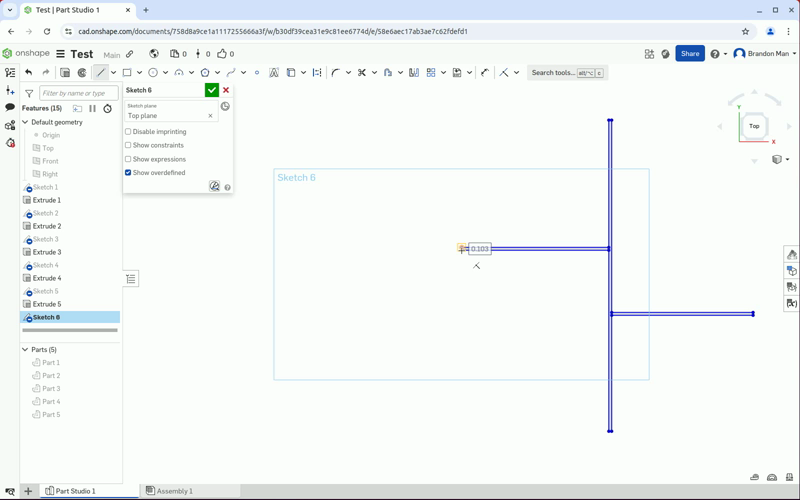
scroll(-6)
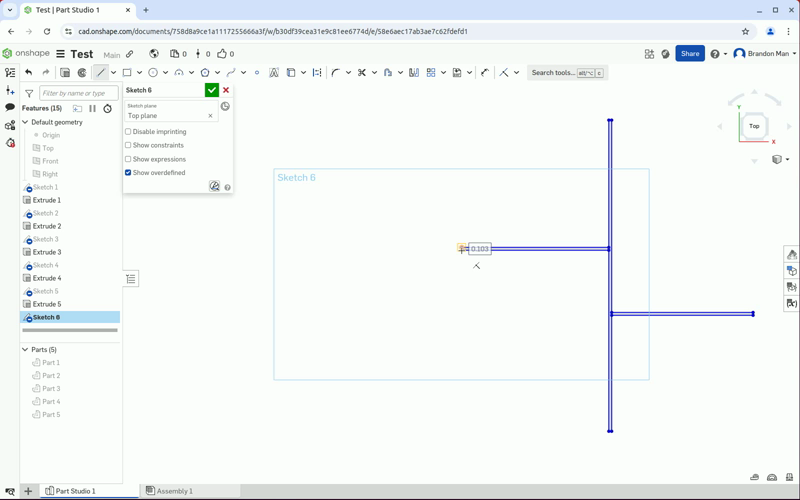
scroll(-6)
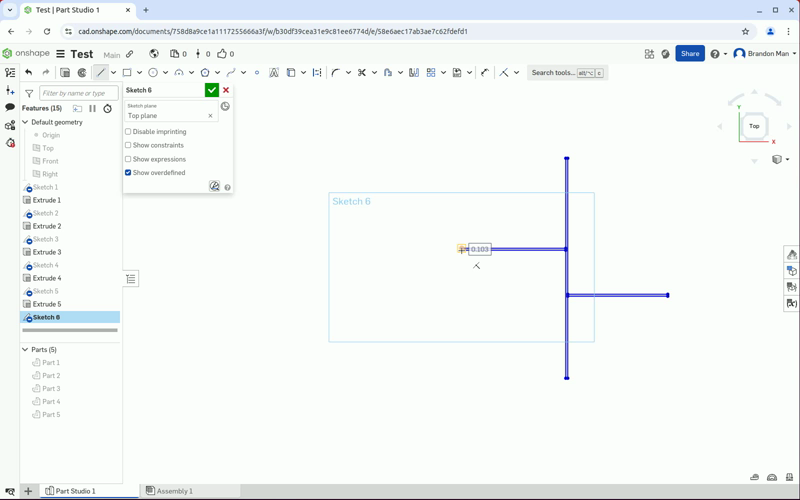
scroll(-6)
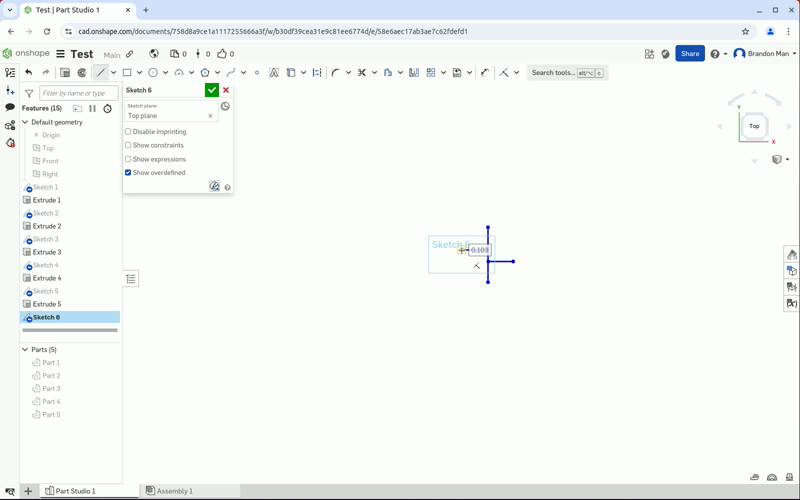
key(esc)
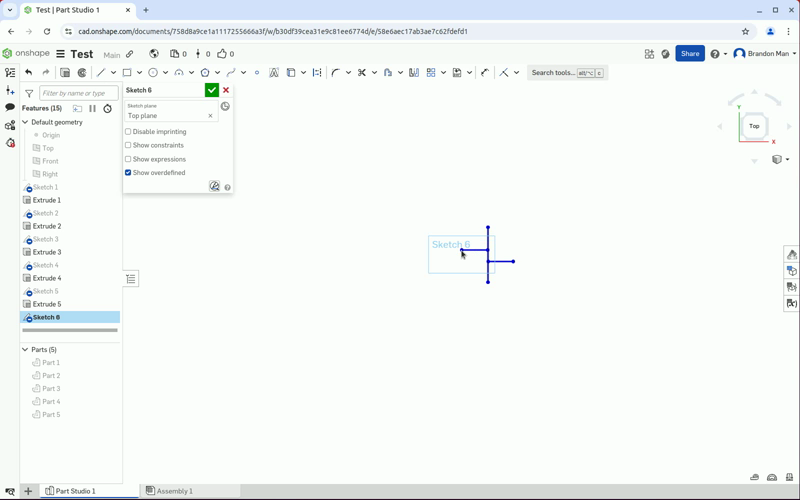
mouse_move(487, 248)
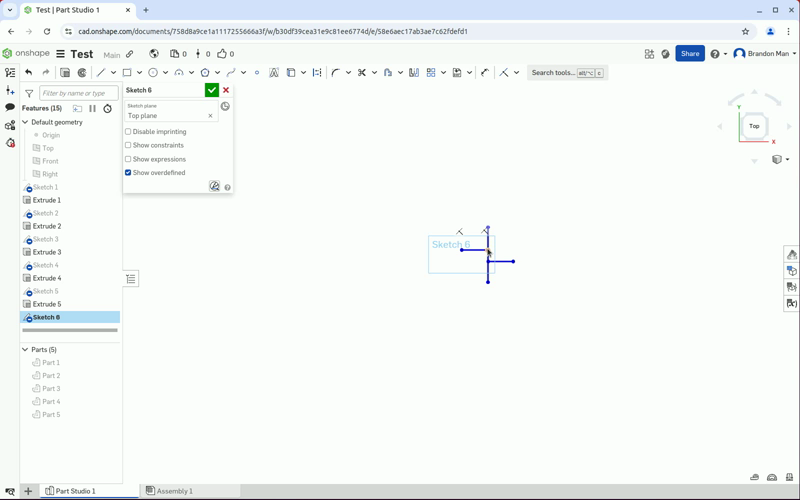
scroll(6)
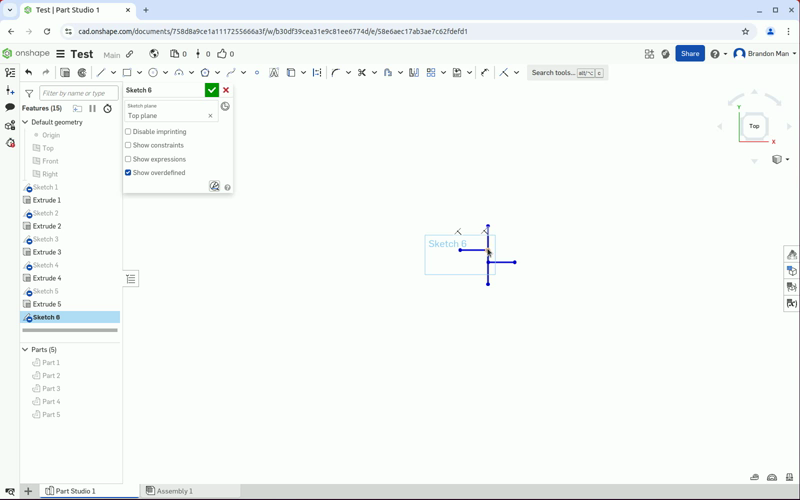
scroll(6)
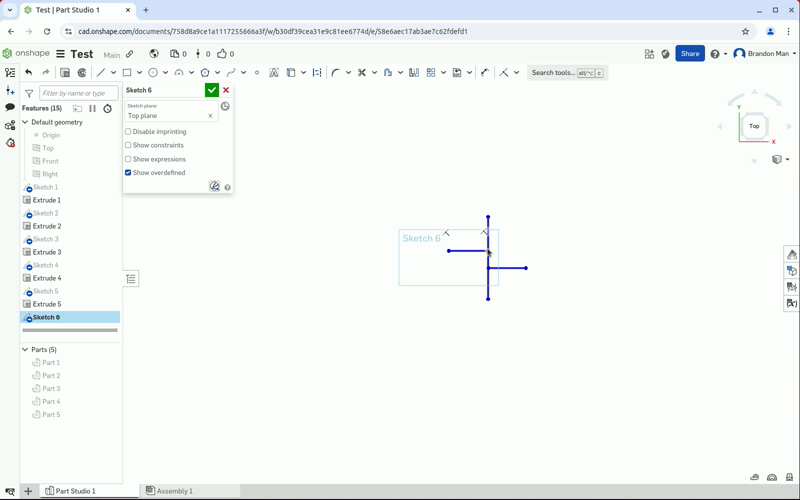
scroll(6)
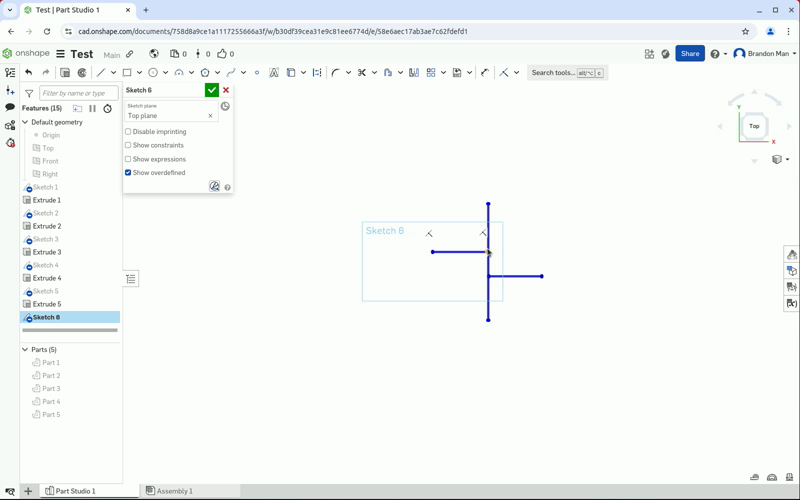
scroll(6)
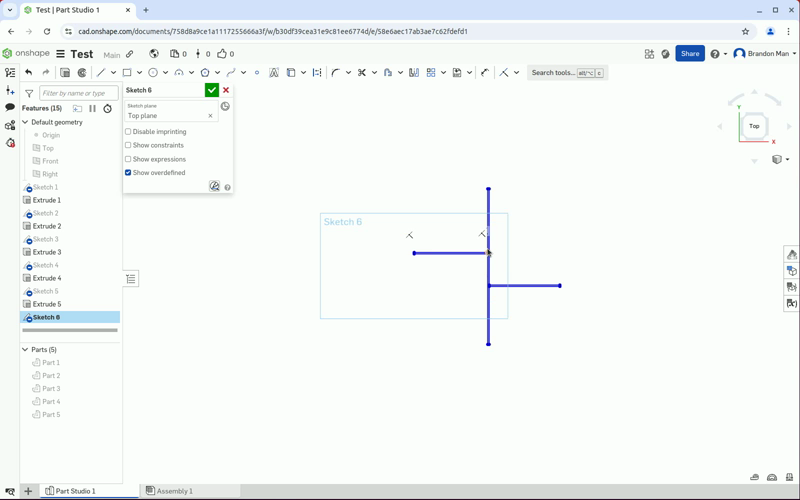
scroll(6)
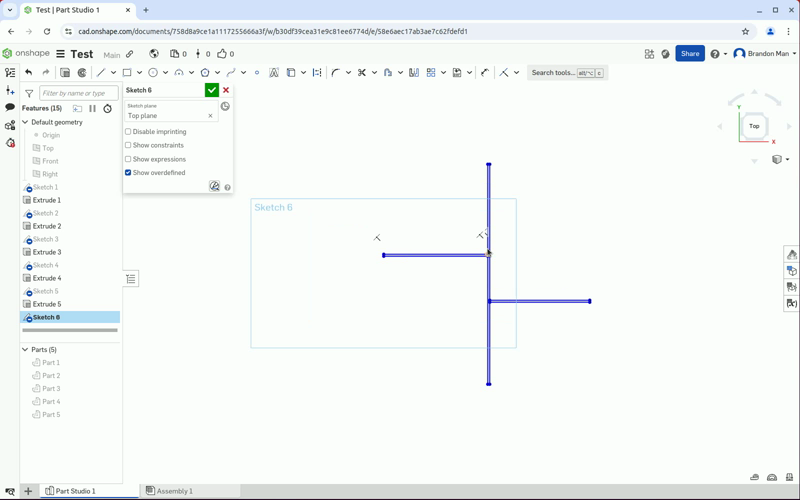
scroll(6)
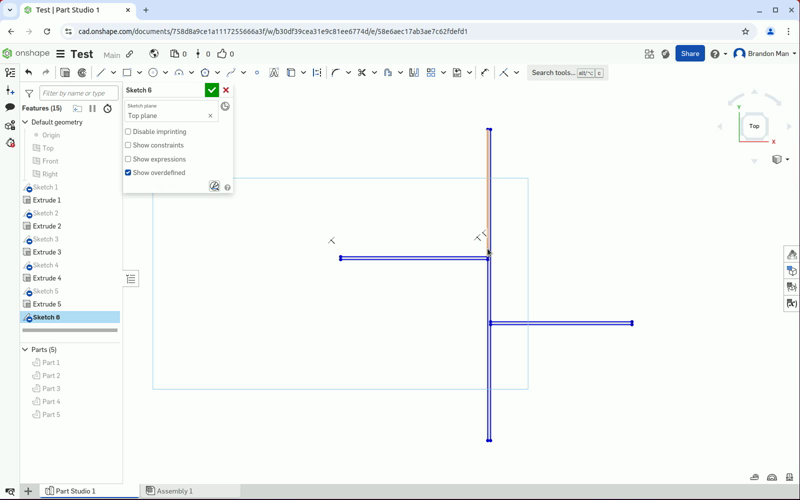
scroll(6)
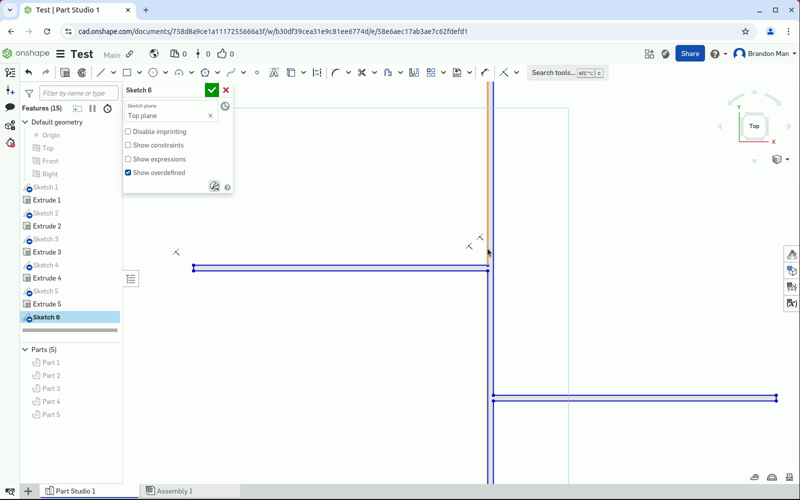
click(487, 248)
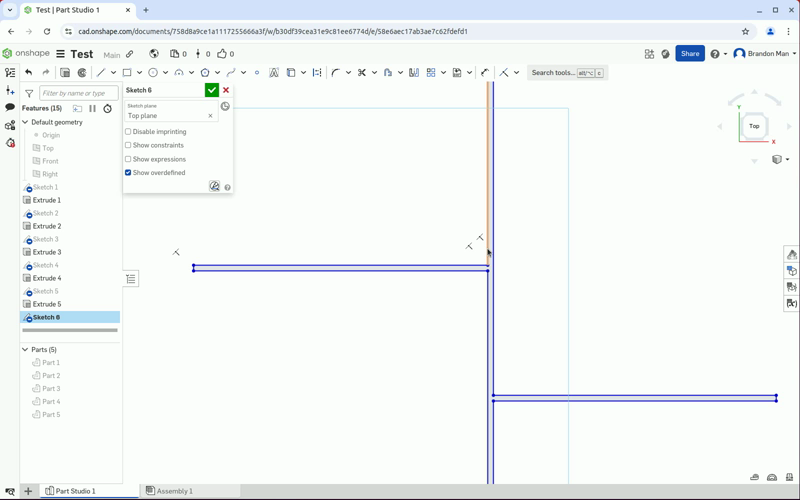
scroll(-6)
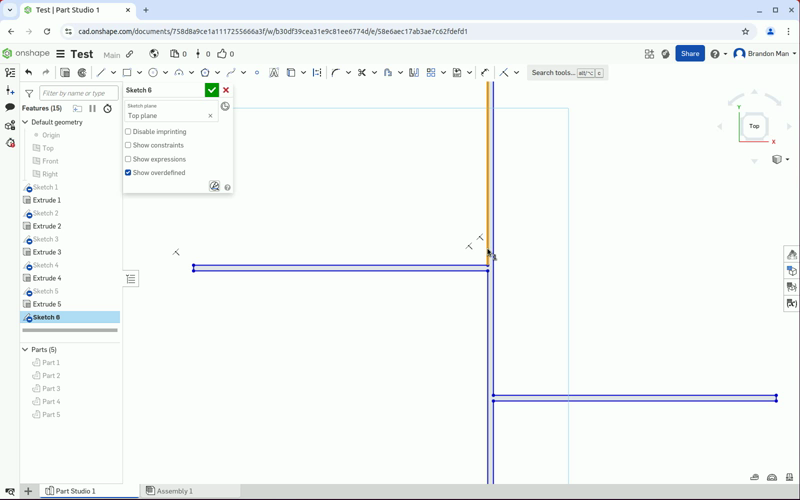
scroll(-6)
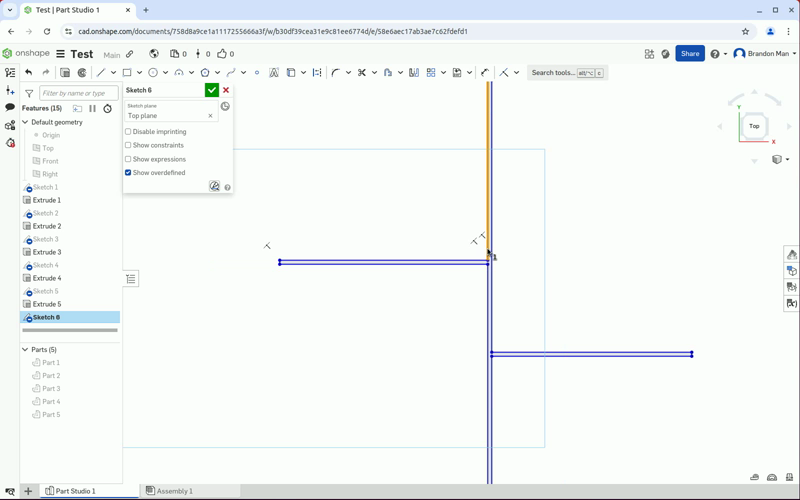
scroll(-6)
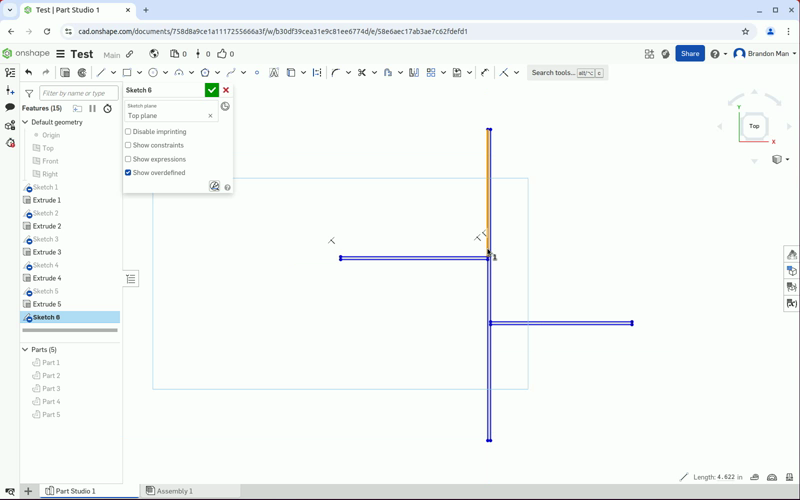
scroll(-6)
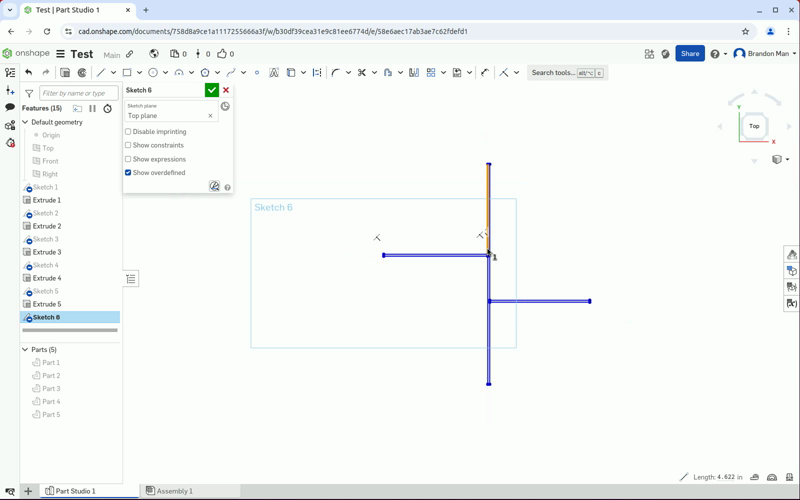
scroll(-6)
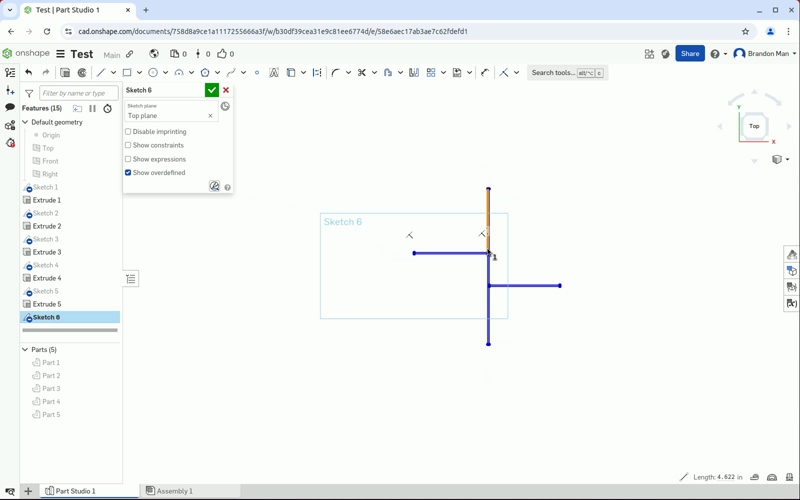
scroll(-6)
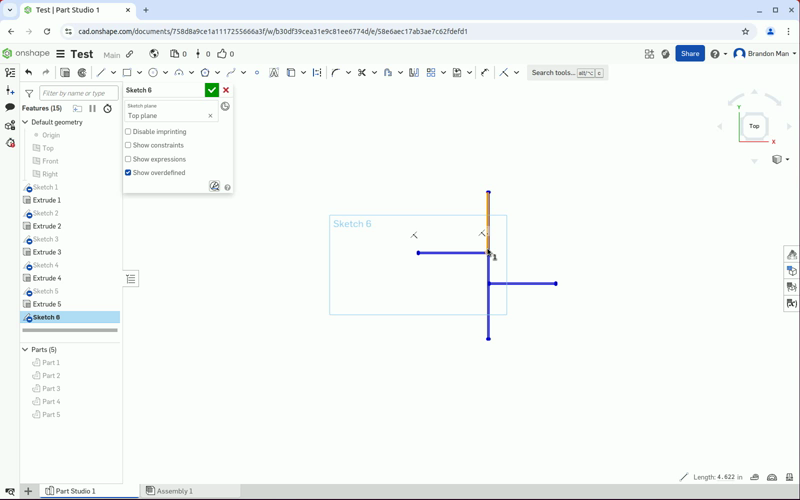
scroll(-6)
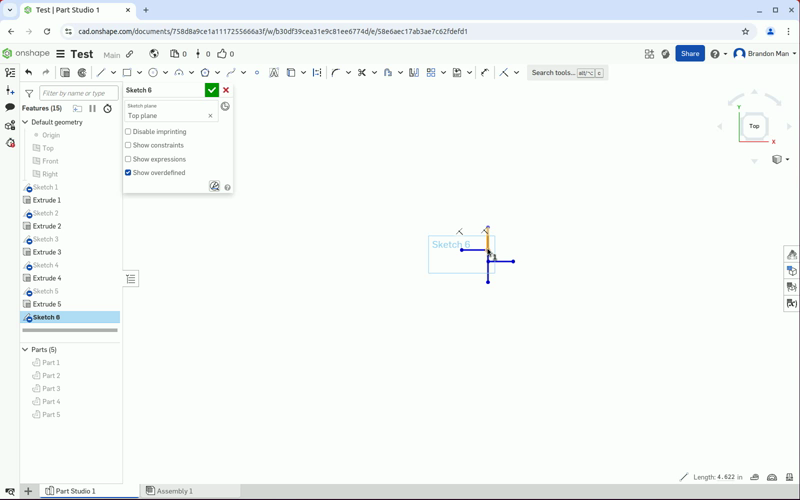
mouse_move(73, 352)
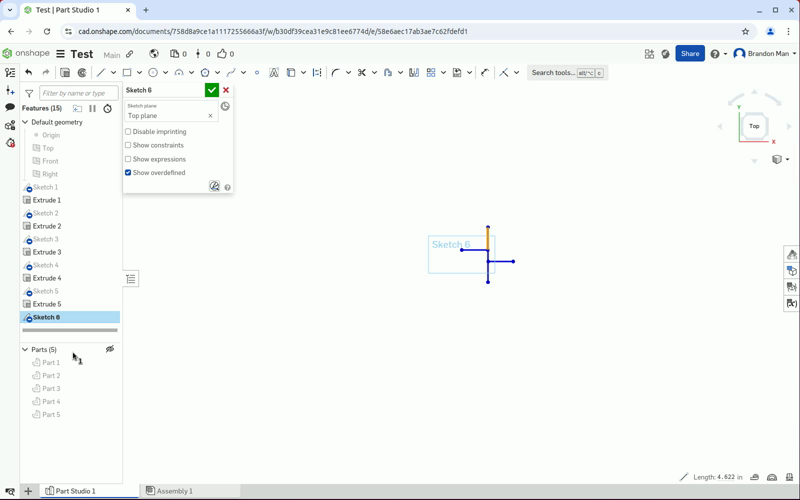
key(shift+y)
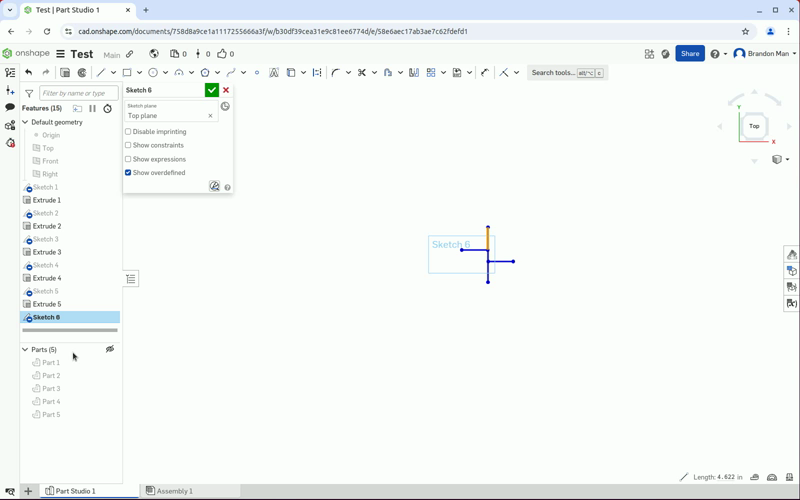
key(shift+e)
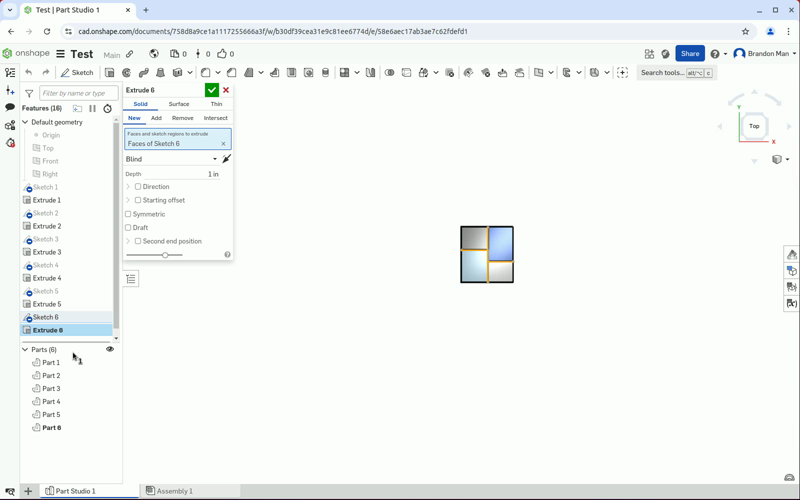
mouse_move(143, 106)
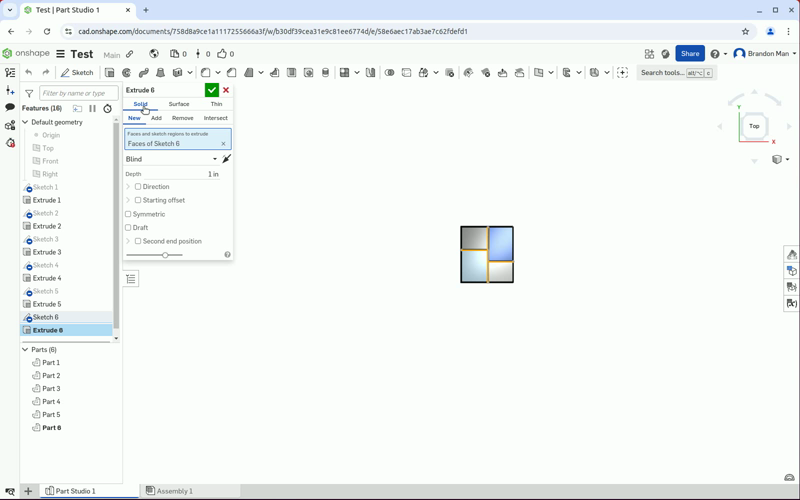
click(143, 106)
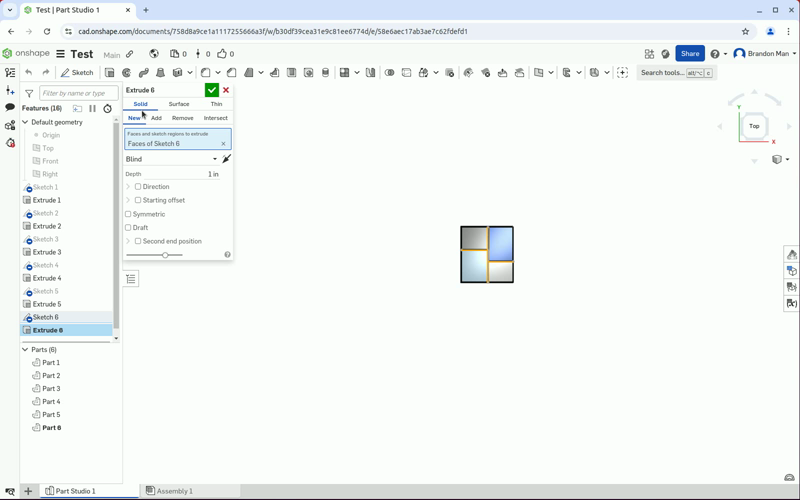
mouse_move(137, 120)
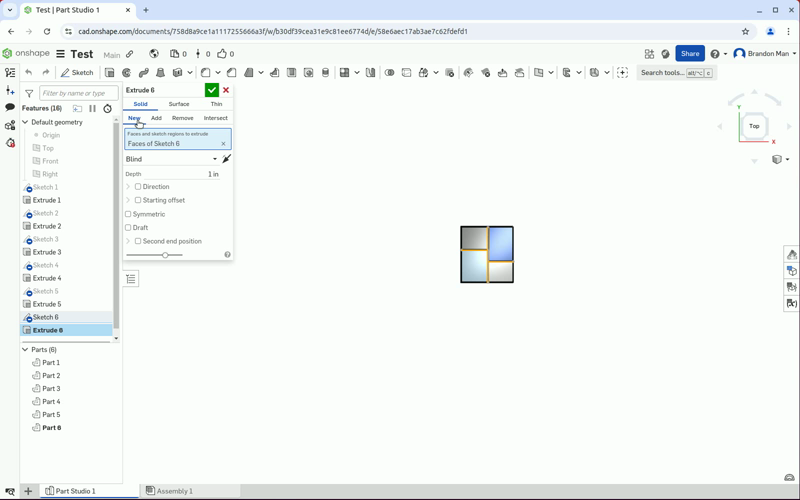
click(137, 120)
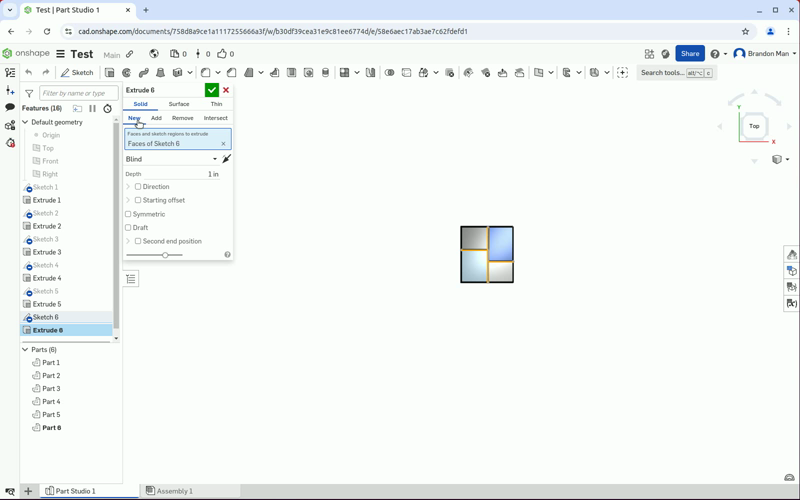
key(tab, 4)
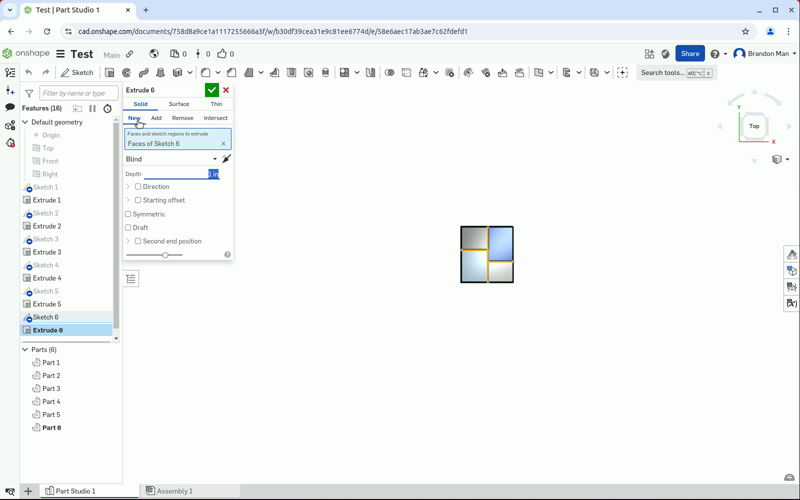
text(-0.241)
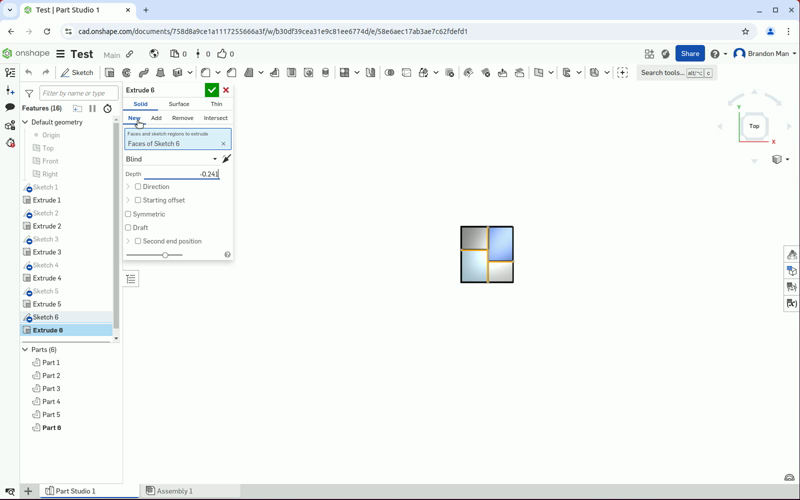
key(enter)
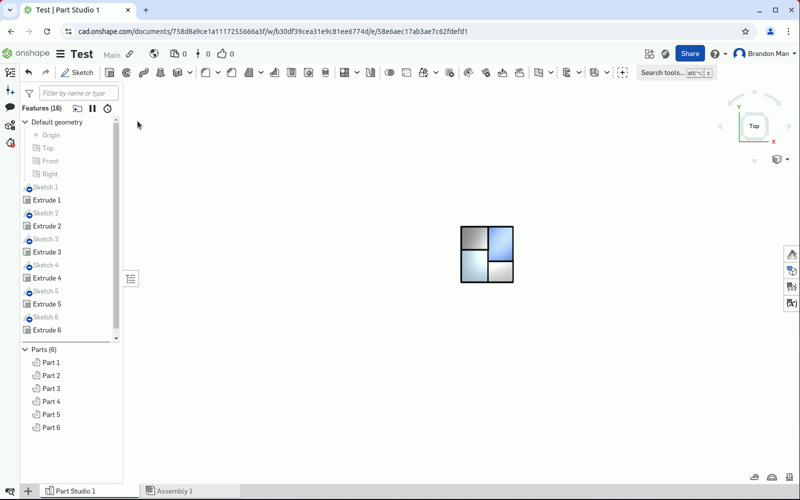
key(shift+h)
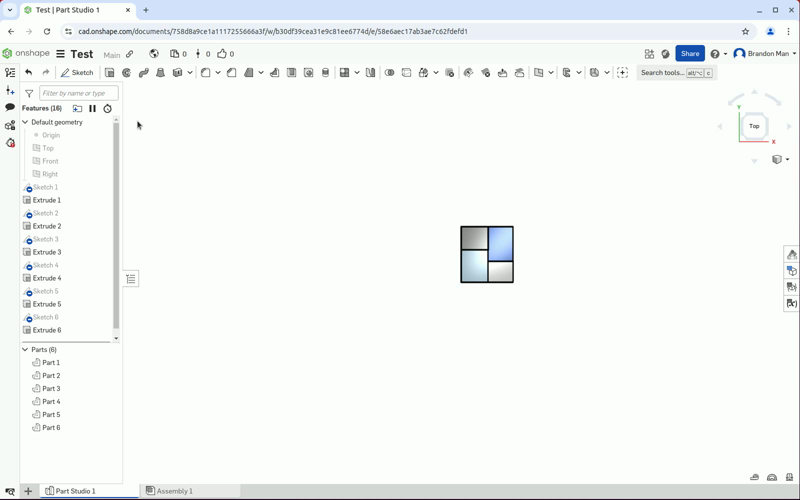
key(shift+h)
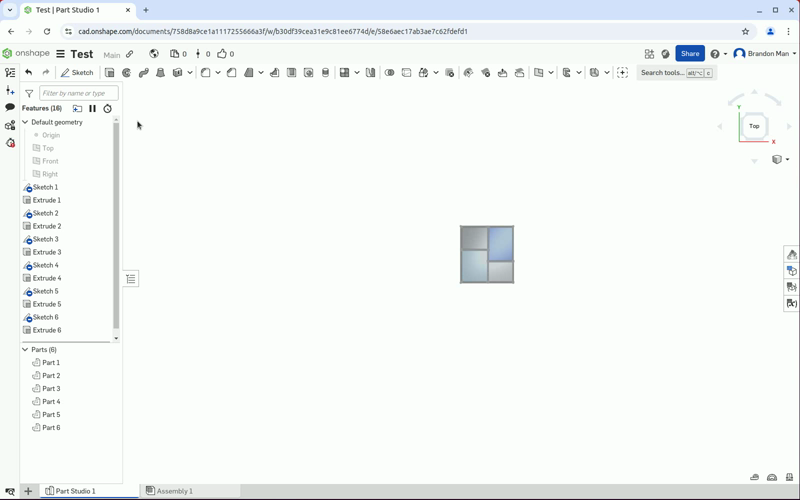
key(shift+7)
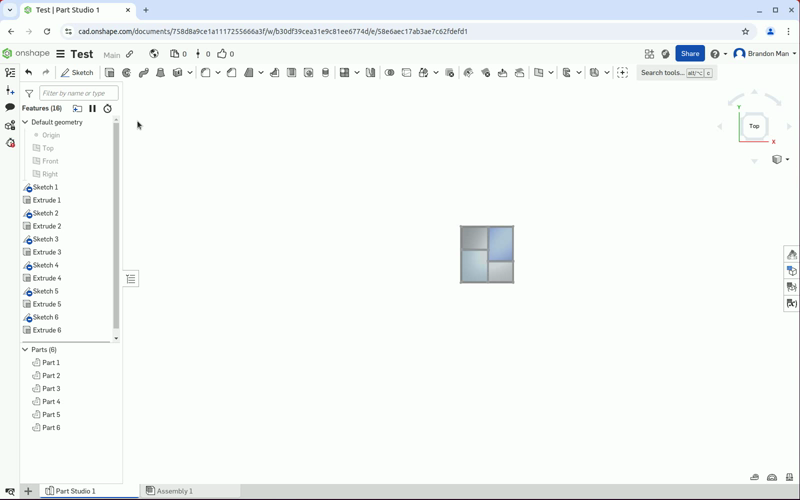
key(up, 3)
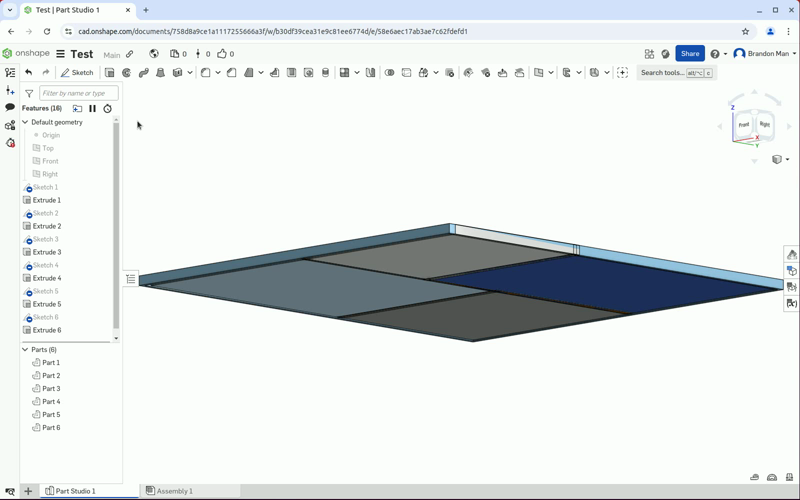
key(left, 3)
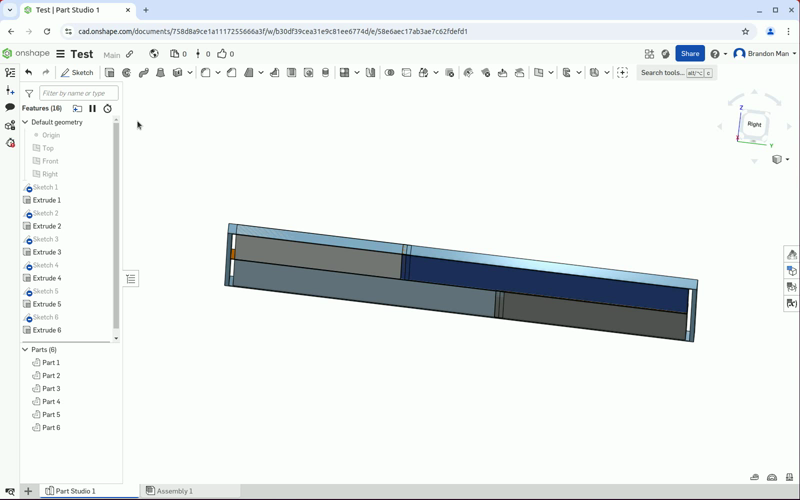
key(right, 3)
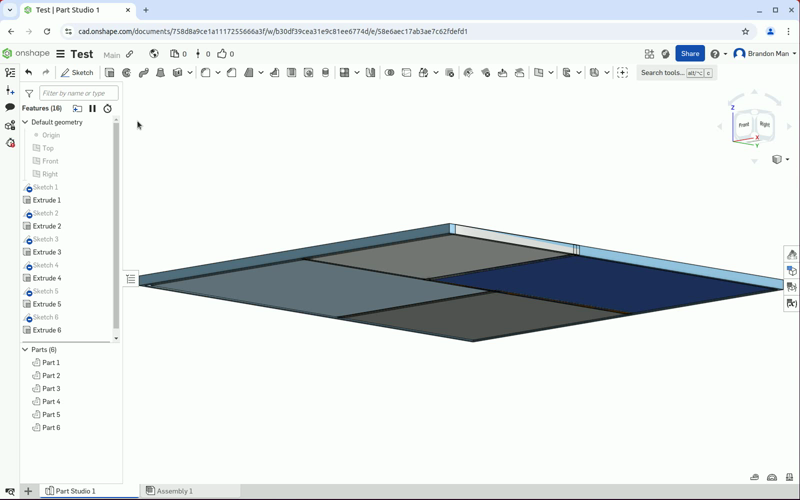
key(down, 3)
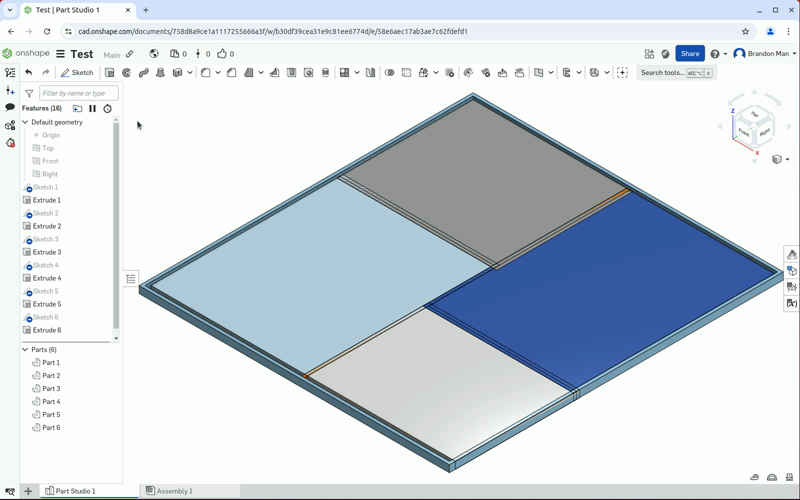
mouse_move(69, 189)
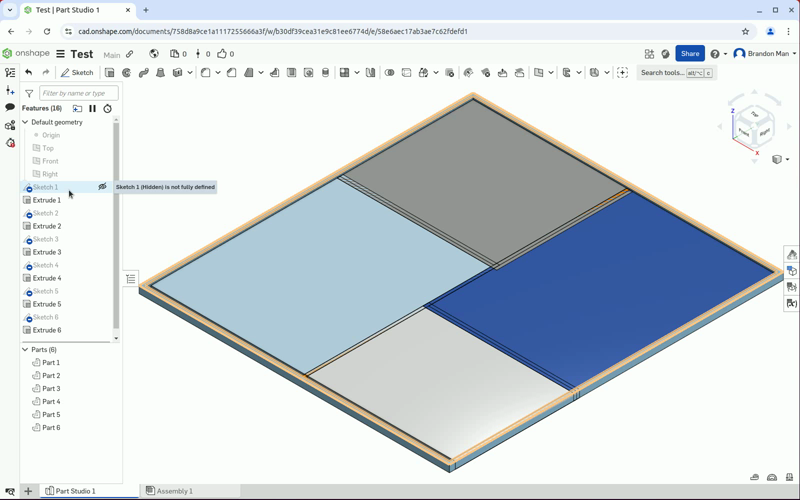
click(69, 189)